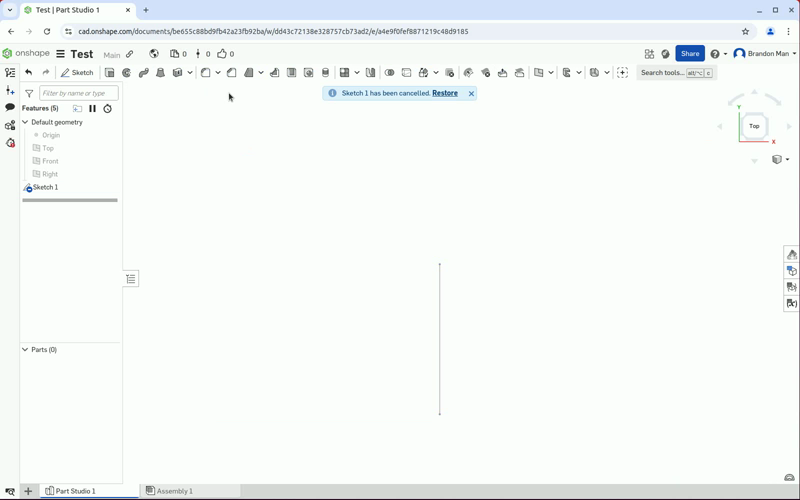
key(shift+h)
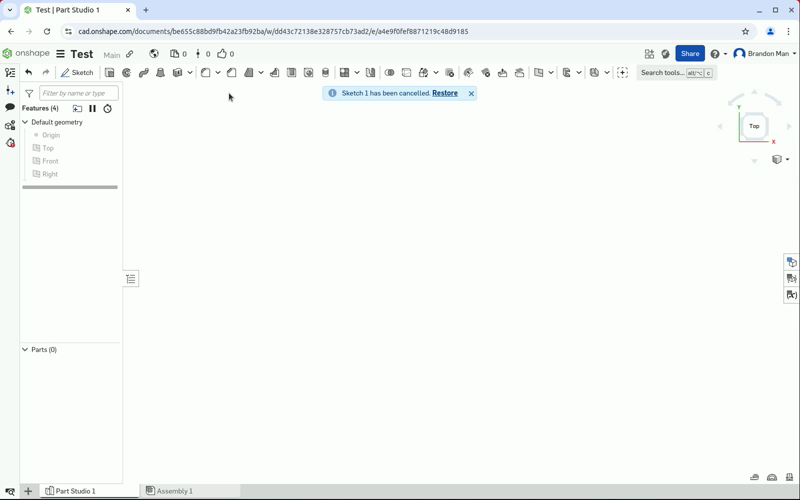
mouse_move(73, 352)
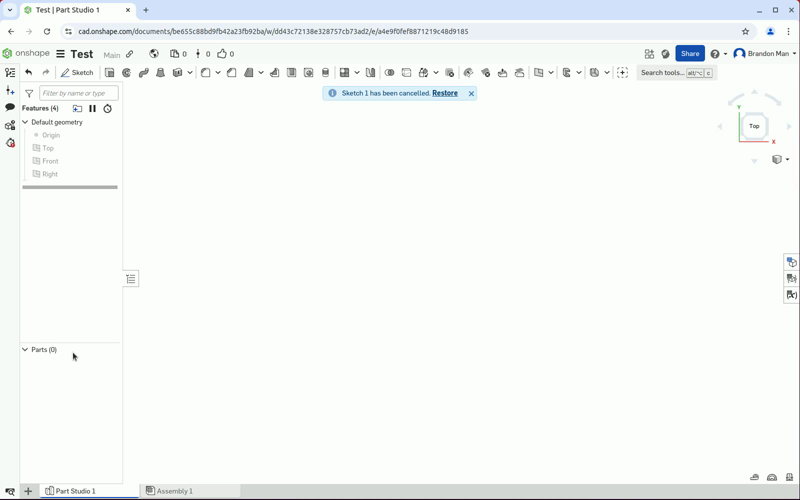
key(y)
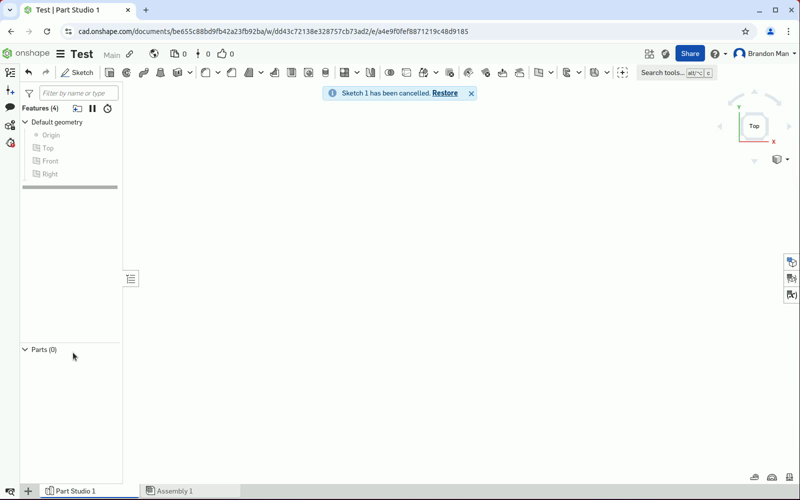
key(shift+p)
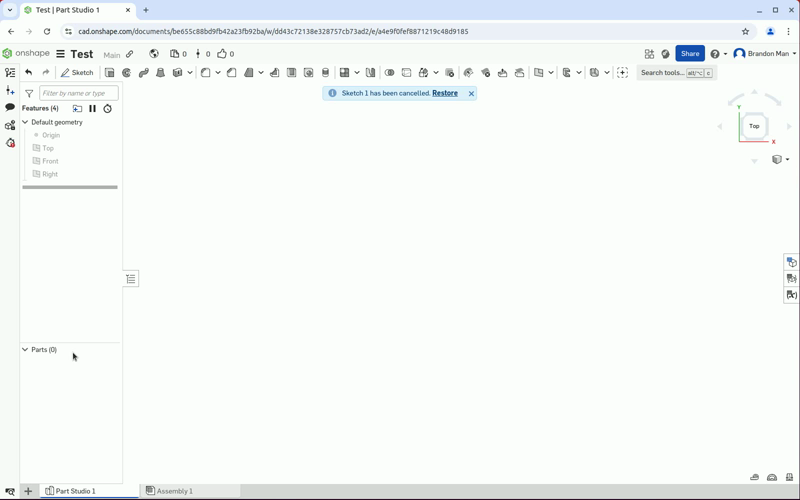
key(space)
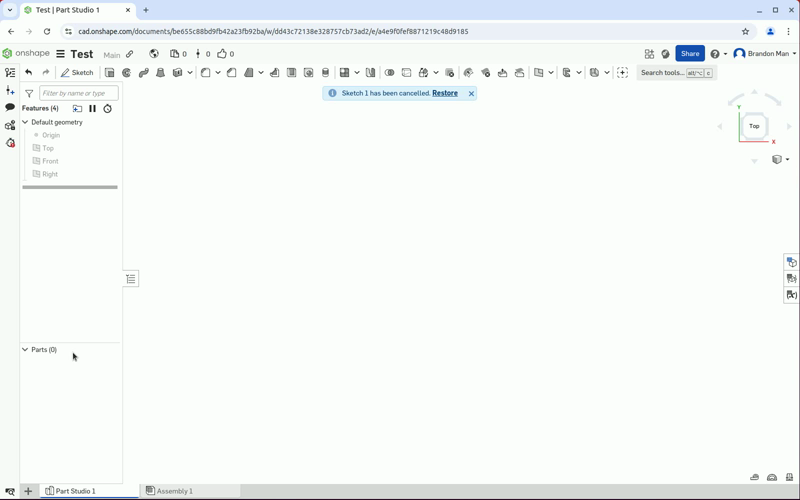
key_down(shift)
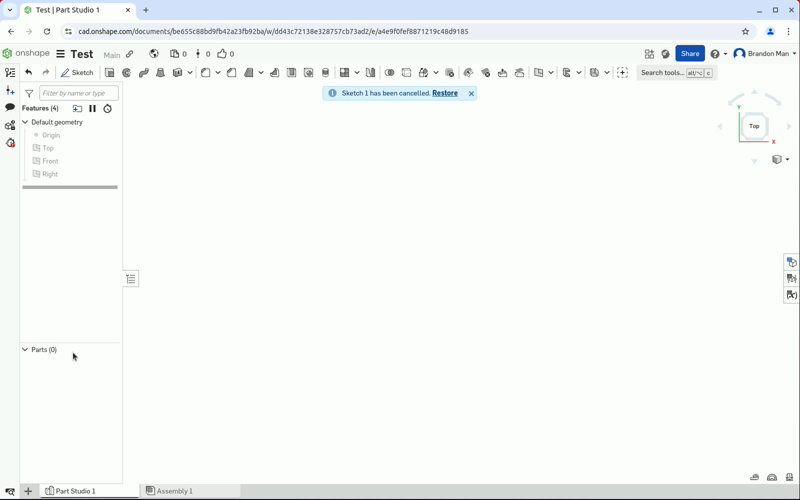
key(up)
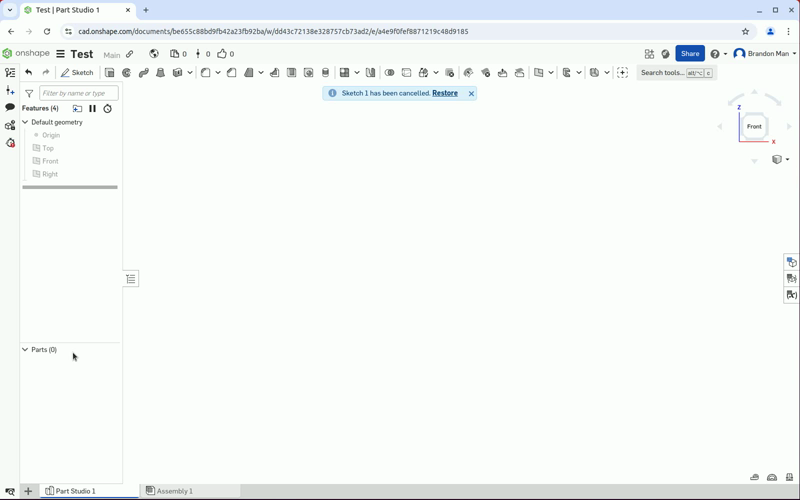
key_up(shift)
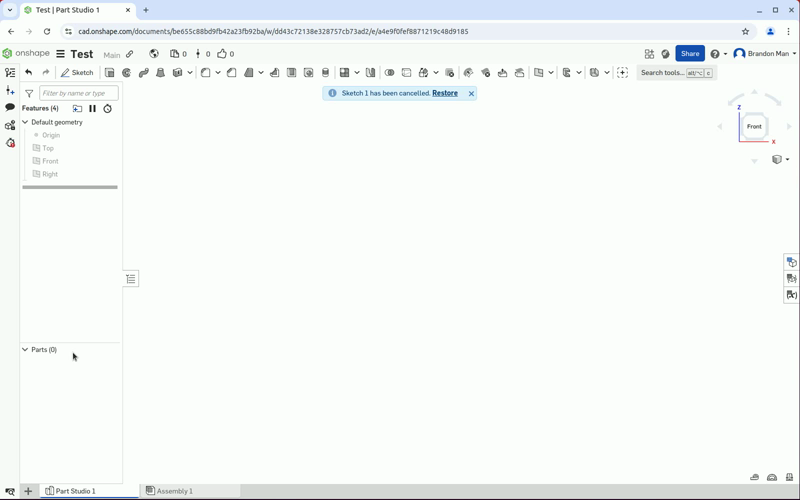
key(space)
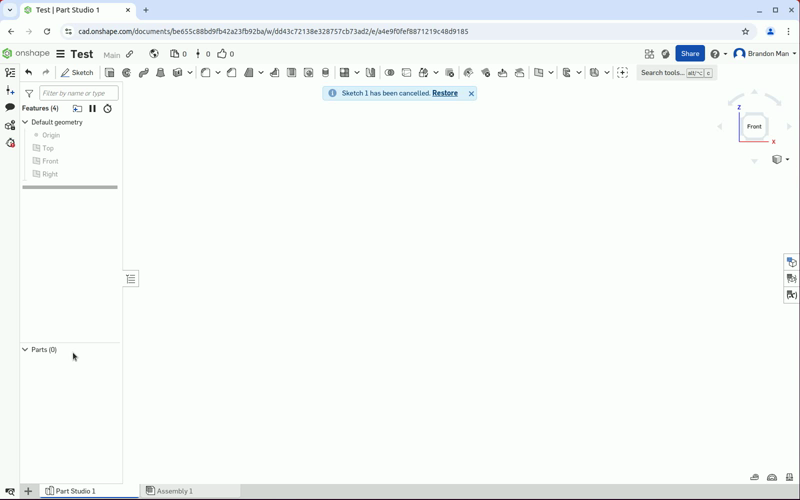
key_down(shift)
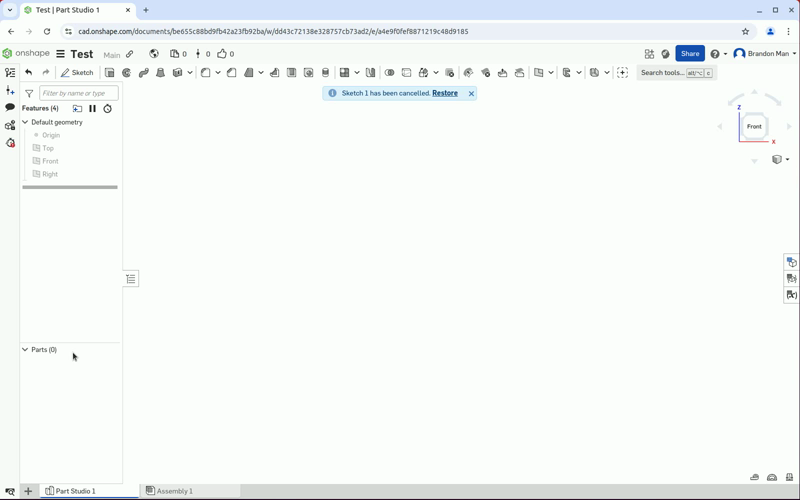
key(left)
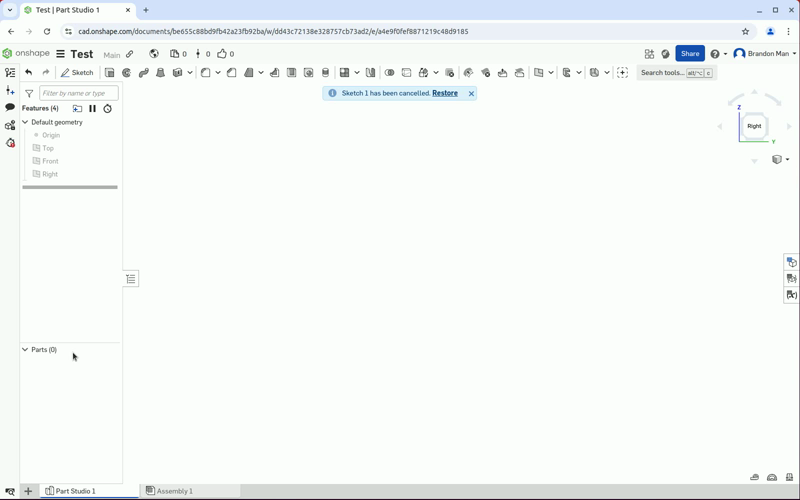
key_up(shift)
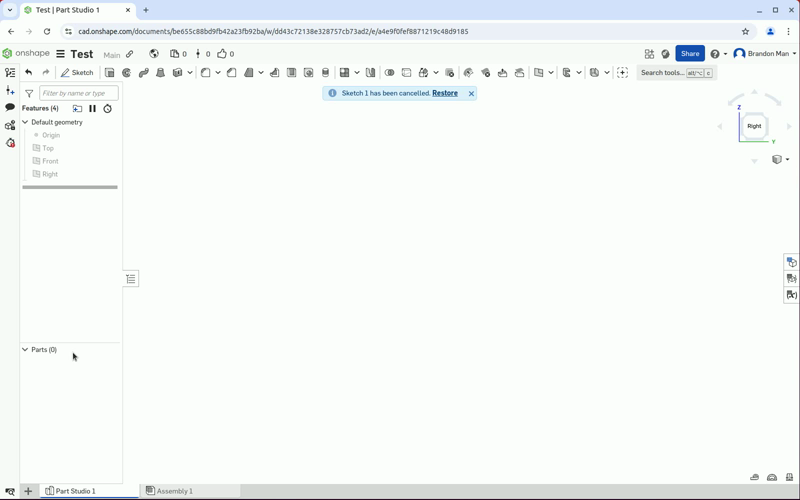
mouse_move(73, 352)
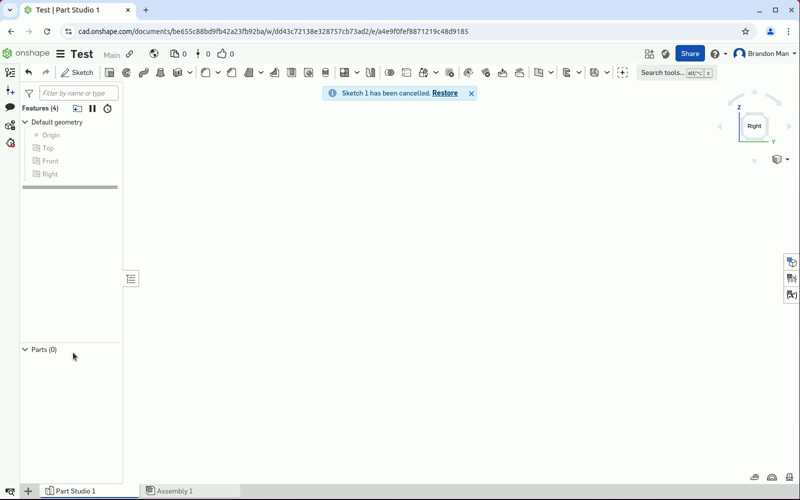
key(shift+y)
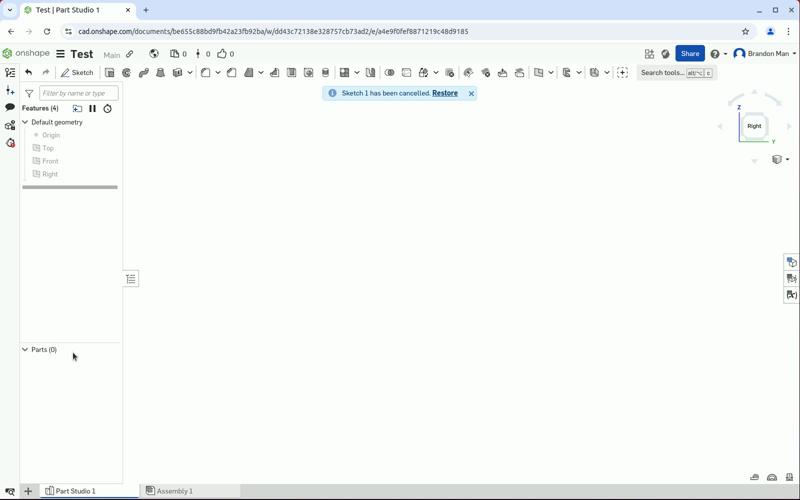
key(shift+s)
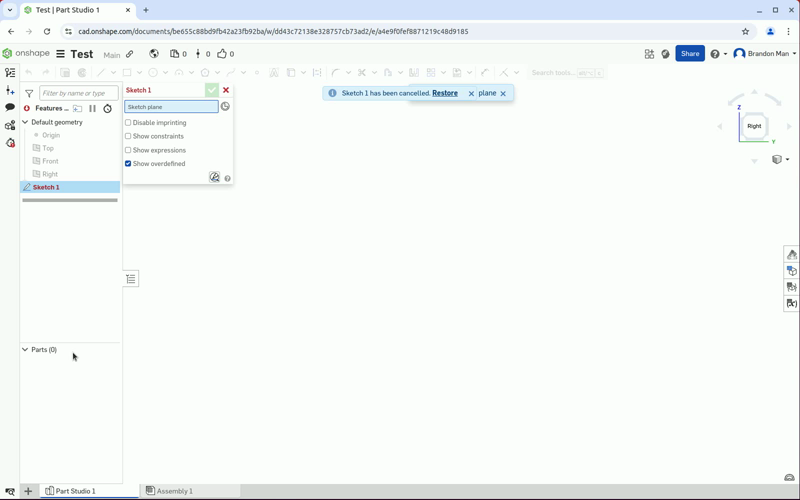
mouse_move(73, 176)
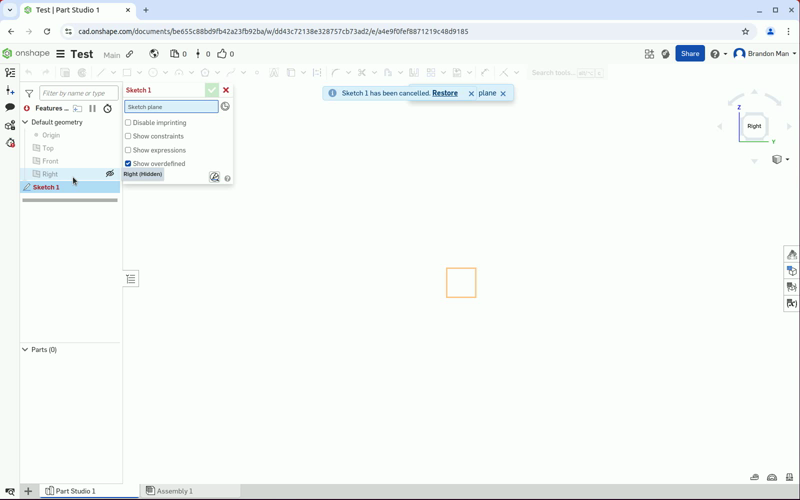
click(73, 176)
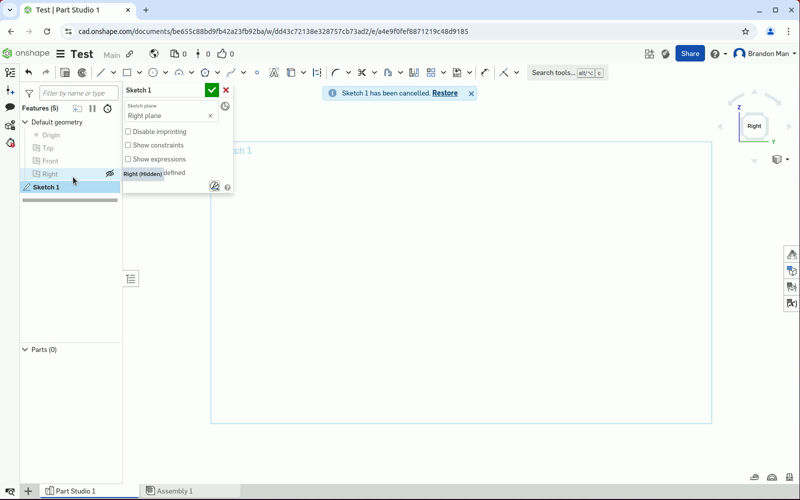
mouse_move(73, 352)
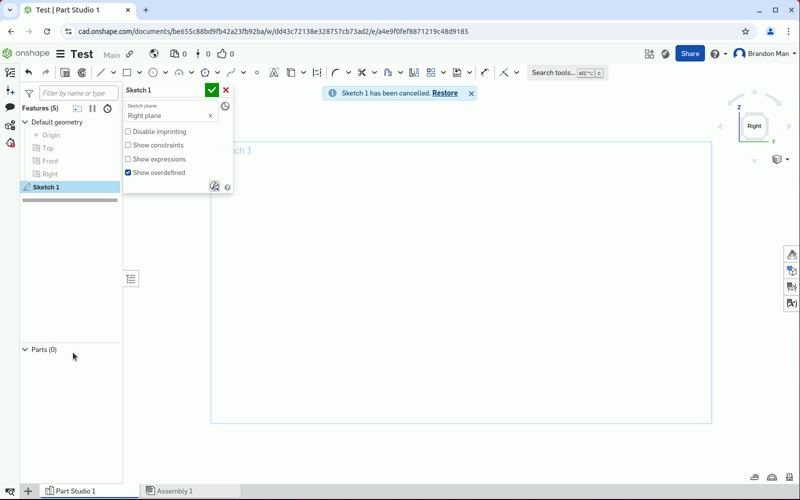
key(y)
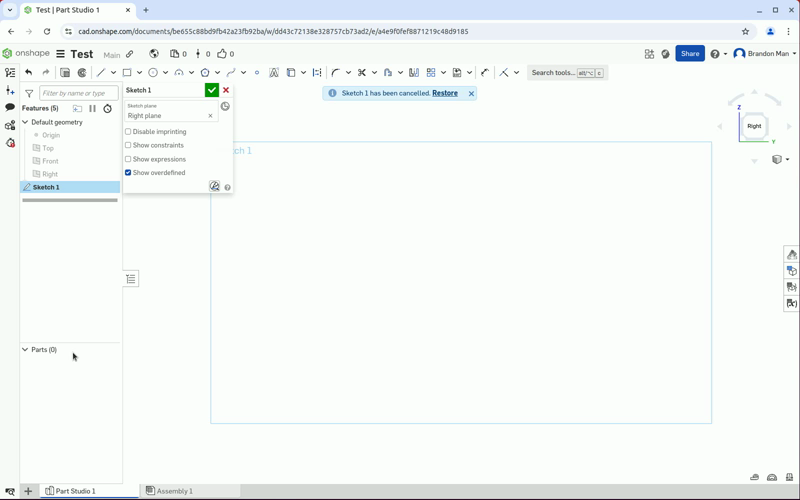
key(a)
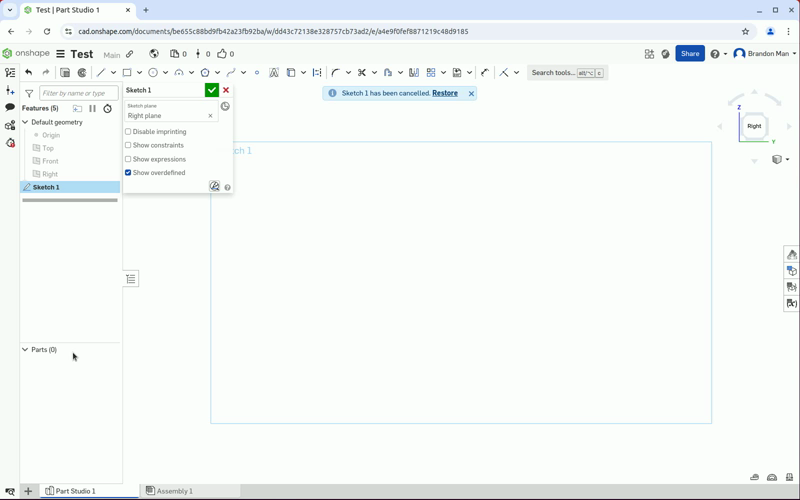
key_down(shift)
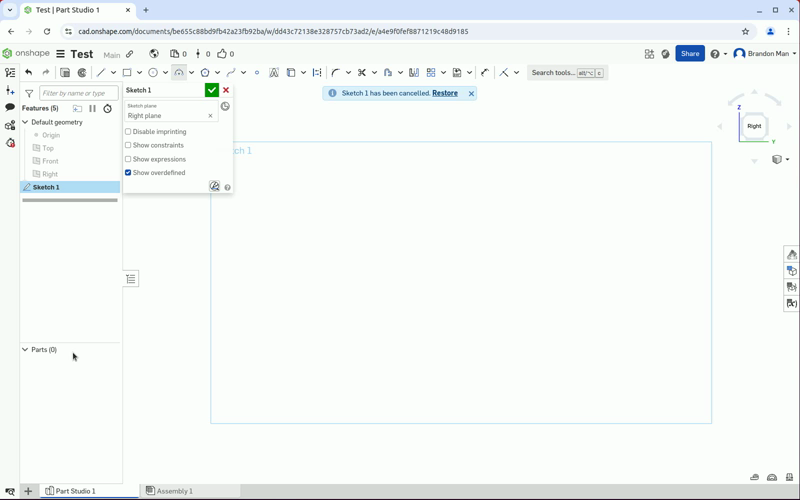
mouse_move(457, 286)
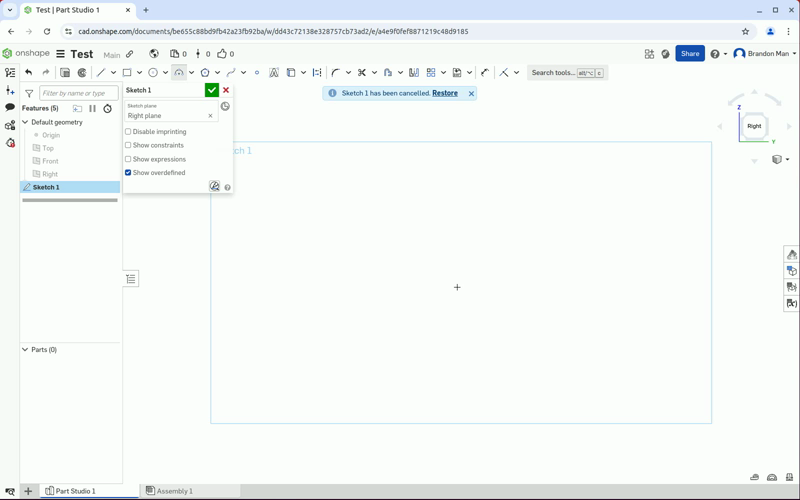
click(457, 286)
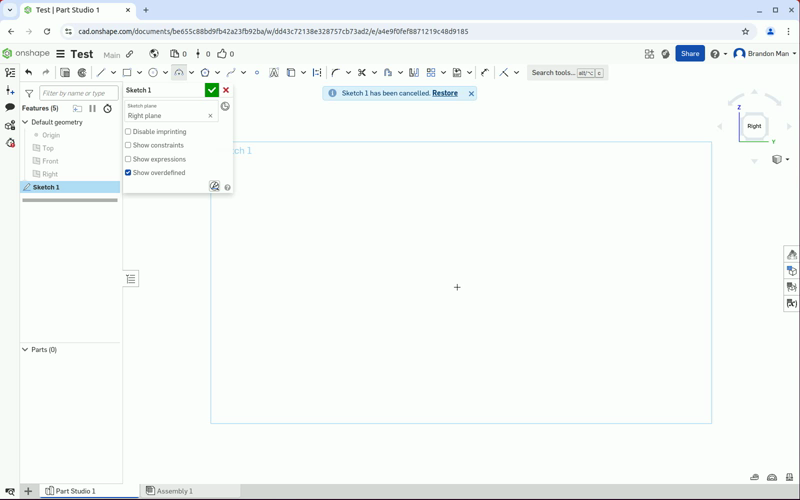
key_up(shift)
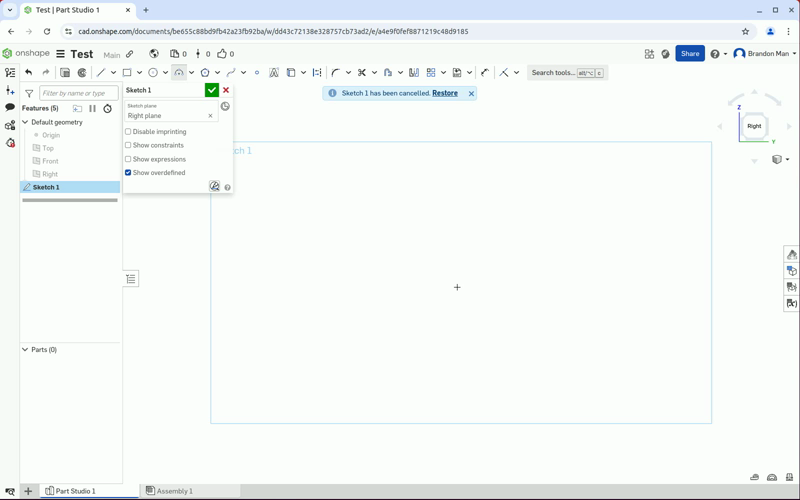
key_down(shift)
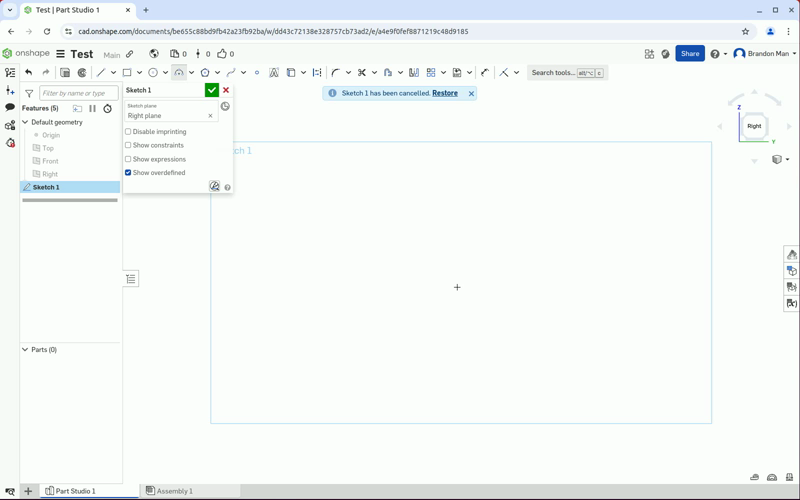
mouse_move(458, 287)
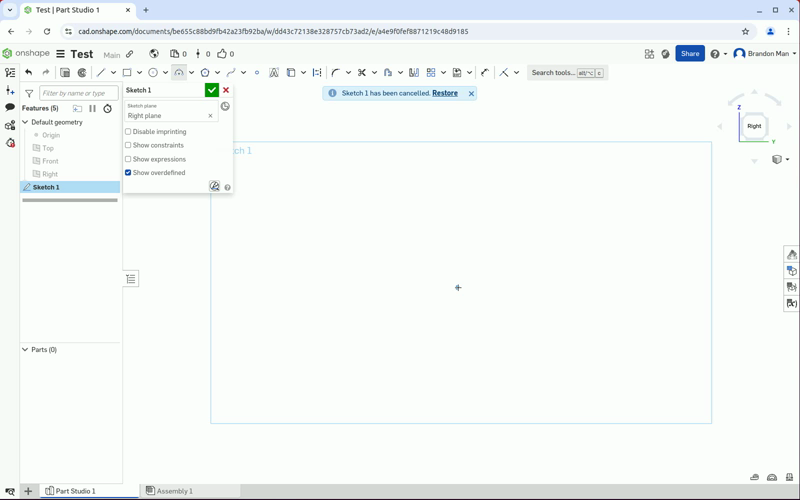
scroll(6)
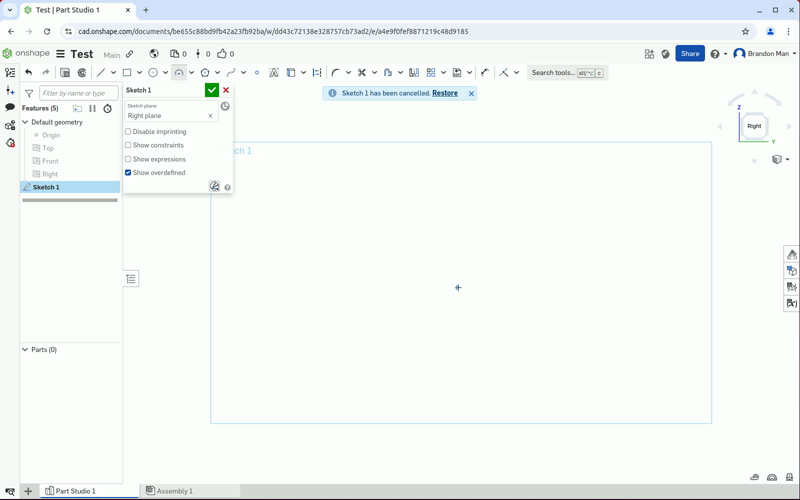
scroll(6)
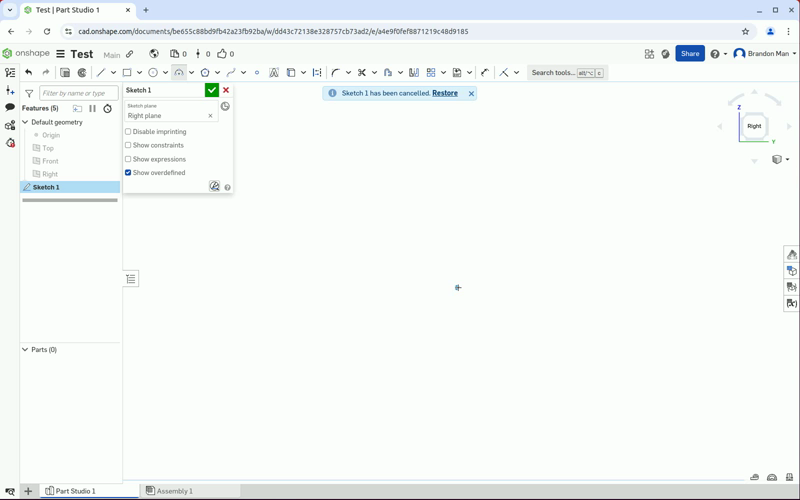
scroll(6)
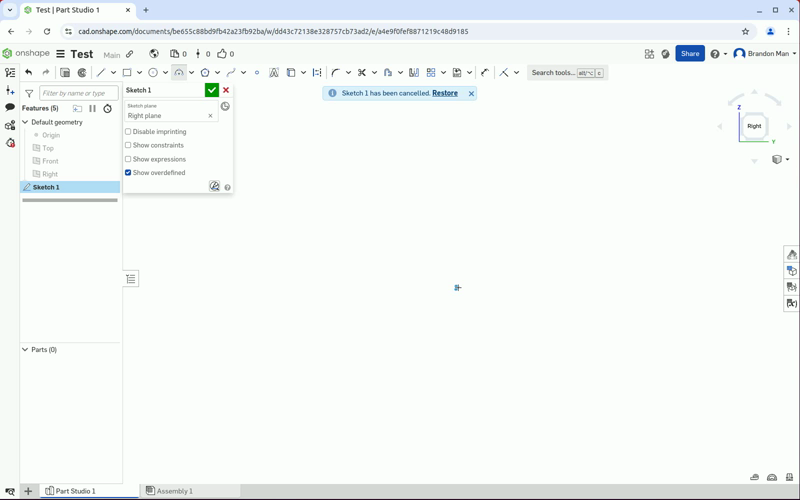
scroll(6)
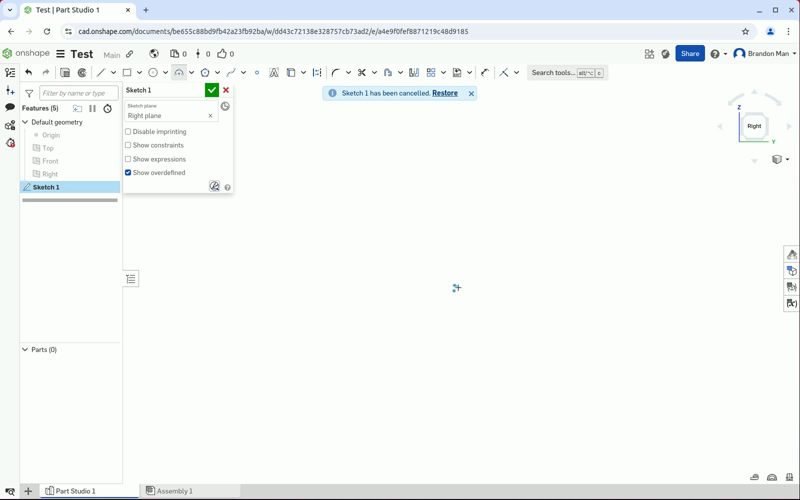
scroll(6)
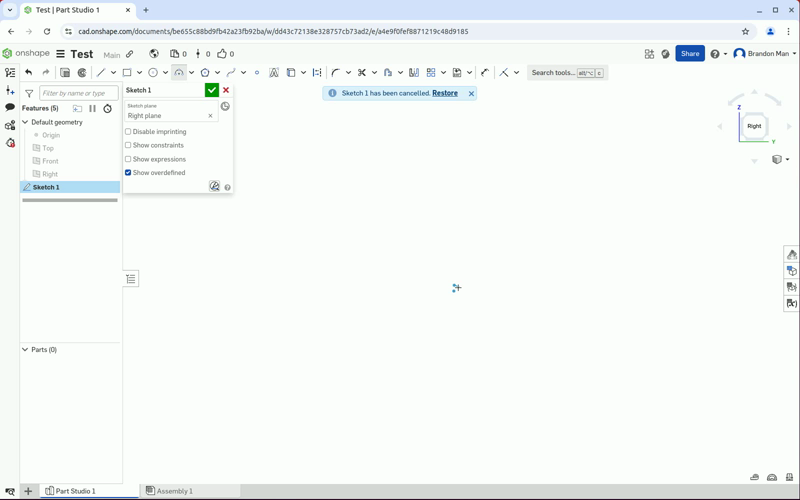
scroll(6)
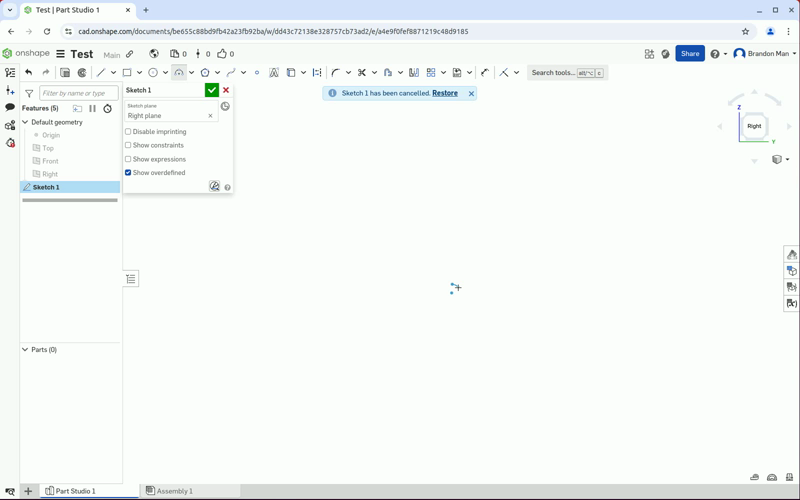
scroll(6)
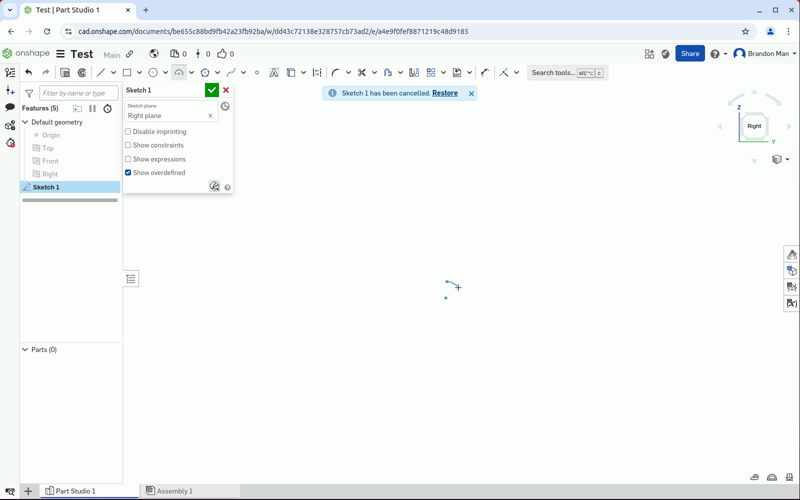
click(458, 287)
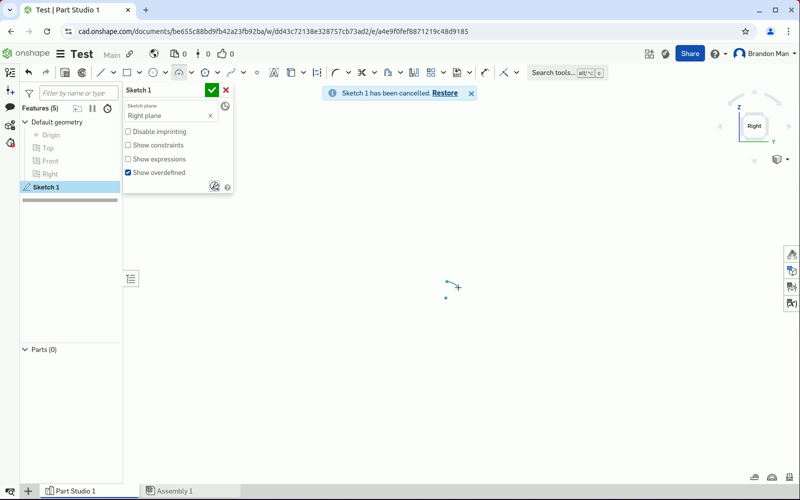
scroll(-6)
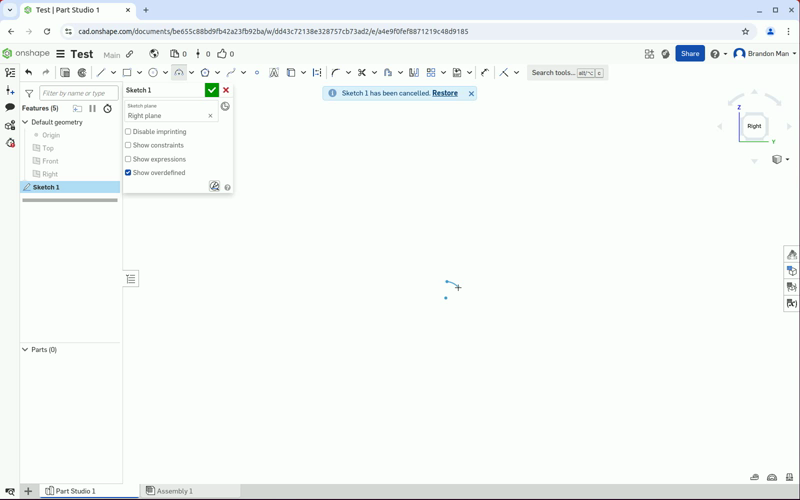
scroll(-6)
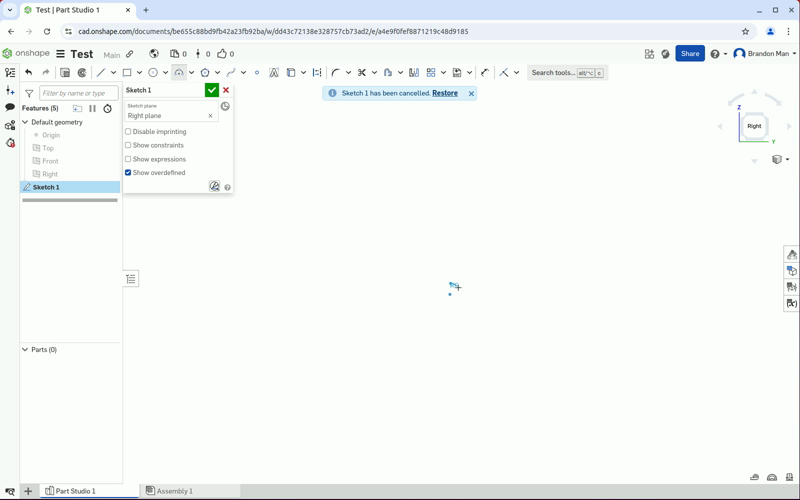
scroll(-6)
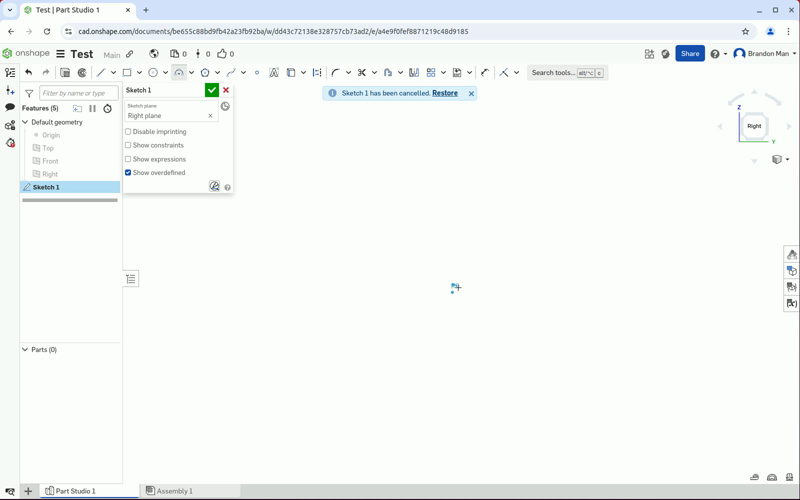
scroll(-6)
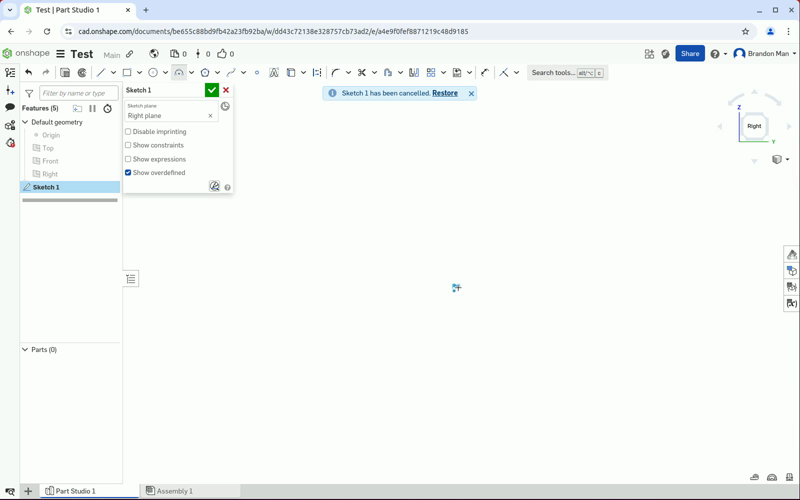
scroll(-6)
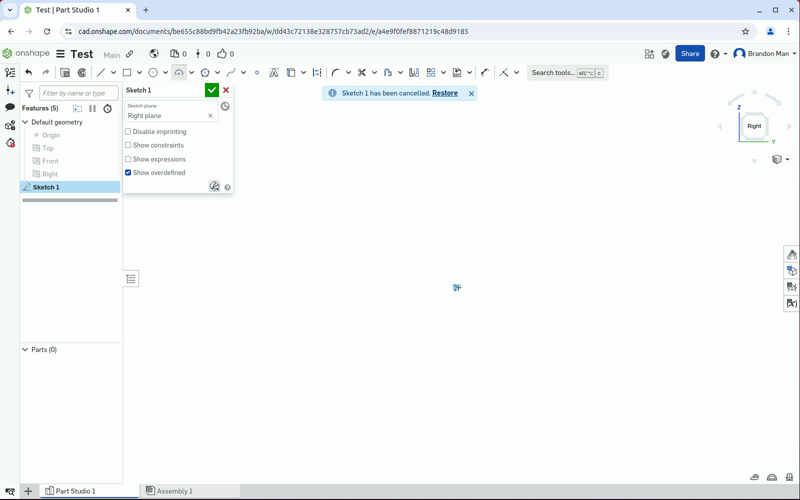
scroll(-6)
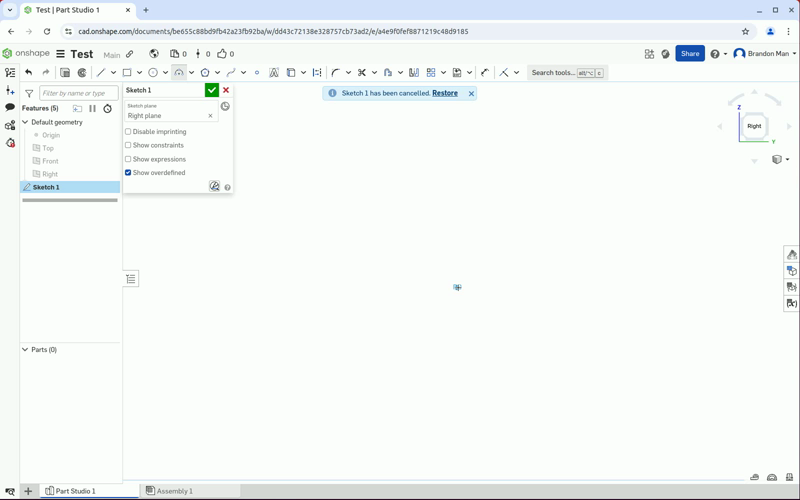
scroll(-6)
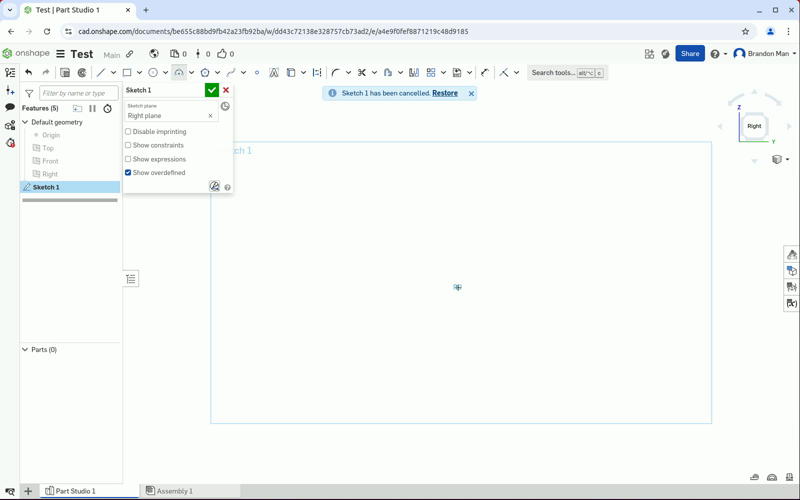
mouse_move(457, 286)
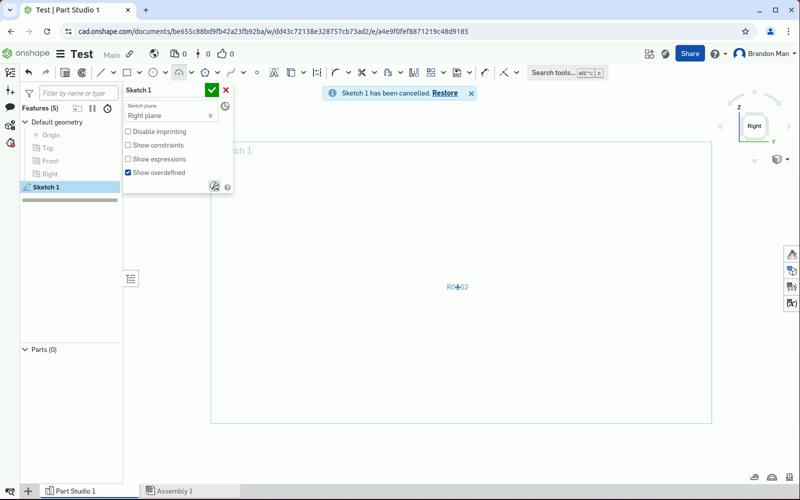
scroll(6)
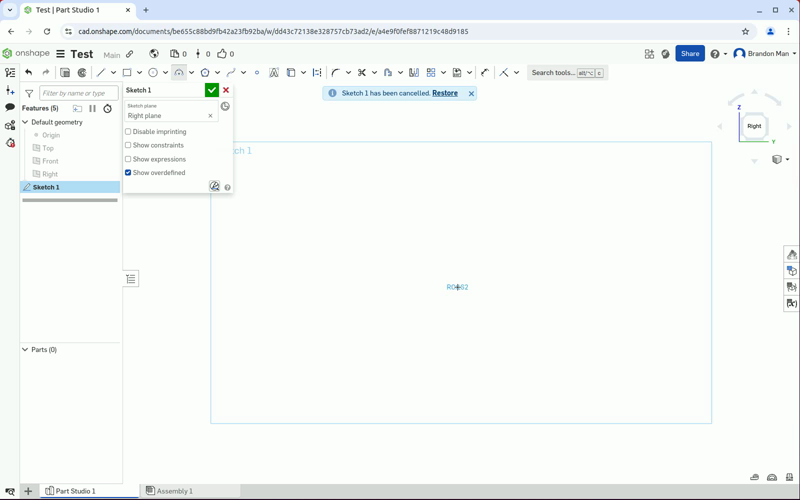
scroll(6)
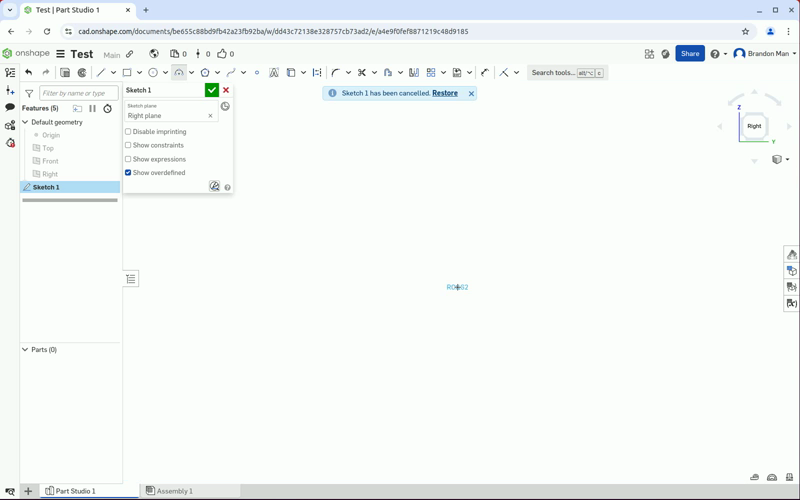
scroll(6)
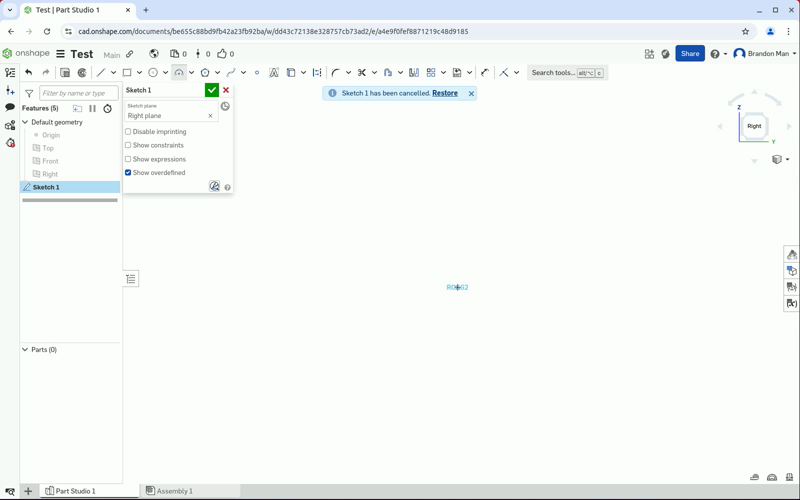
scroll(6)
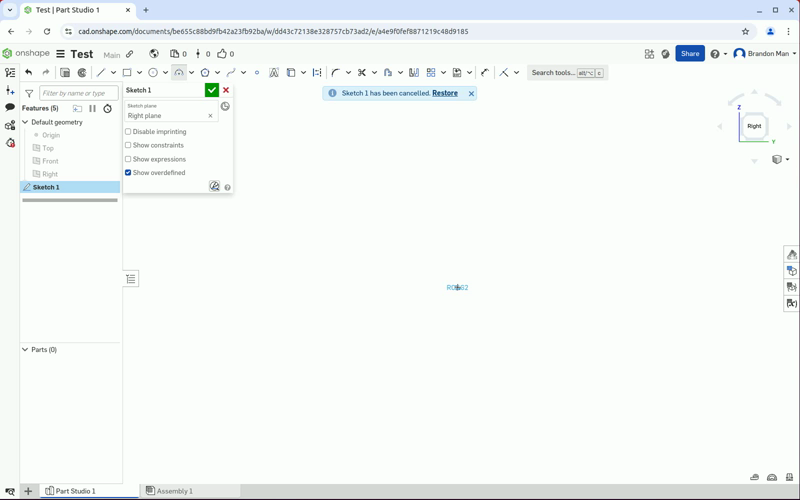
scroll(6)
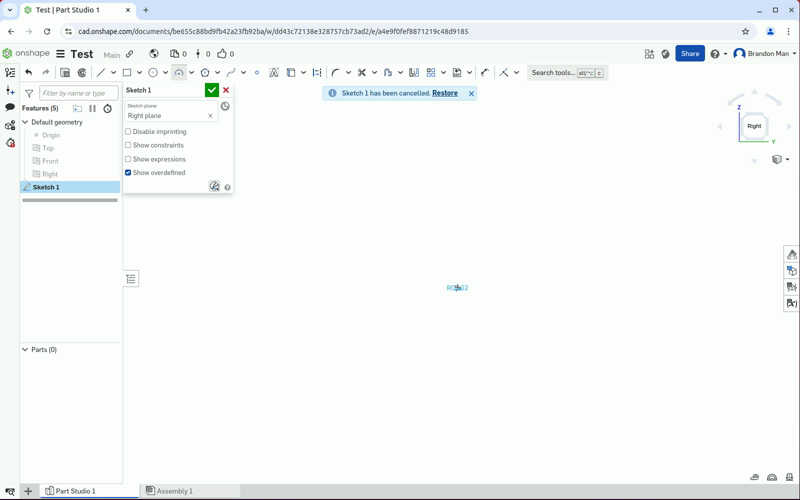
scroll(6)
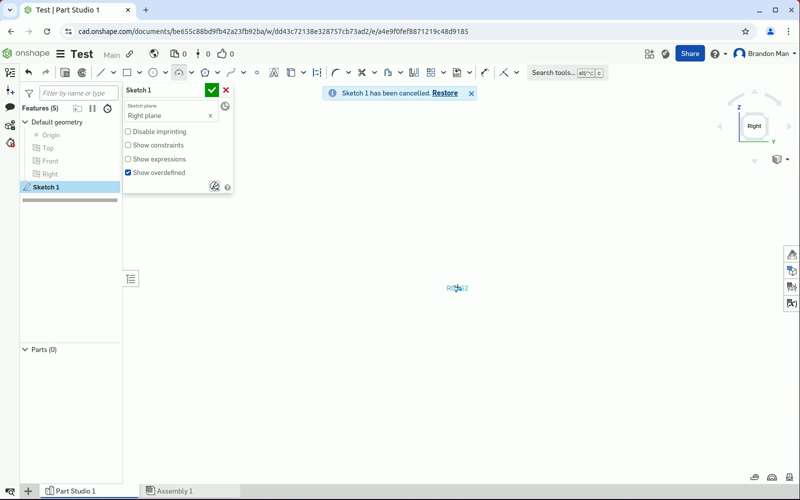
scroll(6)
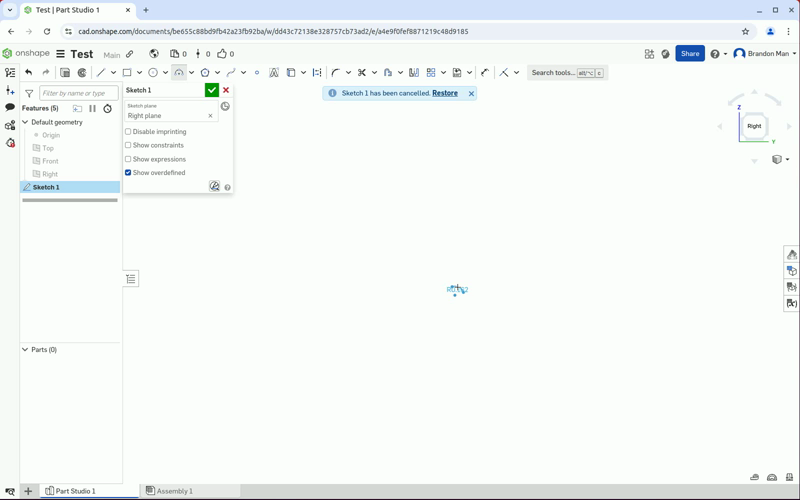
click(457, 286)
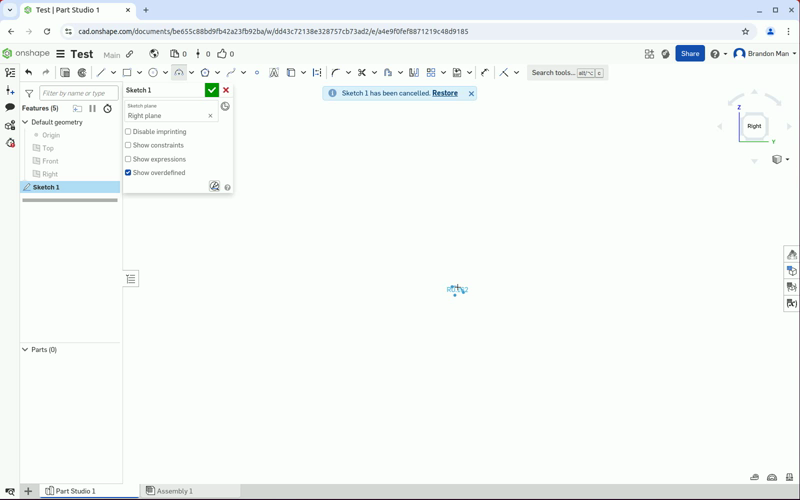
scroll(-6)
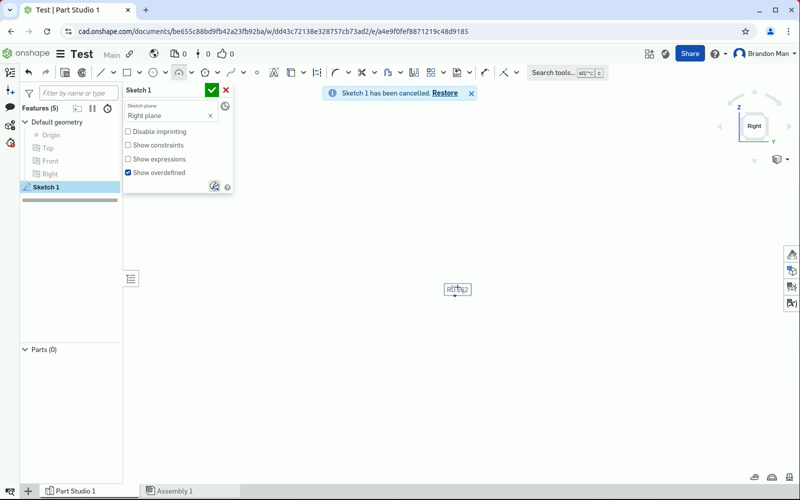
scroll(-6)
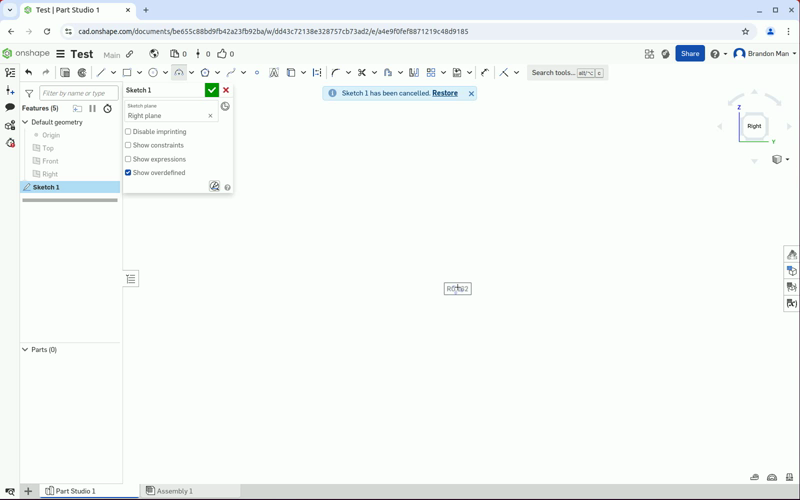
scroll(-6)
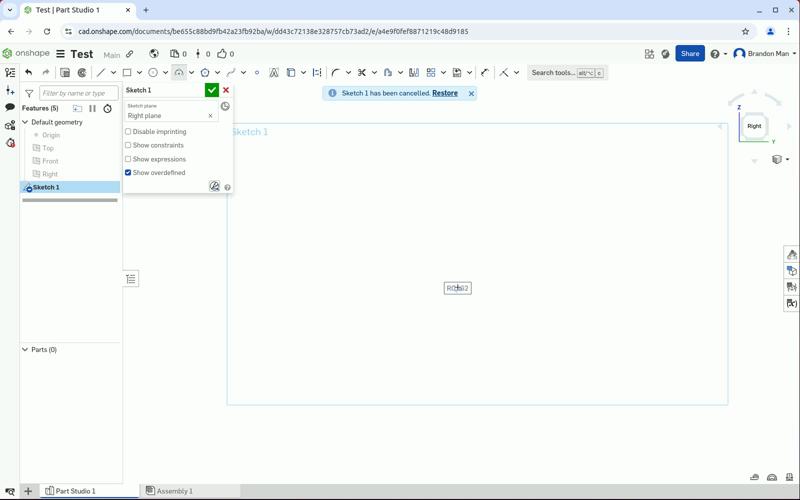
scroll(-6)
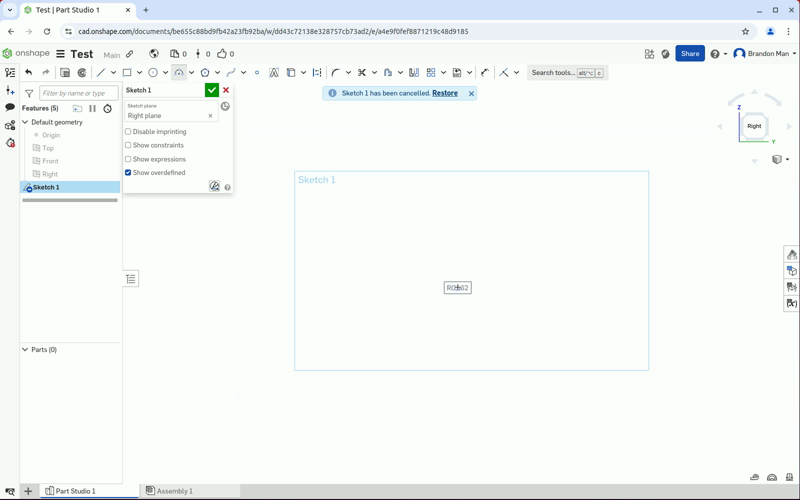
scroll(-6)
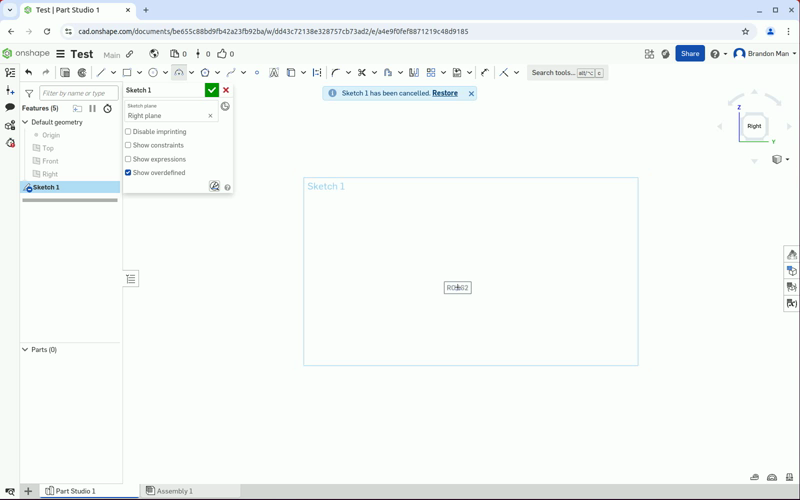
scroll(-6)
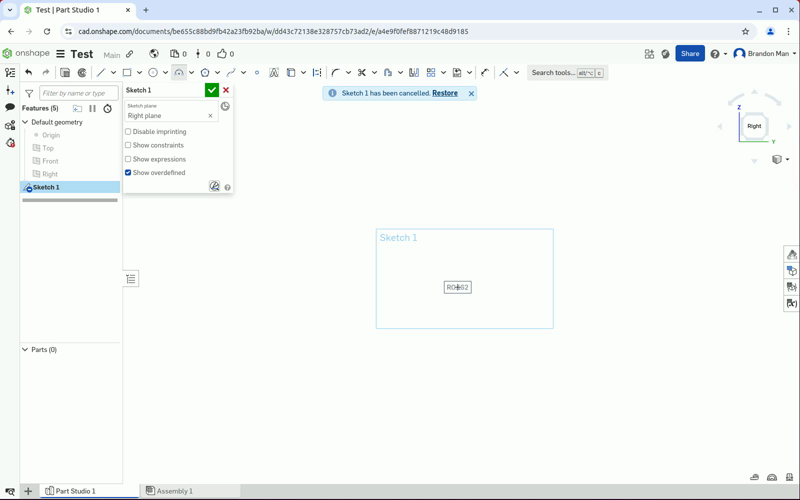
scroll(-6)
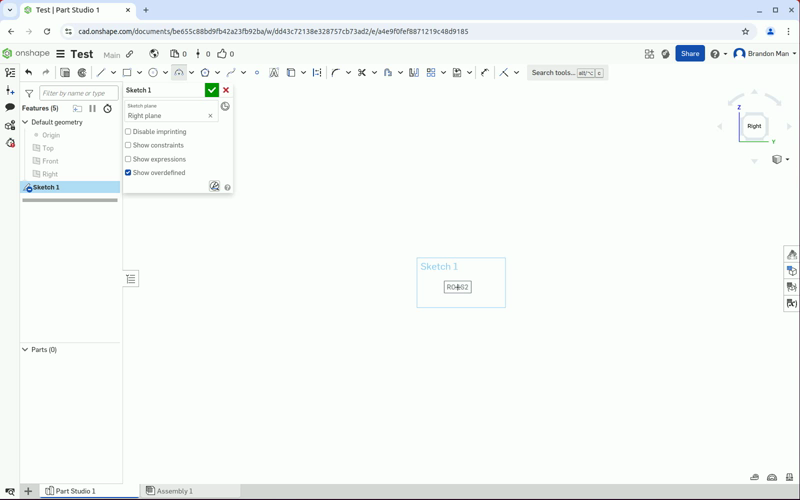
key_up(shift)
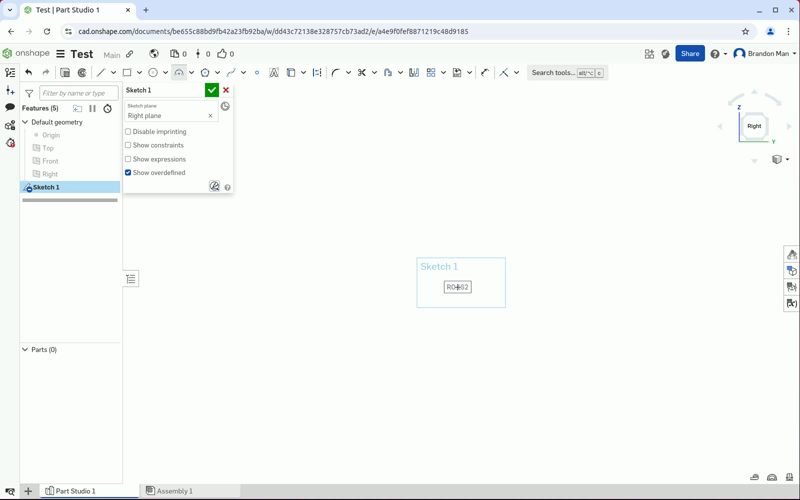
key(esc)
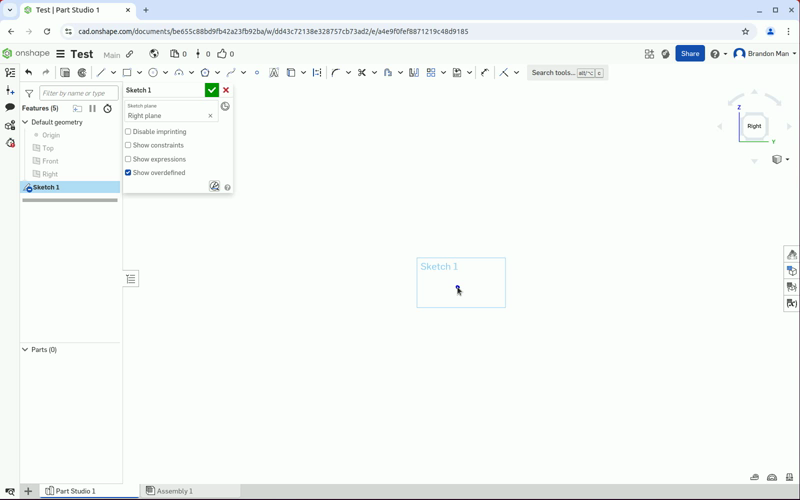
key(l)
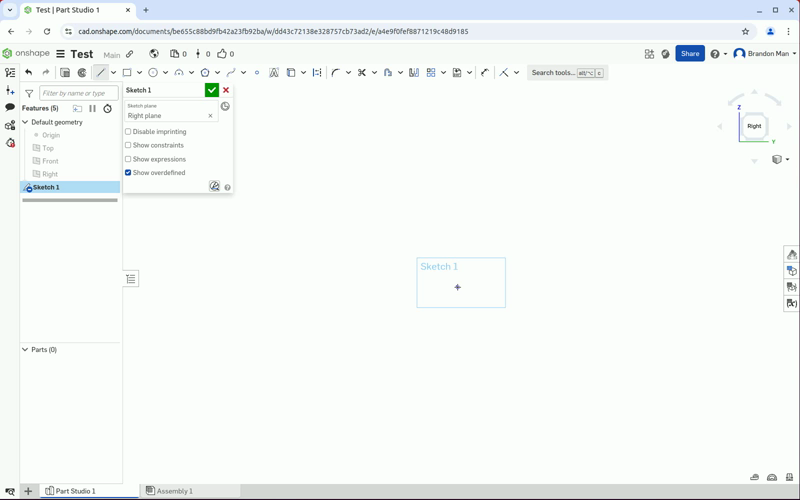
mouse_move(458, 287)
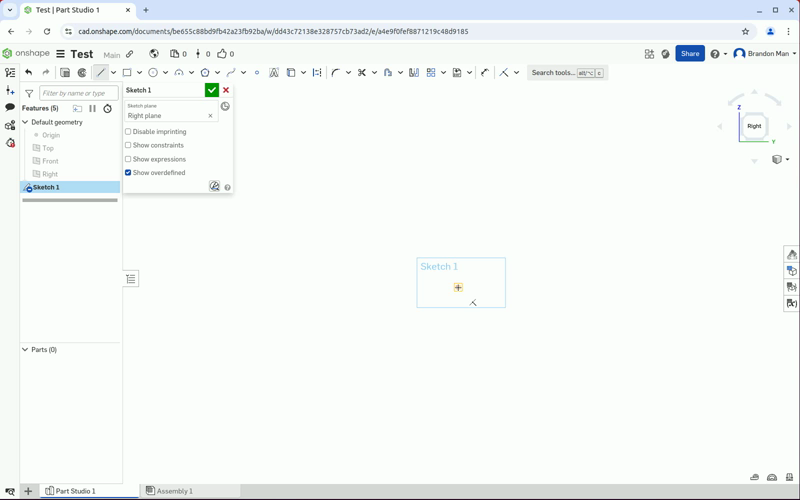
scroll(6)
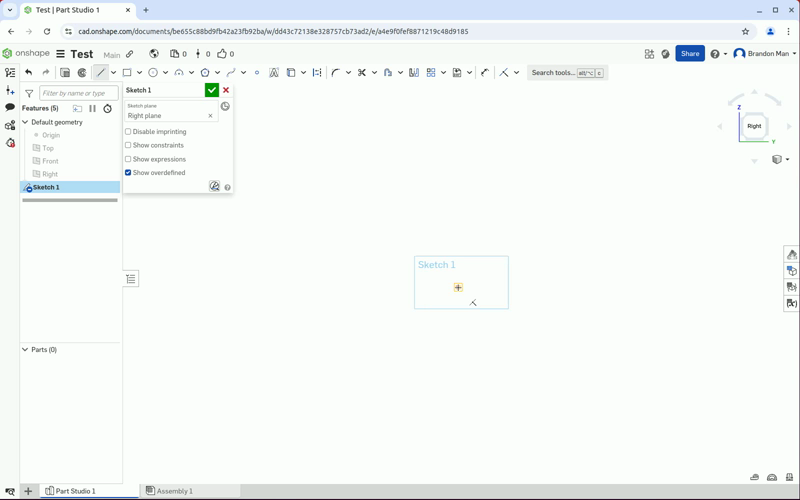
scroll(6)
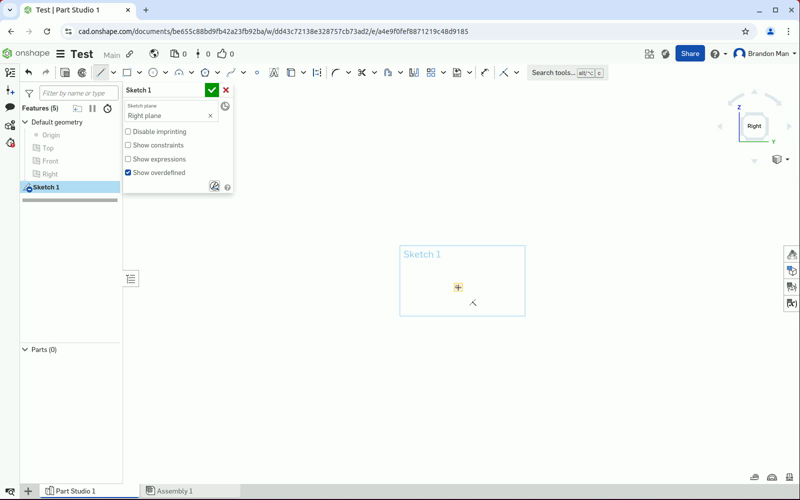
scroll(6)
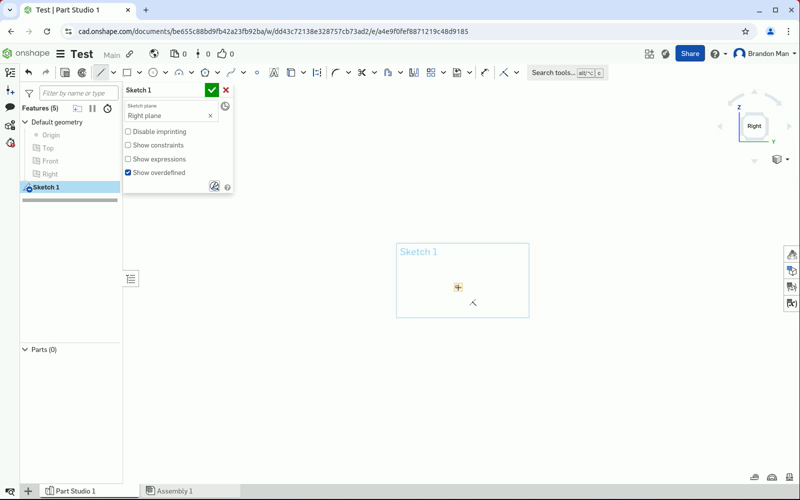
scroll(6)
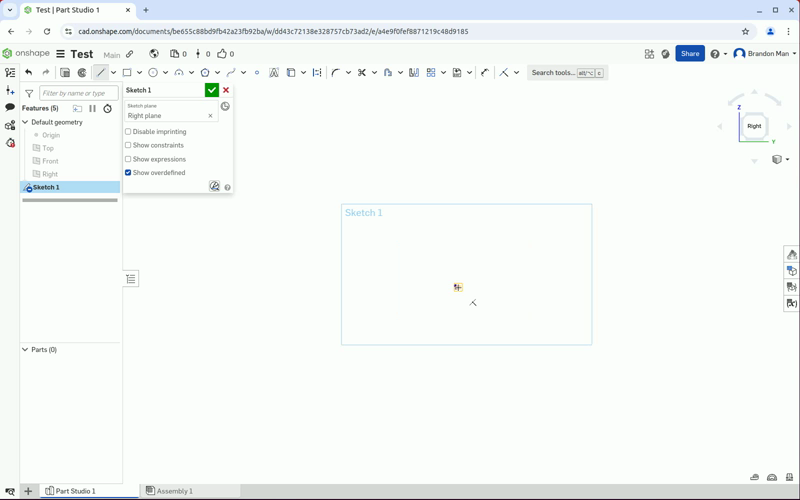
scroll(6)
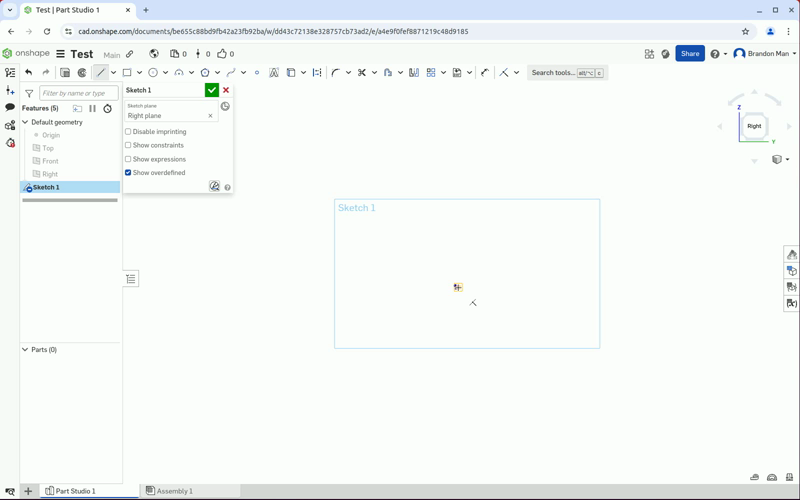
scroll(6)
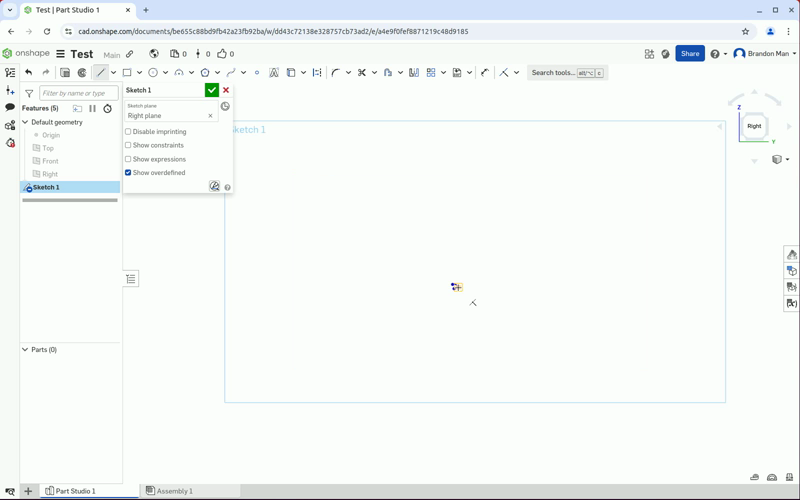
scroll(6)
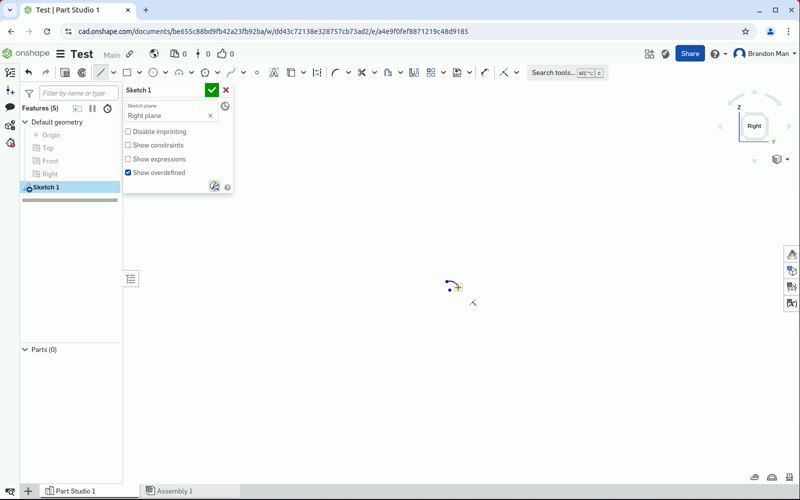
click(458, 287)
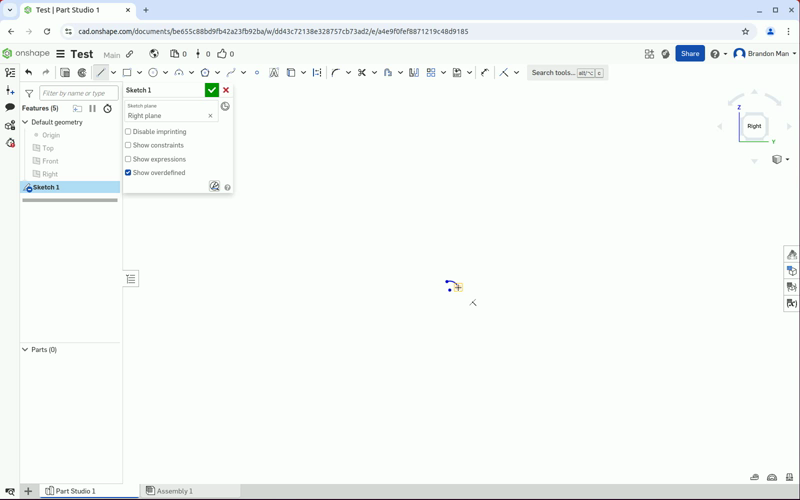
scroll(-6)
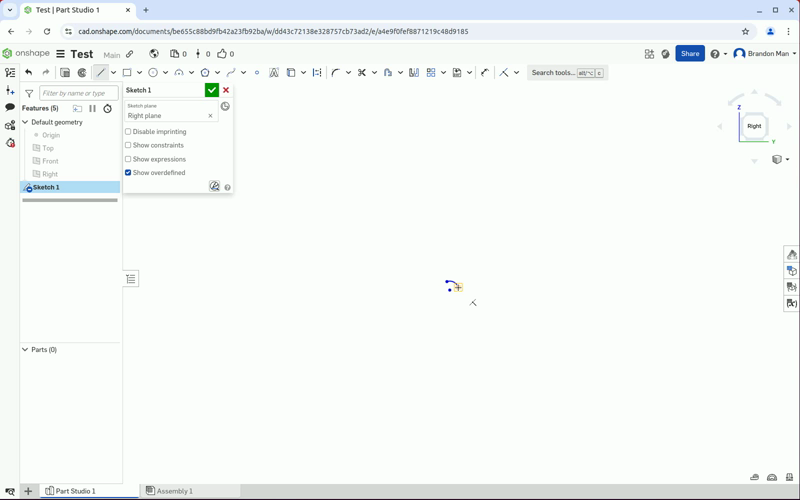
scroll(-6)
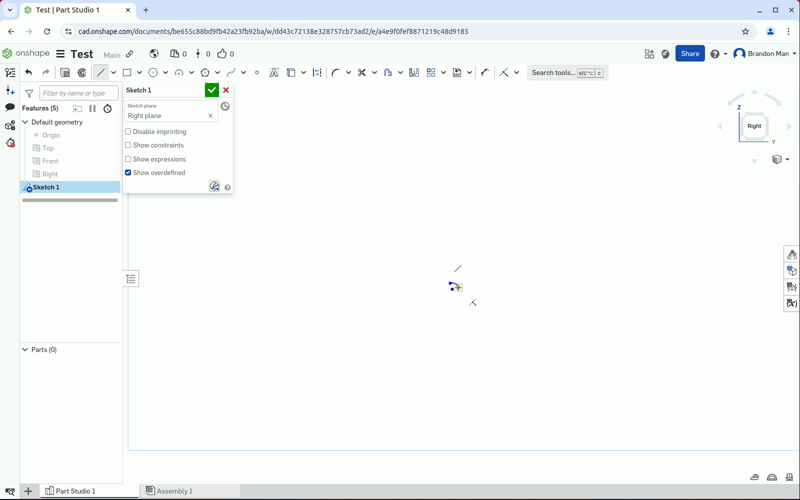
scroll(-6)
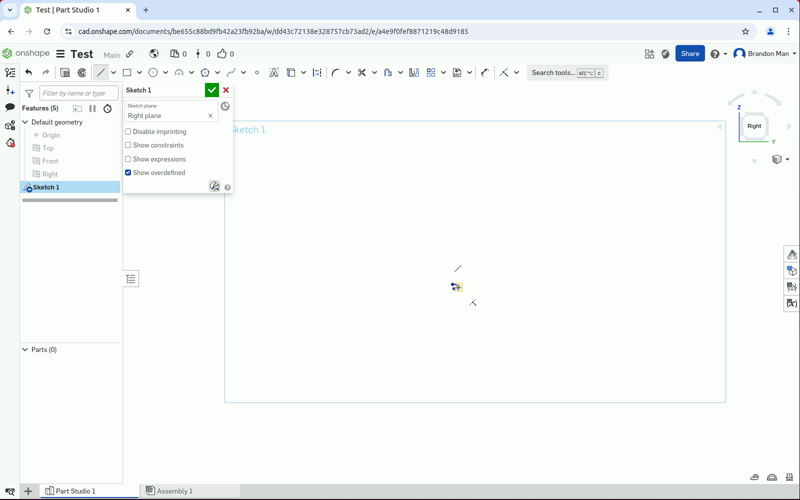
scroll(-6)
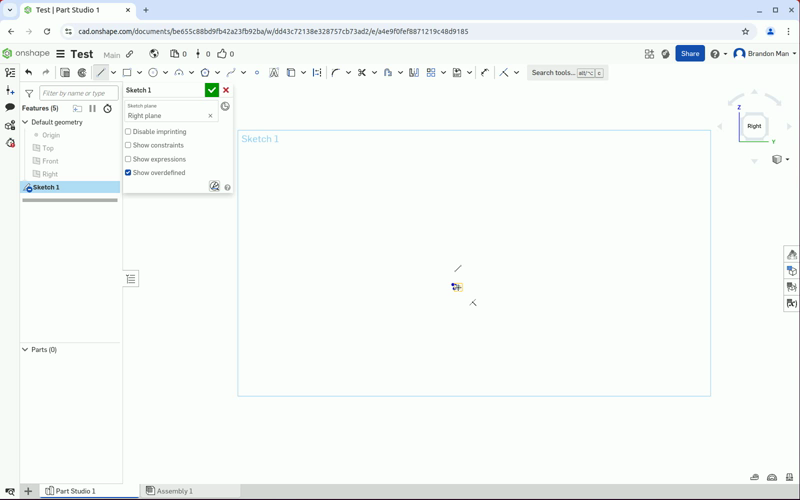
scroll(-6)
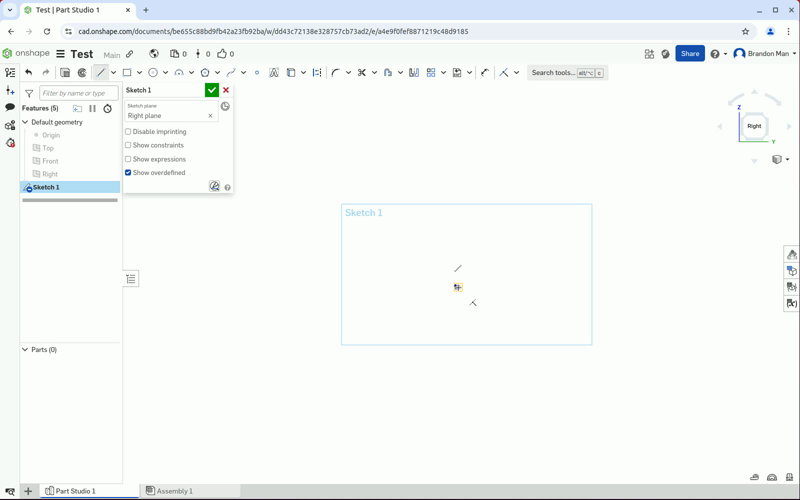
scroll(-6)
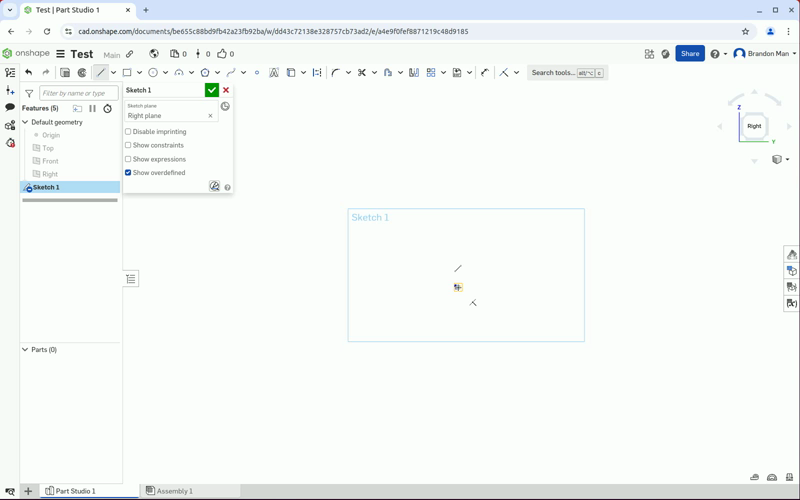
scroll(-6)
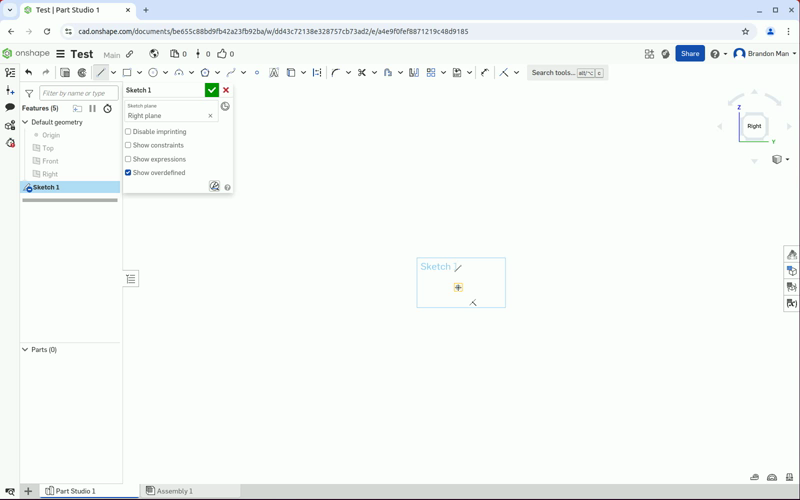
key_down(shift)
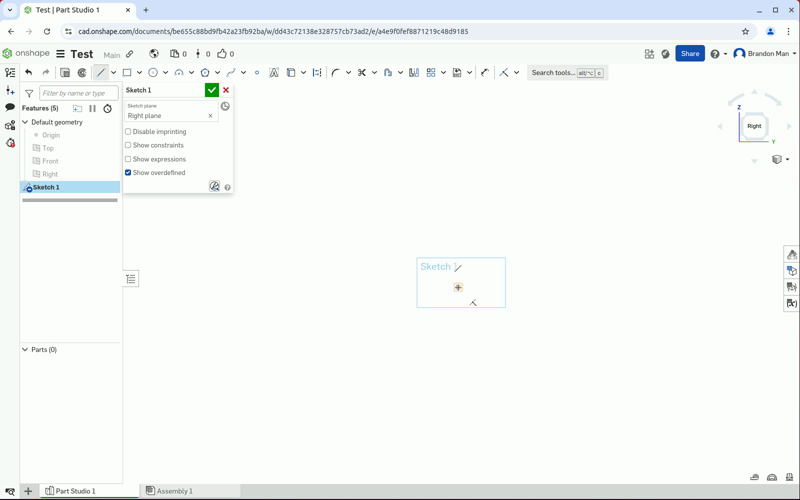
mouse_move(488, 287)
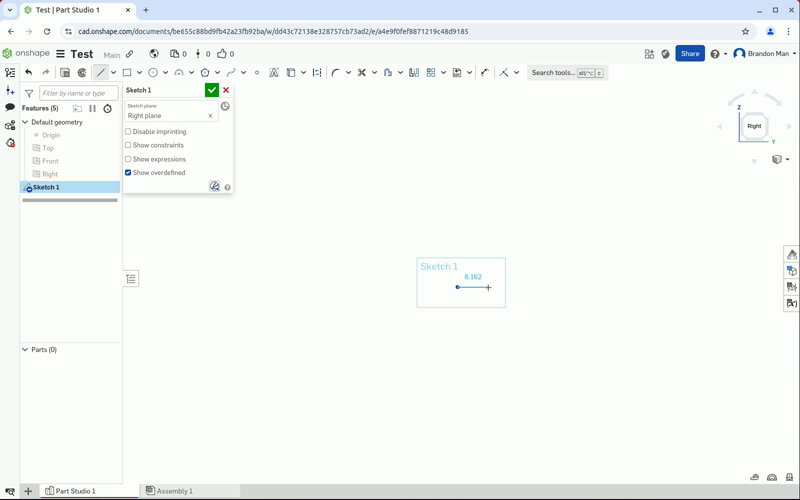
mouse_move(465, 287)
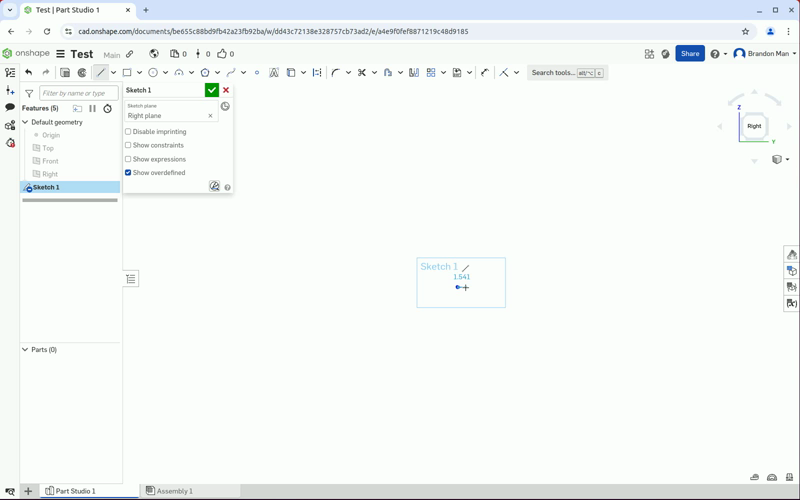
click(465, 287)
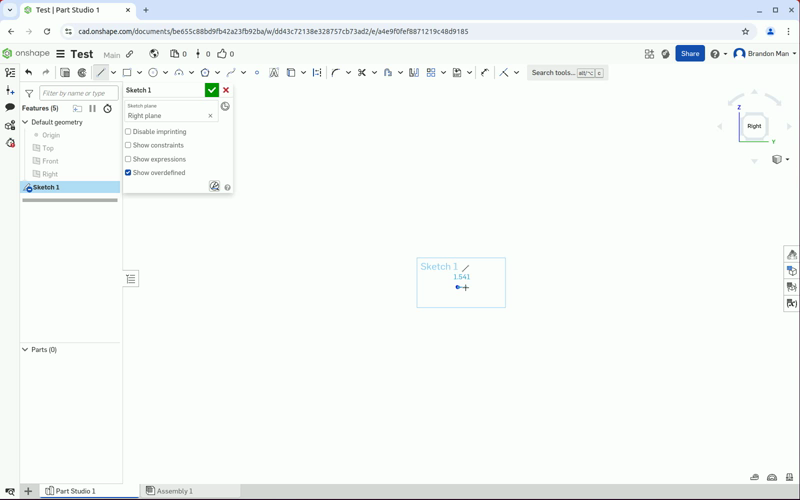
key_up(shift)
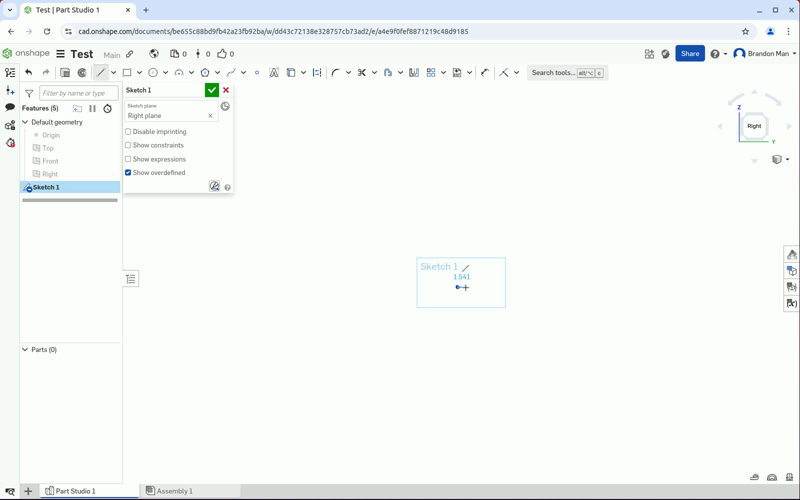
key(esc)
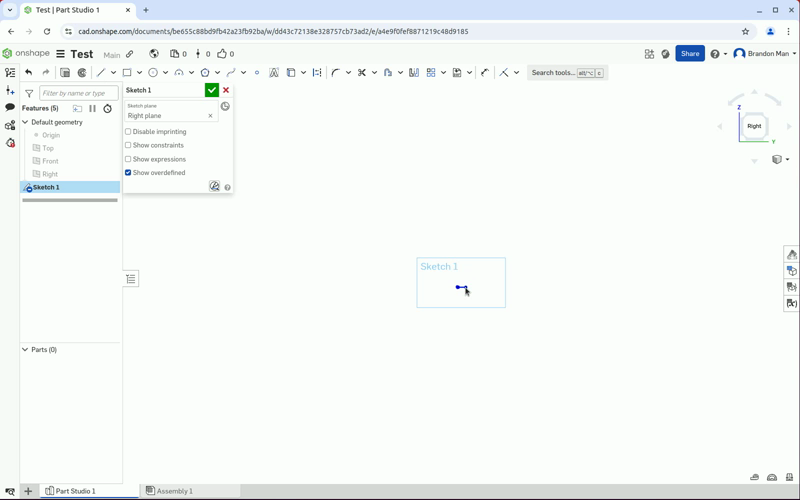
key(a)
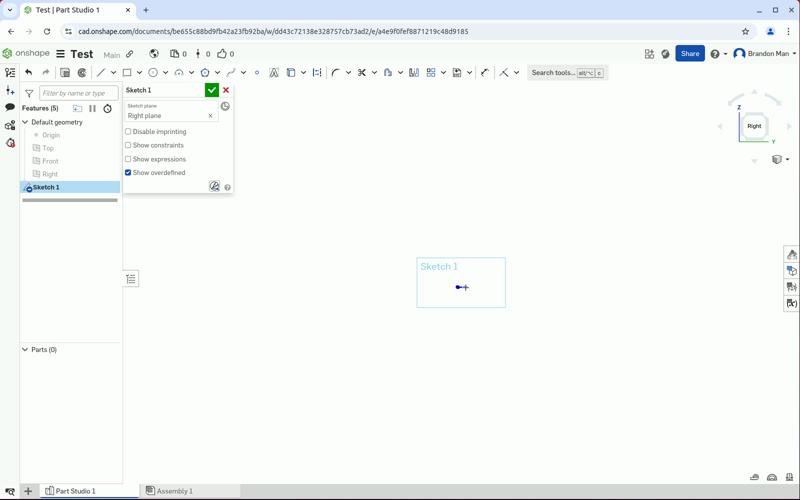
mouse_move(465, 287)
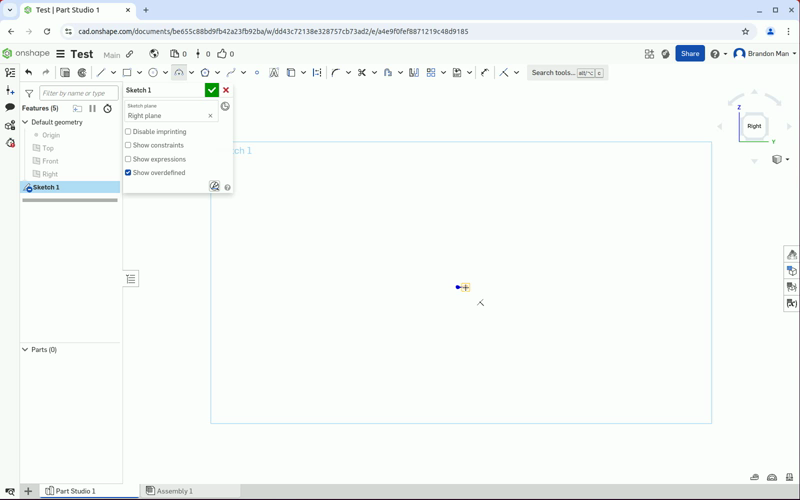
click(465, 287)
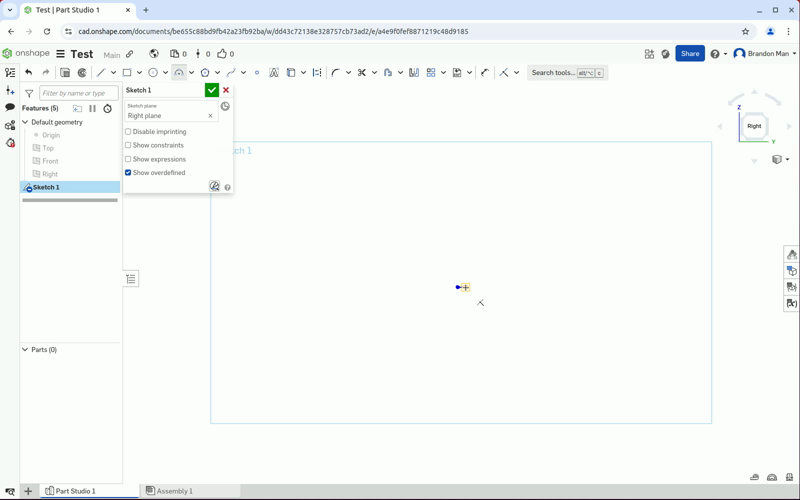
key_down(shift)
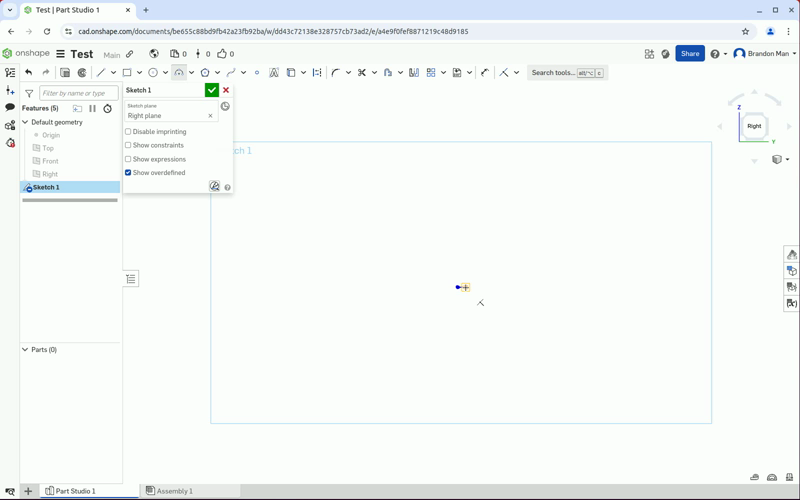
mouse_move(466, 286)
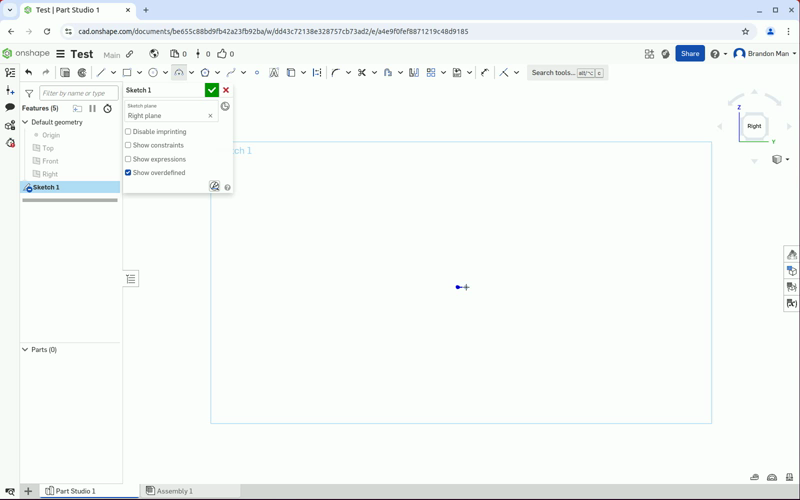
scroll(6)
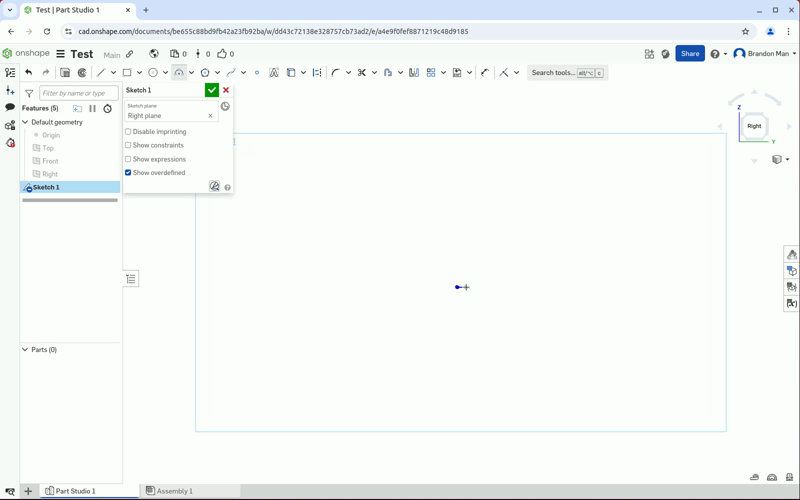
scroll(6)
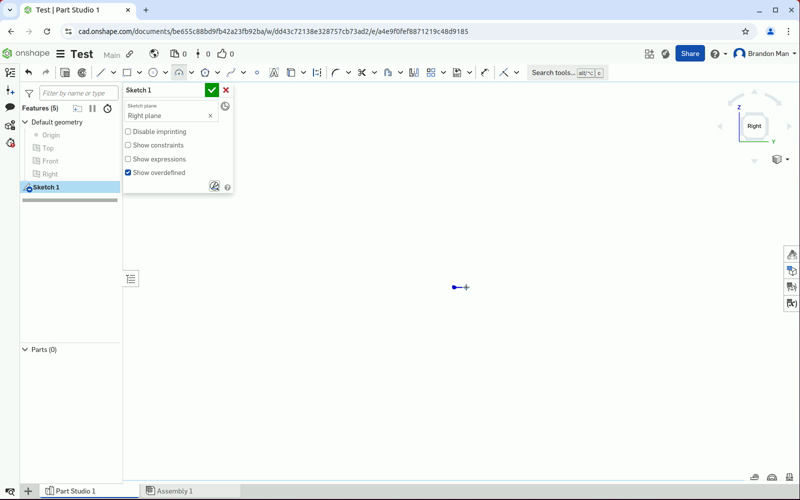
scroll(6)
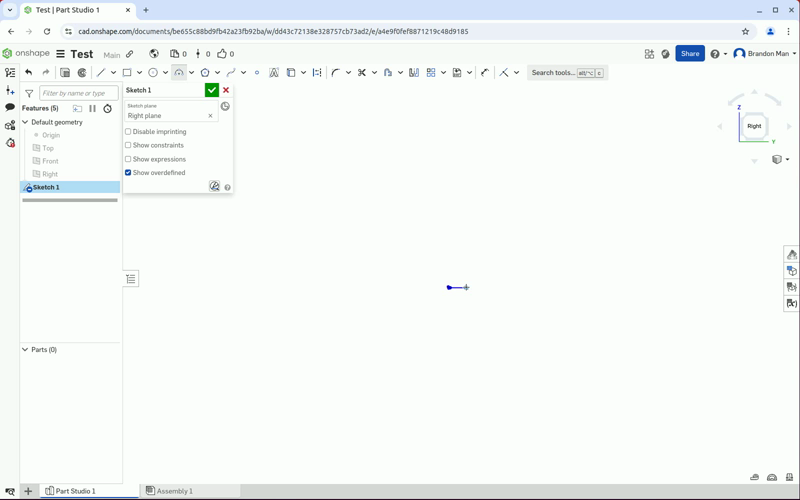
scroll(6)
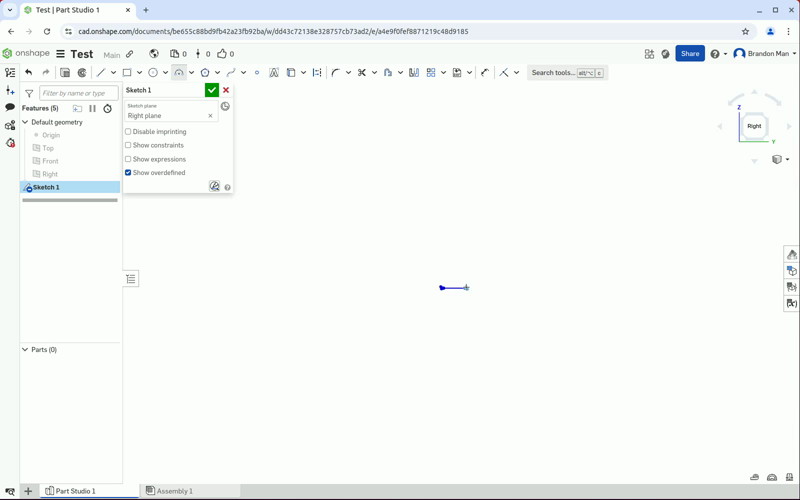
scroll(6)
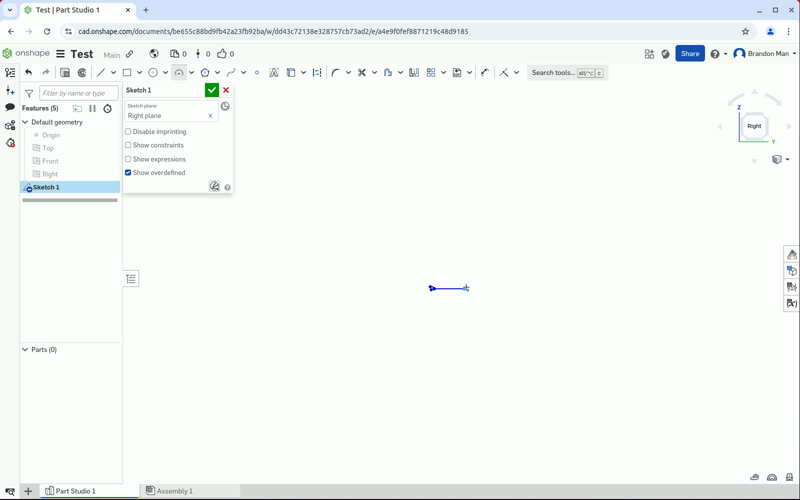
scroll(6)
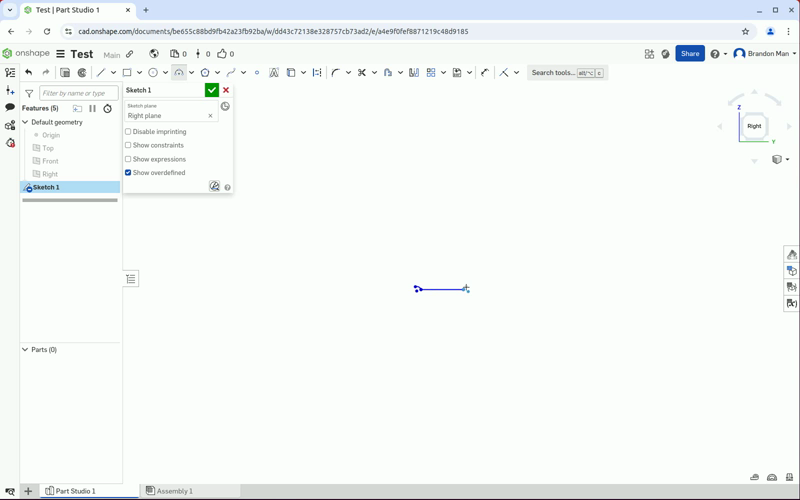
scroll(6)
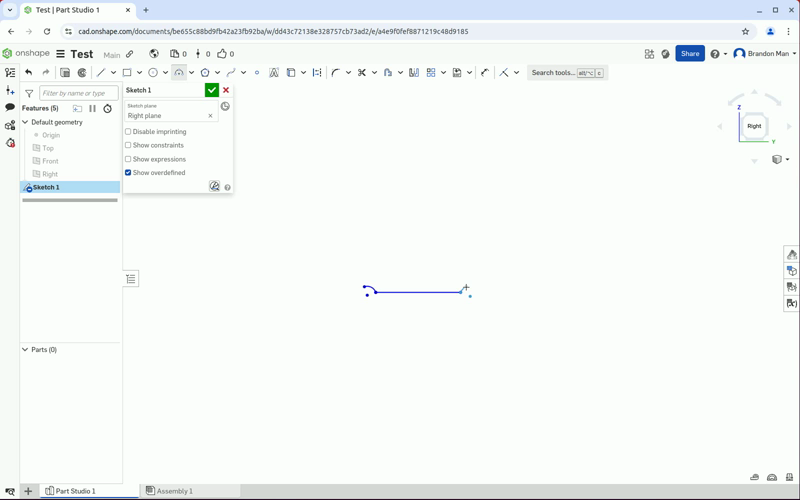
click(466, 286)
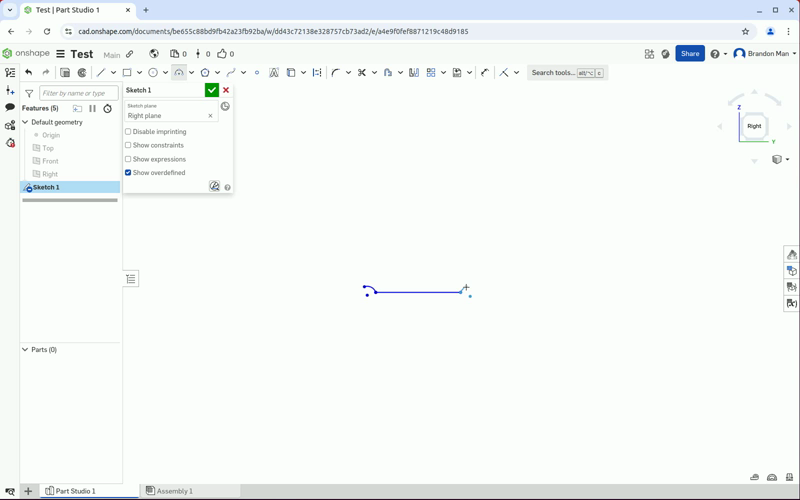
scroll(-6)
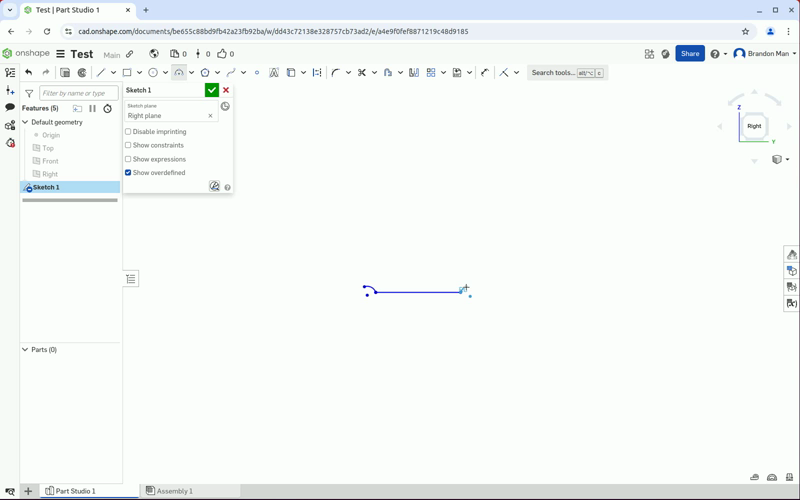
scroll(-6)
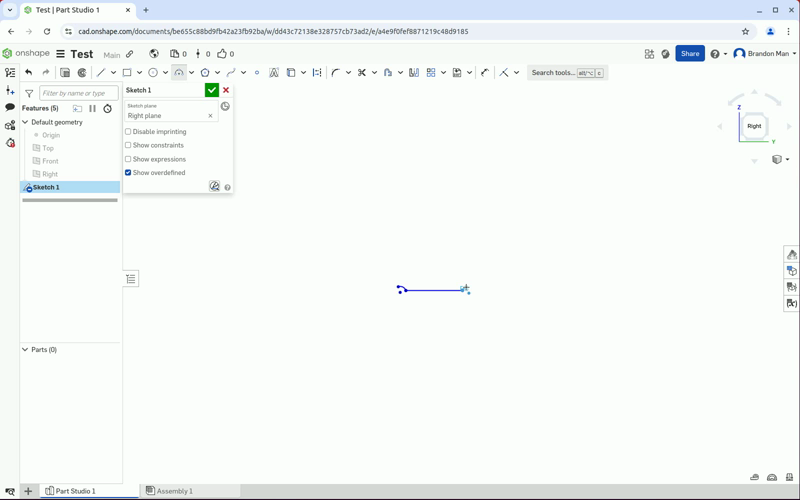
scroll(-6)
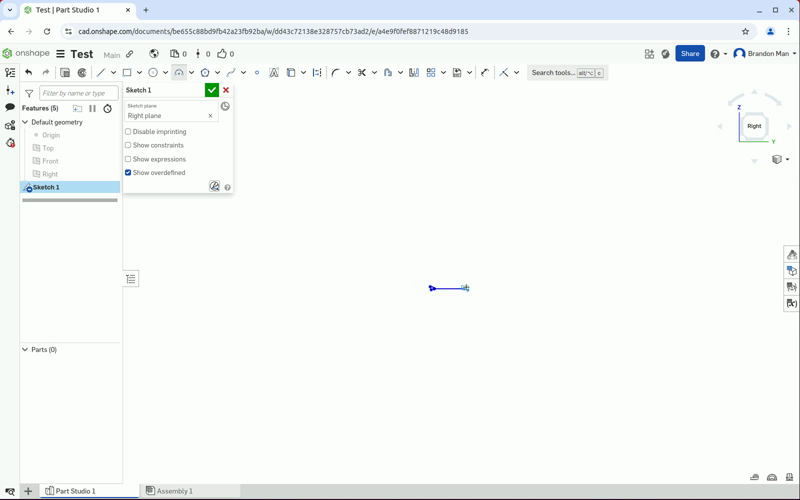
scroll(-6)
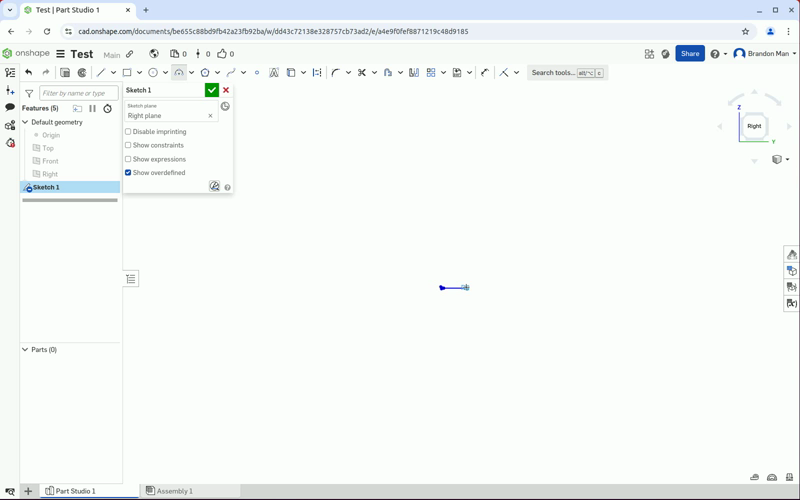
scroll(-6)
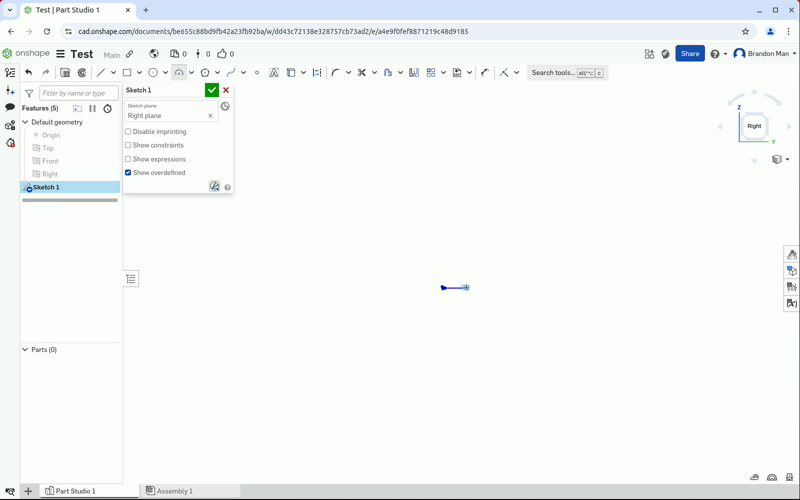
scroll(-6)
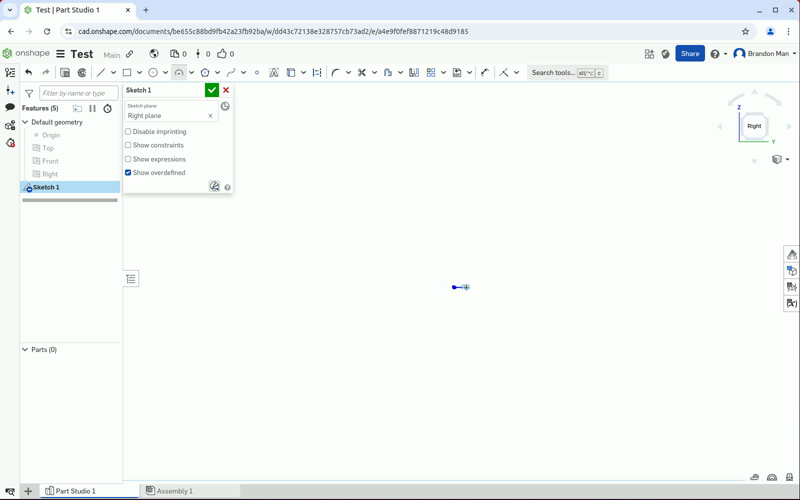
scroll(-6)
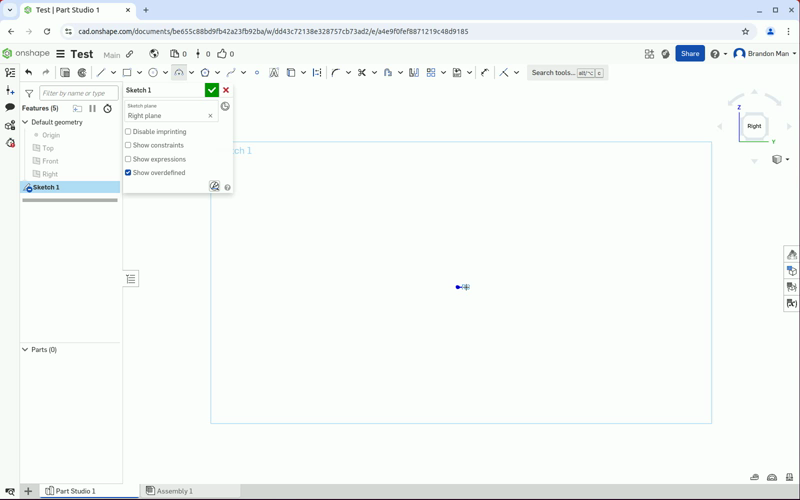
mouse_move(466, 286)
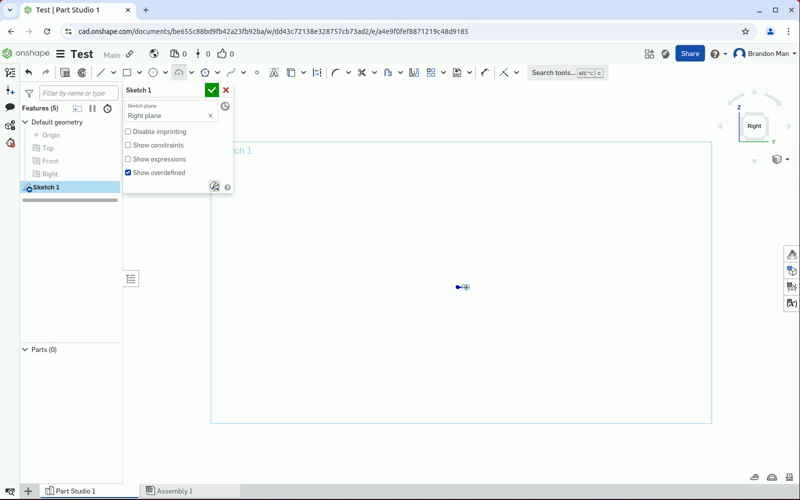
scroll(6)
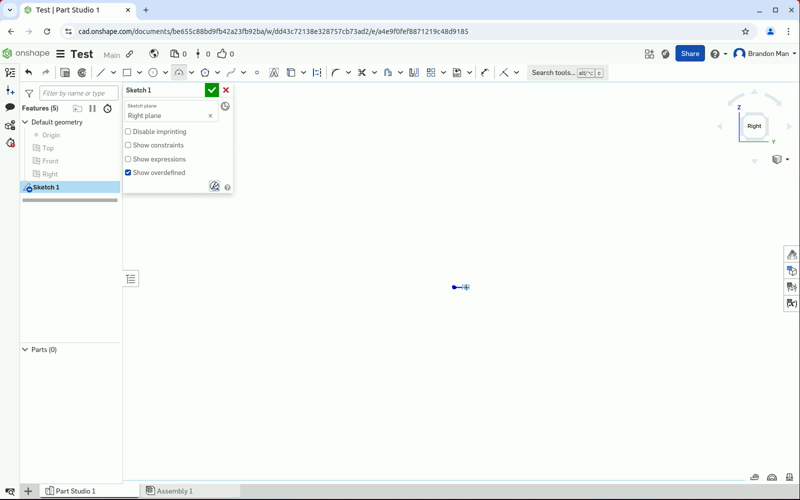
scroll(6)
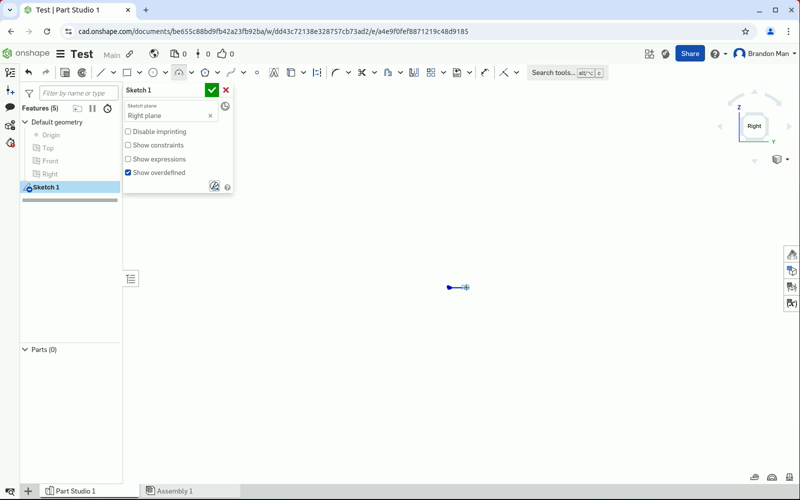
scroll(6)
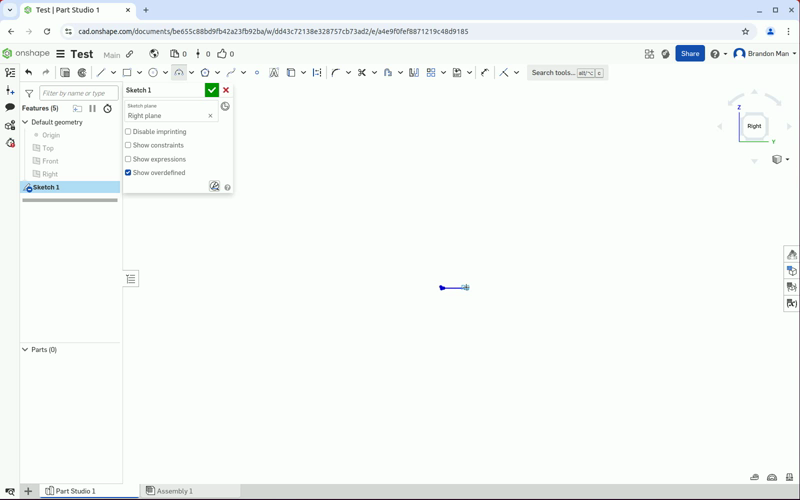
scroll(6)
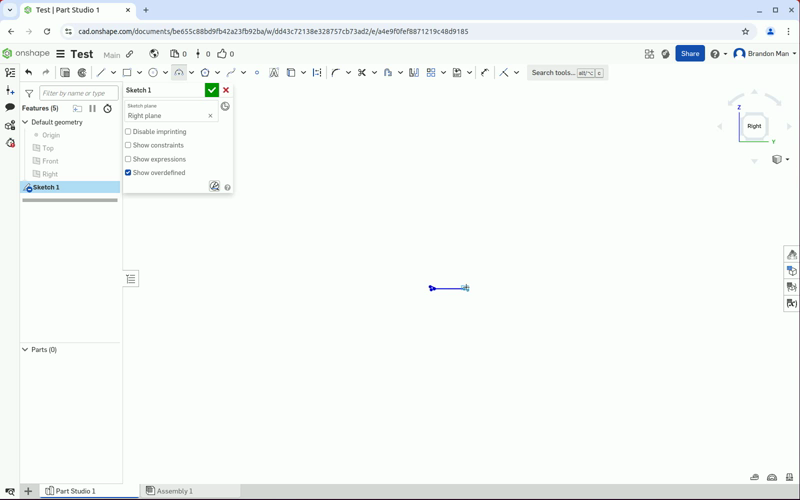
scroll(6)
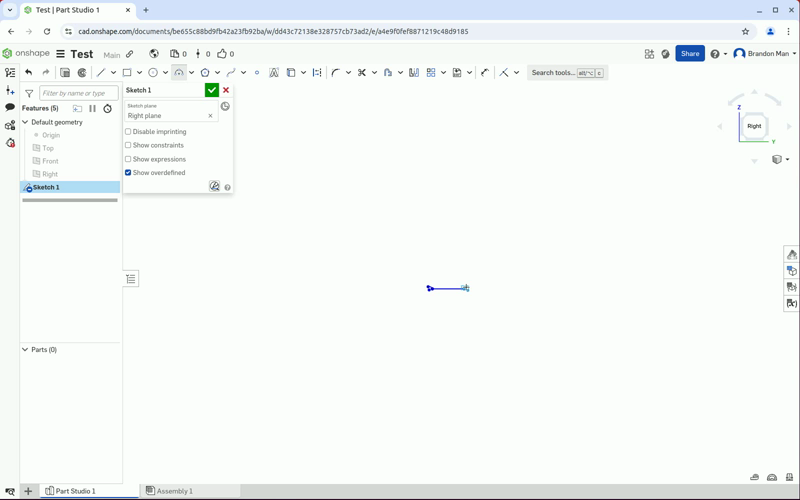
scroll(6)
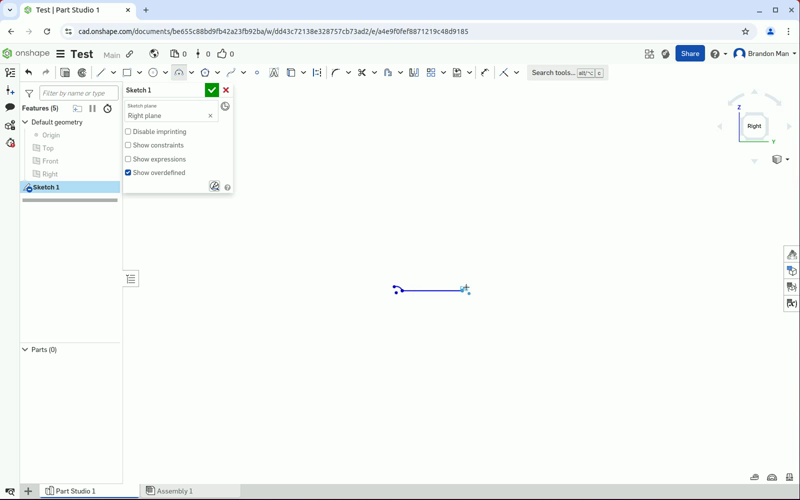
scroll(6)
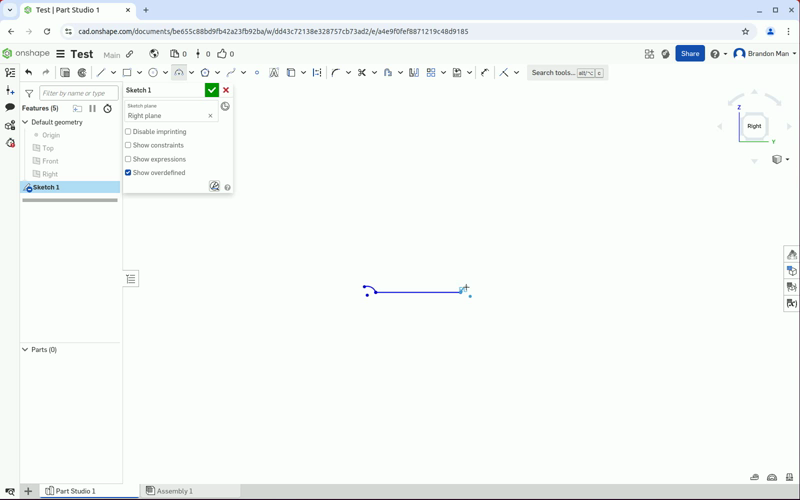
click(466, 286)
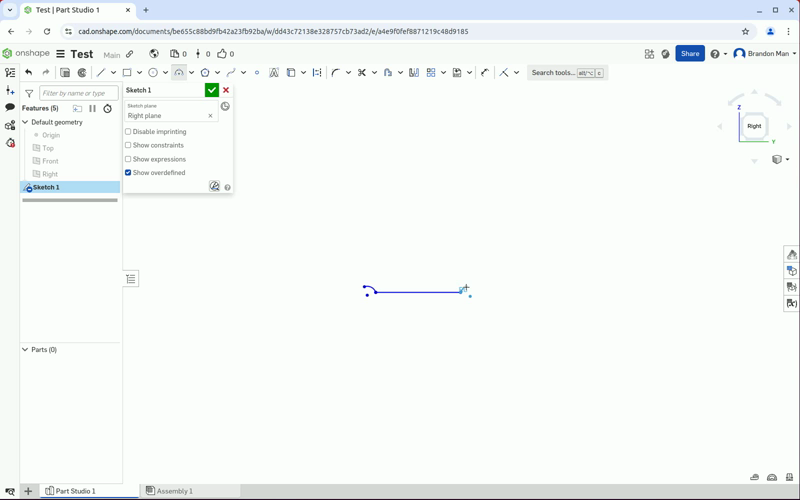
scroll(-6)
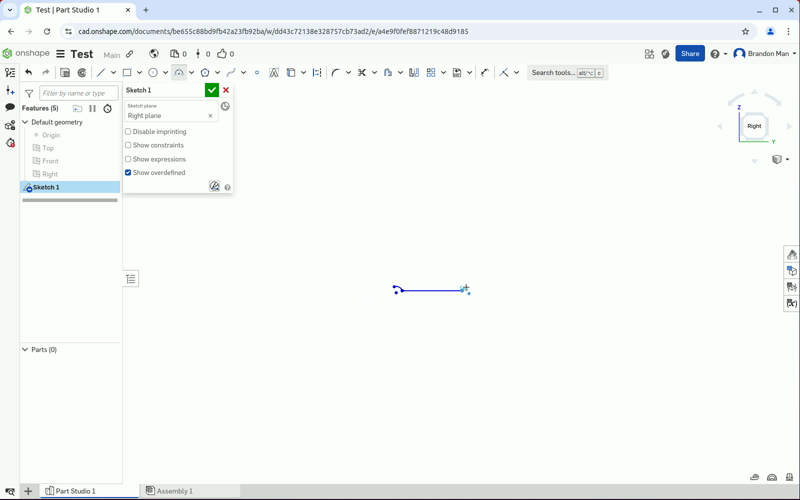
scroll(-6)
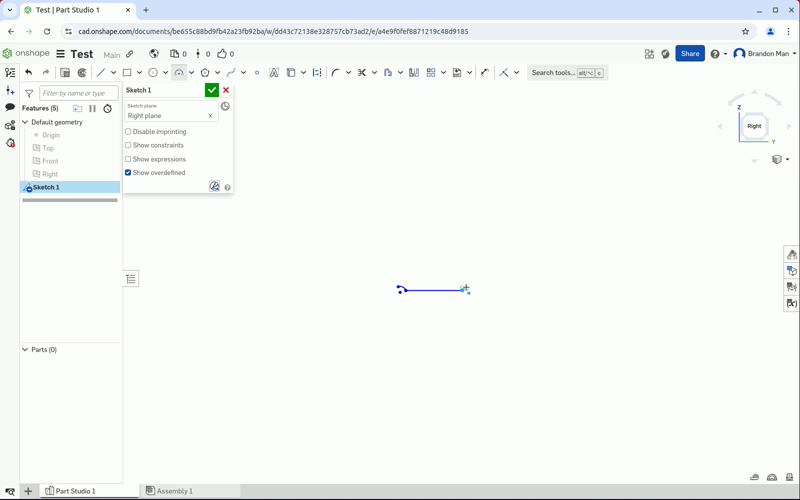
scroll(-6)
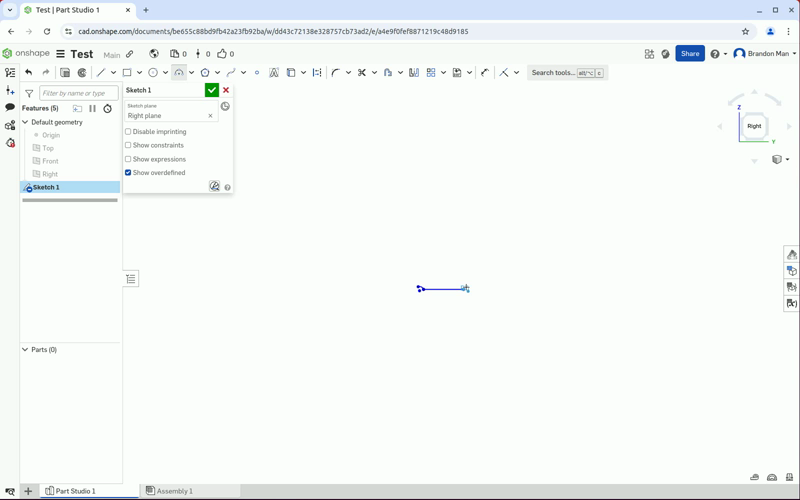
scroll(-6)
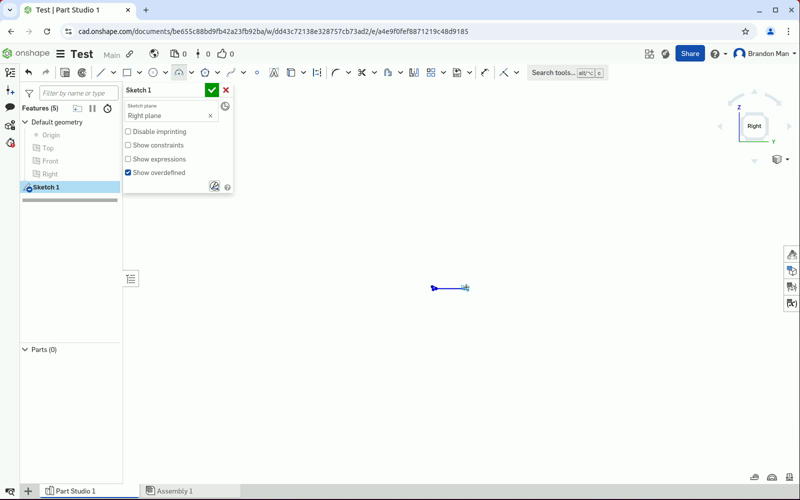
scroll(-6)
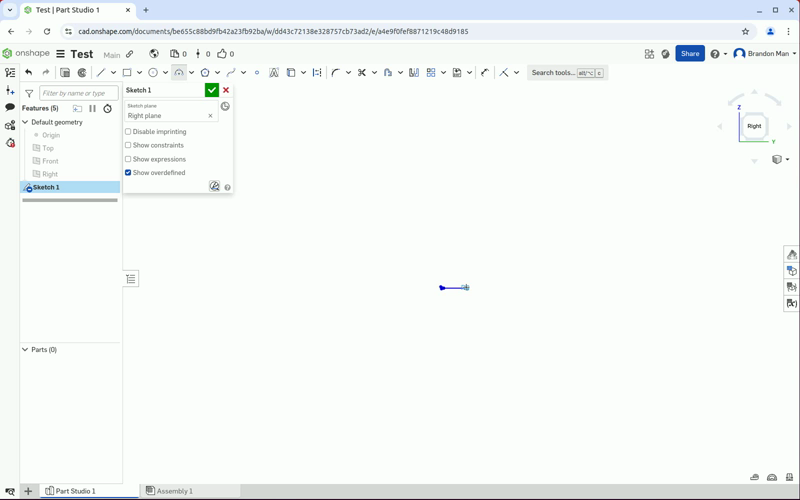
scroll(-6)
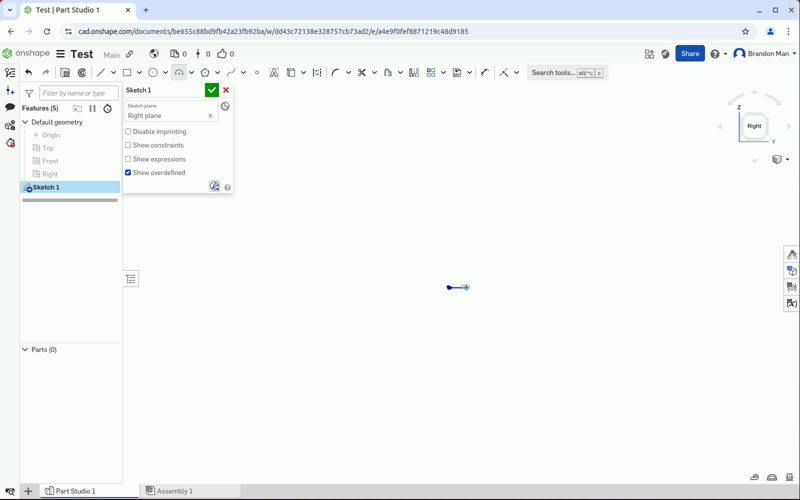
scroll(-6)
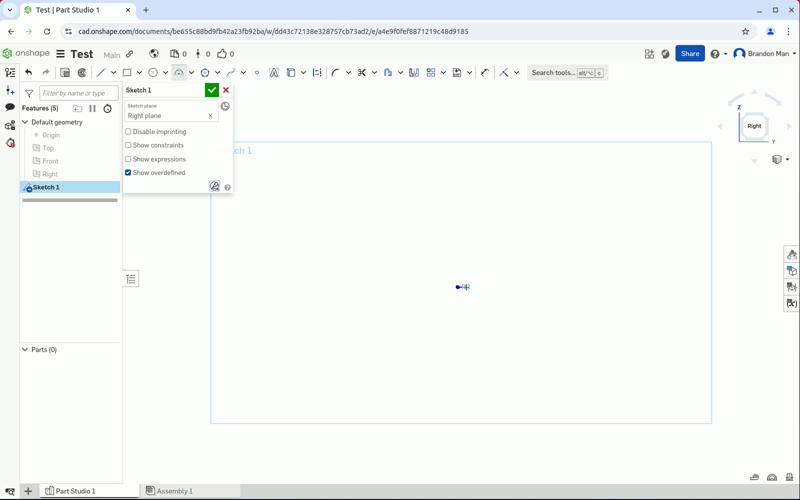
key_up(shift)
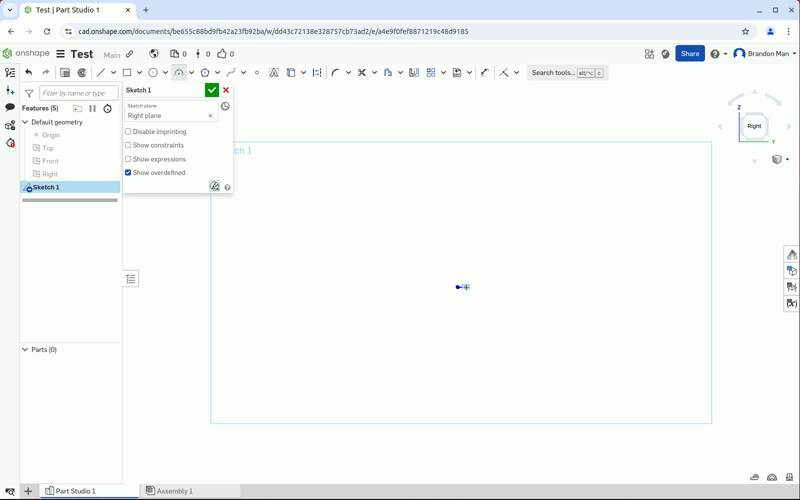
key(esc)
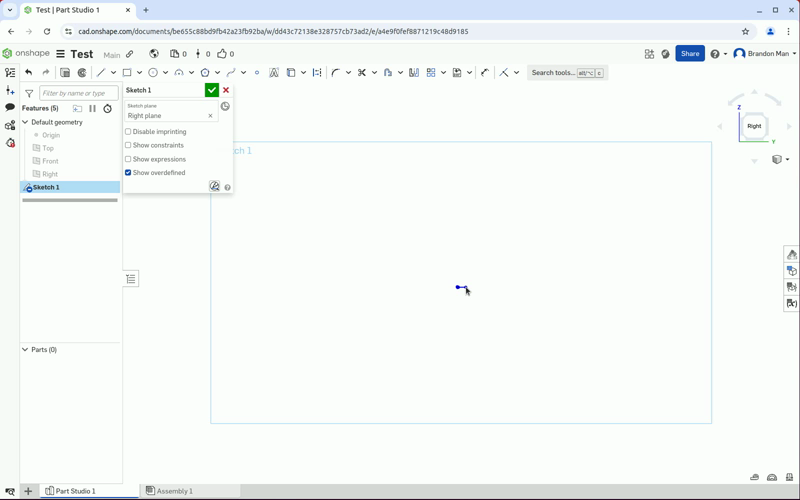
key(l)
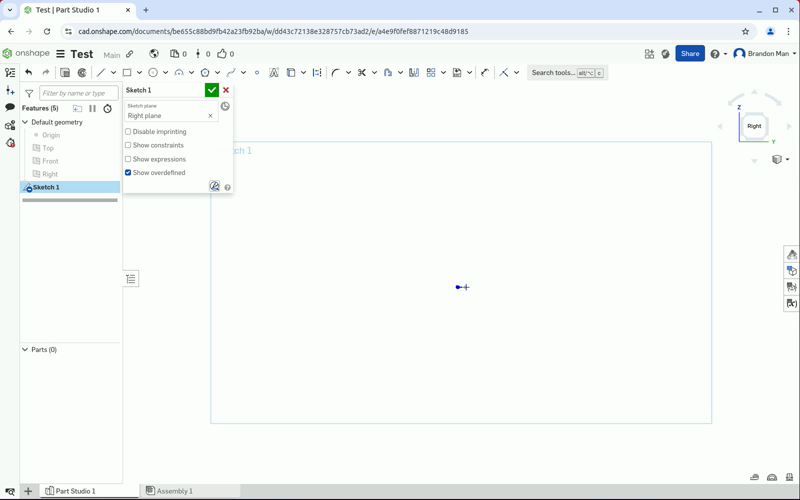
mouse_move(466, 286)
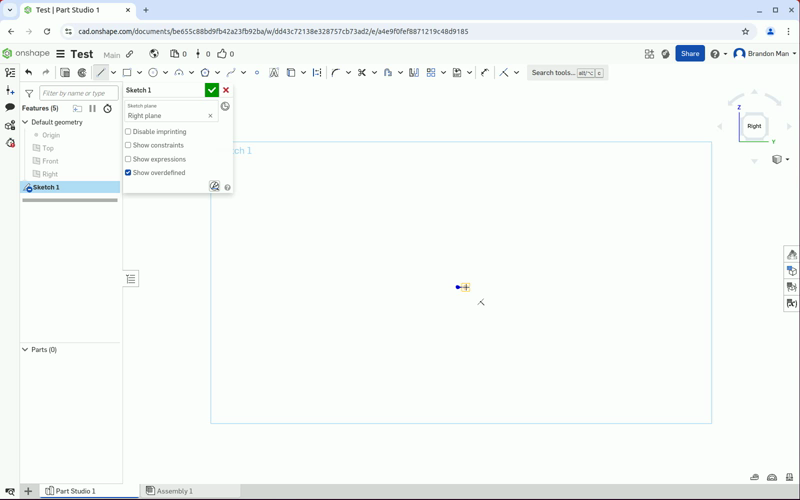
scroll(6)
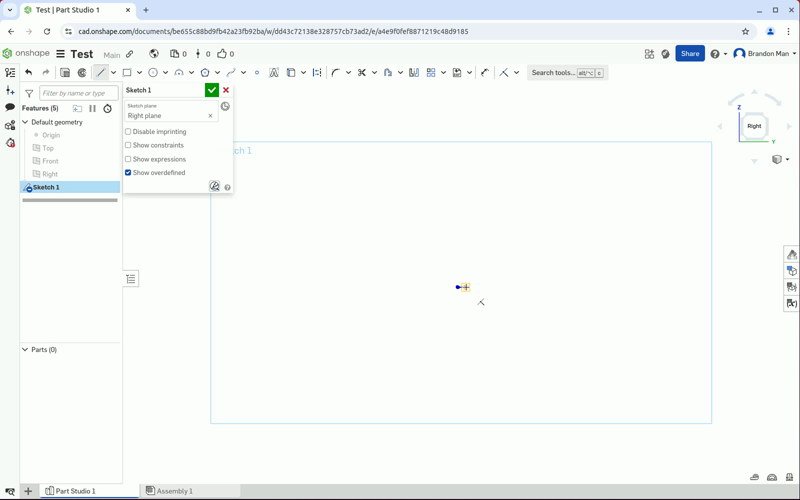
scroll(6)
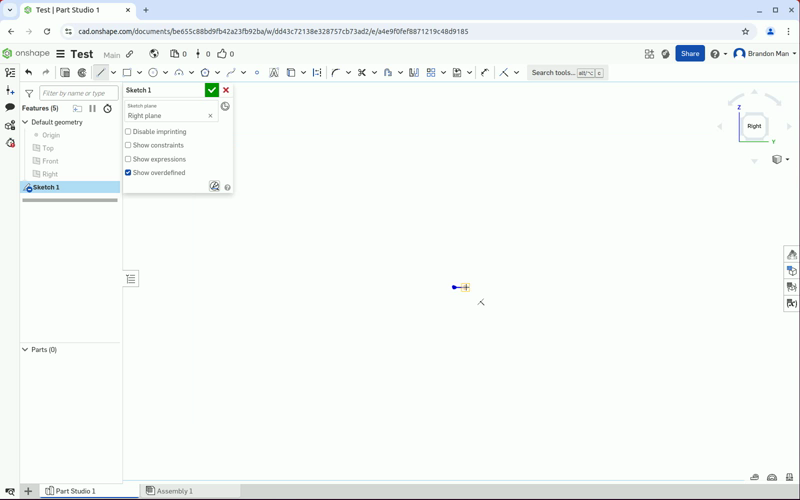
scroll(6)
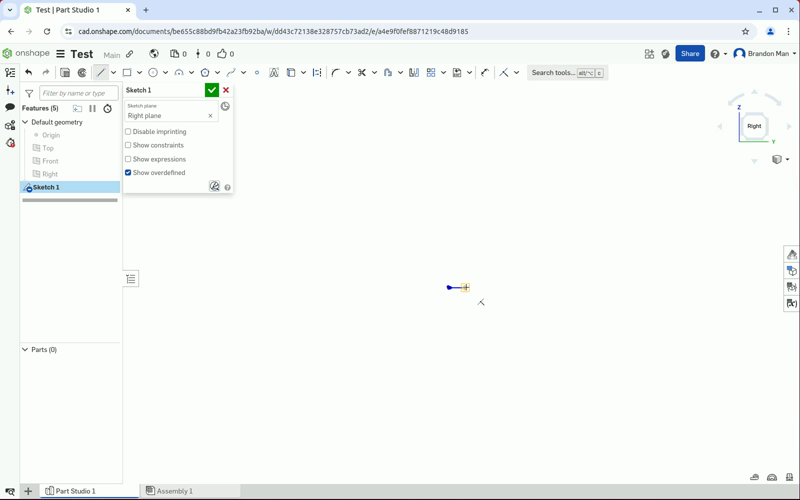
scroll(6)
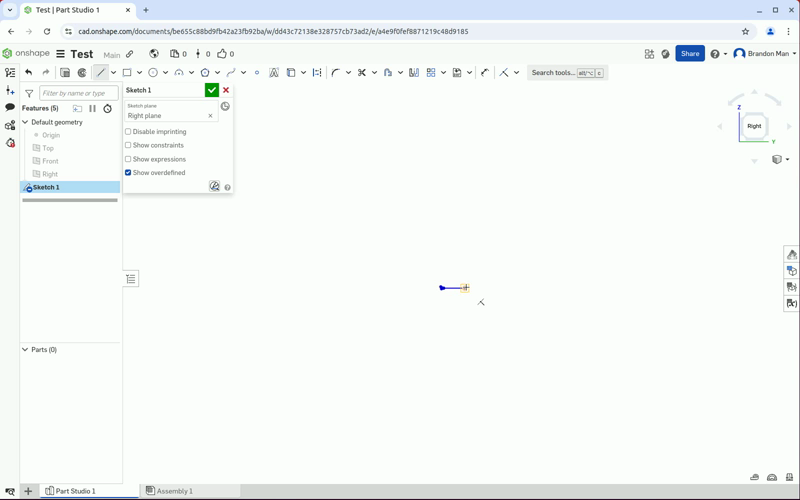
scroll(6)
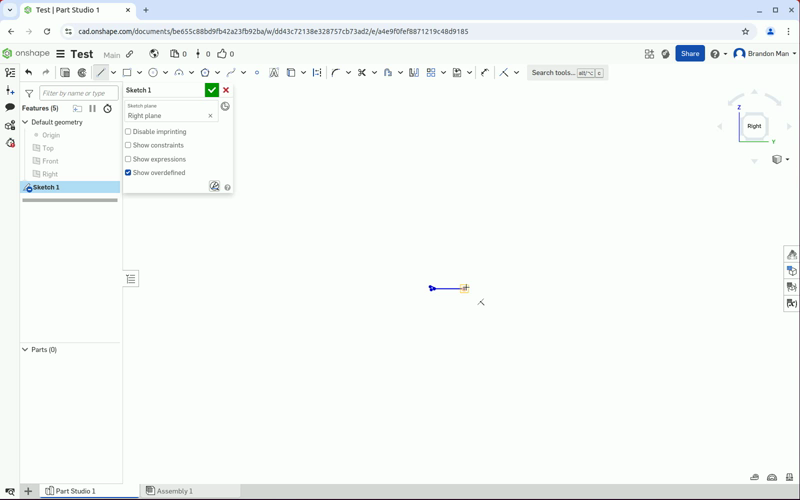
scroll(6)
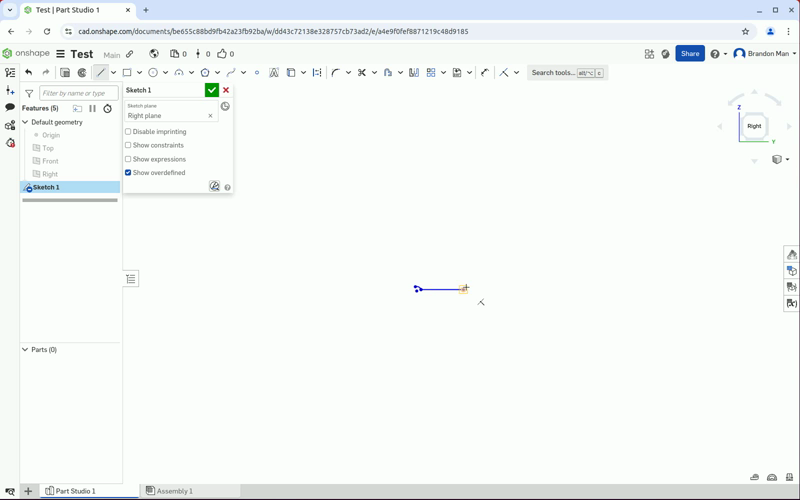
scroll(6)
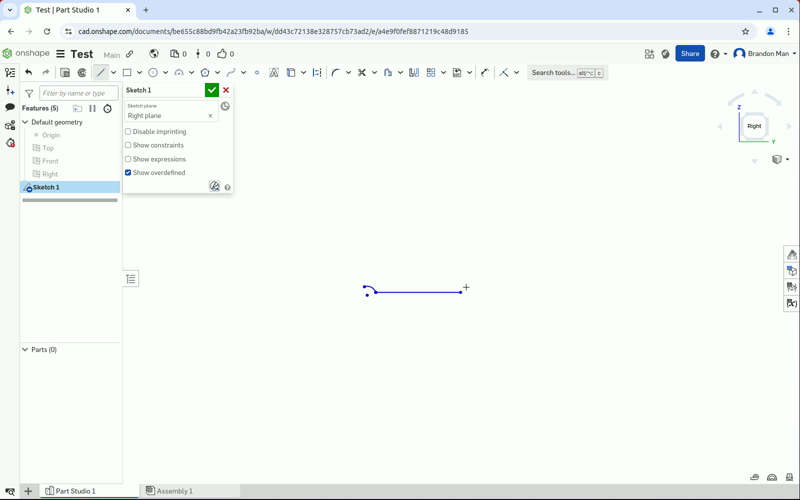
click(466, 286)
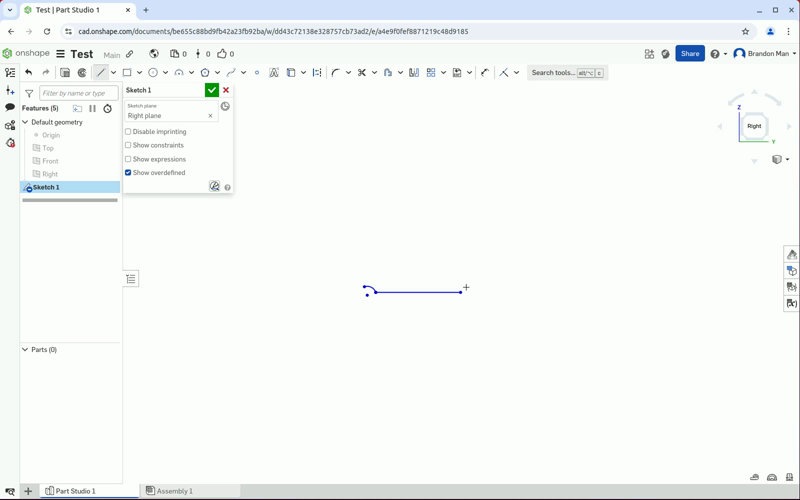
scroll(-6)
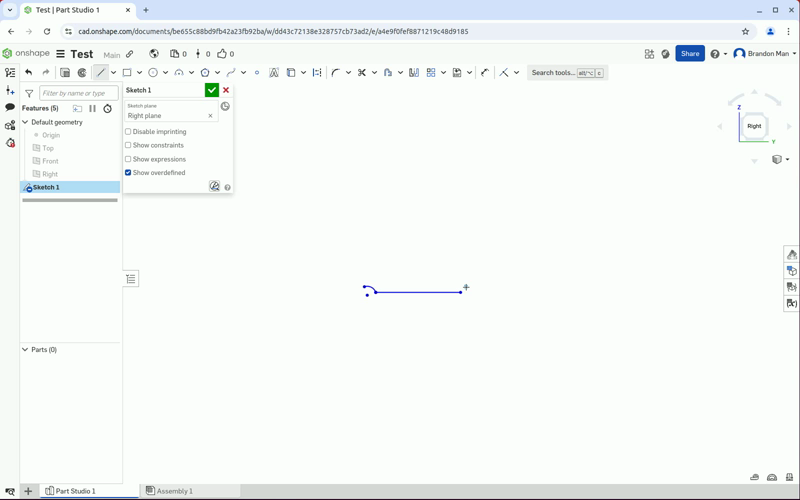
scroll(-6)
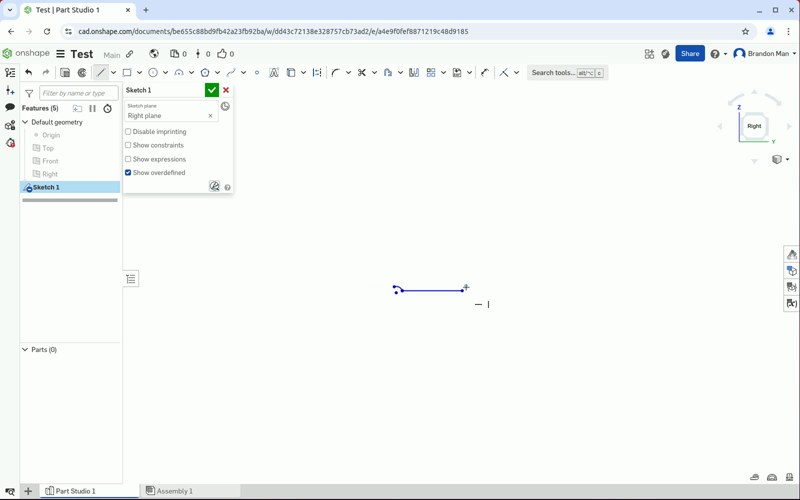
scroll(-6)
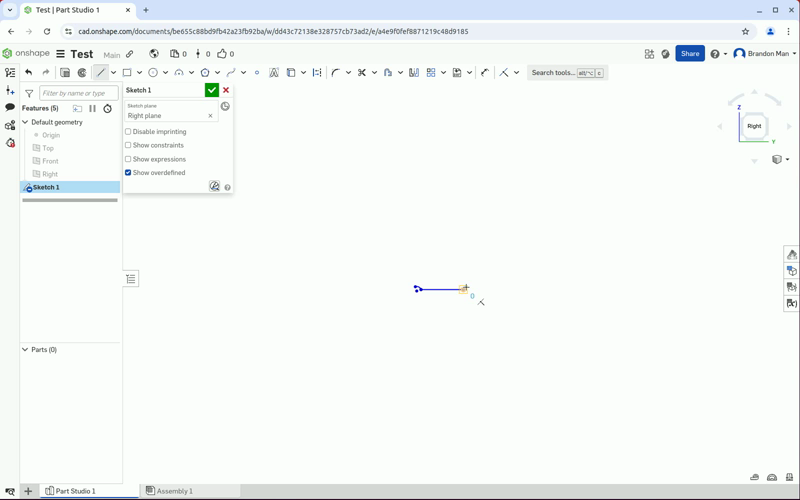
scroll(-6)
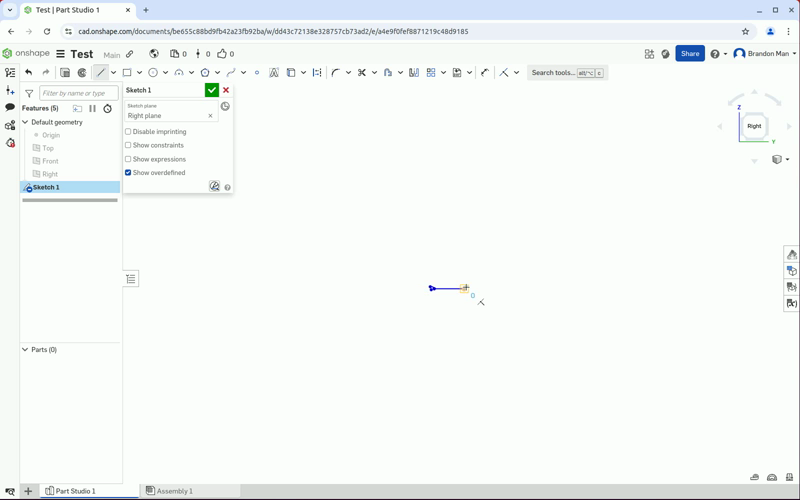
scroll(-6)
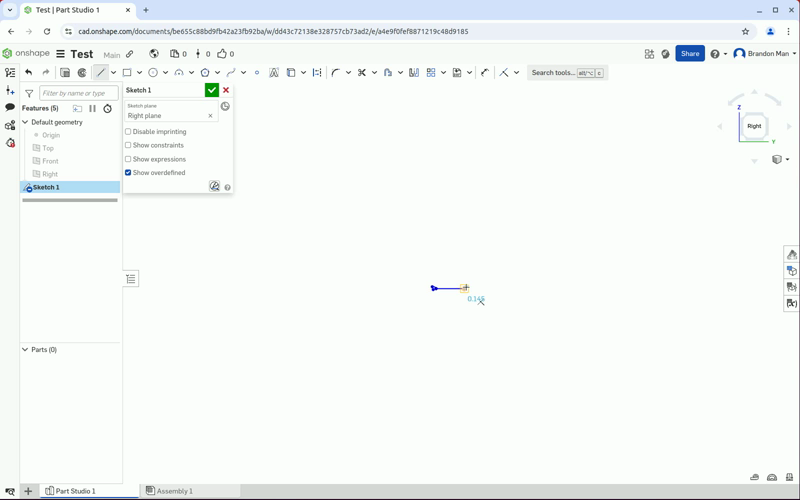
scroll(-6)
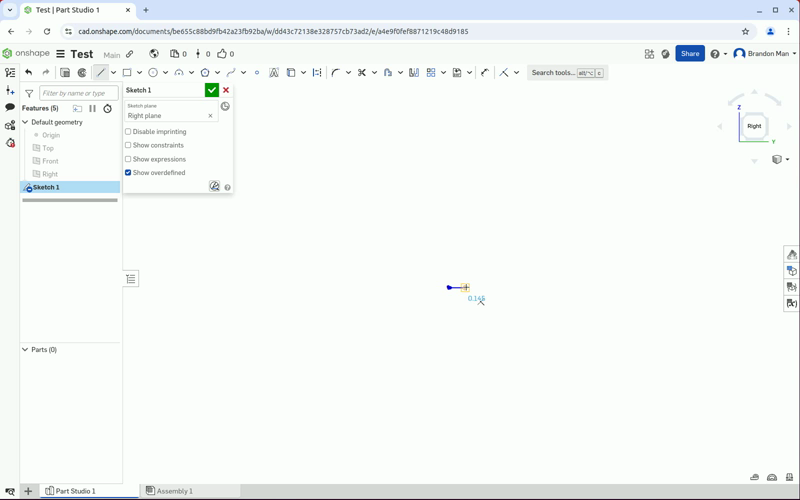
scroll(-6)
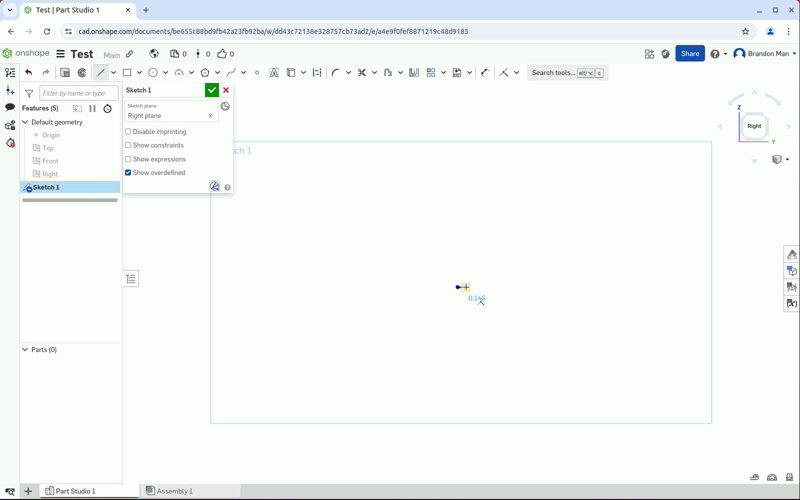
key_down(shift)
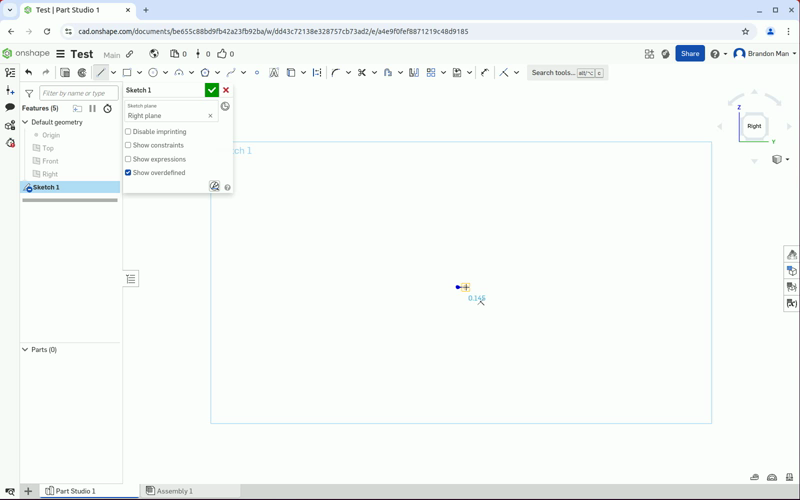
mouse_move(496, 286)
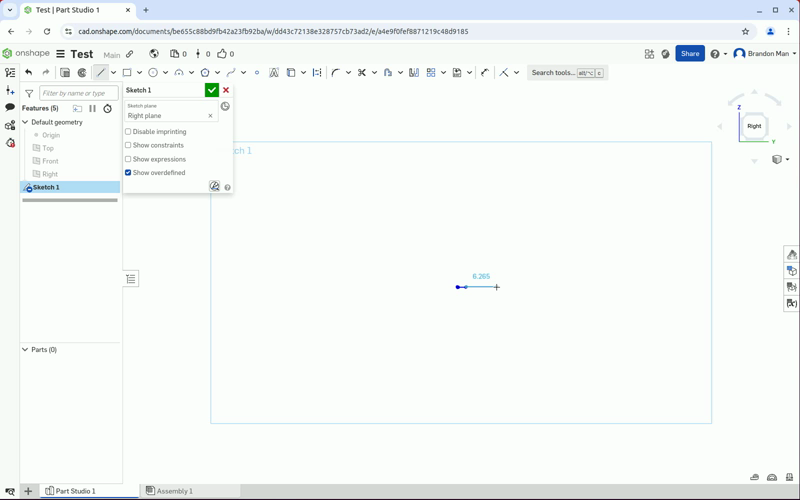
mouse_move(466, 278)
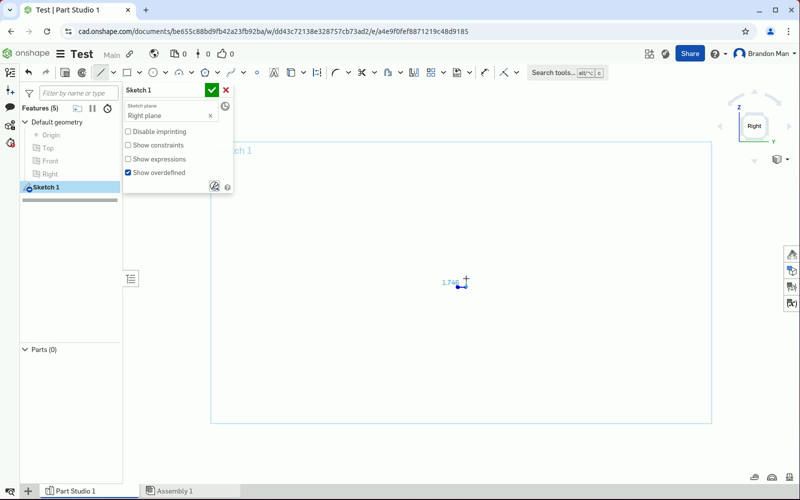
click(466, 278)
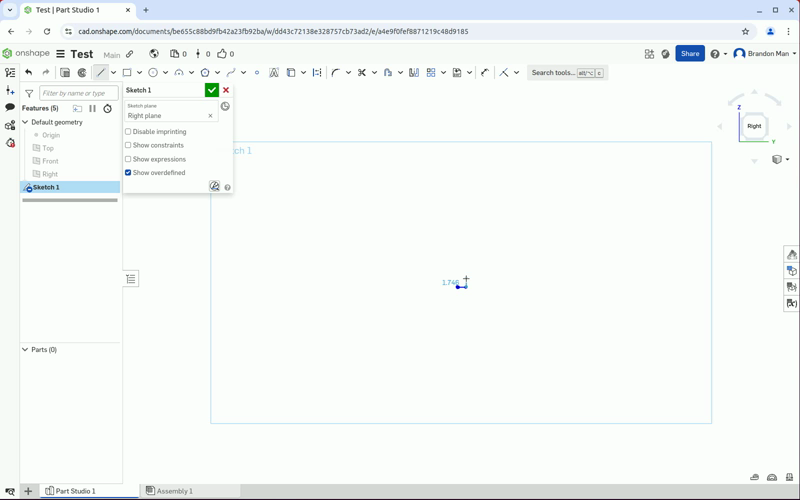
key_up(shift)
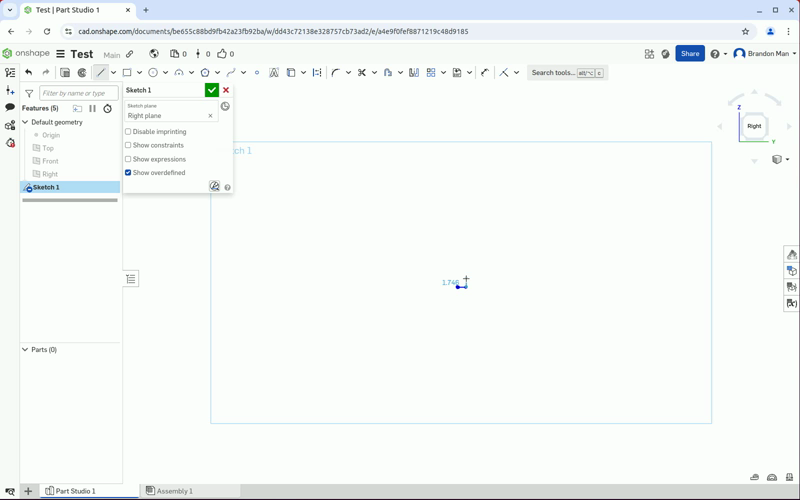
key(esc)
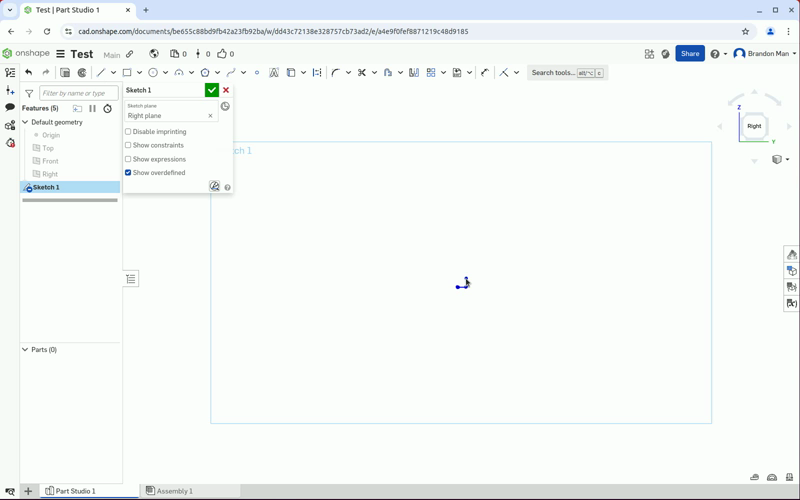
key(a)
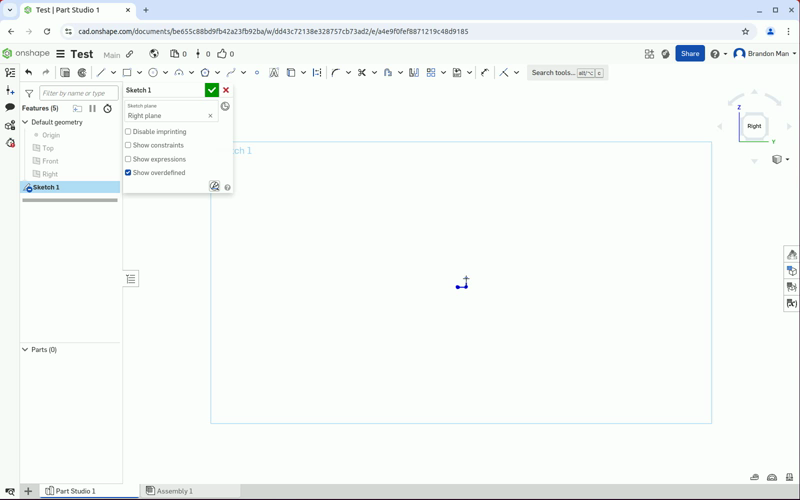
mouse_move(466, 278)
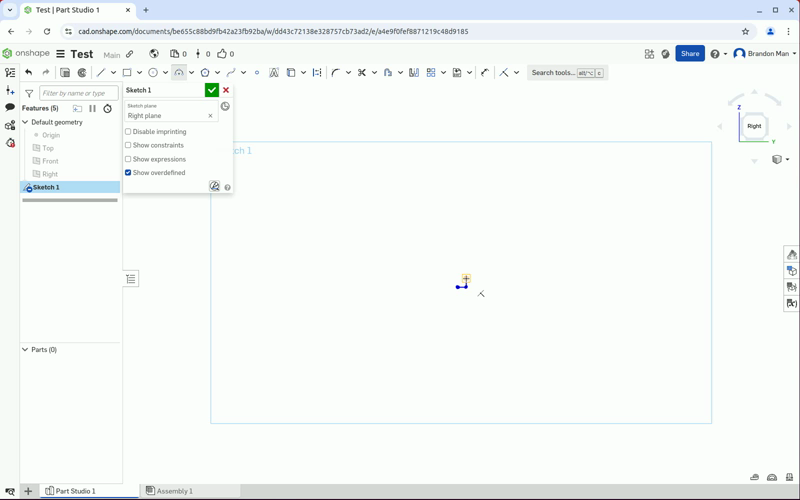
click(466, 278)
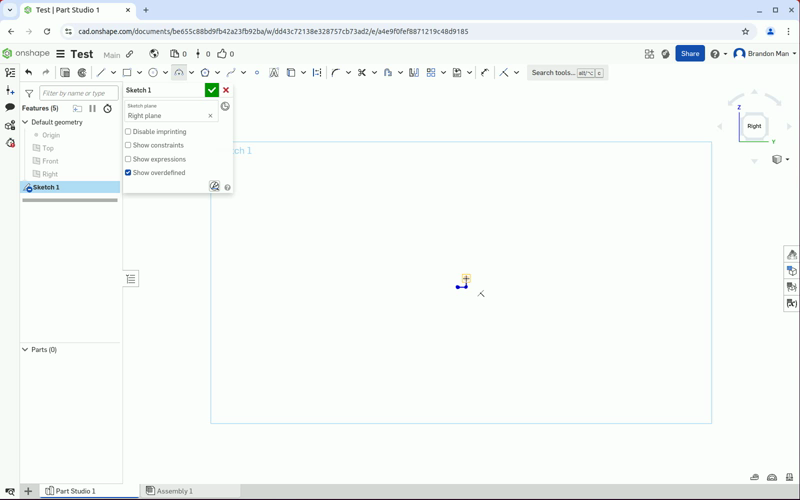
key_down(shift)
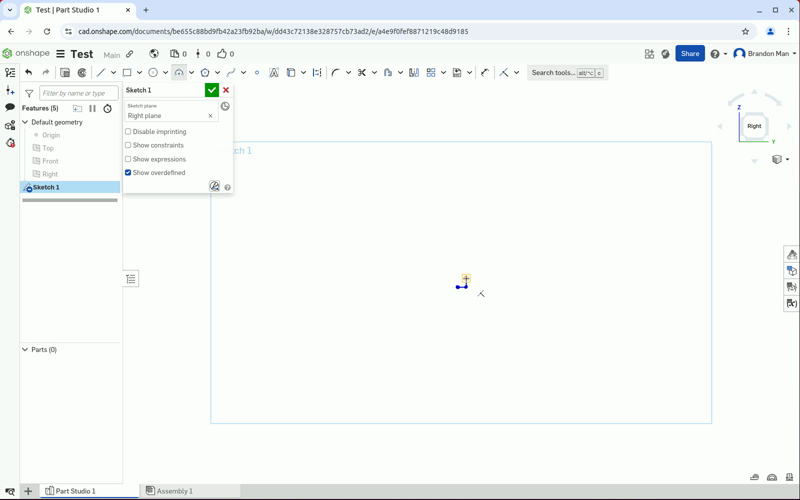
mouse_move(465, 277)
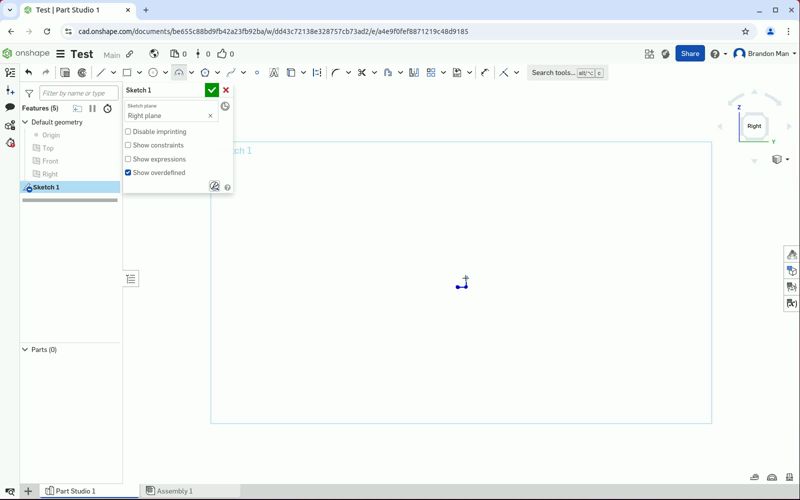
scroll(6)
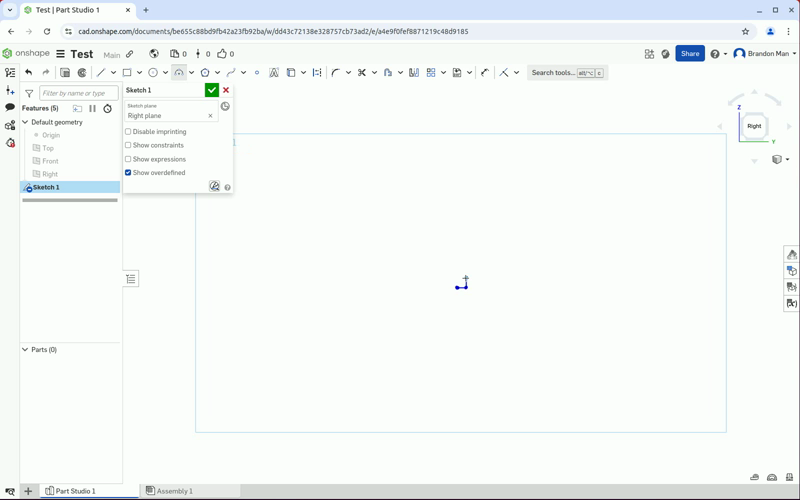
scroll(6)
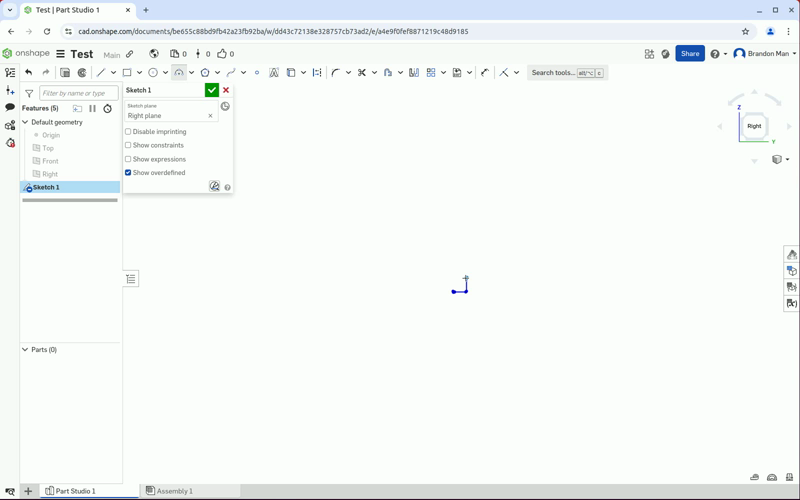
scroll(6)
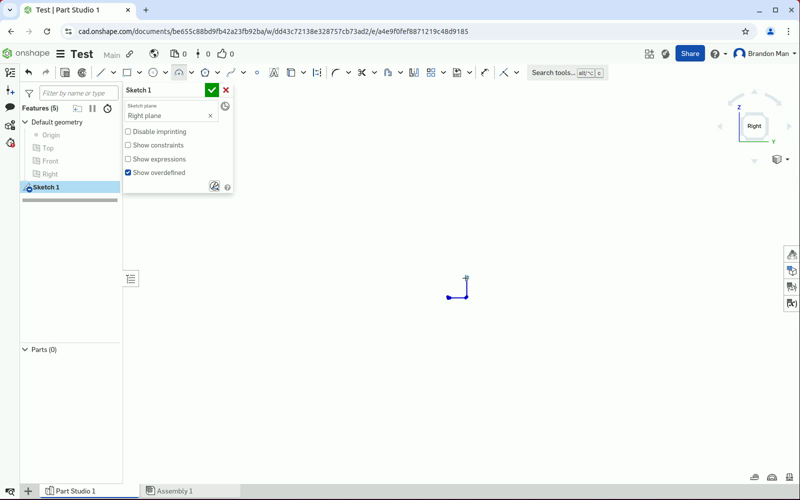
scroll(6)
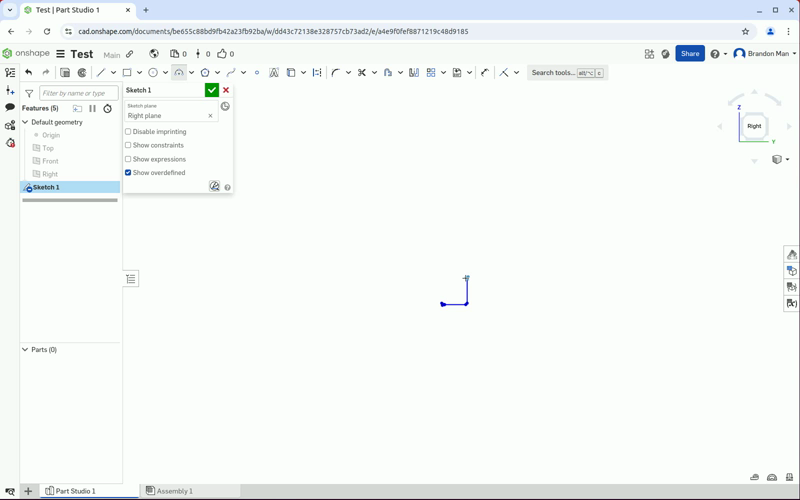
scroll(6)
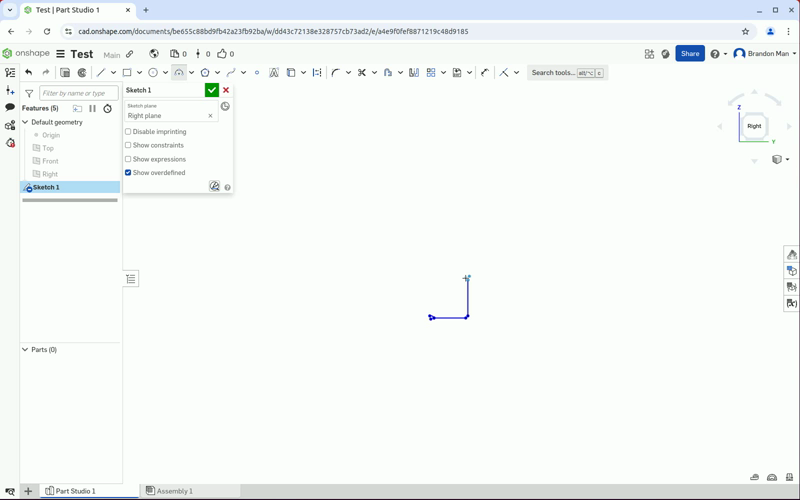
scroll(6)
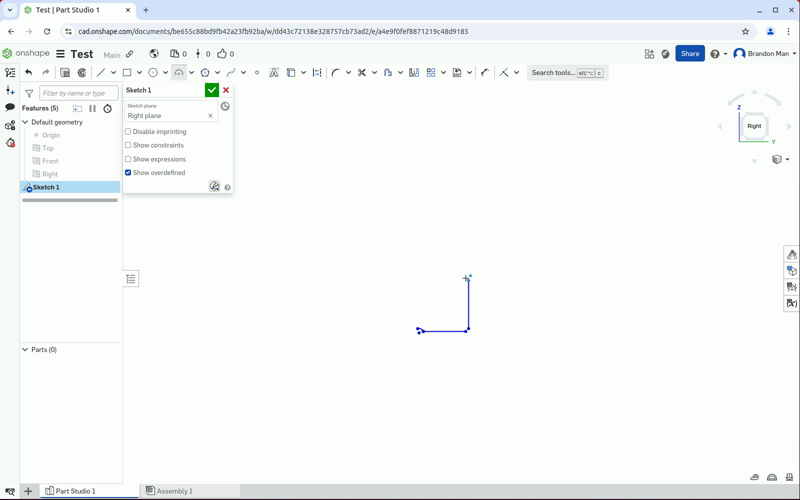
scroll(6)
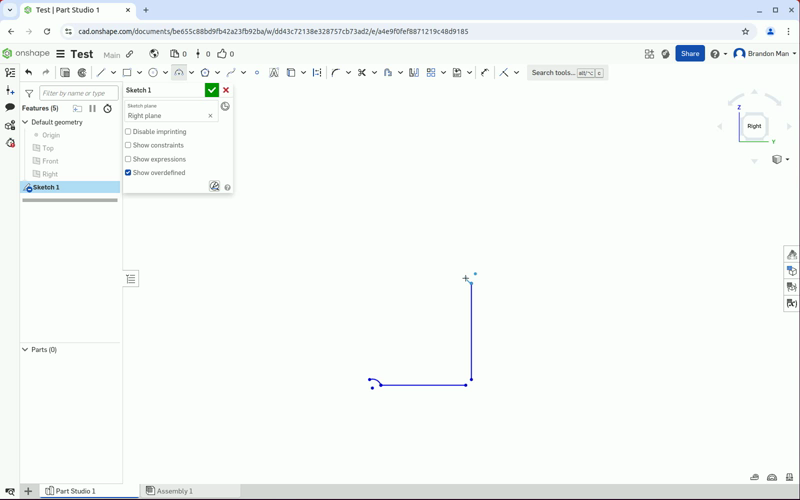
click(465, 277)
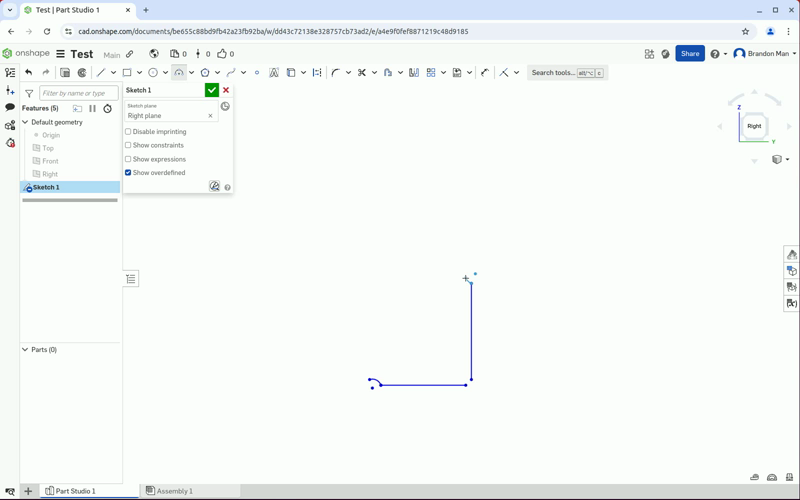
scroll(-6)
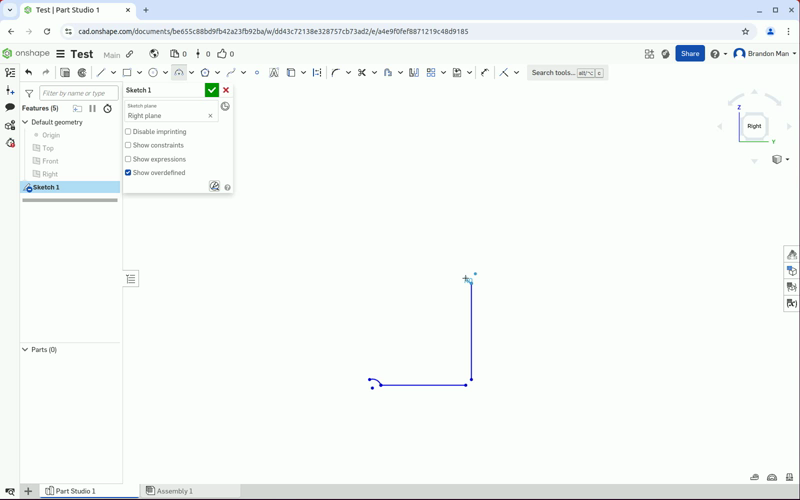
scroll(-6)
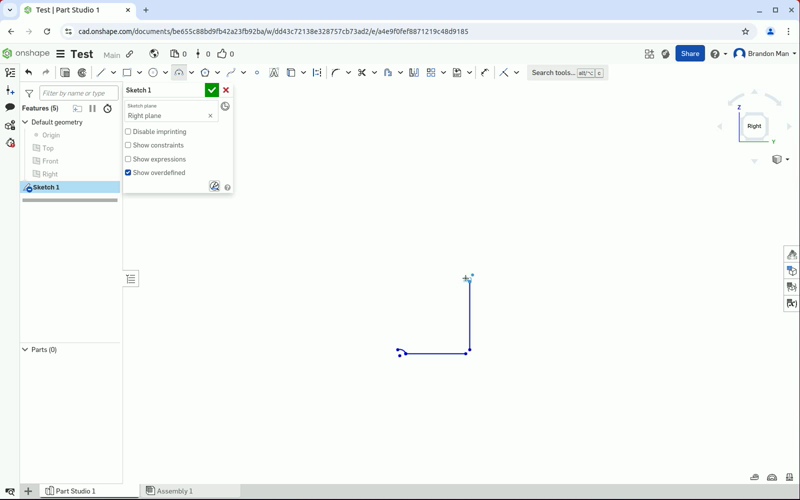
scroll(-6)
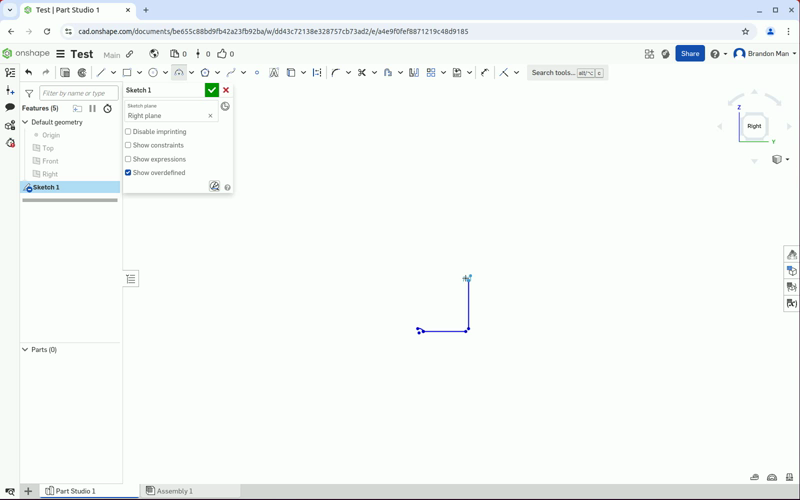
scroll(-6)
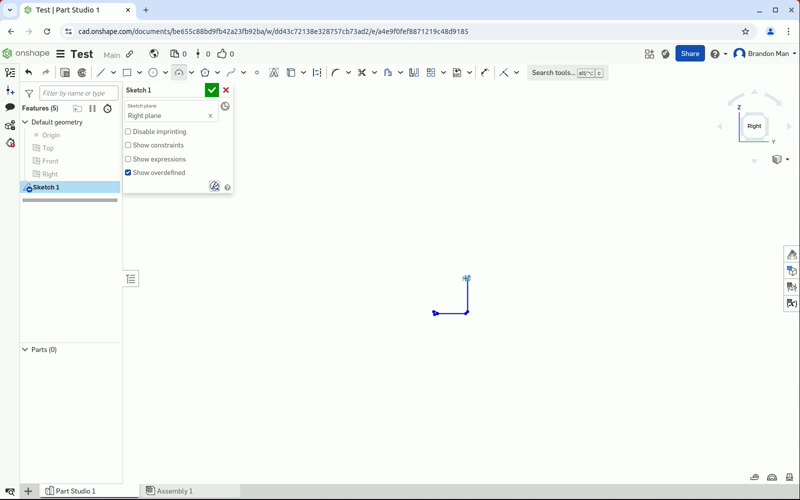
scroll(-6)
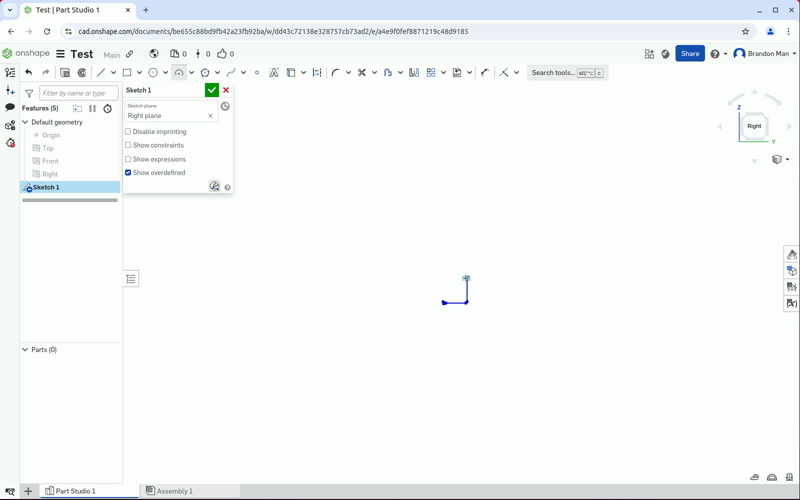
scroll(-6)
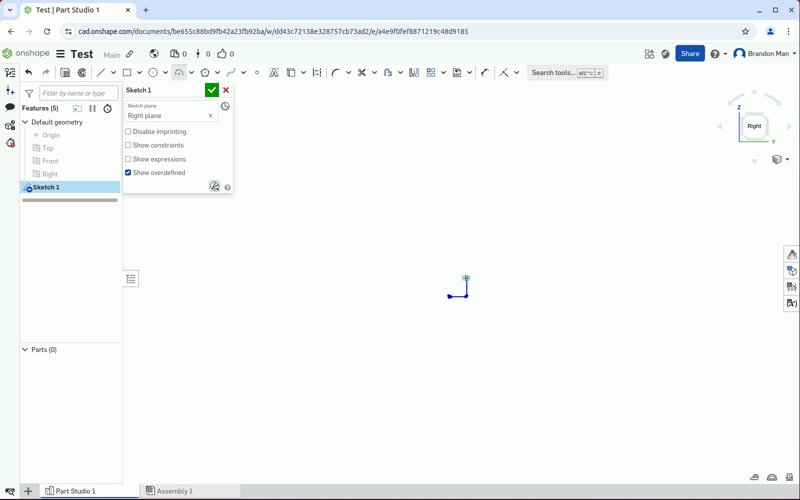
scroll(-6)
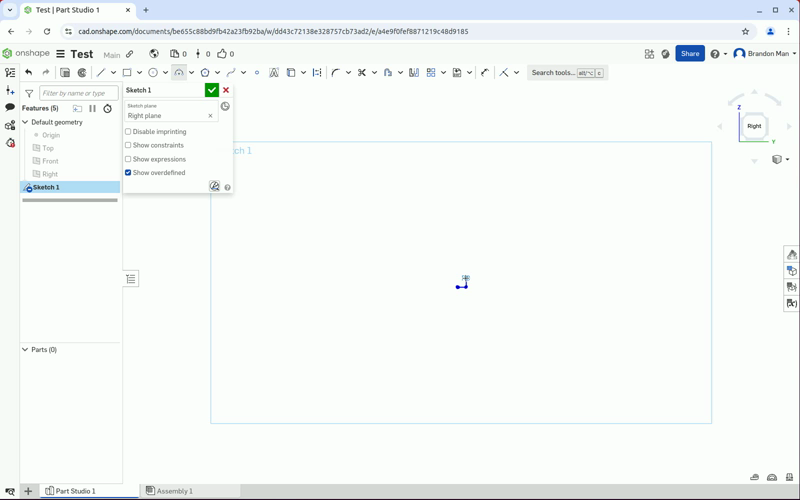
mouse_move(466, 278)
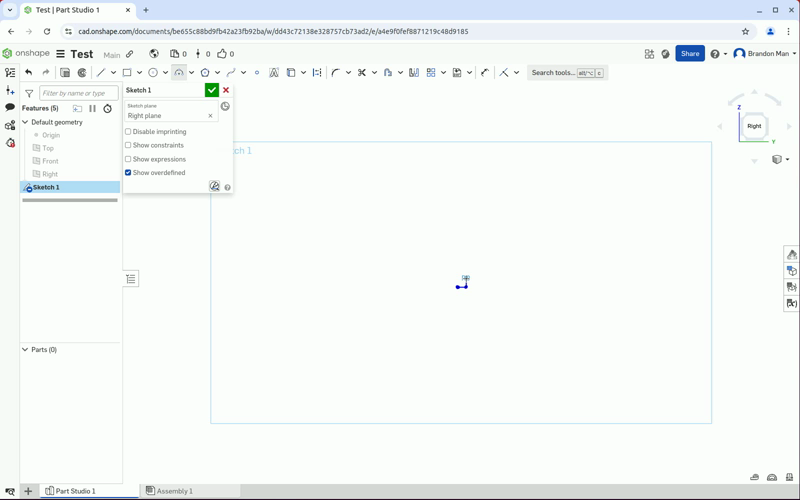
scroll(6)
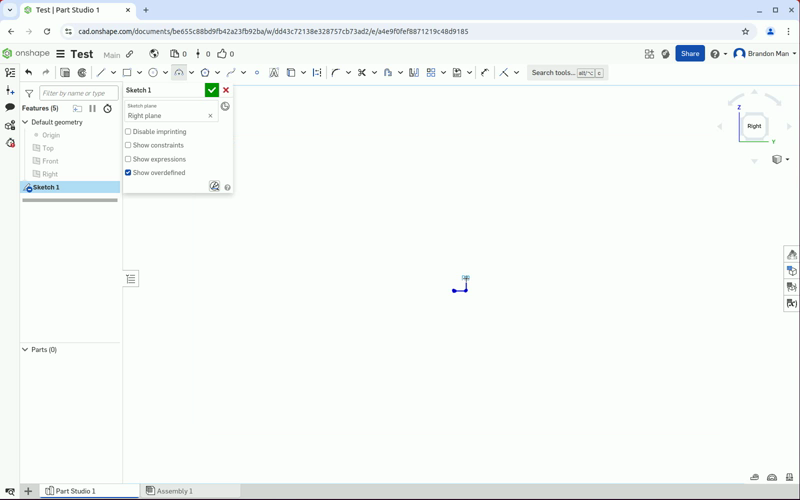
scroll(6)
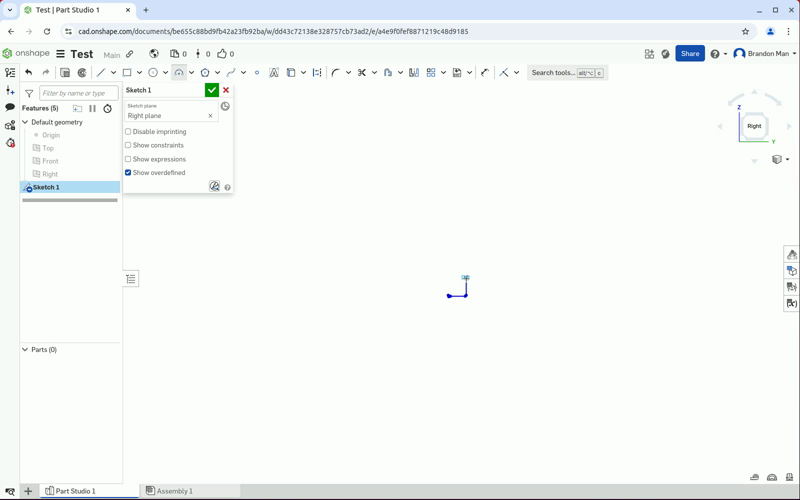
scroll(6)
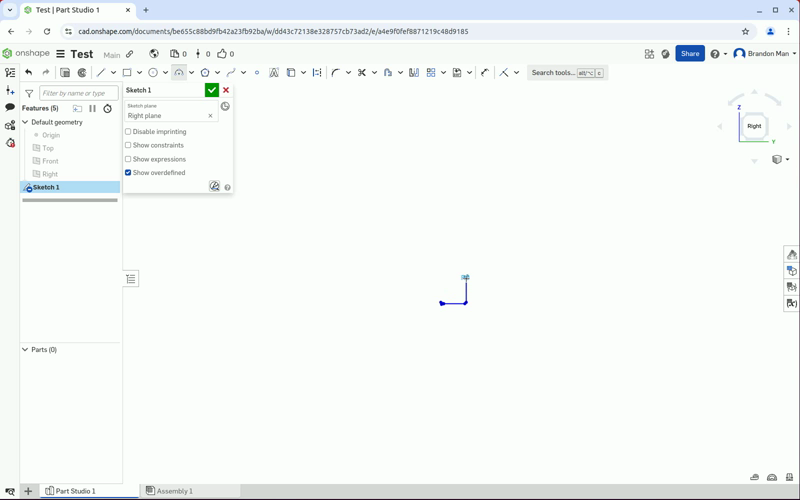
scroll(6)
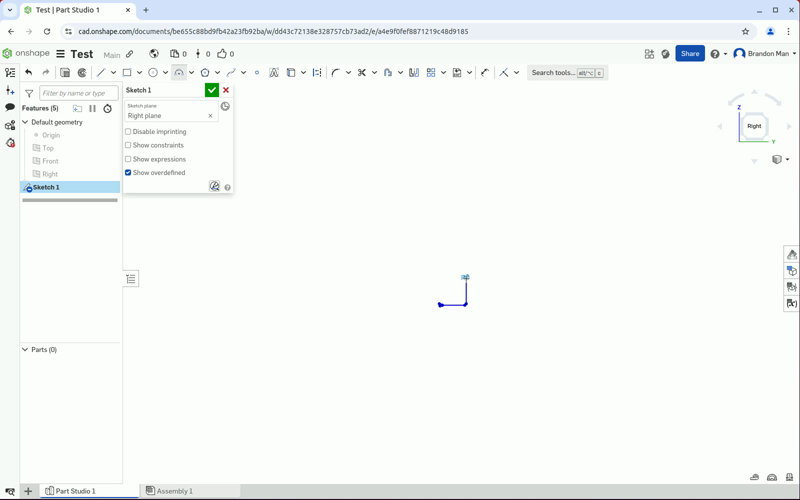
scroll(6)
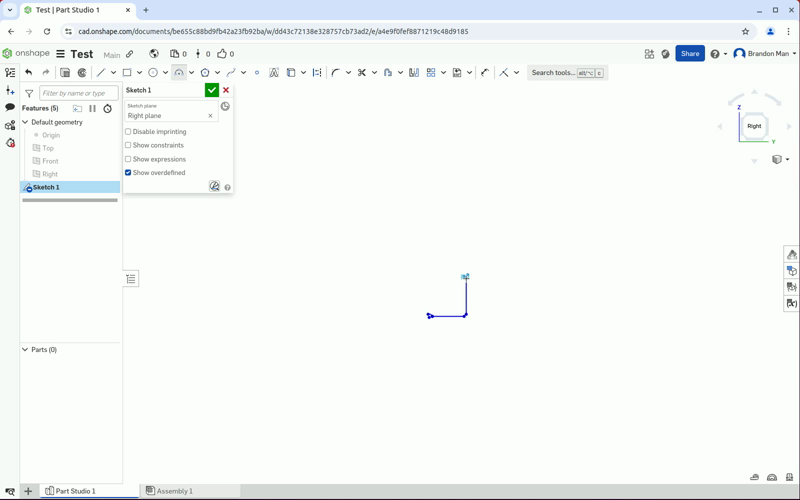
scroll(6)
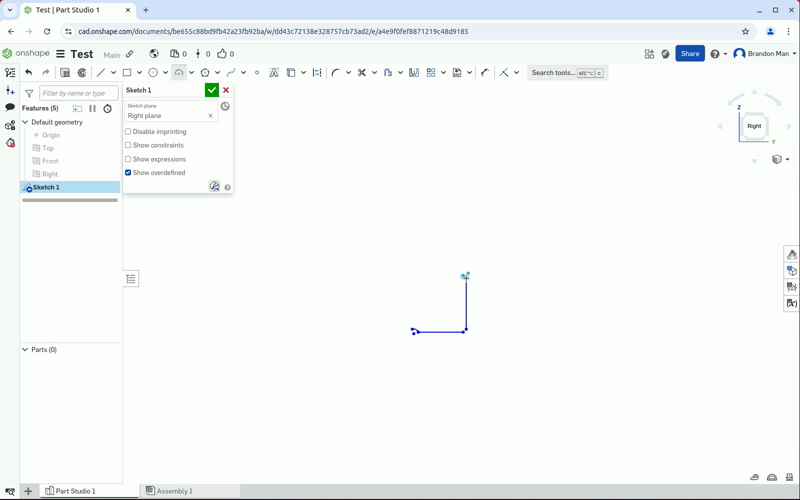
scroll(6)
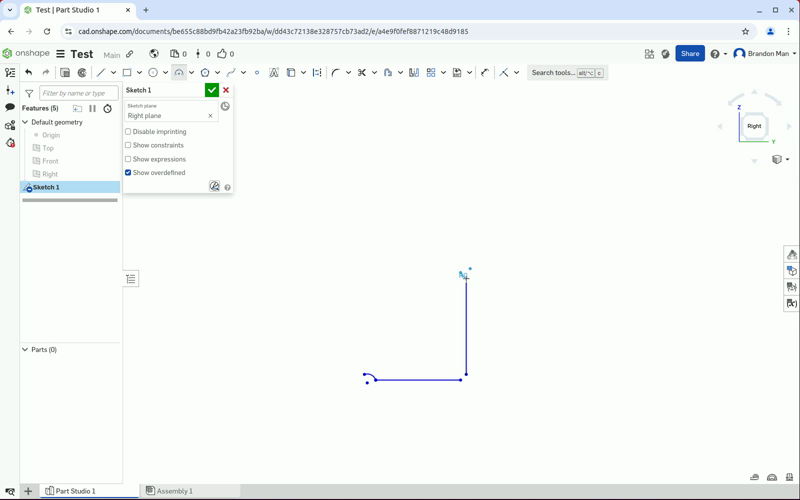
click(466, 278)
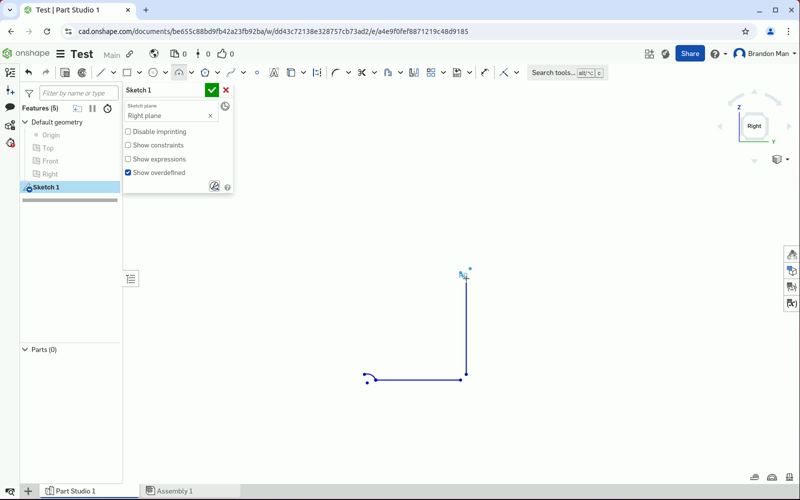
scroll(-6)
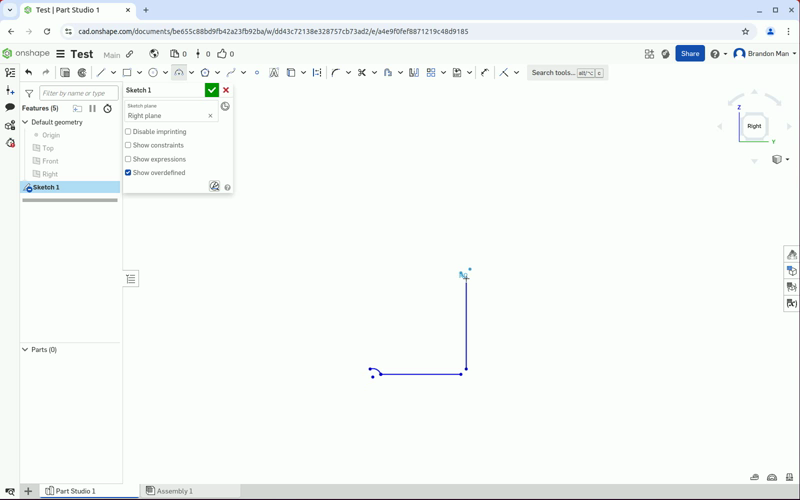
scroll(-6)
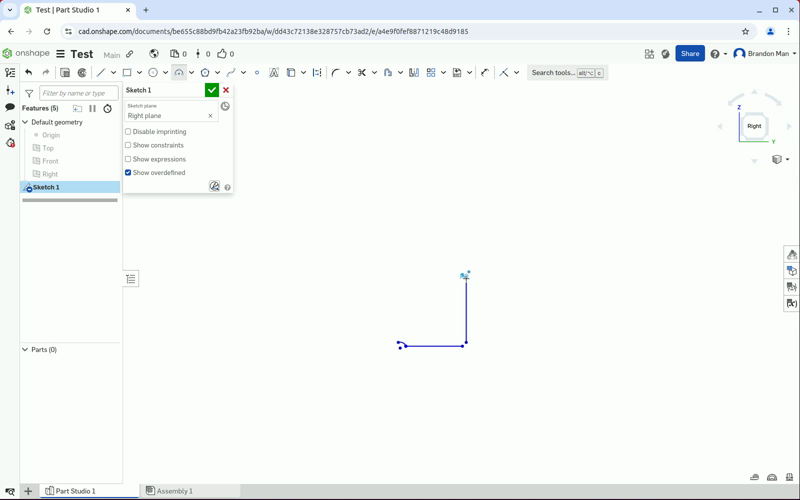
scroll(-6)
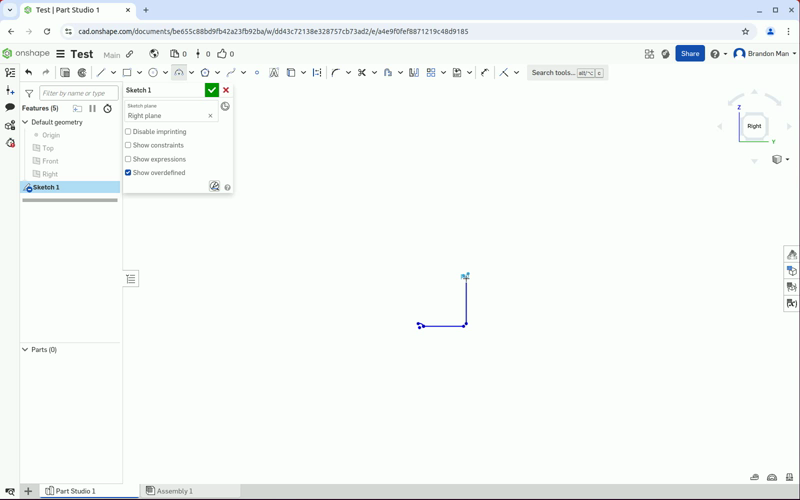
scroll(-6)
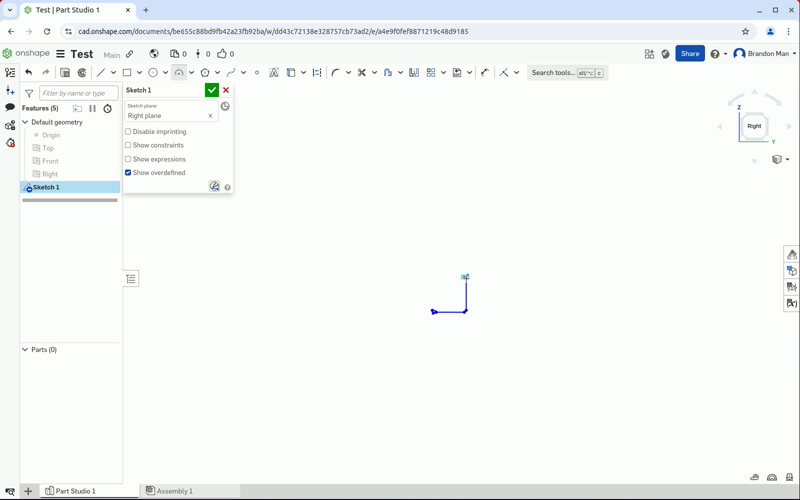
scroll(-6)
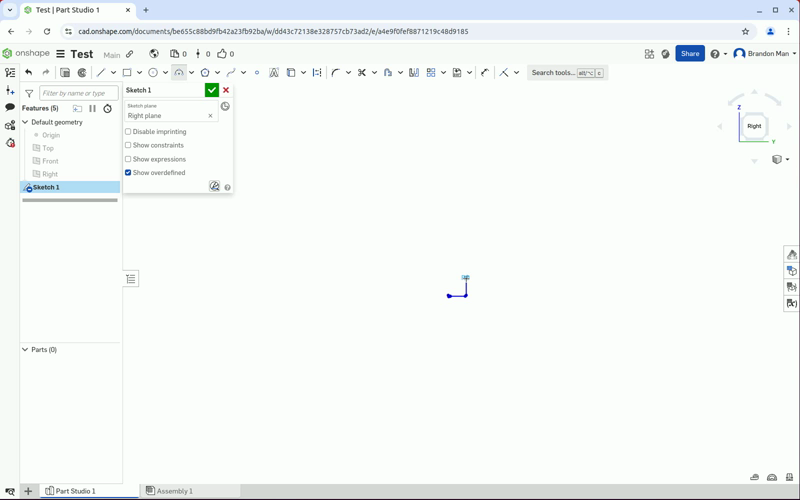
scroll(-6)
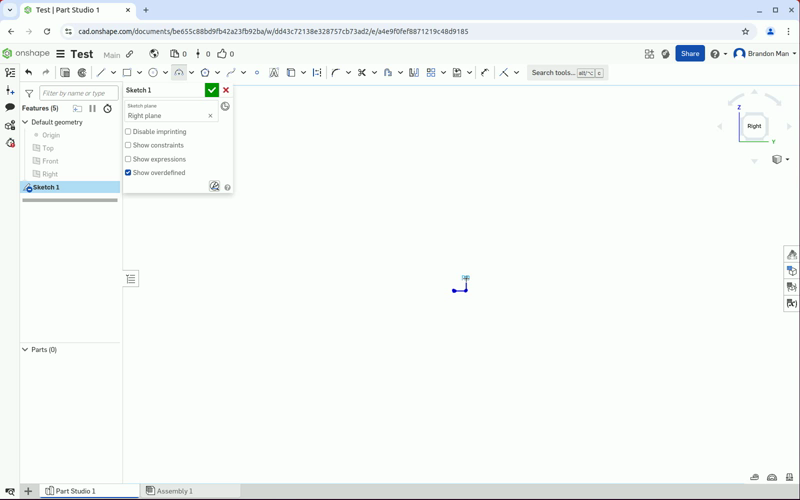
scroll(-6)
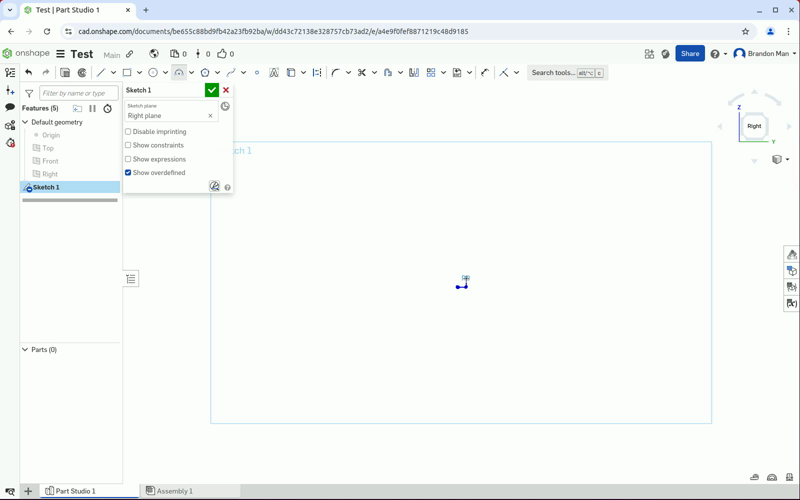
key_up(shift)
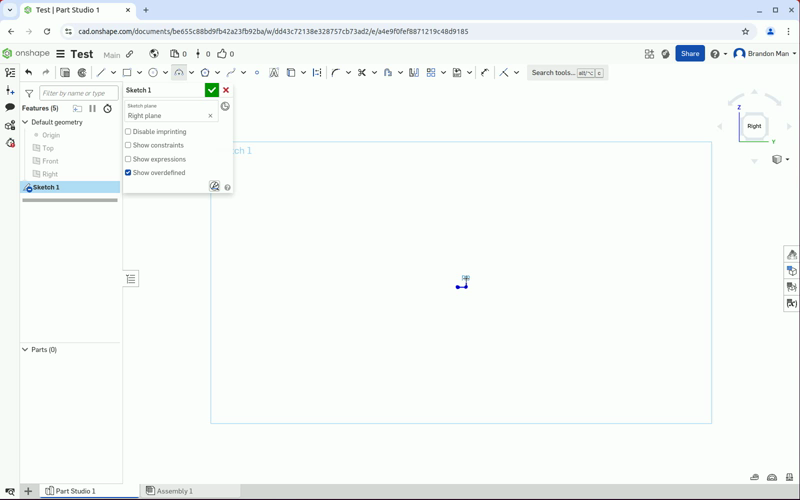
key(esc)
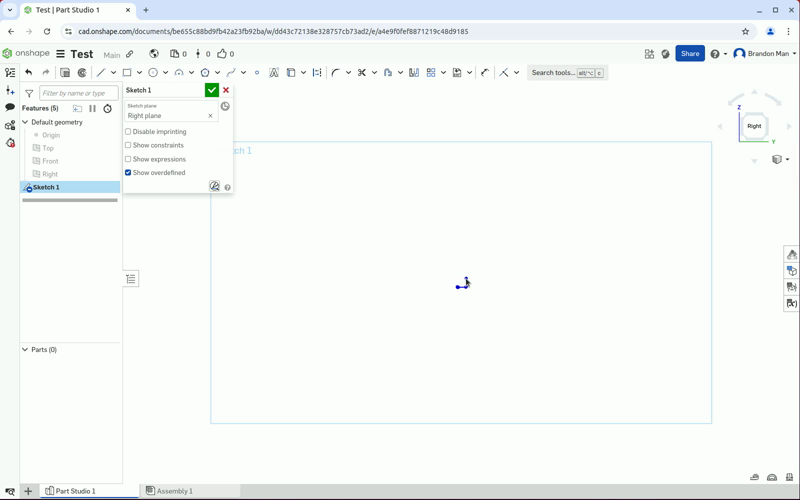
key(l)
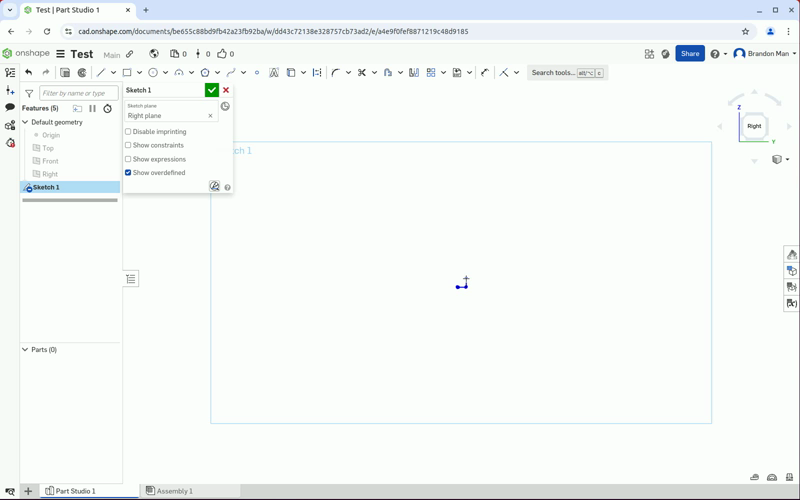
mouse_move(465, 277)
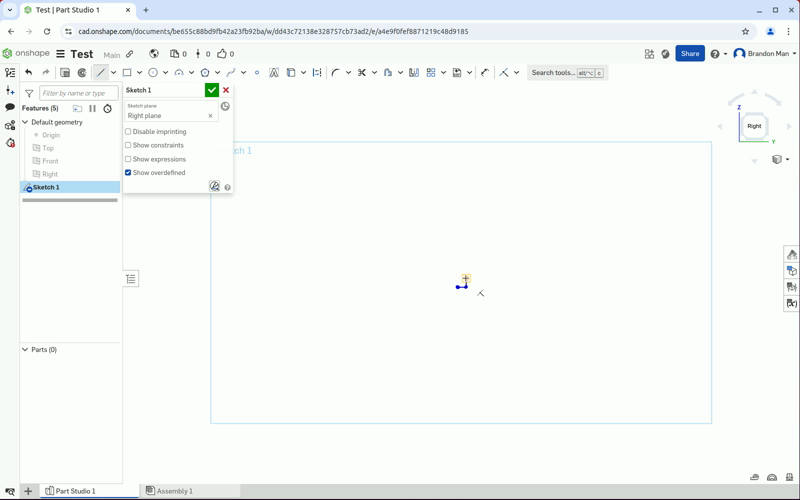
scroll(6)
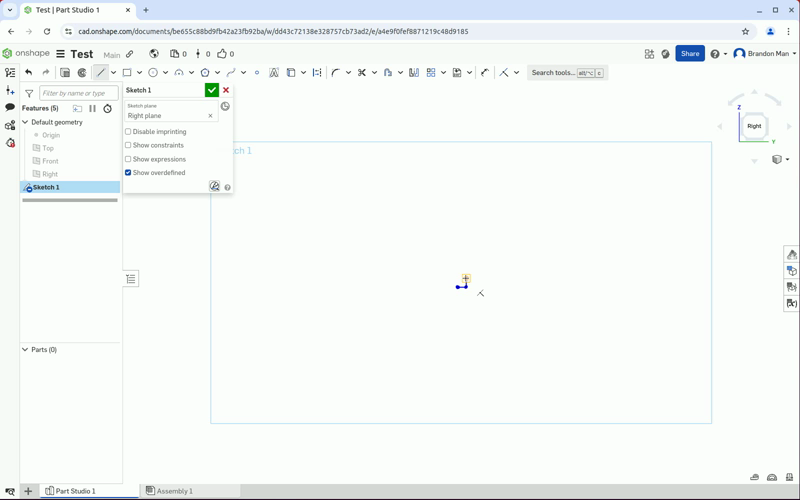
scroll(6)
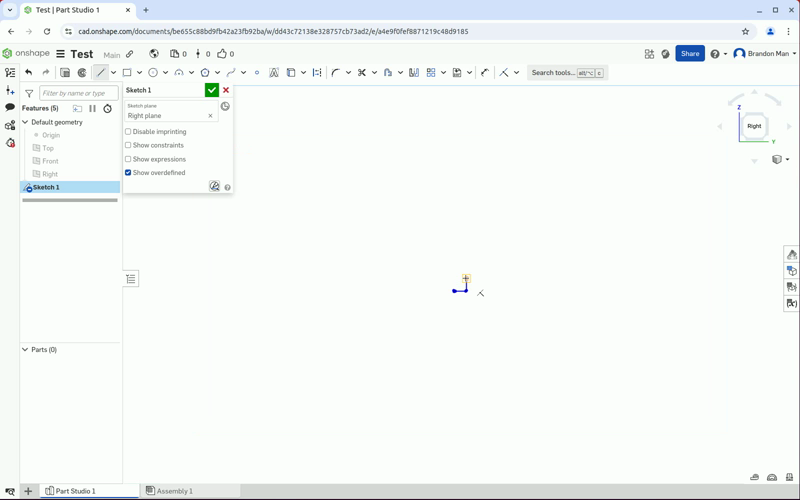
scroll(6)
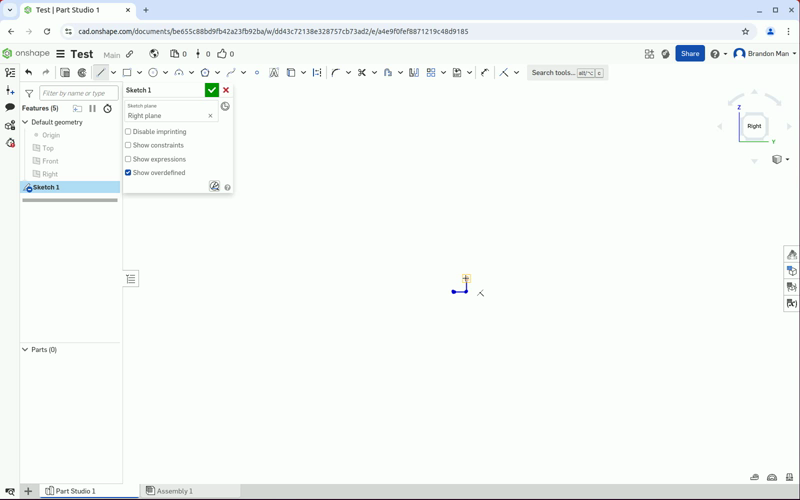
scroll(6)
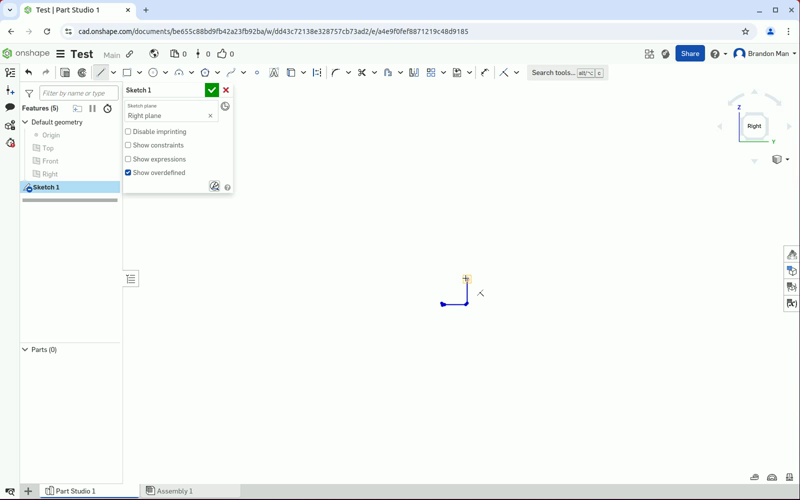
scroll(6)
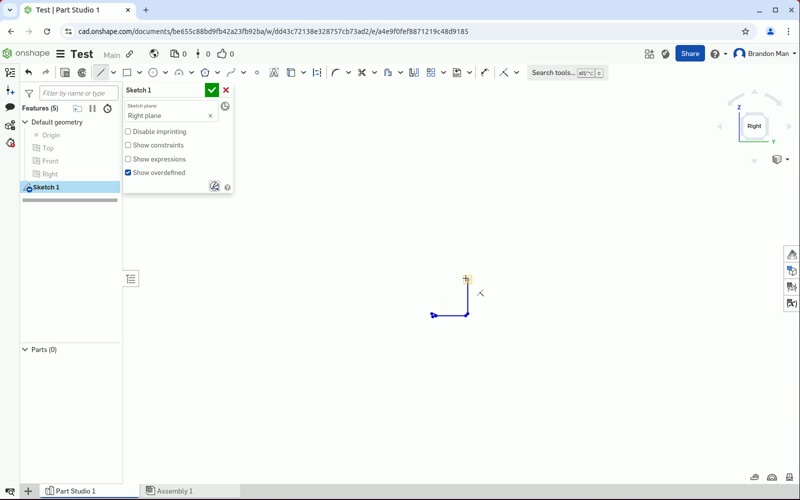
scroll(6)
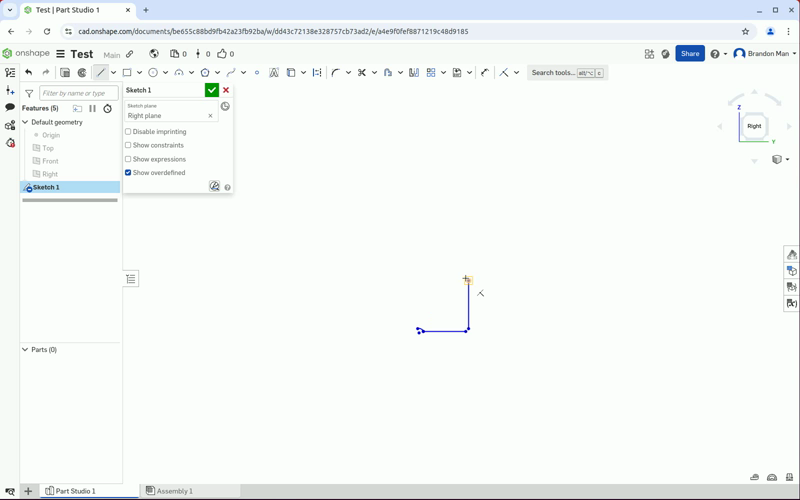
scroll(6)
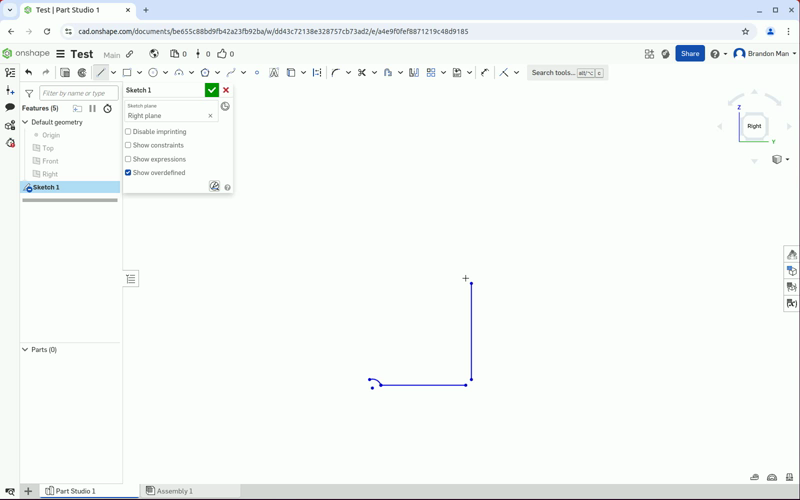
click(465, 277)
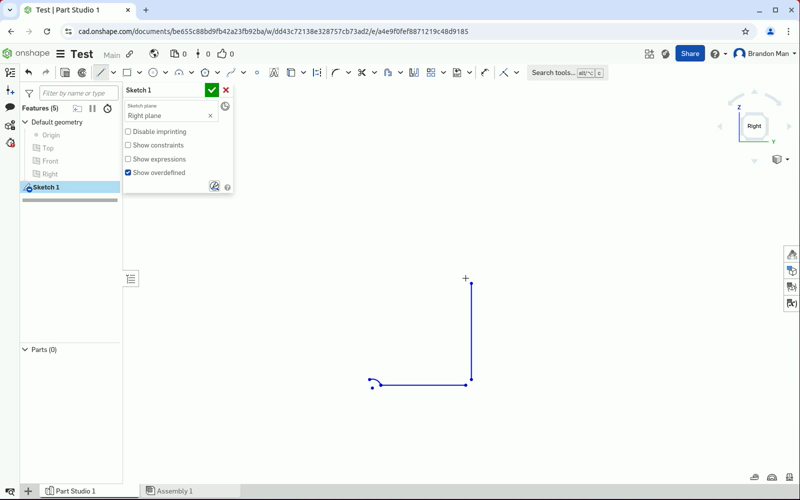
scroll(-6)
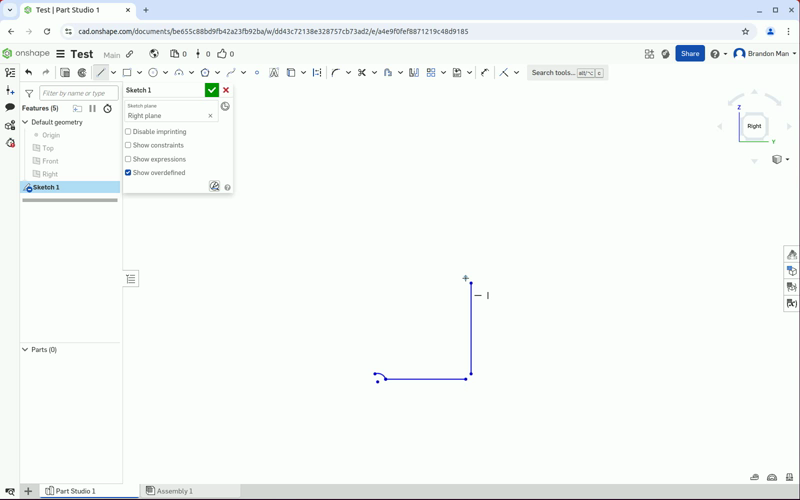
scroll(-6)
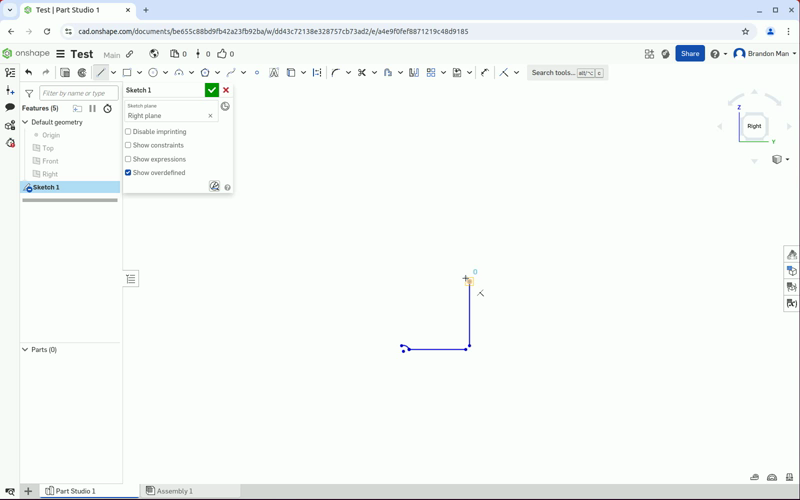
scroll(-6)
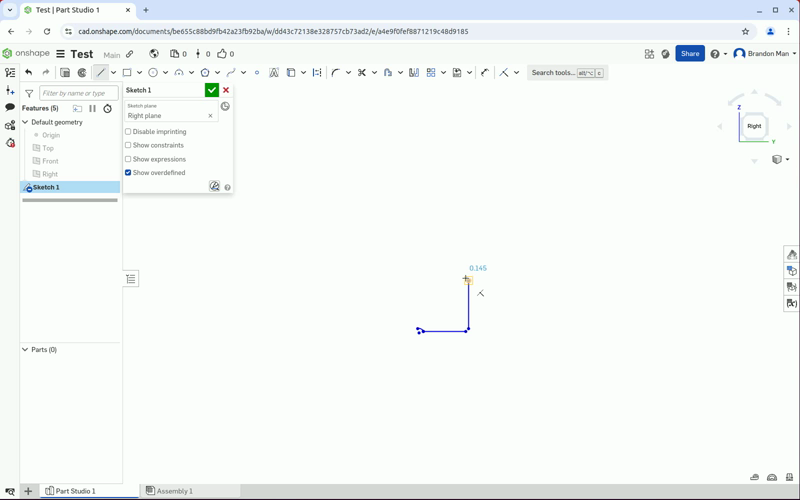
scroll(-6)
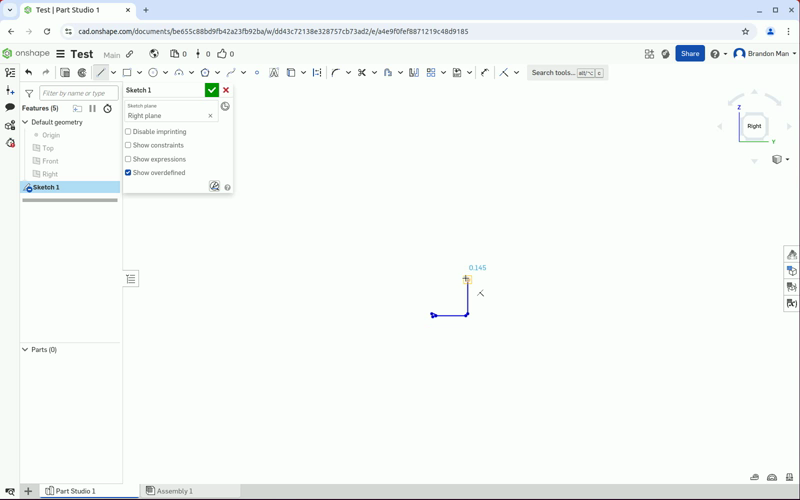
scroll(-6)
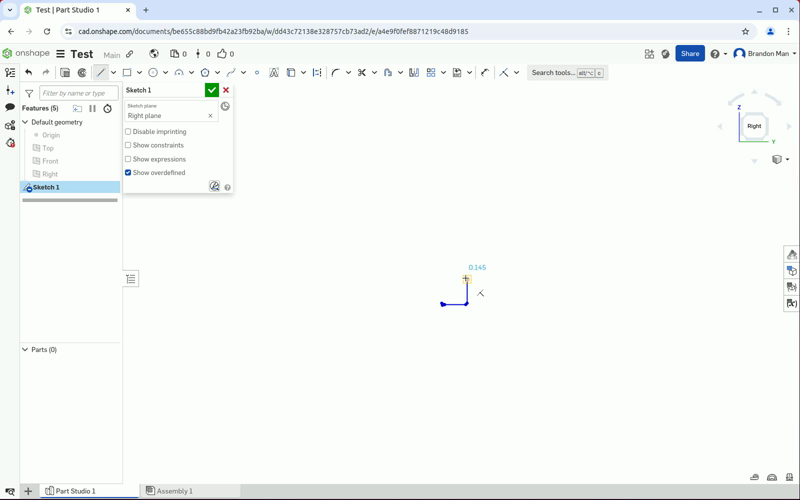
scroll(-6)
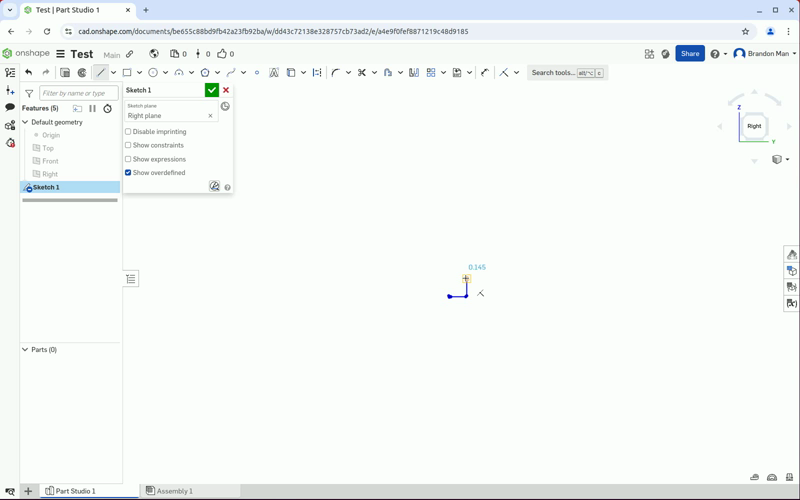
scroll(-6)
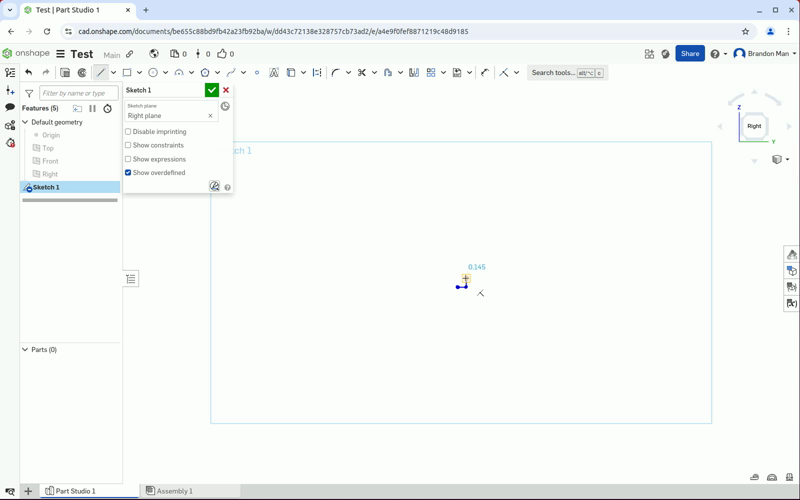
key_down(shift)
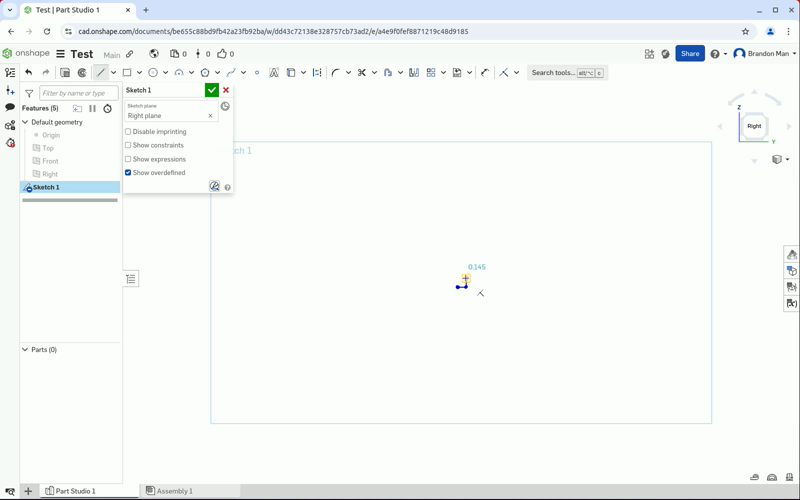
mouse_move(495, 277)
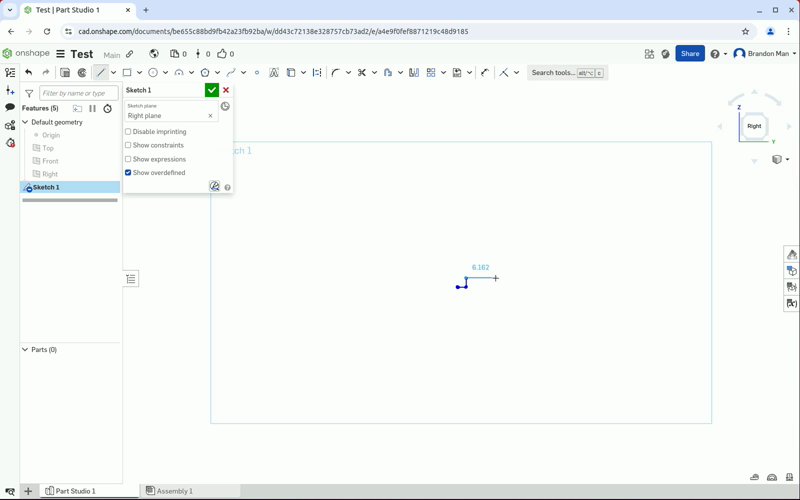
mouse_move(458, 277)
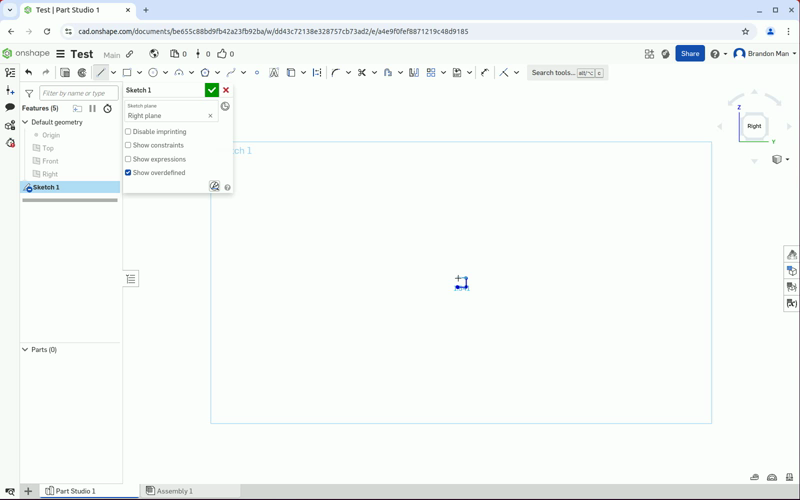
click(458, 277)
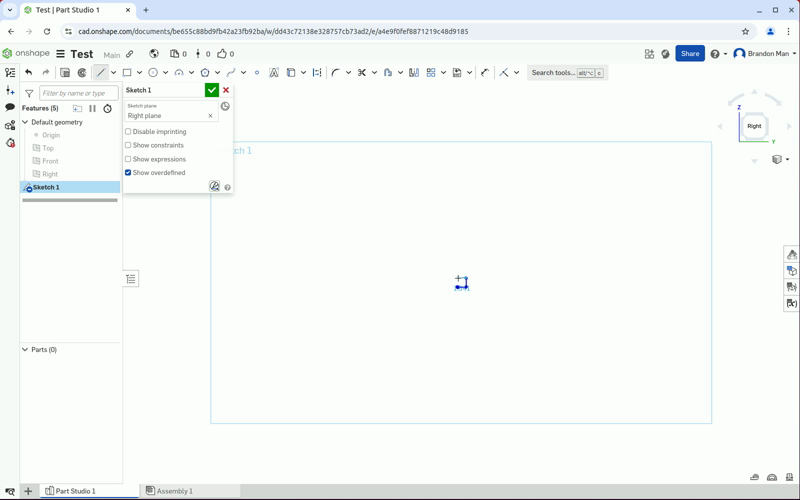
key_up(shift)
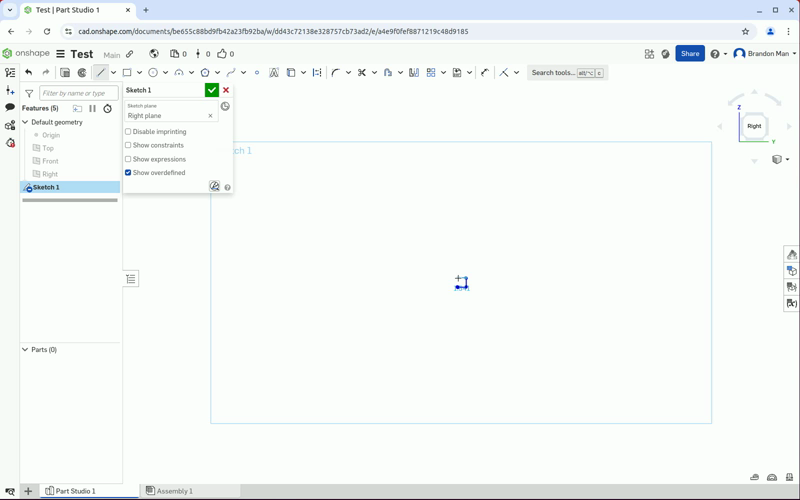
key(esc)
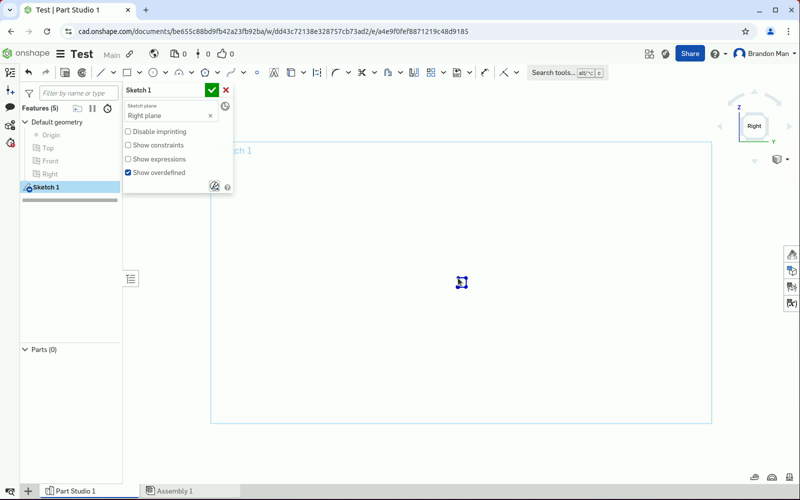
key(a)
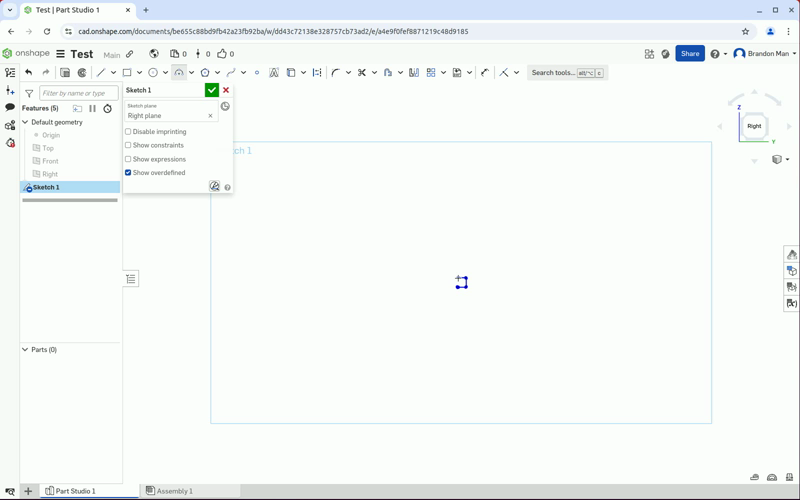
mouse_move(458, 277)
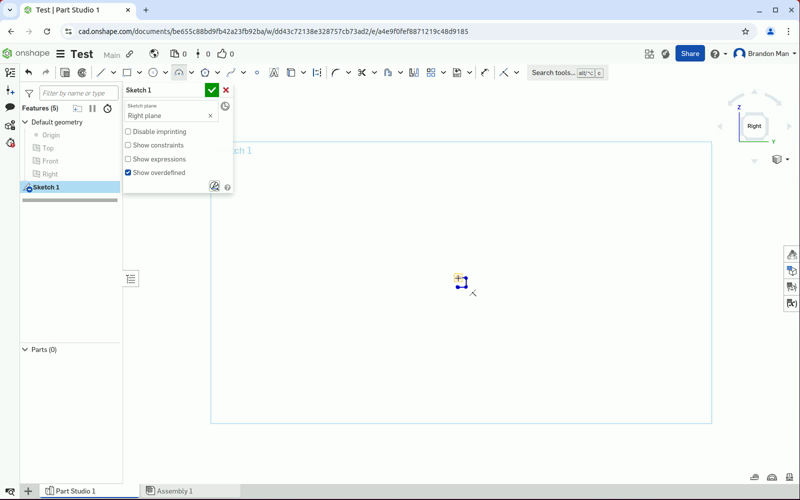
click(458, 277)
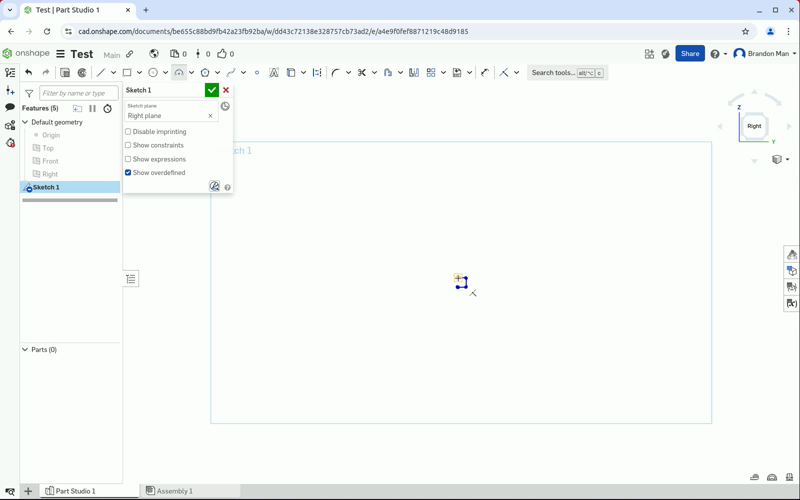
key_down(shift)
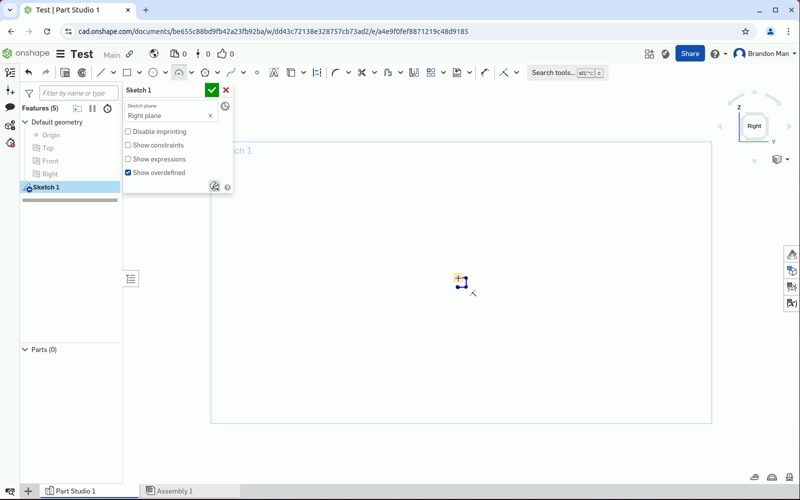
mouse_move(457, 278)
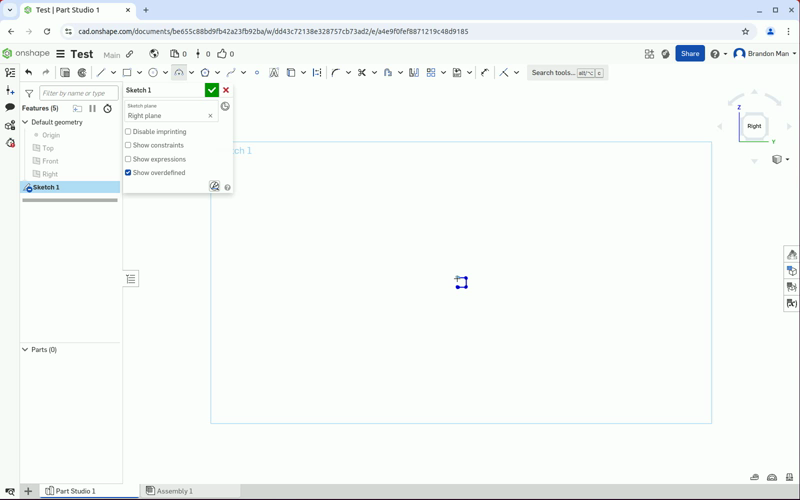
scroll(6)
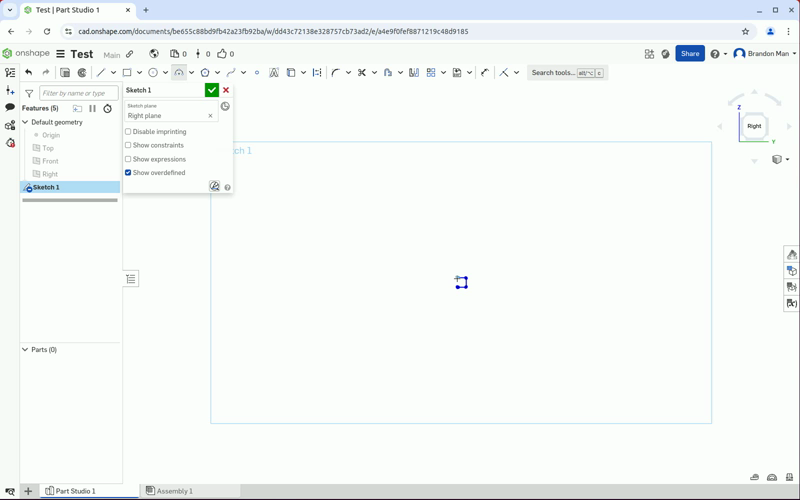
scroll(6)
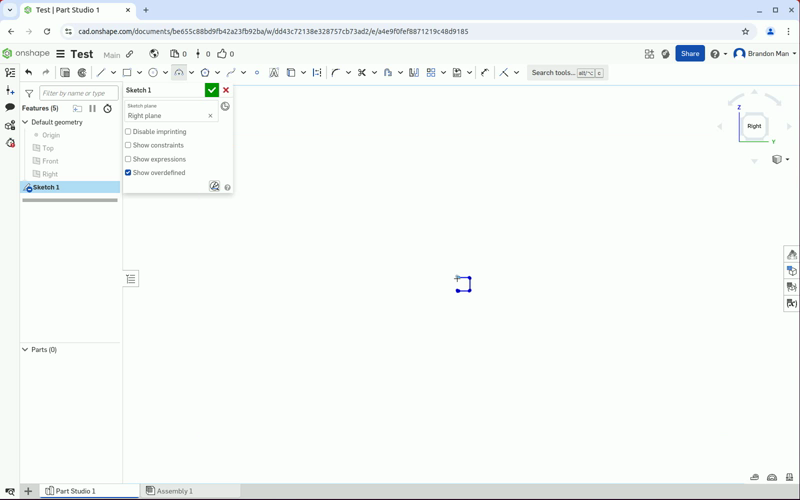
scroll(6)
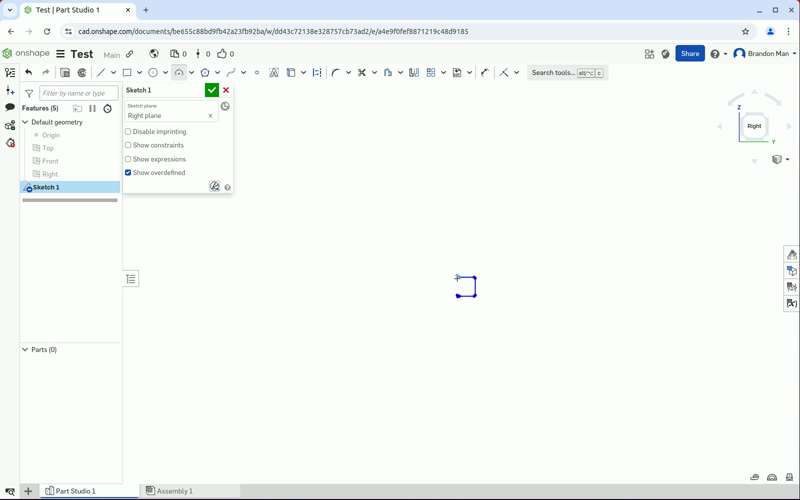
scroll(6)
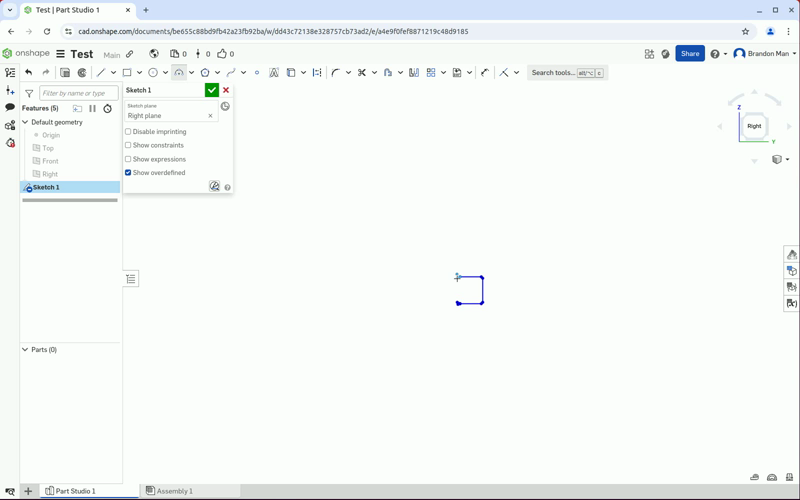
scroll(6)
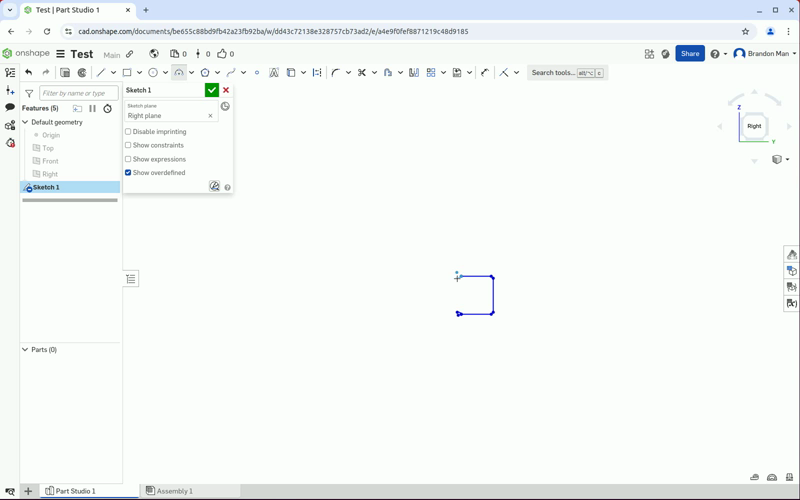
scroll(6)
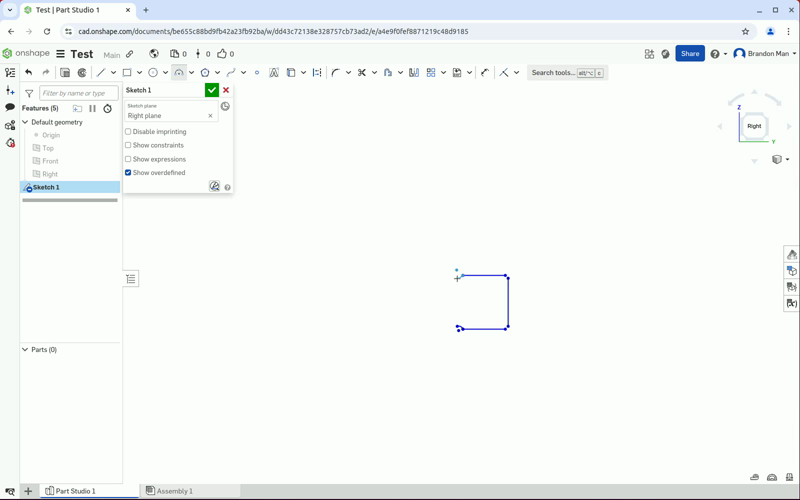
scroll(6)
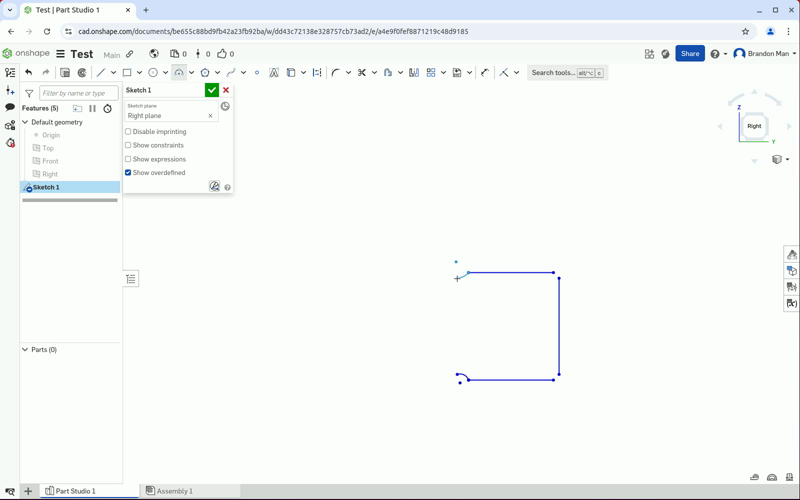
click(457, 278)
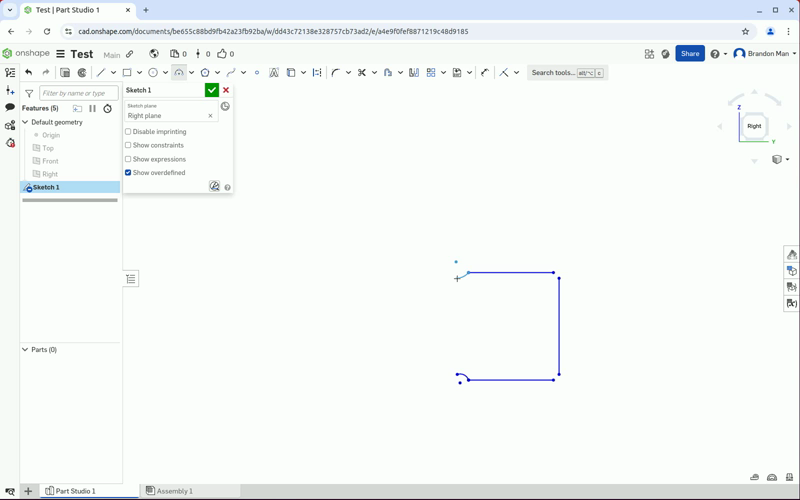
scroll(-6)
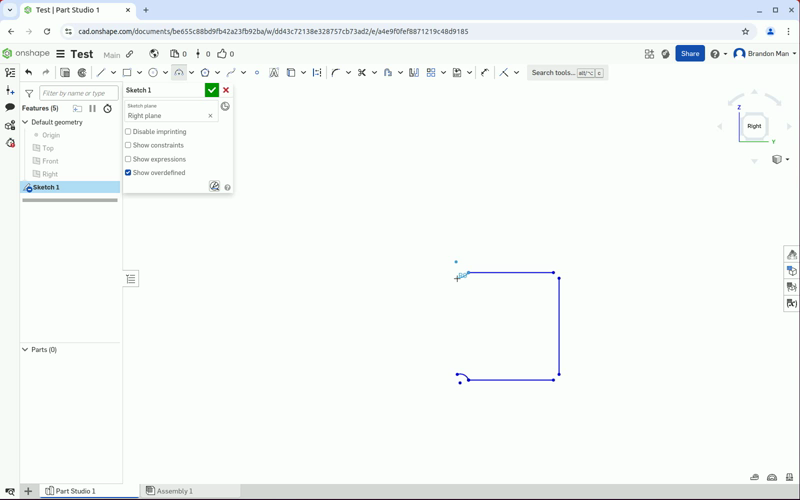
scroll(-6)
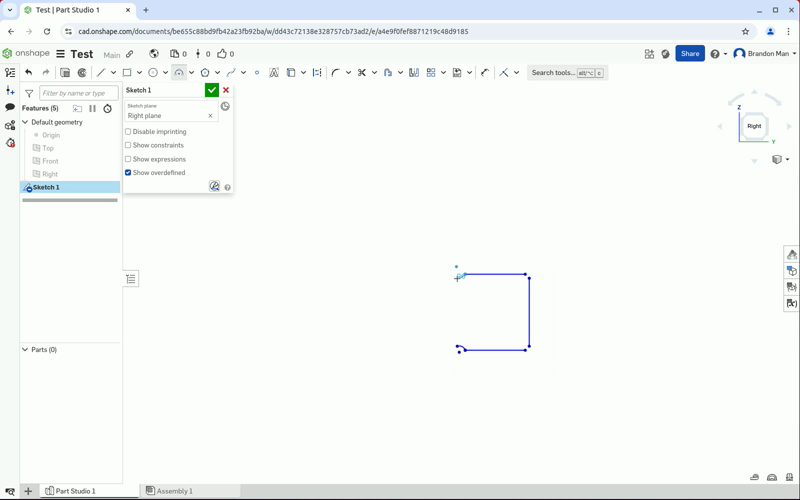
scroll(-6)
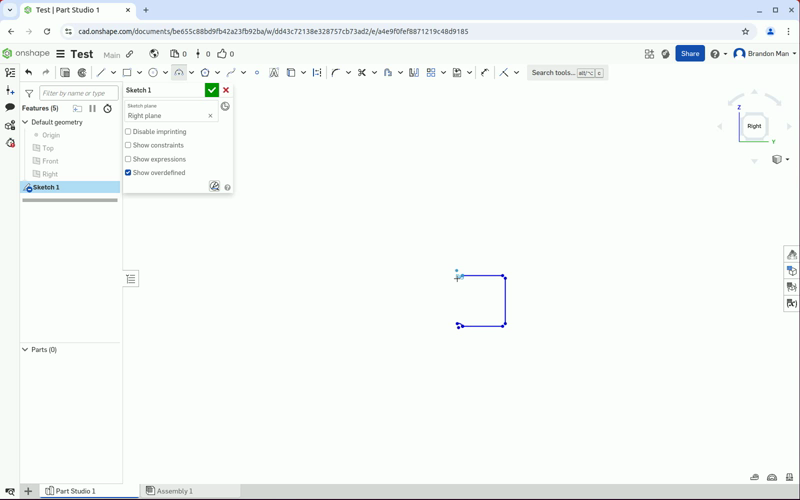
scroll(-6)
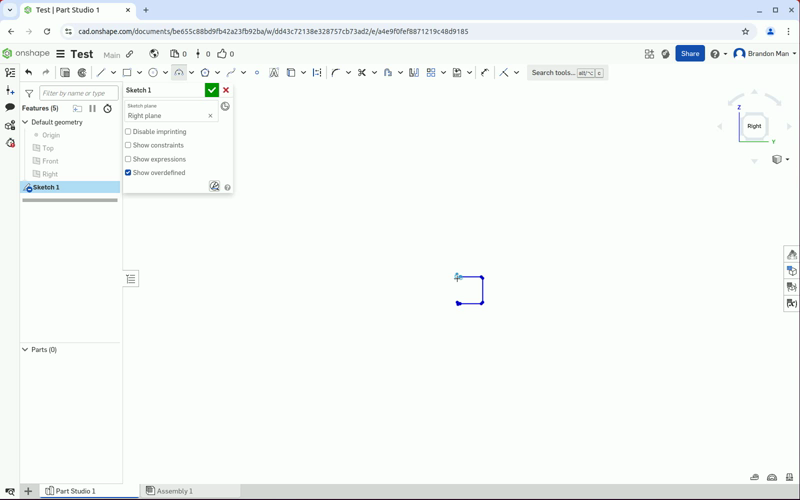
scroll(-6)
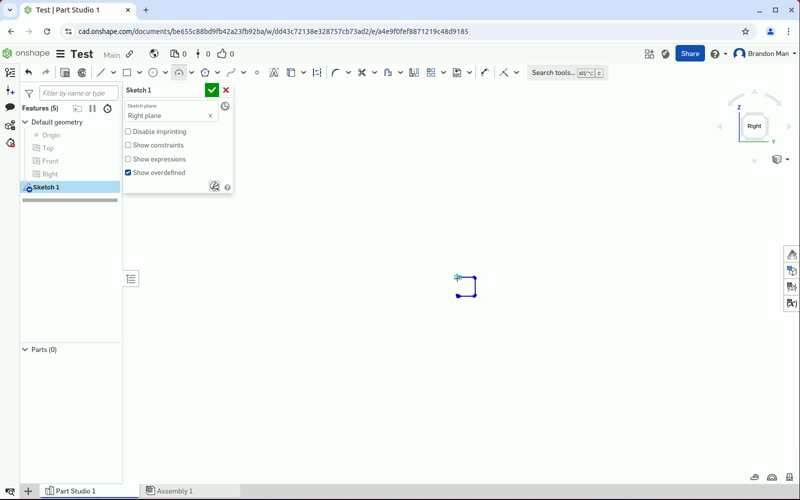
scroll(-6)
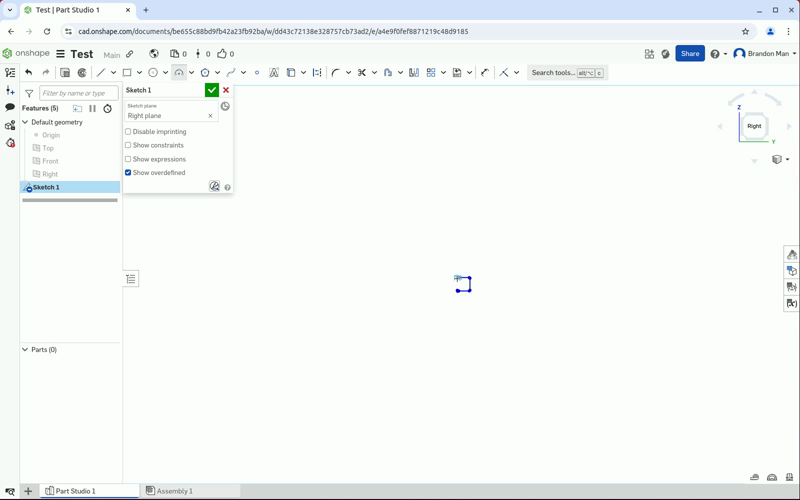
scroll(-6)
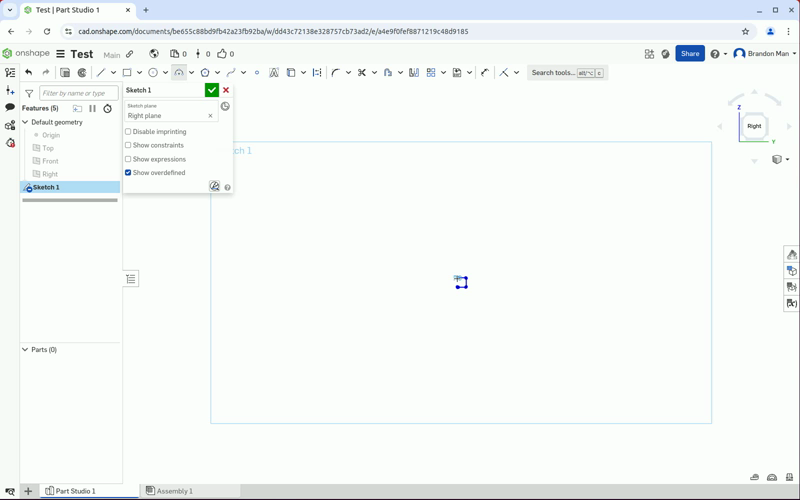
mouse_move(457, 278)
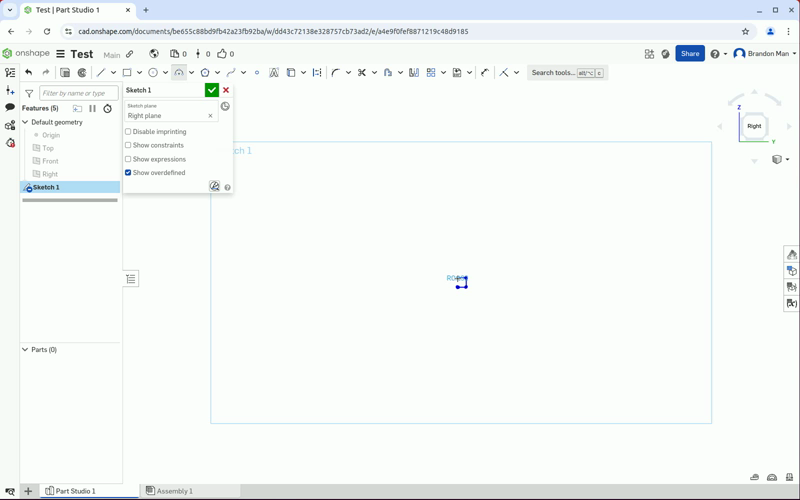
scroll(6)
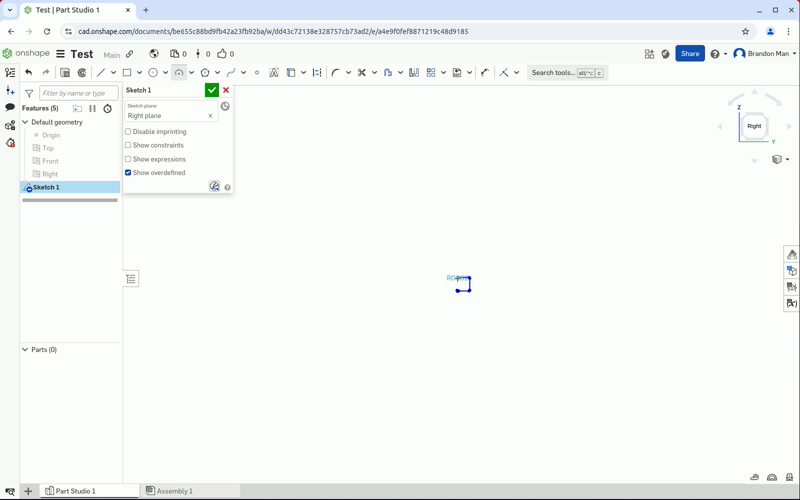
scroll(6)
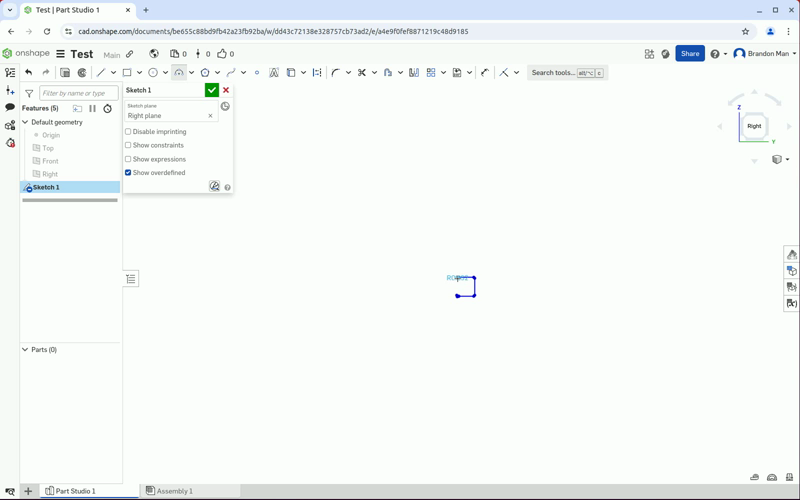
scroll(6)
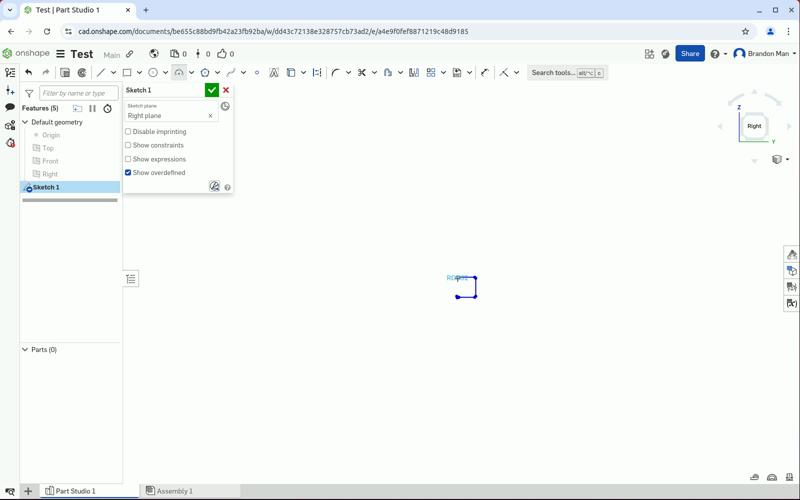
scroll(6)
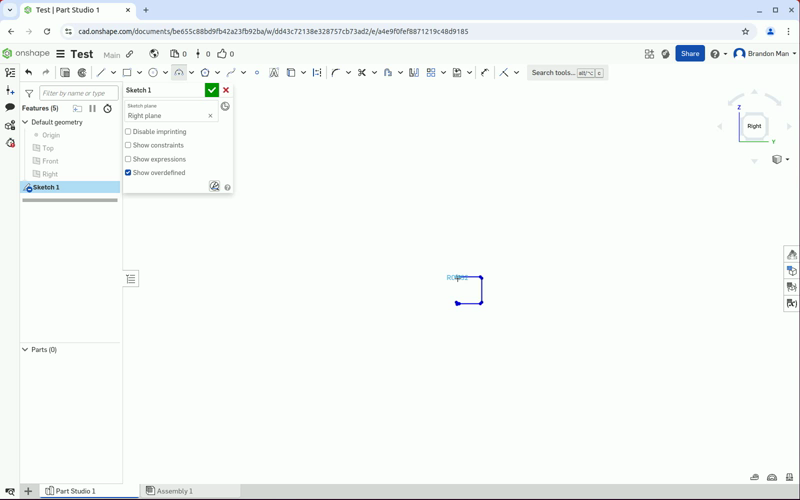
scroll(6)
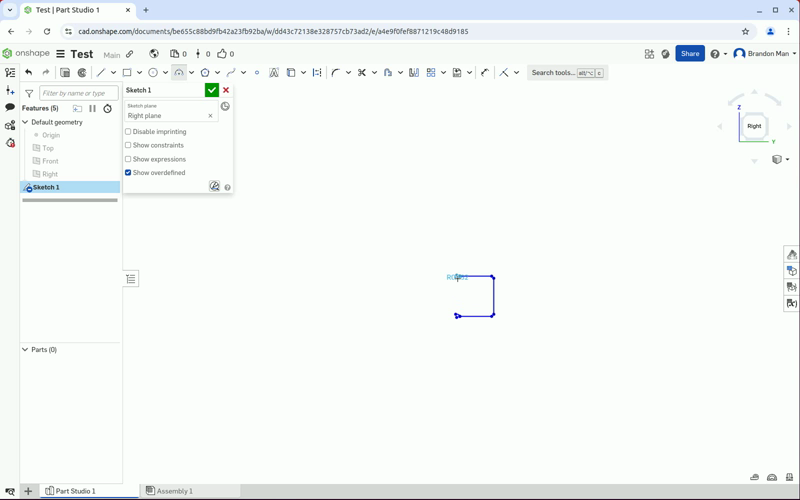
scroll(6)
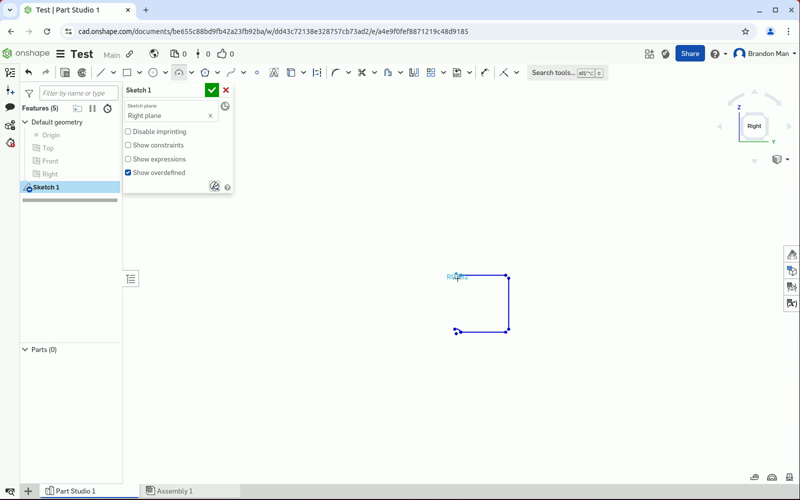
scroll(6)
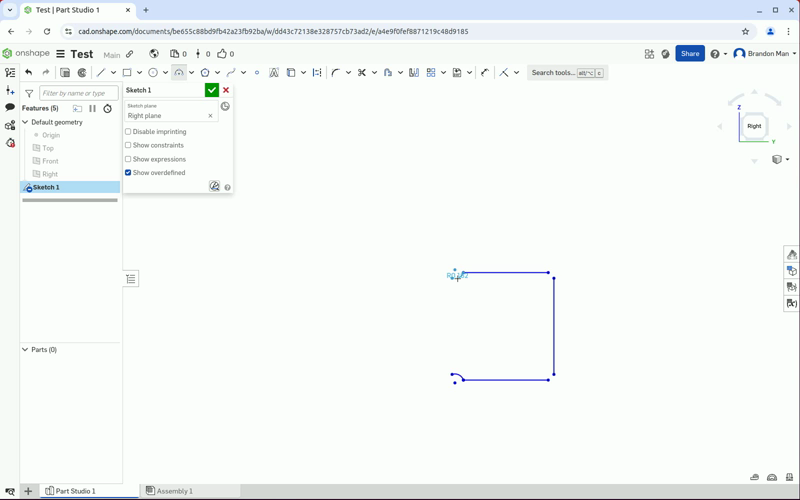
click(457, 278)
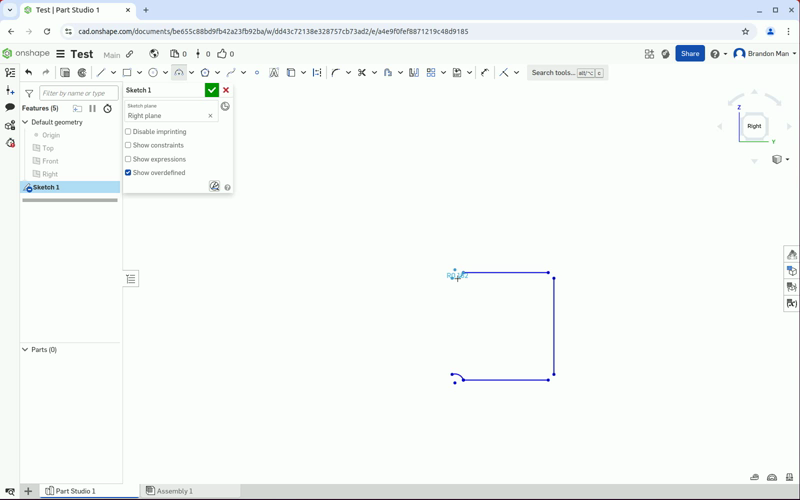
scroll(-6)
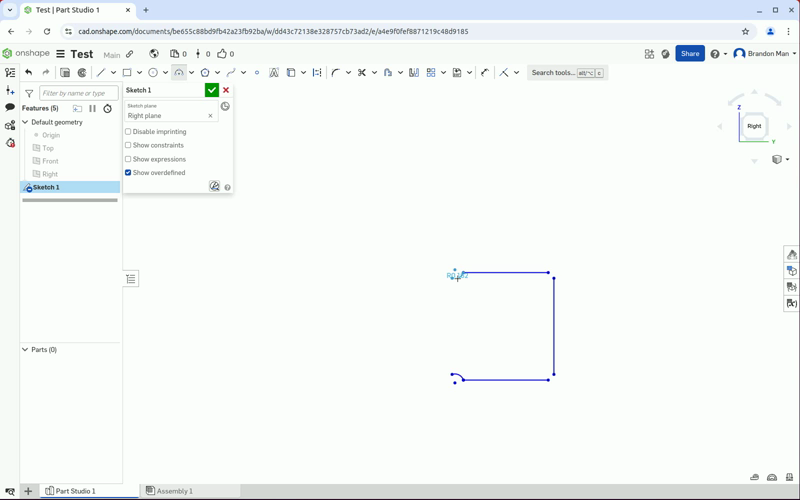
scroll(-6)
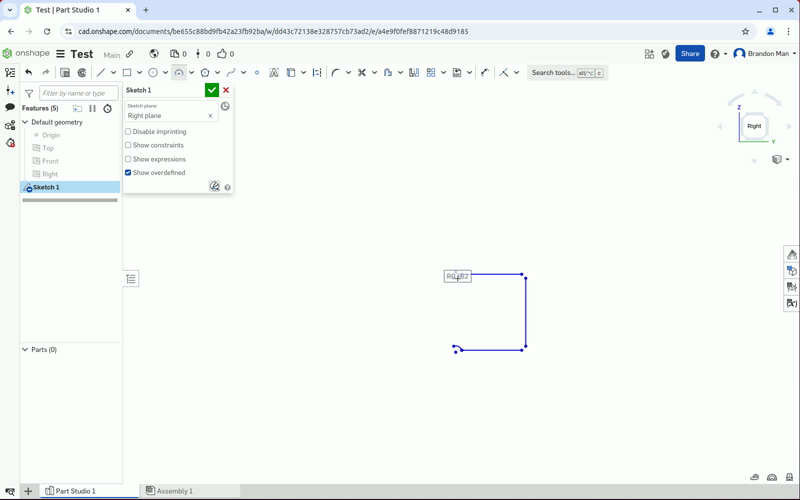
scroll(-6)
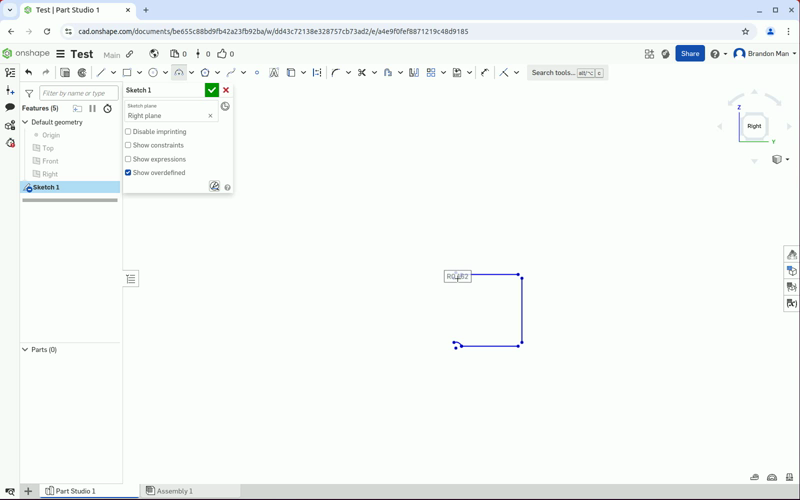
scroll(-6)
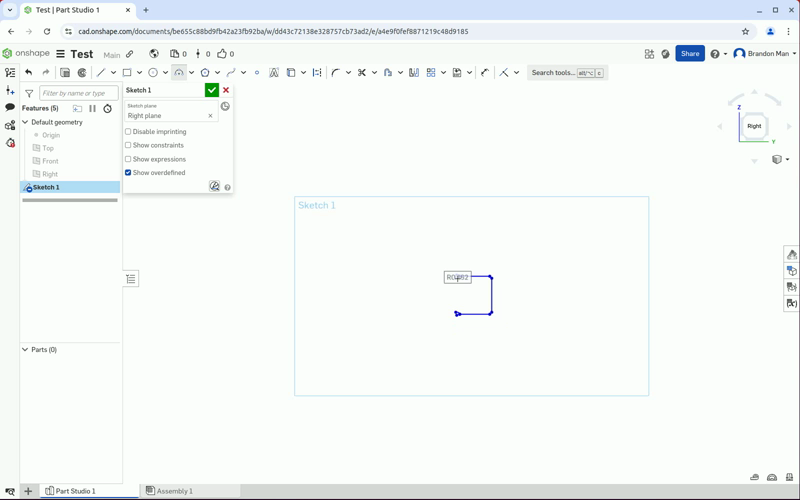
scroll(-6)
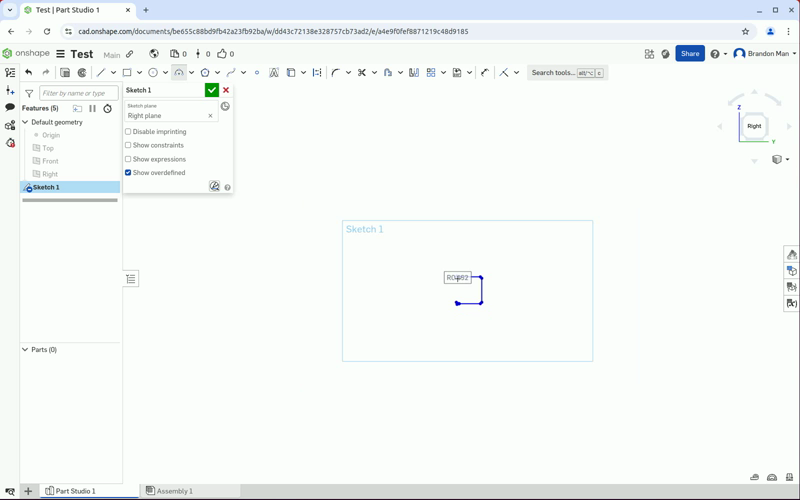
scroll(-6)
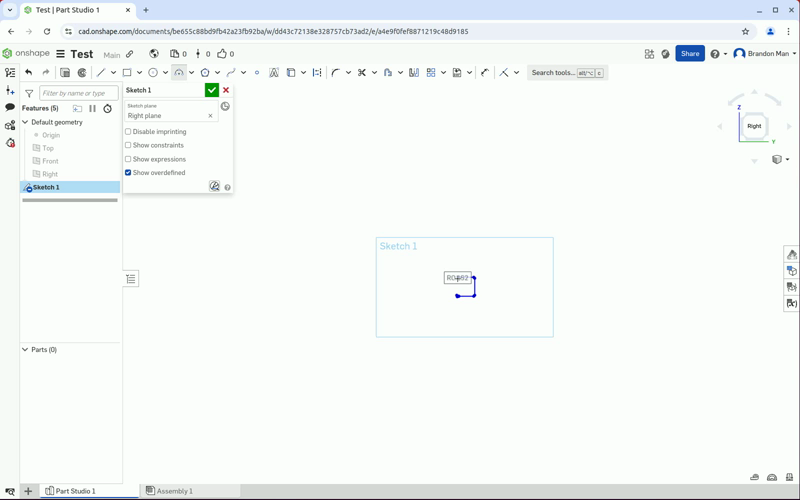
scroll(-6)
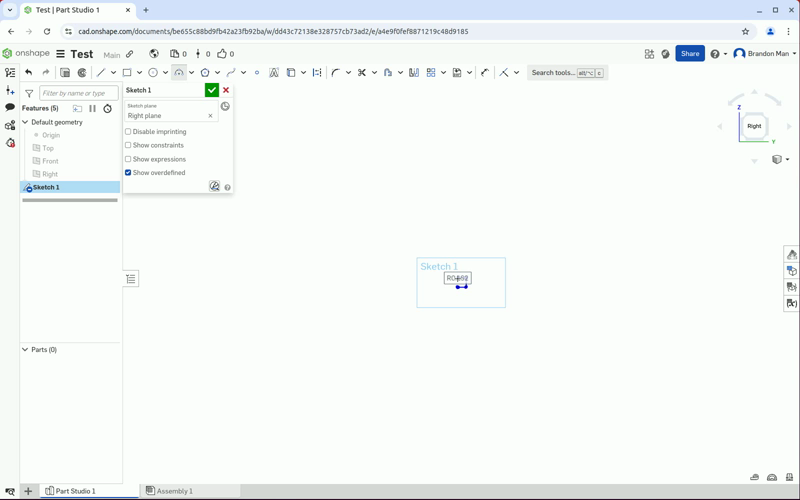
key_up(shift)
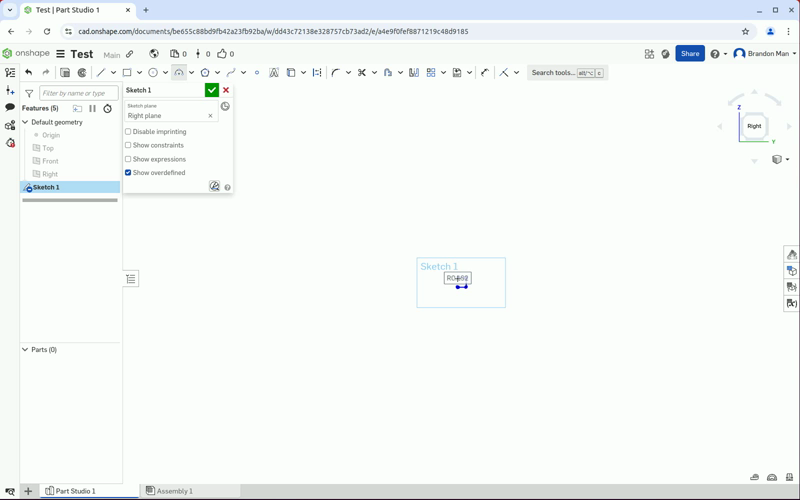
key(esc)
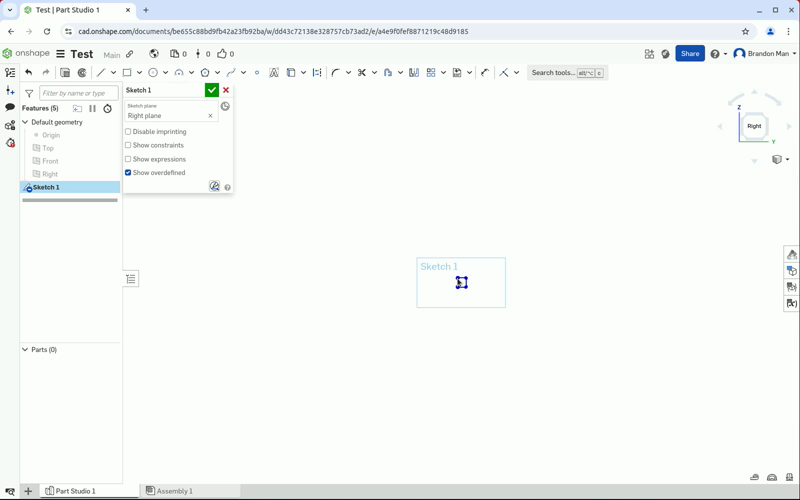
key(l)
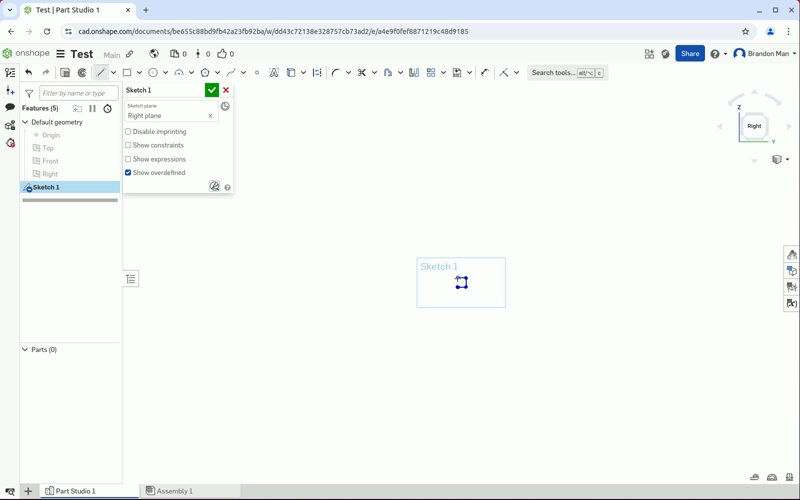
mouse_move(457, 278)
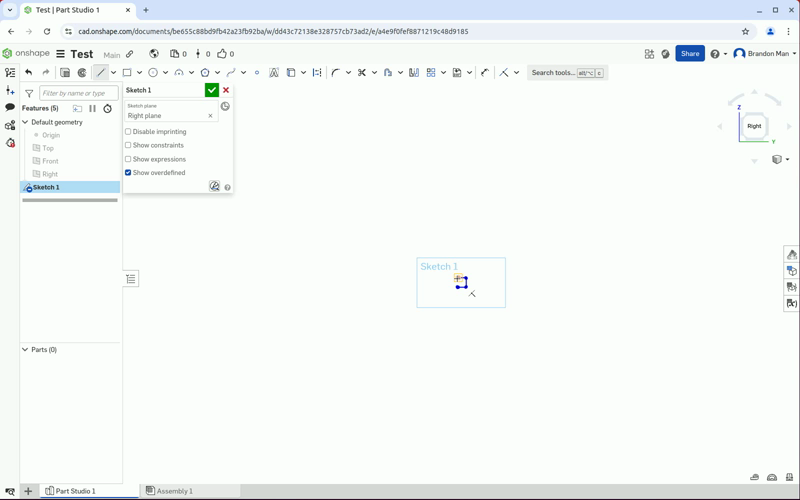
scroll(6)
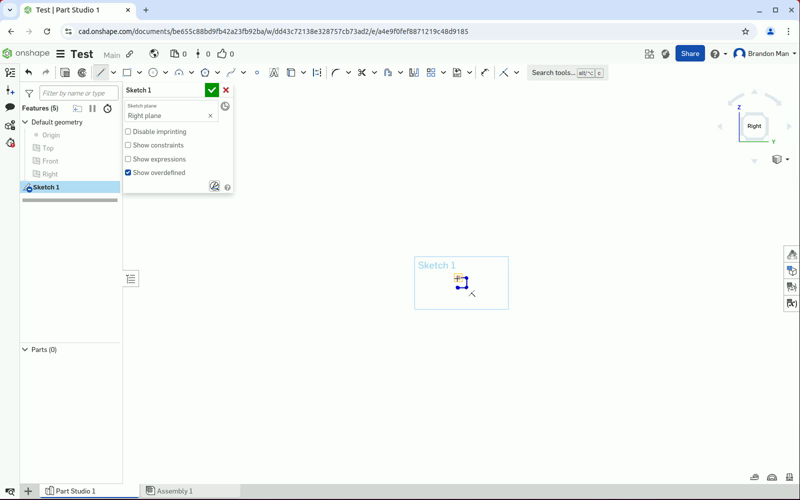
scroll(6)
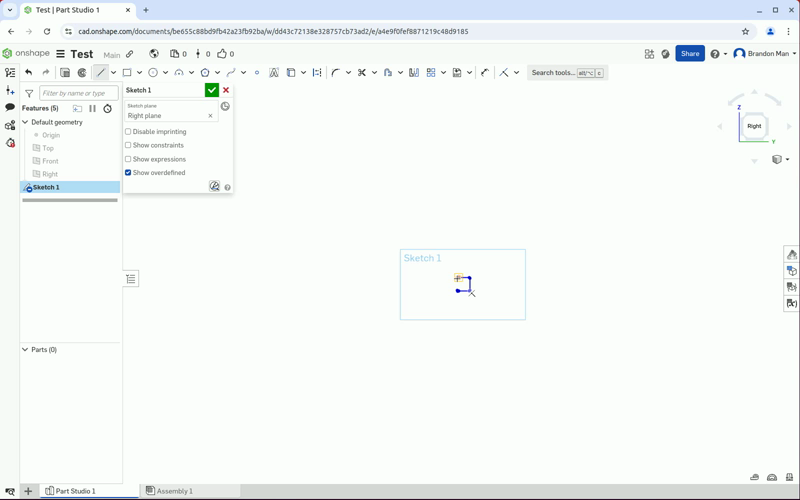
scroll(6)
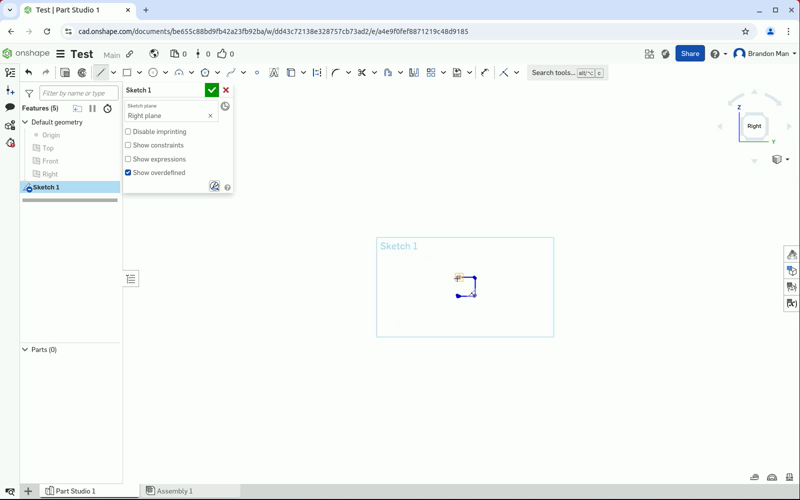
scroll(6)
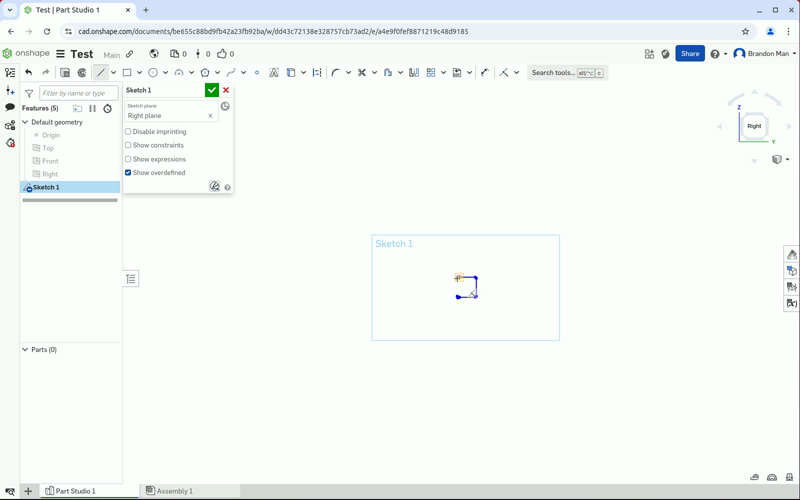
scroll(6)
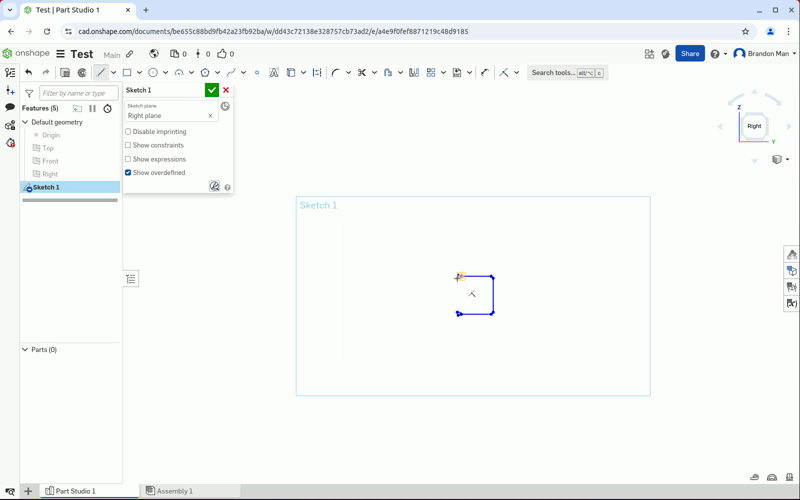
scroll(6)
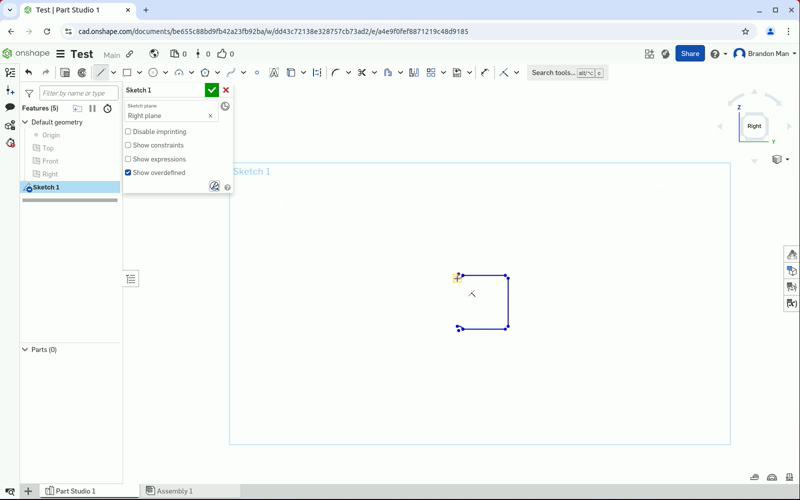
scroll(6)
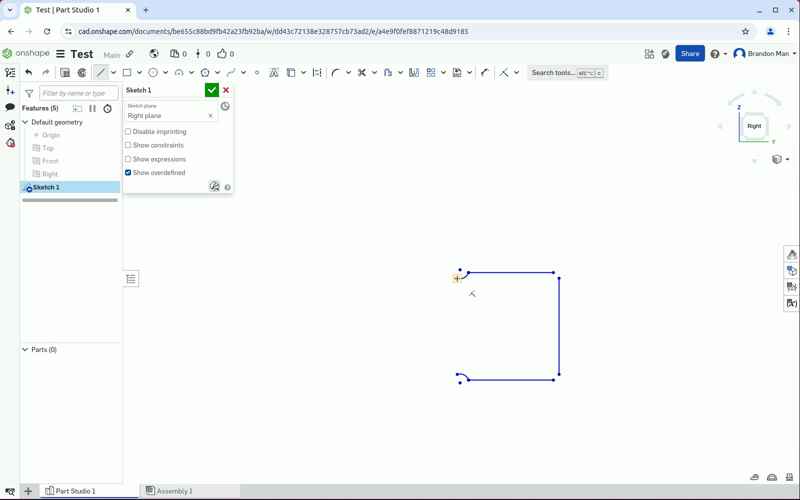
click(457, 278)
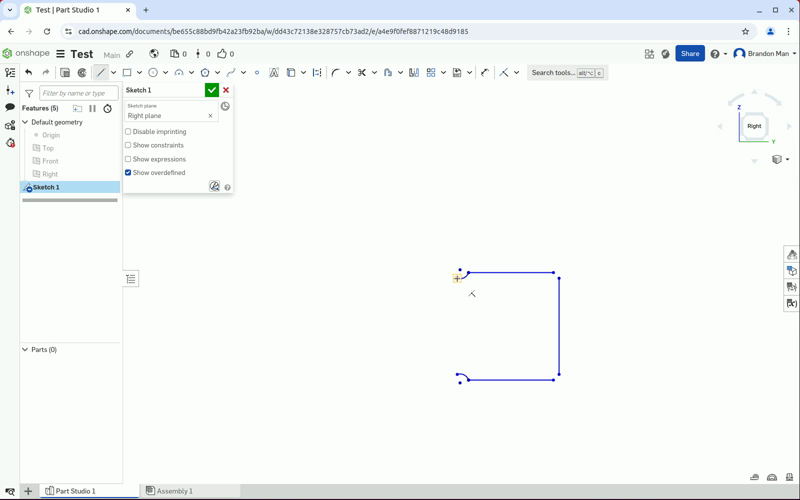
scroll(-6)
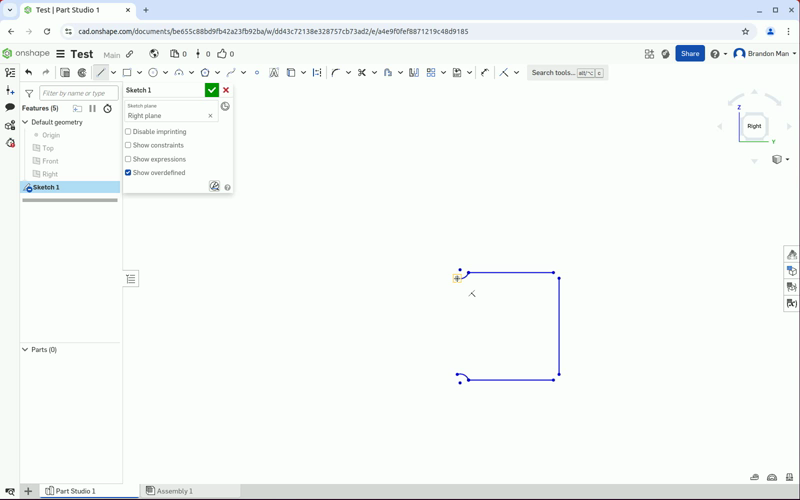
scroll(-6)
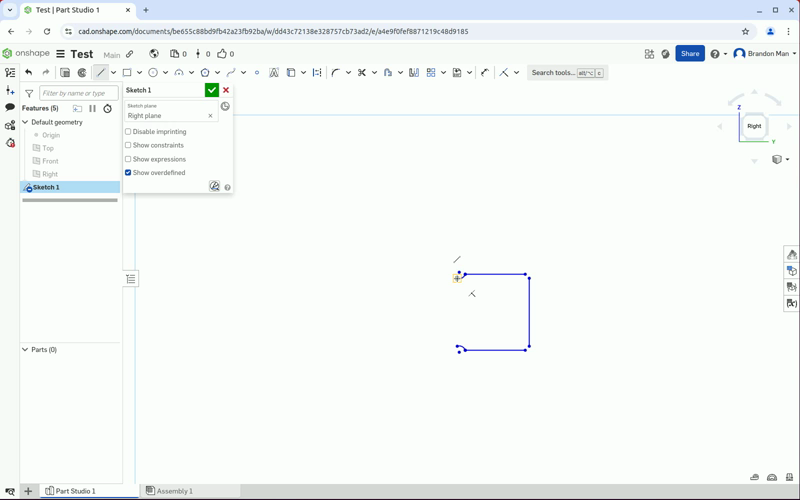
scroll(-6)
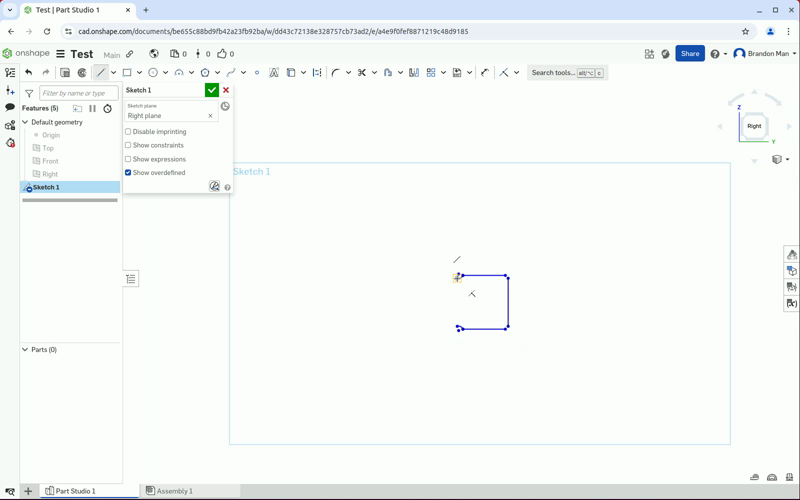
scroll(-6)
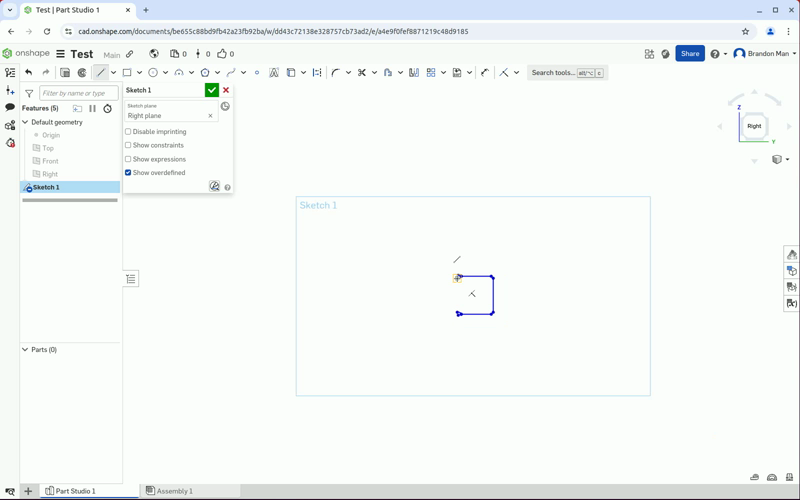
scroll(-6)
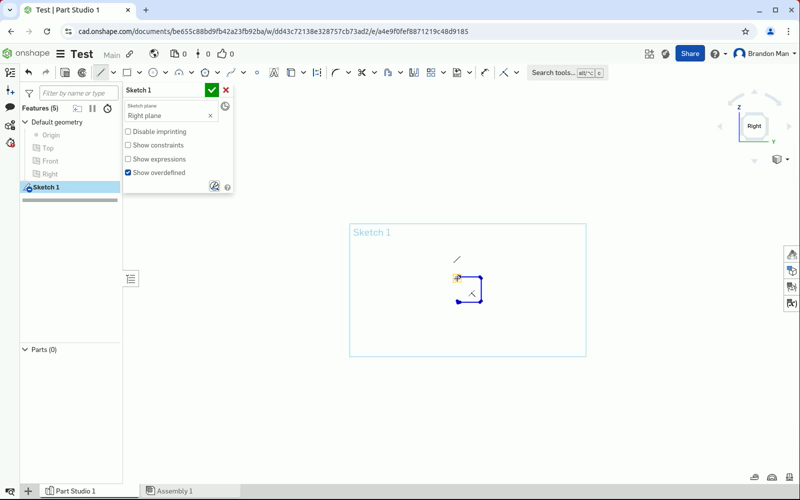
scroll(-6)
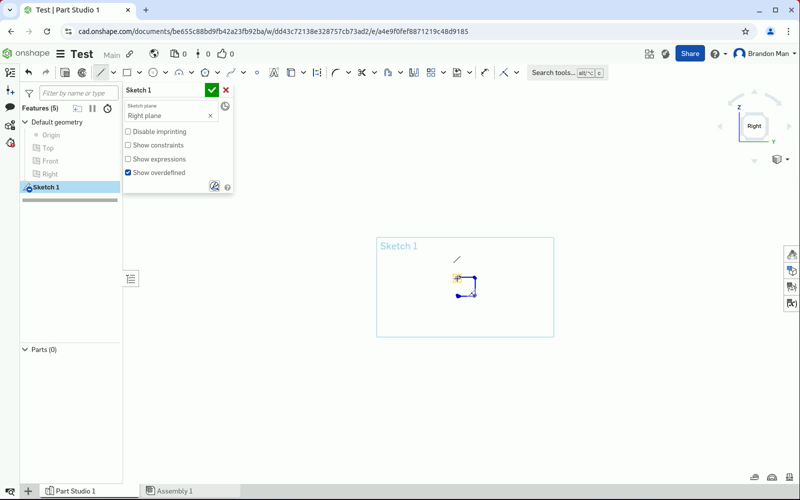
scroll(-6)
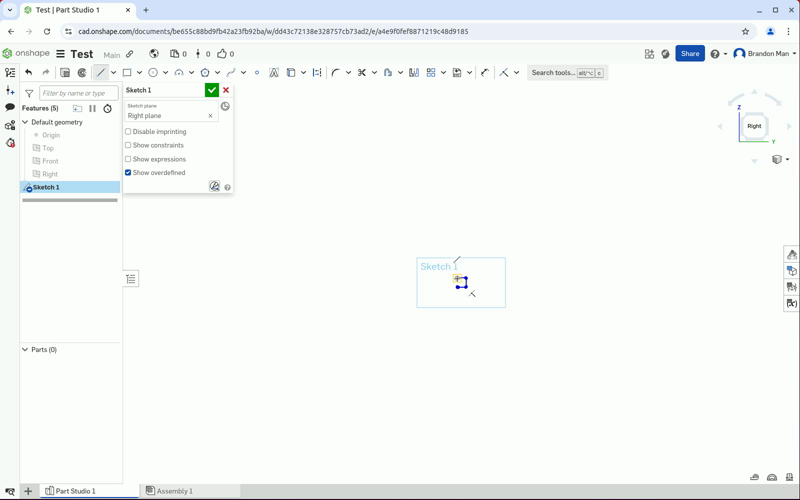
mouse_move(487, 278)
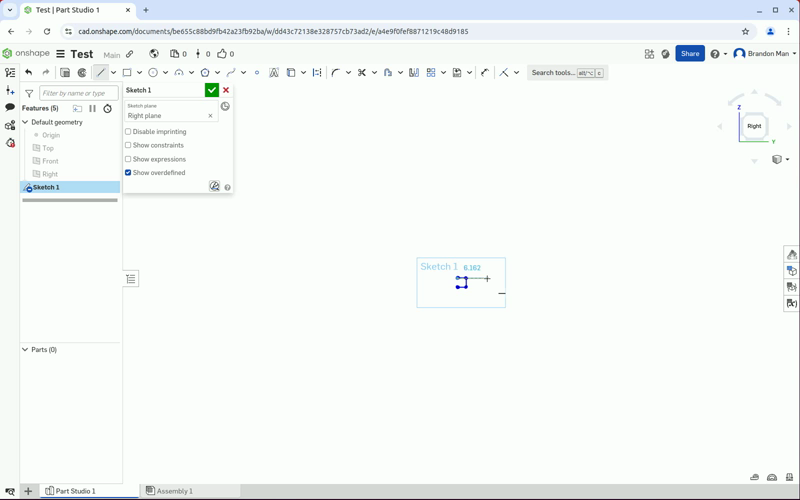
key_down(shift)
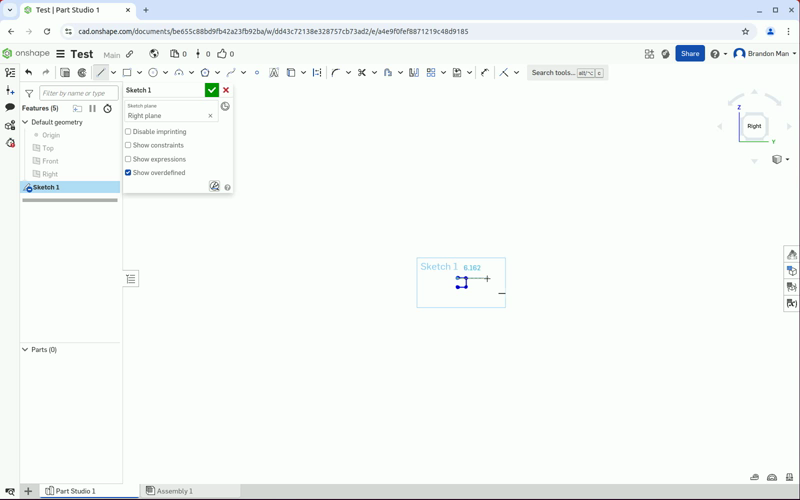
mouse_move(457, 286)
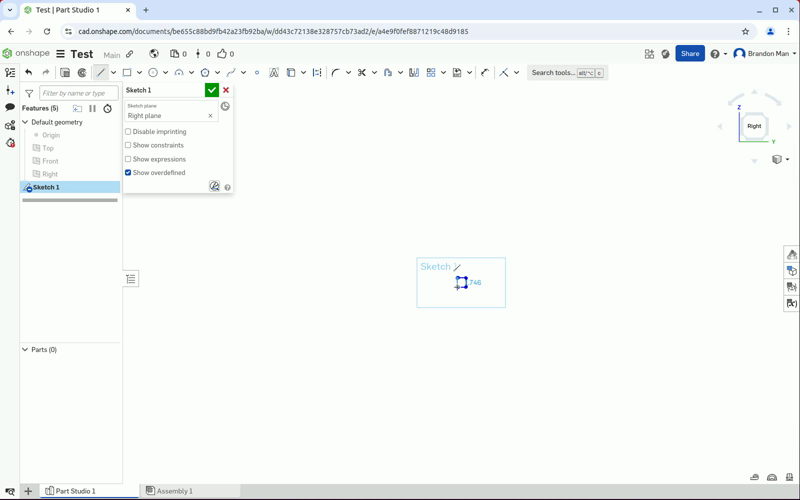
scroll(6)
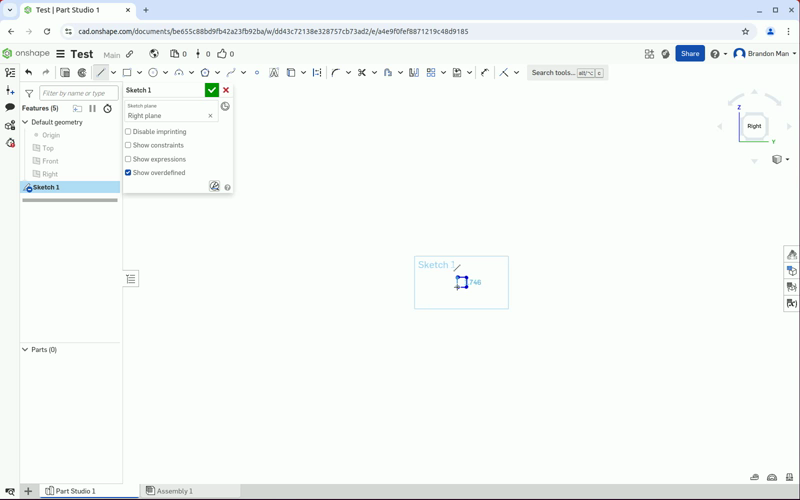
scroll(6)
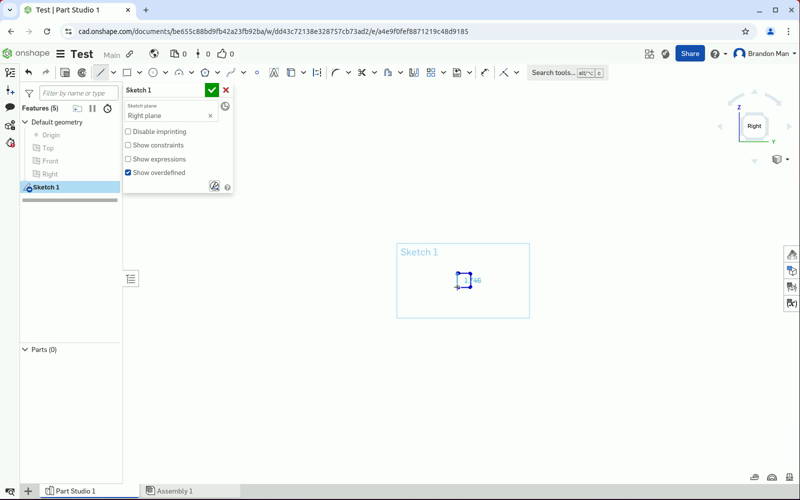
scroll(6)
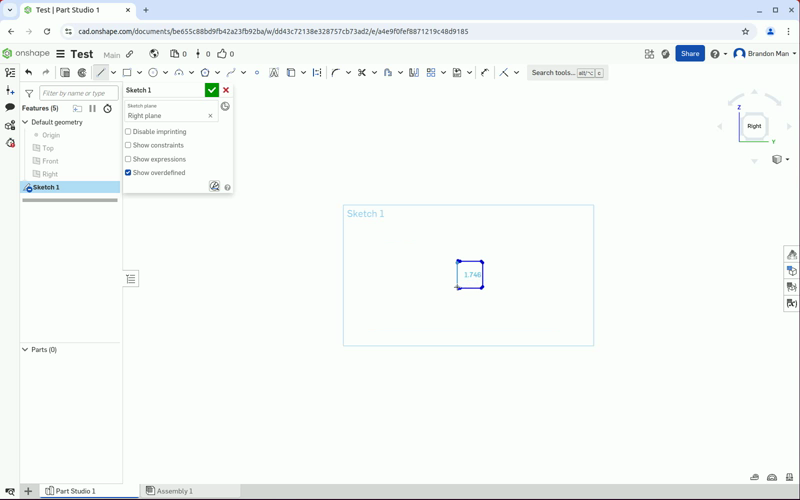
scroll(6)
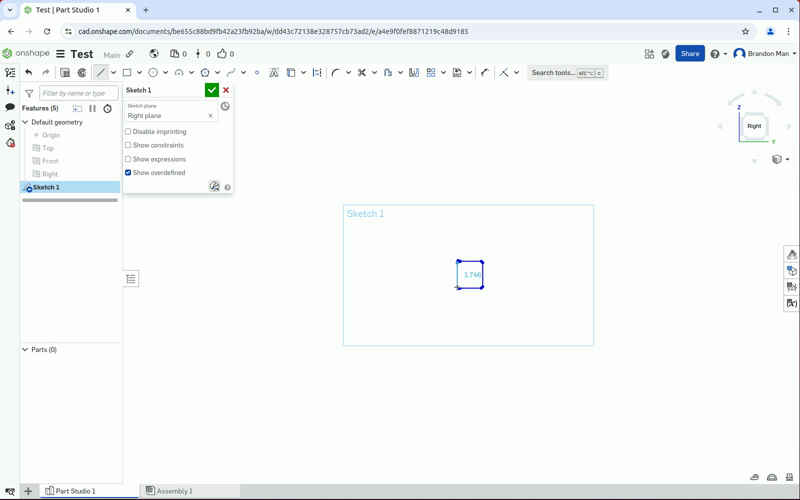
scroll(6)
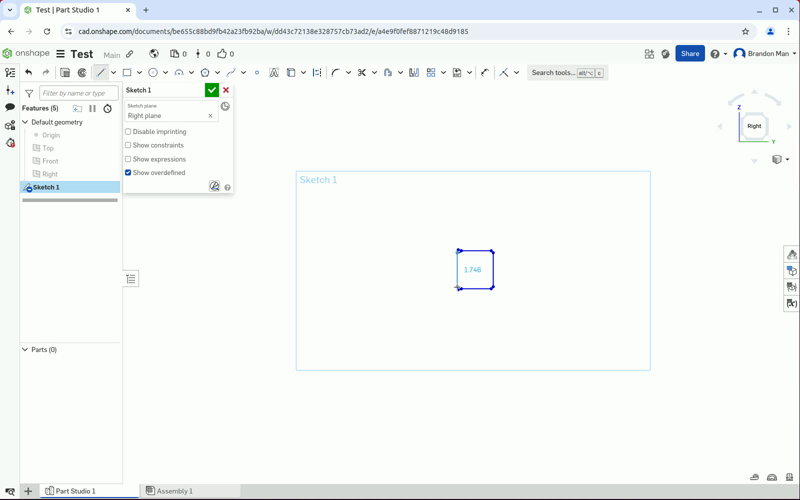
scroll(6)
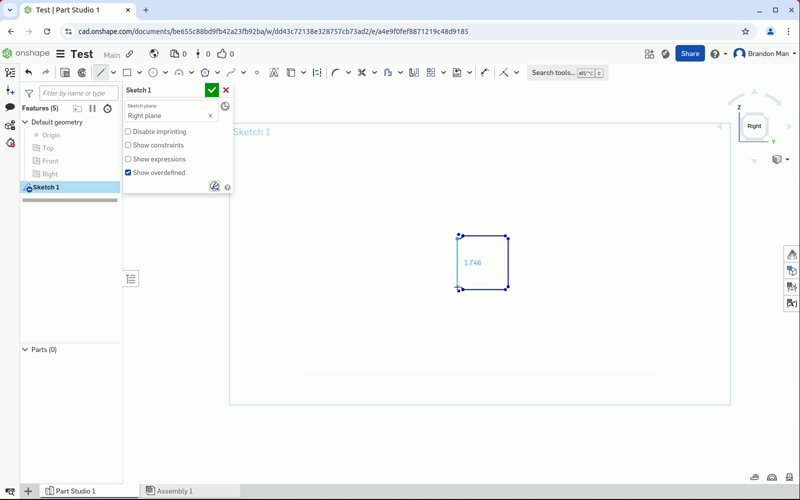
scroll(6)
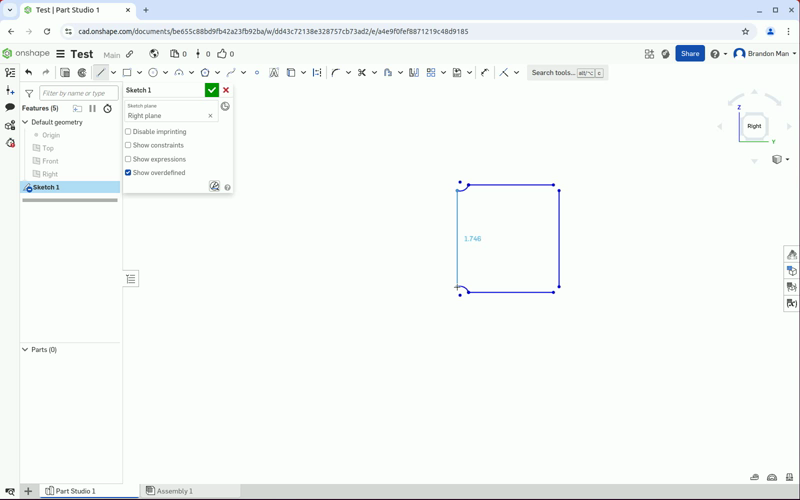
key_up(shift)
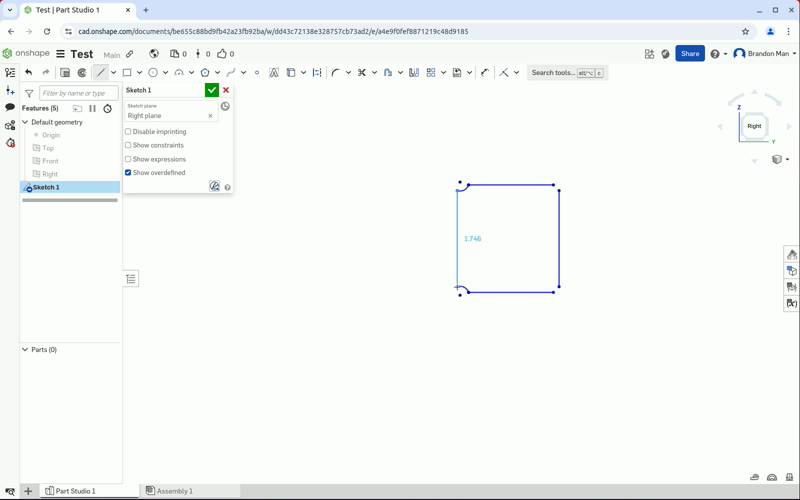
click(457, 286)
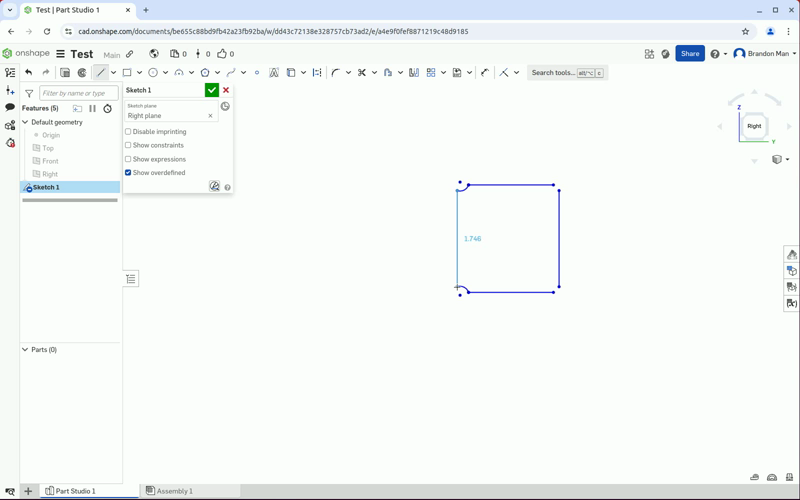
scroll(-6)
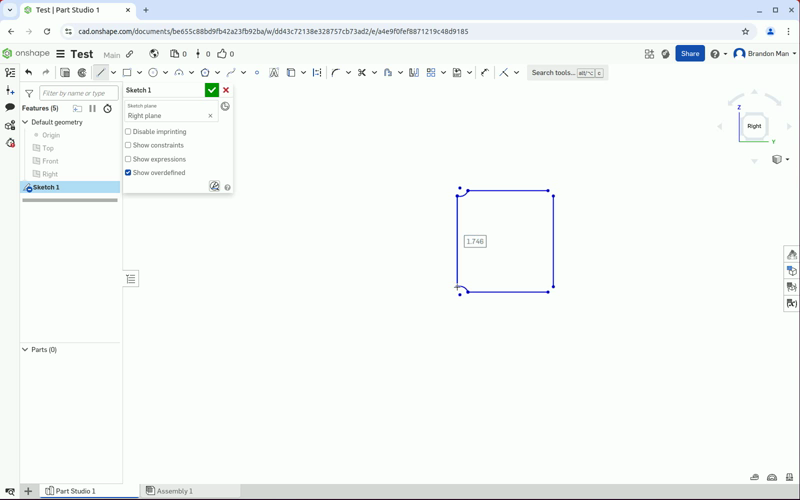
scroll(-6)
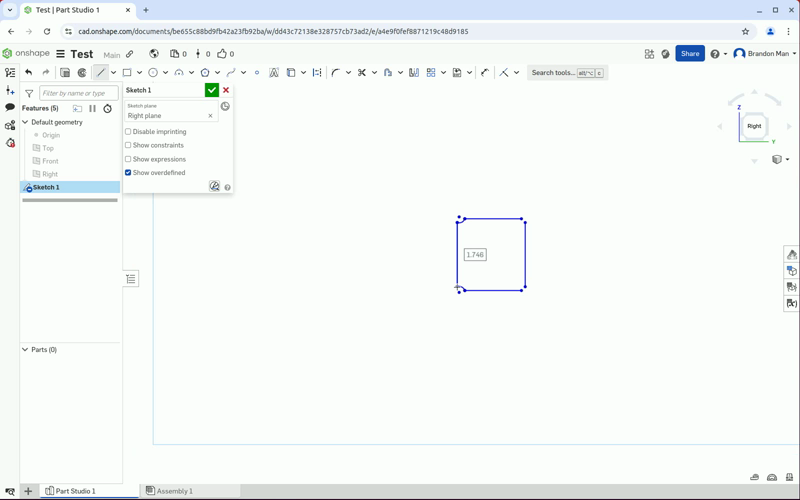
scroll(-6)
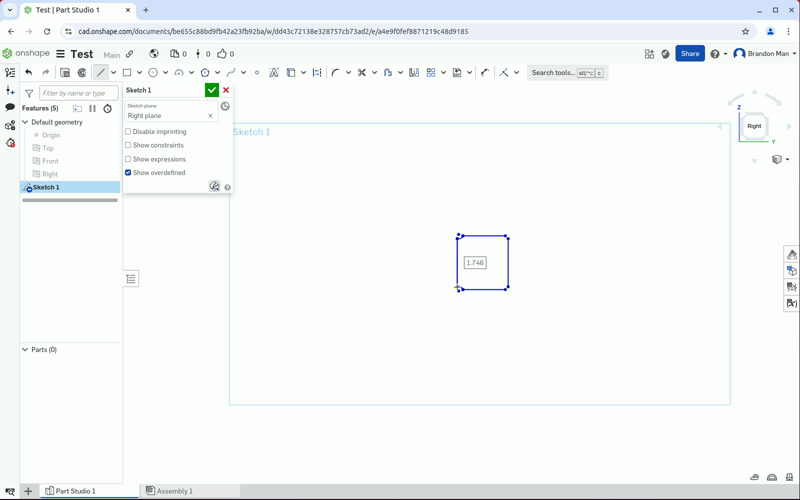
scroll(-6)
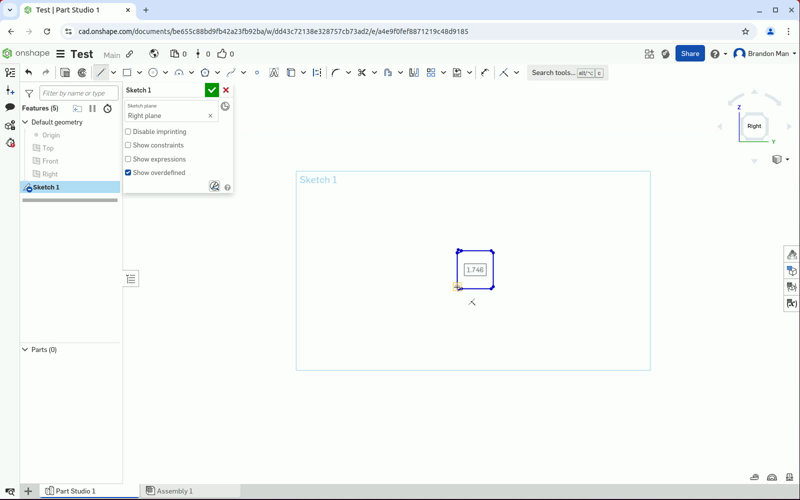
scroll(-6)
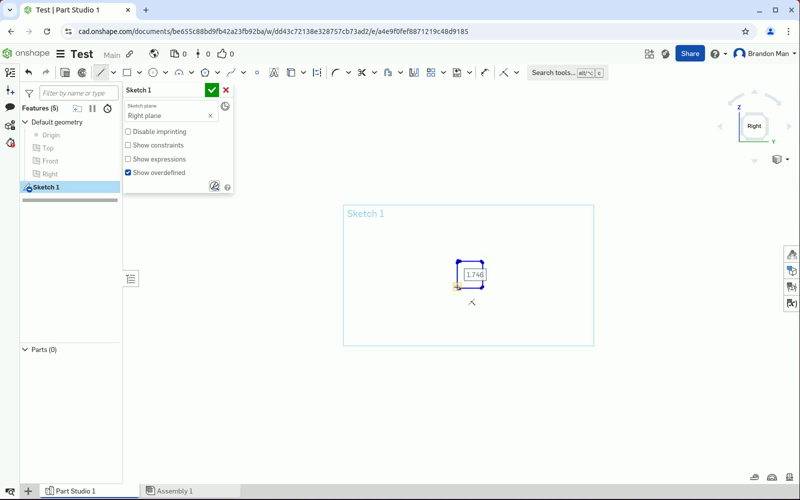
scroll(-6)
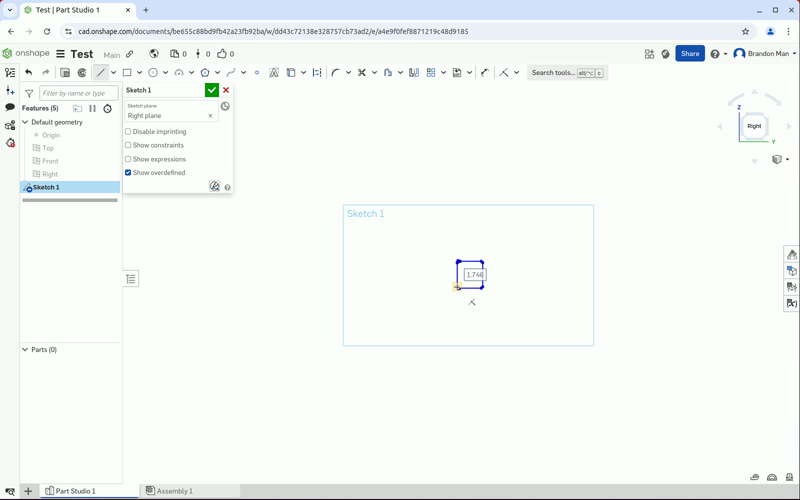
scroll(-6)
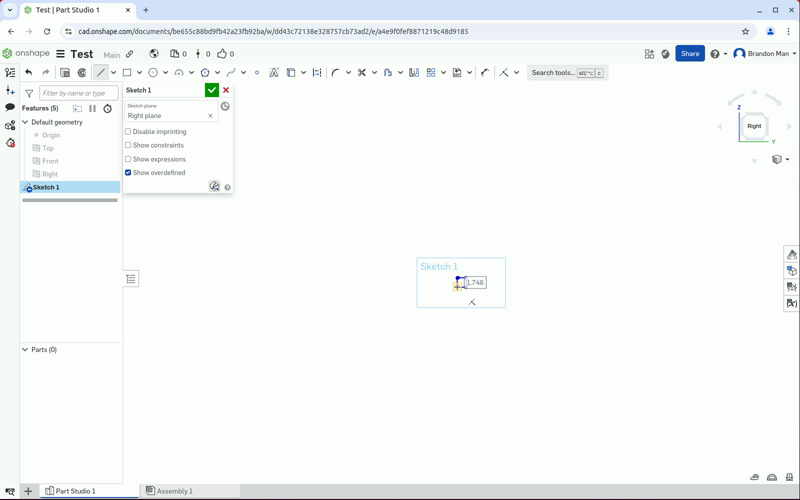
key(esc)
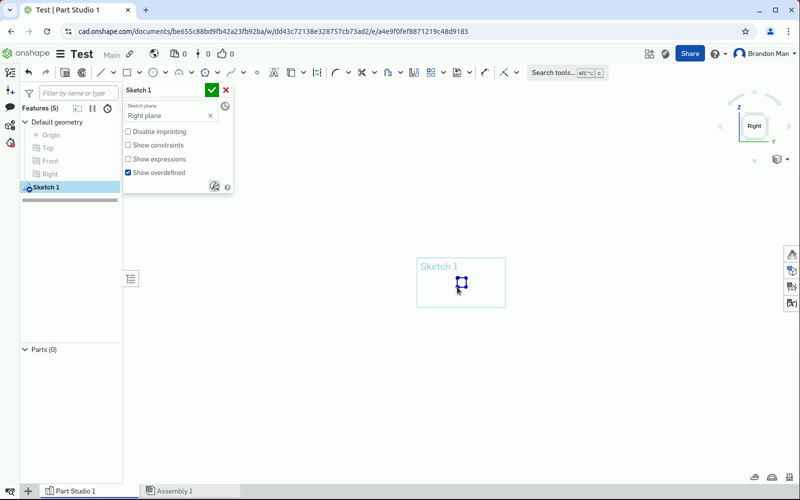
key(l)
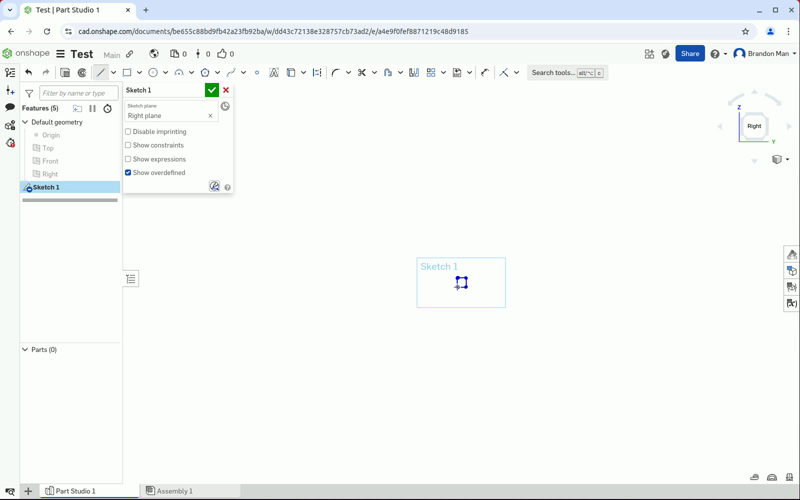
key_down(shift)
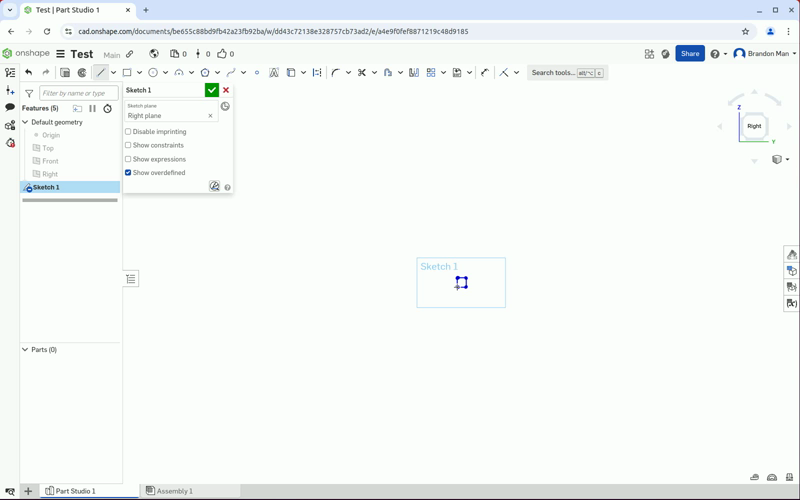
mouse_move(458, 286)
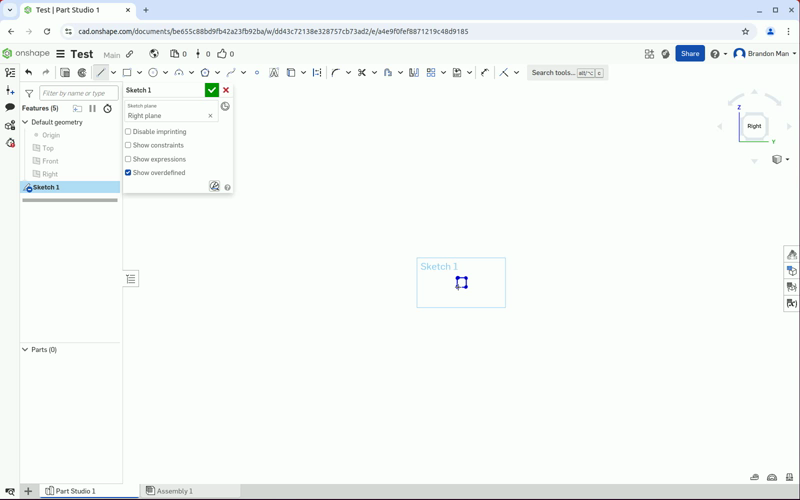
scroll(6)
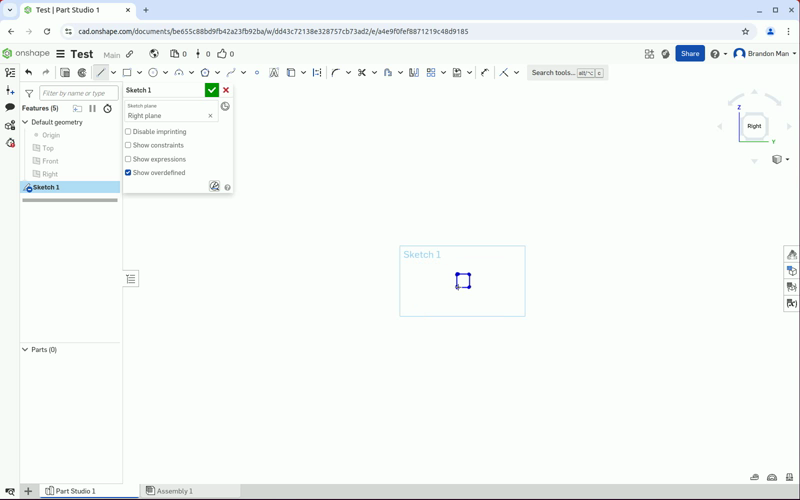
scroll(6)
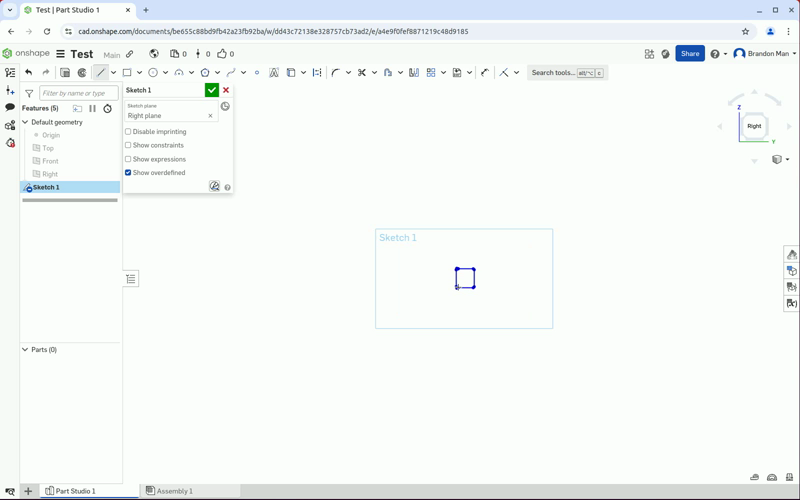
scroll(6)
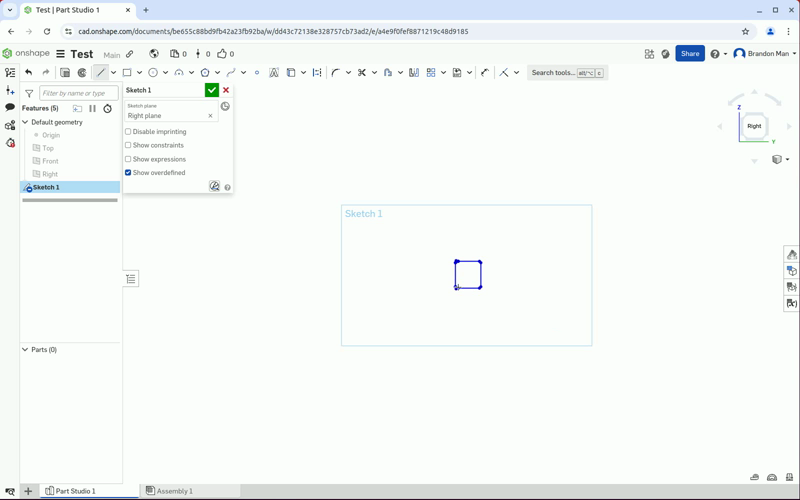
scroll(6)
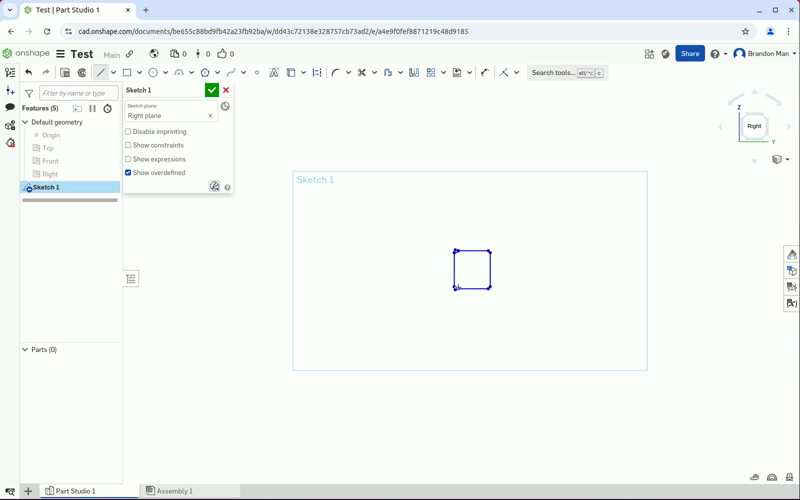
scroll(6)
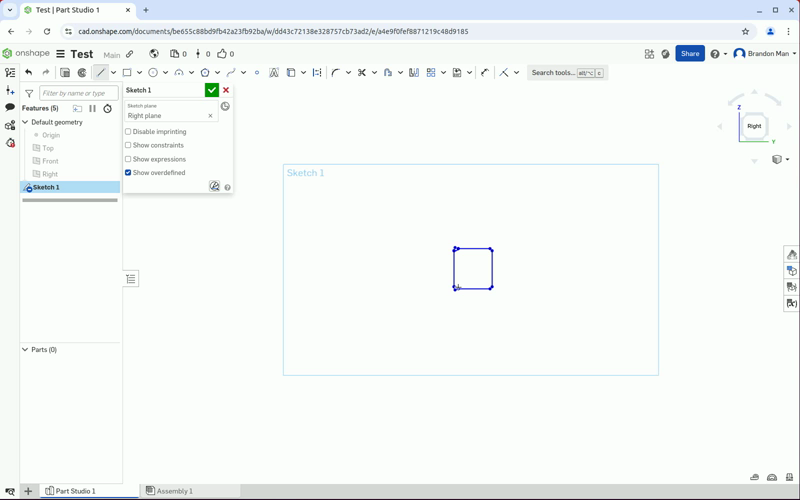
scroll(6)
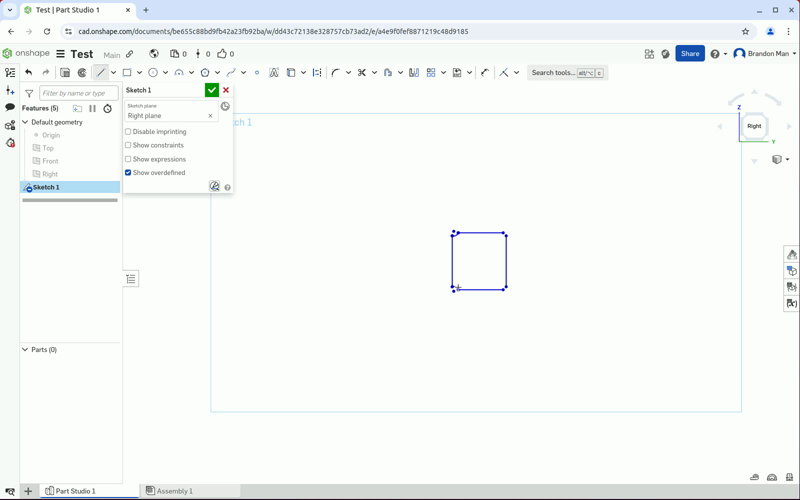
scroll(6)
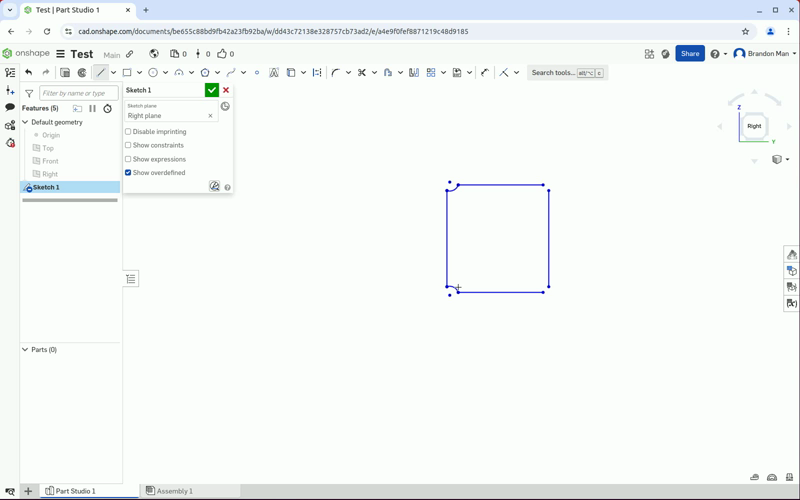
click(458, 286)
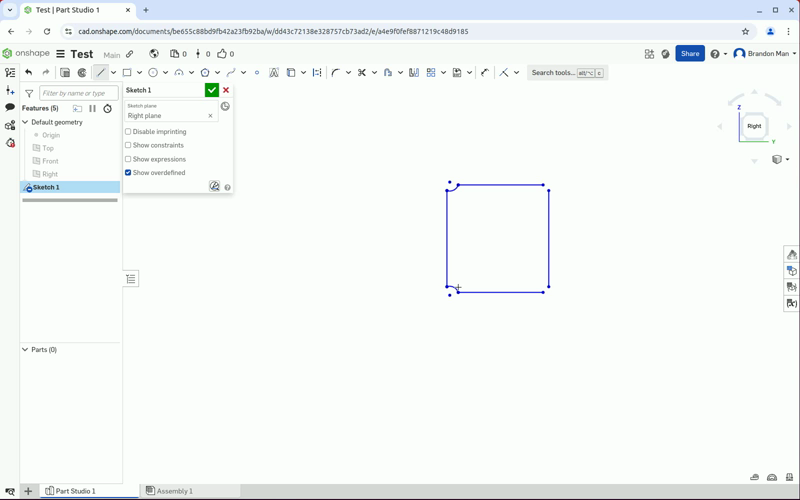
scroll(-6)
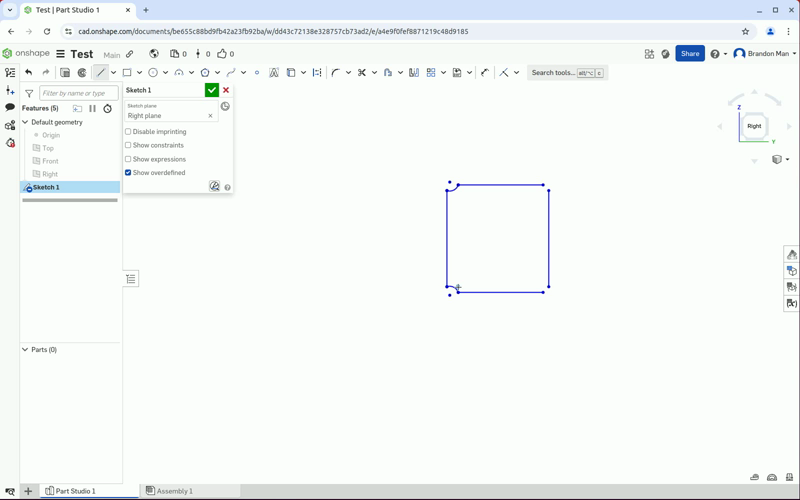
scroll(-6)
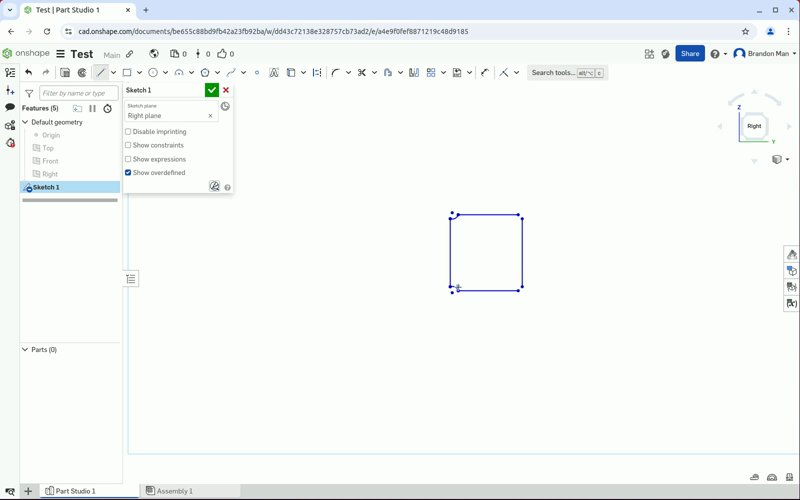
scroll(-6)
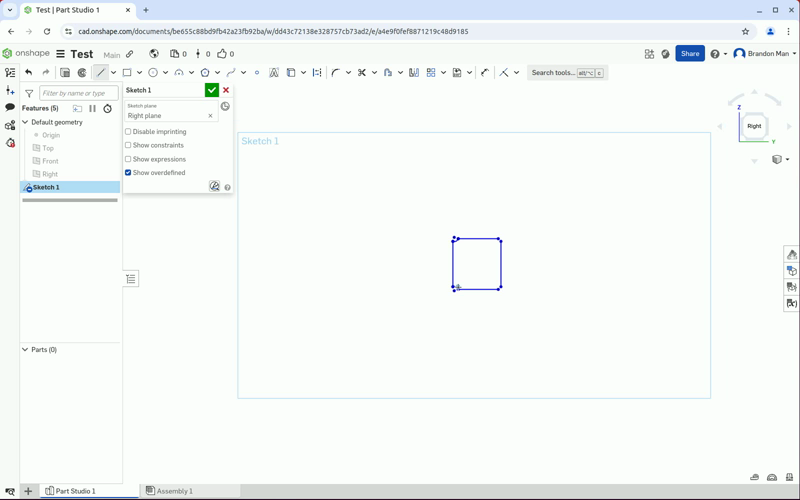
scroll(-6)
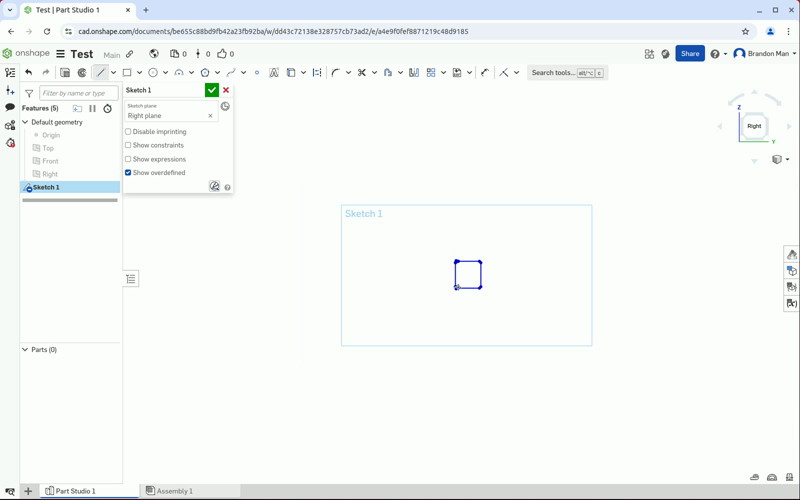
scroll(-6)
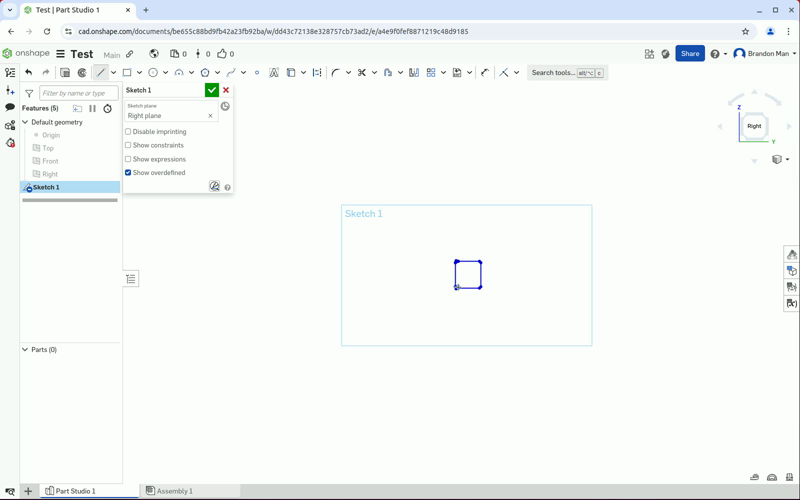
scroll(-6)
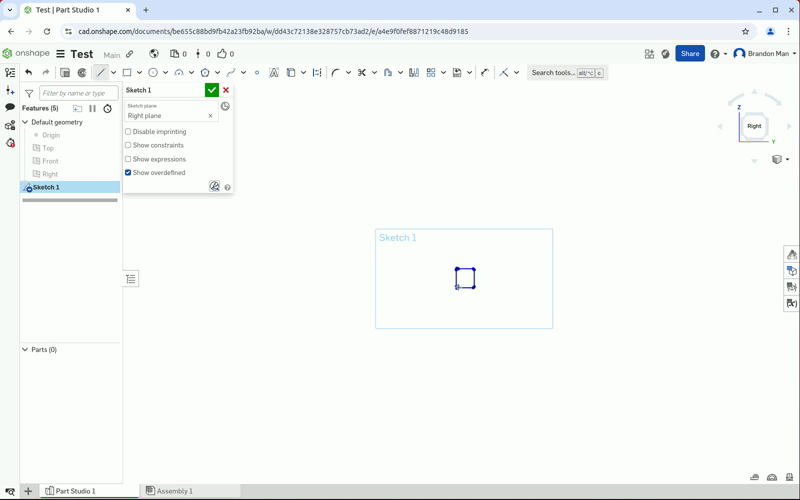
scroll(-6)
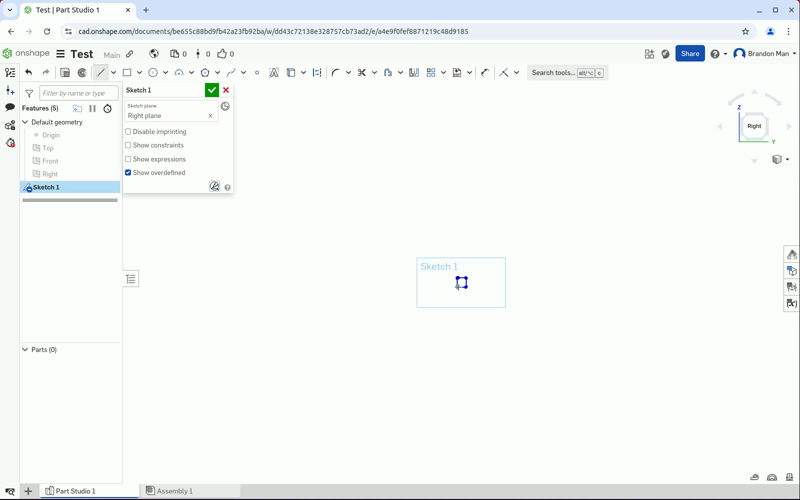
key_up(shift)
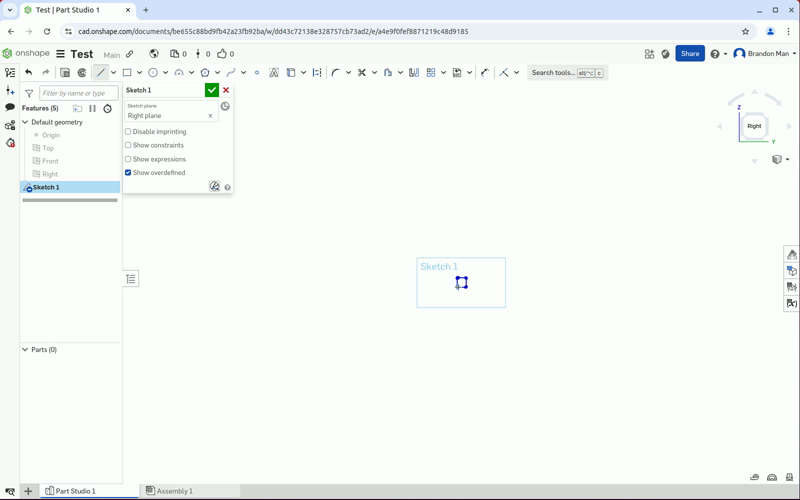
key_down(shift)
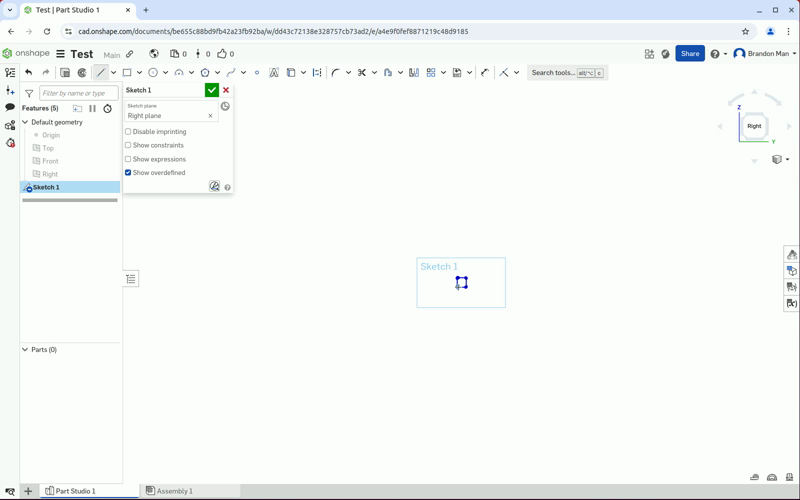
mouse_move(488, 286)
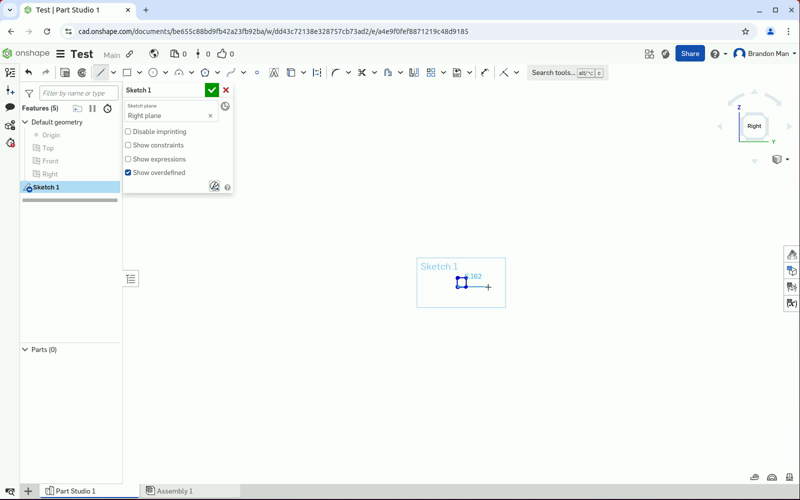
mouse_move(465, 286)
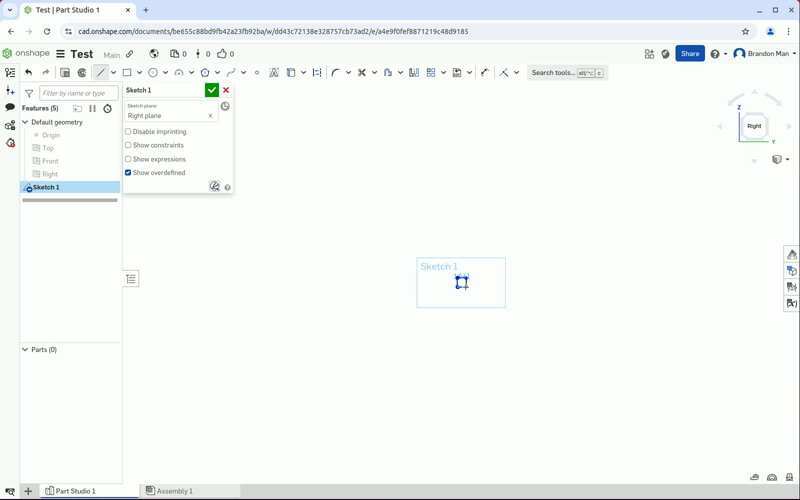
scroll(6)
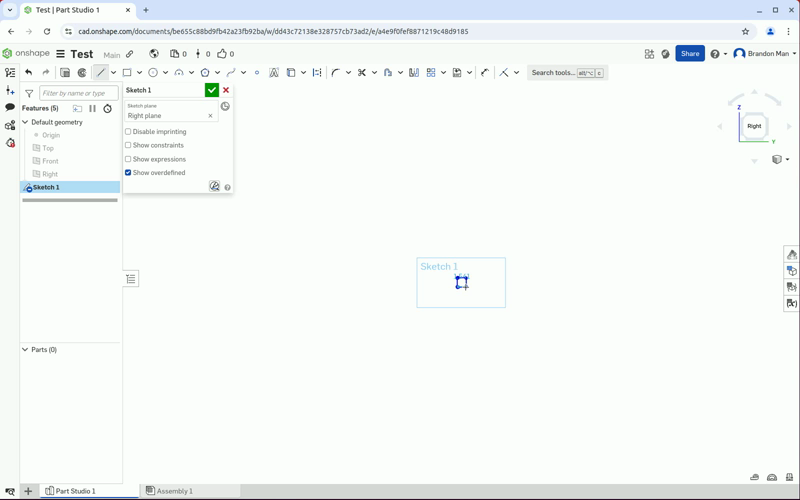
scroll(6)
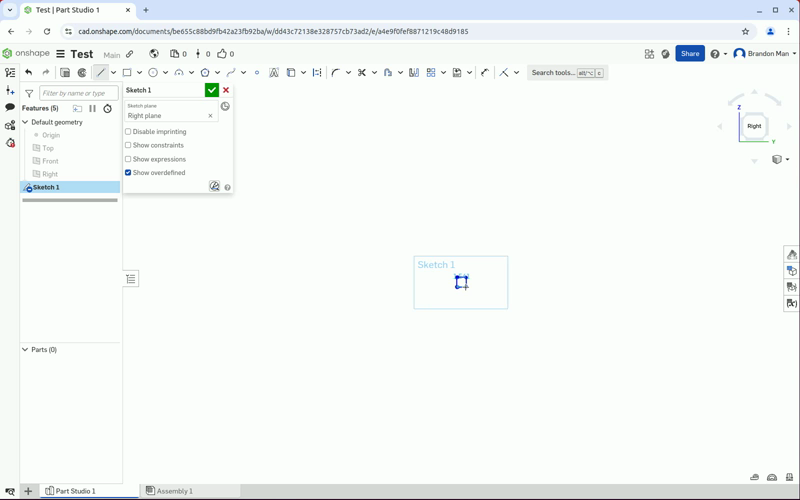
scroll(6)
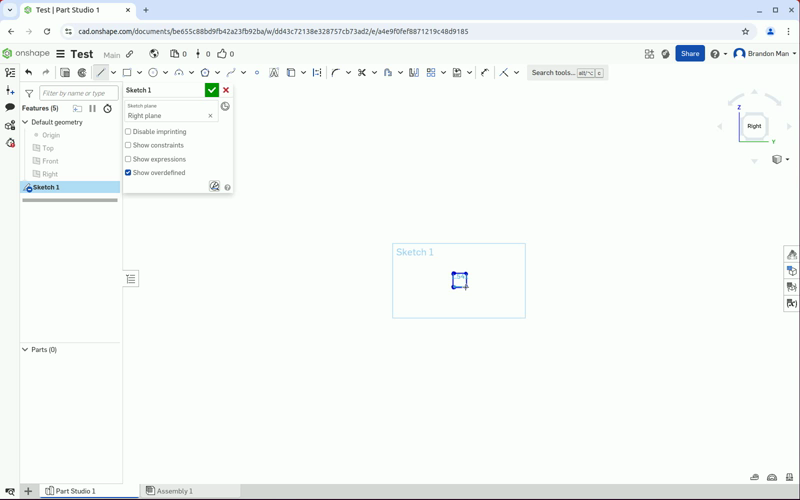
scroll(6)
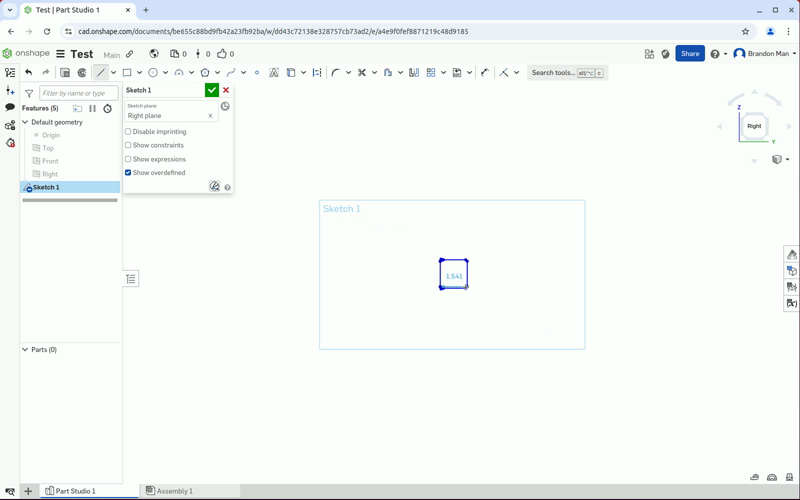
scroll(6)
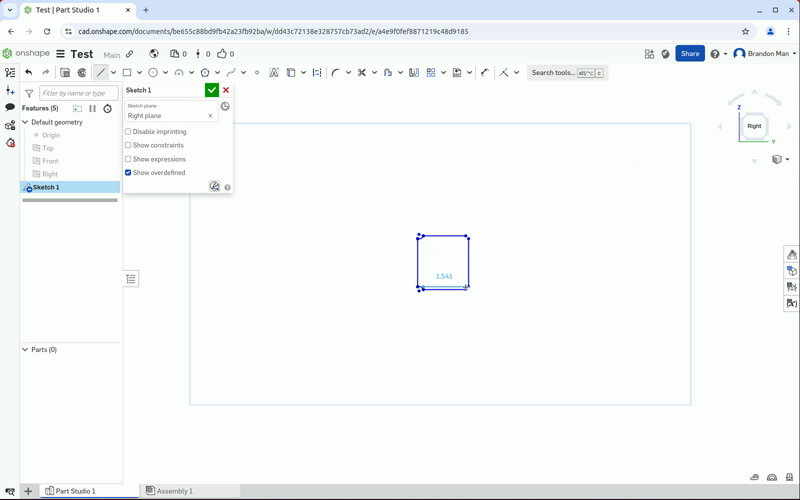
scroll(6)
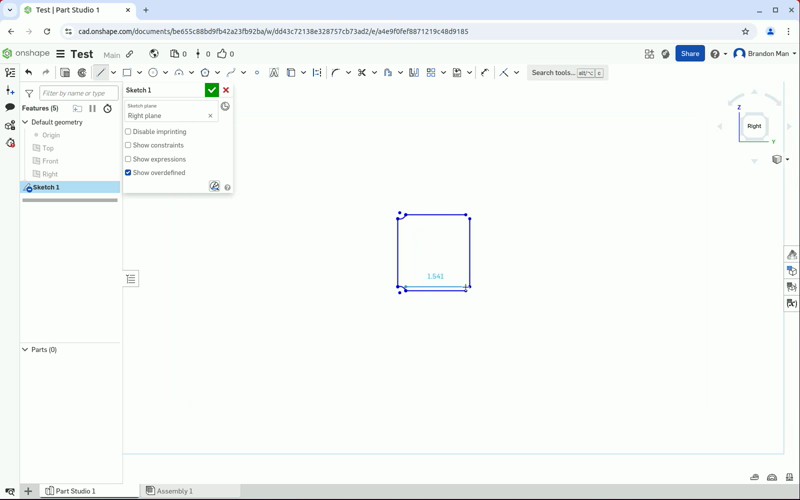
scroll(6)
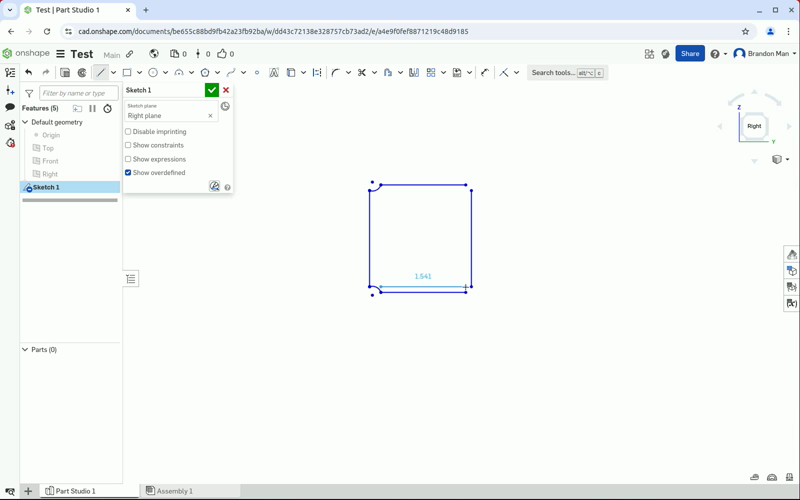
click(465, 286)
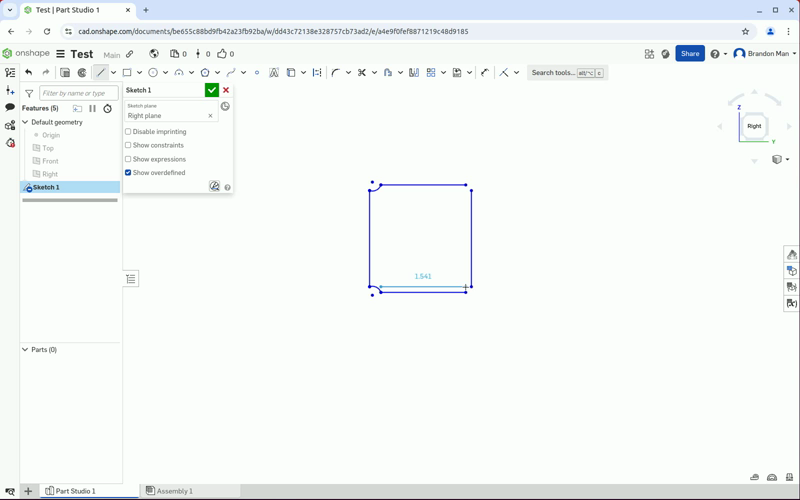
scroll(-6)
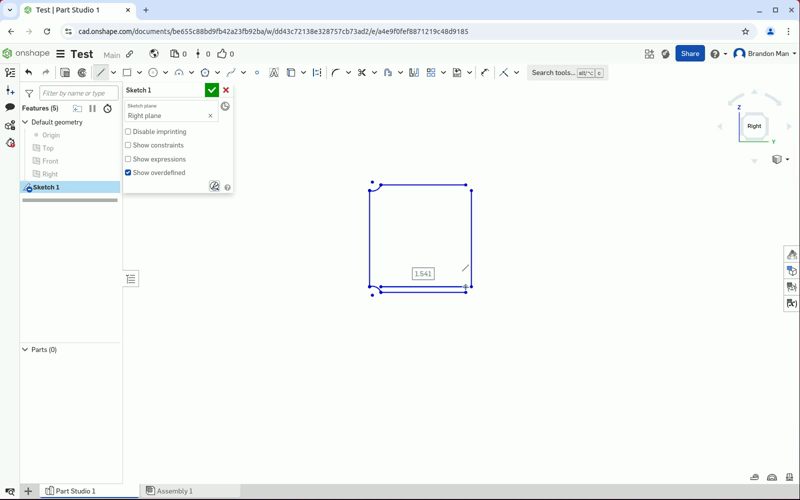
scroll(-6)
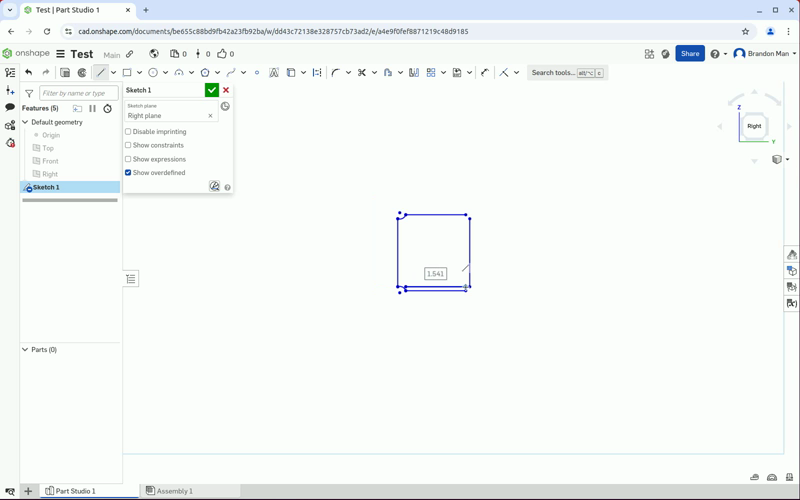
scroll(-6)
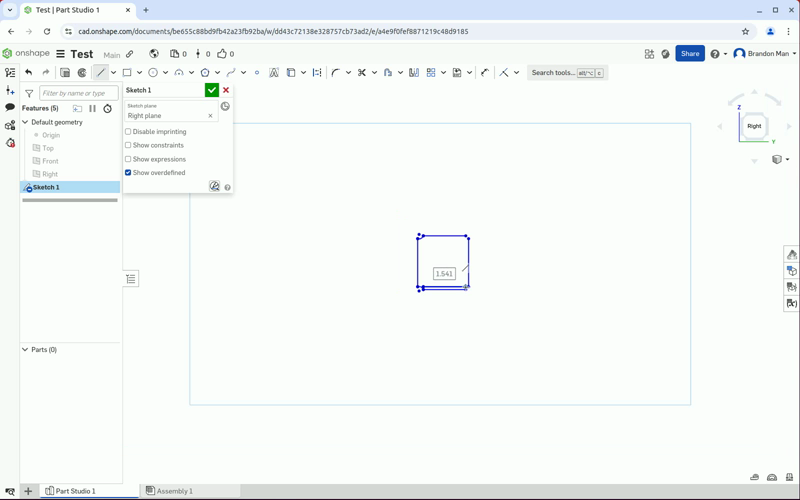
scroll(-6)
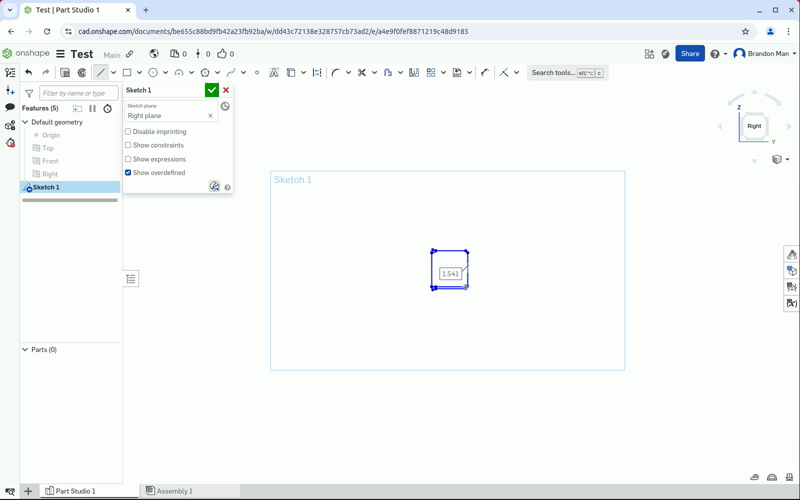
scroll(-6)
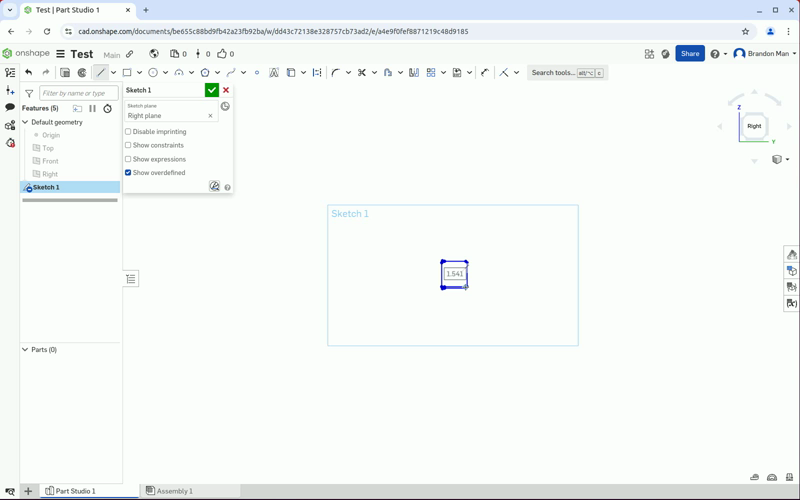
scroll(-6)
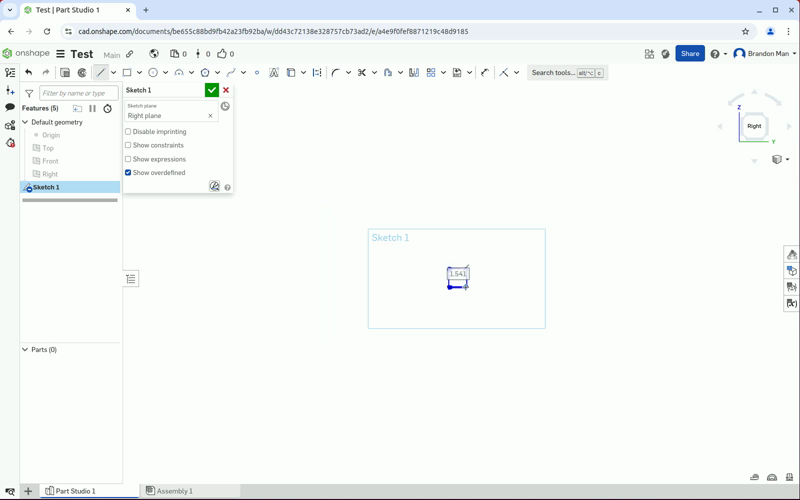
scroll(-6)
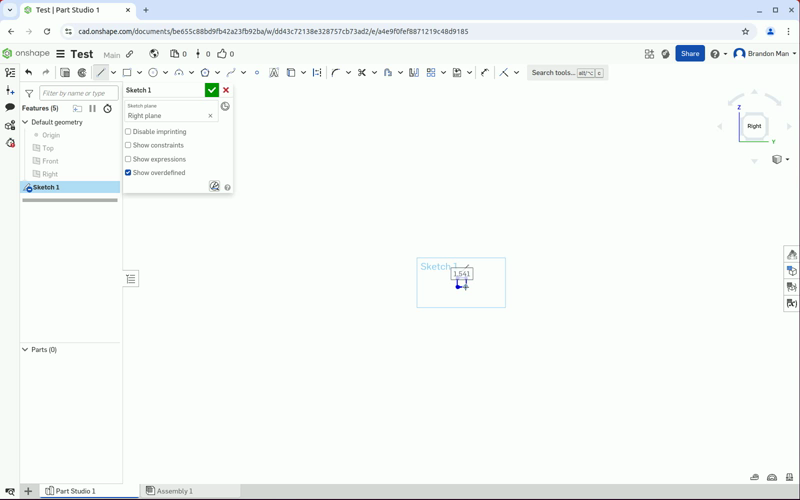
key_up(shift)
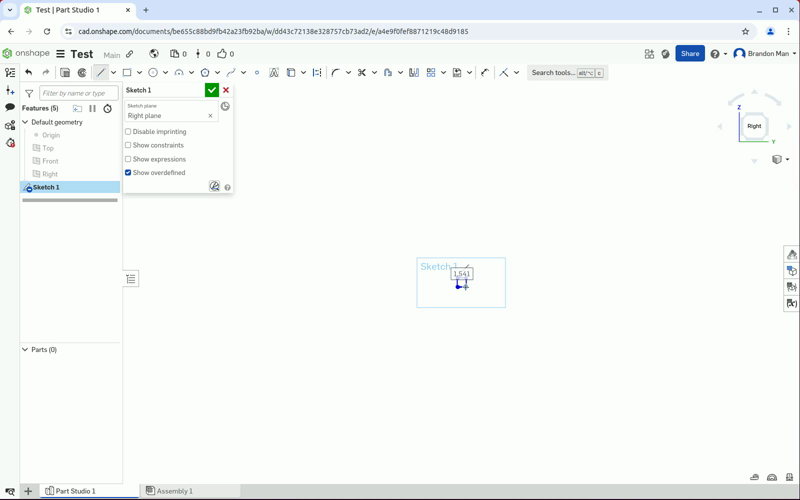
key_down(shift)
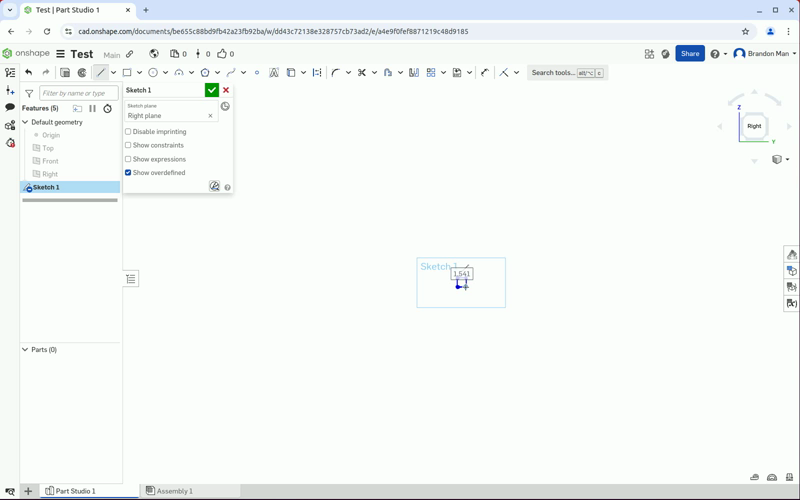
mouse_move(495, 286)
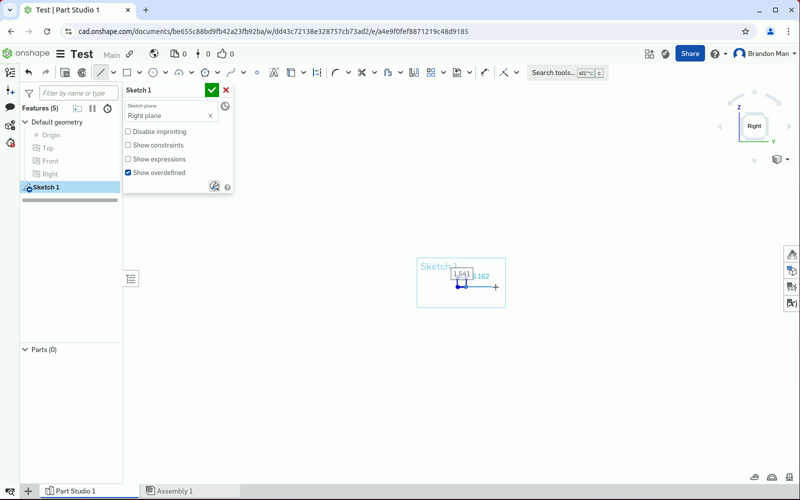
mouse_move(465, 278)
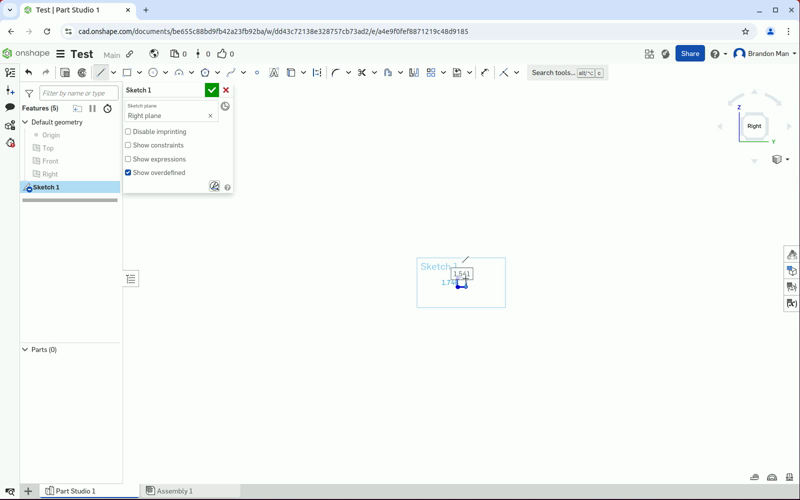
scroll(6)
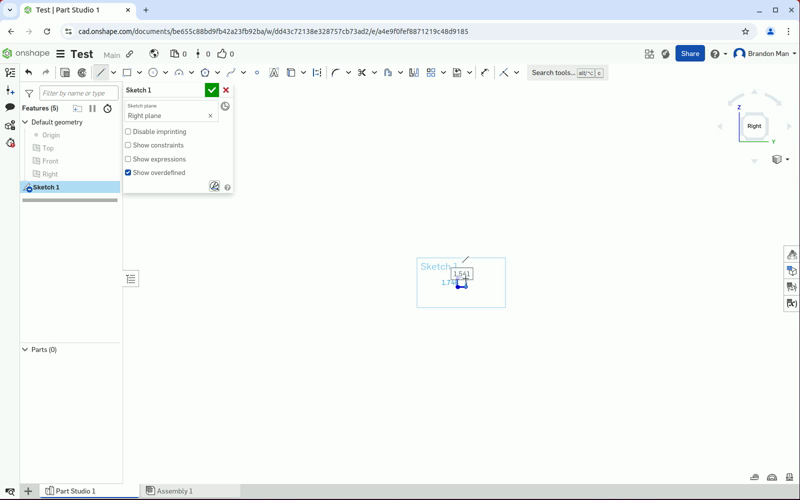
scroll(6)
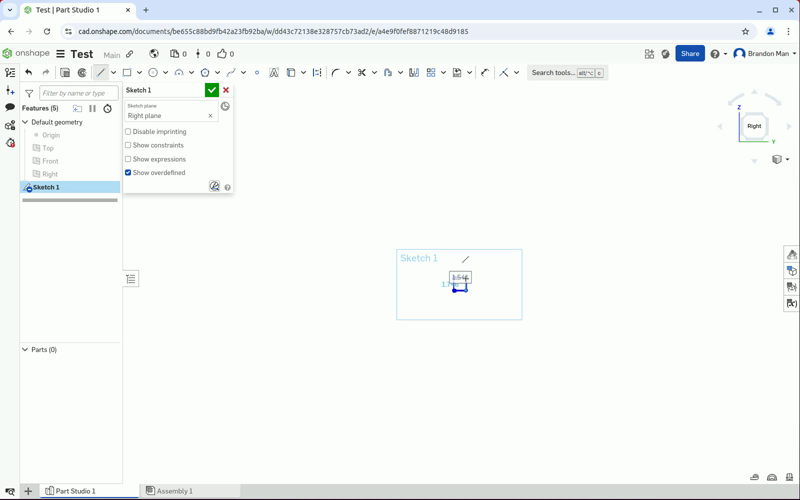
scroll(6)
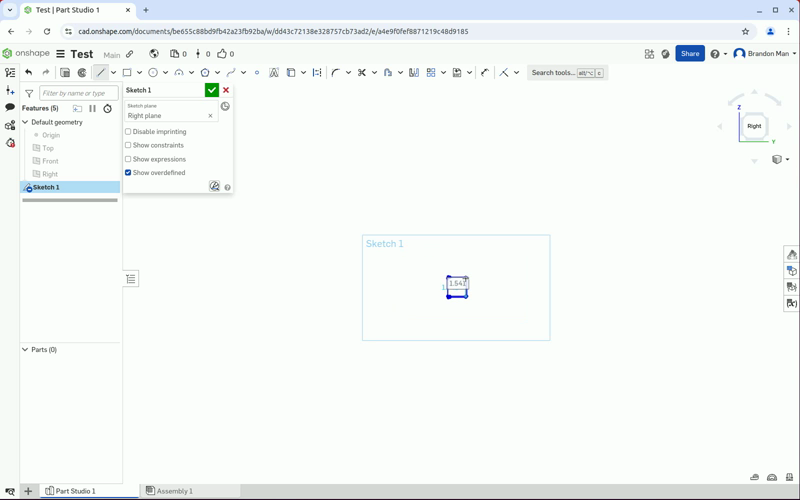
scroll(6)
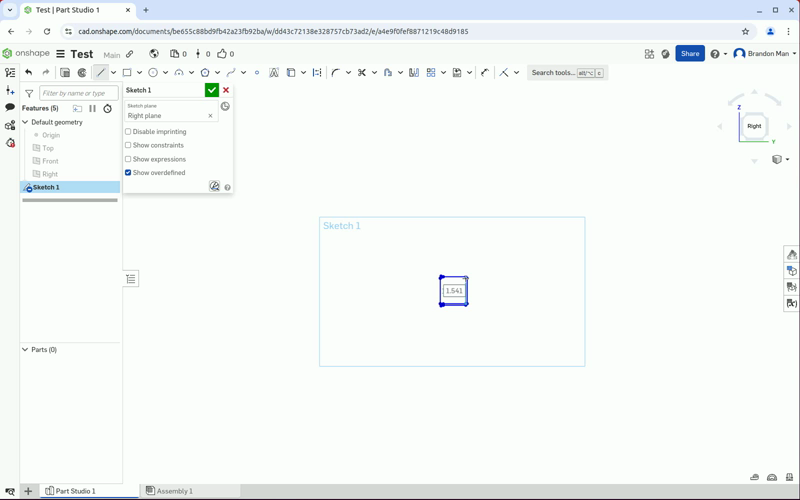
scroll(6)
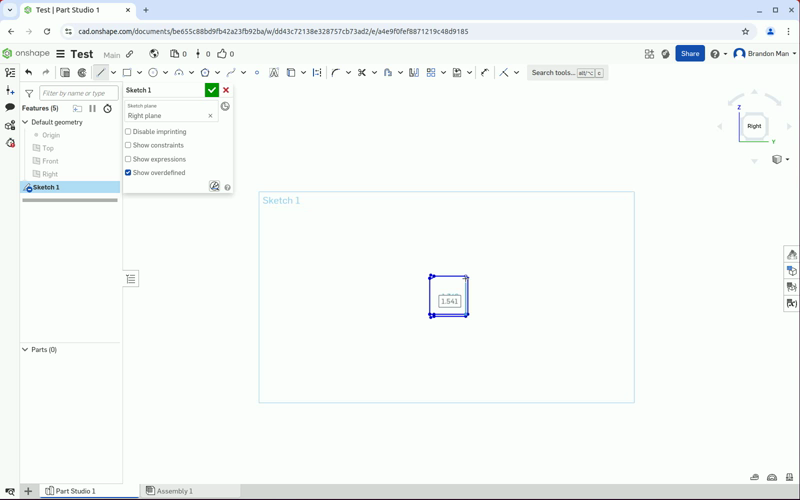
scroll(6)
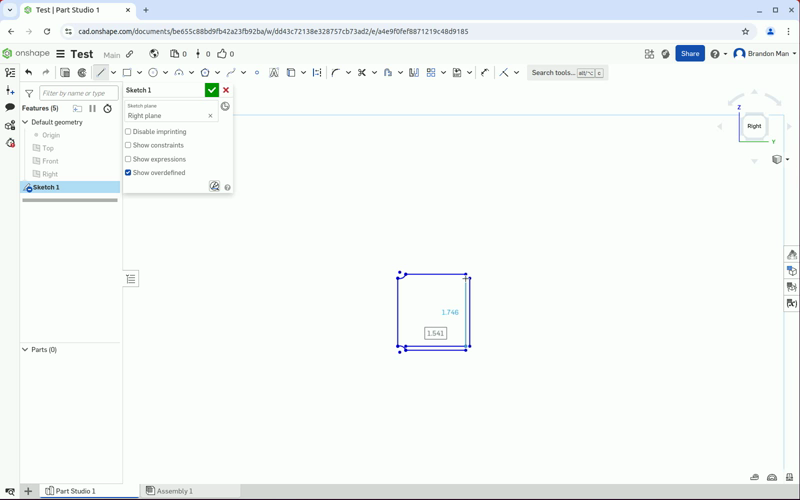
scroll(6)
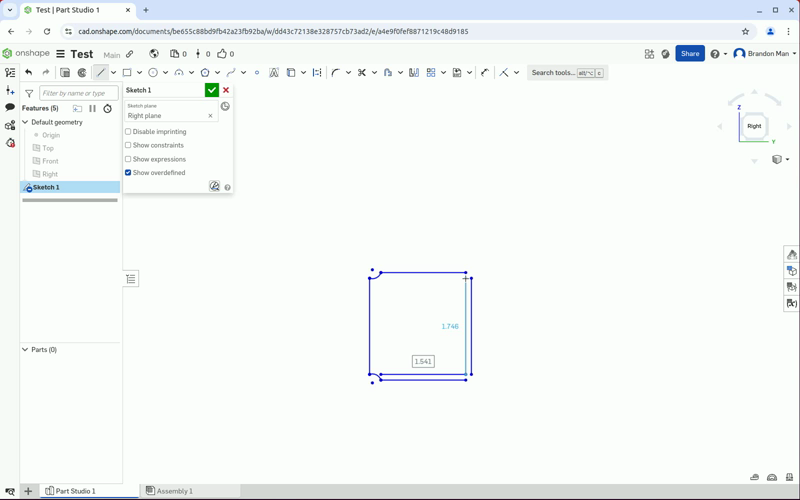
click(465, 278)
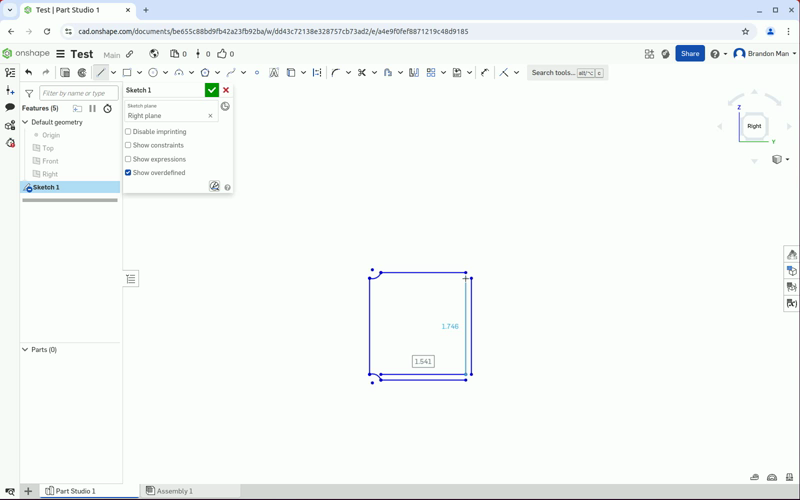
scroll(-6)
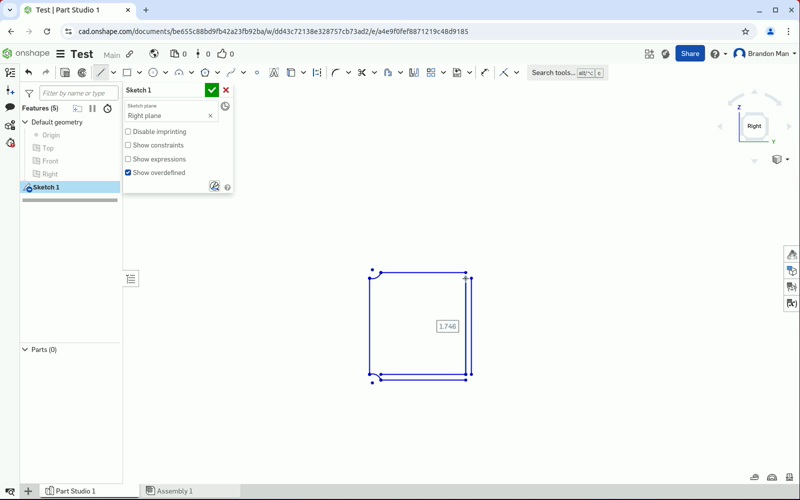
scroll(-6)
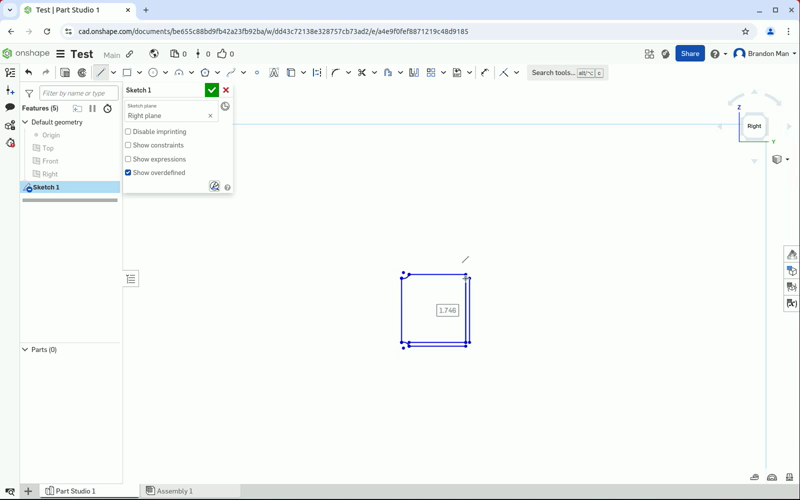
scroll(-6)
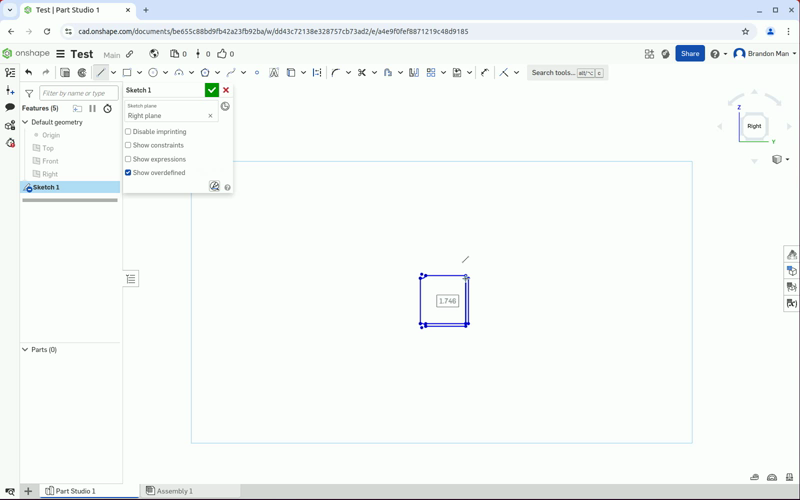
scroll(-6)
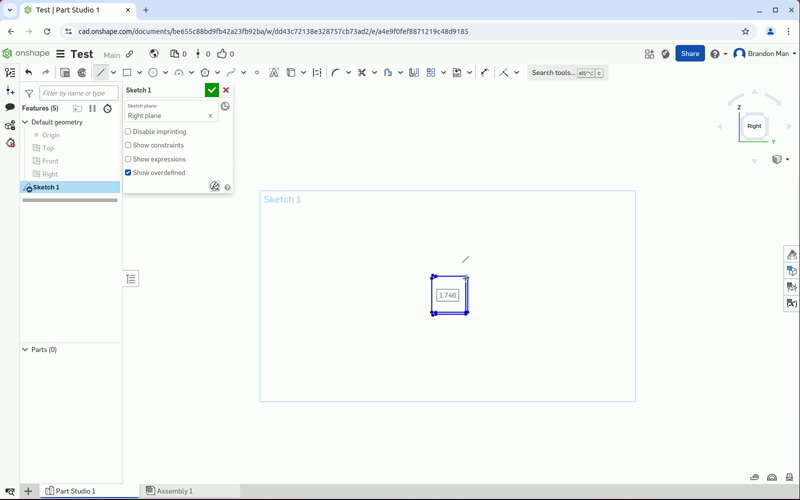
scroll(-6)
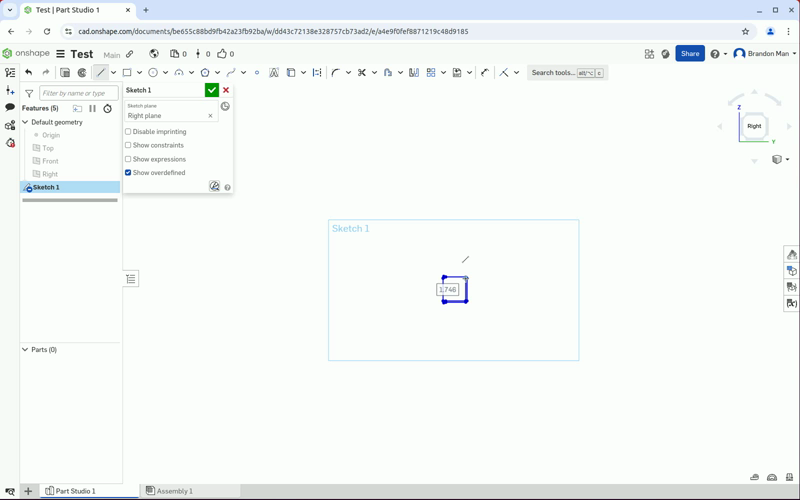
scroll(-6)
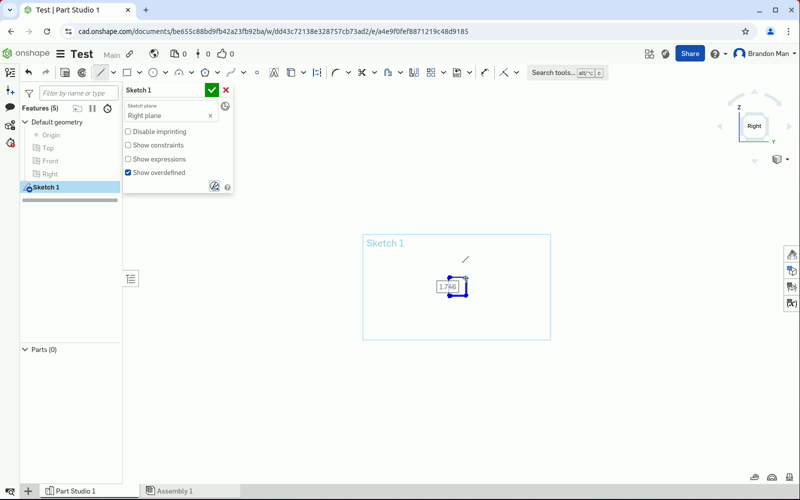
scroll(-6)
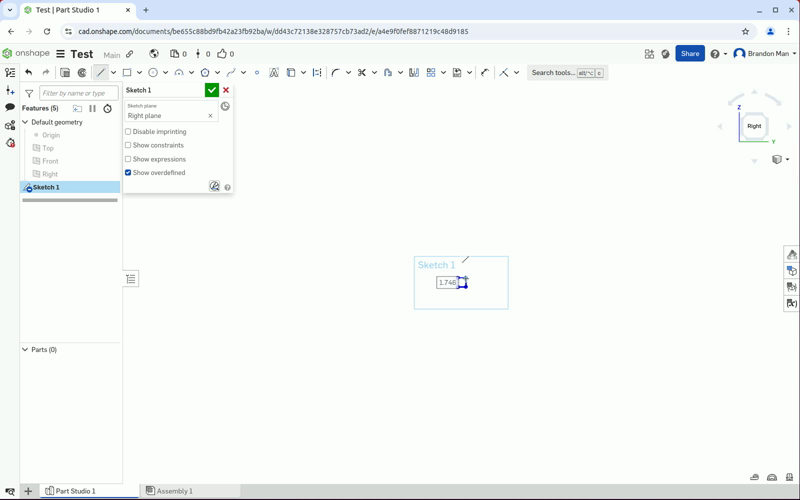
key_up(shift)
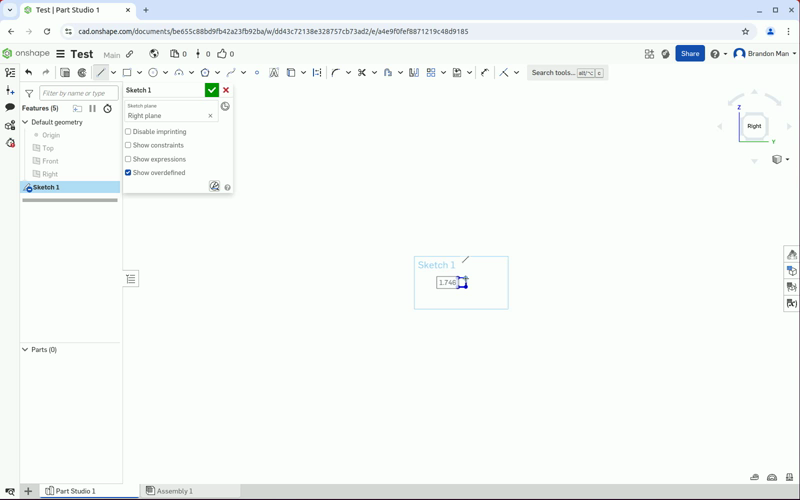
key_down(shift)
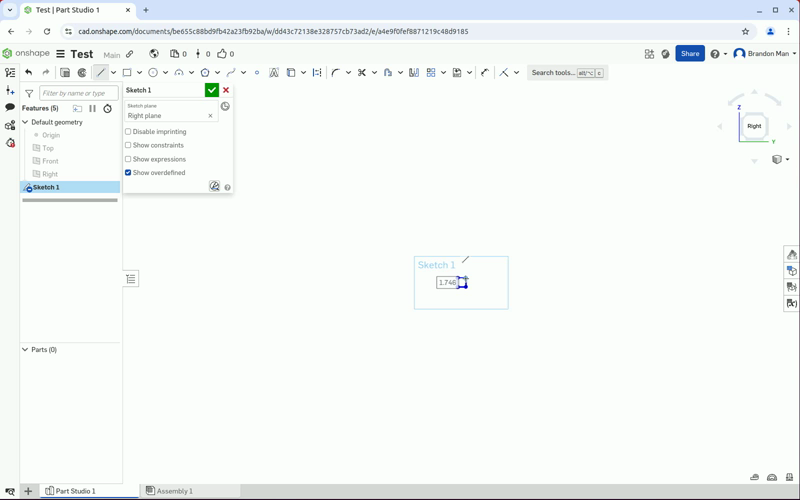
mouse_move(495, 278)
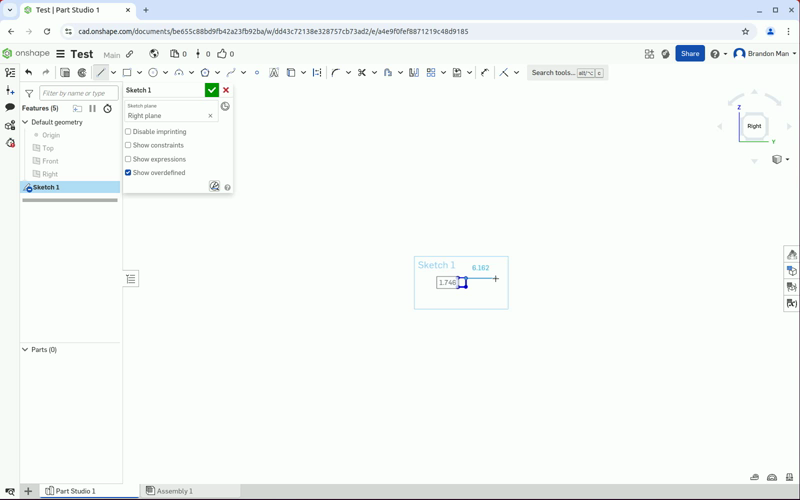
mouse_move(458, 278)
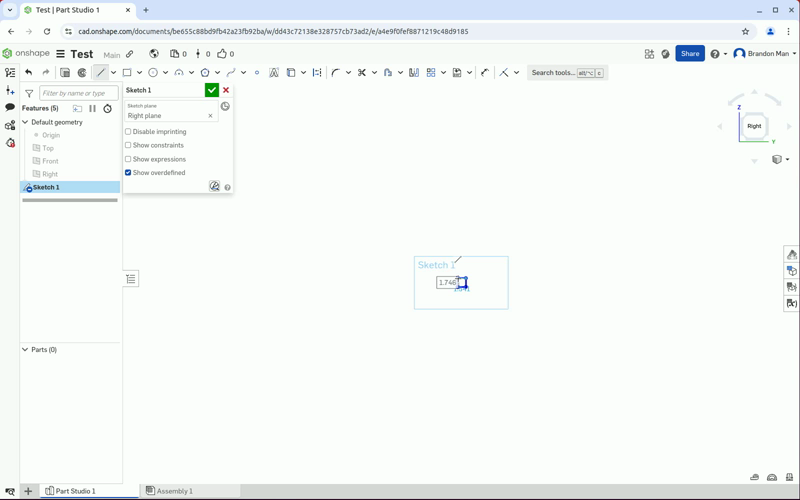
scroll(6)
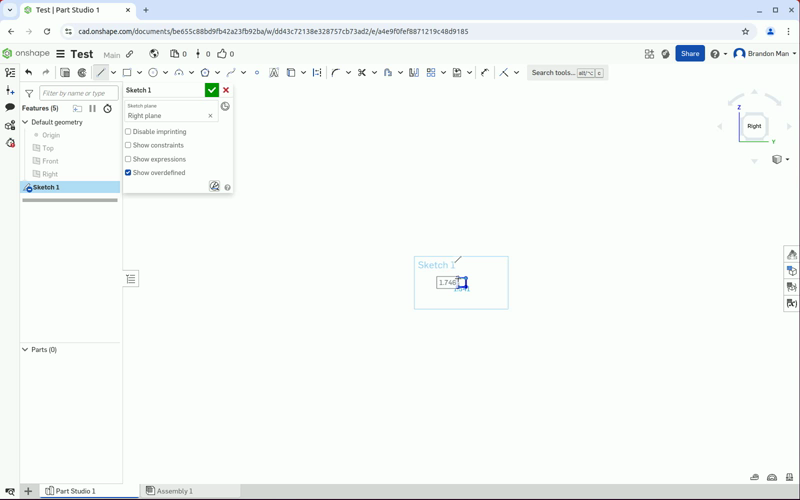
scroll(6)
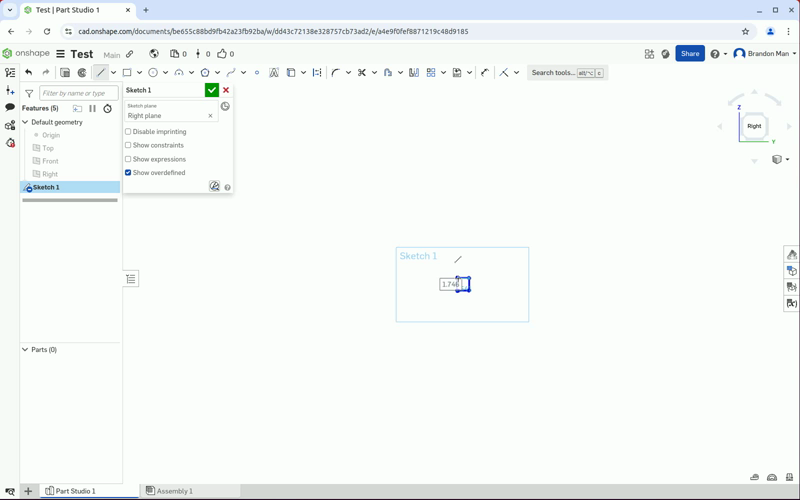
scroll(6)
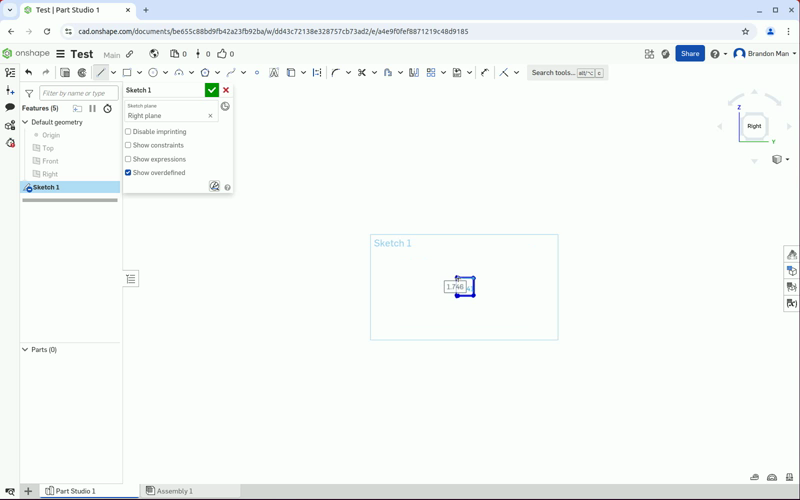
scroll(6)
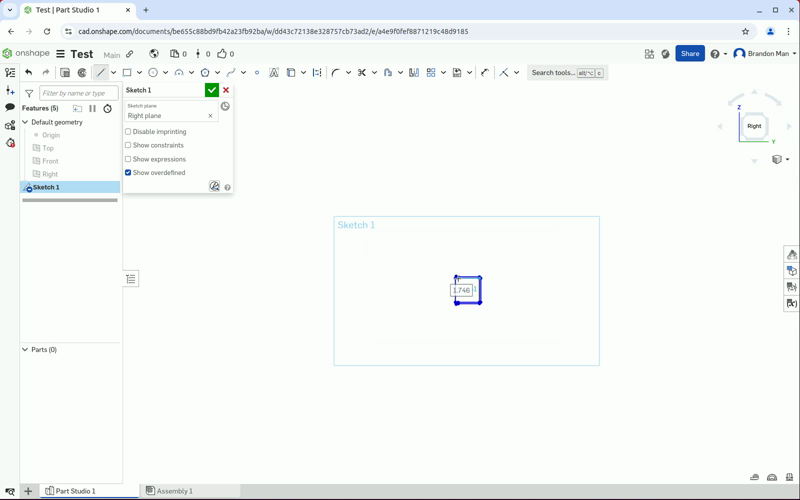
scroll(6)
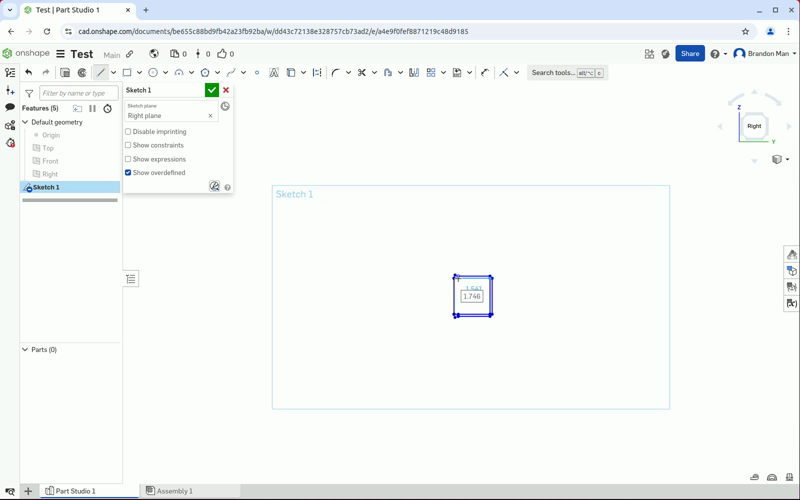
scroll(6)
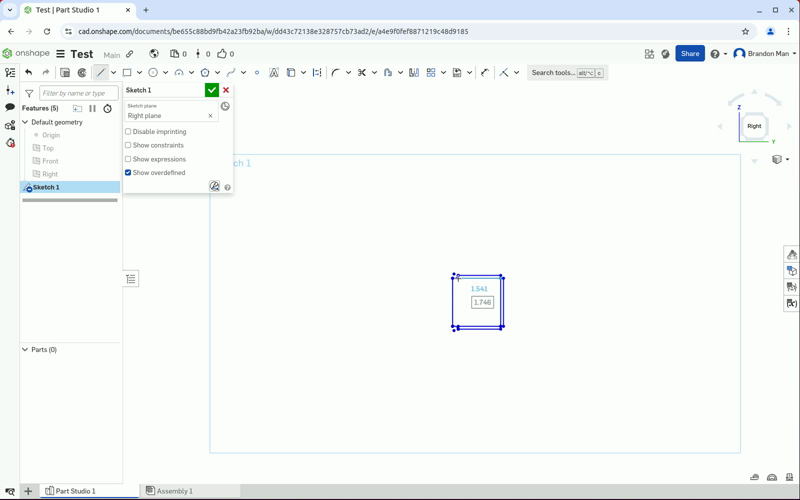
scroll(6)
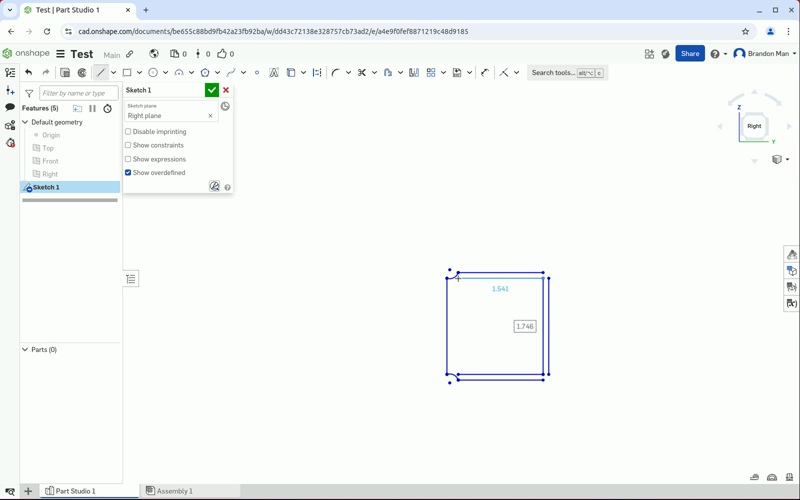
click(458, 278)
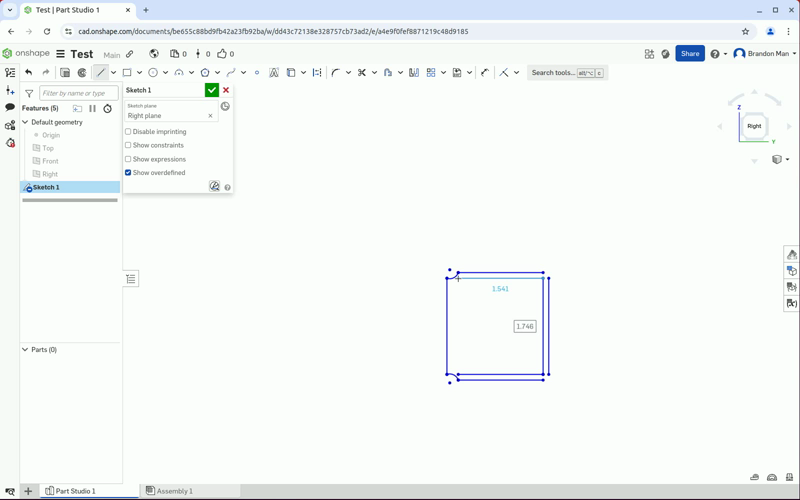
scroll(-6)
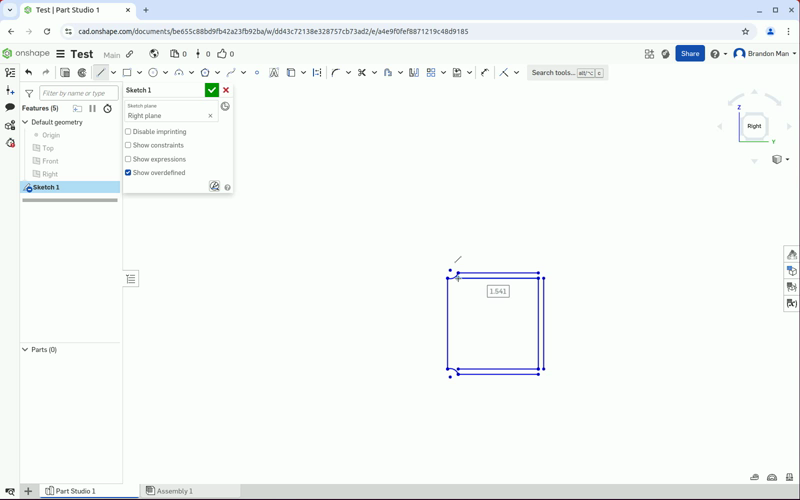
scroll(-6)
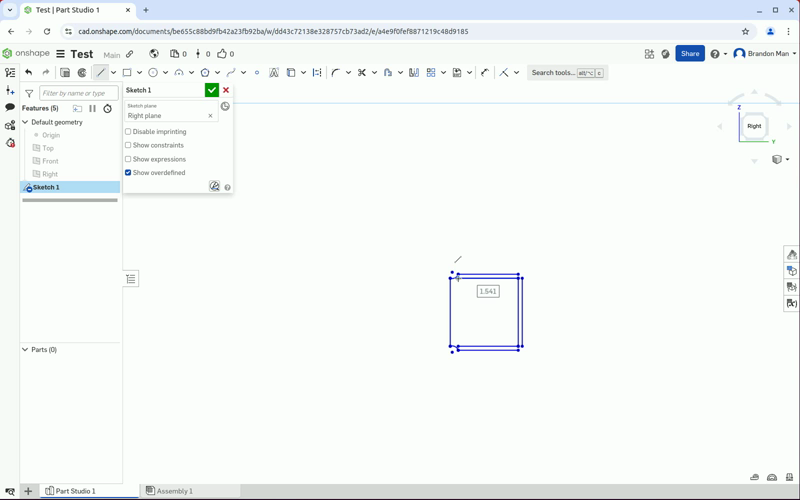
scroll(-6)
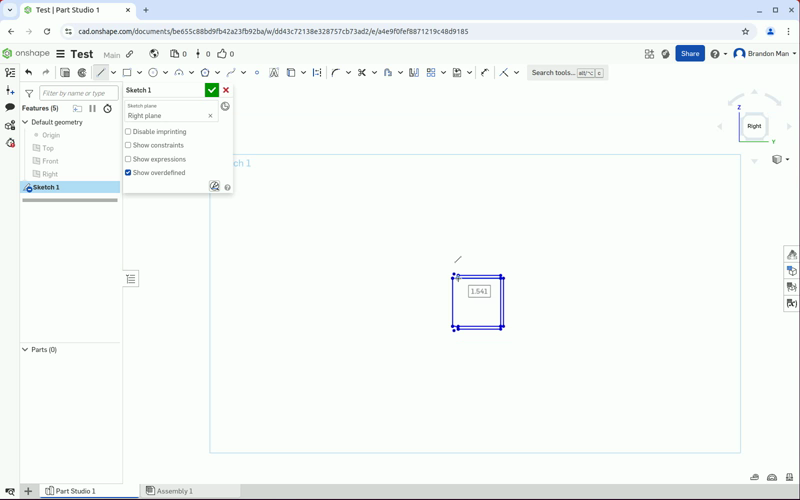
scroll(-6)
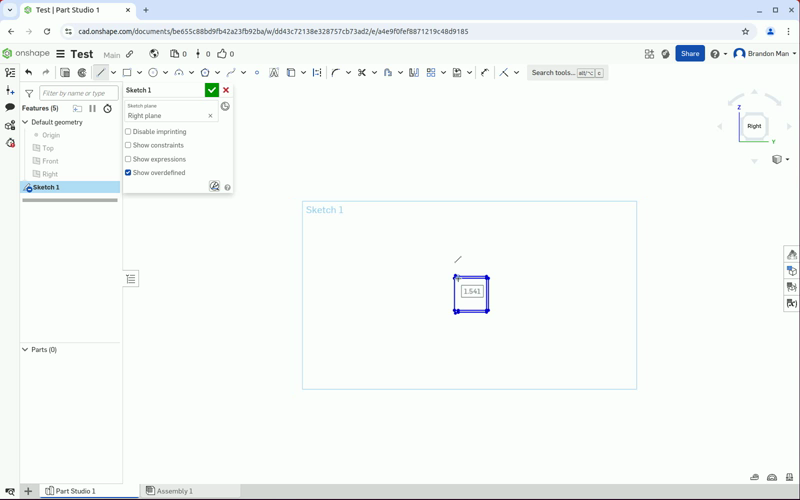
scroll(-6)
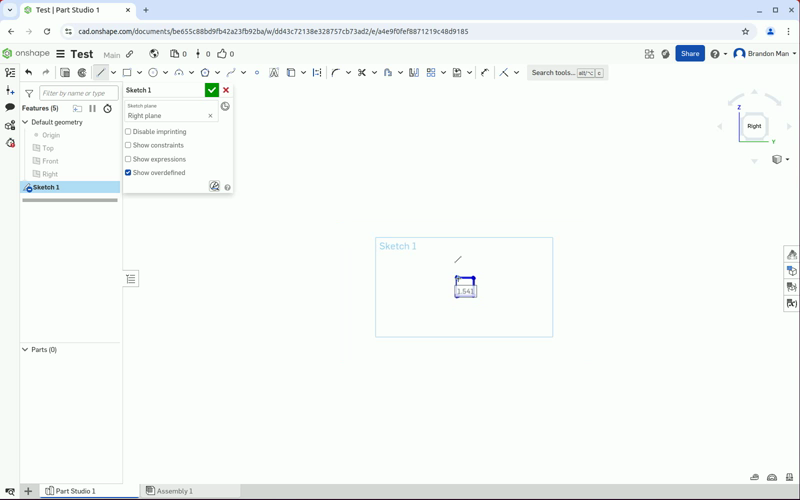
scroll(-6)
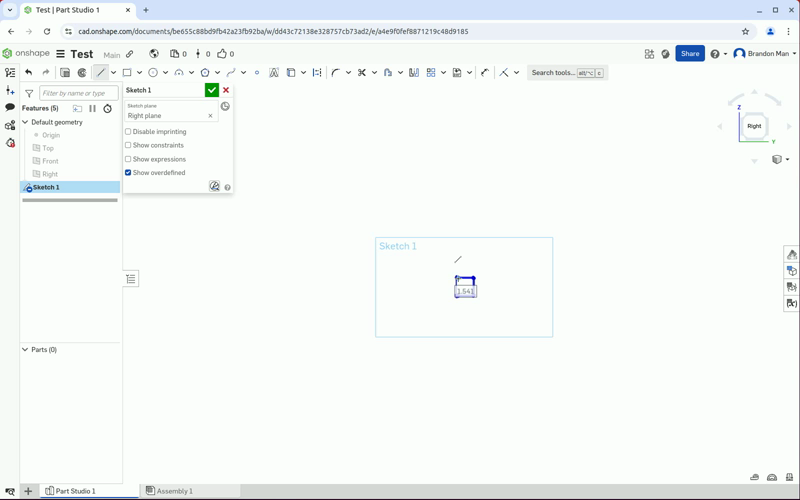
scroll(-6)
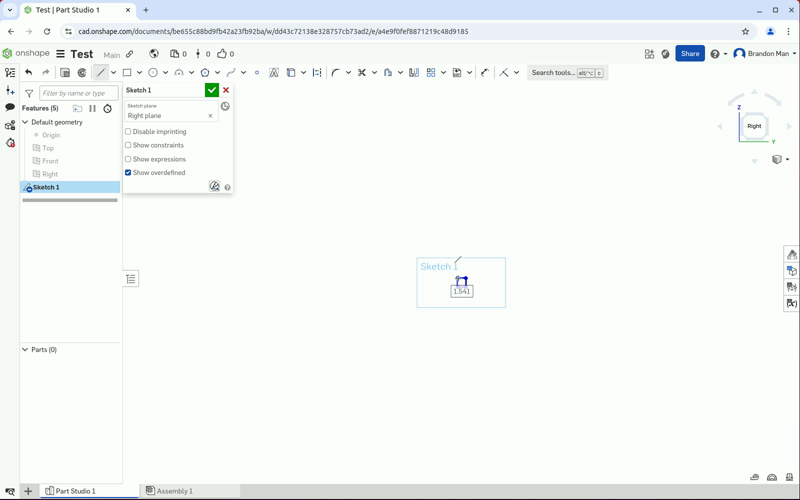
key_up(shift)
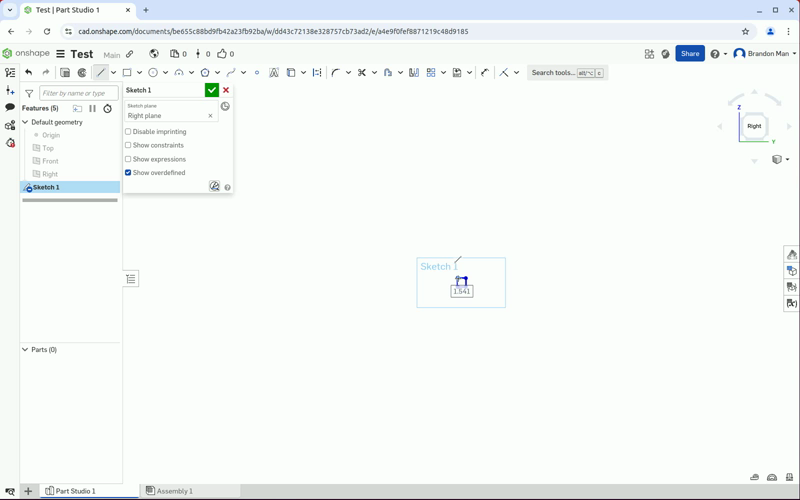
mouse_move(488, 278)
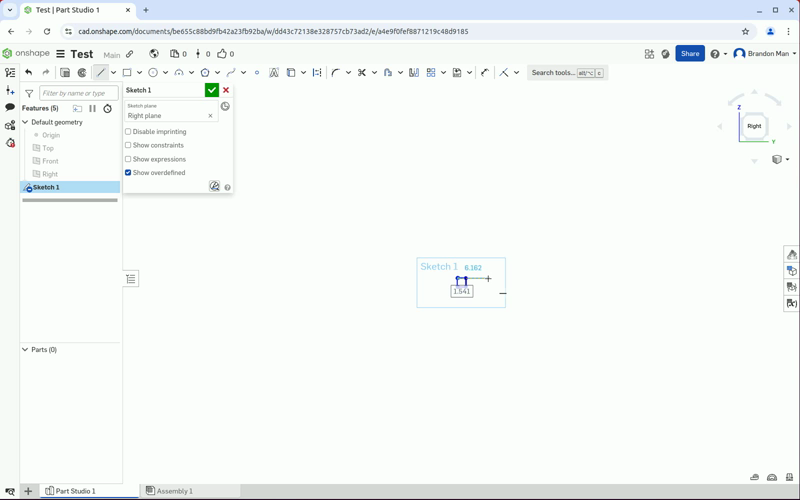
key_down(shift)
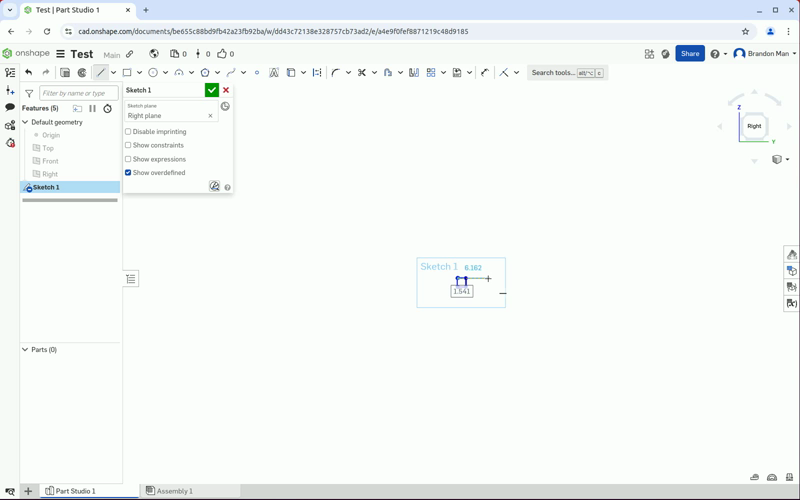
mouse_move(458, 286)
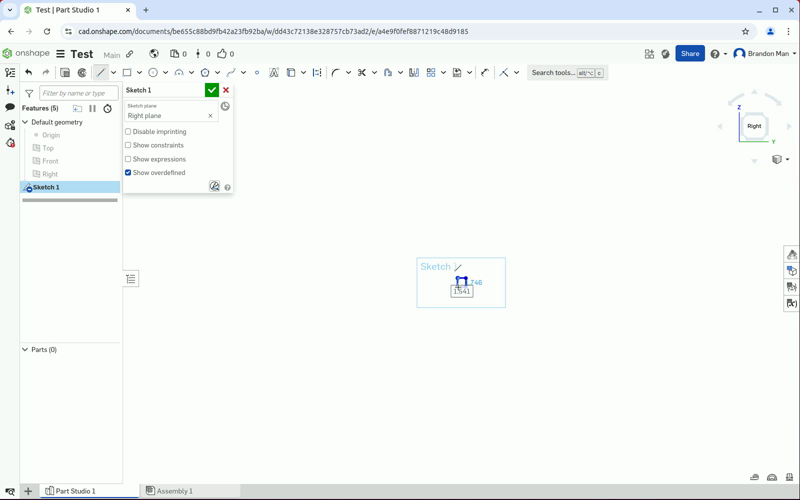
scroll(6)
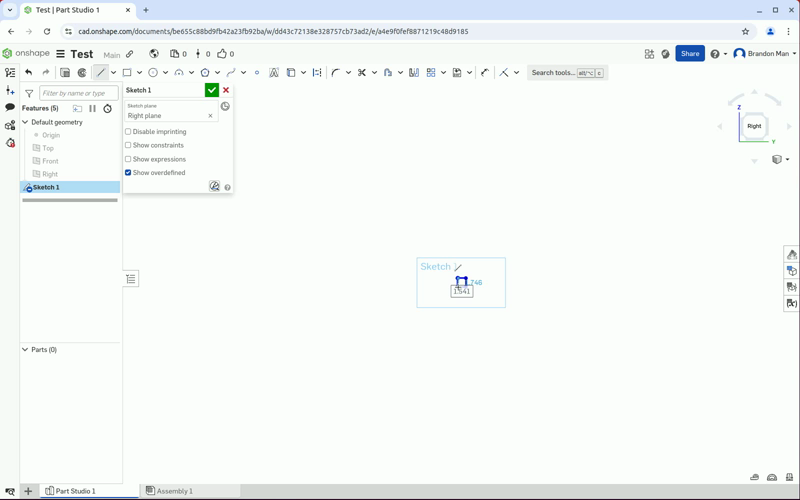
scroll(6)
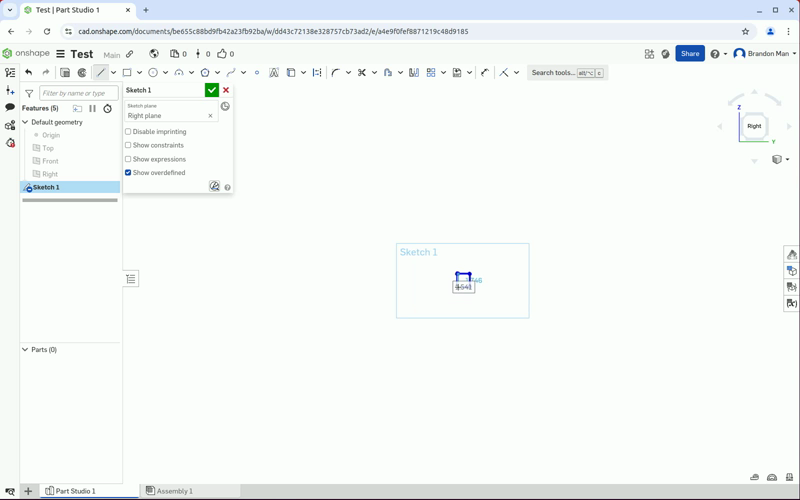
scroll(6)
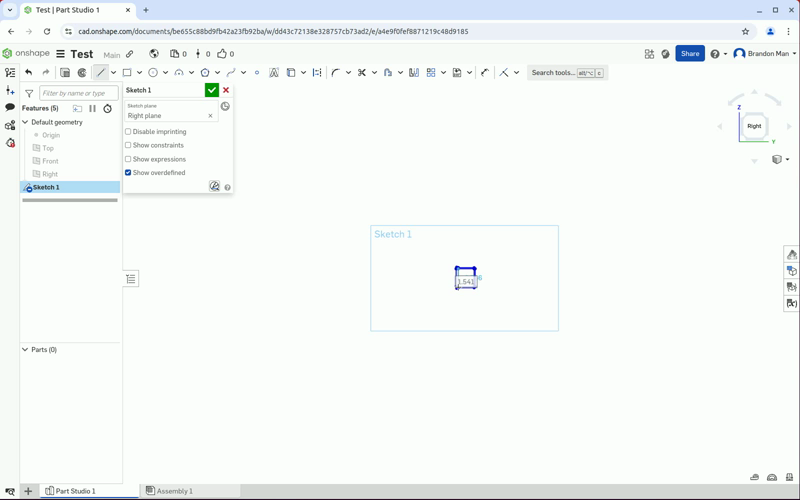
scroll(6)
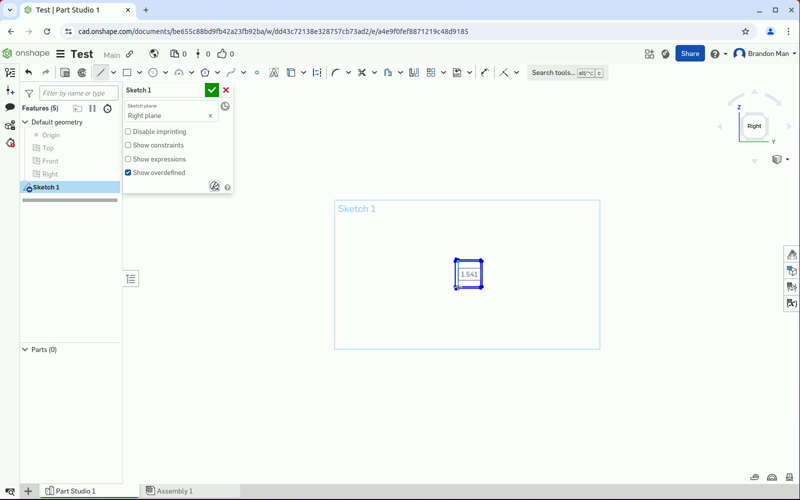
scroll(6)
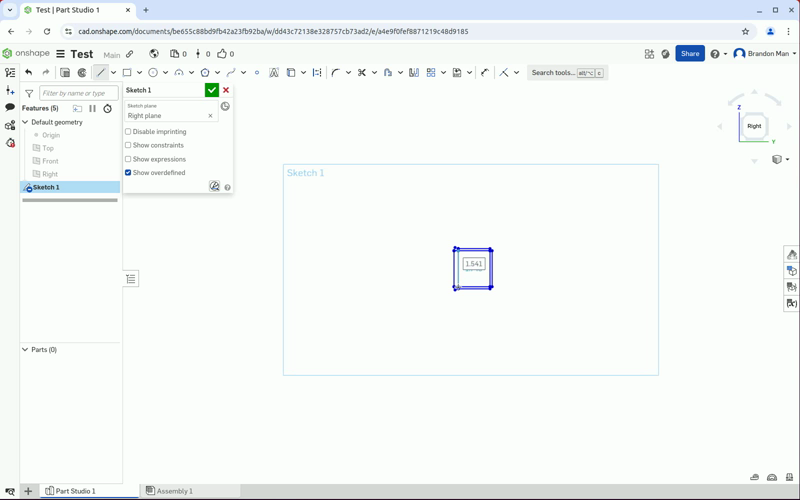
scroll(6)
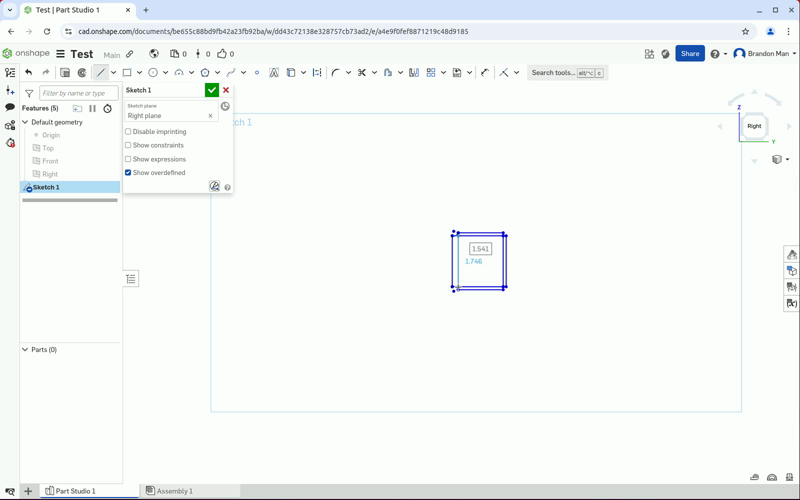
scroll(6)
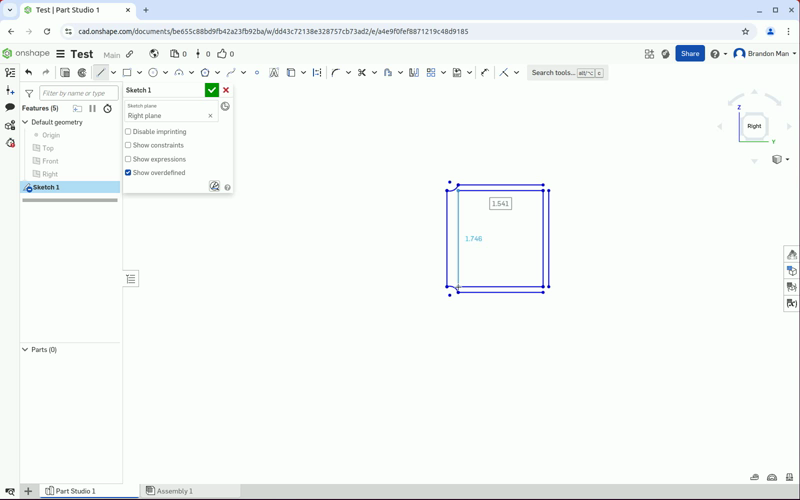
key_up(shift)
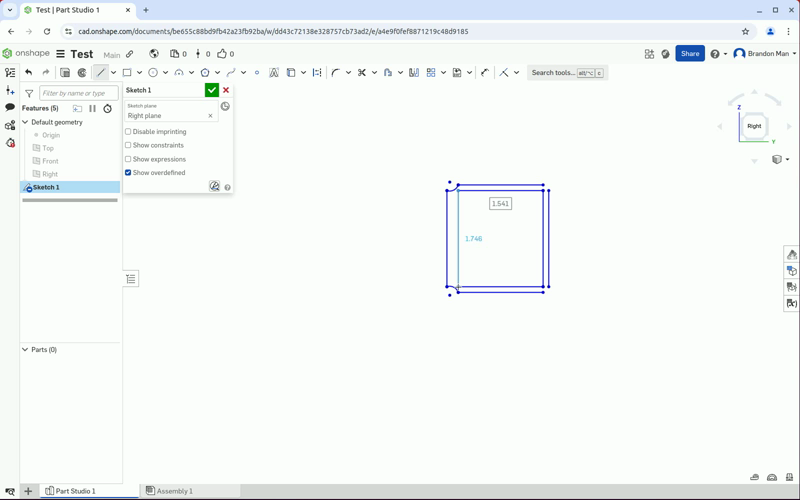
click(458, 286)
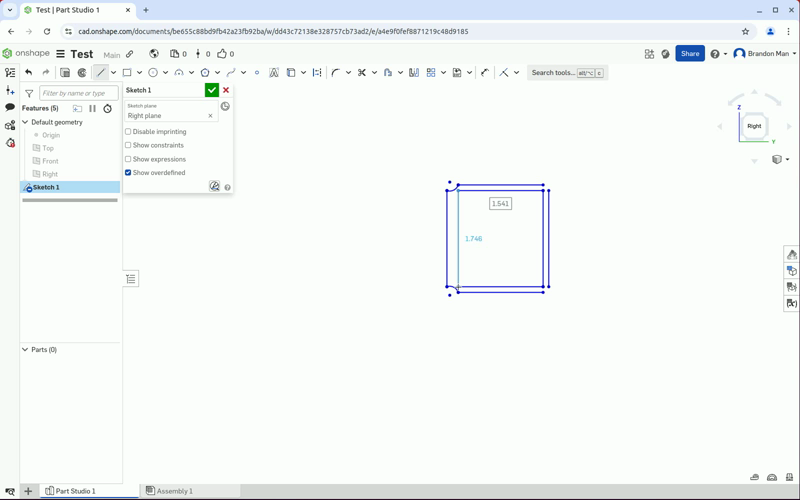
scroll(-6)
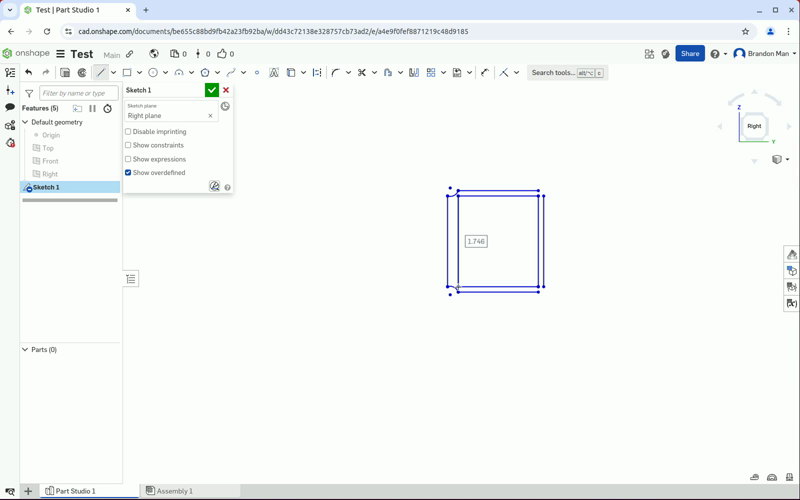
scroll(-6)
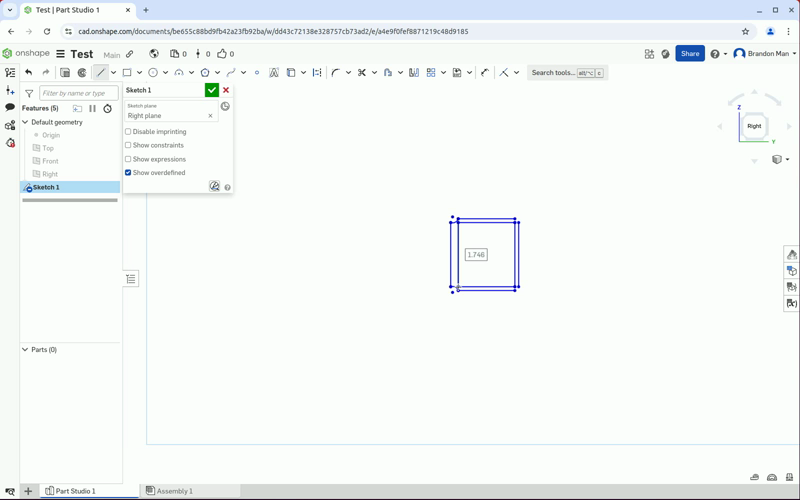
scroll(-6)
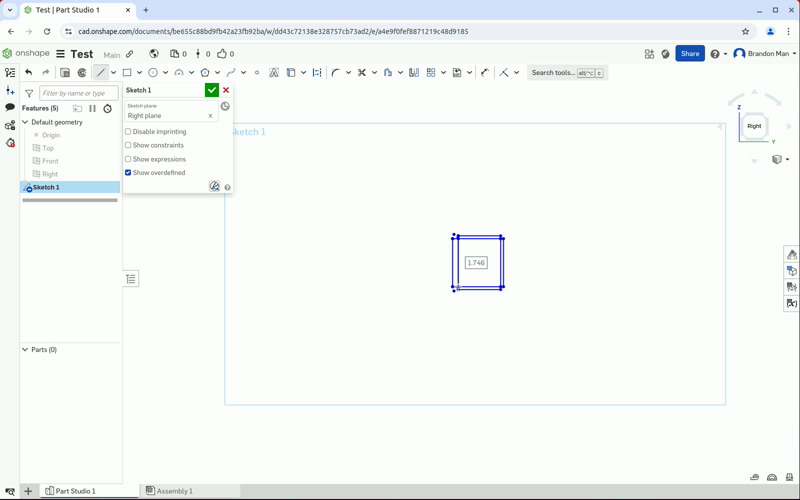
scroll(-6)
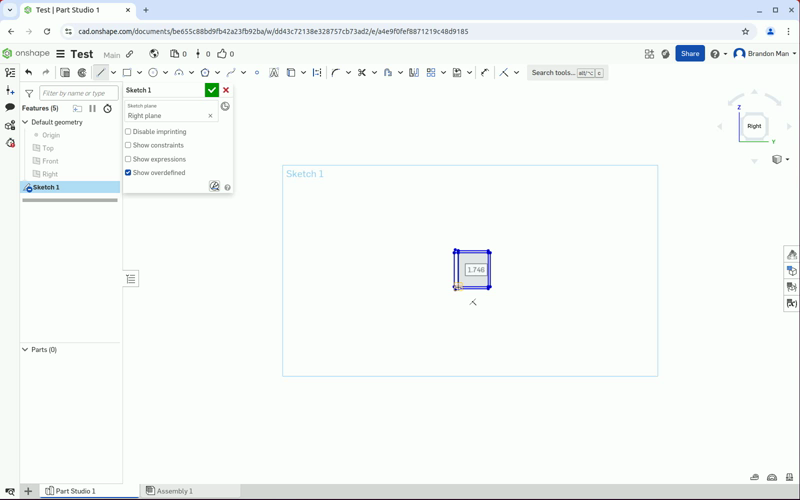
scroll(-6)
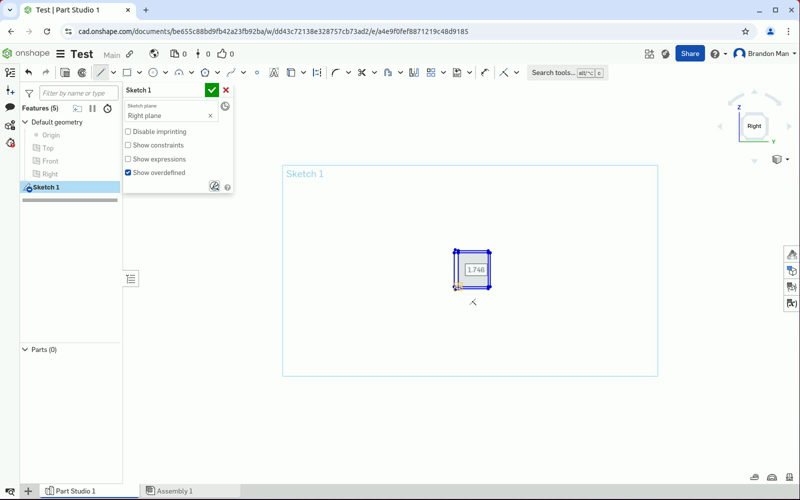
scroll(-6)
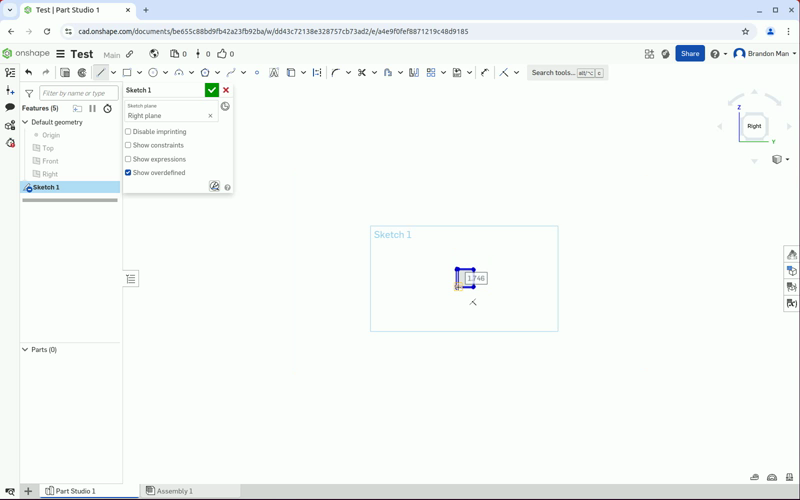
scroll(-6)
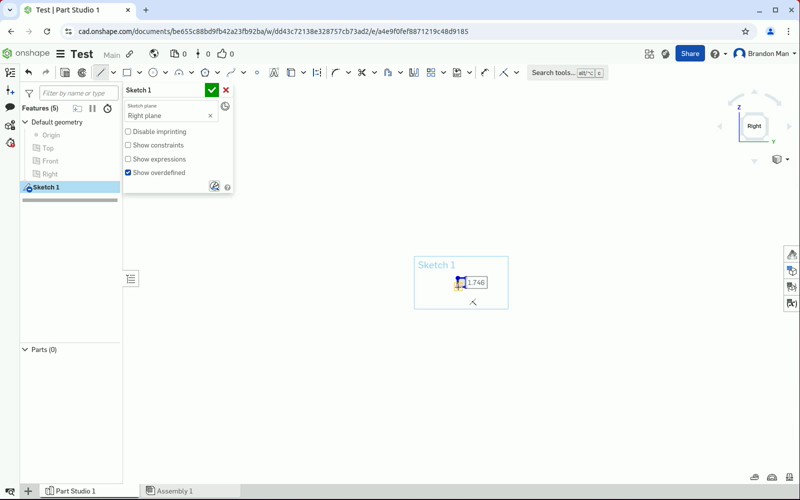
key(esc)
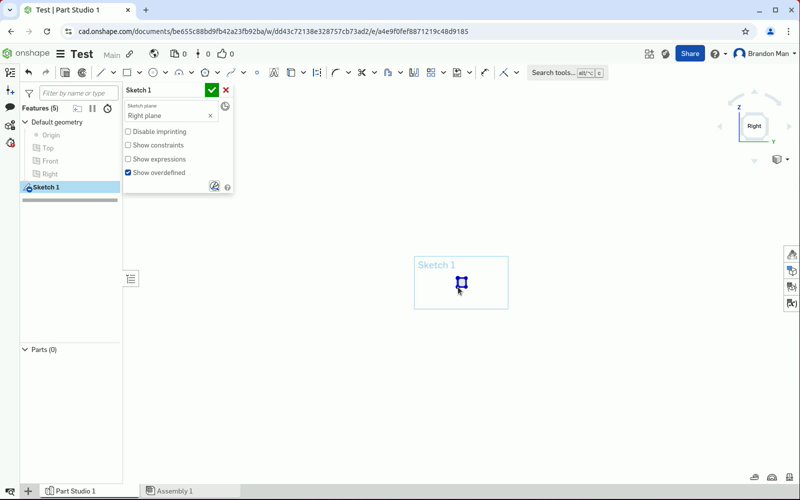
mouse_move(465, 278)
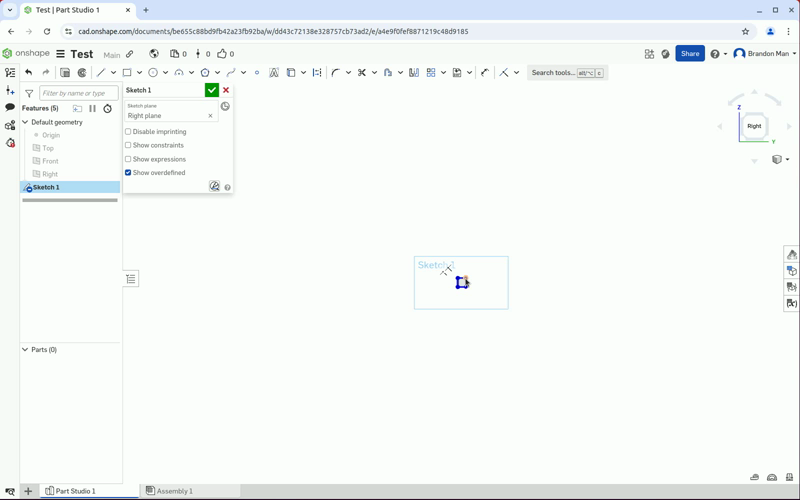
scroll(6)
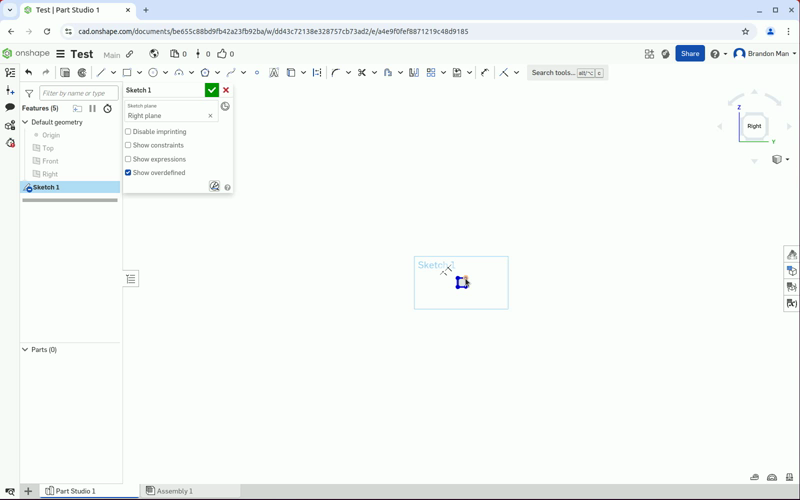
scroll(6)
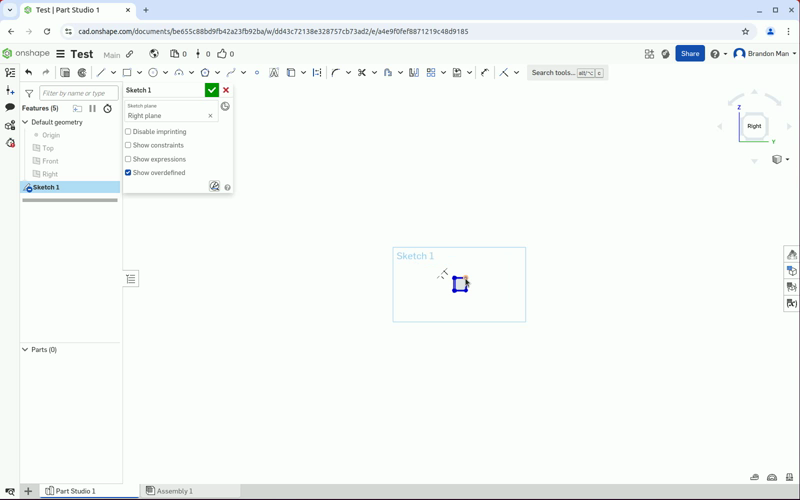
scroll(6)
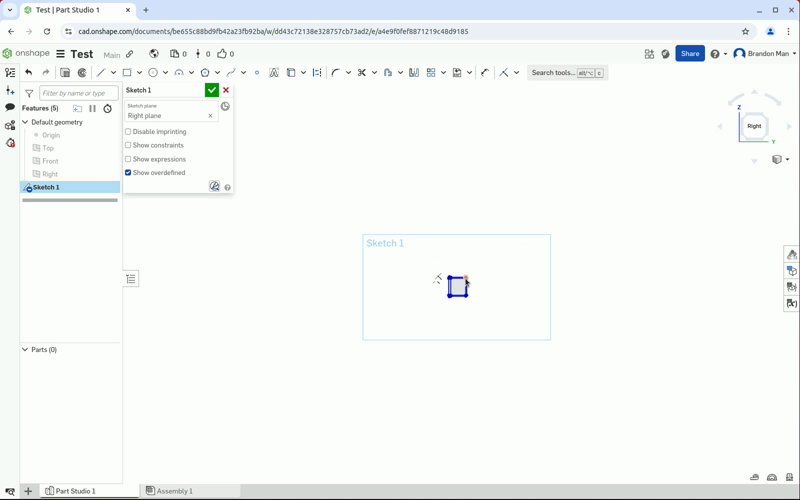
scroll(6)
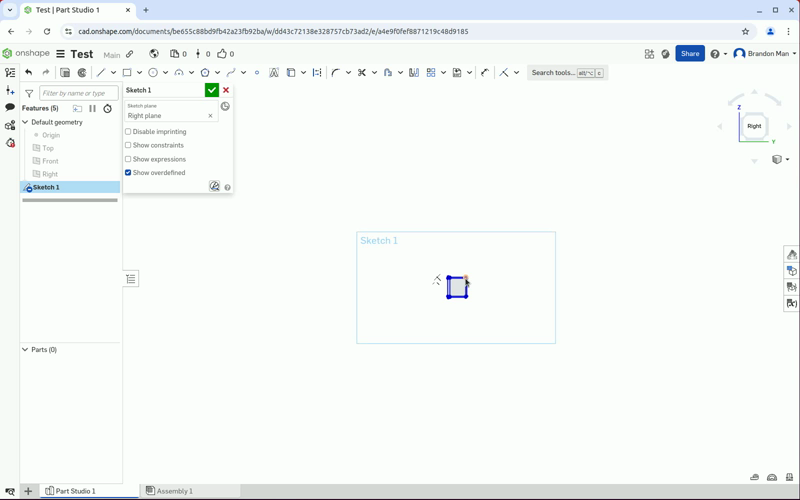
scroll(6)
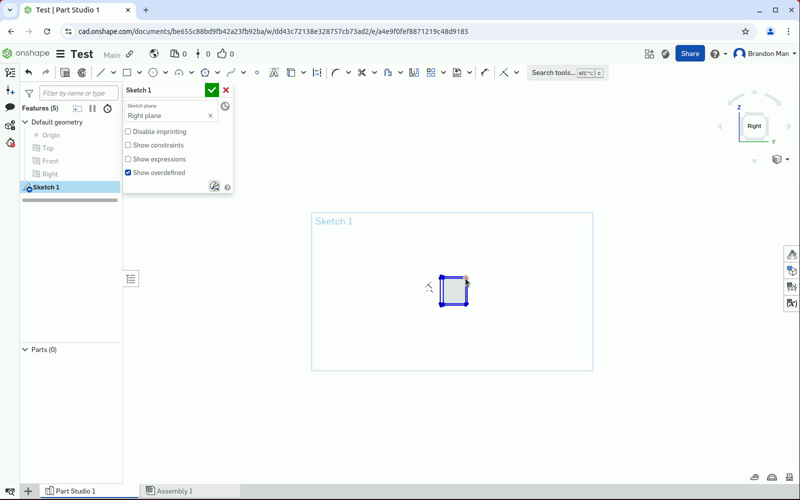
scroll(6)
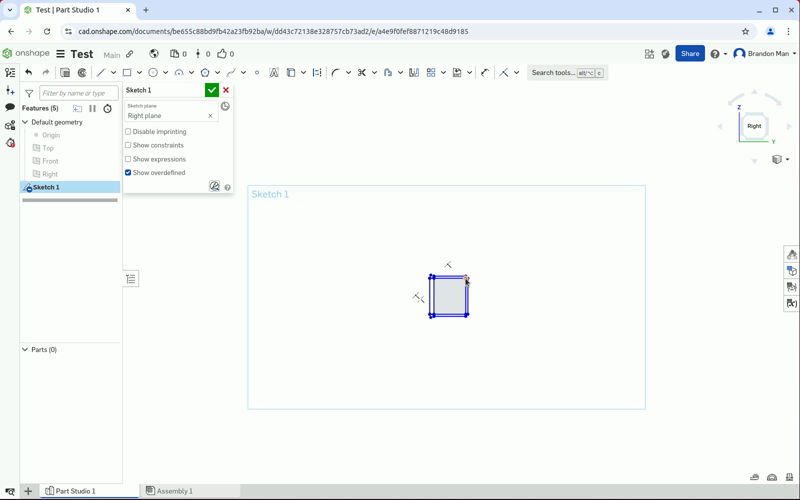
scroll(6)
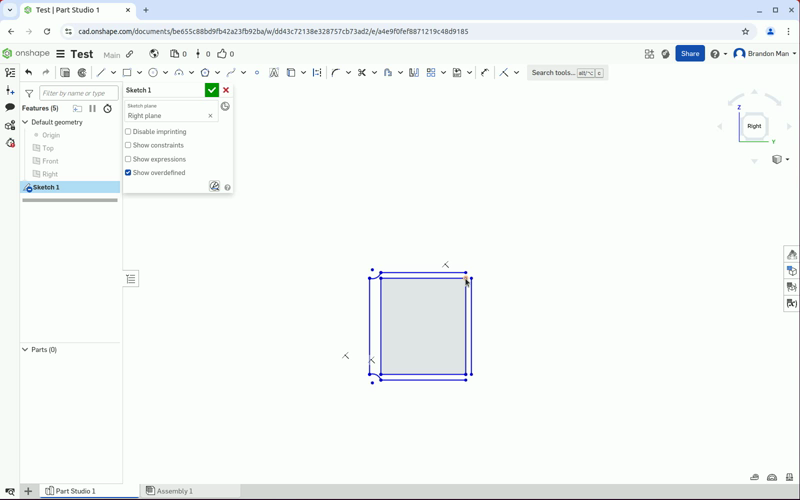
click(465, 278)
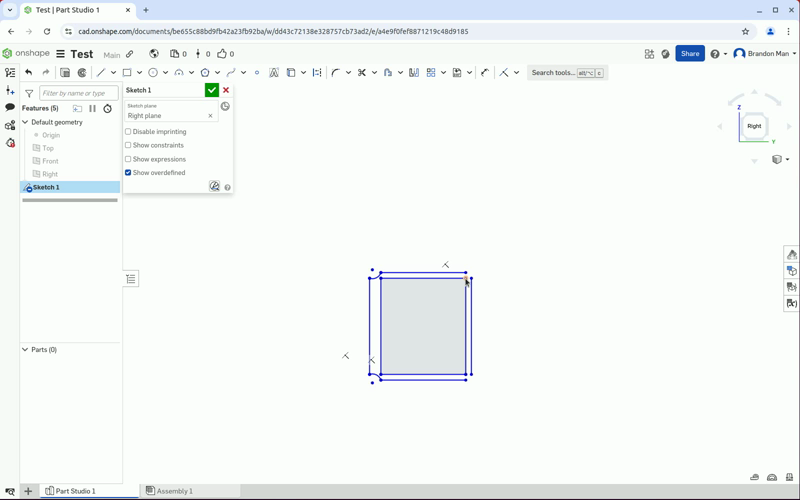
scroll(-6)
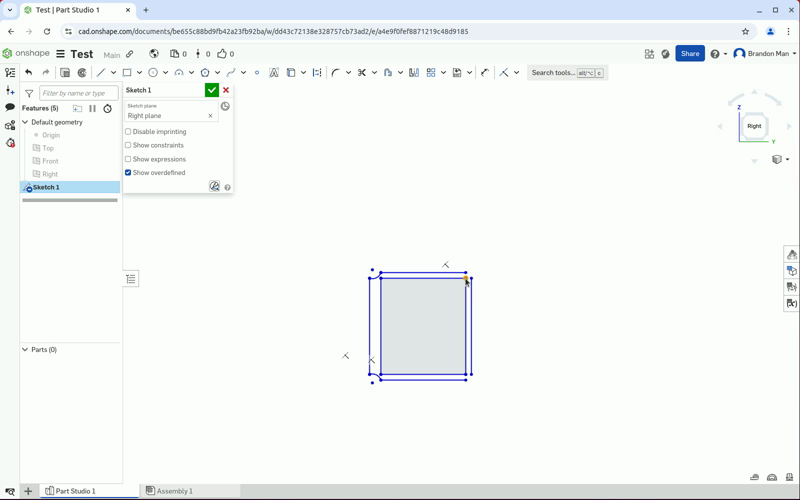
scroll(-6)
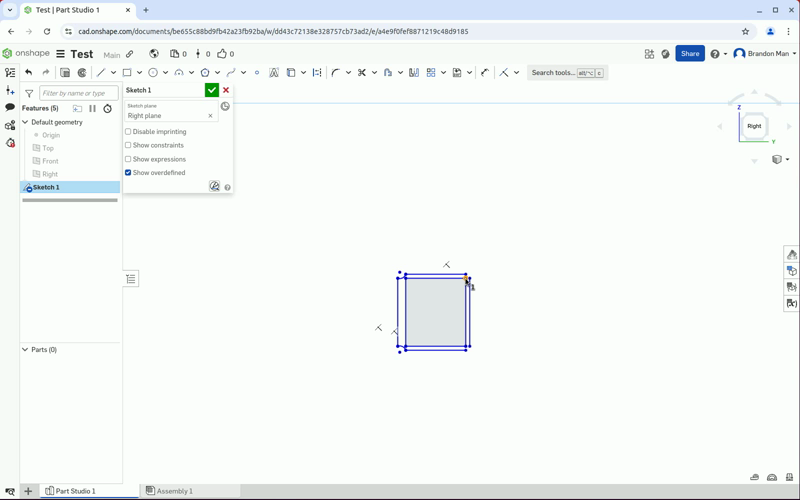
scroll(-6)
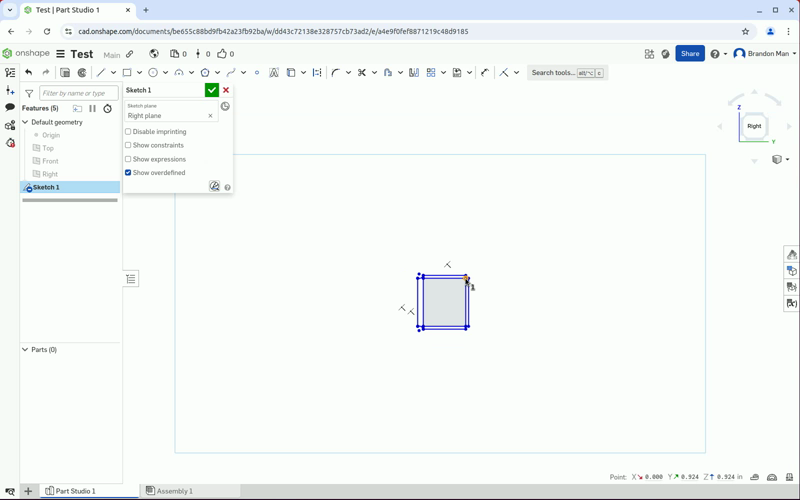
scroll(-6)
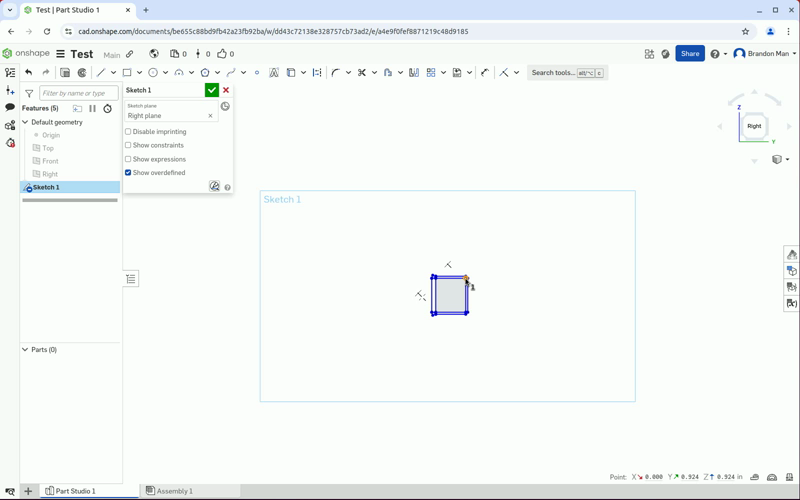
scroll(-6)
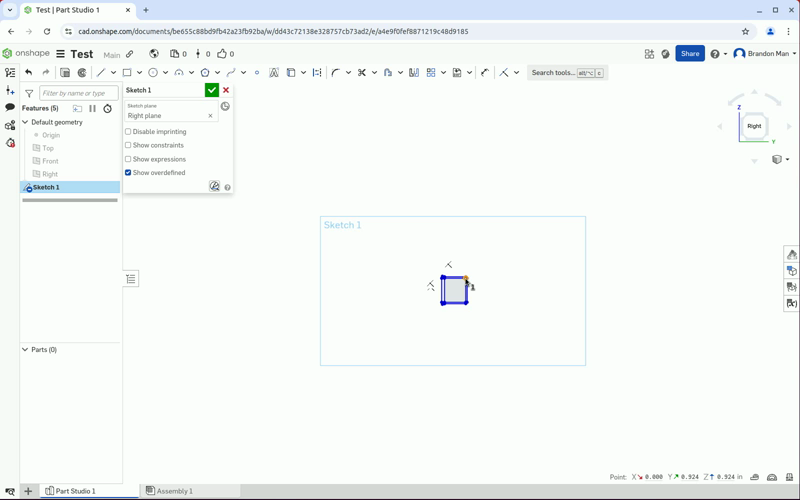
scroll(-6)
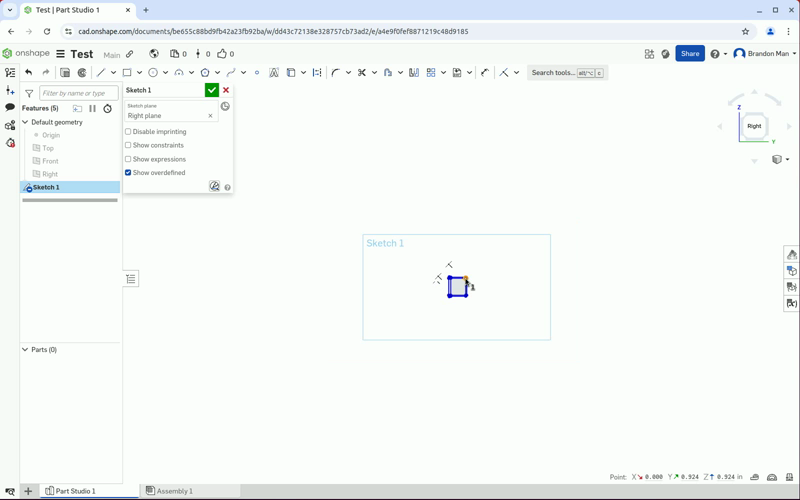
scroll(-6)
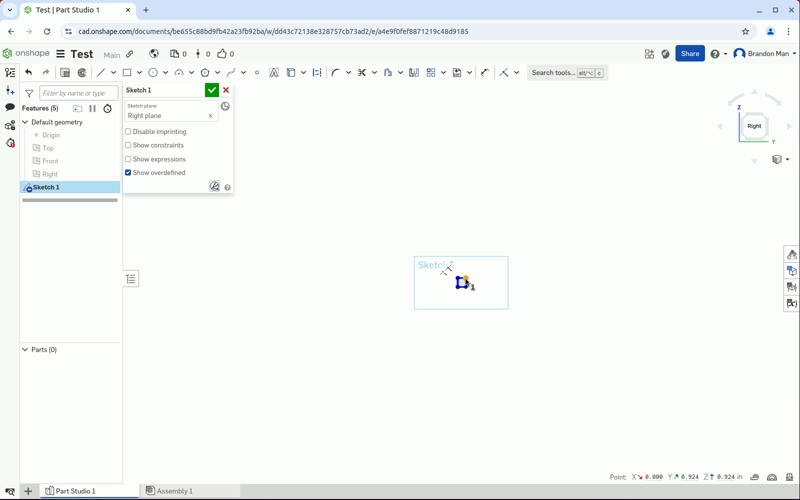
mouse_move(73, 352)
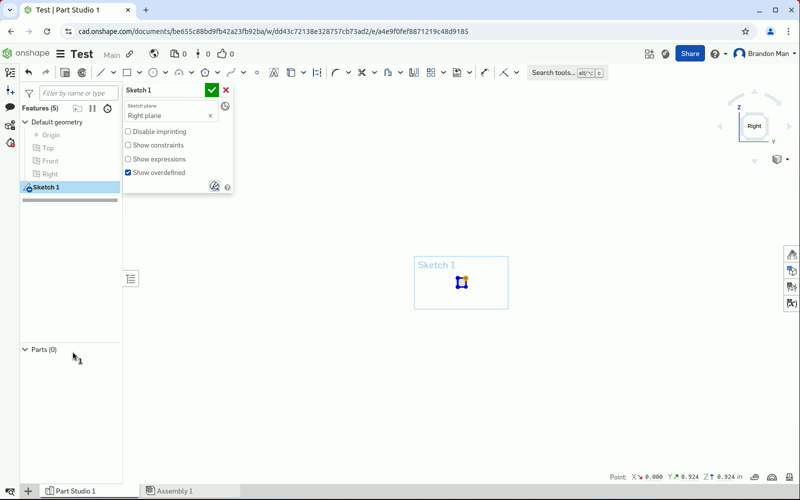
key(shift+y)
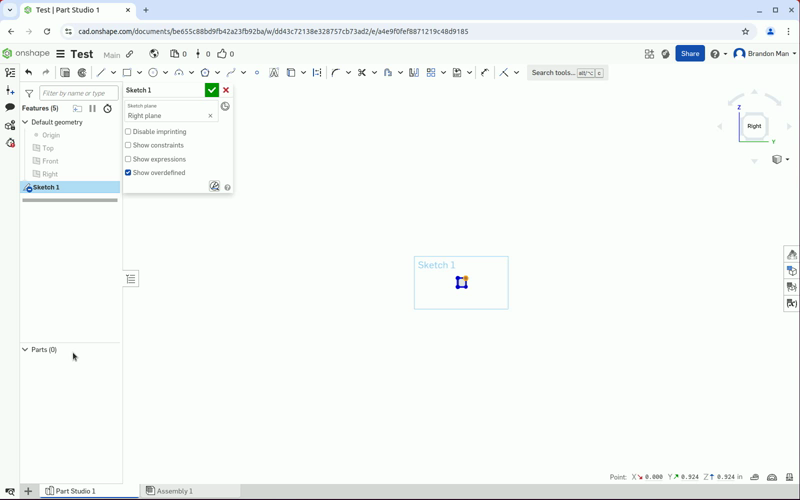
key(shift+e)
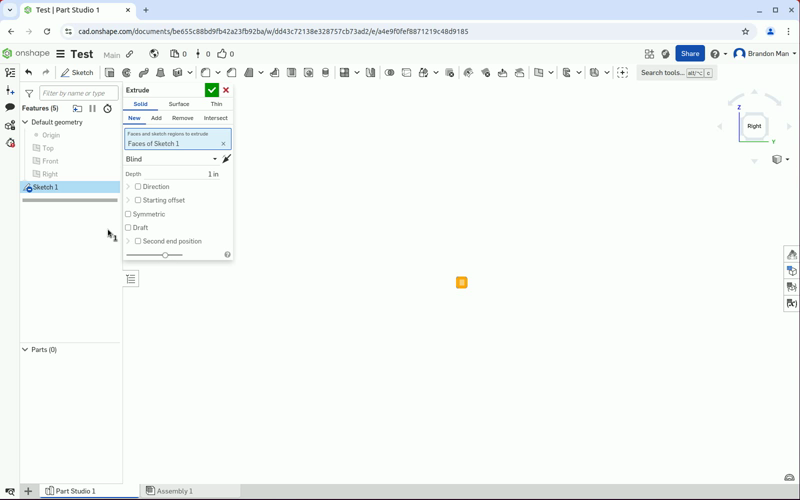
mouse_move(143, 106)
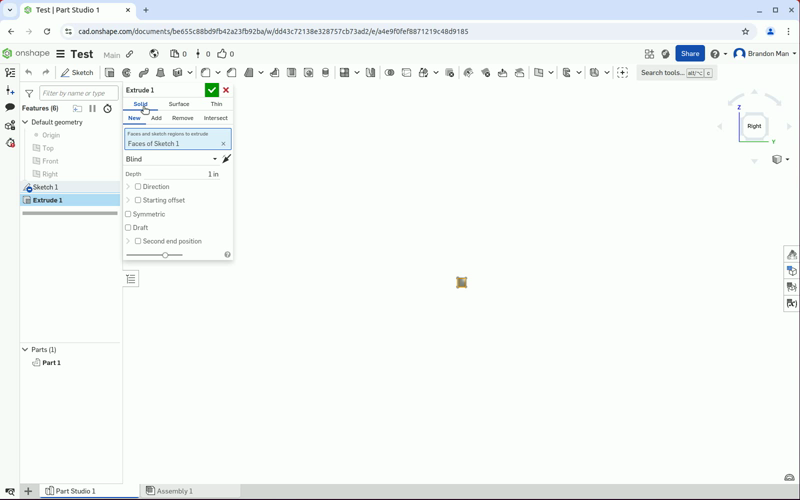
click(143, 106)
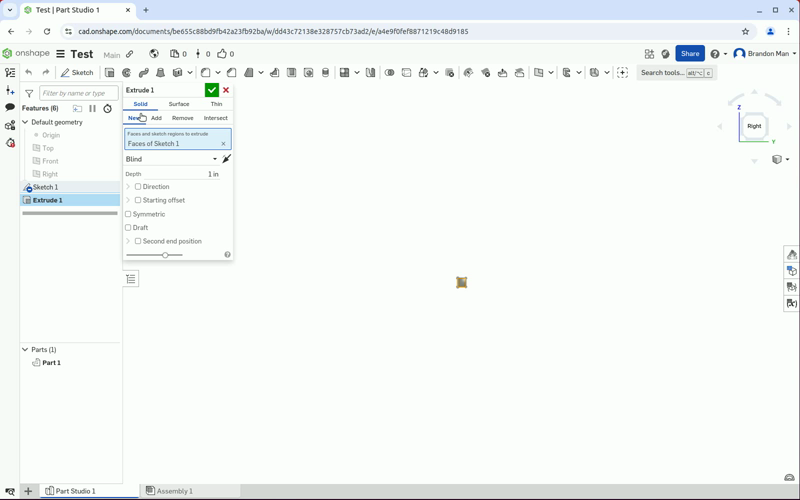
mouse_move(137, 120)
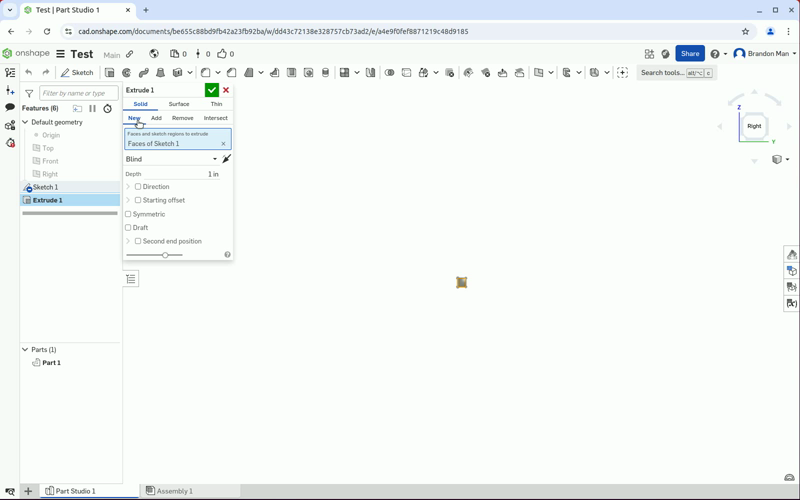
click(137, 120)
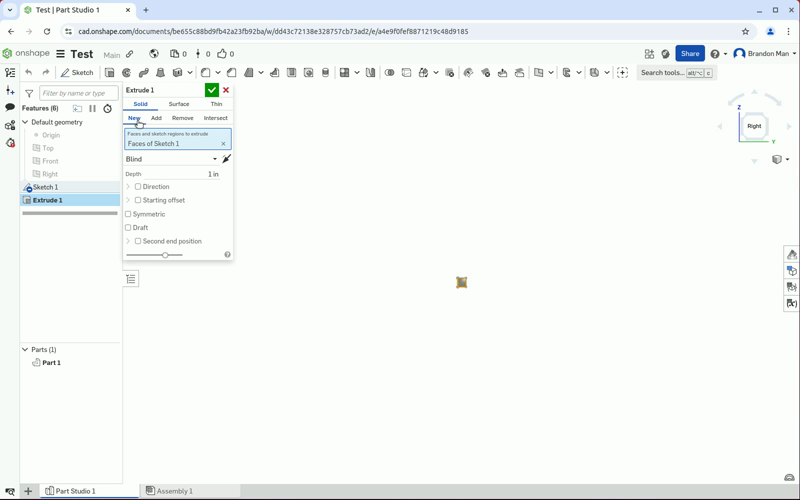
key(tab, 4)
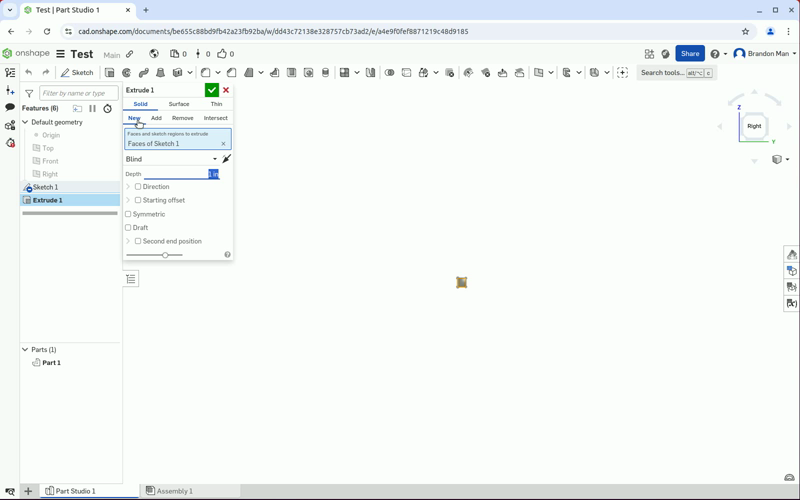
text(46.216)
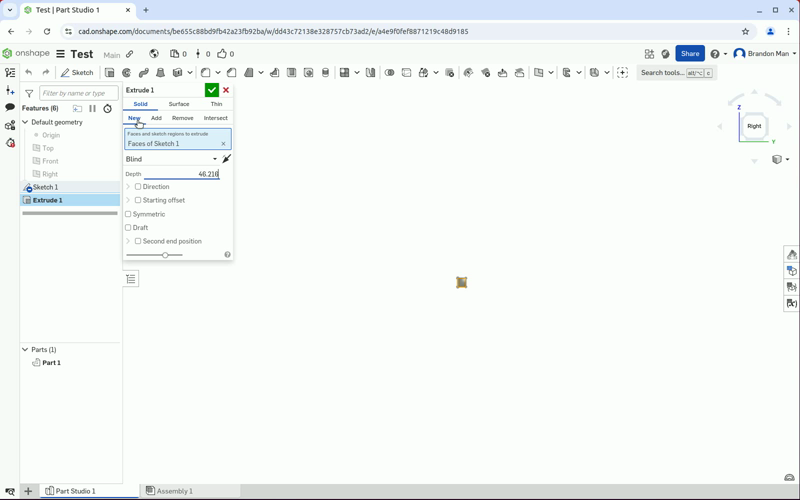
key(tab, 3)
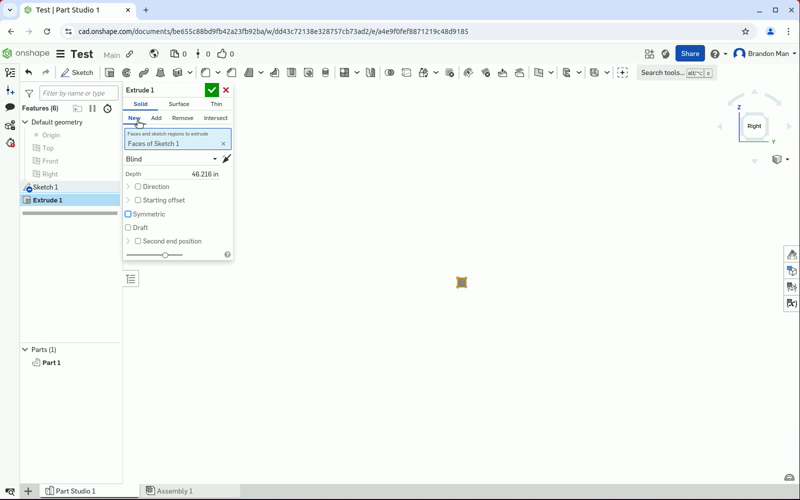
key(space)
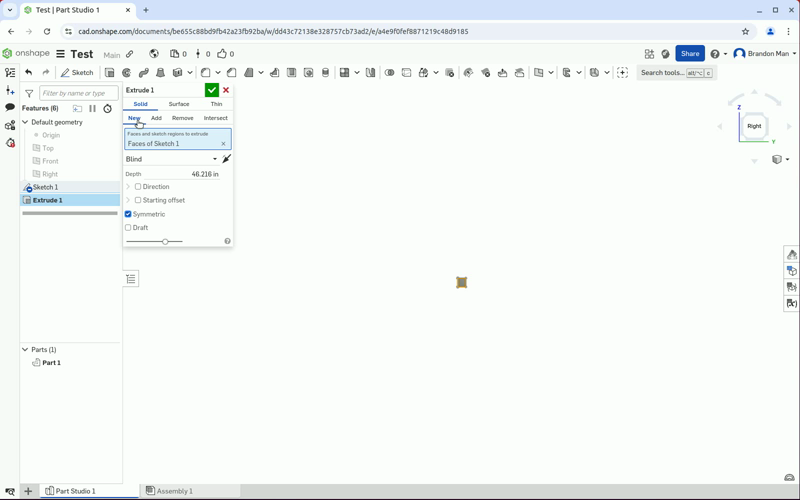
key(enter)
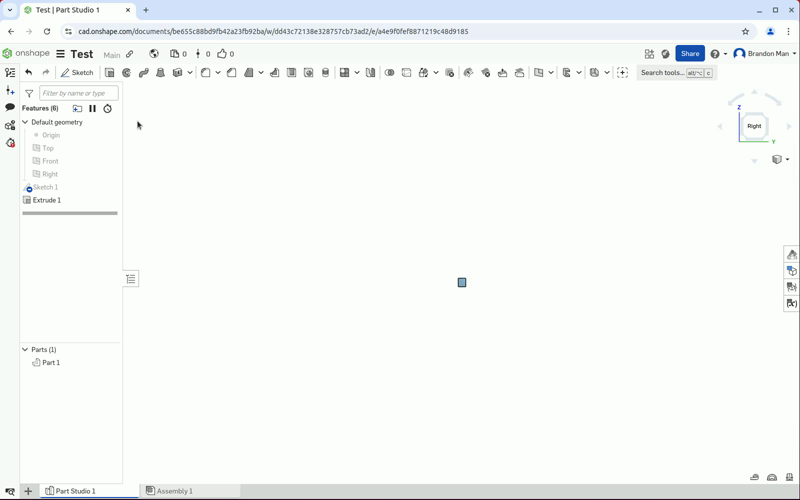
key(shift+h)
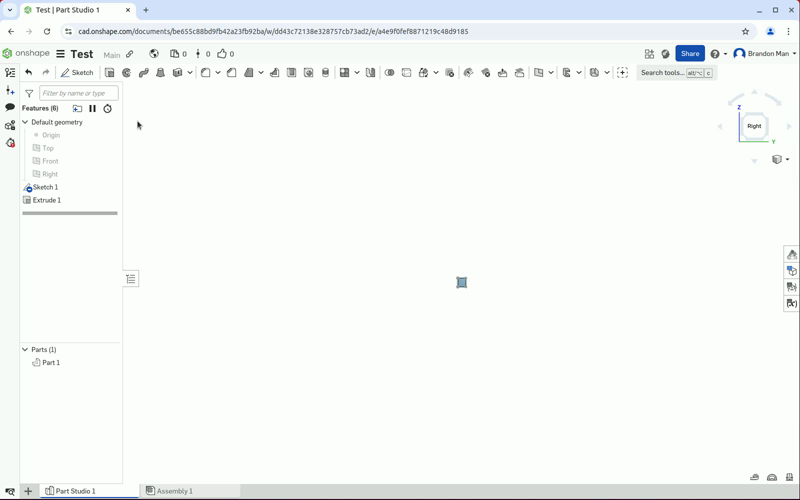
key(shift+h)
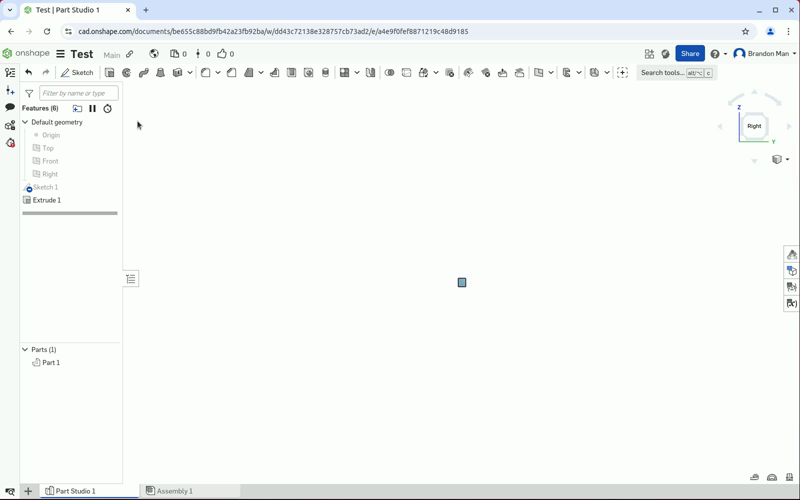
mouse_move(73, 189)
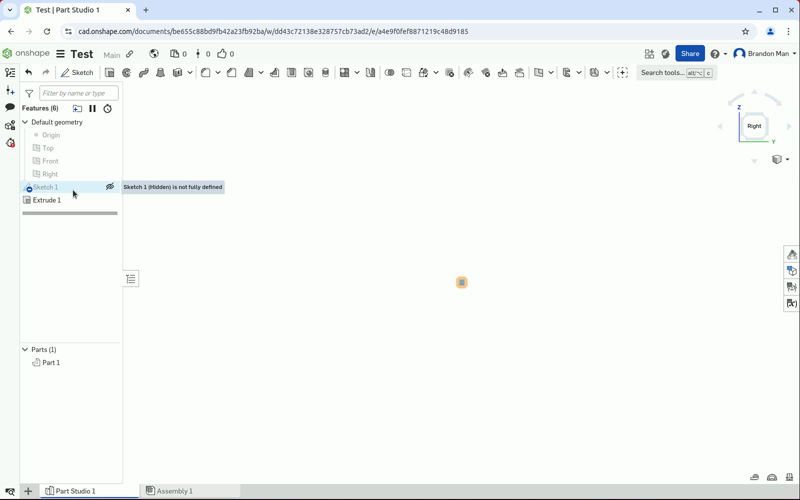
click(73, 189)
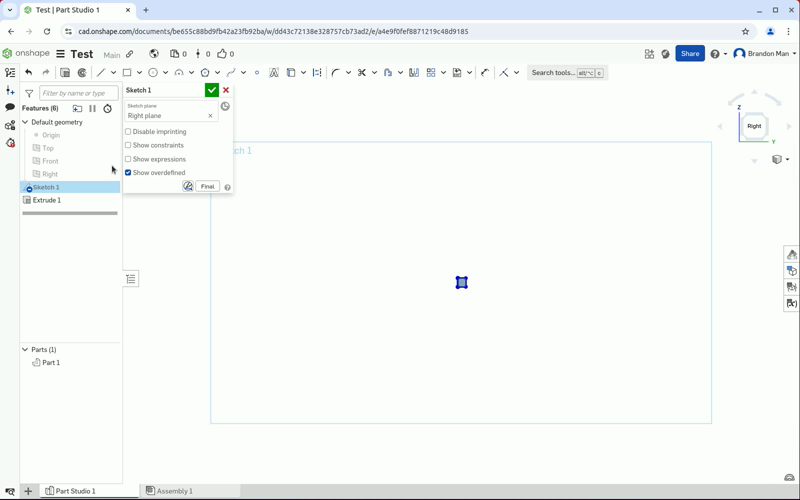
mouse_move(229, 92)
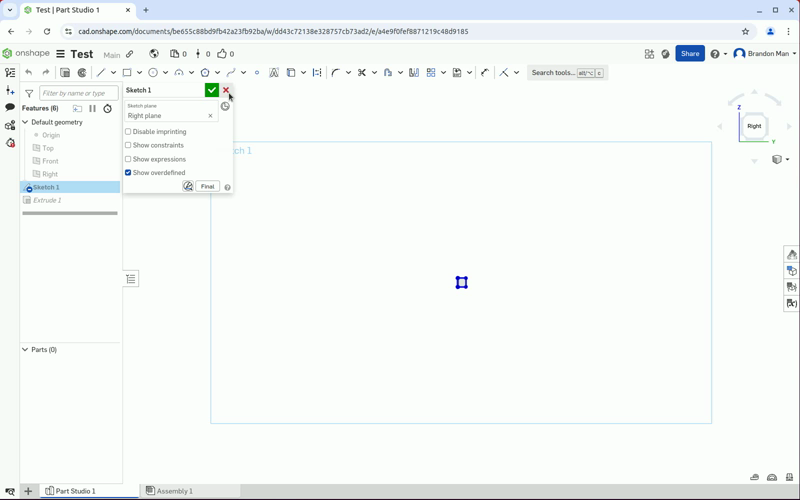
click(229, 92)
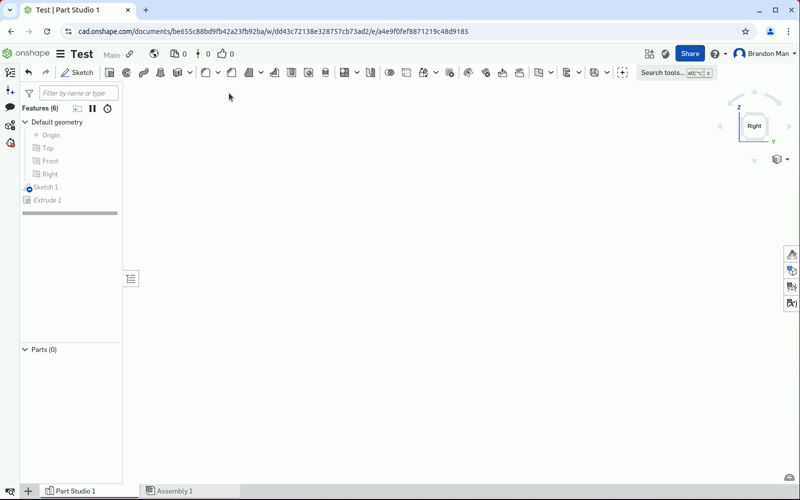
mouse_move(73, 352)
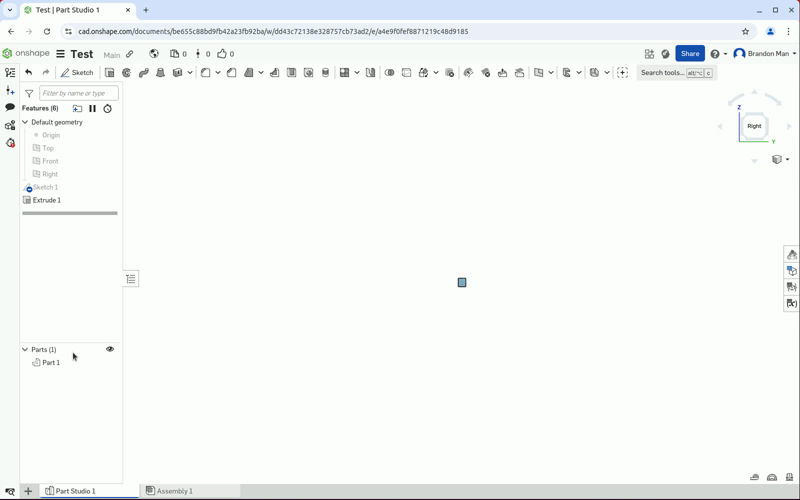
key(y)
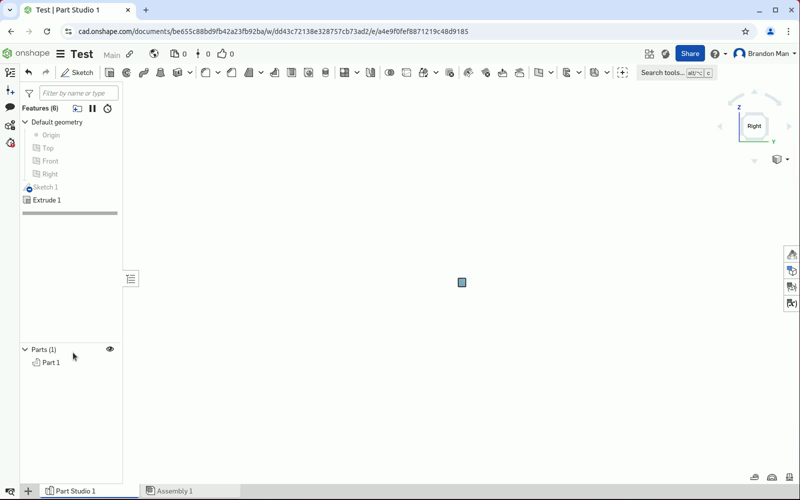
key(shift+p)
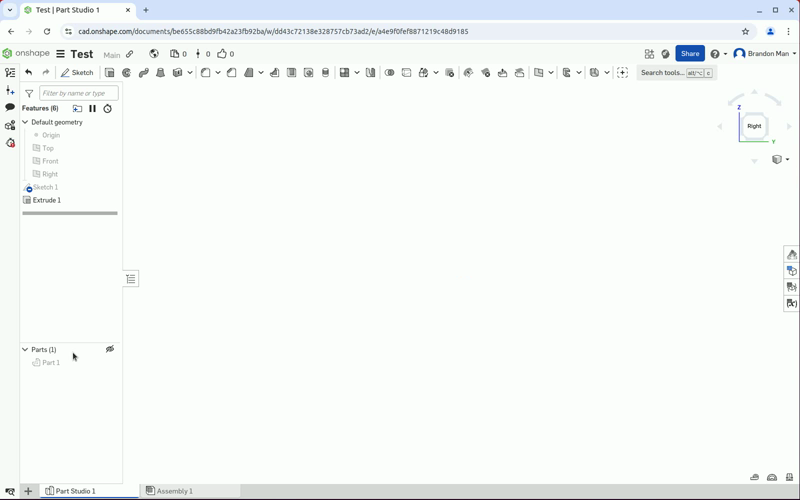
key(space)
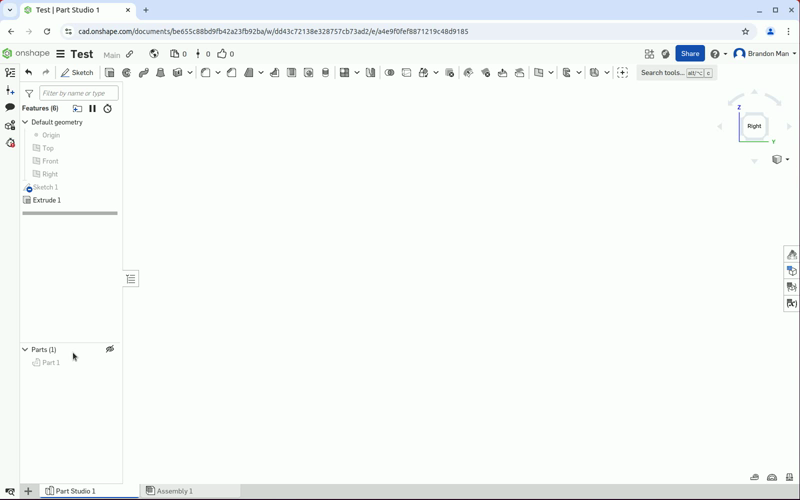
key_down(shift)
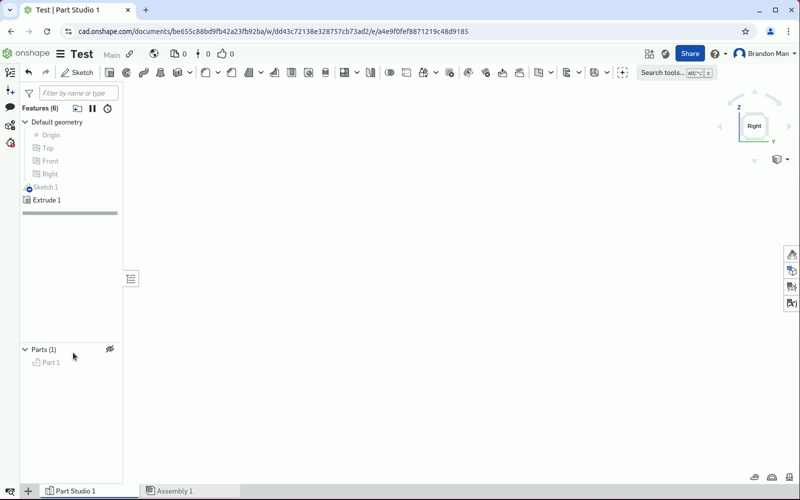
key(right)
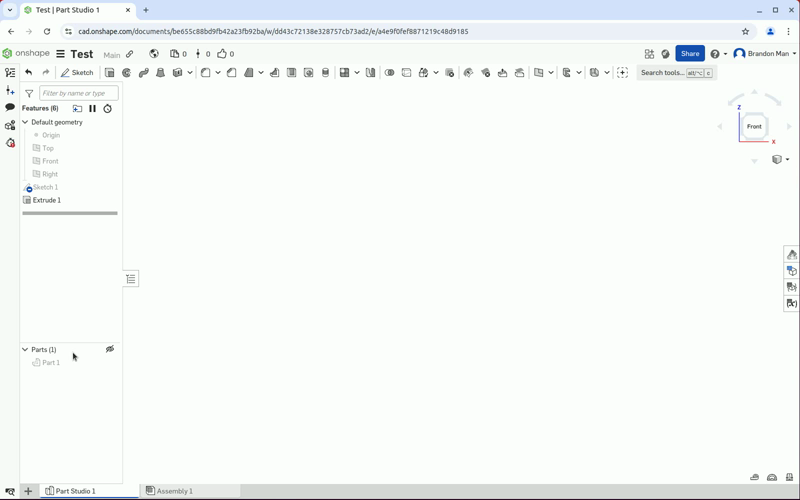
key_up(shift)
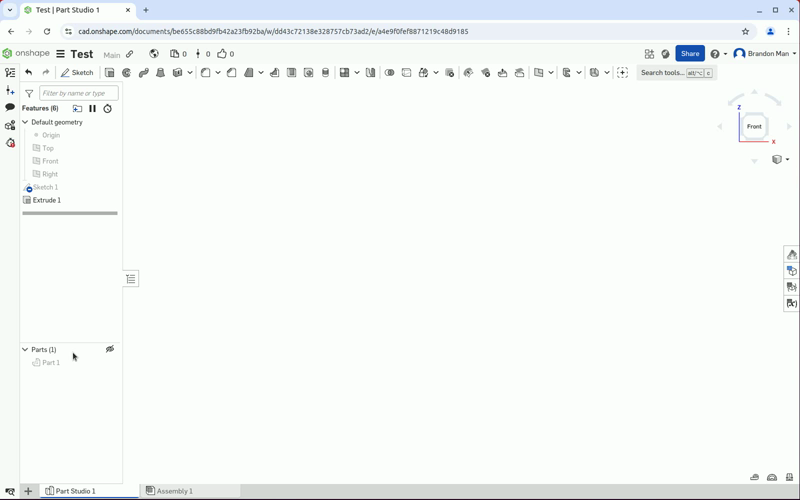
mouse_move(73, 352)
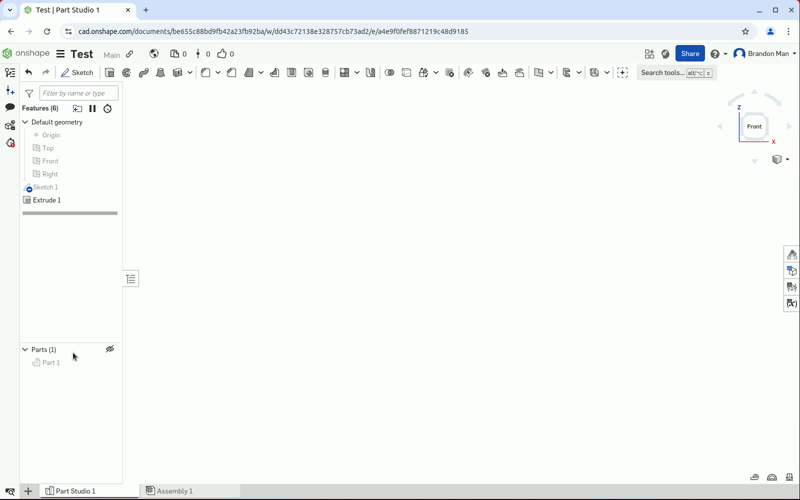
key(shift+y)
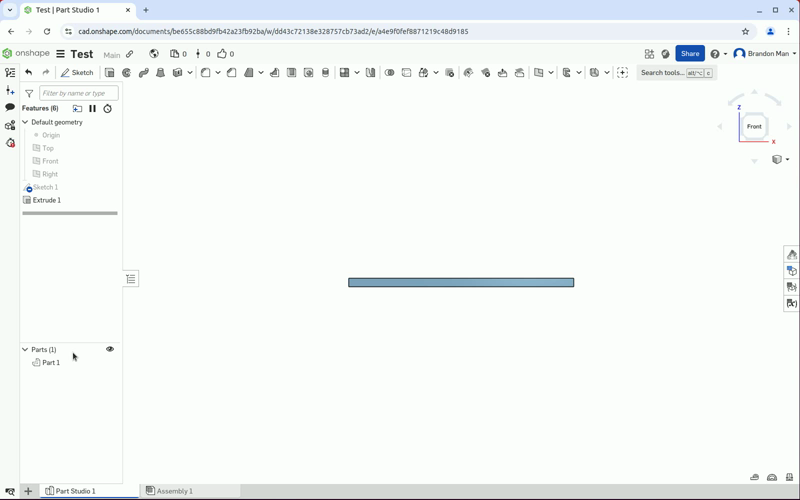
mouse_move(541, 75)
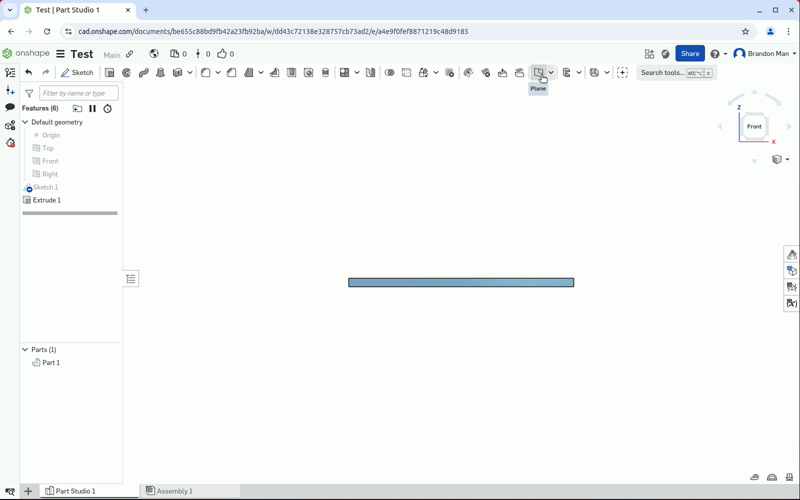
click(541, 75)
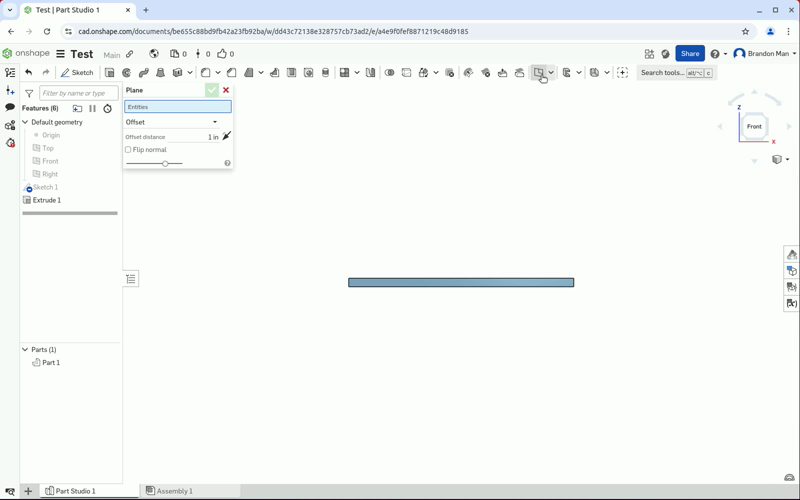
mouse_move(73, 163)
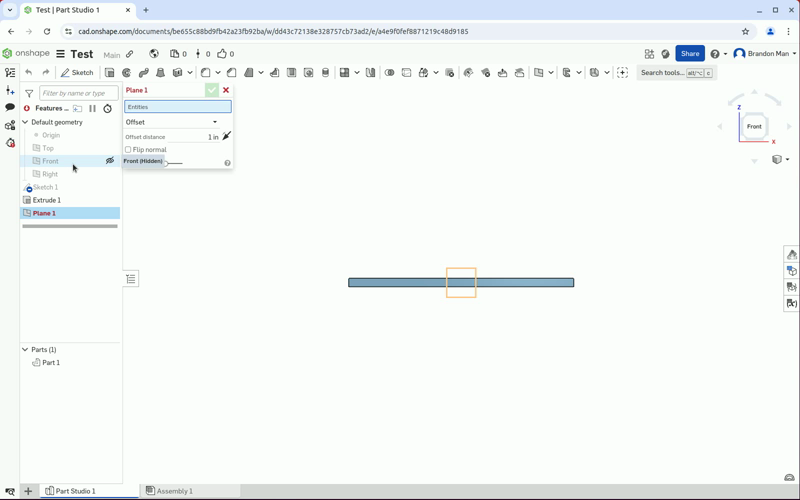
click(73, 163)
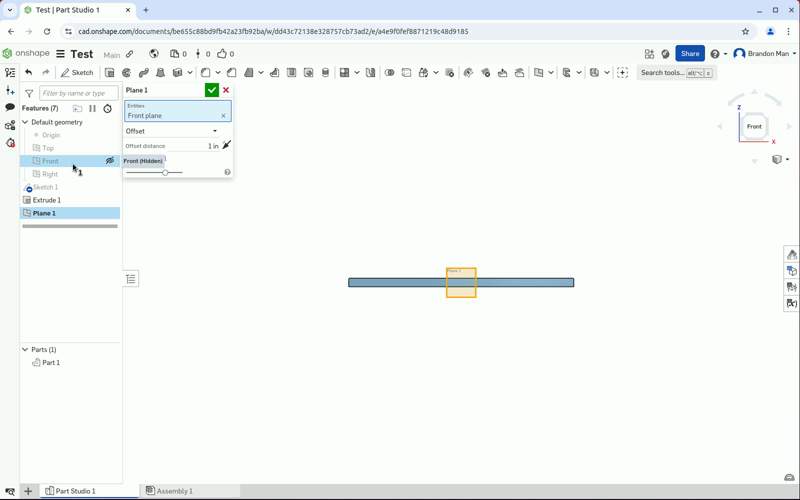
key(tab, 2)
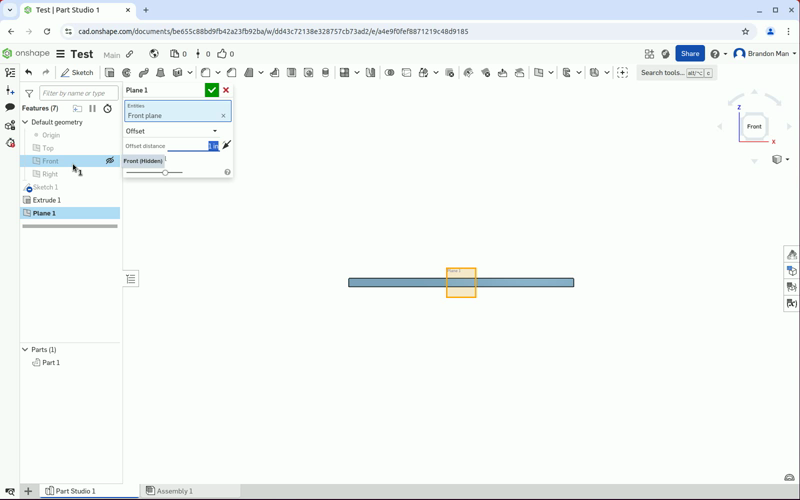
text(0.709)
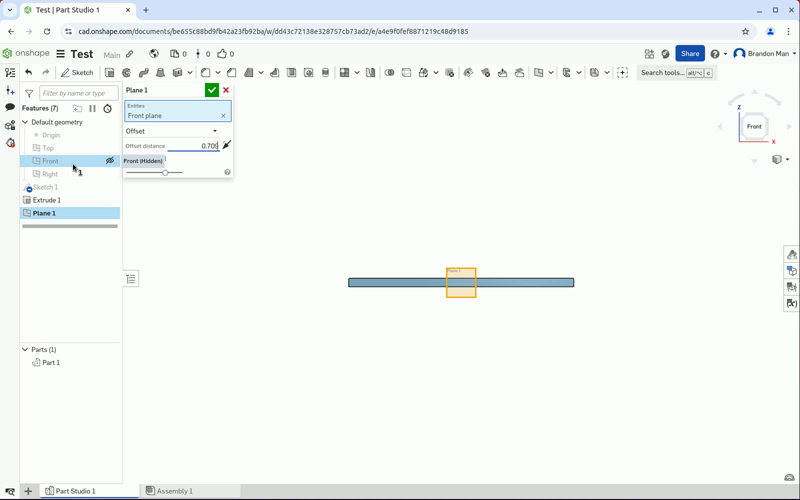
key(enter, 2)
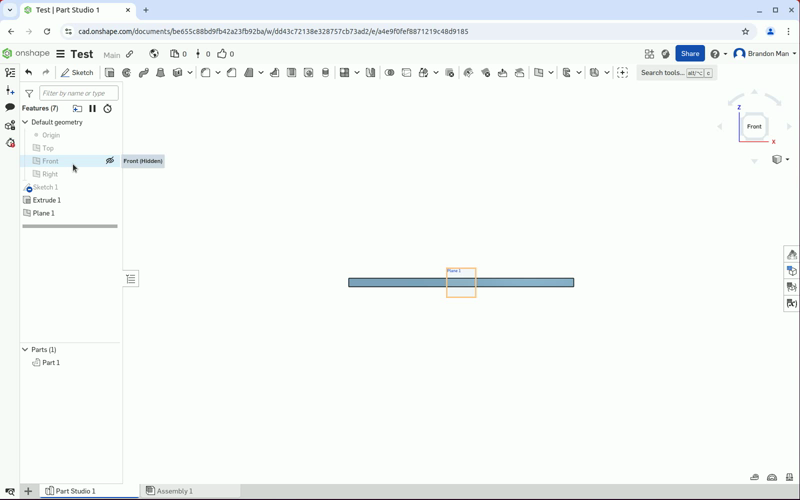
key(shift+s)
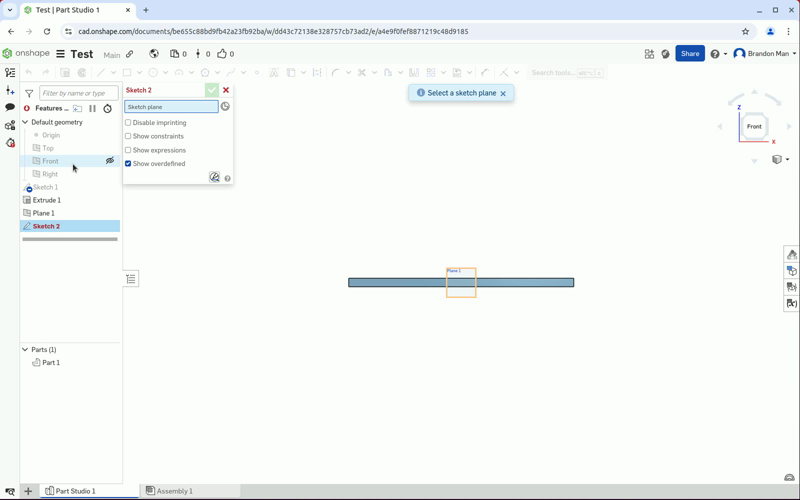
mouse_move(73, 215)
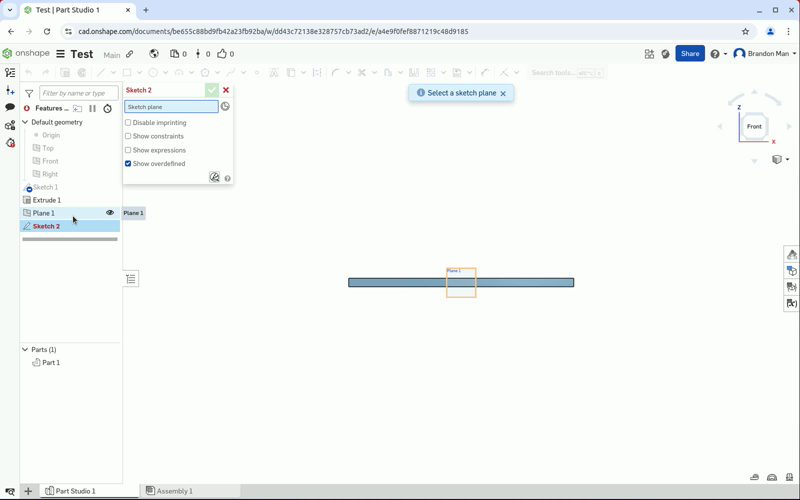
click(73, 215)
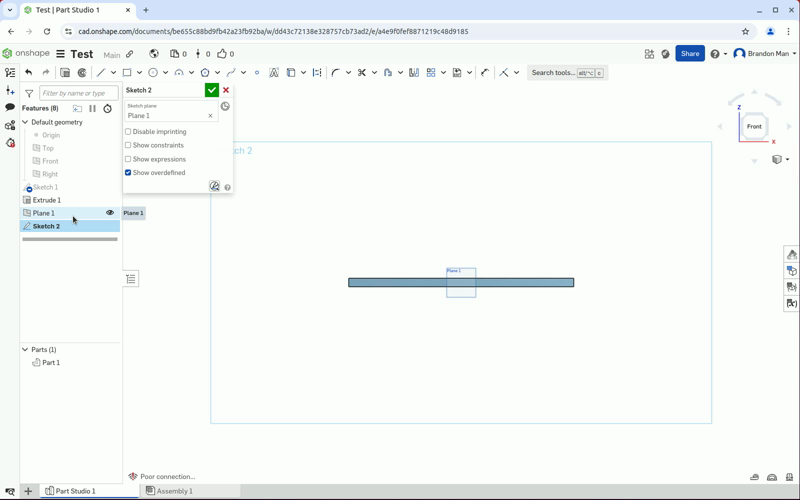
mouse_move(73, 352)
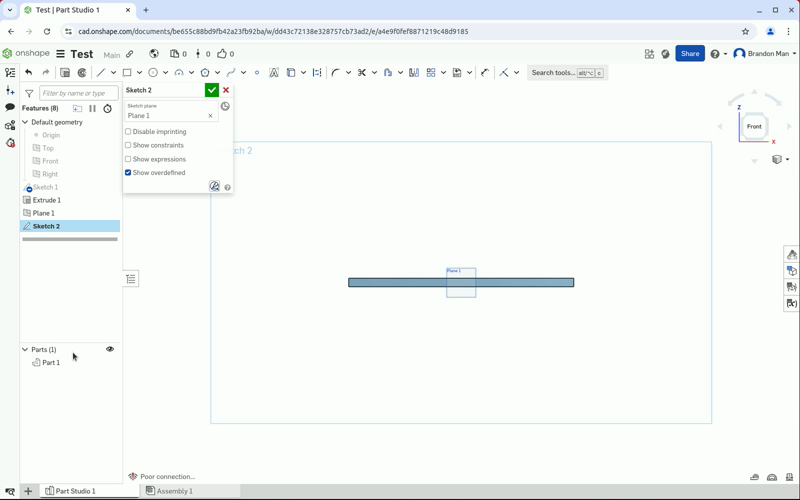
key(y)
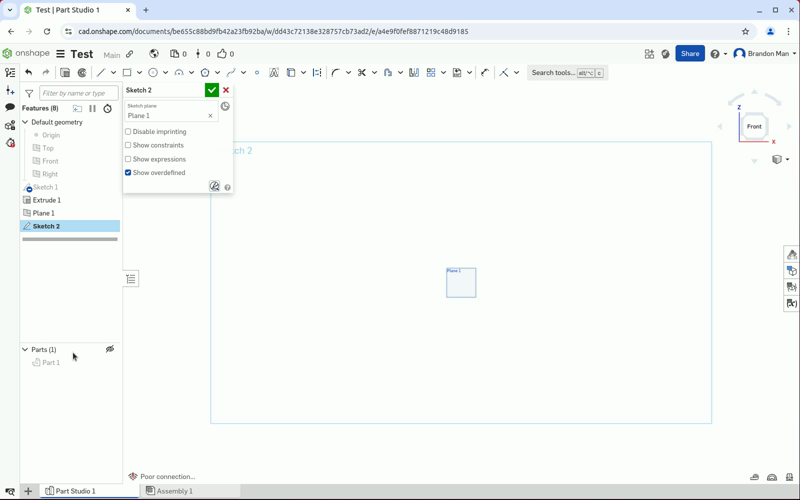
key(l)
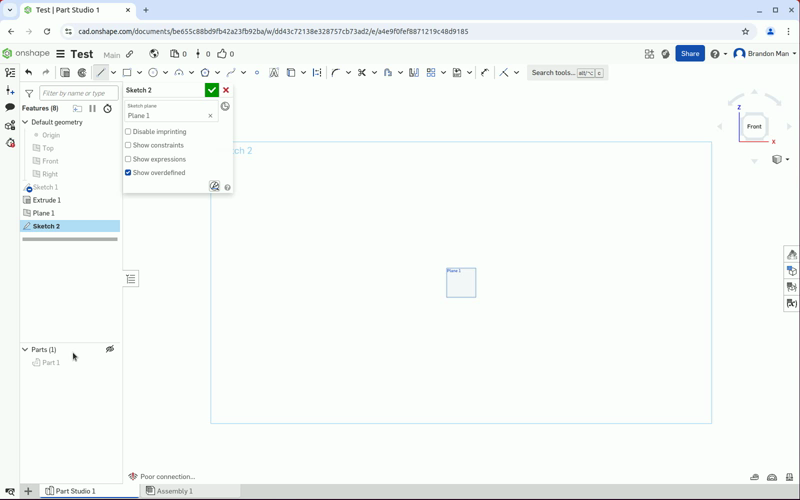
key_down(shift)
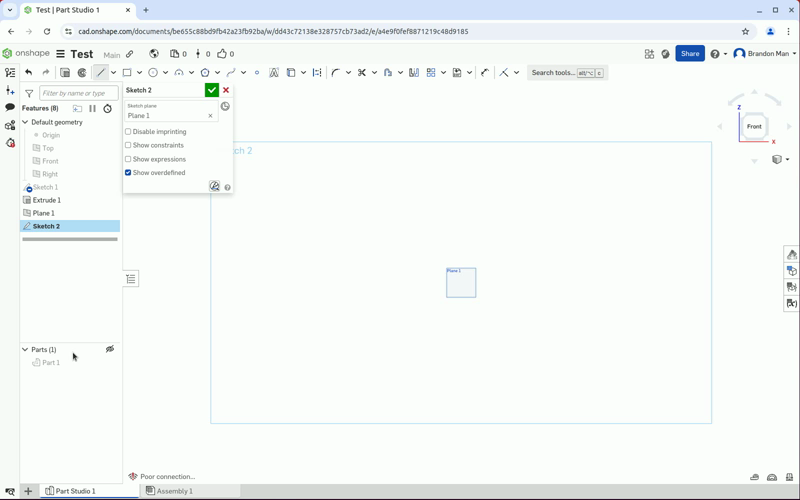
mouse_move(453, 279)
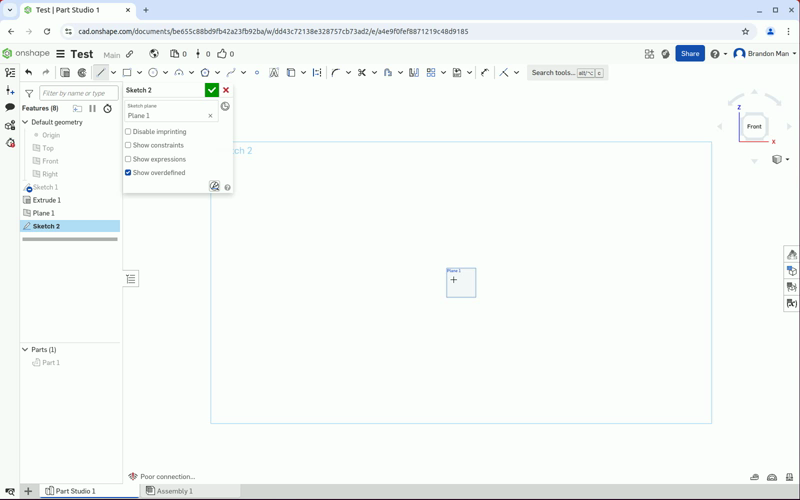
click(453, 279)
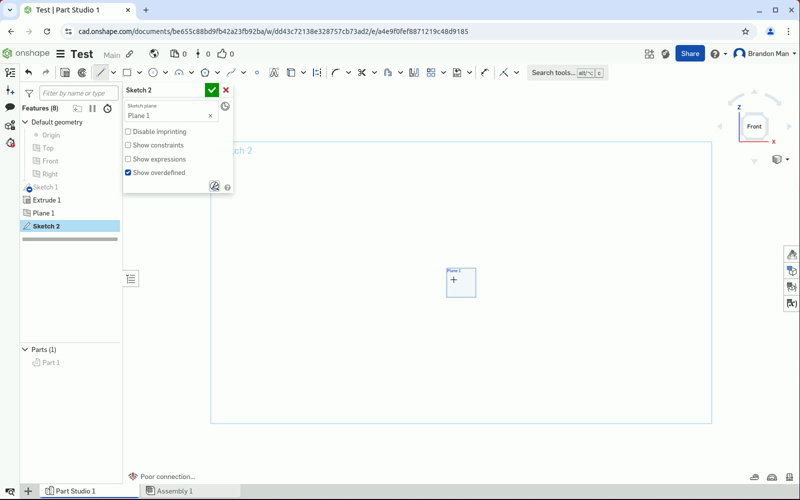
key_up(shift)
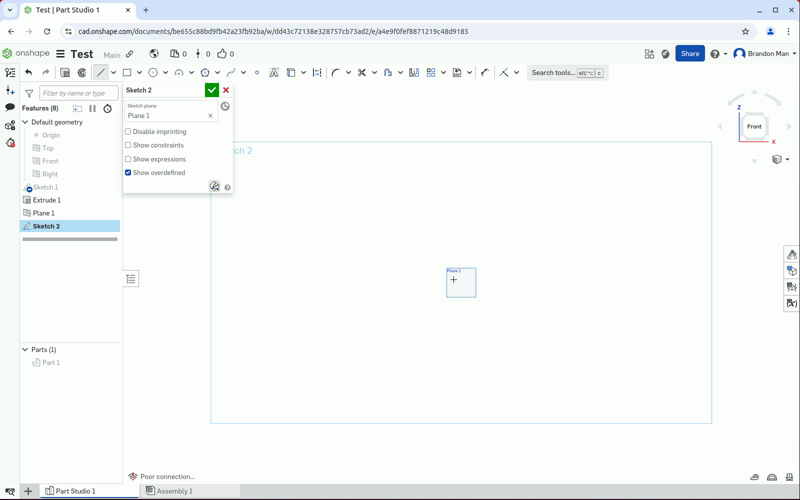
key_down(shift)
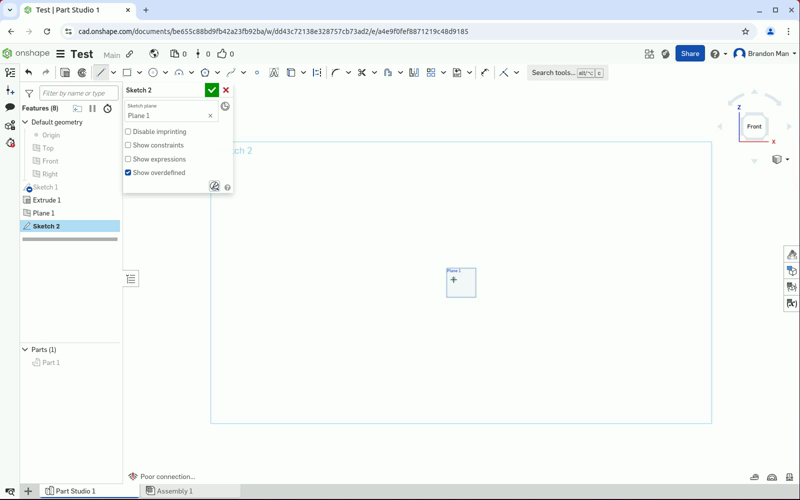
mouse_move(483, 279)
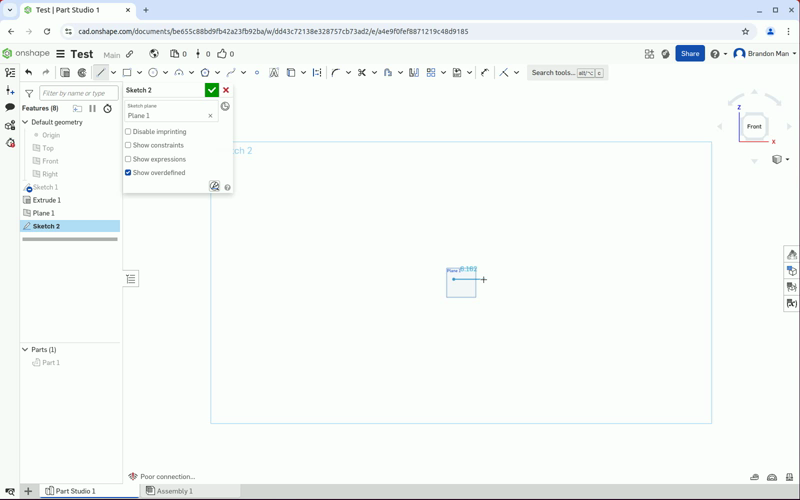
mouse_move(467, 279)
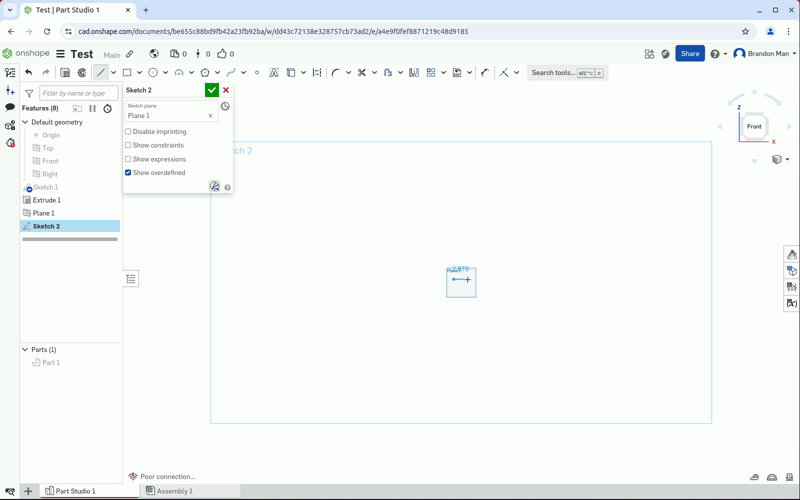
click(467, 279)
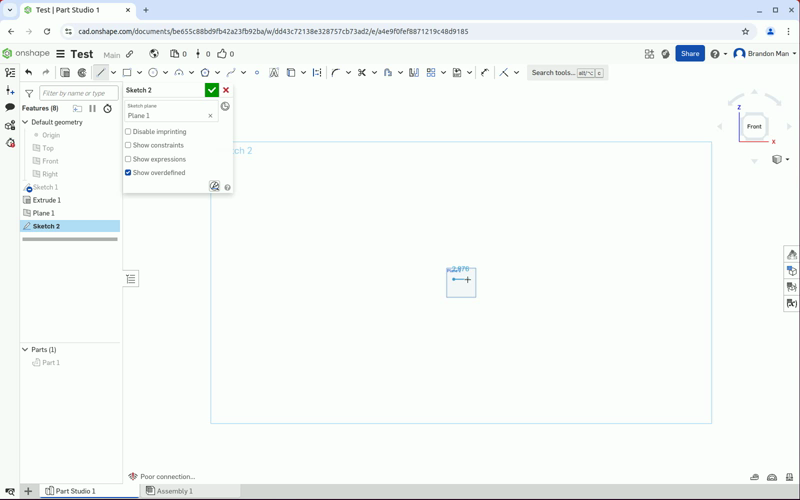
key_up(shift)
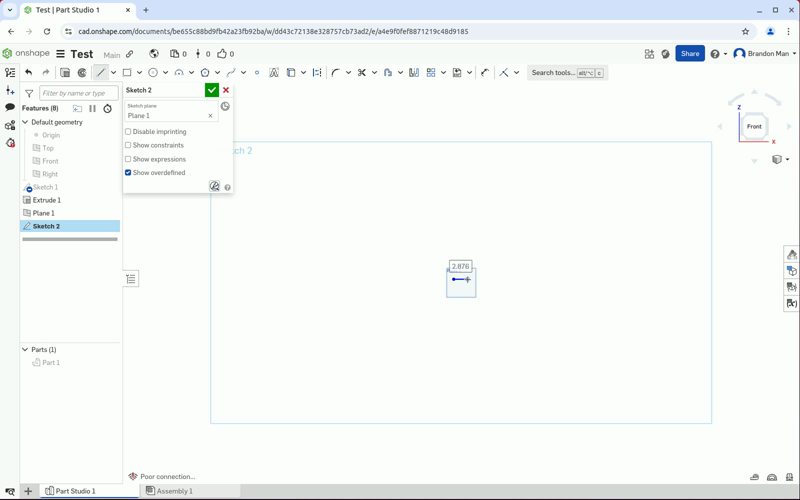
key_down(shift)
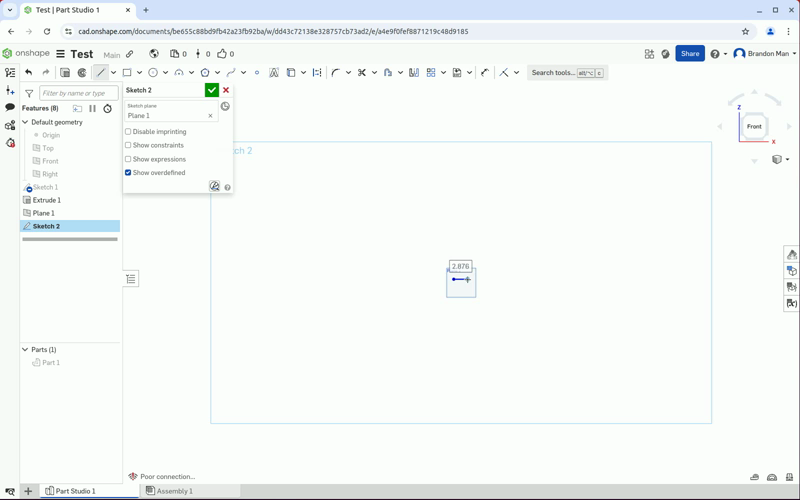
mouse_move(497, 279)
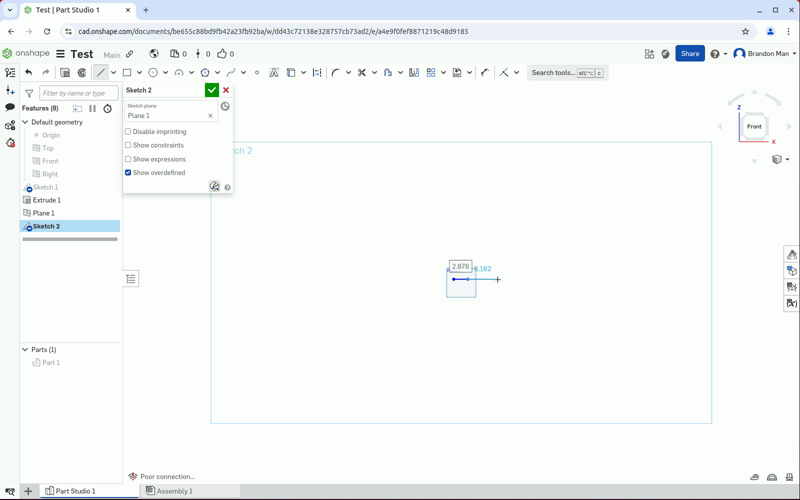
mouse_move(467, 276)
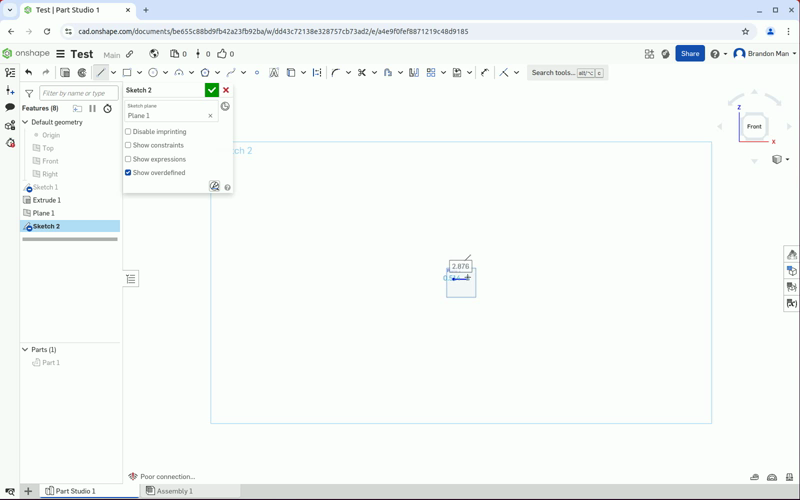
scroll(6)
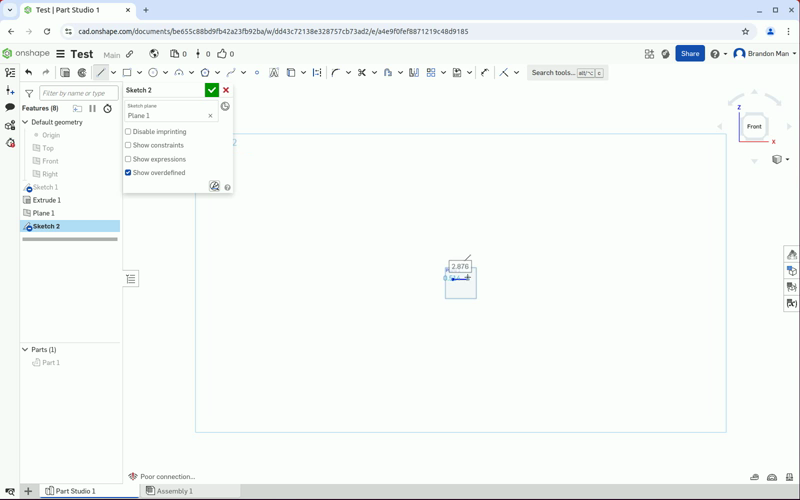
scroll(6)
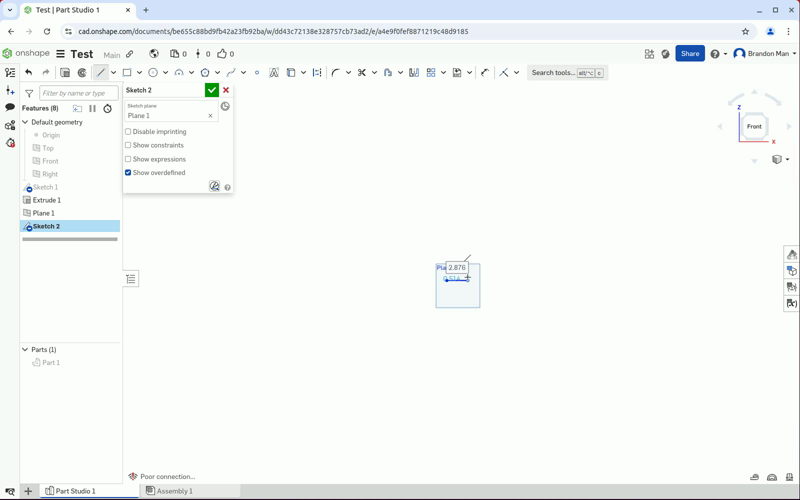
scroll(6)
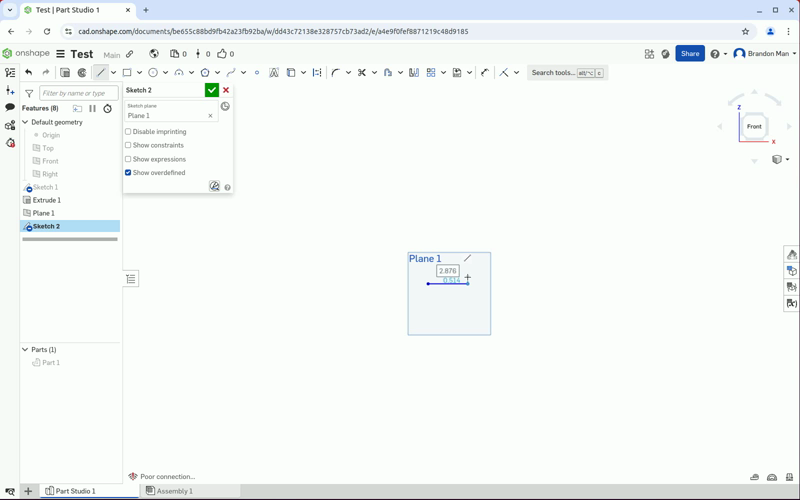
scroll(6)
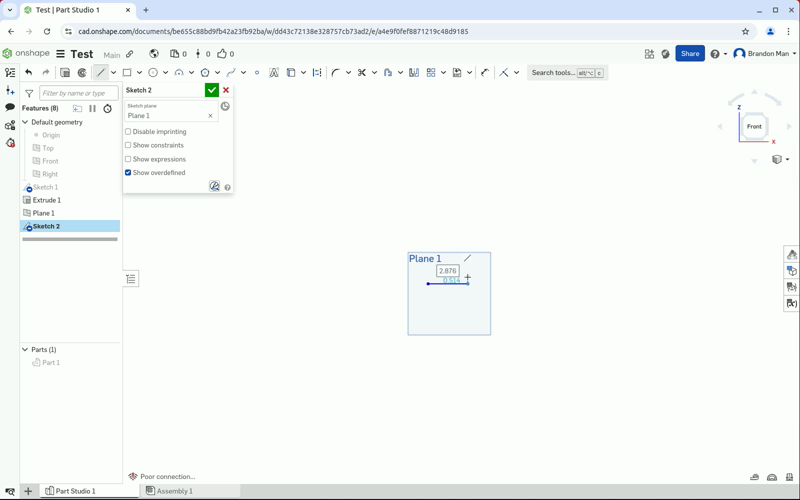
scroll(6)
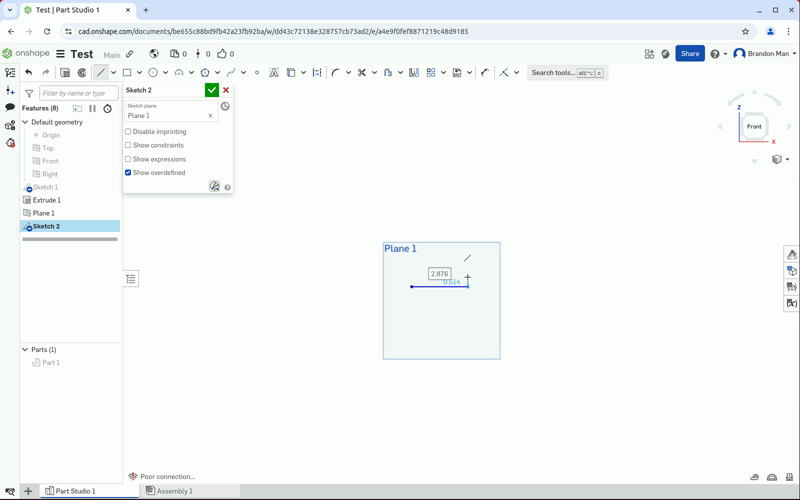
scroll(6)
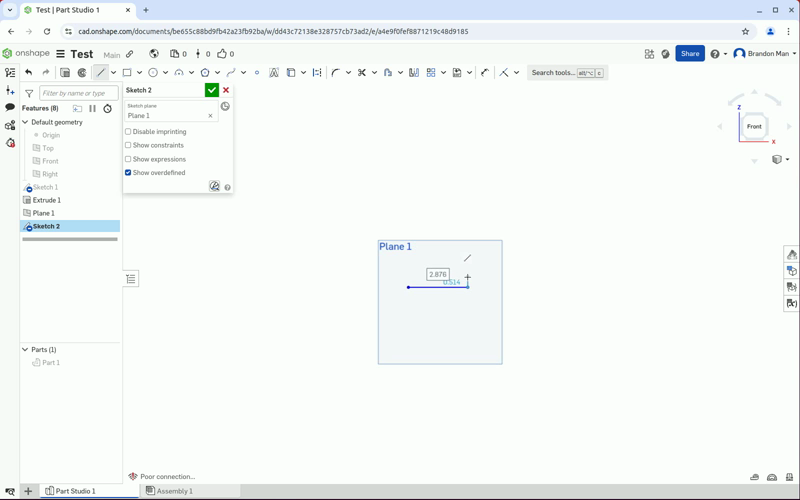
scroll(6)
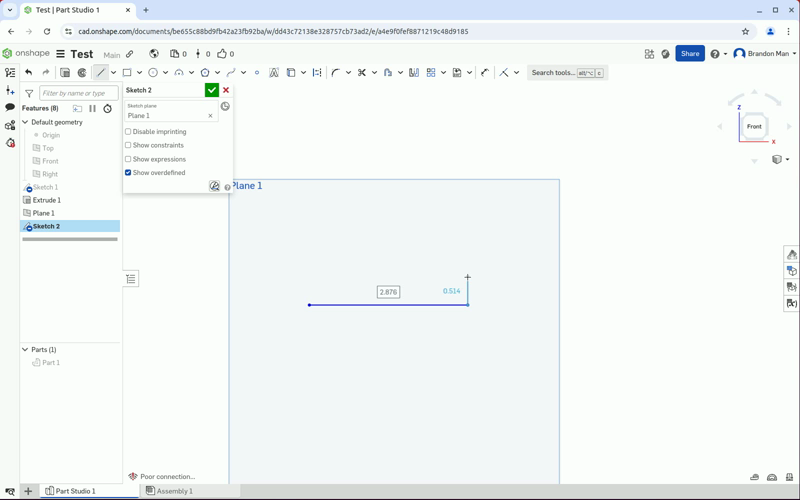
click(467, 276)
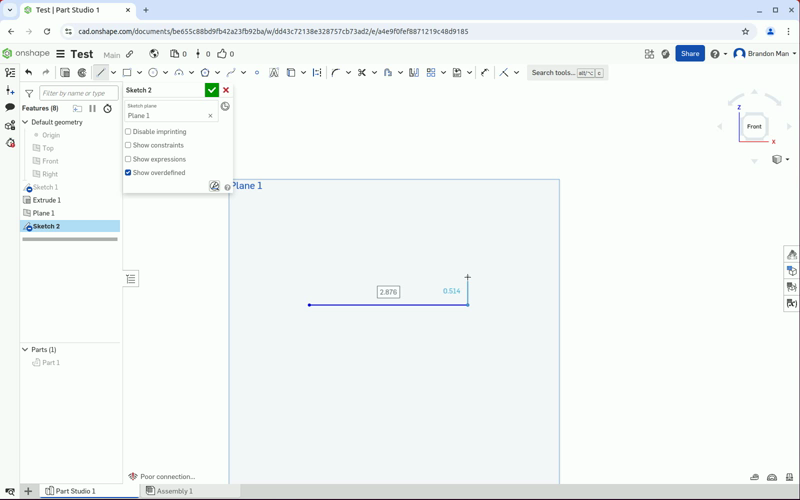
scroll(-6)
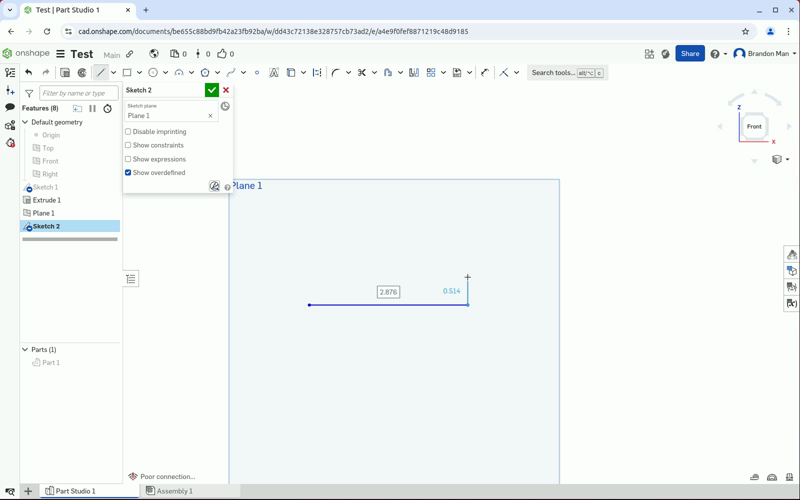
scroll(-6)
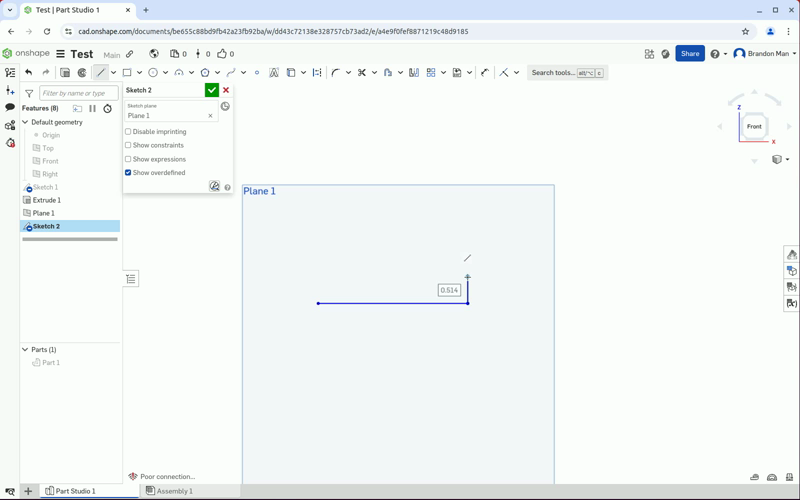
scroll(-6)
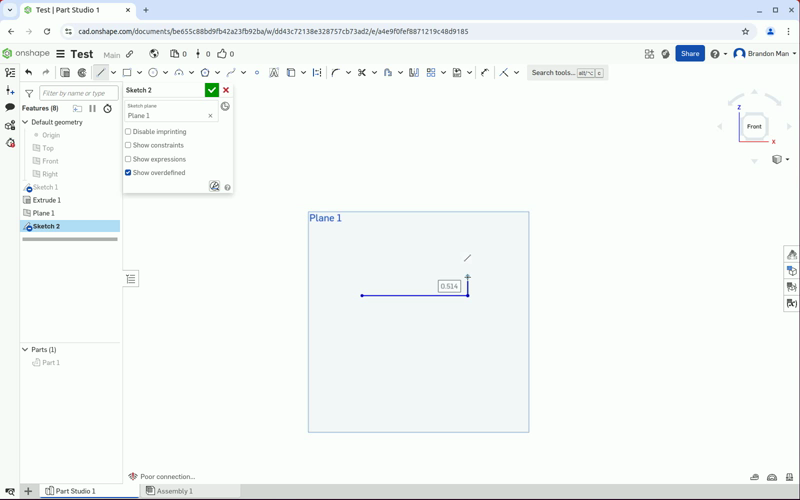
scroll(-6)
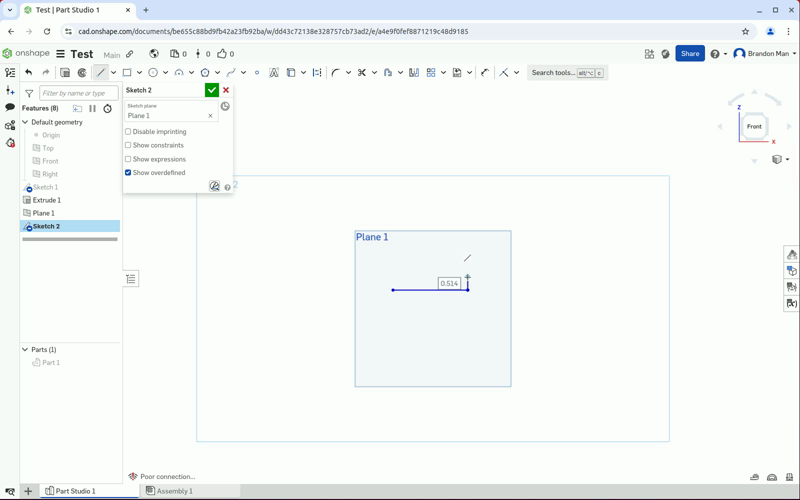
scroll(-6)
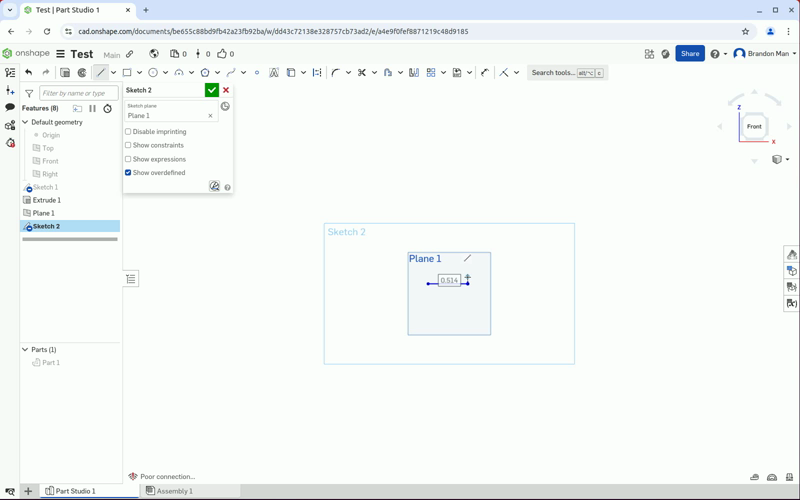
scroll(-6)
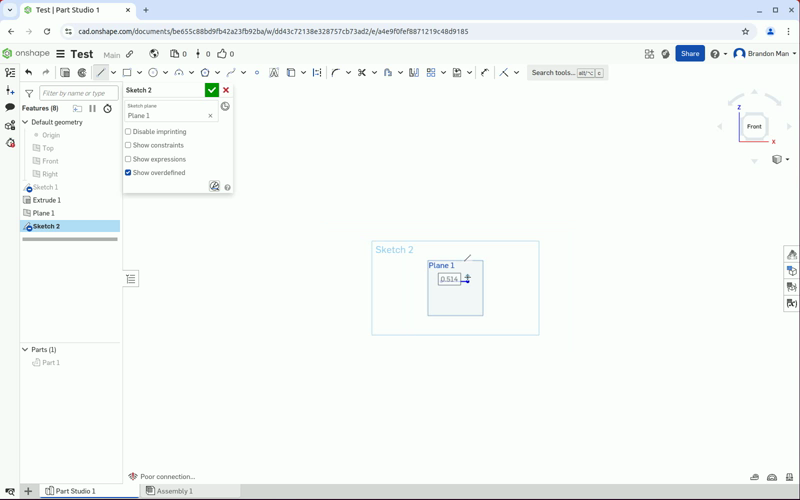
scroll(-6)
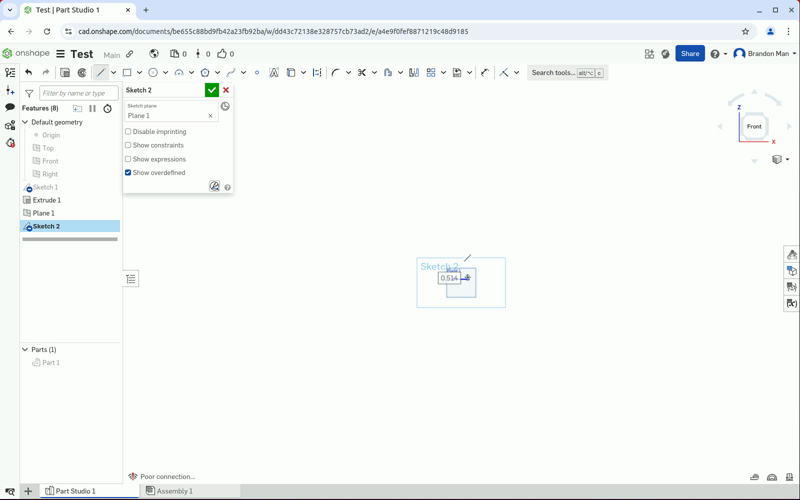
key_up(shift)
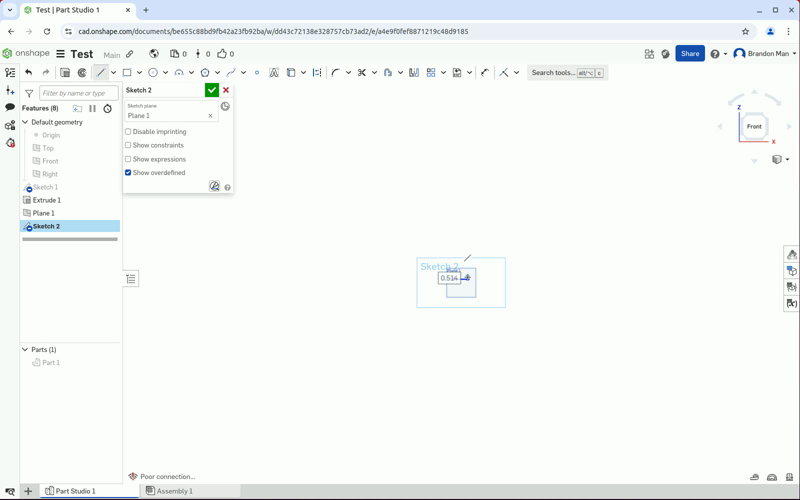
key_down(shift)
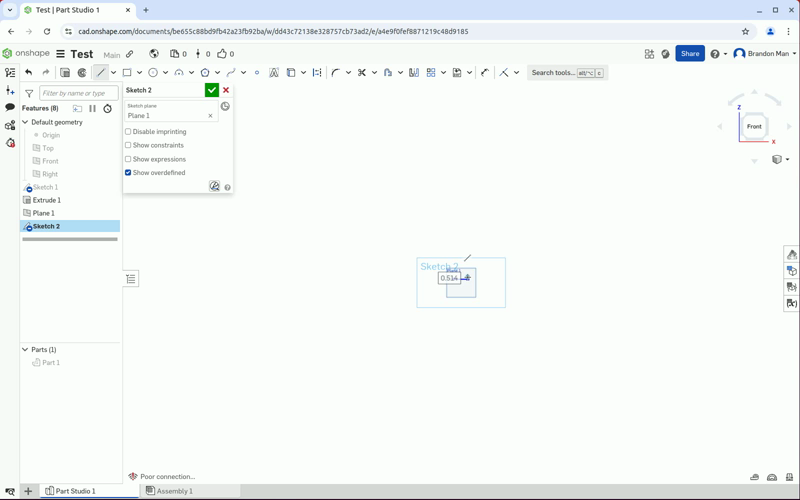
mouse_move(497, 276)
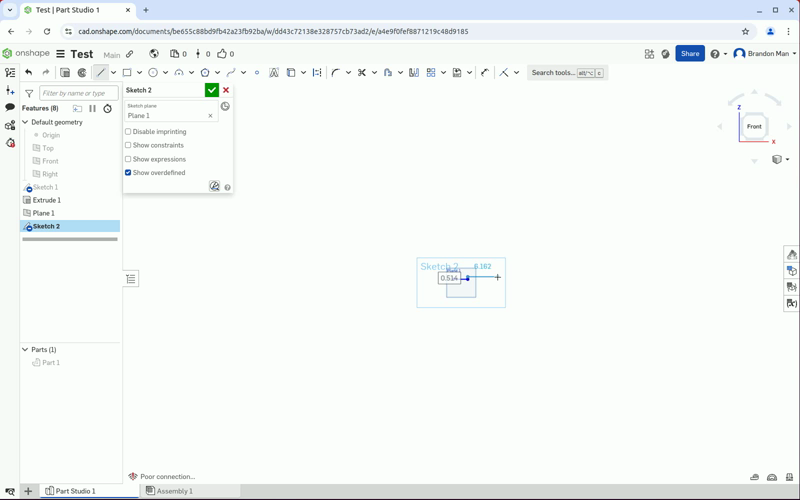
mouse_move(453, 276)
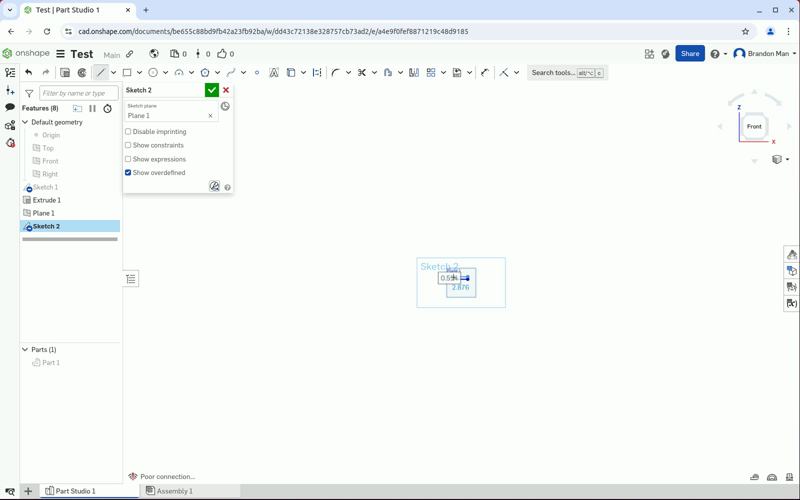
scroll(6)
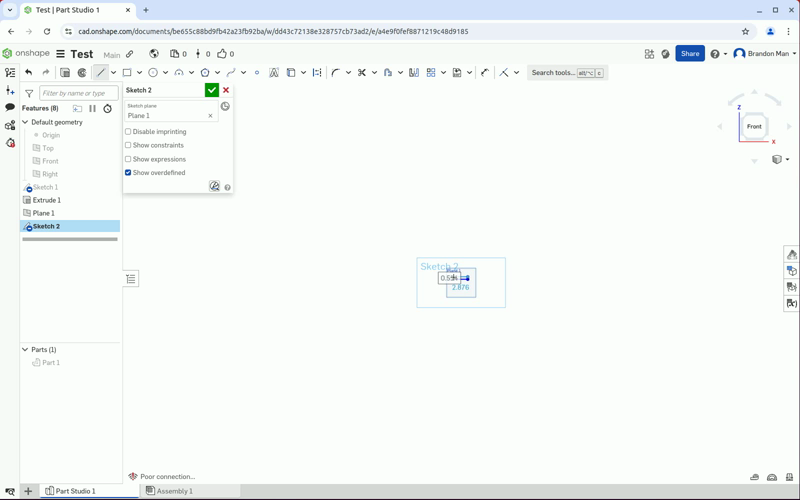
scroll(6)
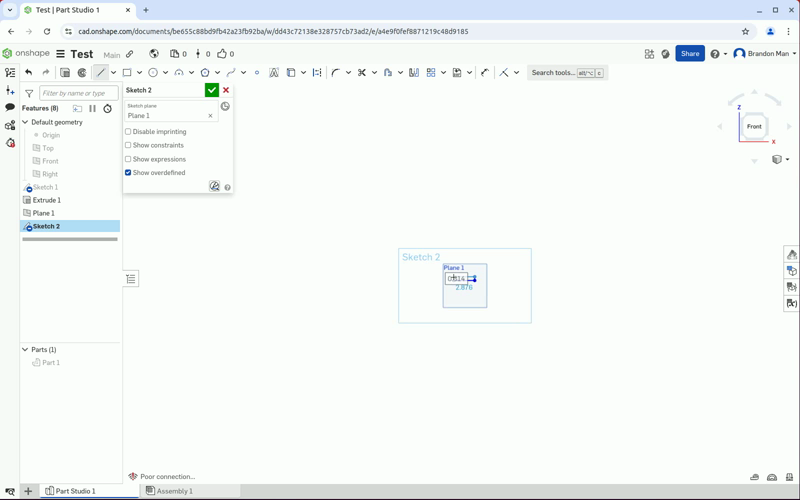
scroll(6)
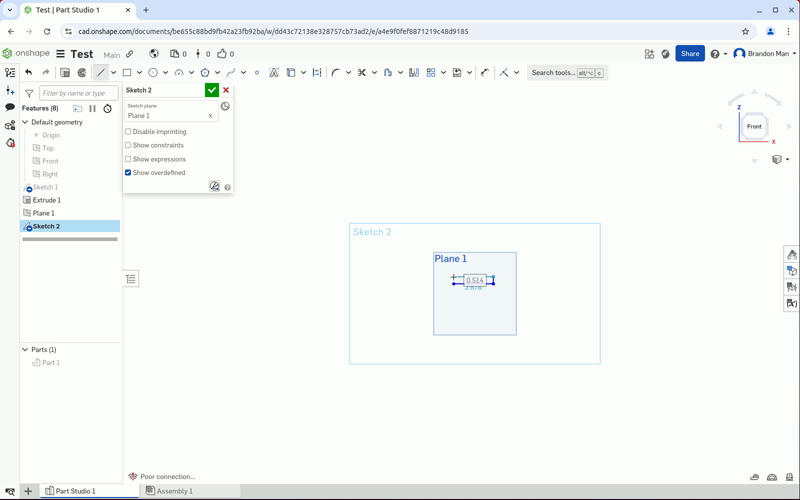
scroll(6)
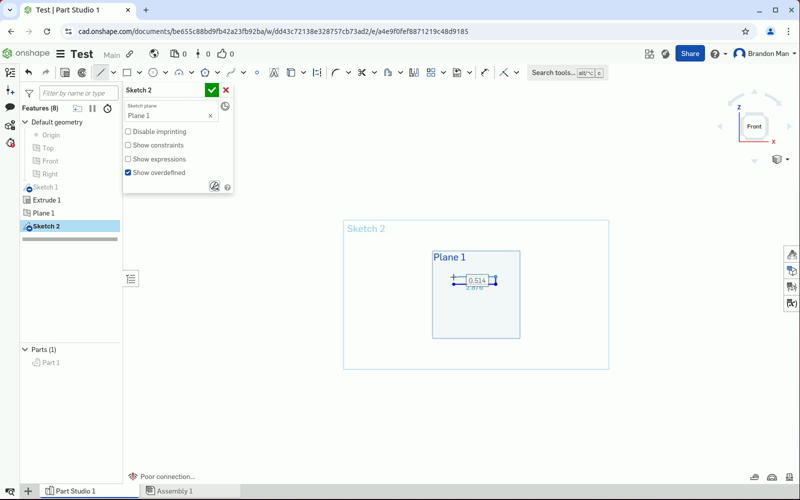
scroll(6)
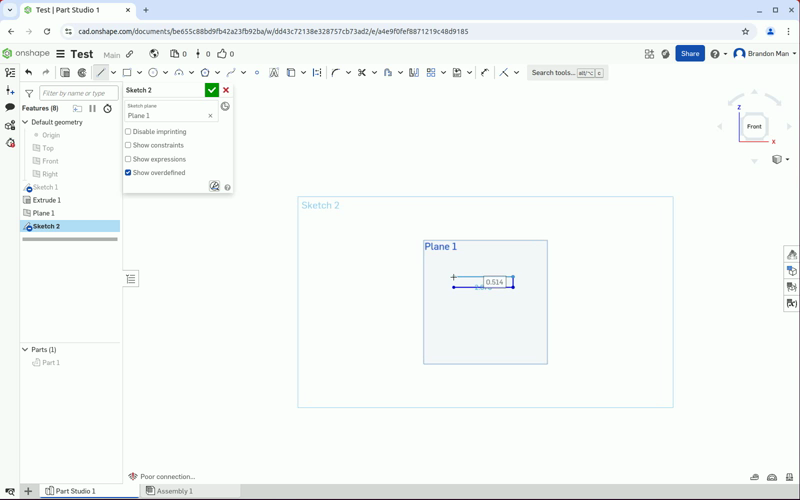
scroll(6)
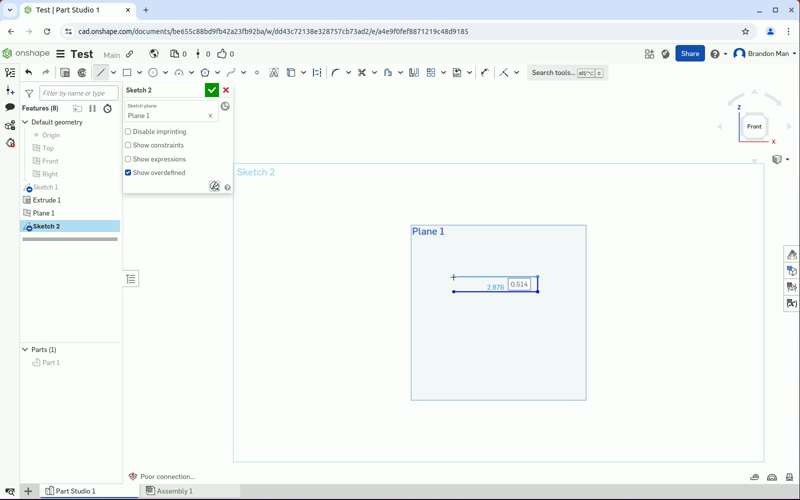
scroll(6)
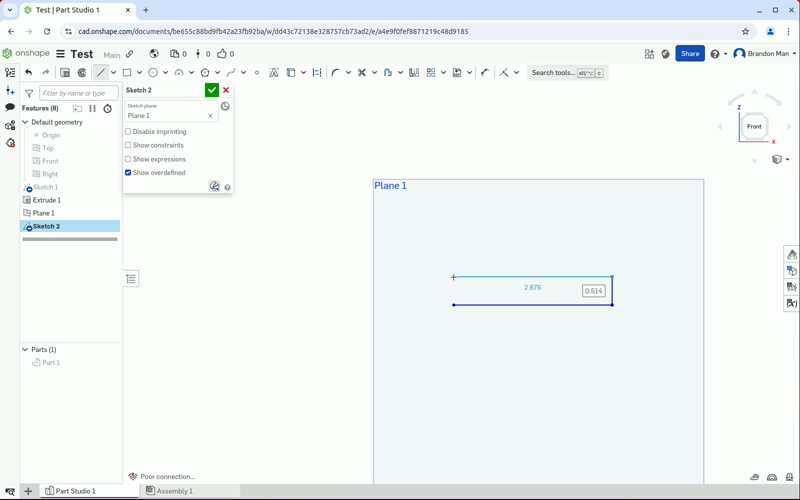
click(453, 276)
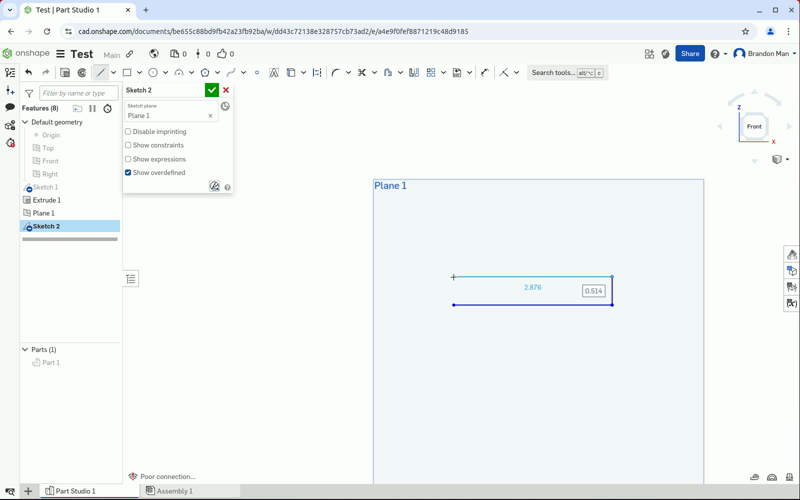
scroll(-6)
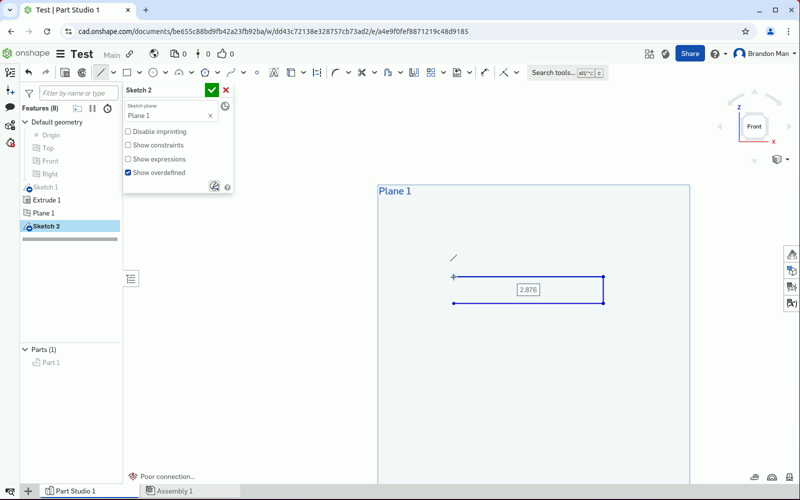
scroll(-6)
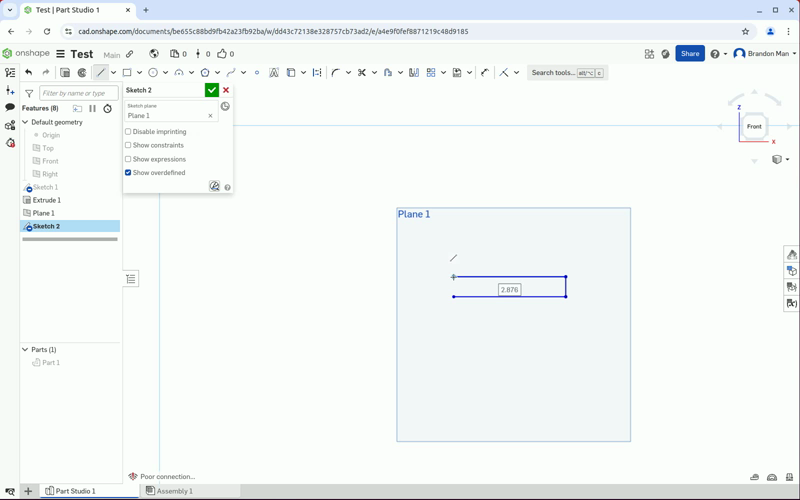
scroll(-6)
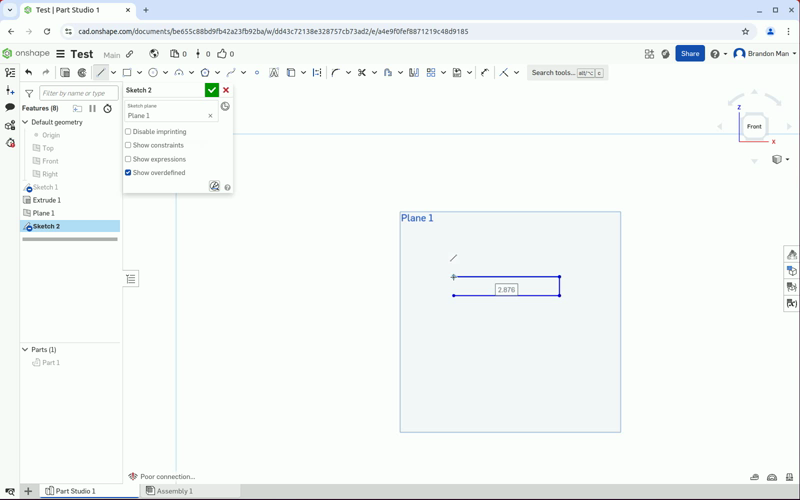
scroll(-6)
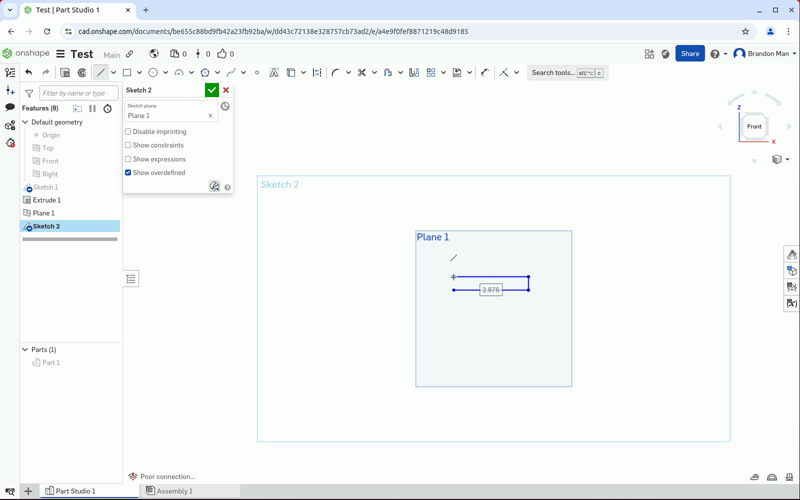
scroll(-6)
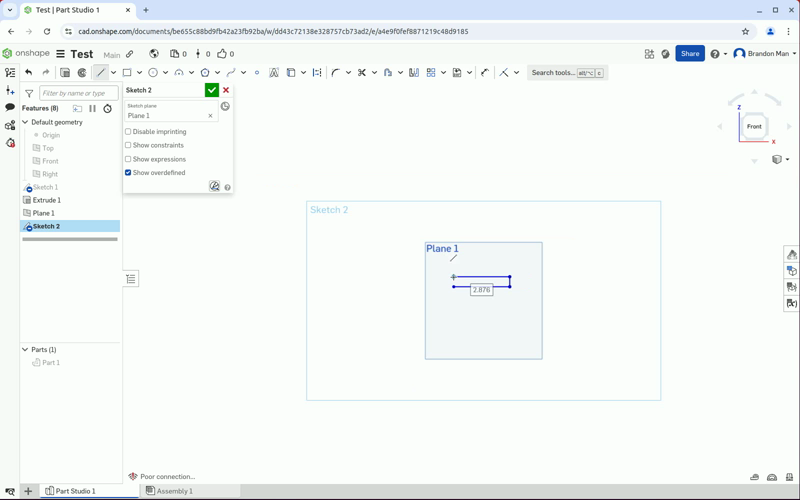
scroll(-6)
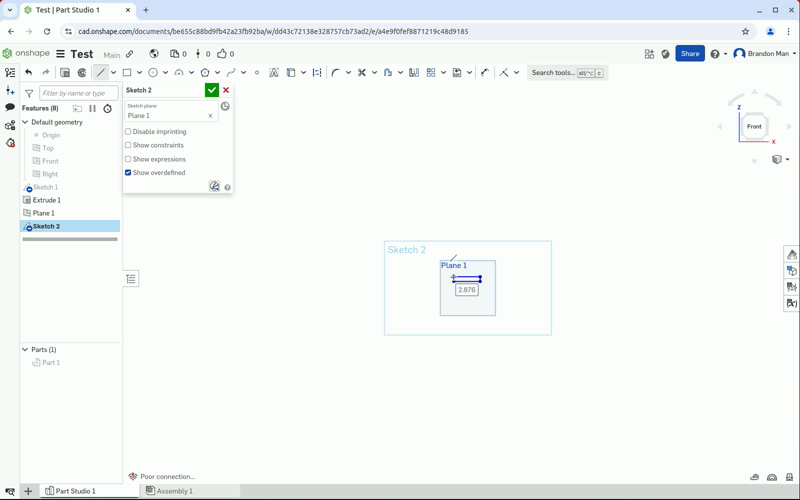
scroll(-6)
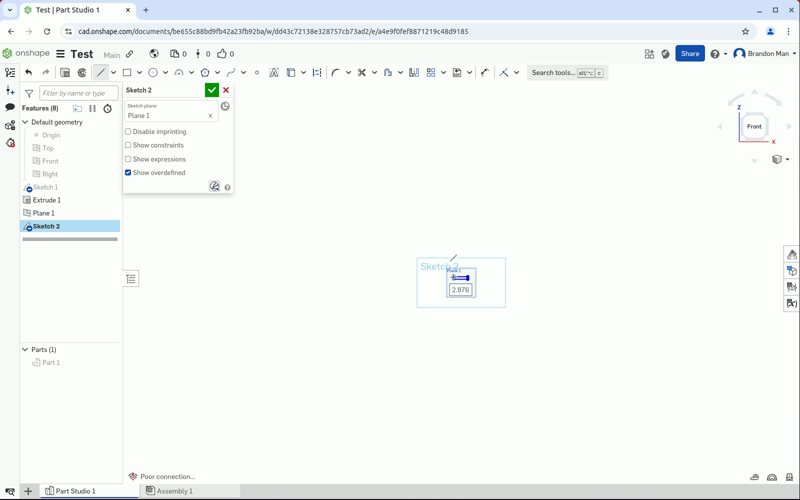
key_up(shift)
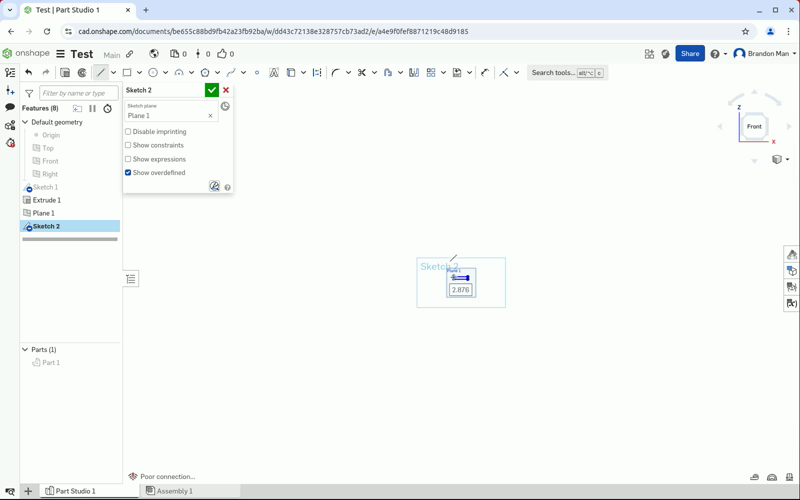
mouse_move(483, 276)
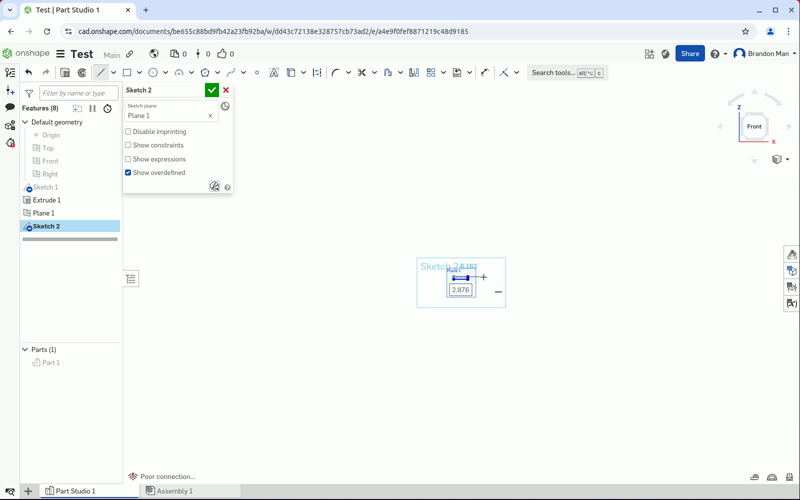
key_down(shift)
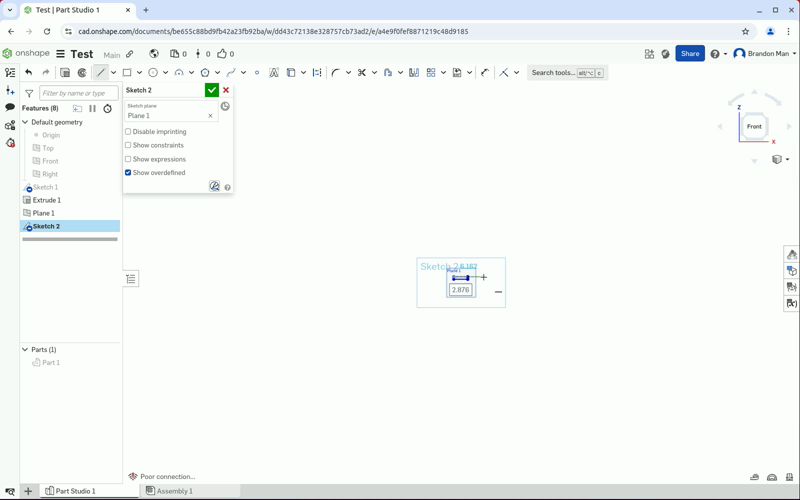
mouse_move(453, 279)
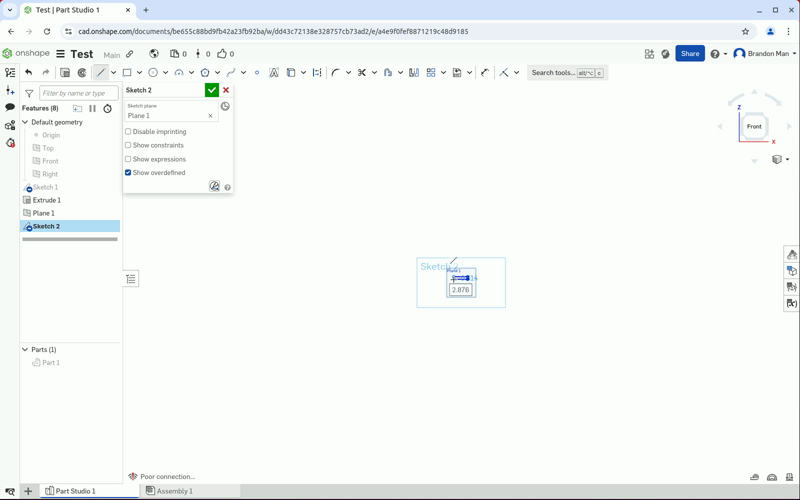
scroll(6)
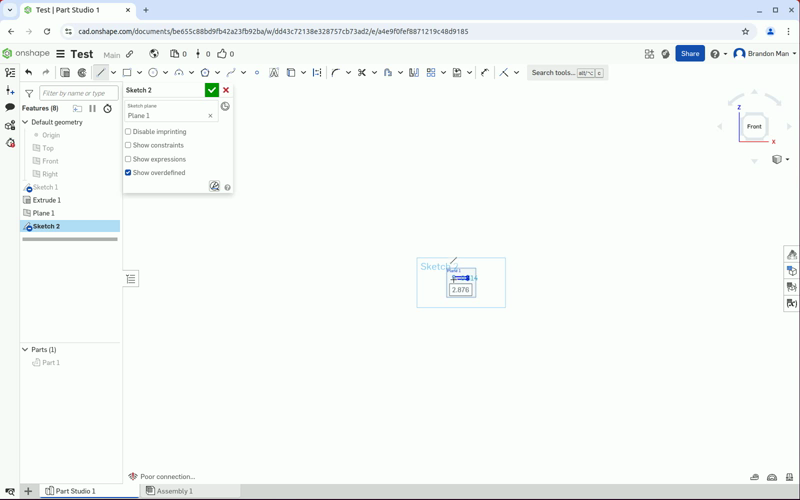
scroll(6)
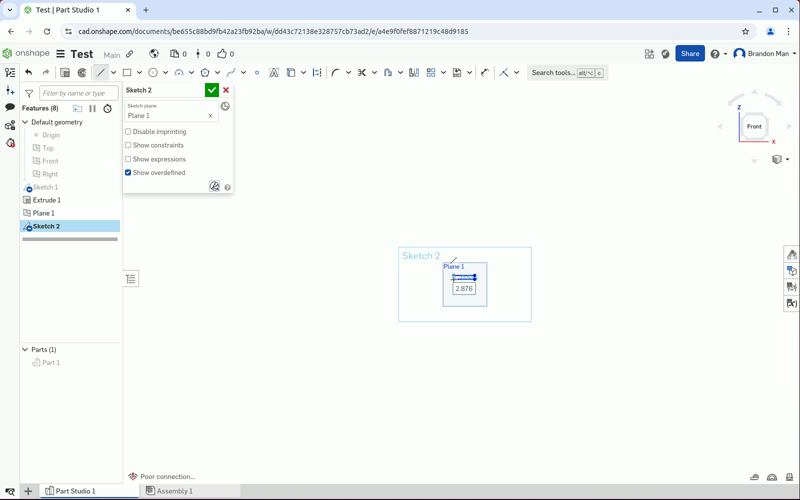
scroll(6)
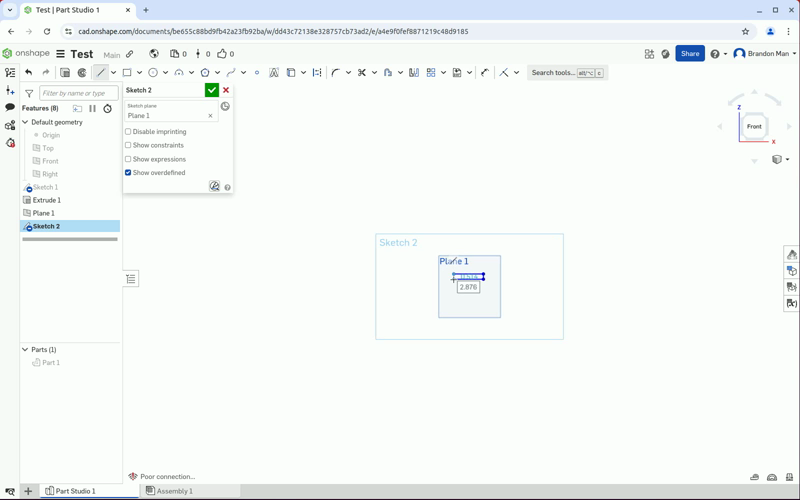
scroll(6)
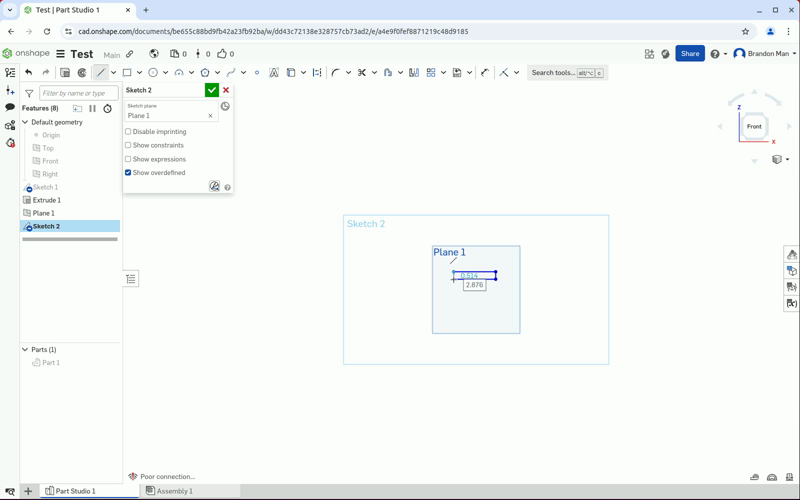
scroll(6)
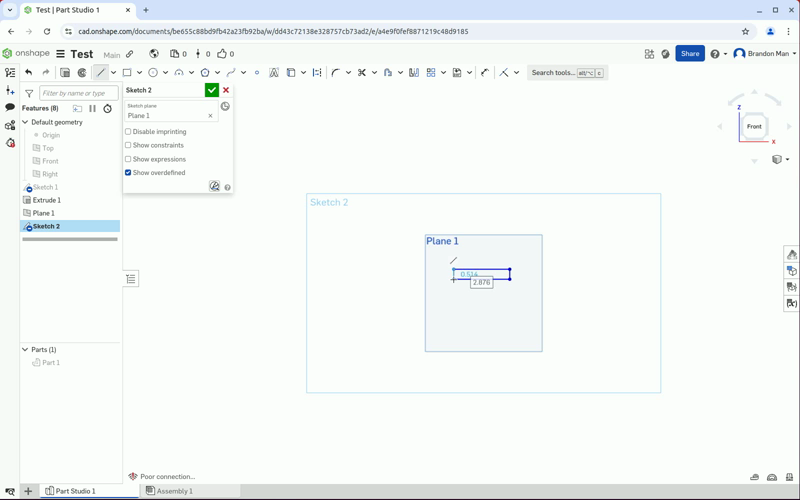
scroll(6)
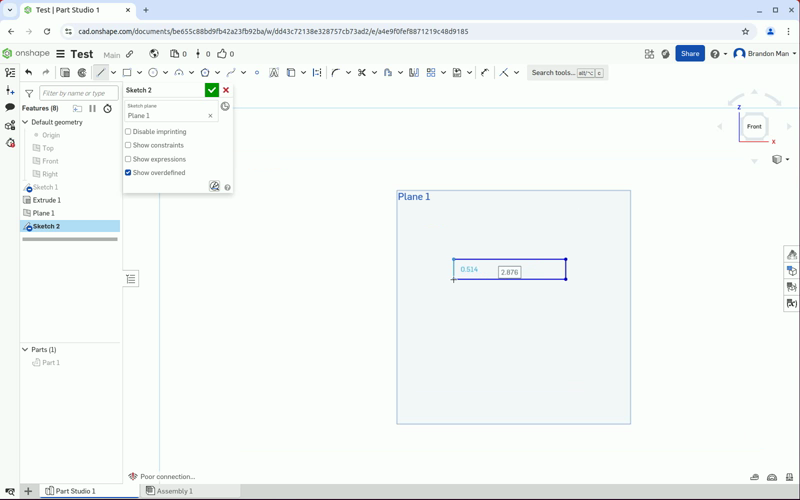
scroll(6)
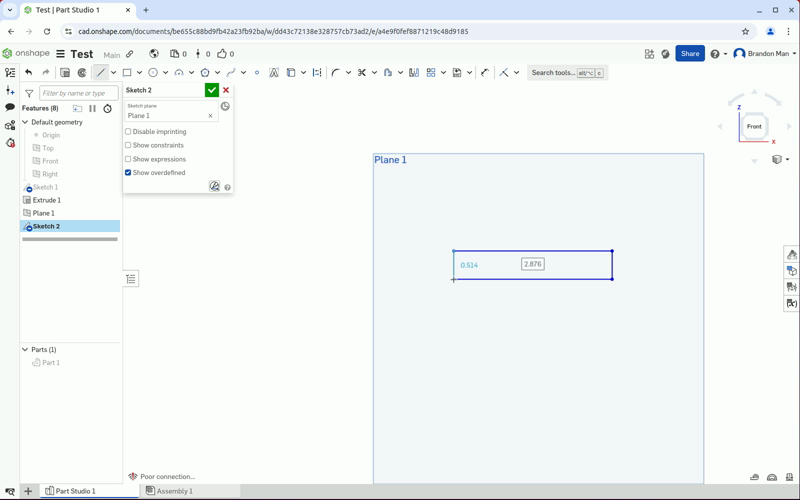
key_up(shift)
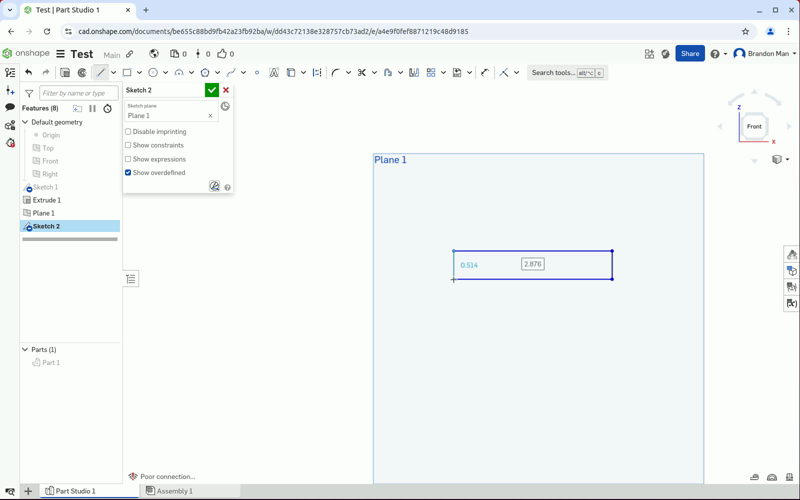
click(453, 279)
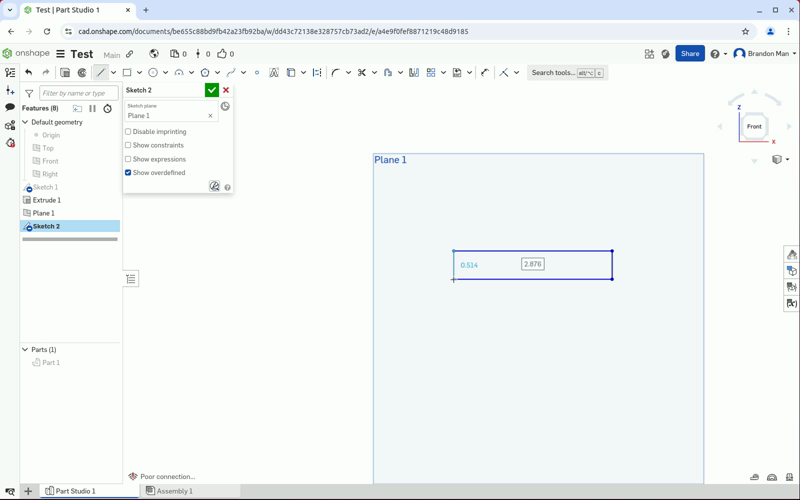
scroll(-6)
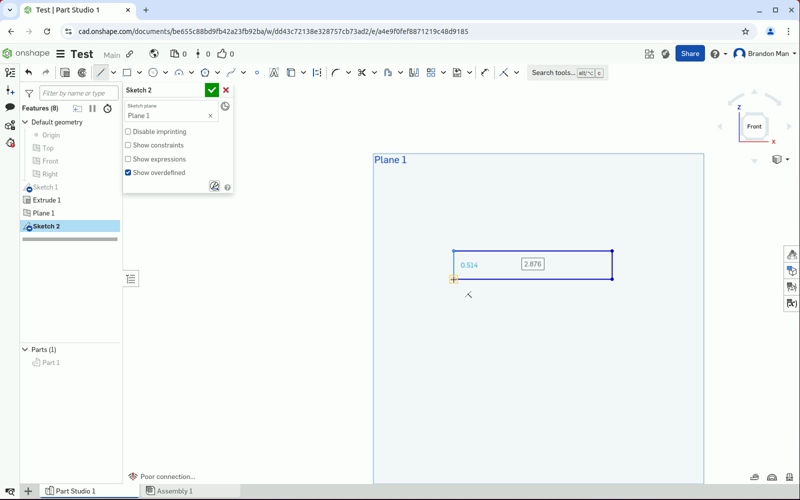
scroll(-6)
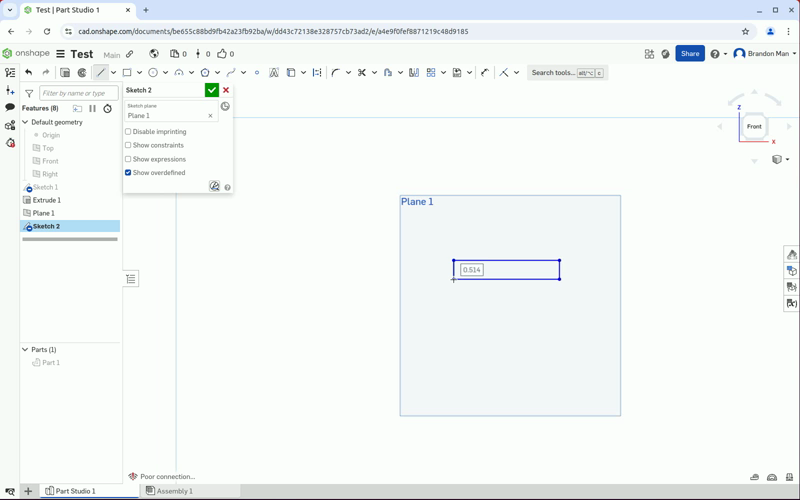
scroll(-6)
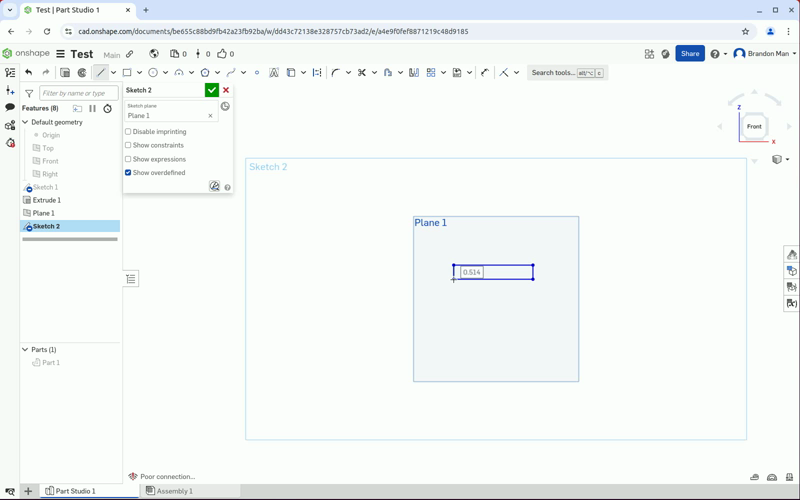
scroll(-6)
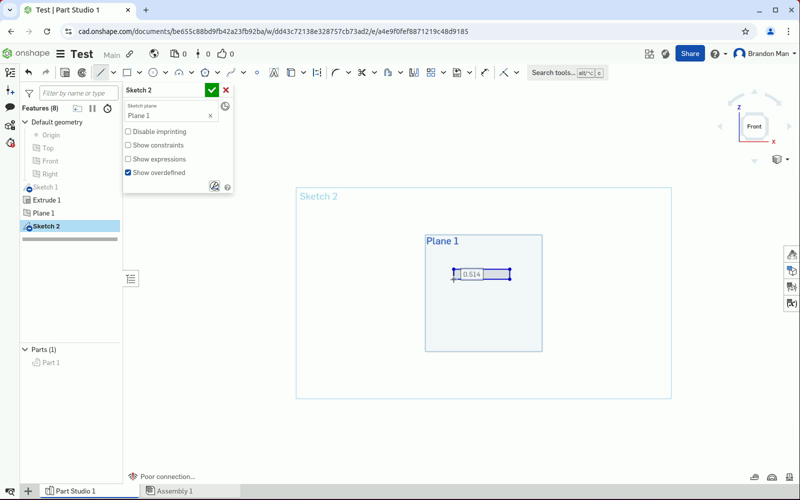
scroll(-6)
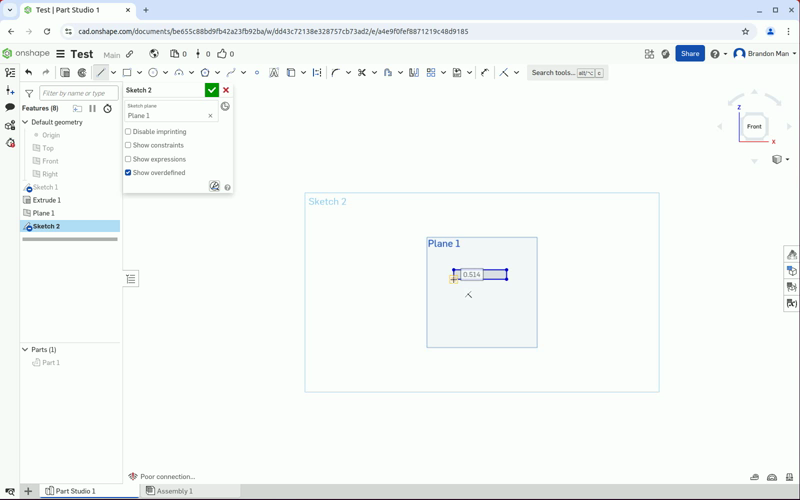
scroll(-6)
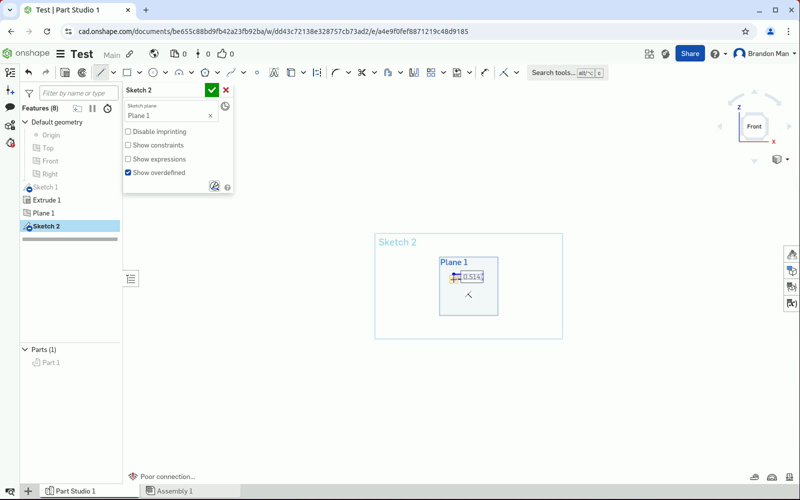
scroll(-6)
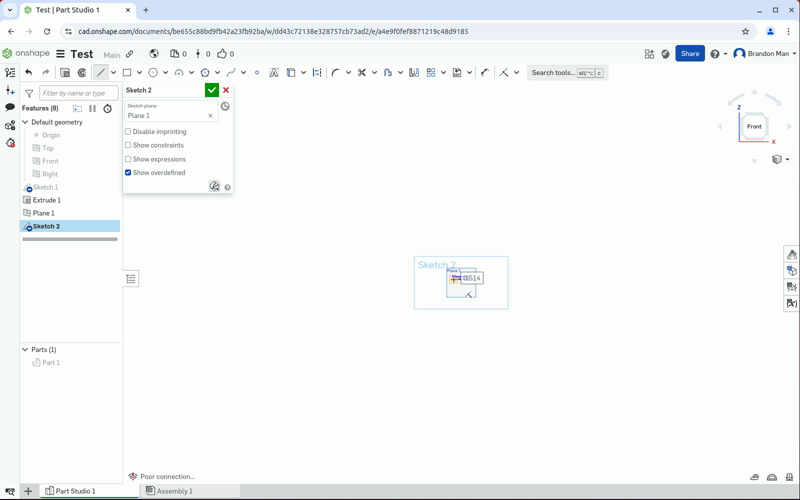
key(esc)
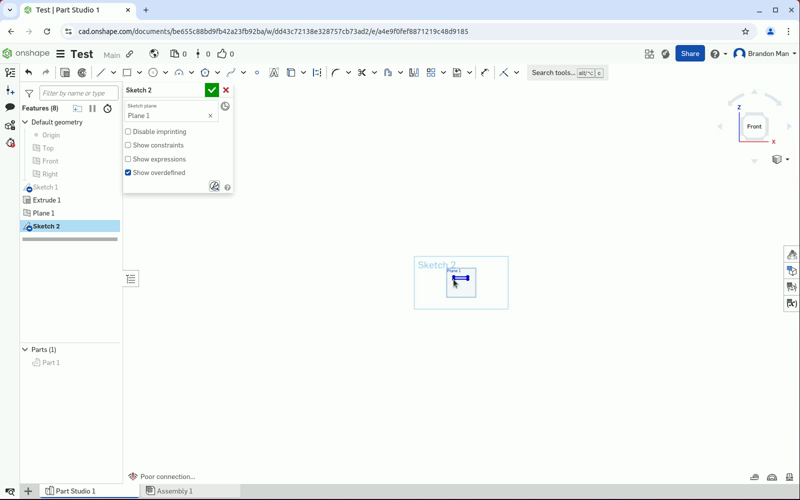
mouse_move(458, 279)
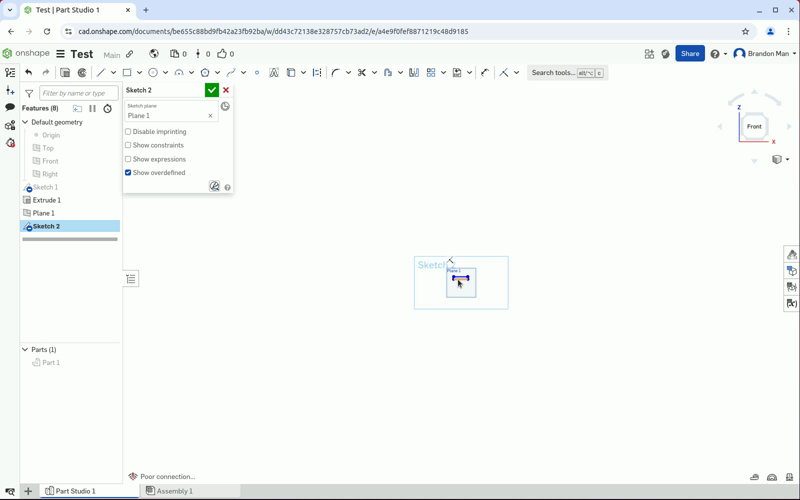
scroll(6)
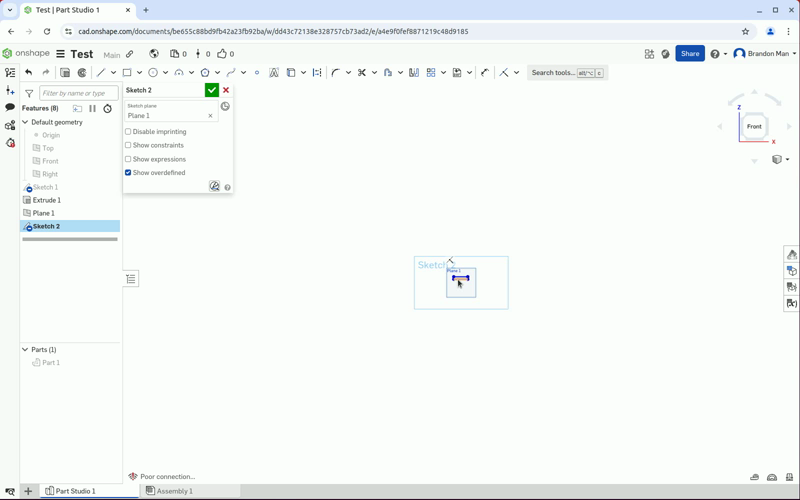
scroll(6)
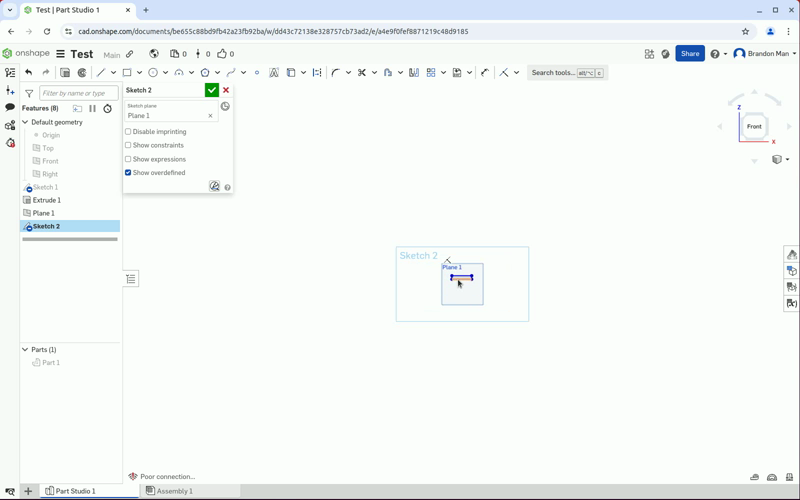
scroll(6)
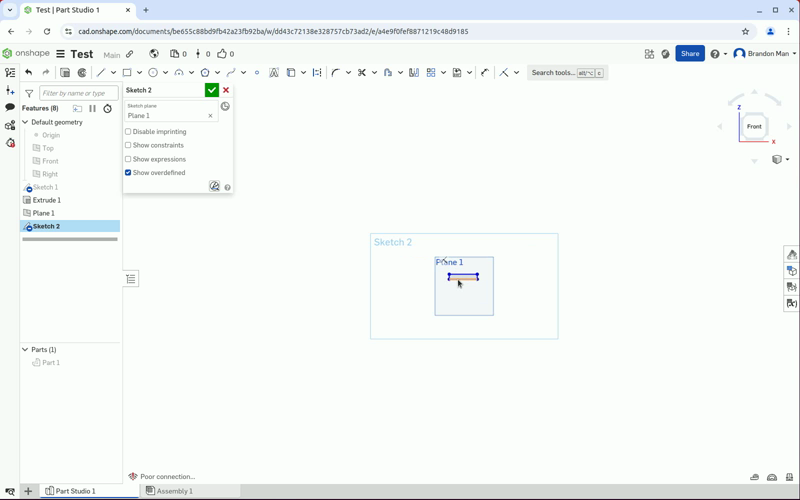
scroll(6)
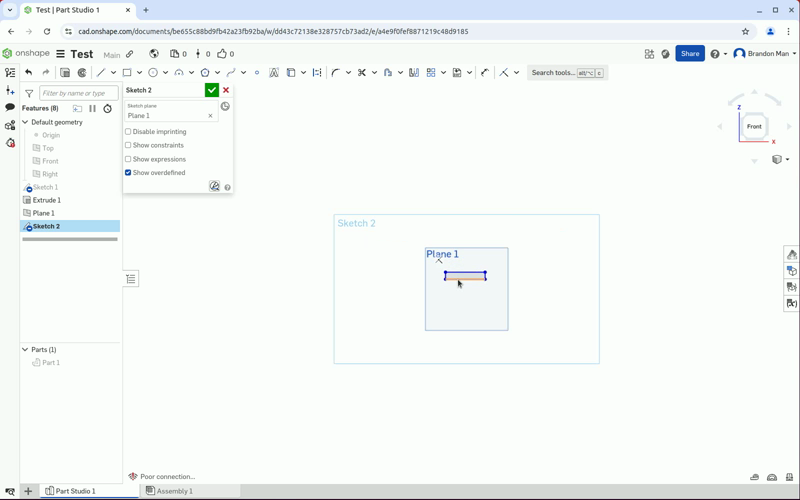
scroll(6)
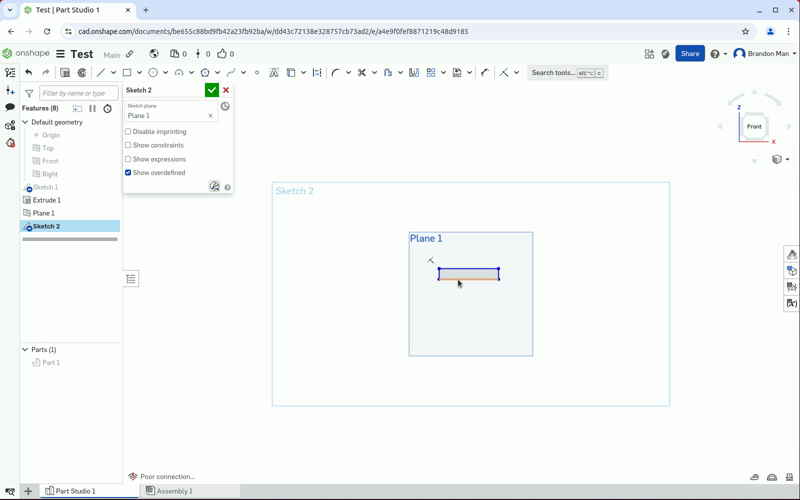
scroll(6)
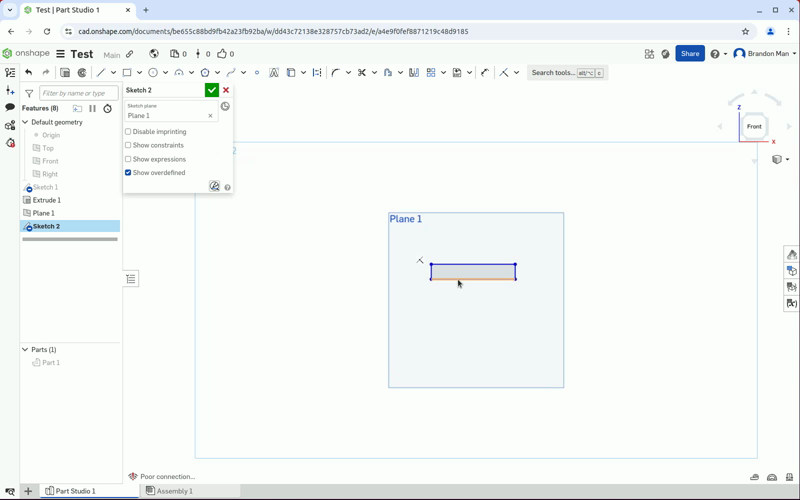
scroll(6)
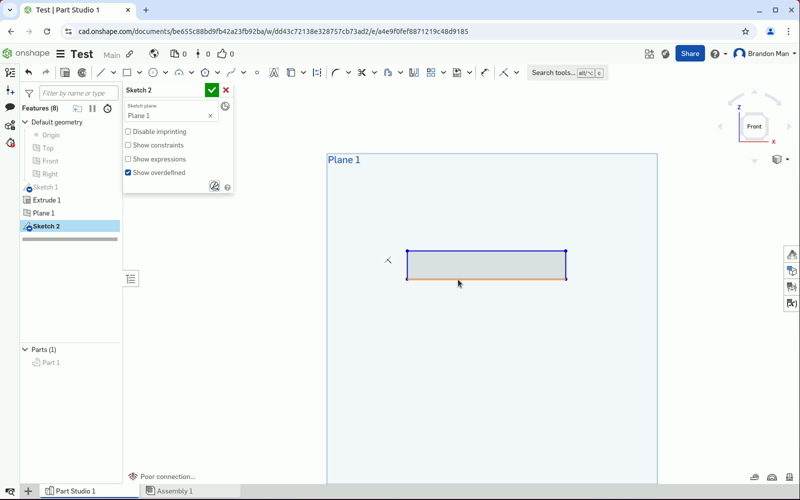
click(458, 279)
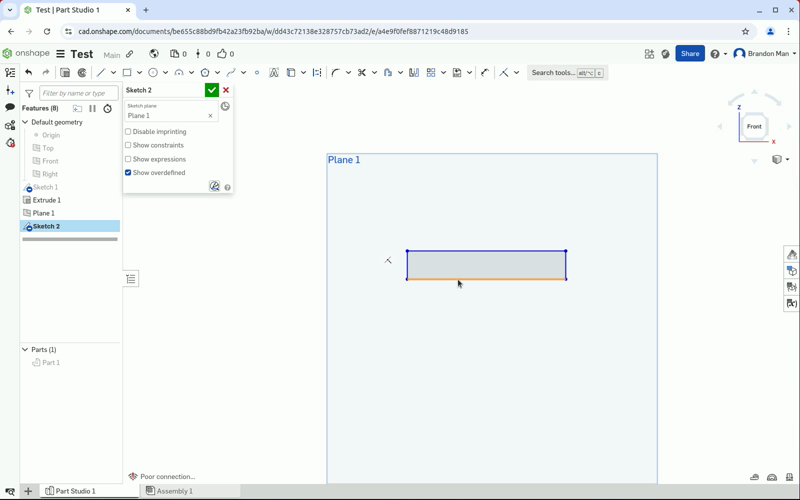
scroll(-6)
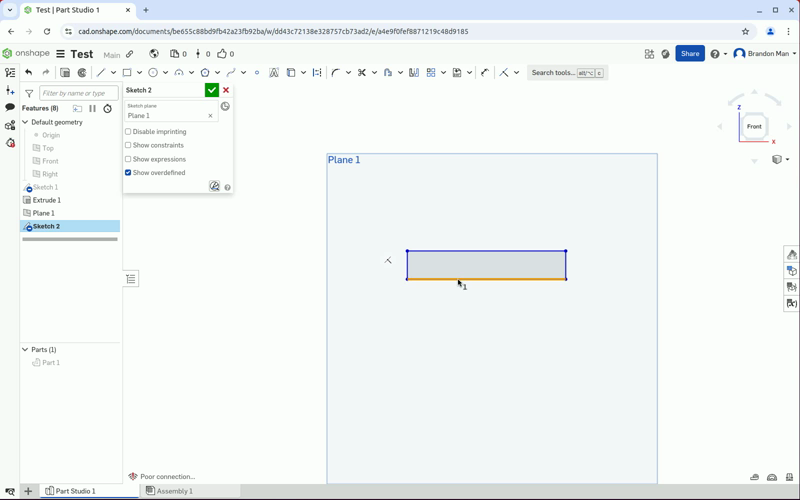
scroll(-6)
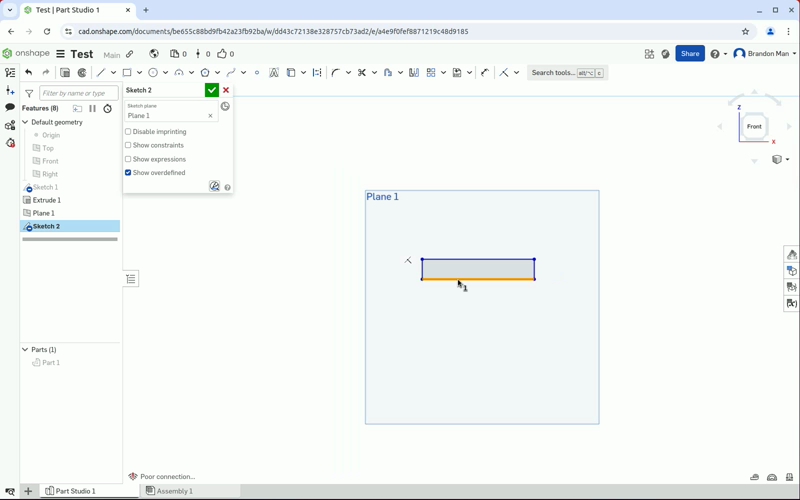
scroll(-6)
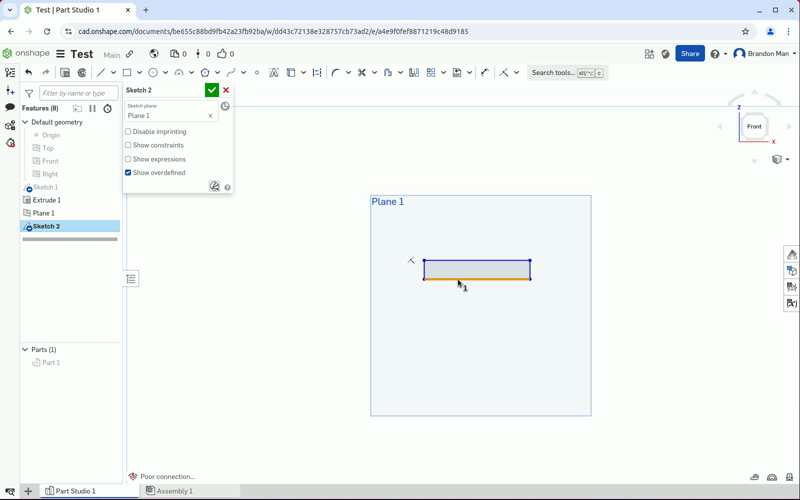
scroll(-6)
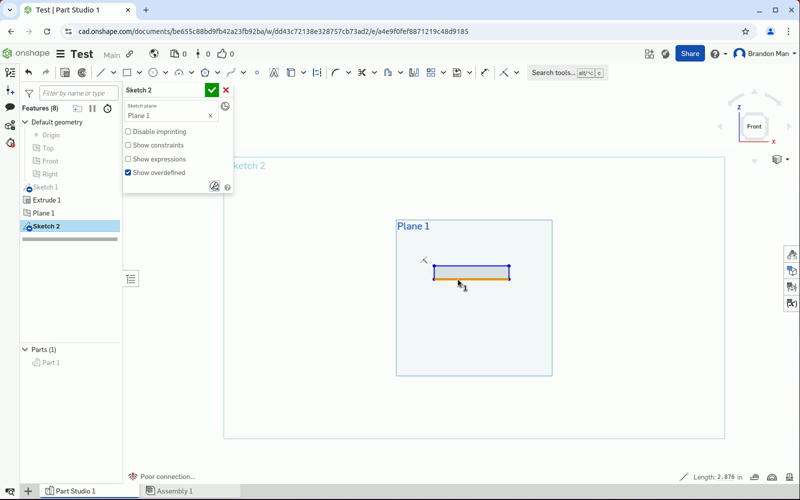
scroll(-6)
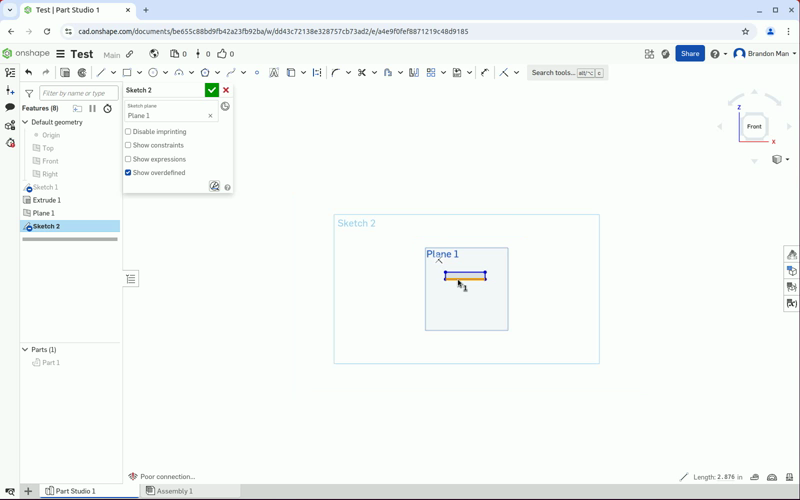
scroll(-6)
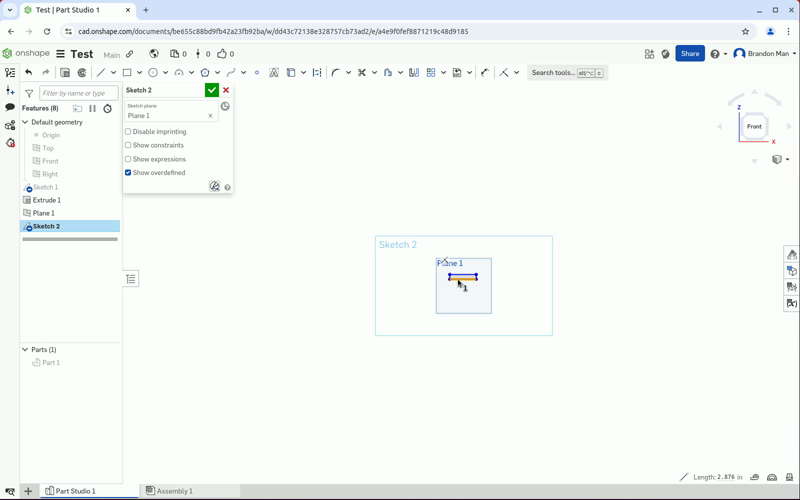
scroll(-6)
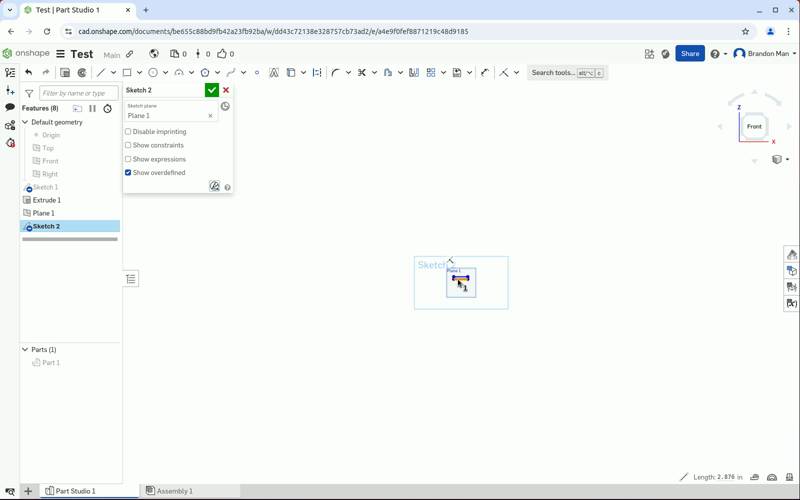
mouse_move(73, 352)
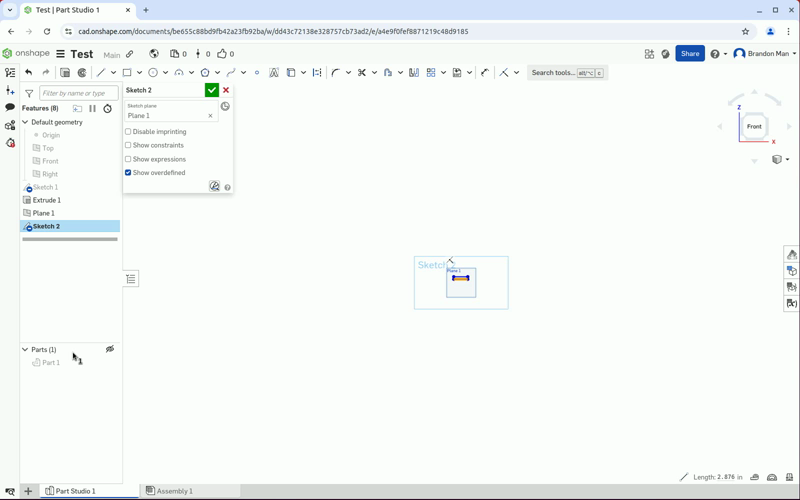
key(shift+y)
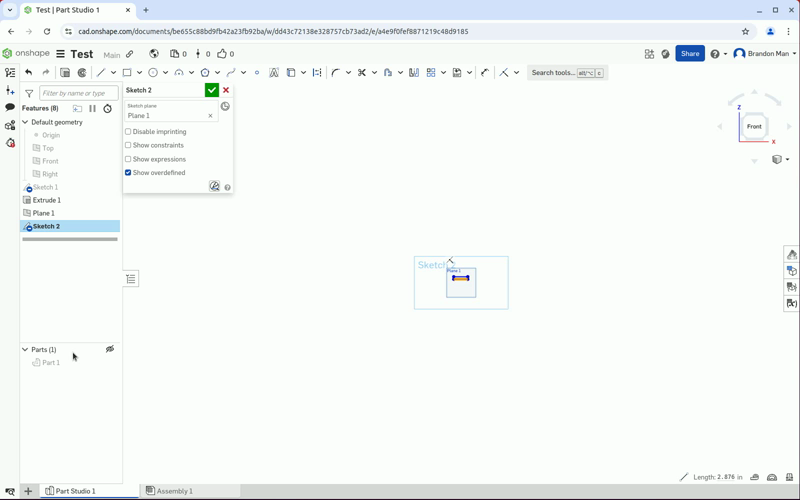
key(shift+e)
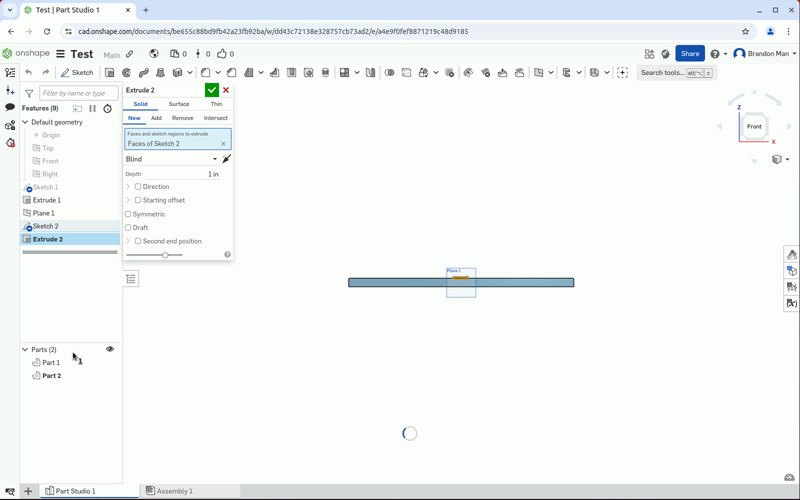
mouse_move(143, 106)
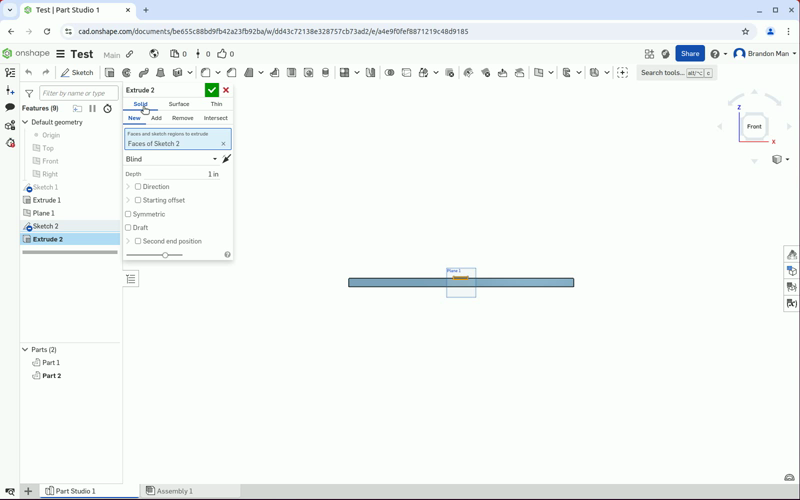
click(143, 106)
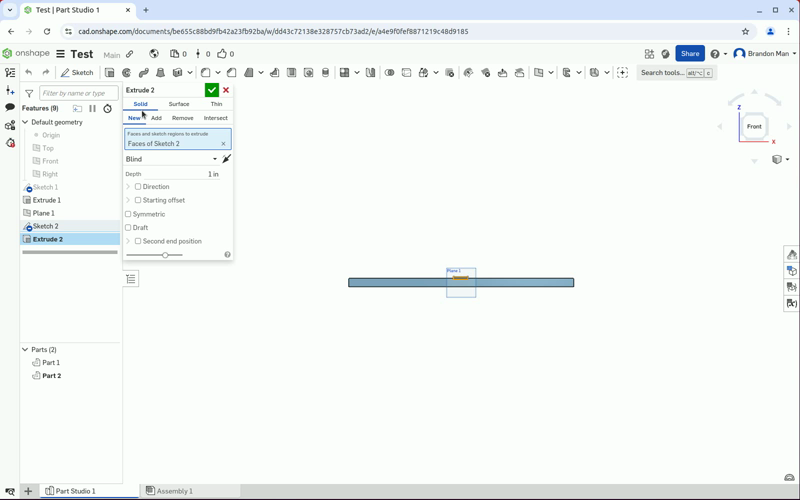
mouse_move(137, 120)
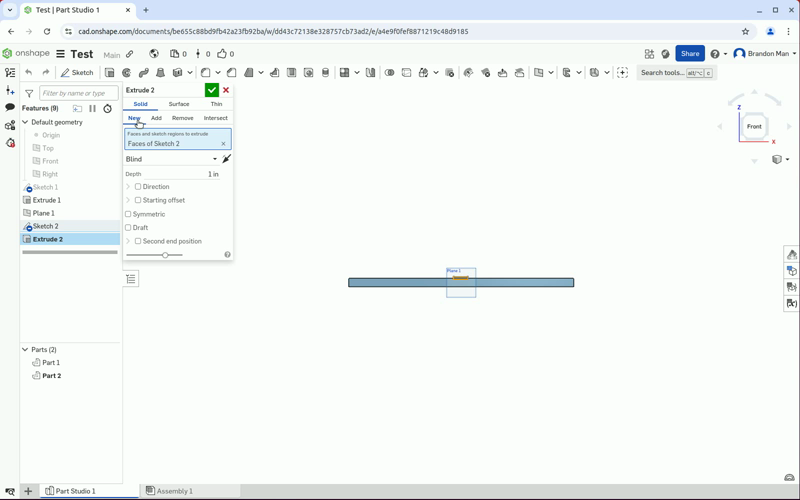
click(137, 120)
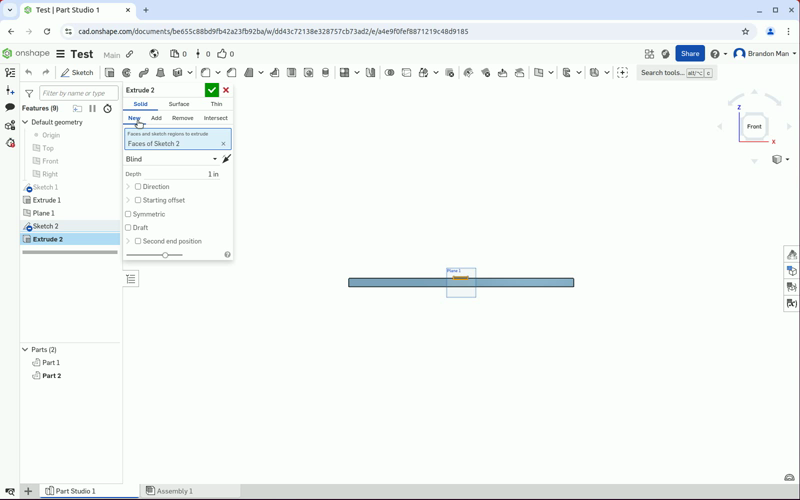
key(tab, 4)
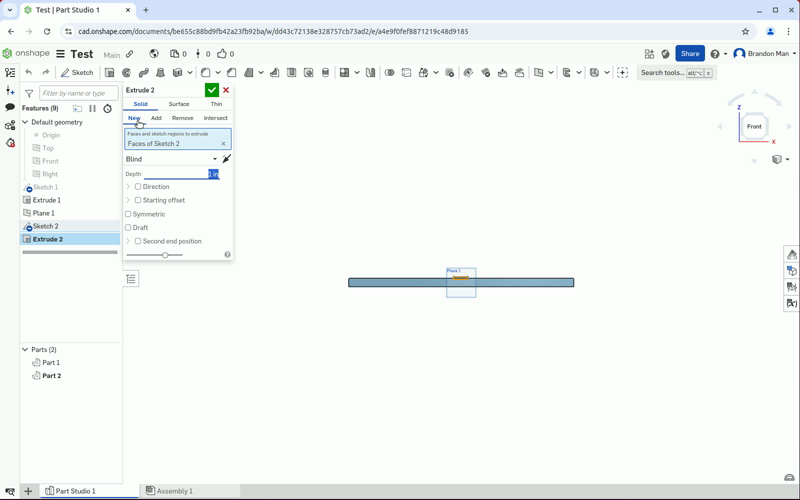
text(0.241)
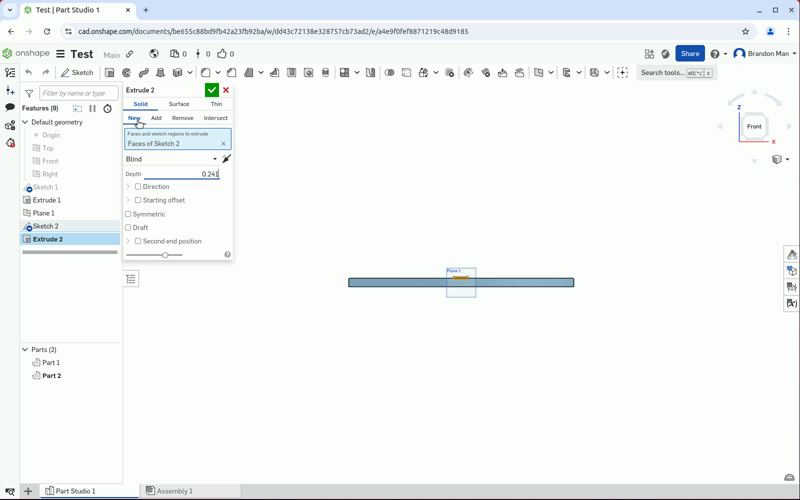
key(enter)
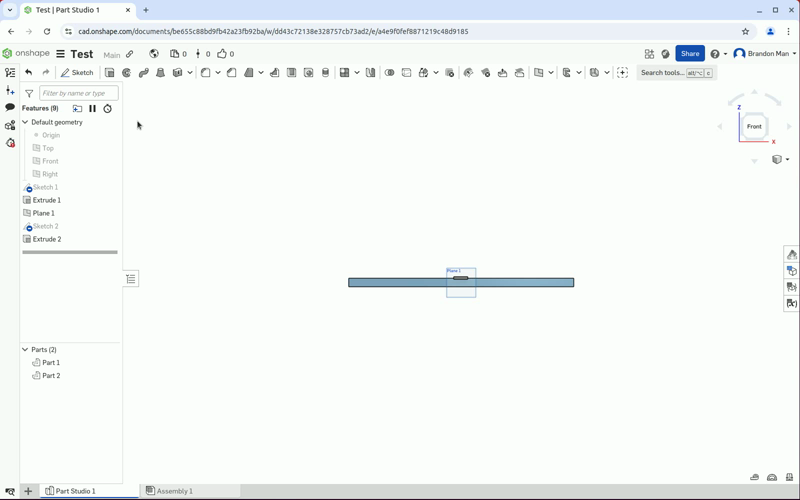
key(shift+h)
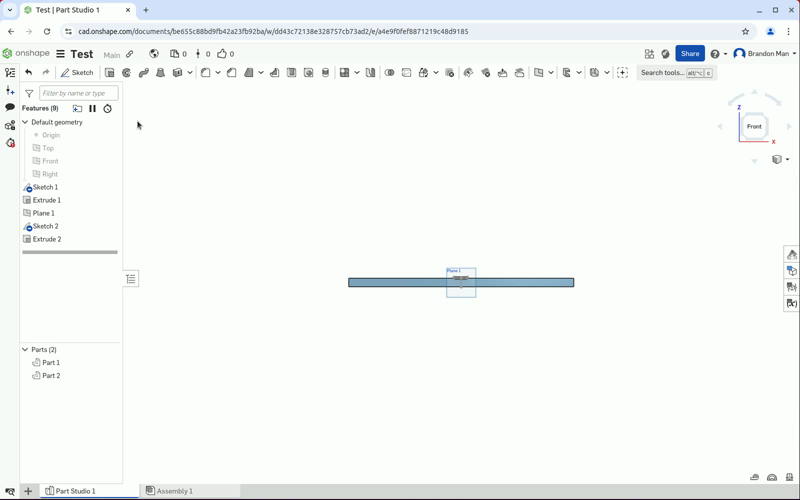
key(shift+h)
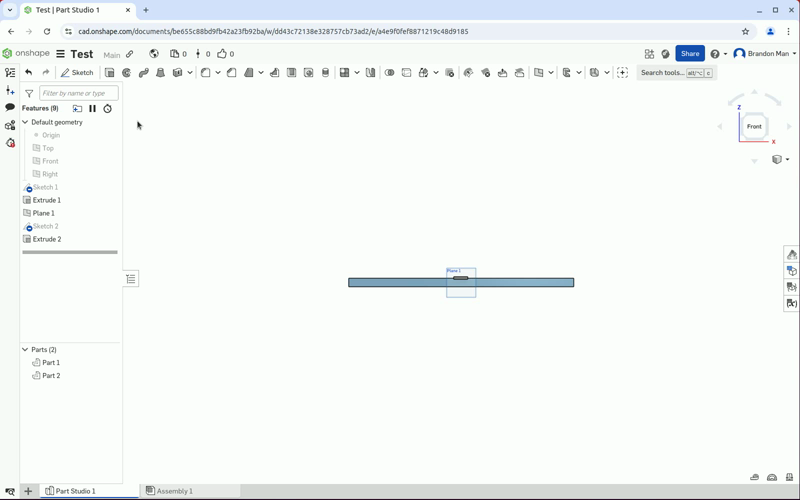
mouse_move(73, 189)
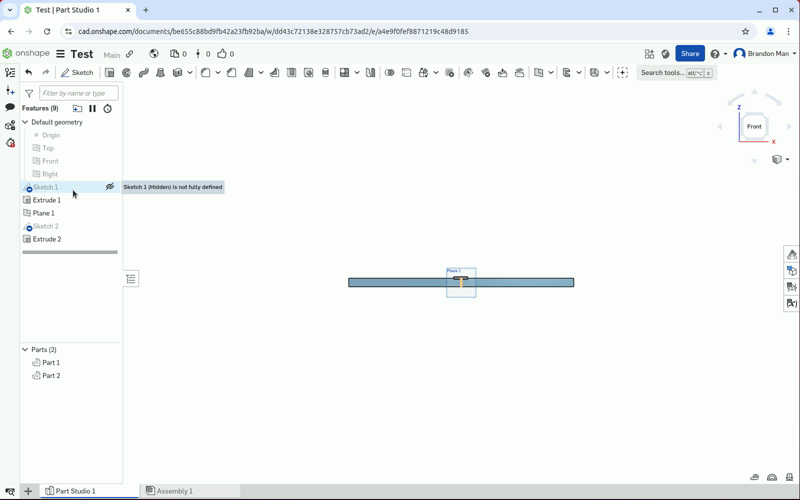
click(73, 189)
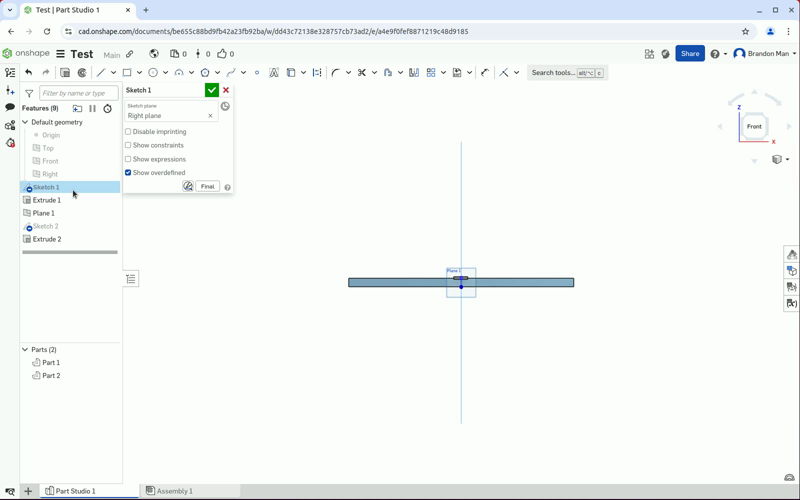
mouse_move(229, 92)
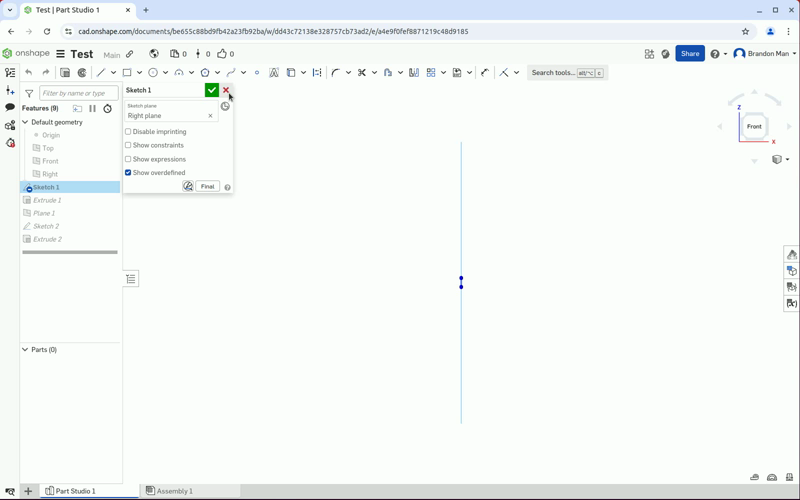
click(229, 92)
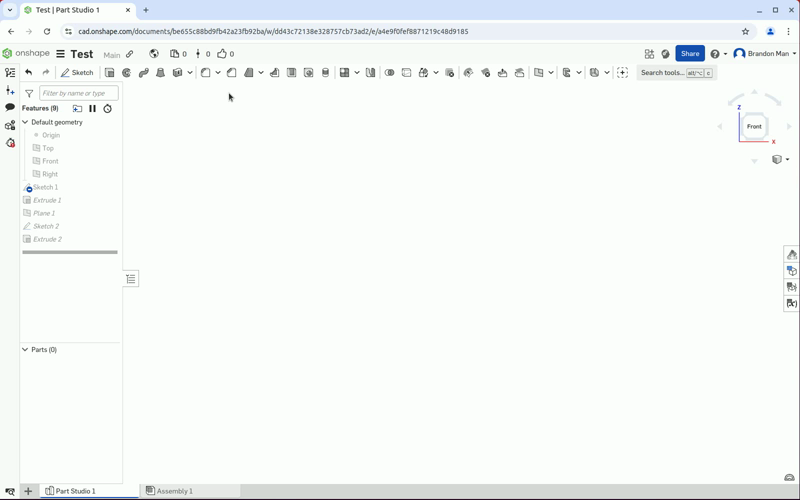
key(shift+s)
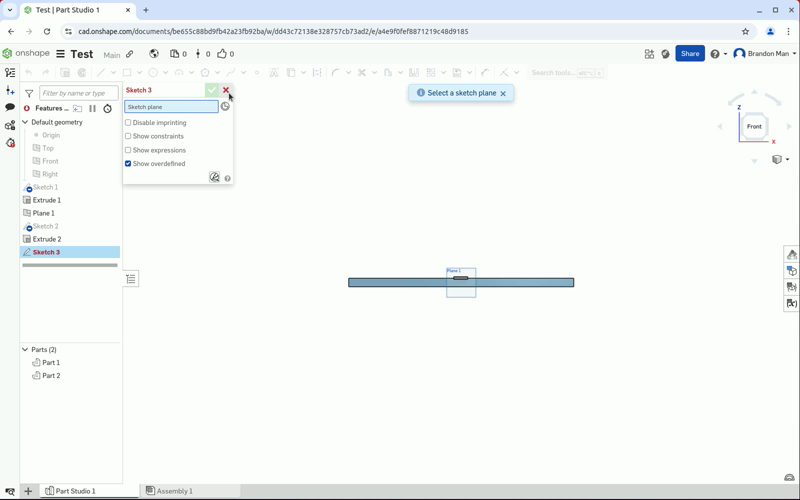
mouse_move(73, 215)
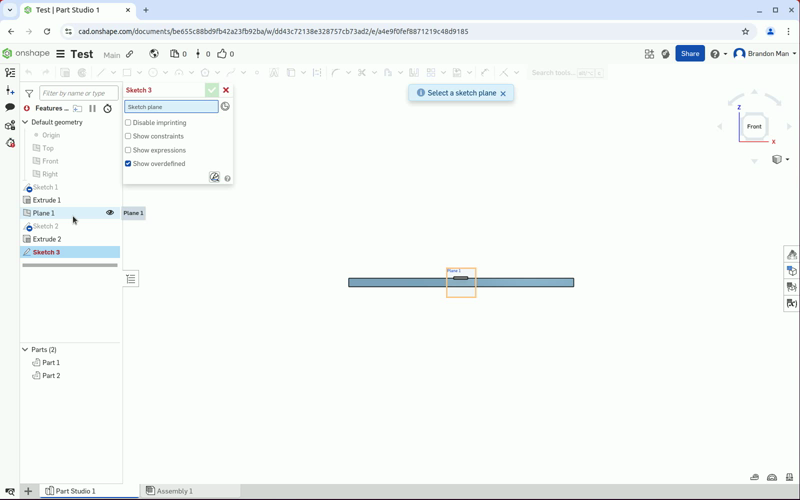
click(73, 215)
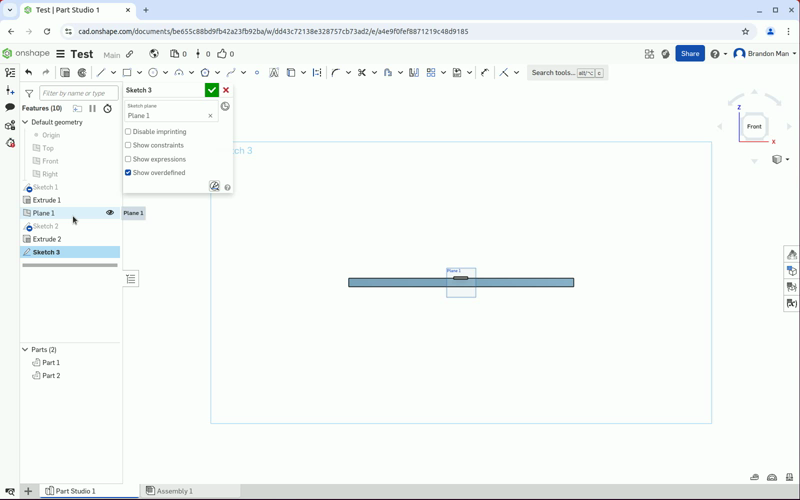
mouse_move(73, 352)
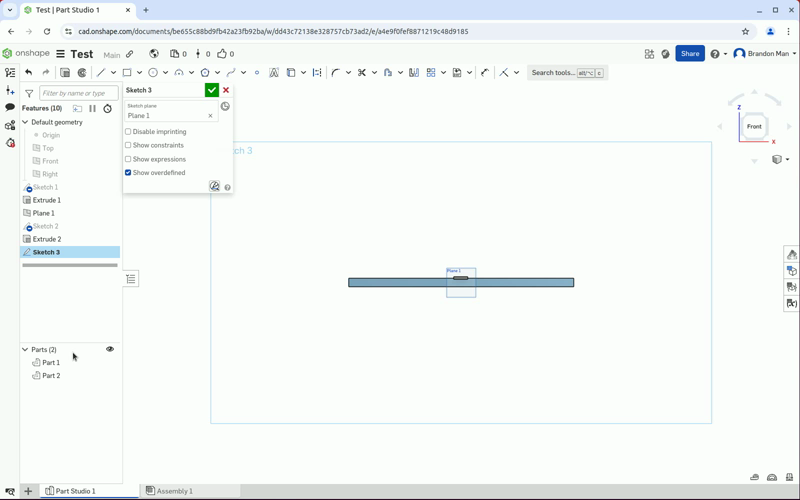
key(y)
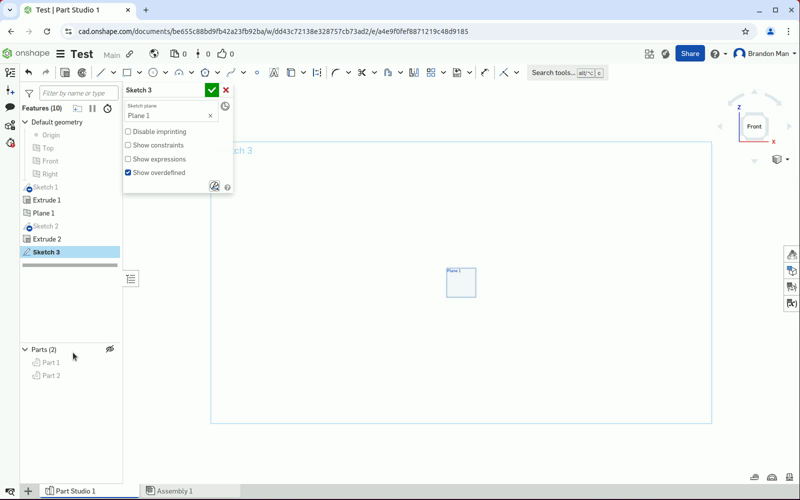
key(l)
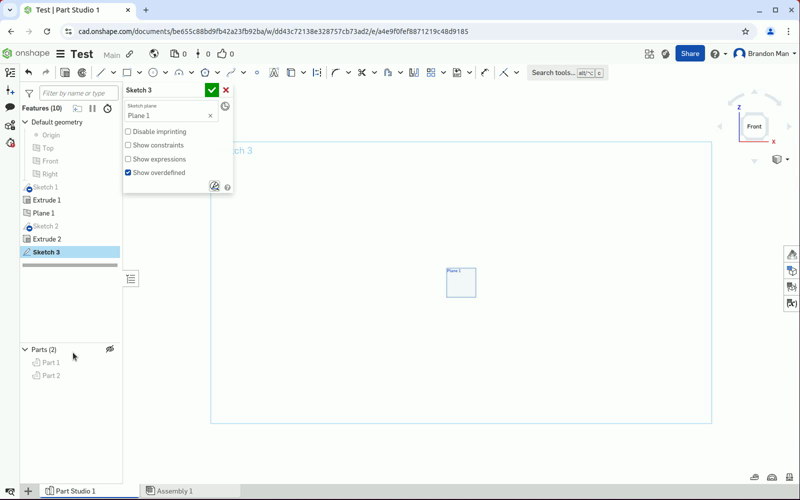
key_down(shift)
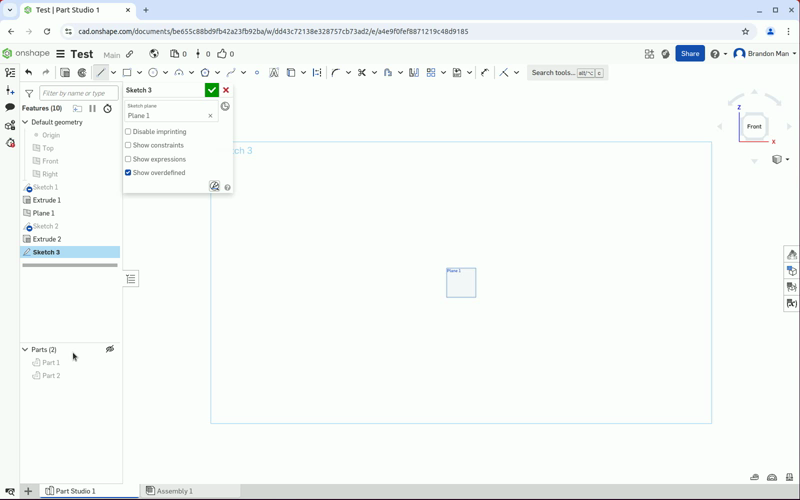
mouse_move(453, 290)
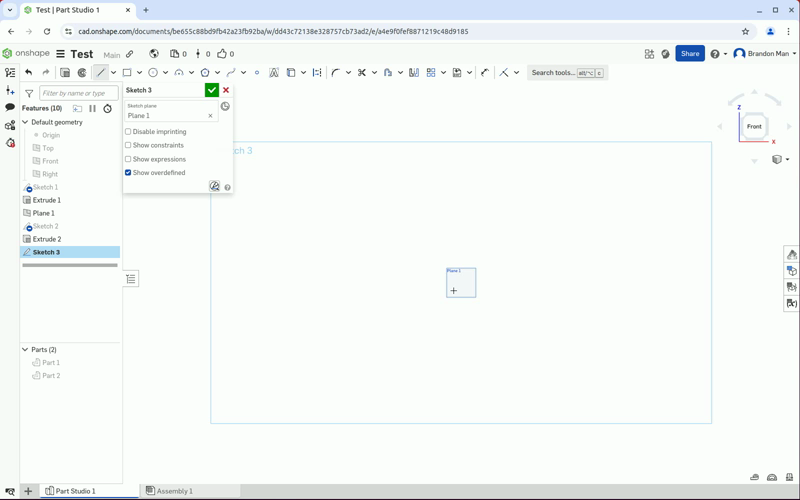
click(453, 290)
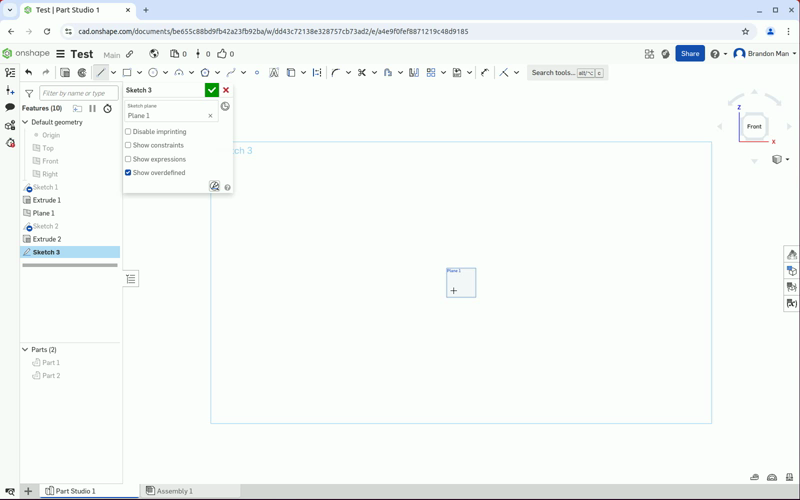
key_up(shift)
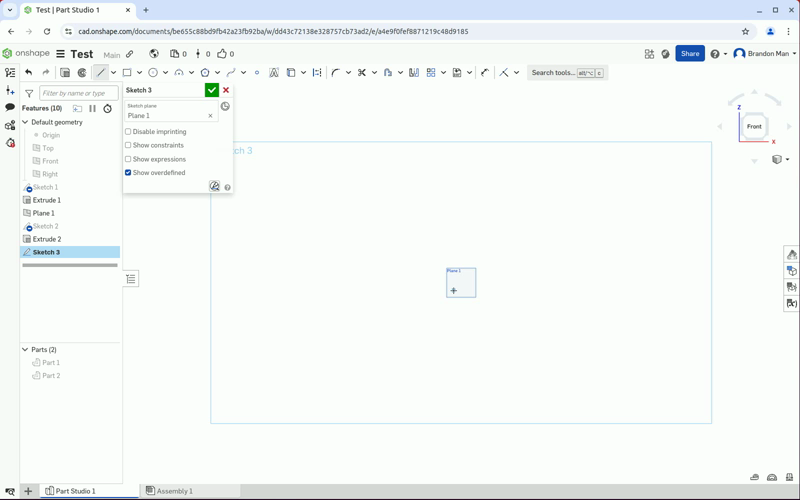
key_down(shift)
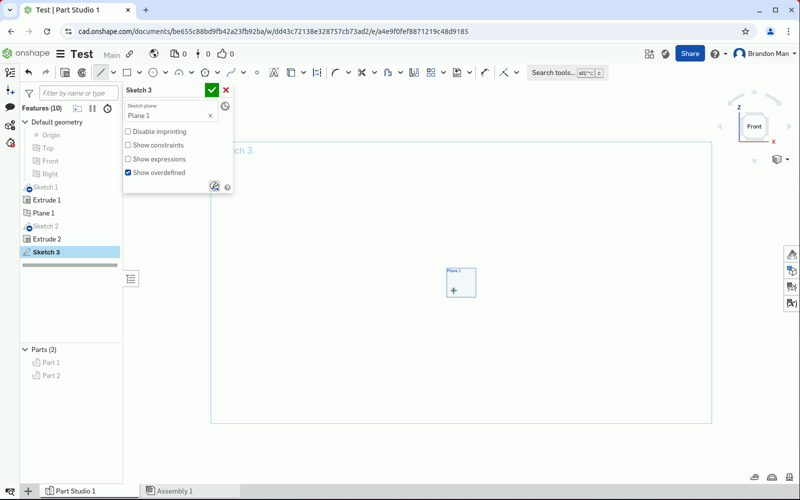
mouse_move(483, 290)
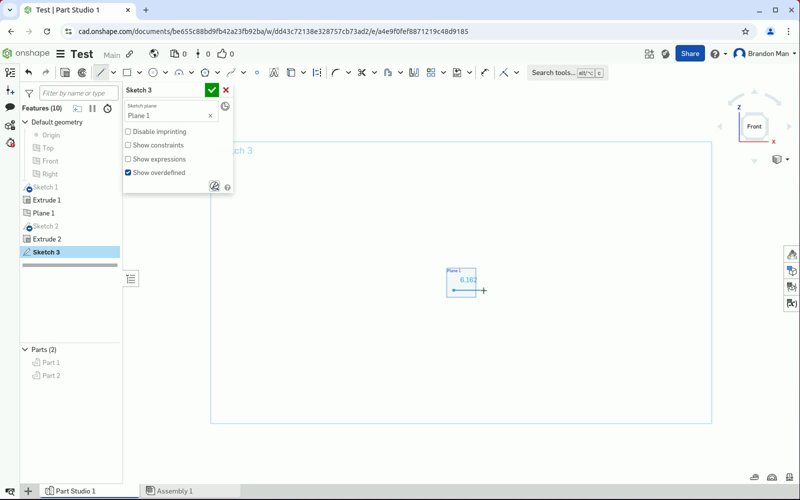
mouse_move(467, 290)
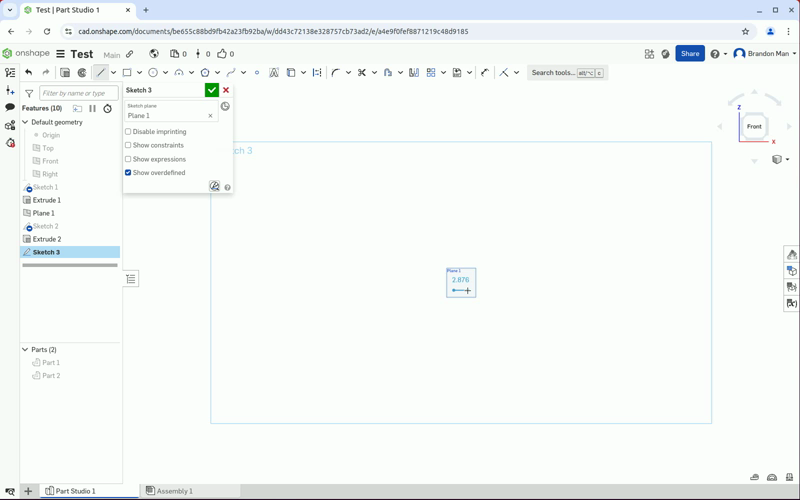
click(467, 290)
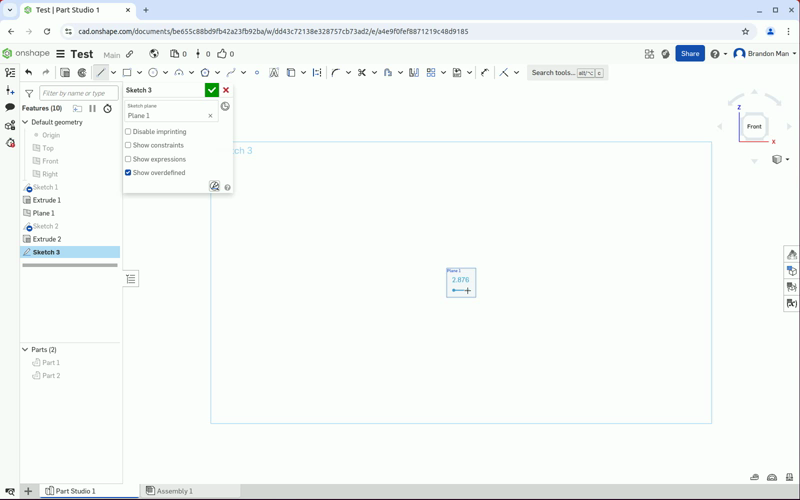
key_up(shift)
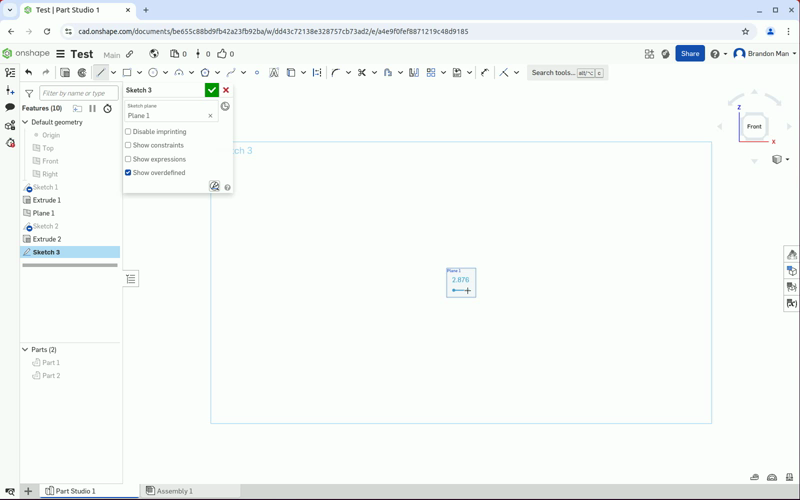
key_down(shift)
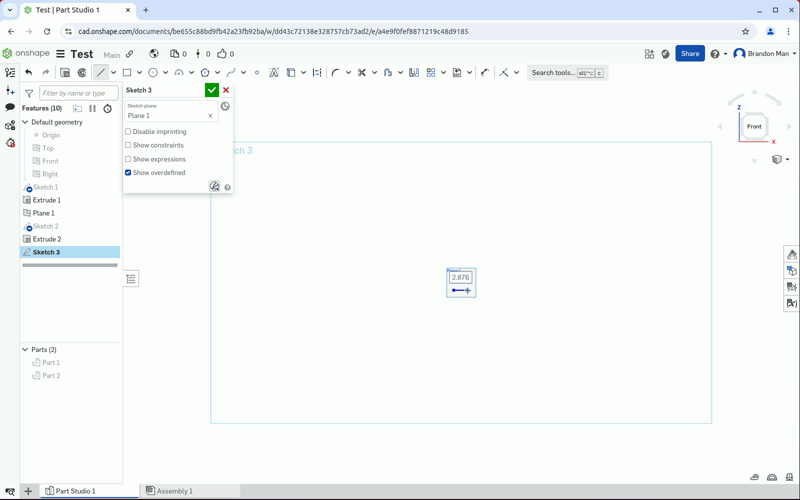
mouse_move(497, 290)
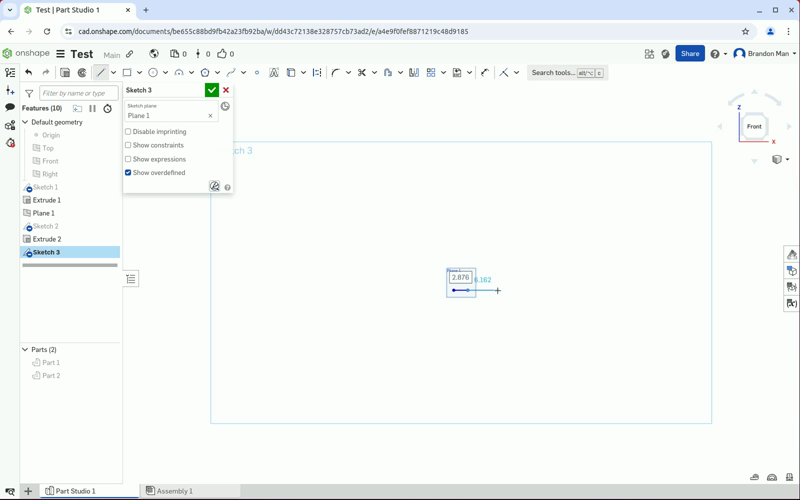
mouse_move(467, 285)
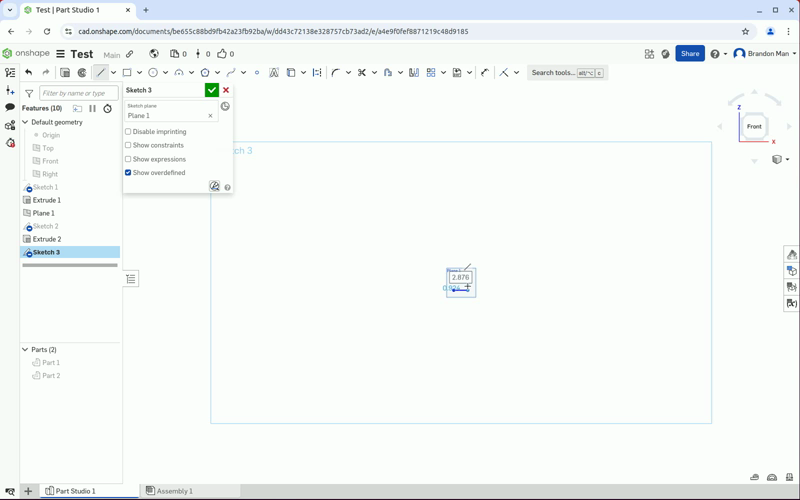
scroll(6)
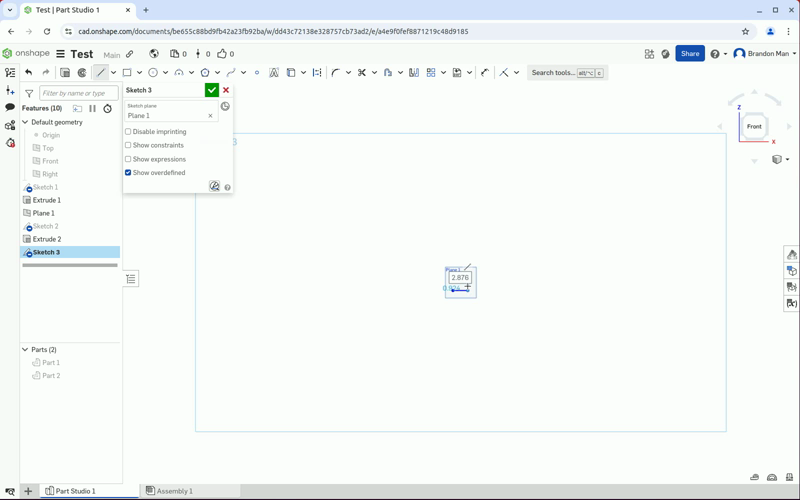
scroll(6)
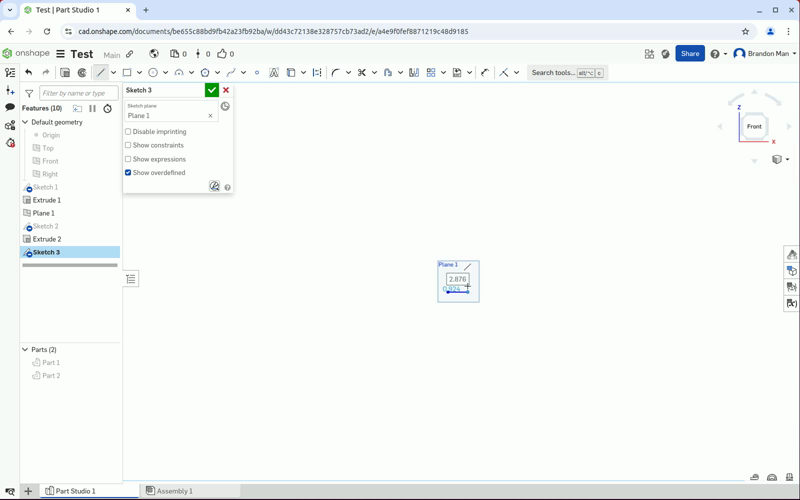
scroll(6)
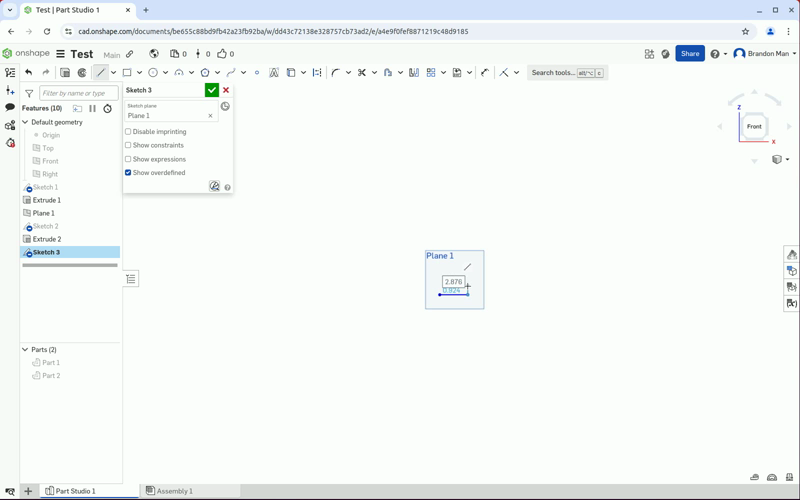
scroll(6)
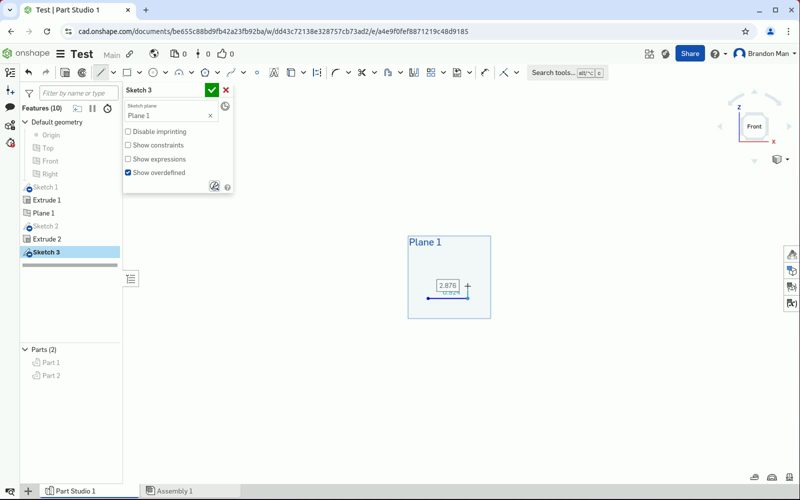
scroll(6)
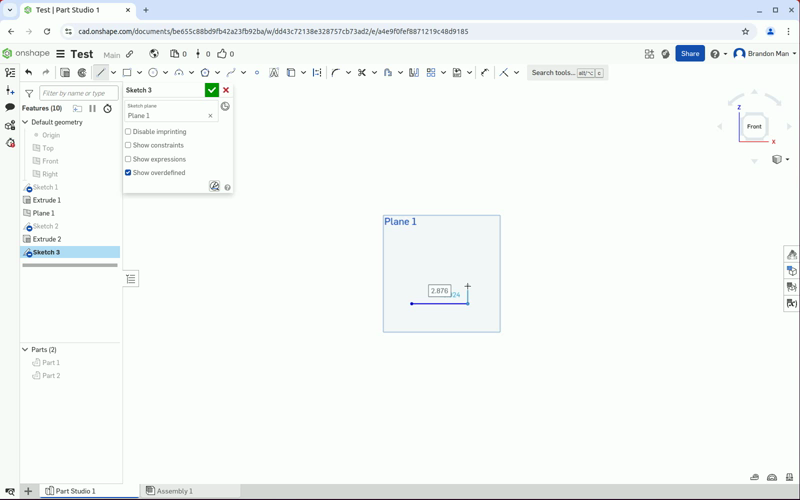
scroll(6)
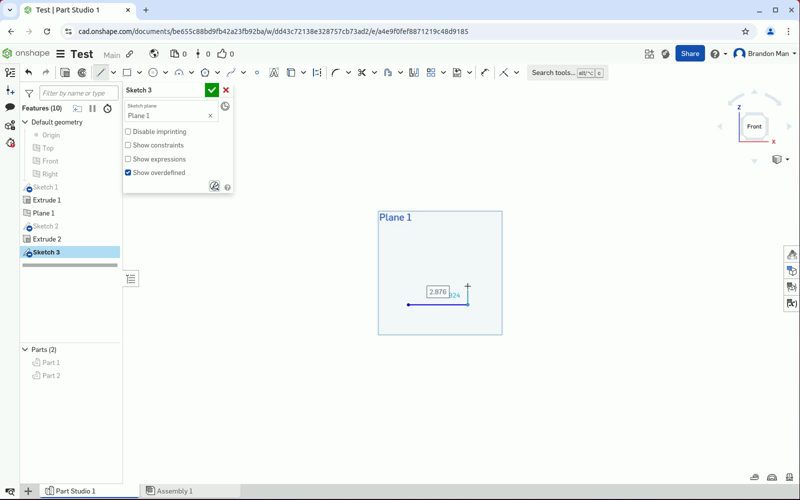
scroll(6)
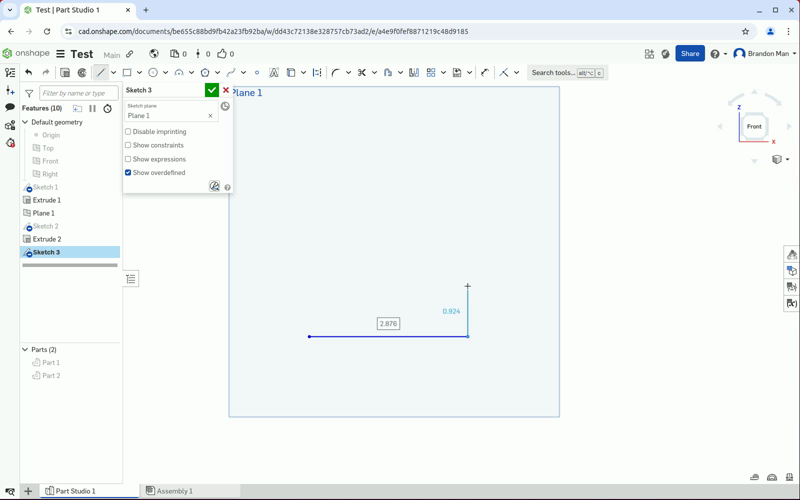
click(467, 285)
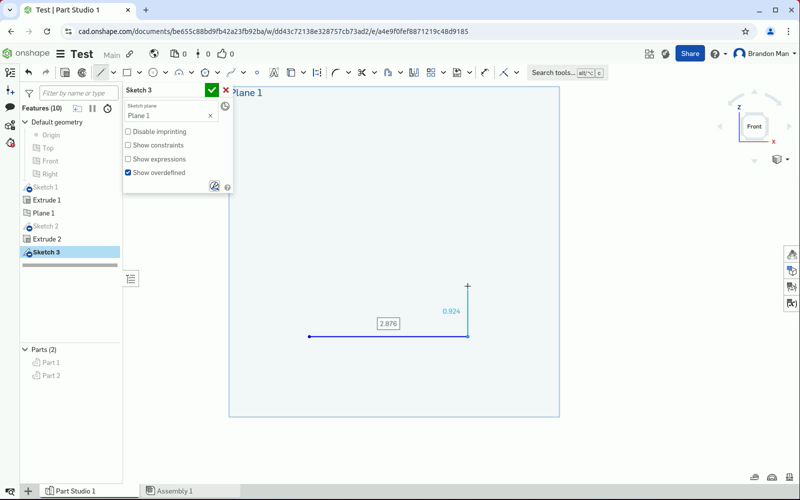
scroll(-6)
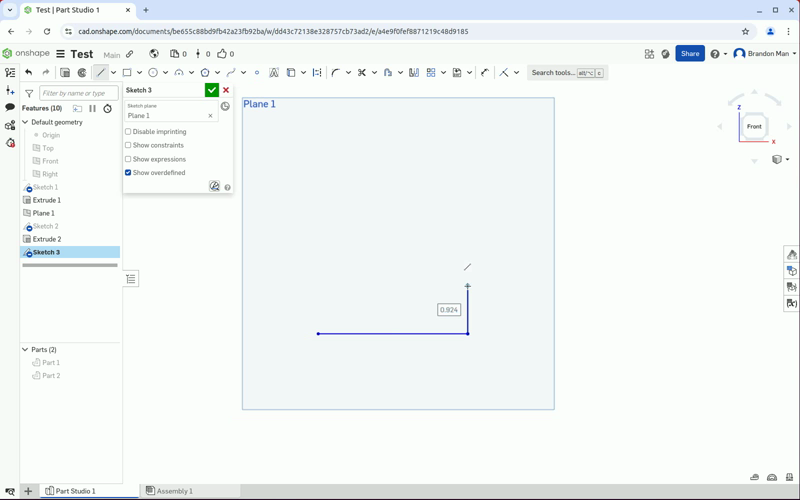
scroll(-6)
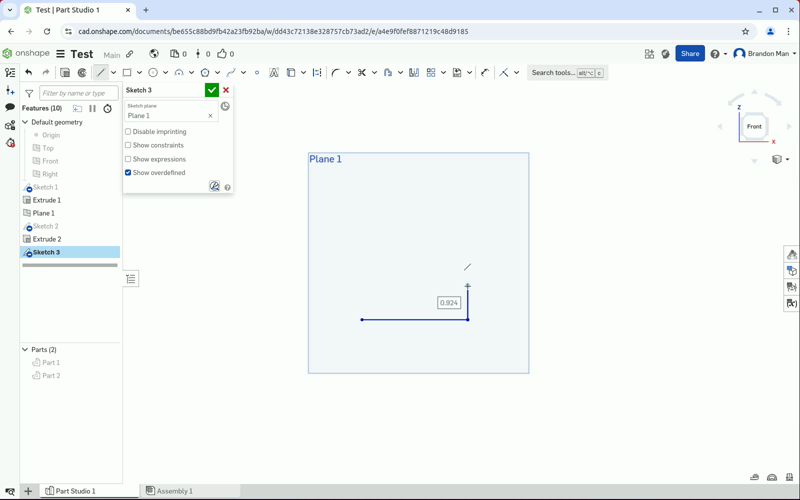
scroll(-6)
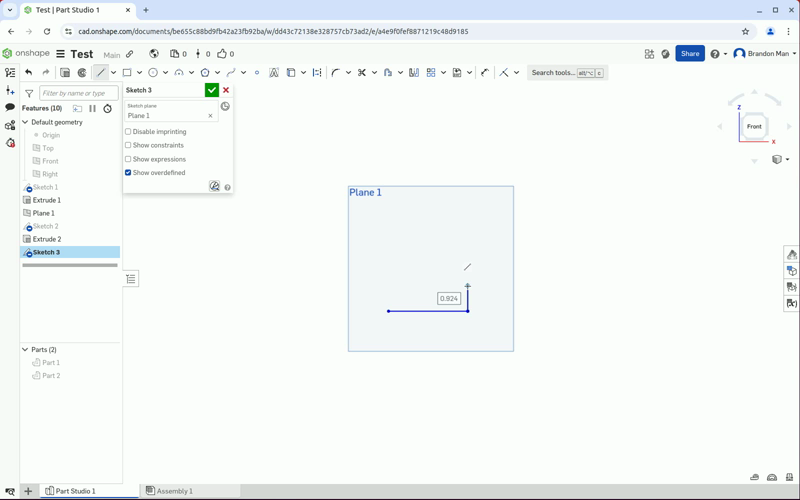
scroll(-6)
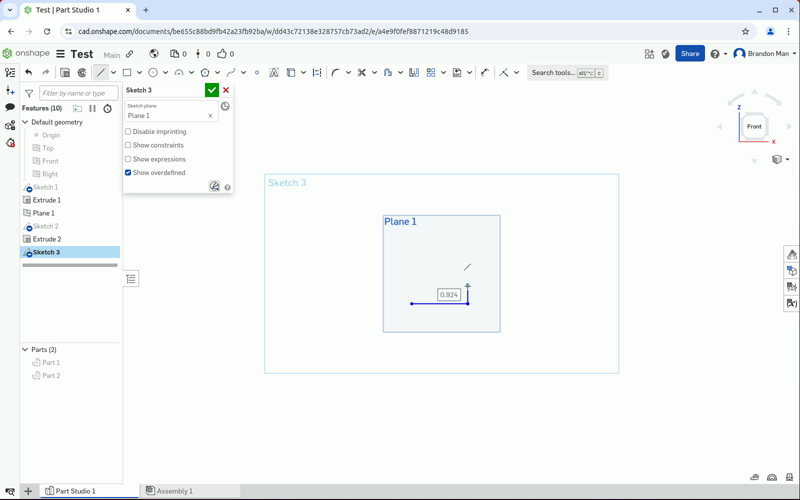
scroll(-6)
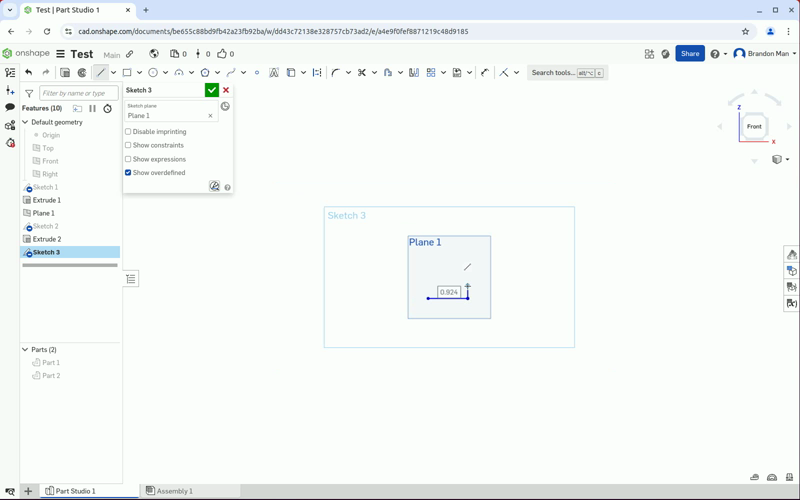
scroll(-6)
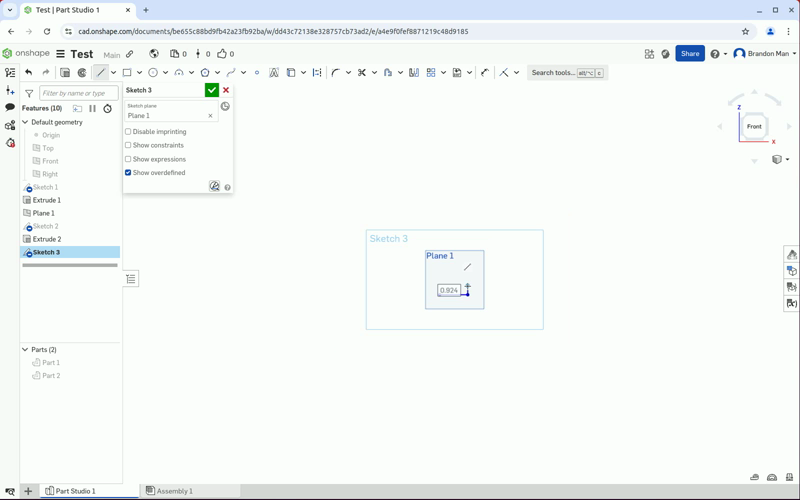
scroll(-6)
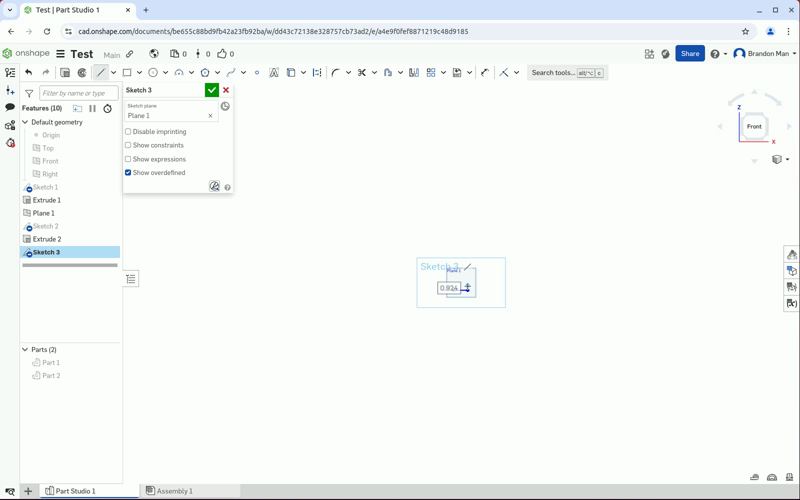
key_up(shift)
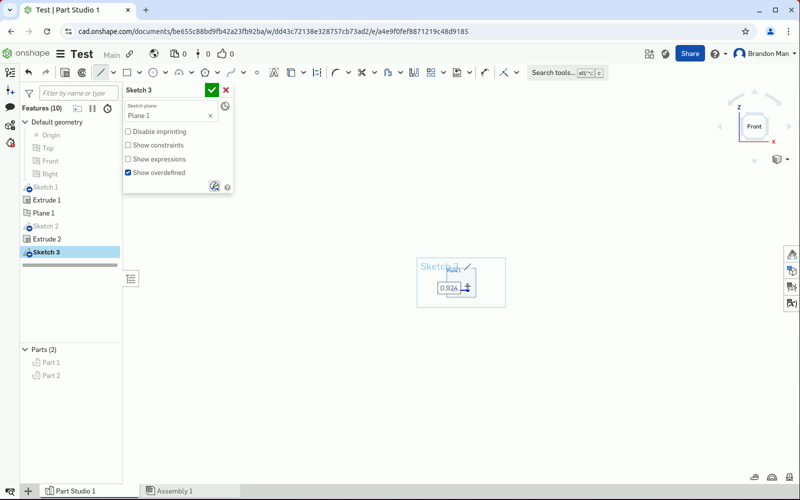
key_down(shift)
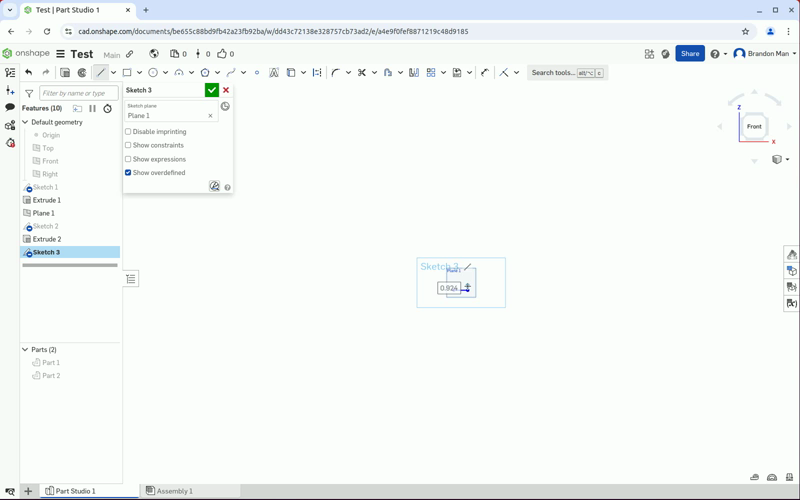
mouse_move(497, 285)
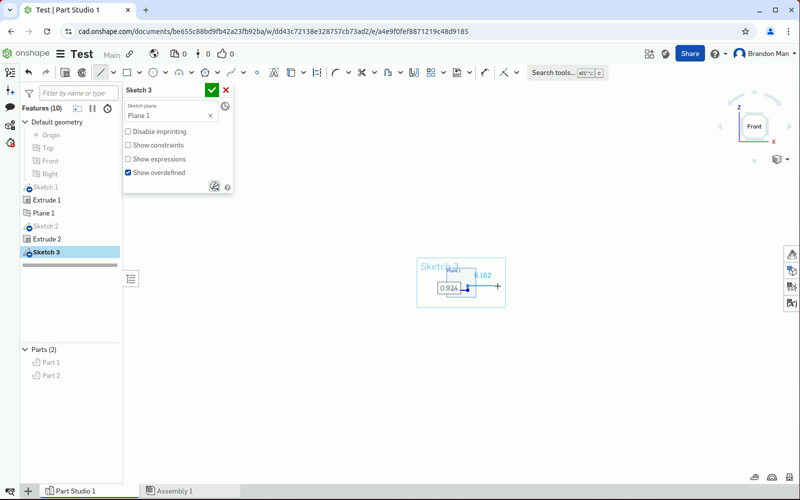
mouse_move(453, 285)
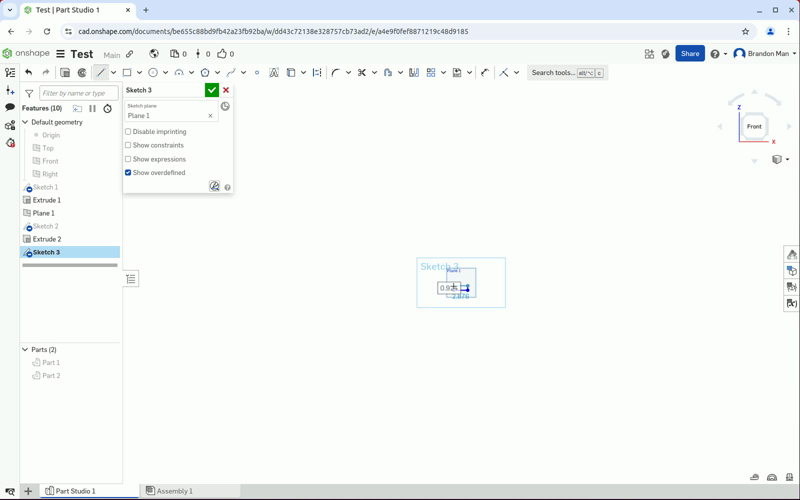
scroll(6)
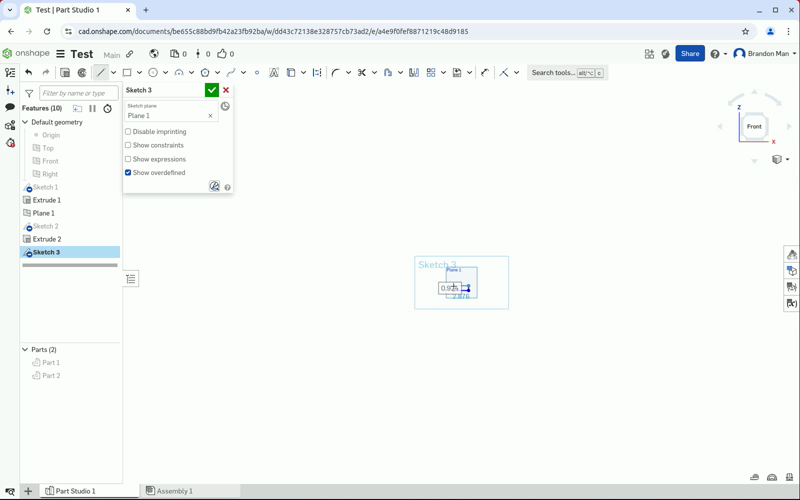
scroll(6)
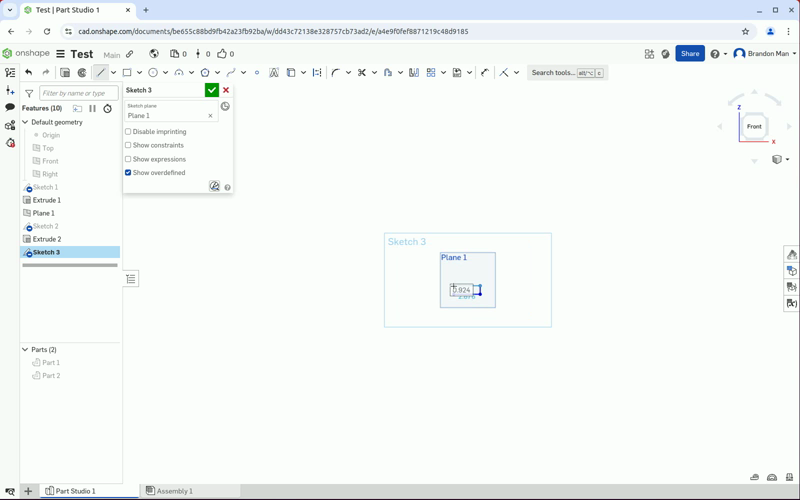
scroll(6)
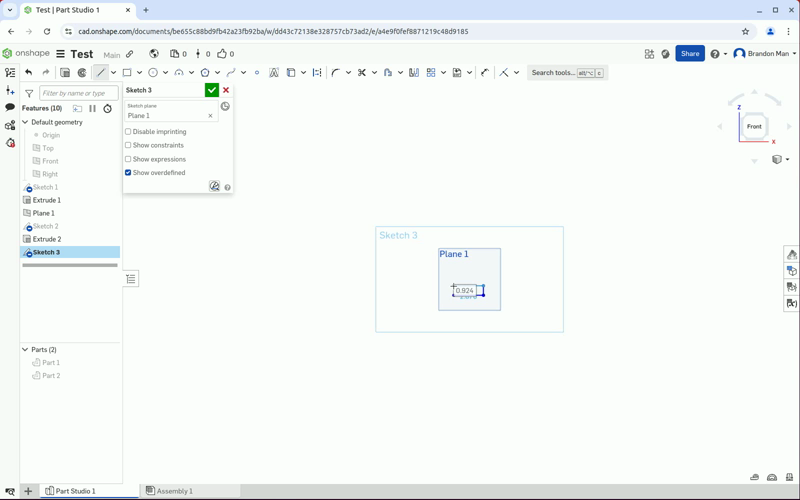
scroll(6)
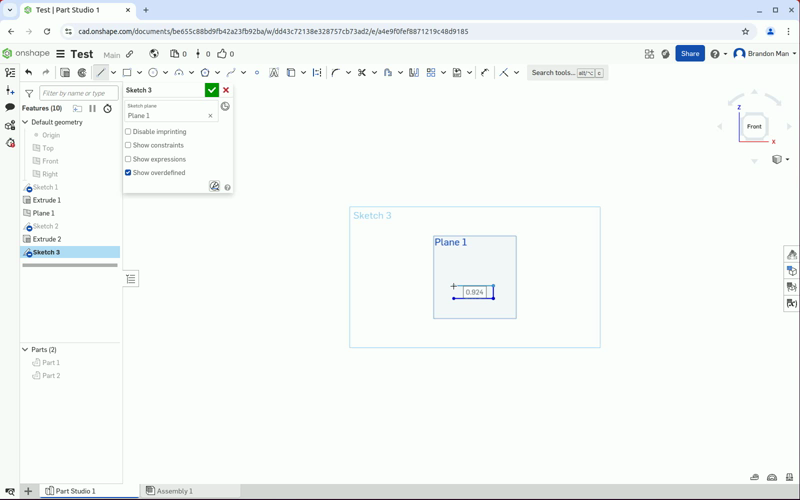
scroll(6)
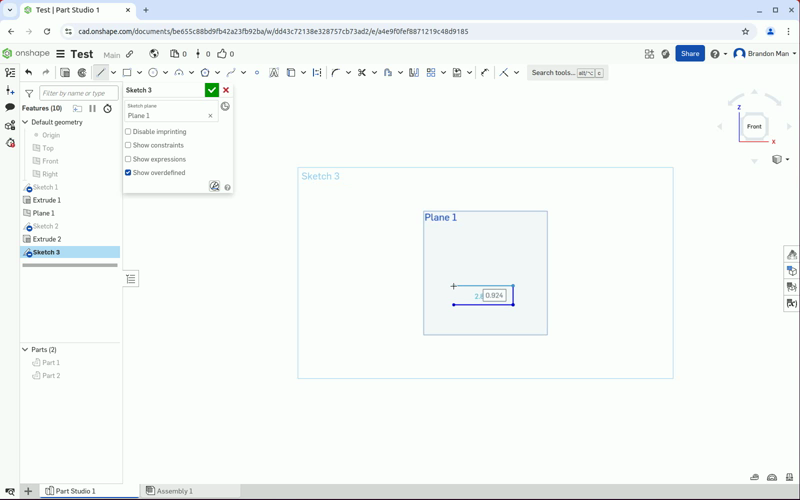
scroll(6)
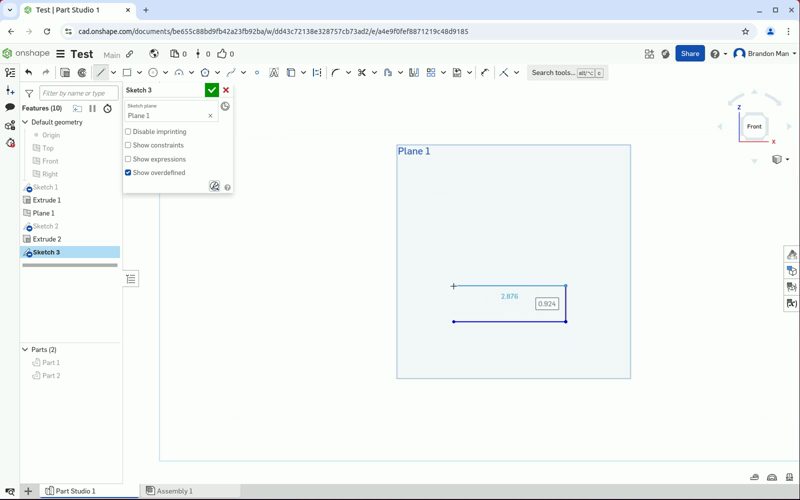
scroll(6)
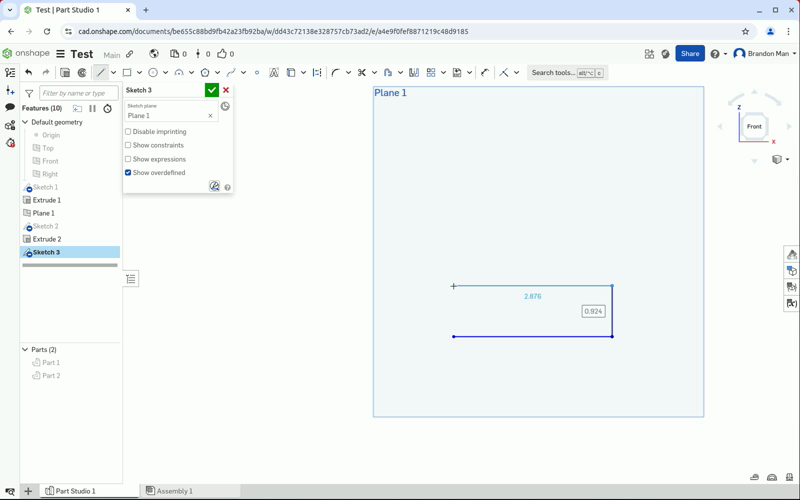
click(453, 285)
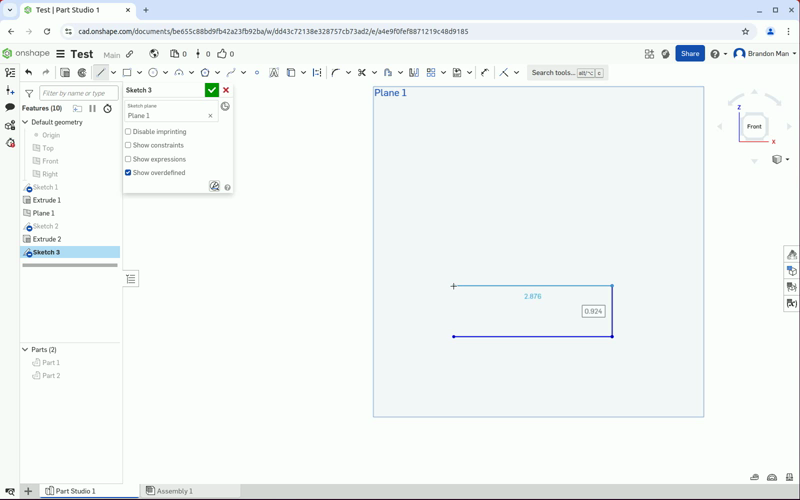
scroll(-6)
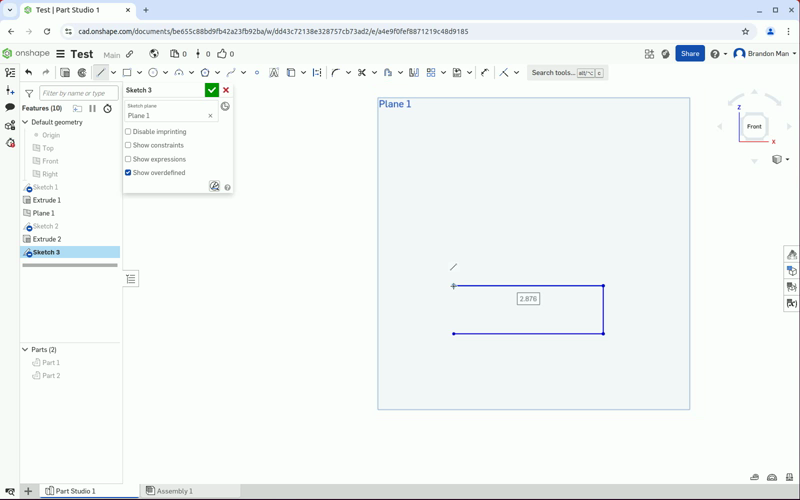
scroll(-6)
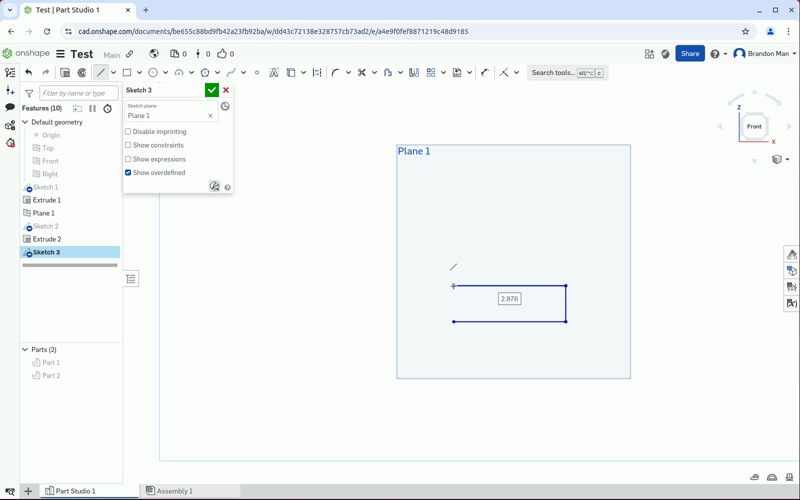
scroll(-6)
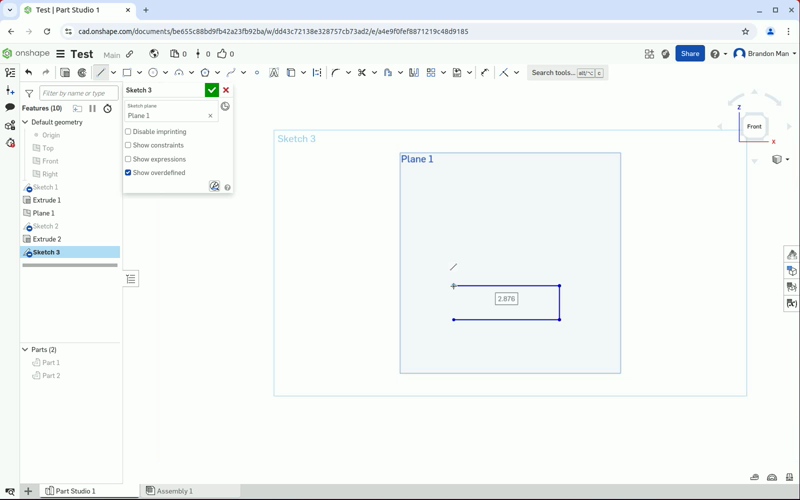
scroll(-6)
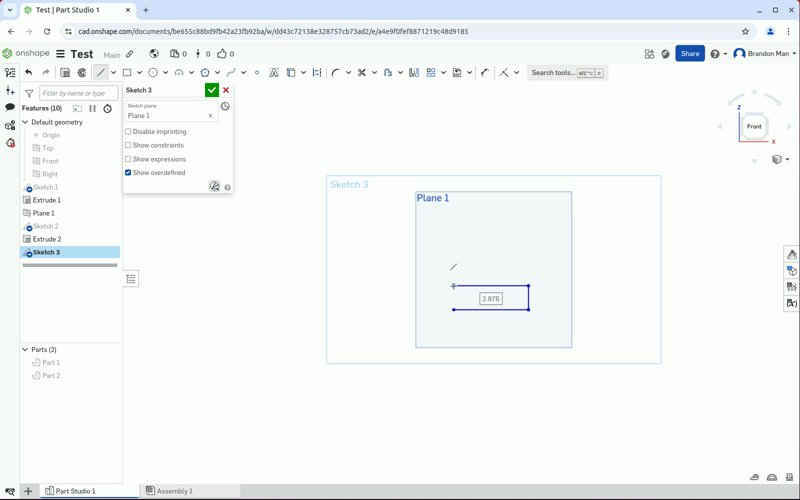
scroll(-6)
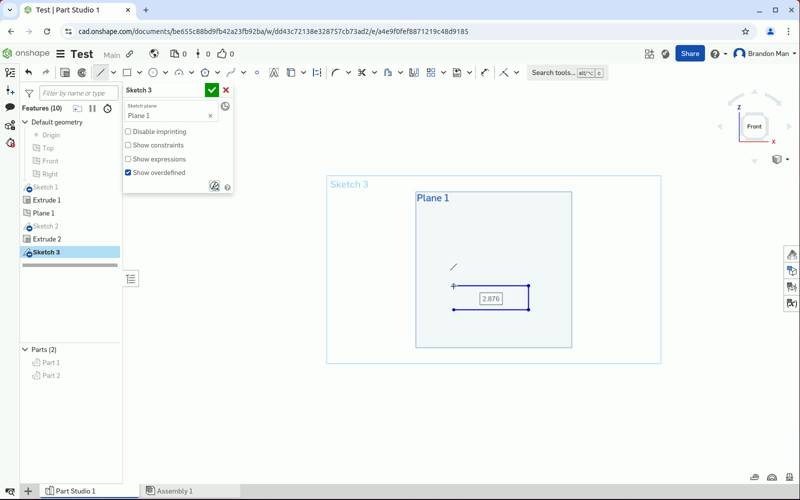
scroll(-6)
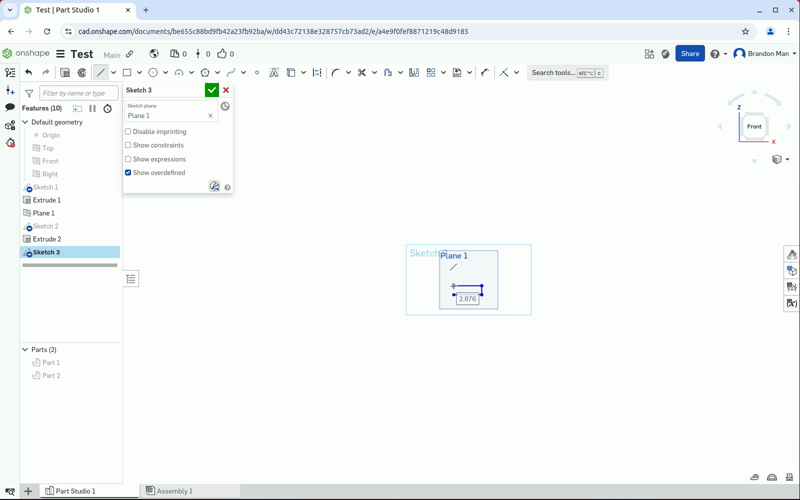
scroll(-6)
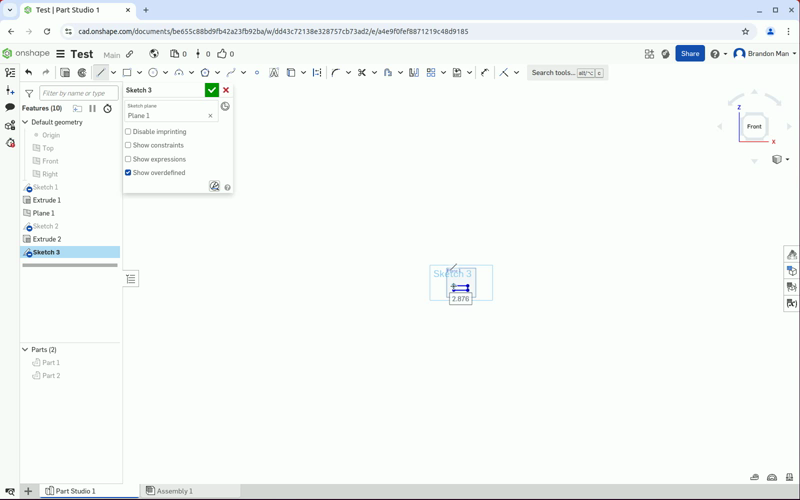
key_up(shift)
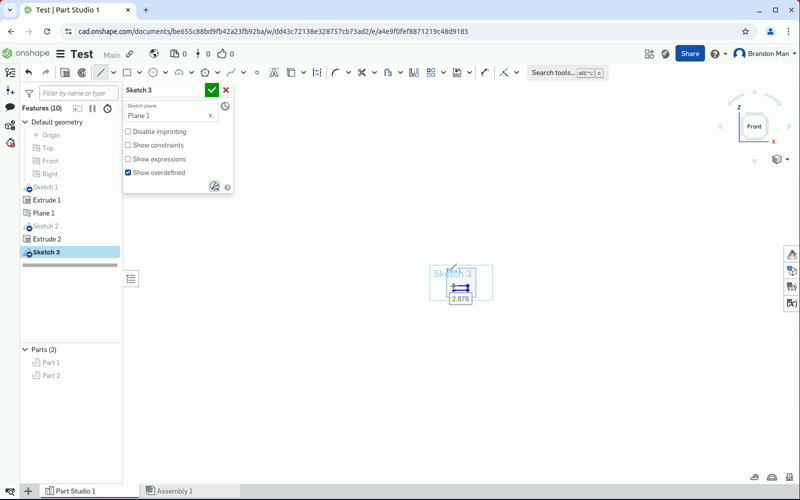
mouse_move(483, 285)
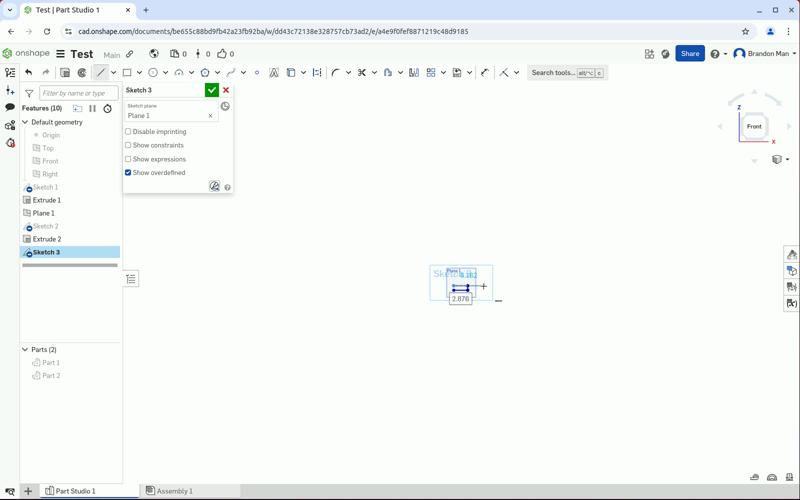
key_down(shift)
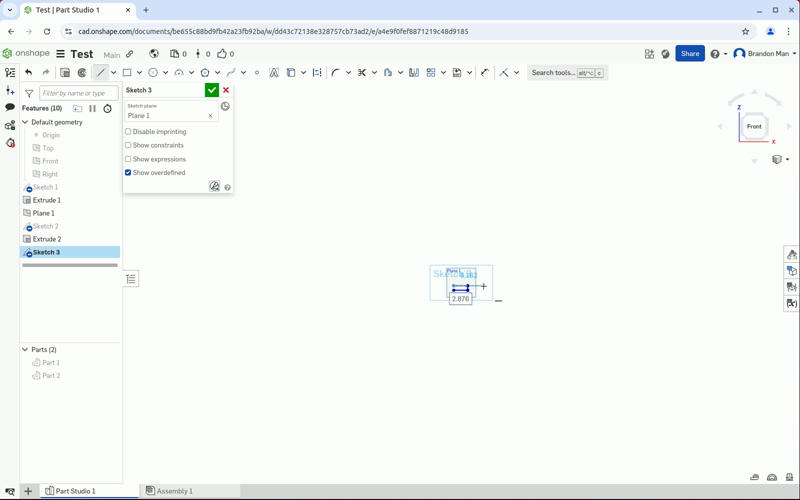
mouse_move(453, 290)
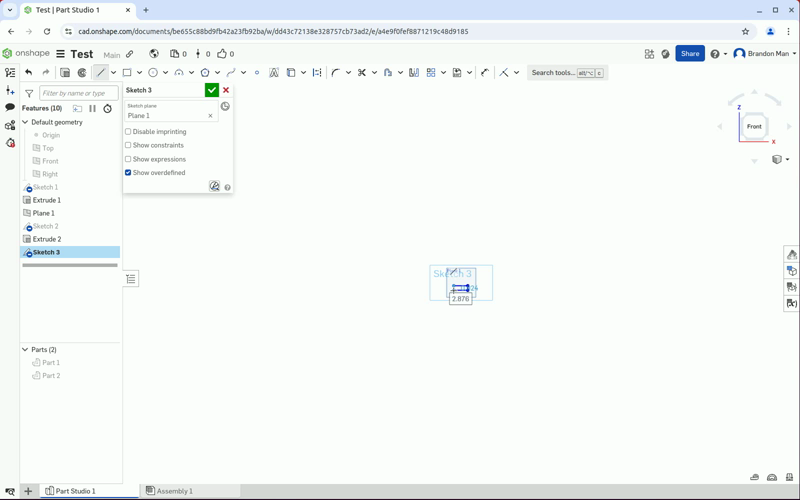
scroll(6)
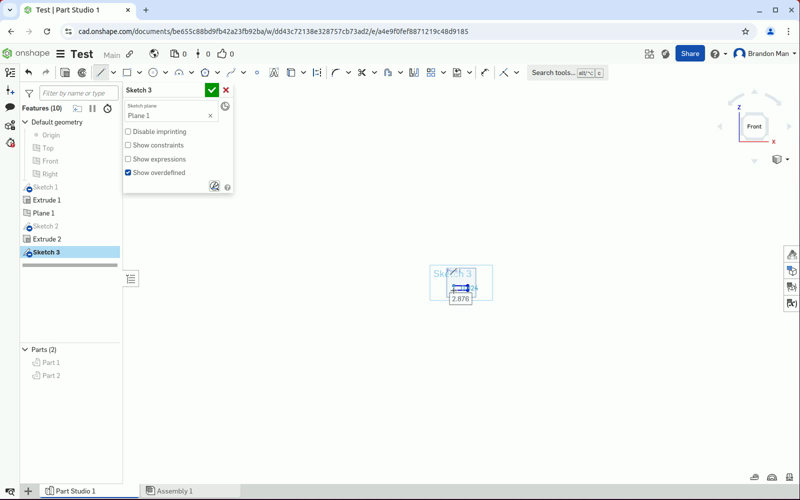
scroll(6)
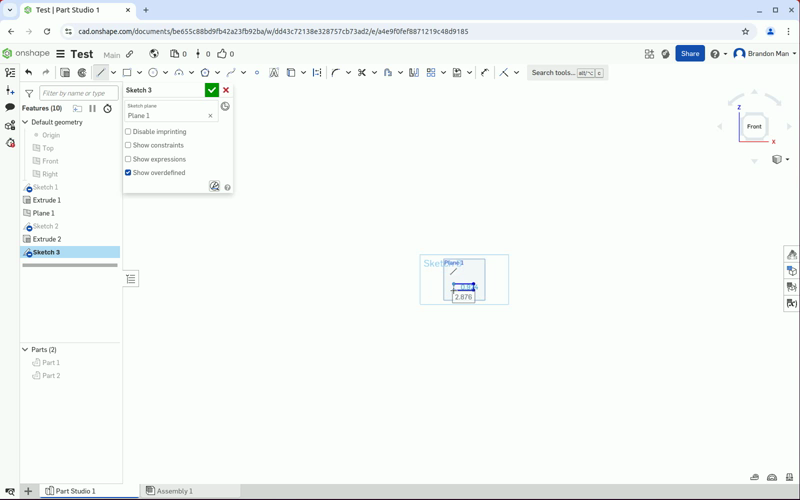
scroll(6)
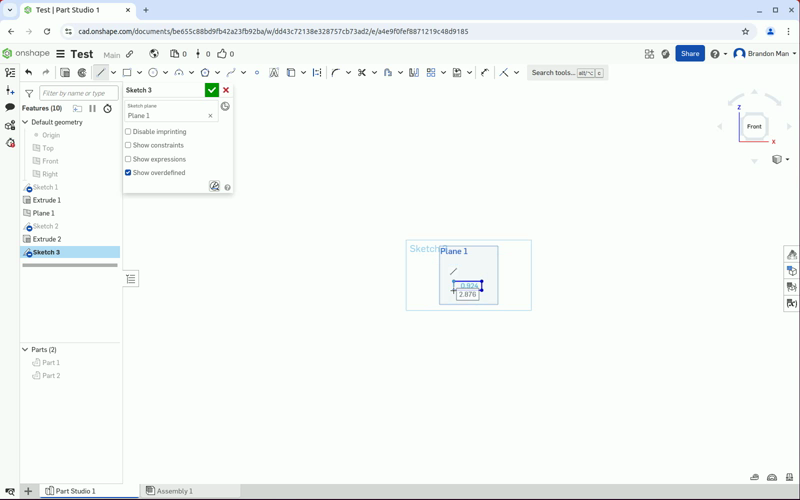
scroll(6)
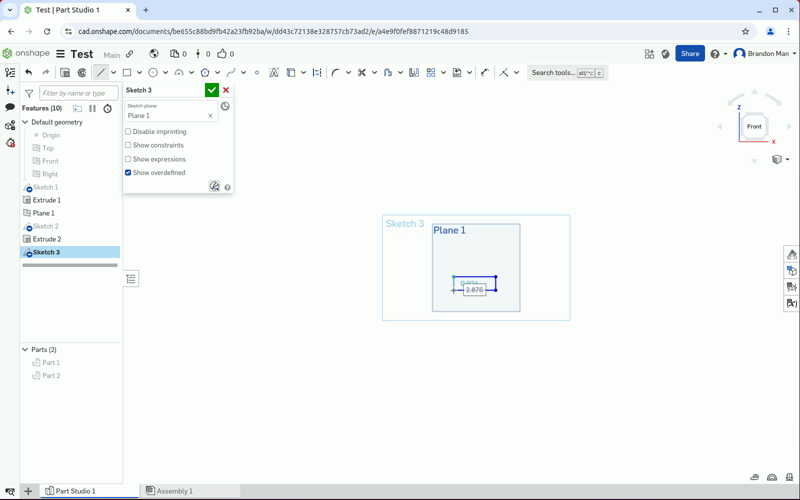
scroll(6)
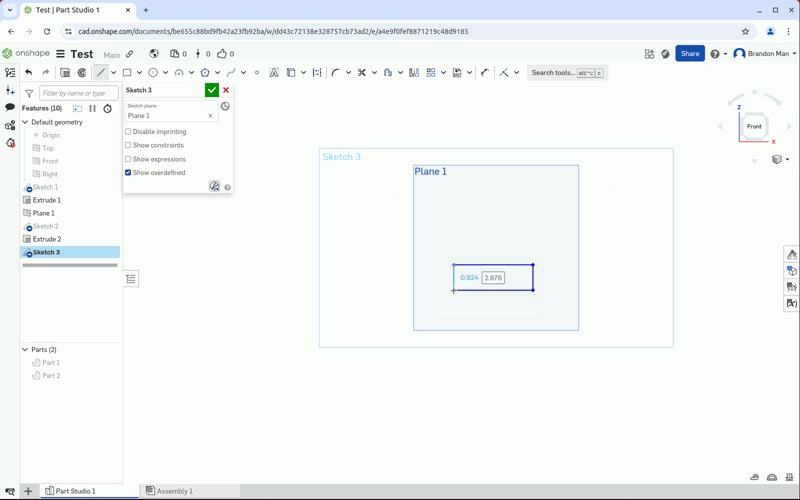
scroll(6)
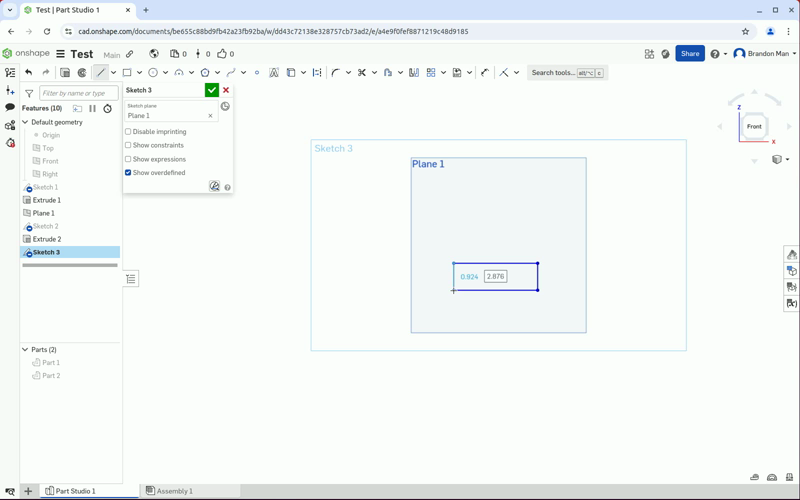
scroll(6)
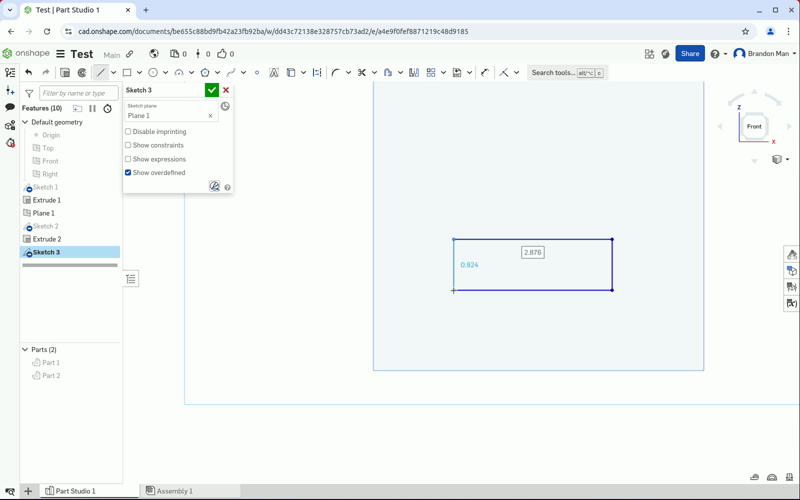
key_up(shift)
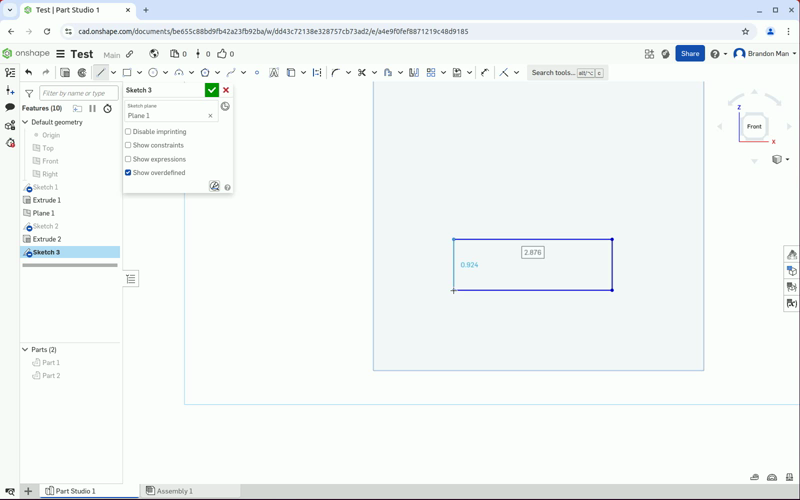
click(453, 290)
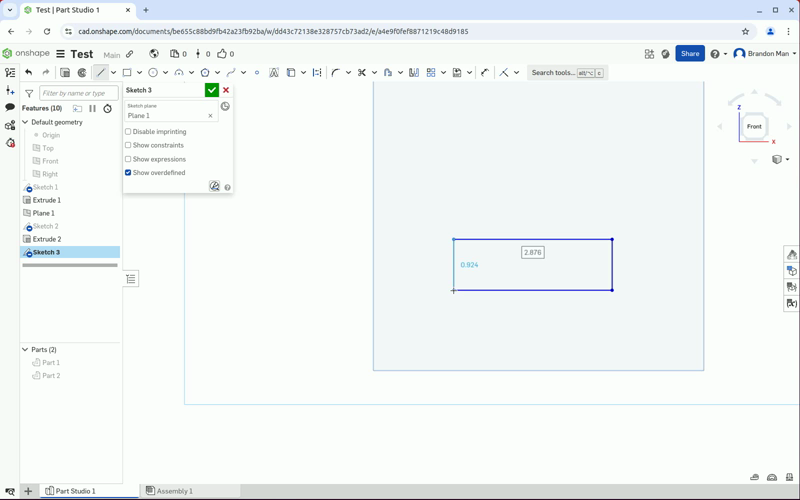
scroll(-6)
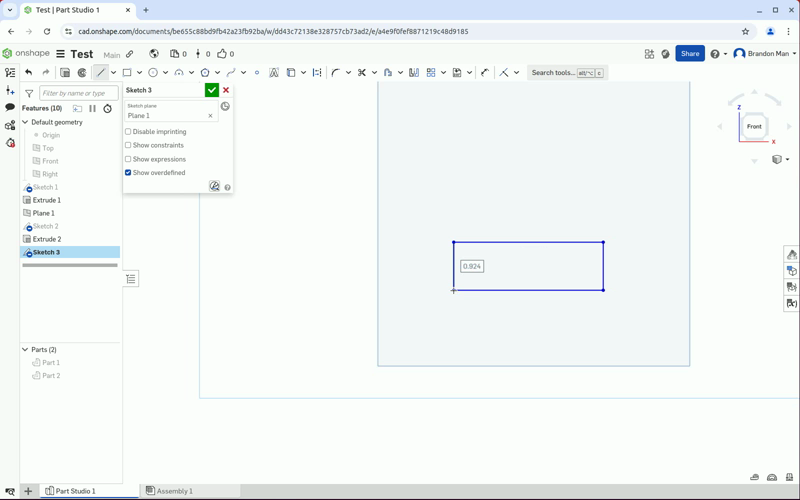
scroll(-6)
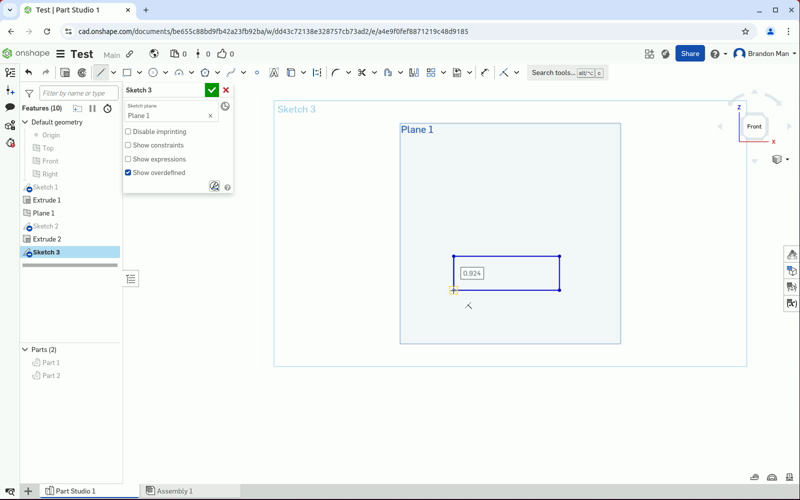
scroll(-6)
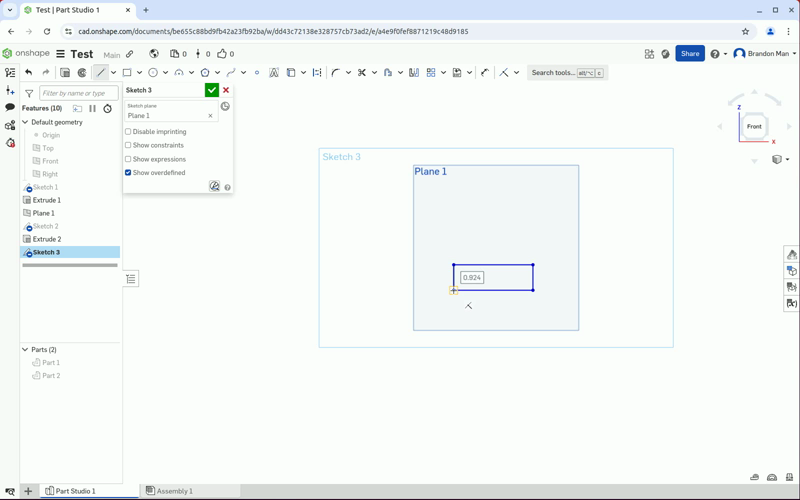
scroll(-6)
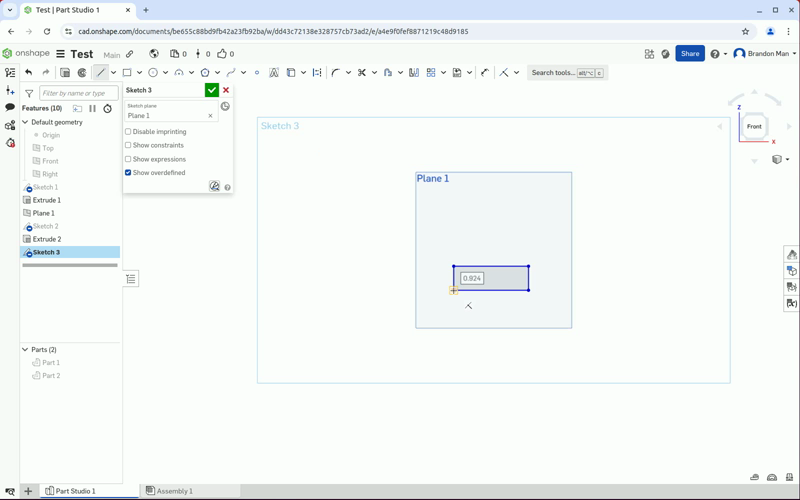
scroll(-6)
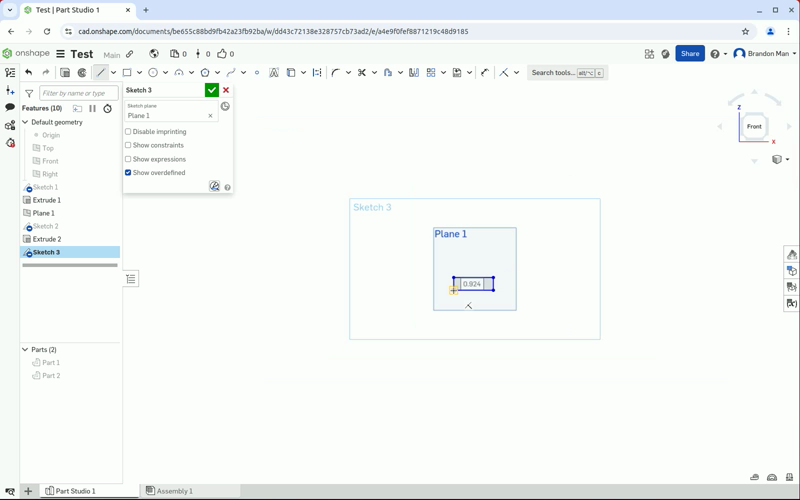
scroll(-6)
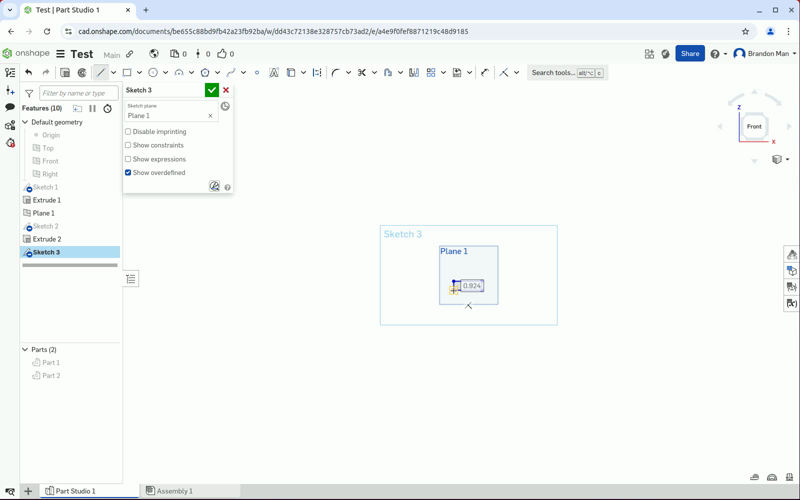
scroll(-6)
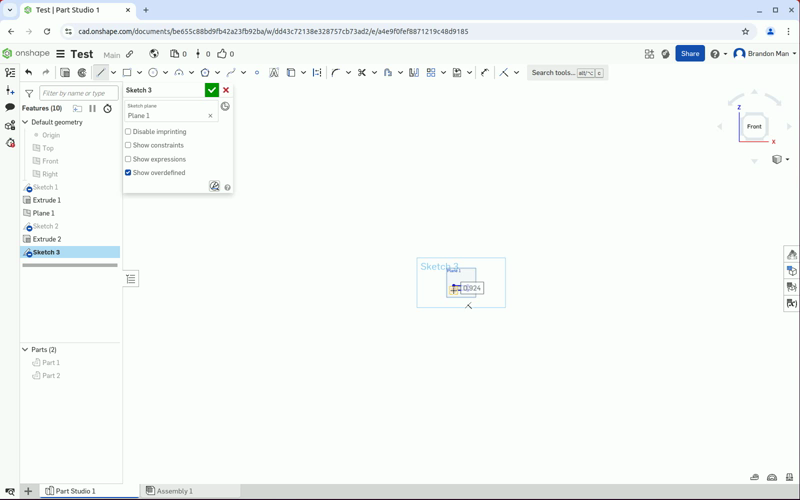
key(esc)
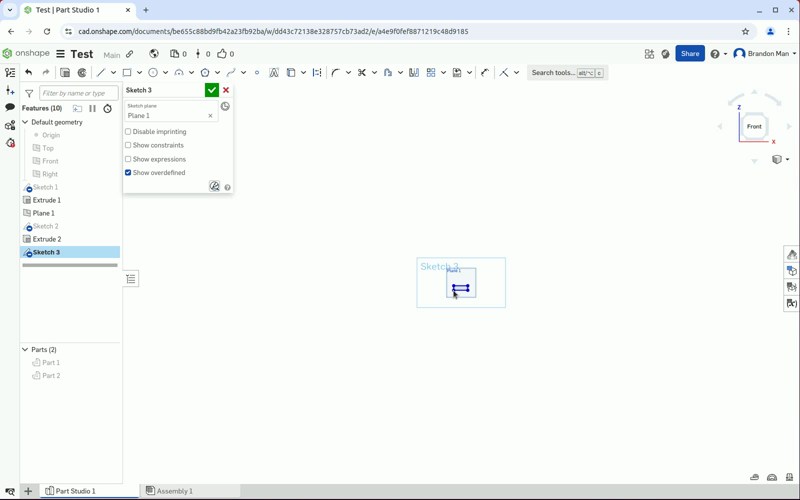
mouse_move(456, 289)
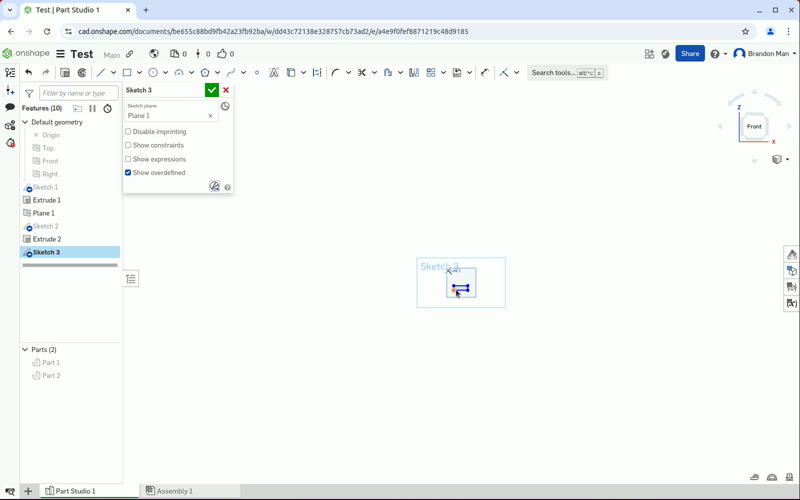
scroll(6)
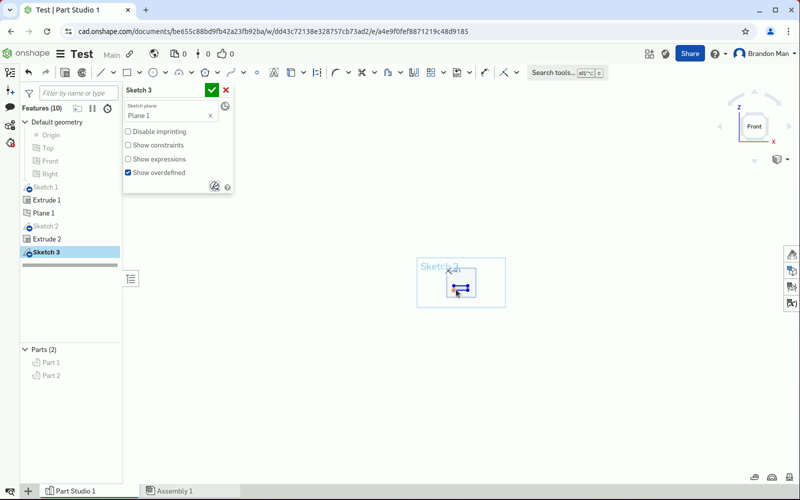
scroll(6)
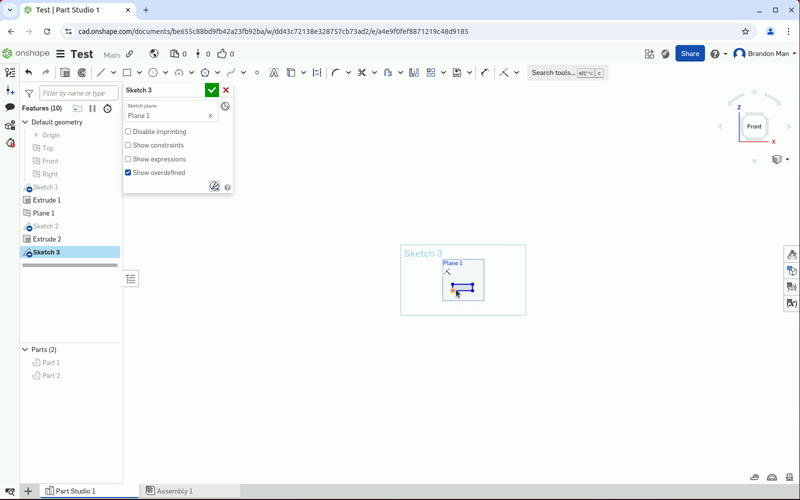
scroll(6)
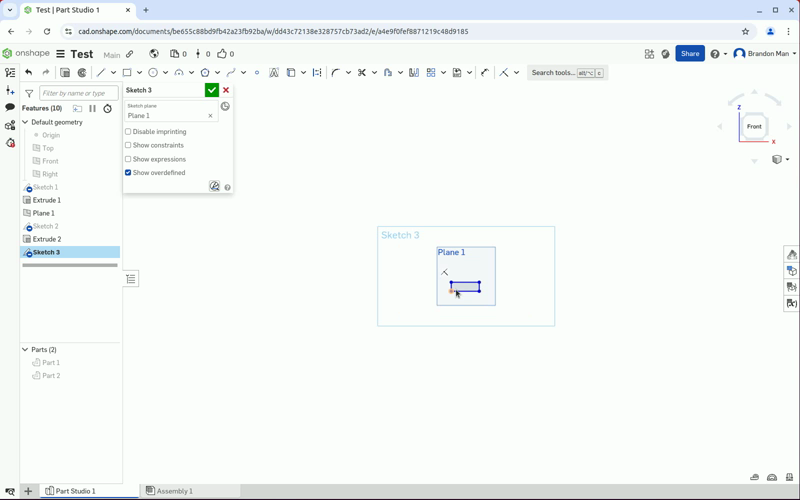
scroll(6)
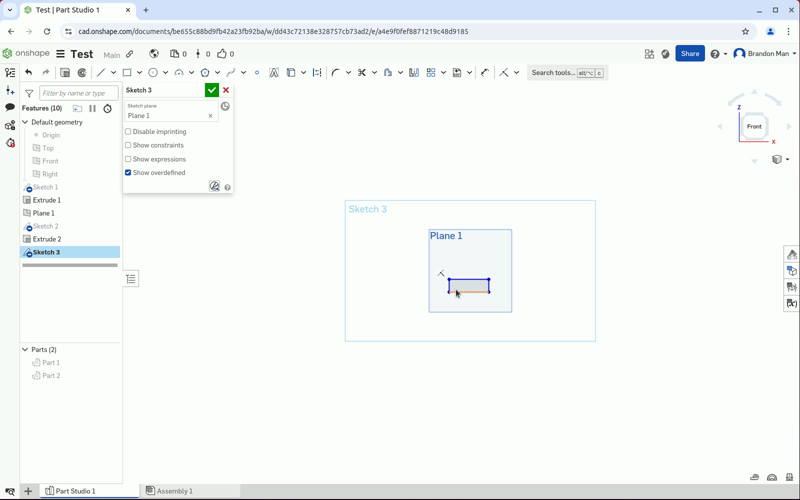
scroll(6)
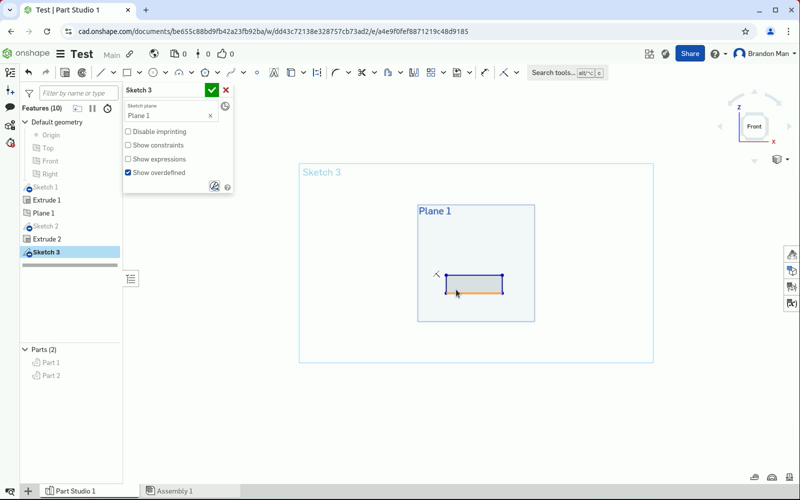
scroll(6)
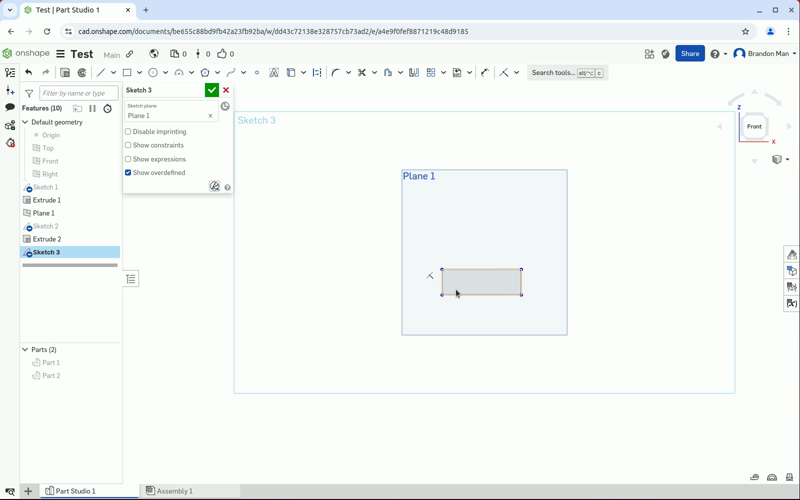
scroll(6)
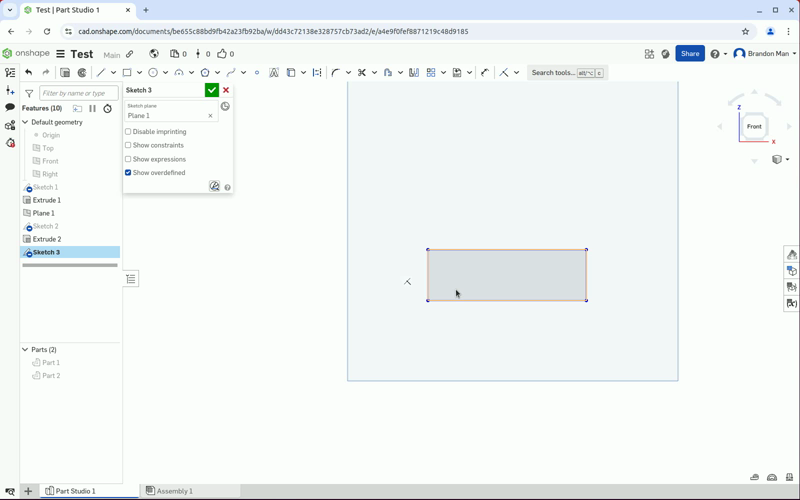
click(456, 289)
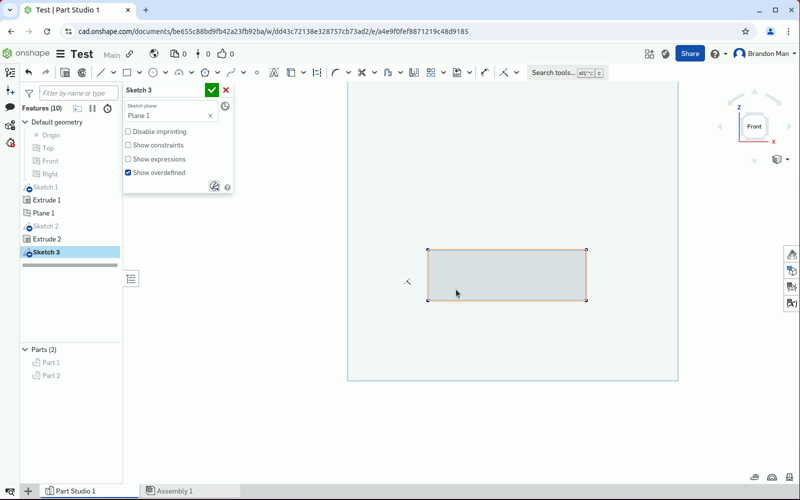
scroll(-6)
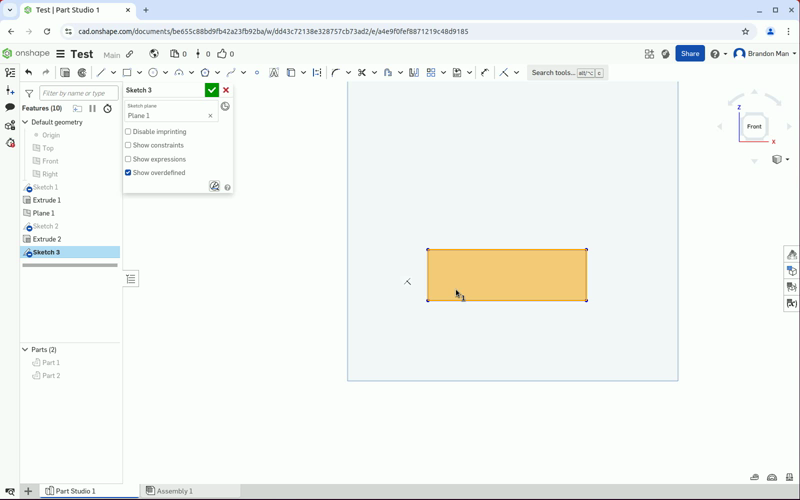
scroll(-6)
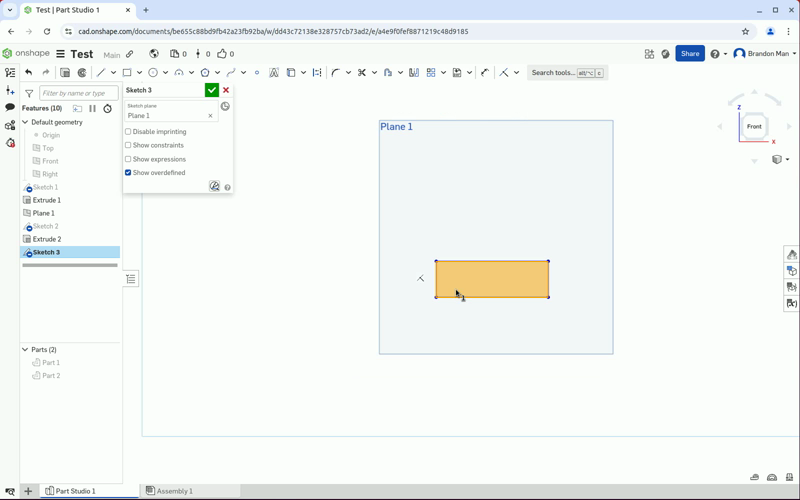
scroll(-6)
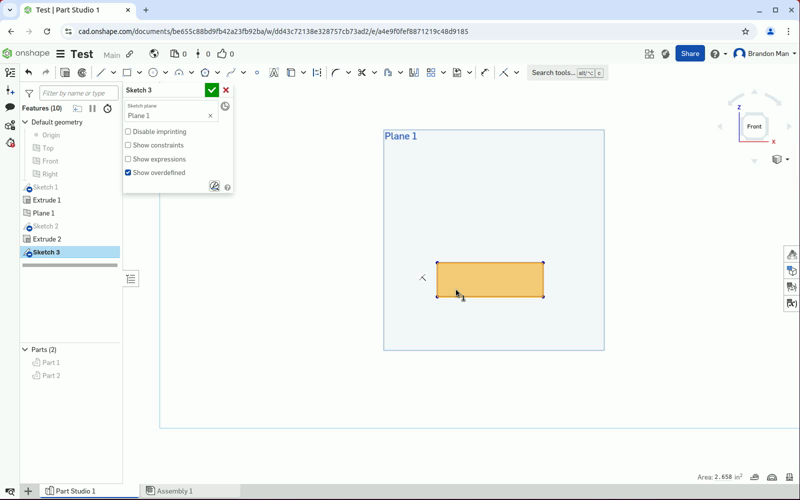
scroll(-6)
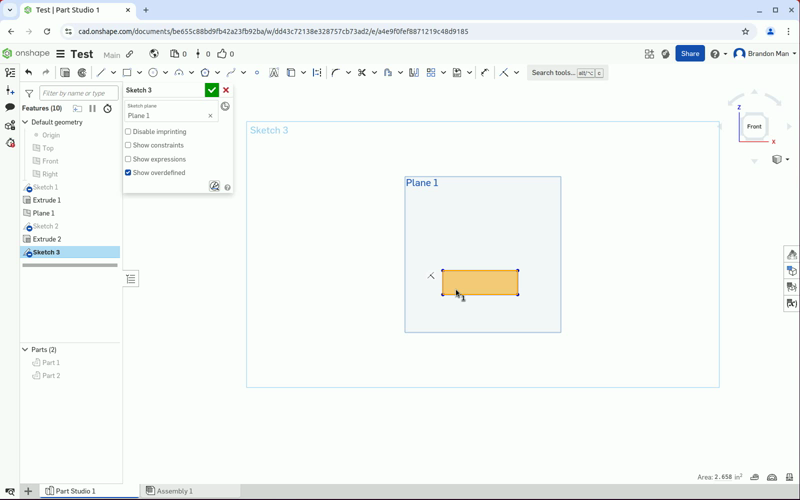
scroll(-6)
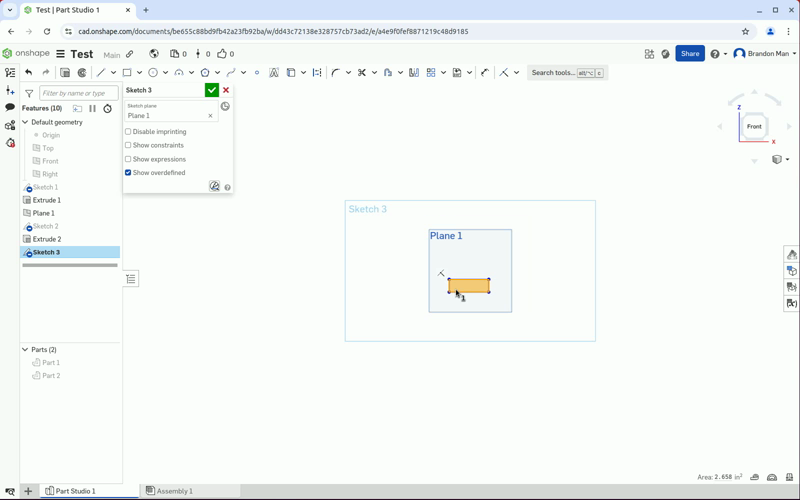
scroll(-6)
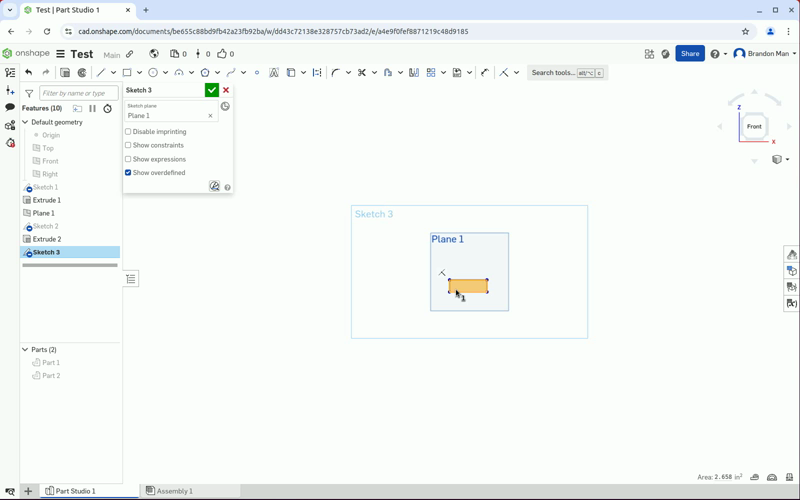
scroll(-6)
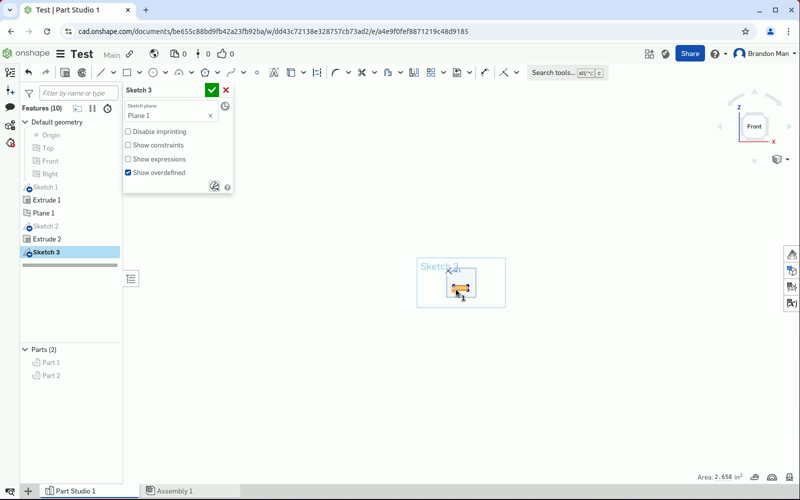
mouse_move(73, 352)
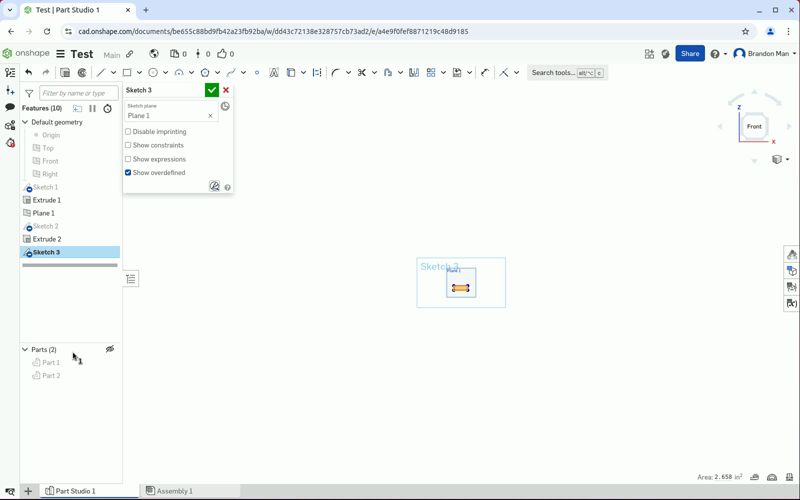
key(shift+y)
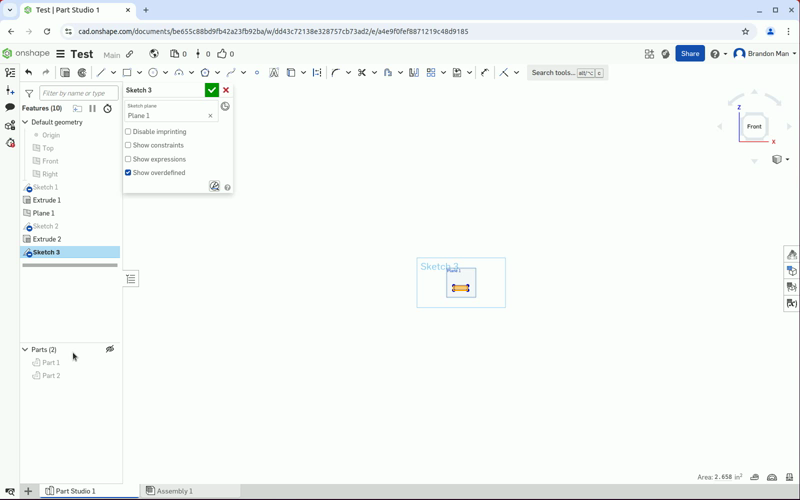
key(shift+e)
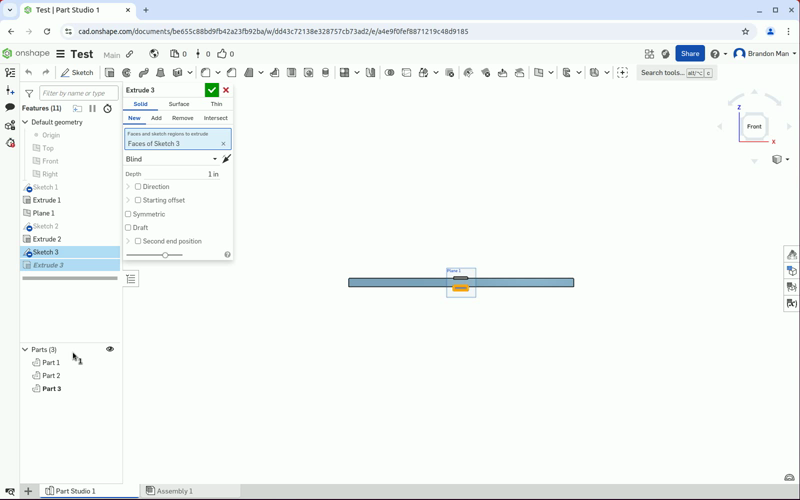
mouse_move(143, 106)
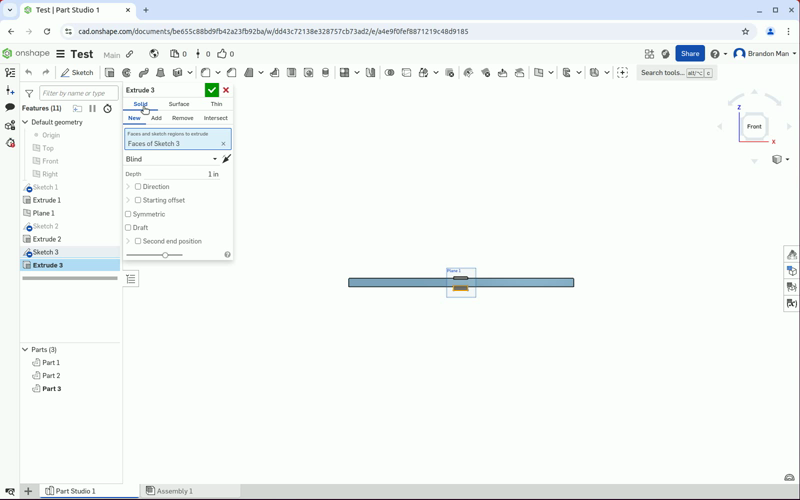
click(143, 106)
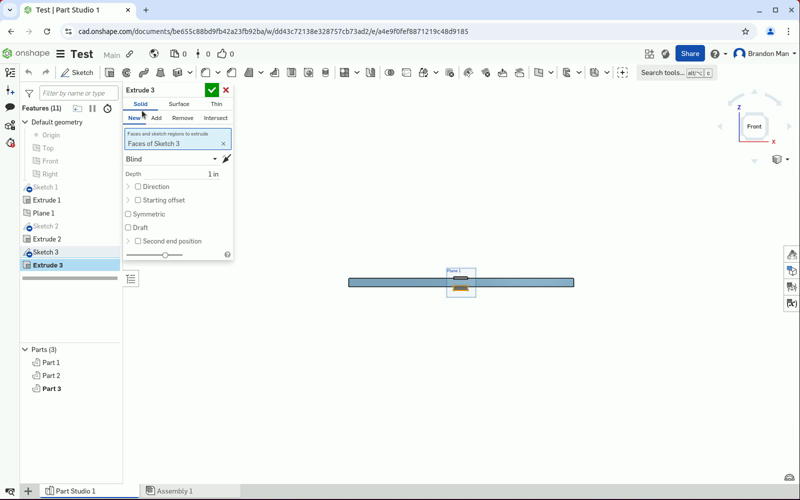
mouse_move(137, 120)
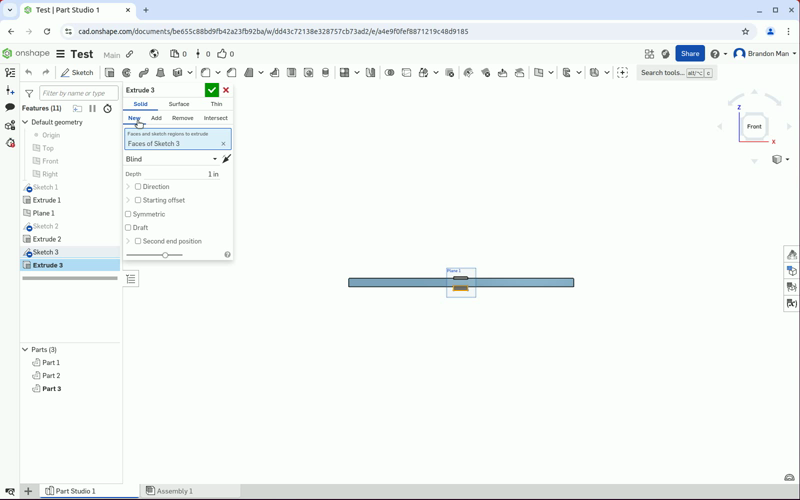
click(137, 120)
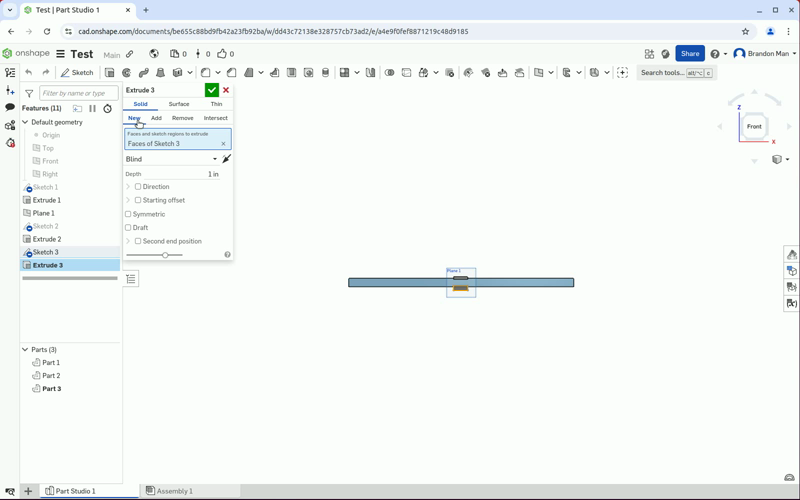
key(tab, 4)
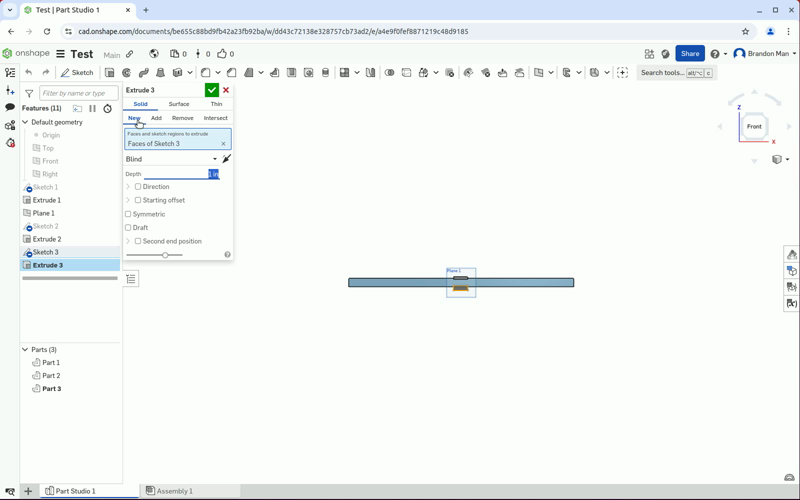
text(0.241)
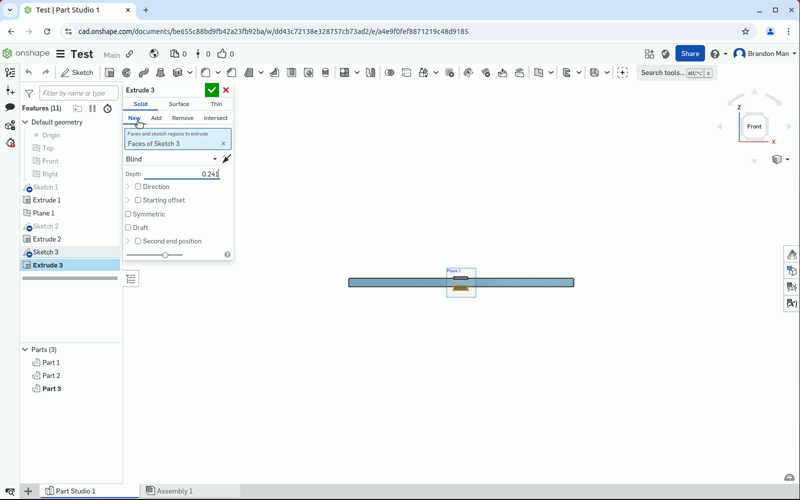
key(enter)
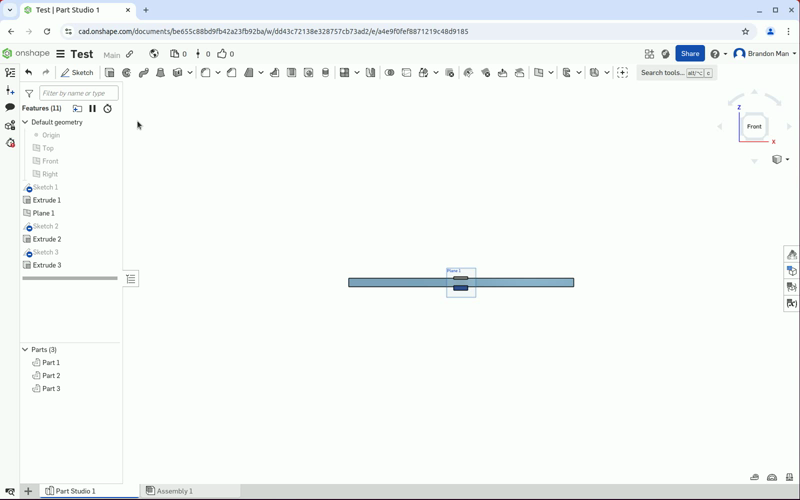
key(shift+h)
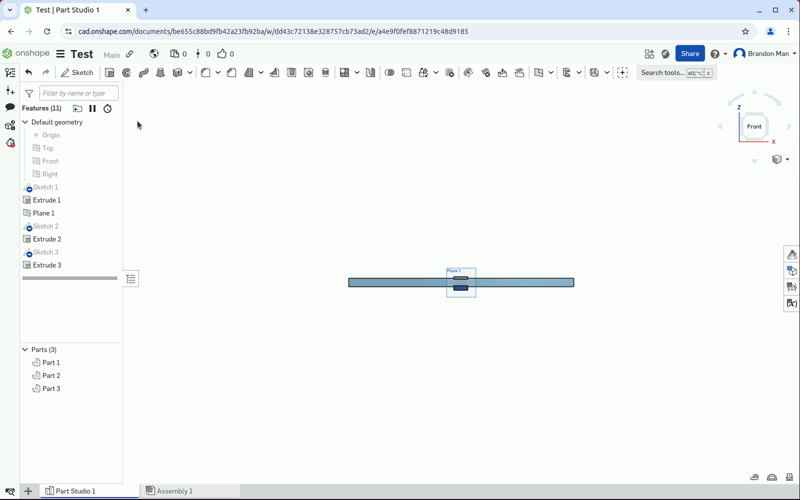
key(shift+h)
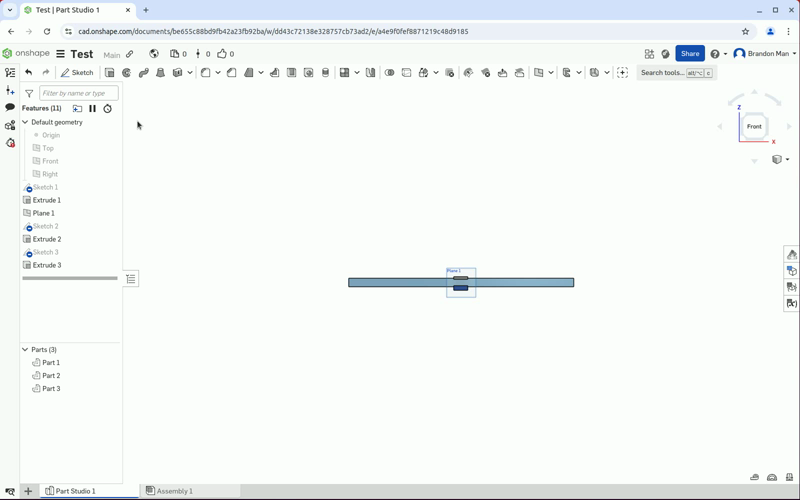
mouse_move(73, 189)
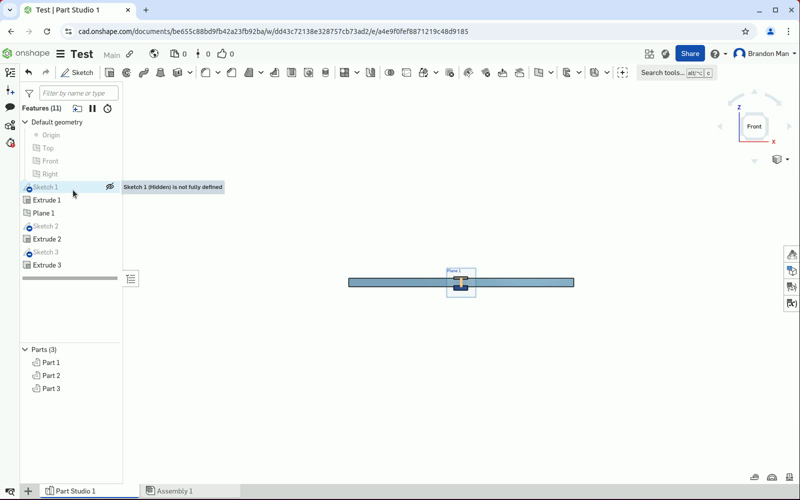
click(73, 189)
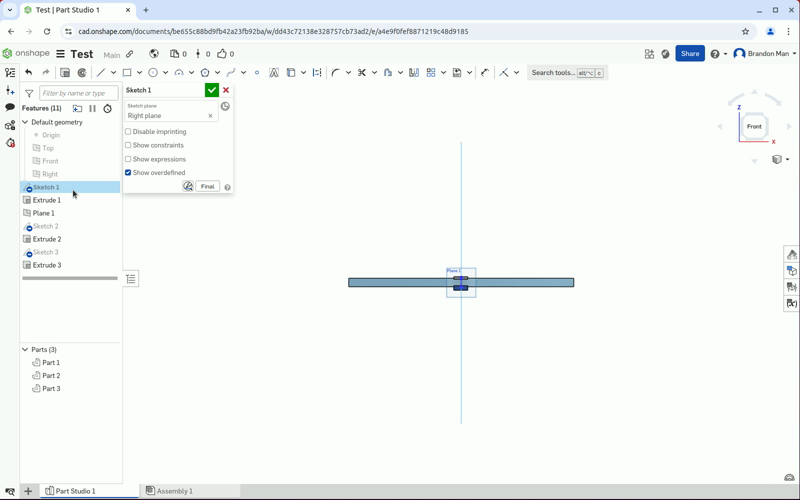
mouse_move(229, 92)
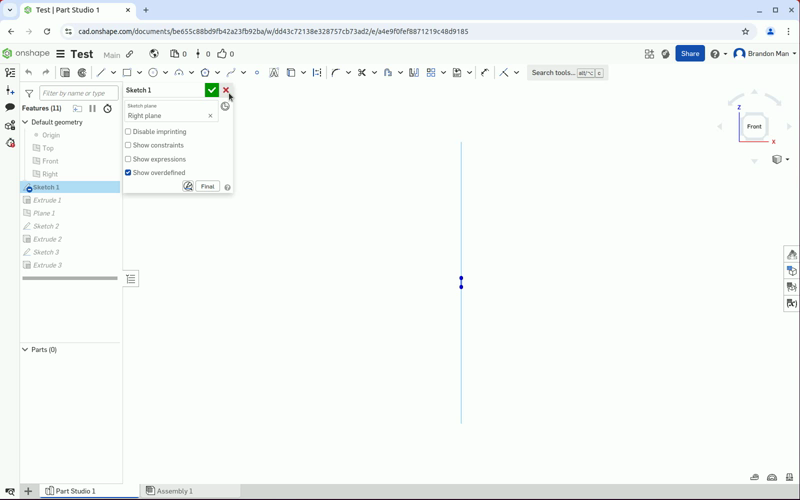
click(229, 92)
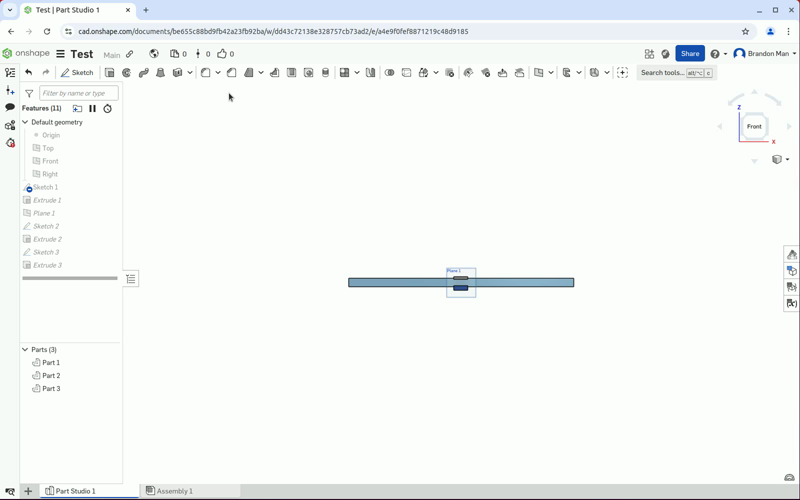
key(shift+s)
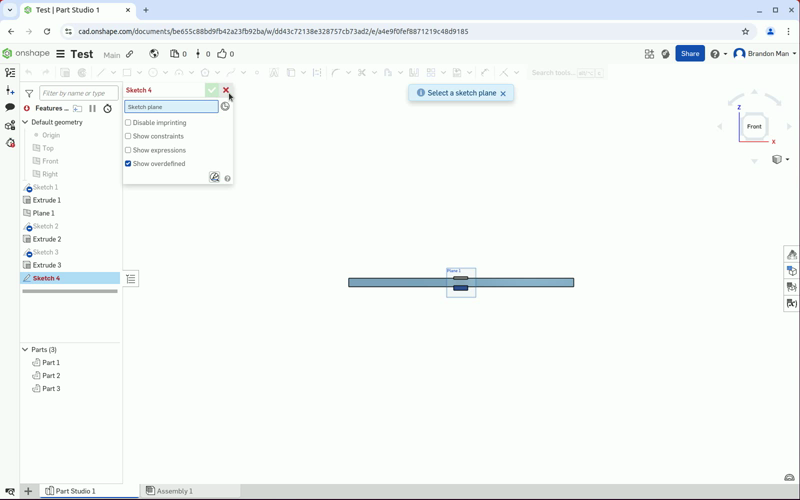
mouse_move(73, 215)
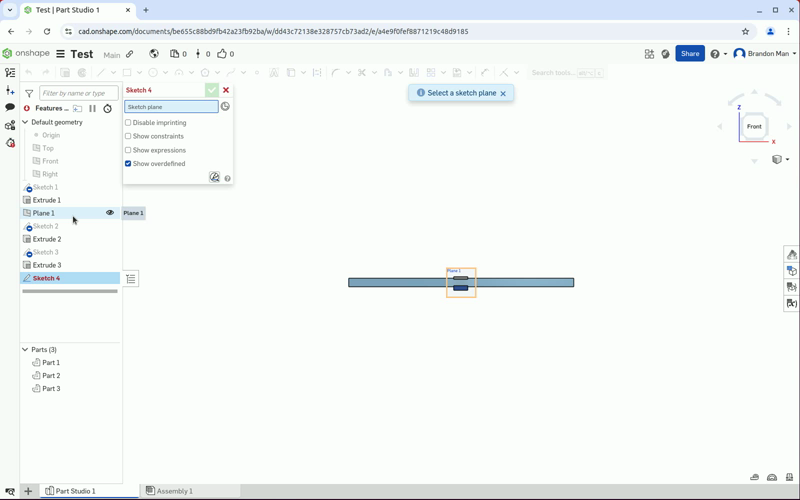
click(73, 215)
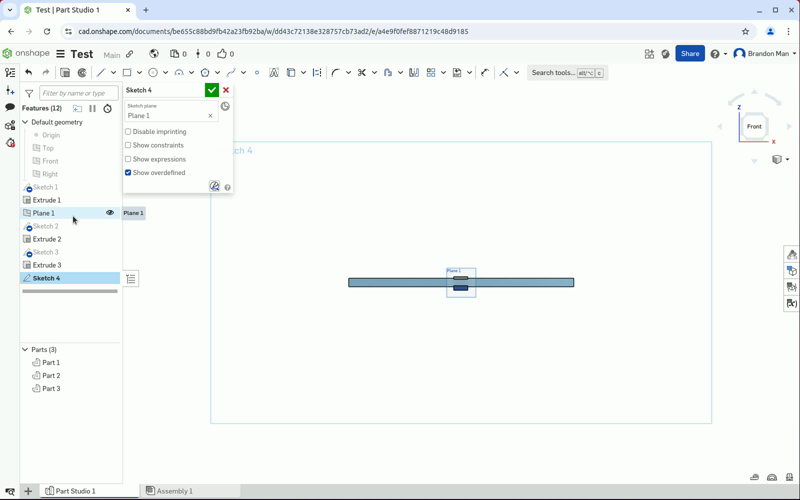
mouse_move(73, 352)
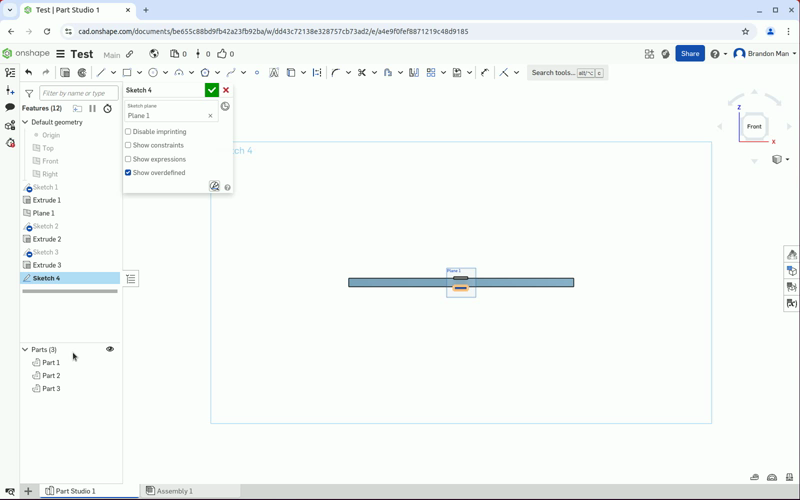
key(y)
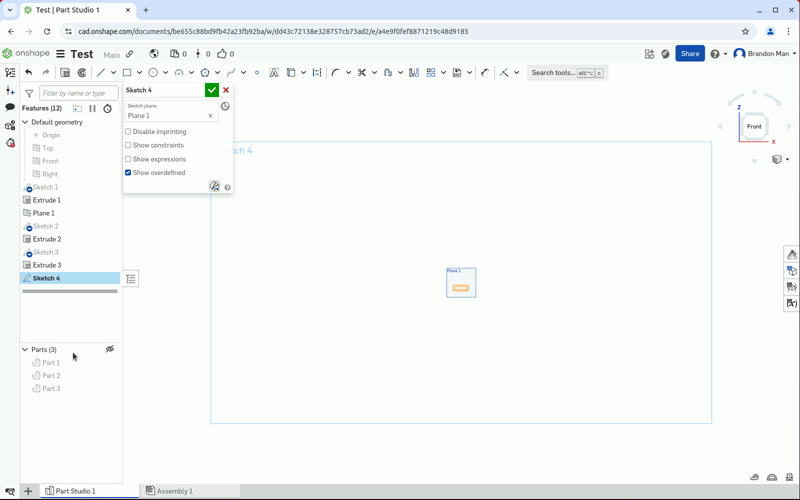
key(l)
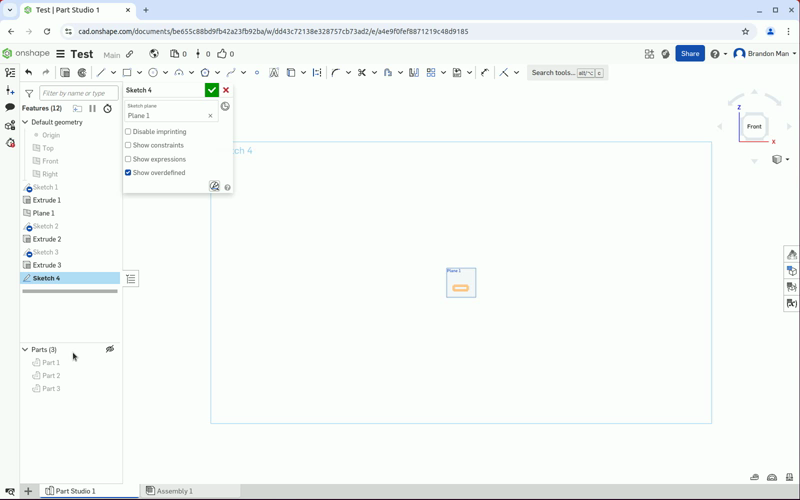
key_down(shift)
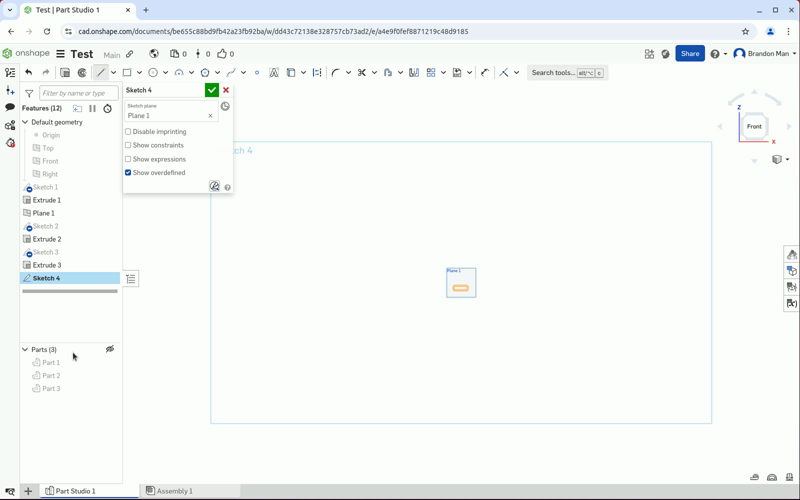
mouse_move(453, 286)
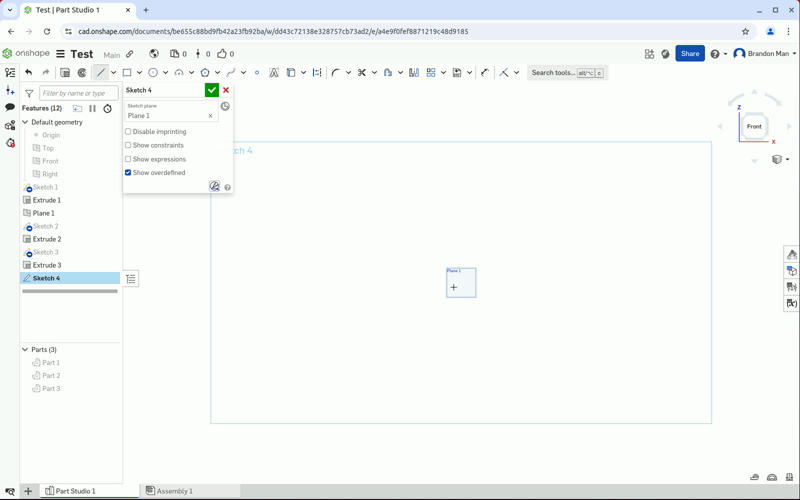
click(453, 286)
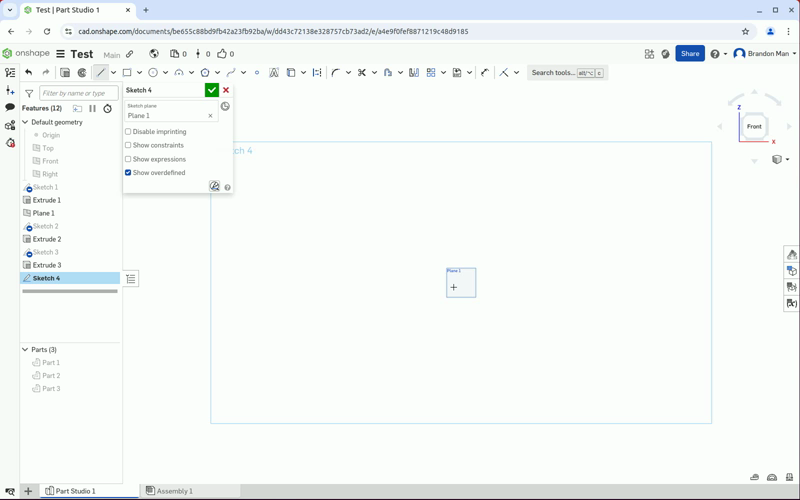
key_up(shift)
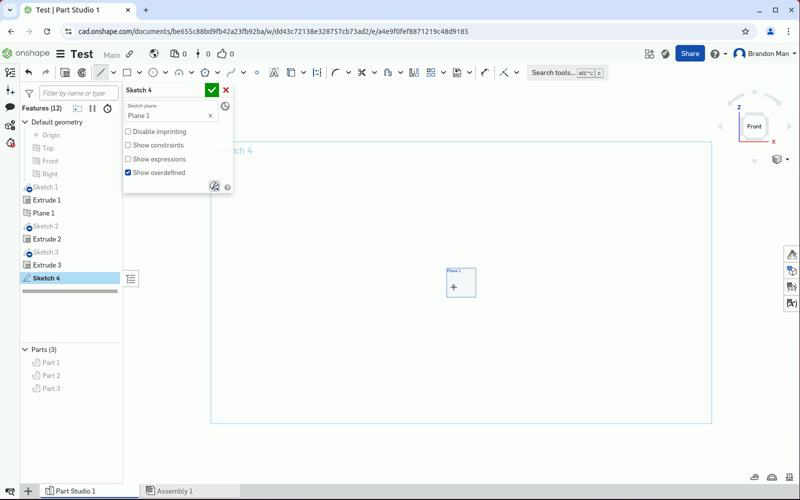
key_down(shift)
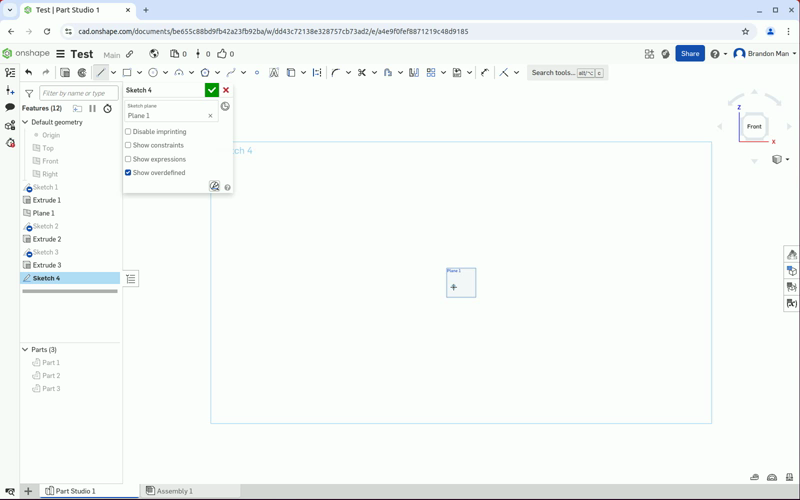
mouse_move(483, 286)
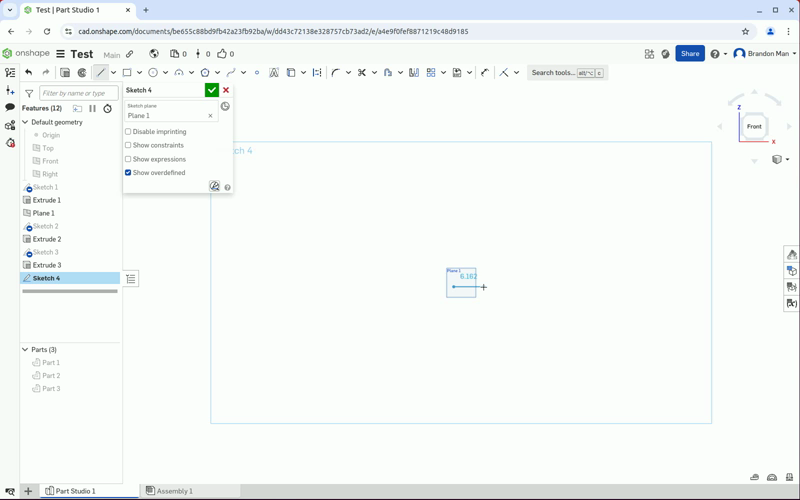
mouse_move(467, 286)
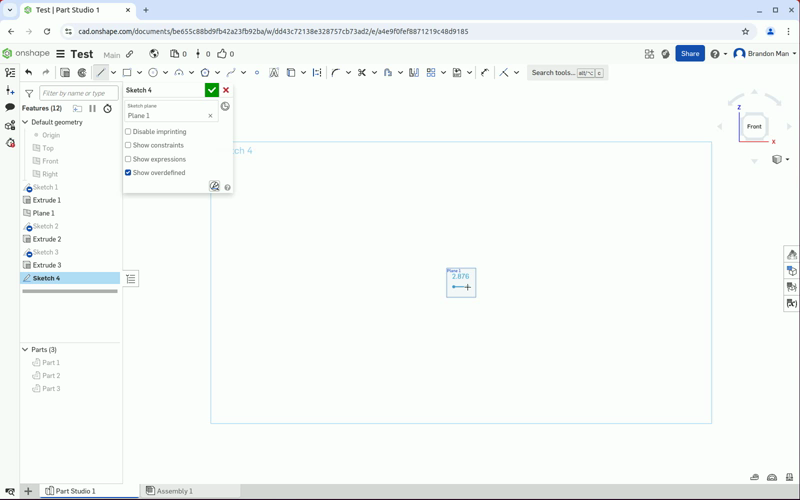
click(467, 286)
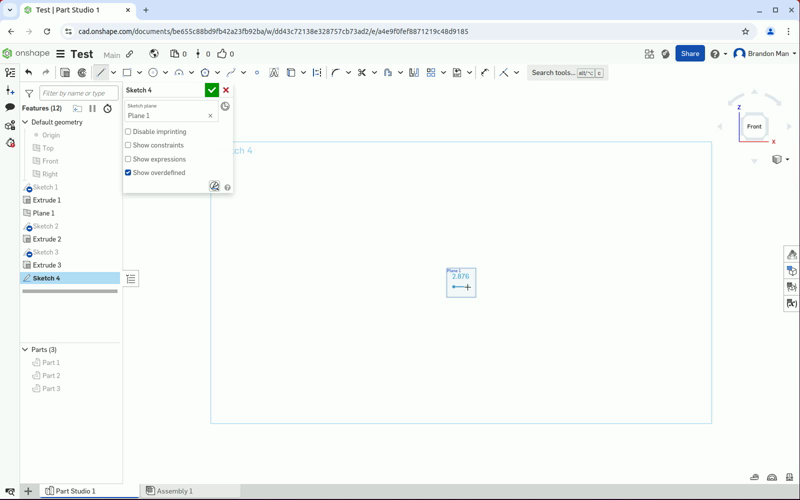
key_up(shift)
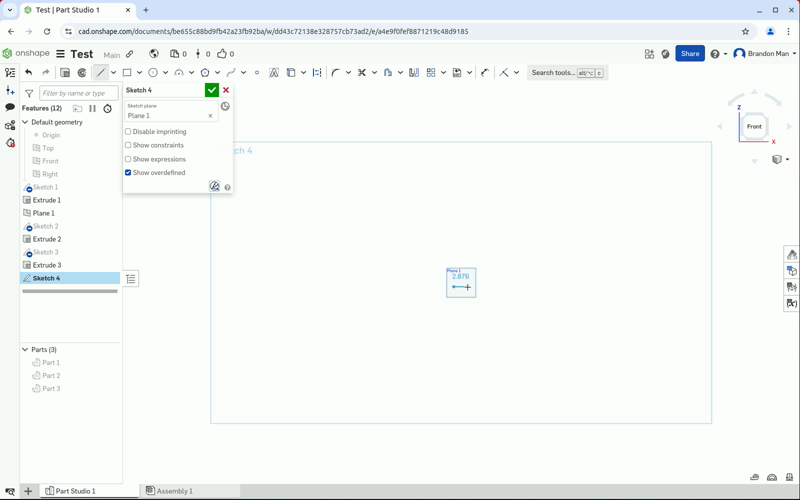
key_down(shift)
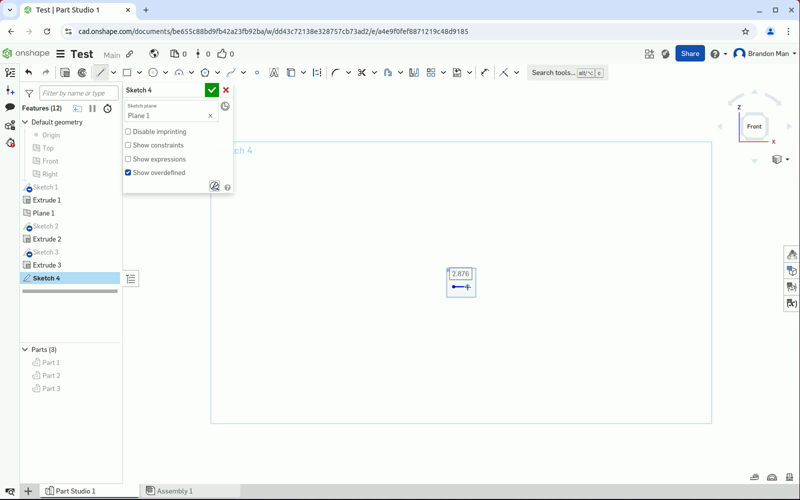
mouse_move(497, 286)
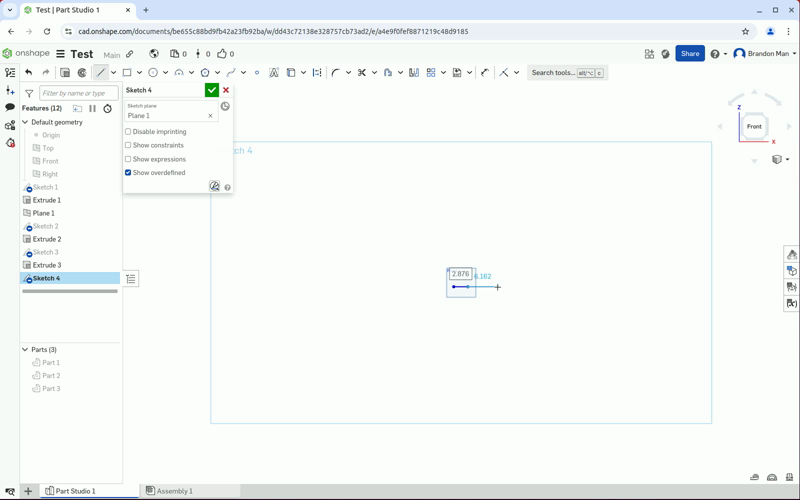
mouse_move(467, 279)
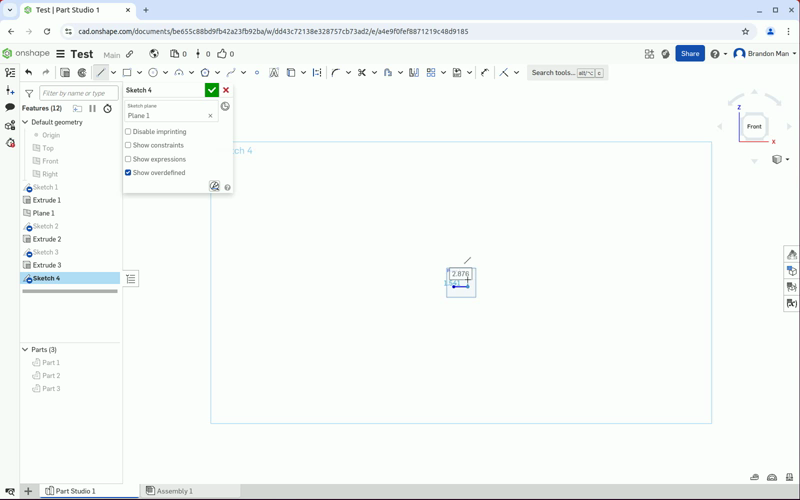
scroll(6)
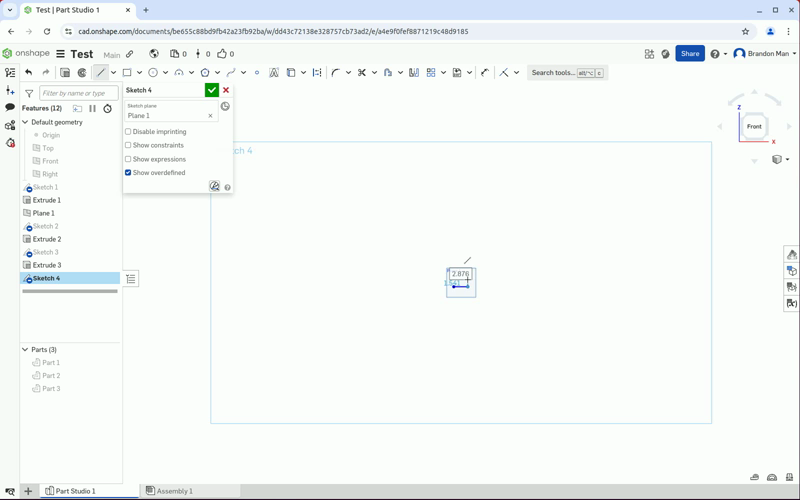
scroll(6)
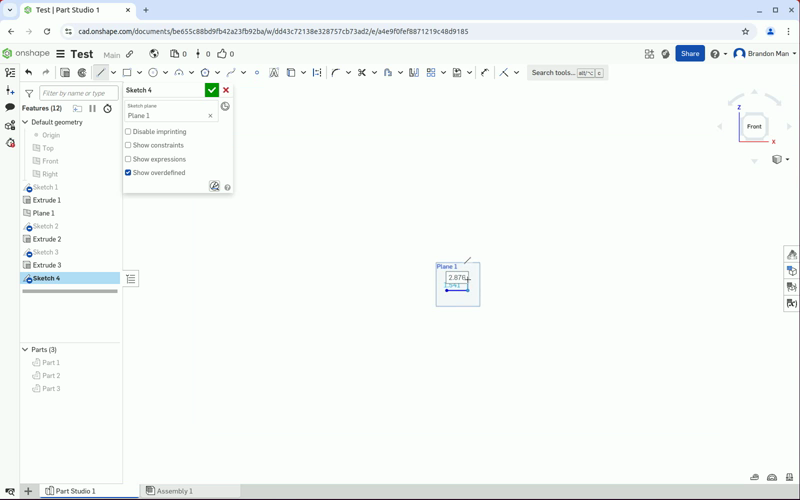
scroll(6)
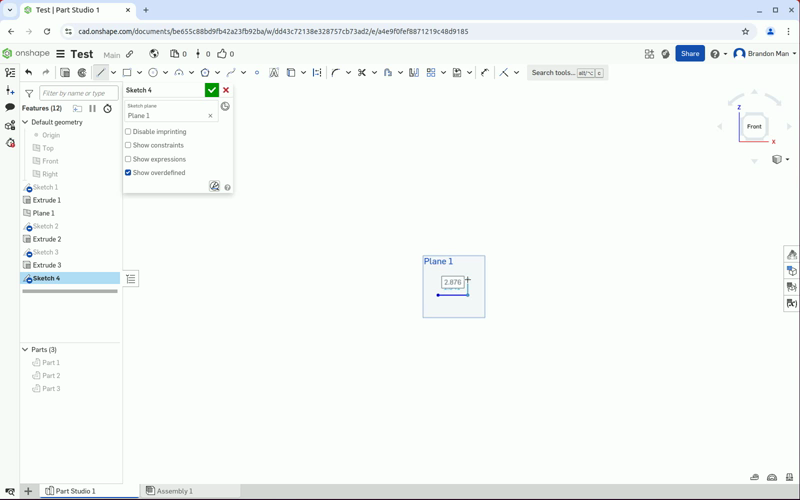
scroll(6)
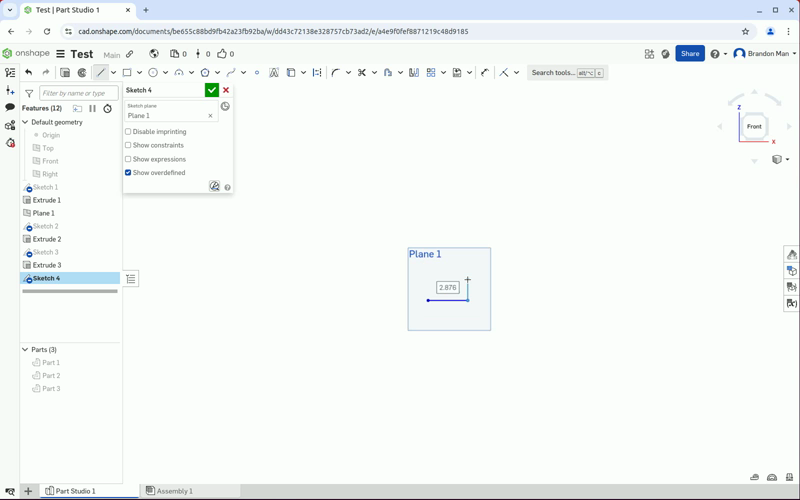
scroll(6)
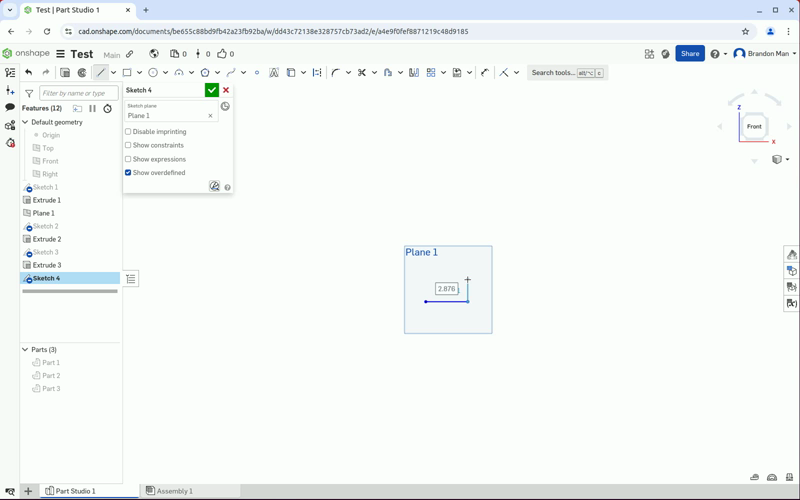
scroll(6)
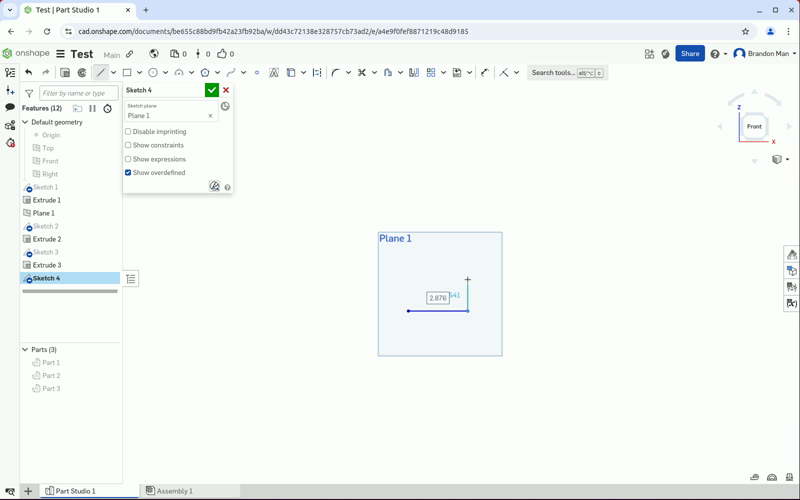
scroll(6)
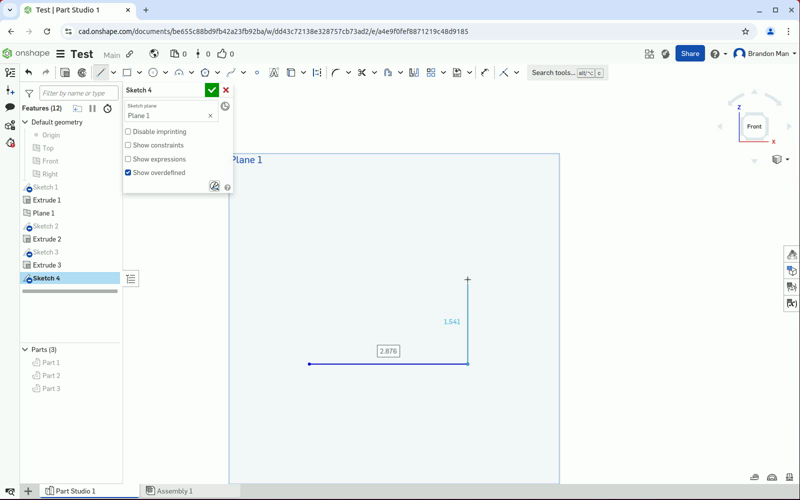
click(467, 279)
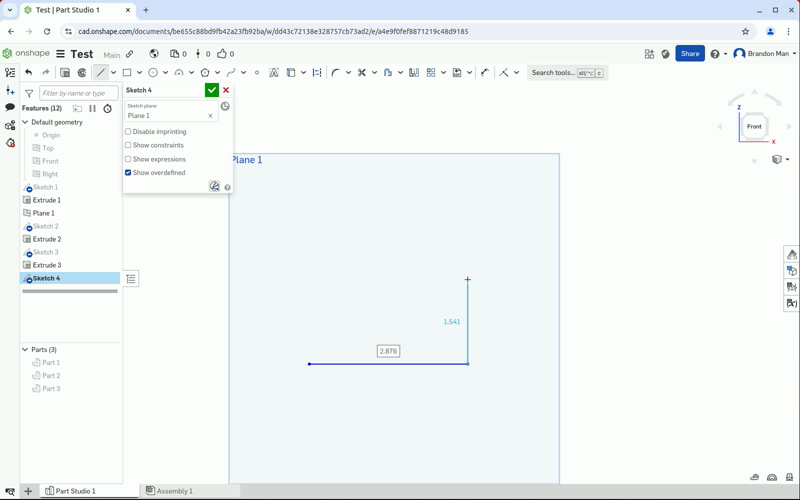
scroll(-6)
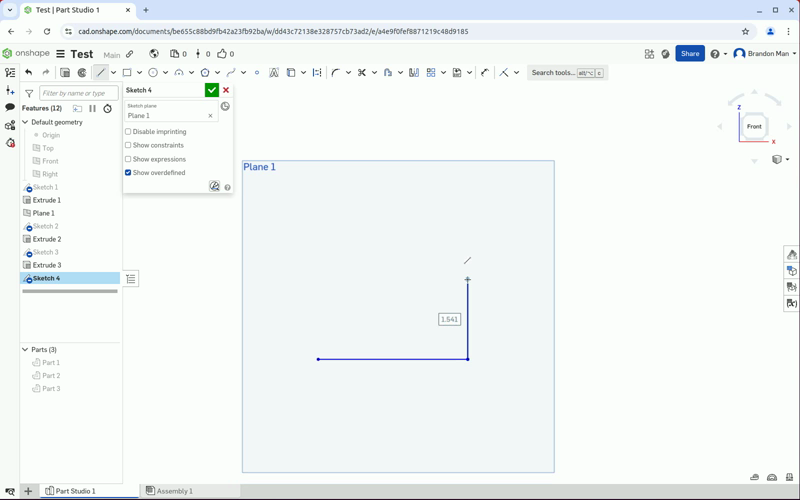
scroll(-6)
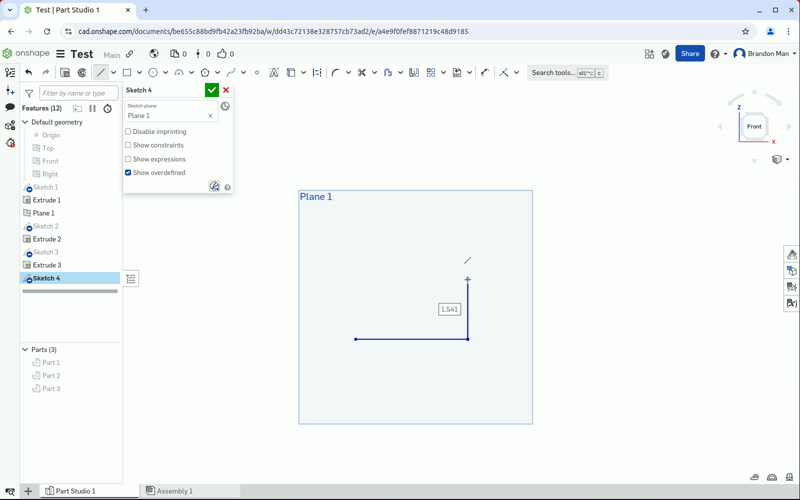
scroll(-6)
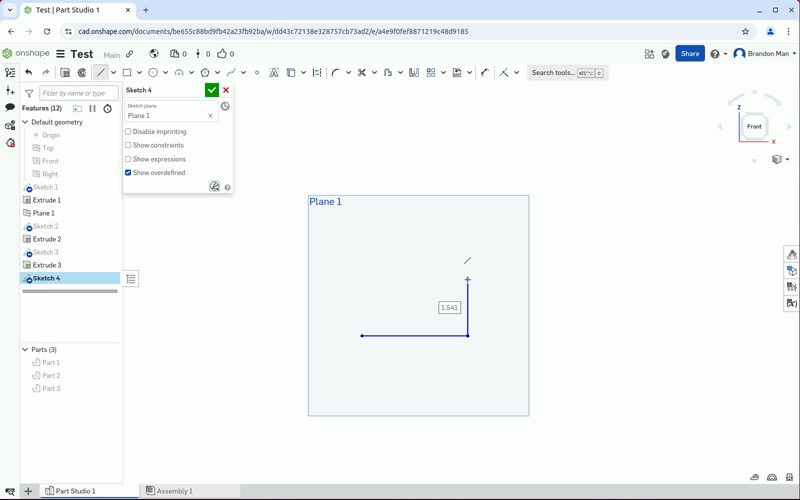
scroll(-6)
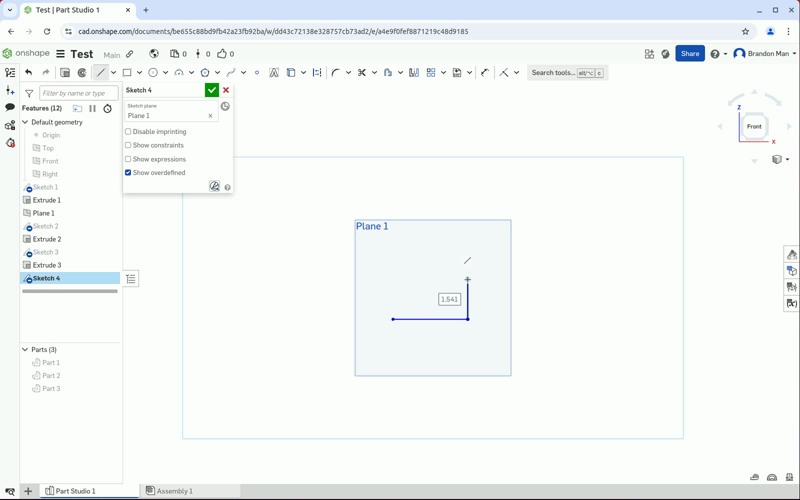
scroll(-6)
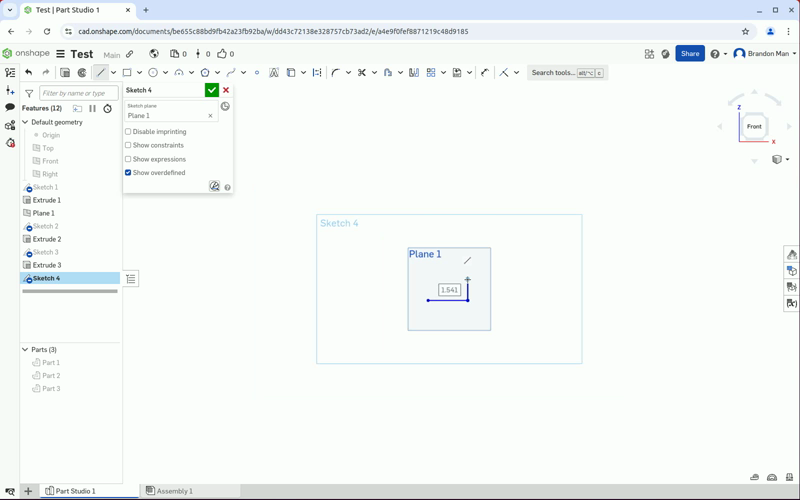
scroll(-6)
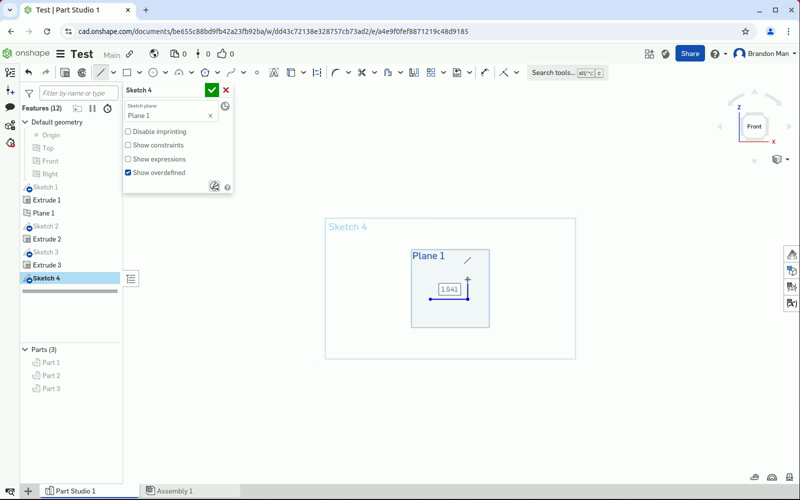
scroll(-6)
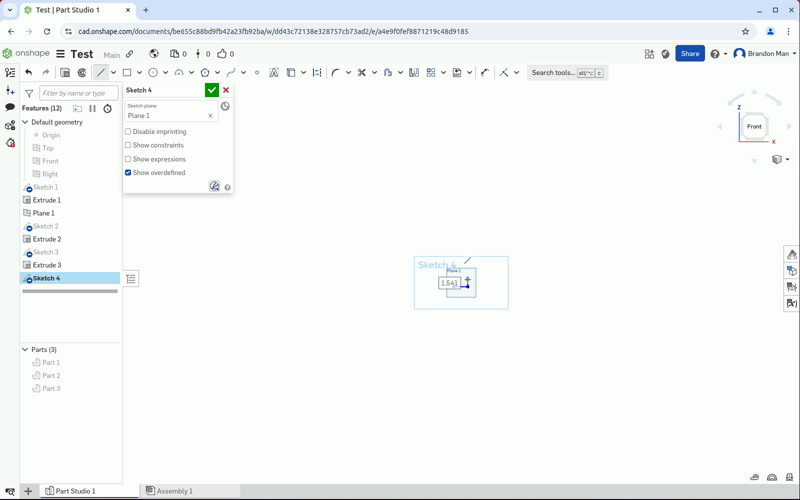
key_up(shift)
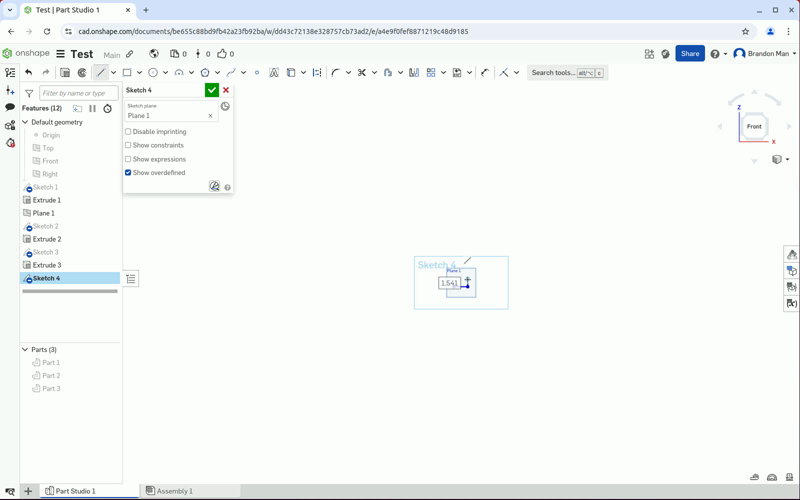
key_down(shift)
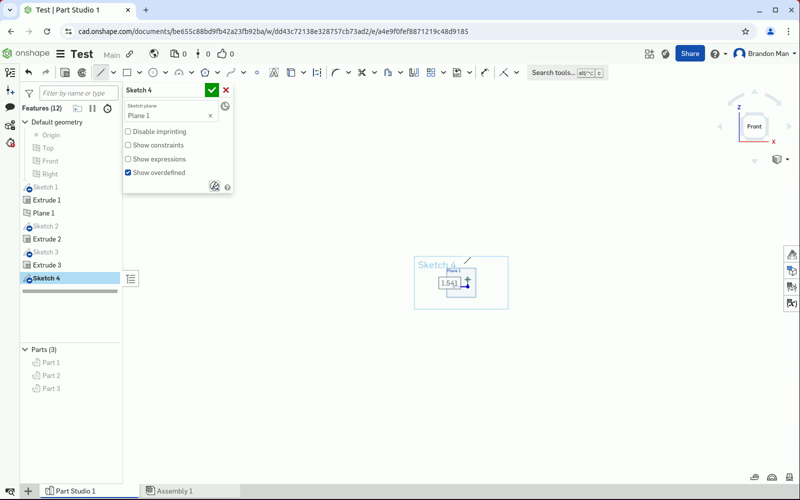
mouse_move(497, 279)
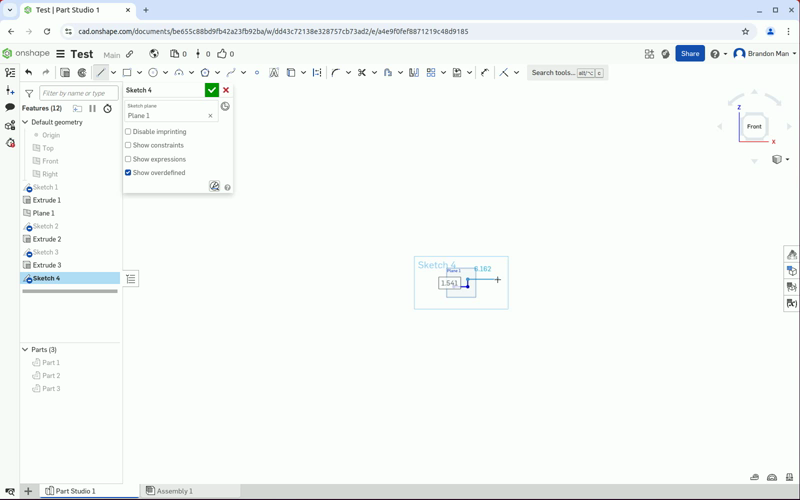
mouse_move(453, 279)
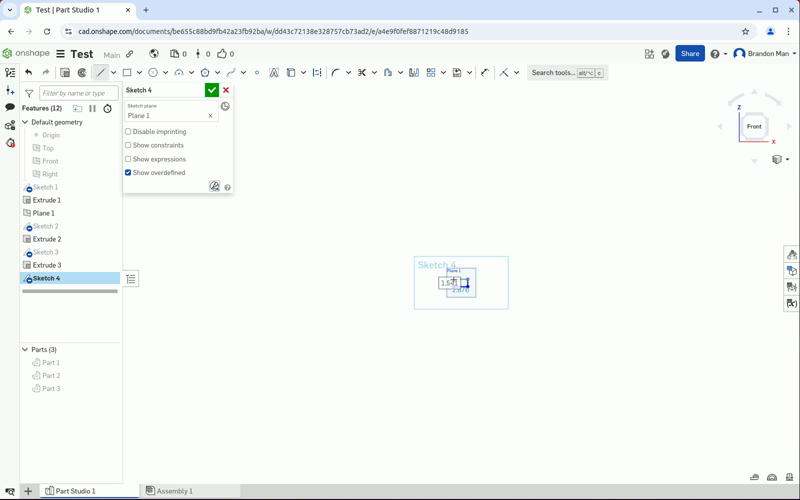
click(453, 279)
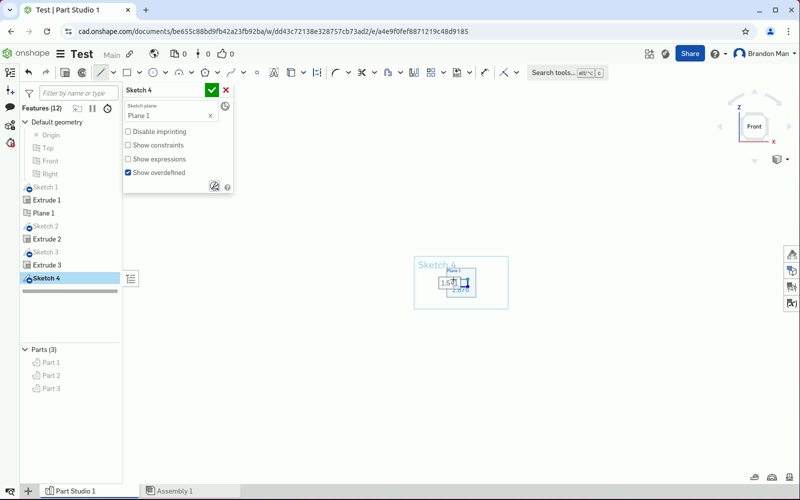
key_up(shift)
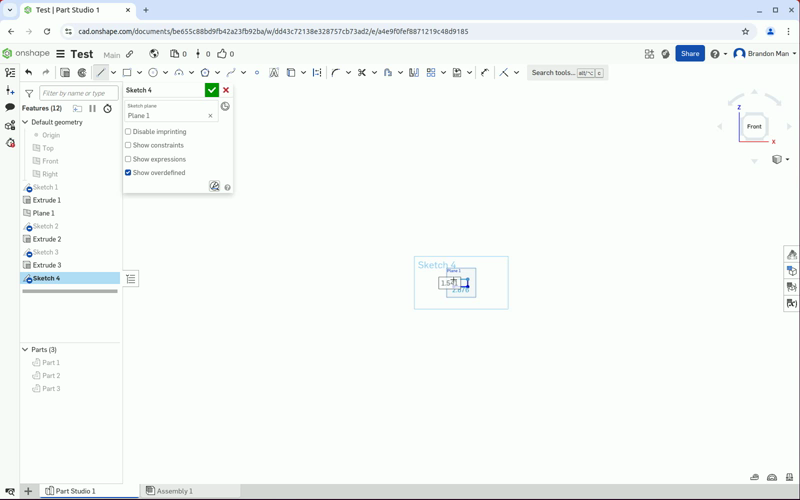
mouse_move(483, 279)
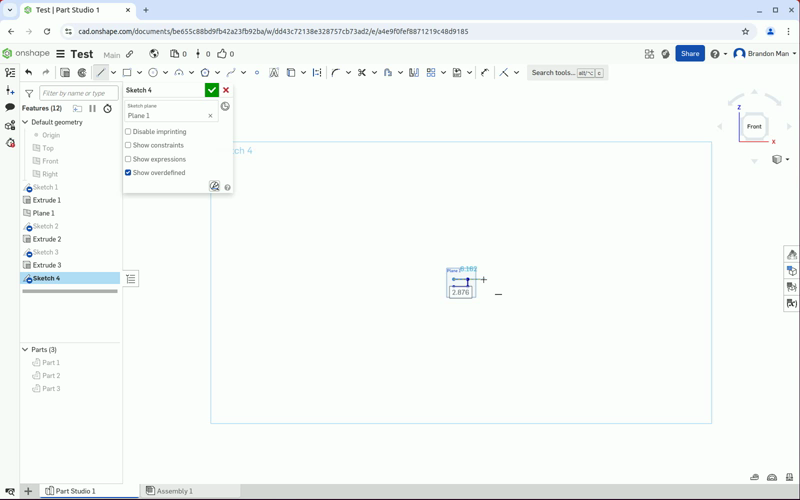
key_down(shift)
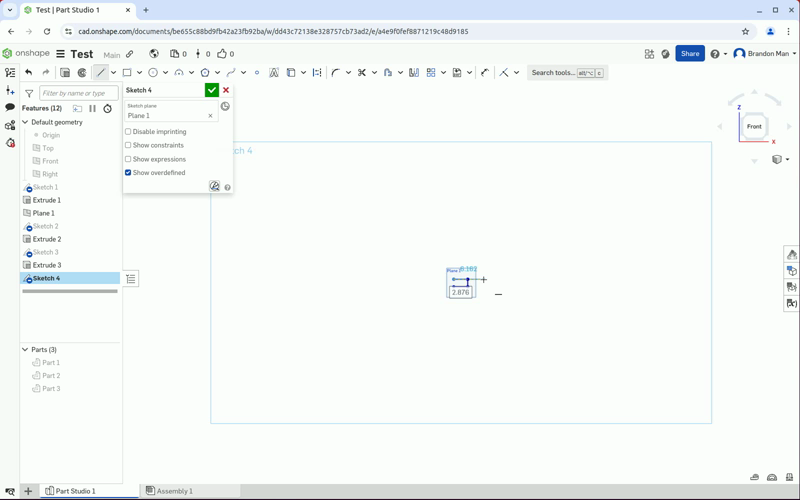
mouse_move(453, 286)
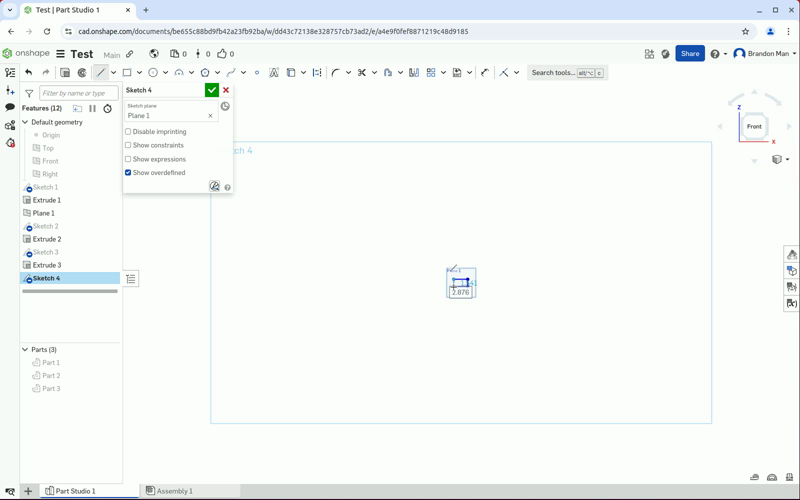
scroll(6)
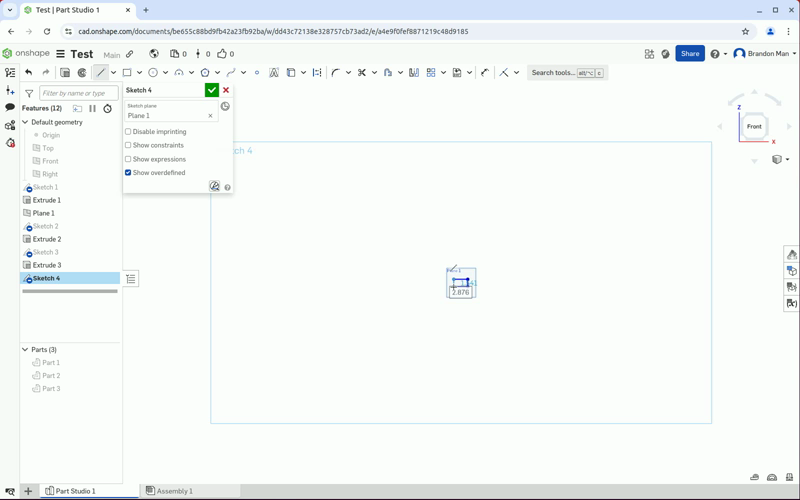
scroll(6)
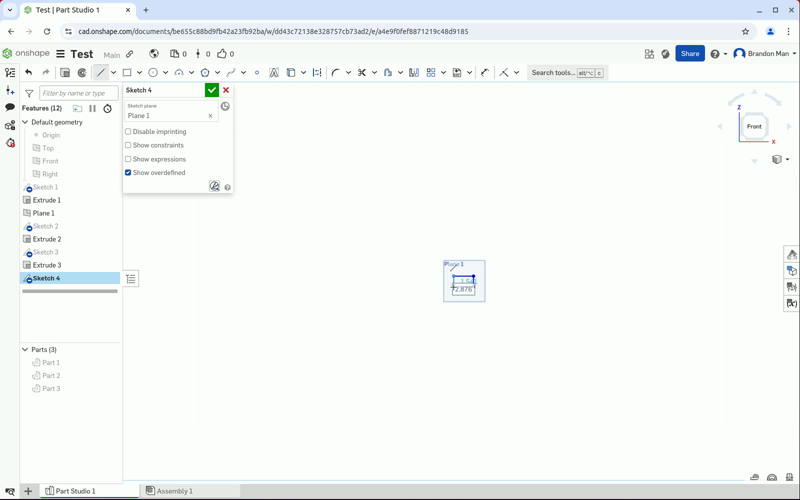
scroll(6)
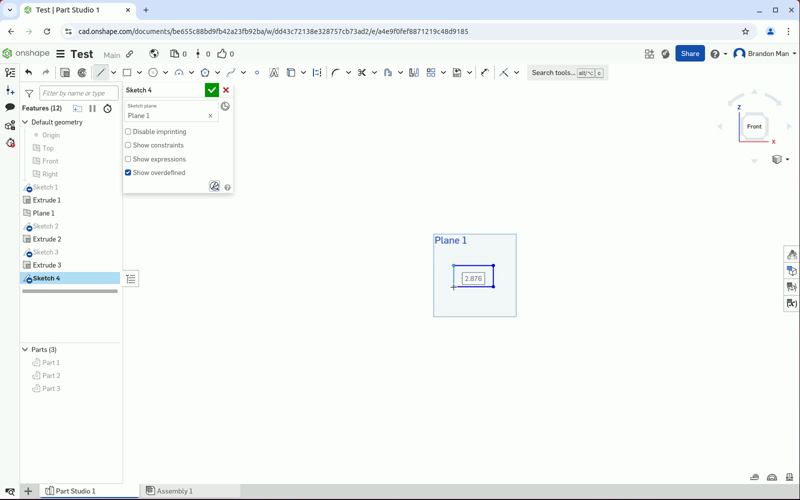
scroll(6)
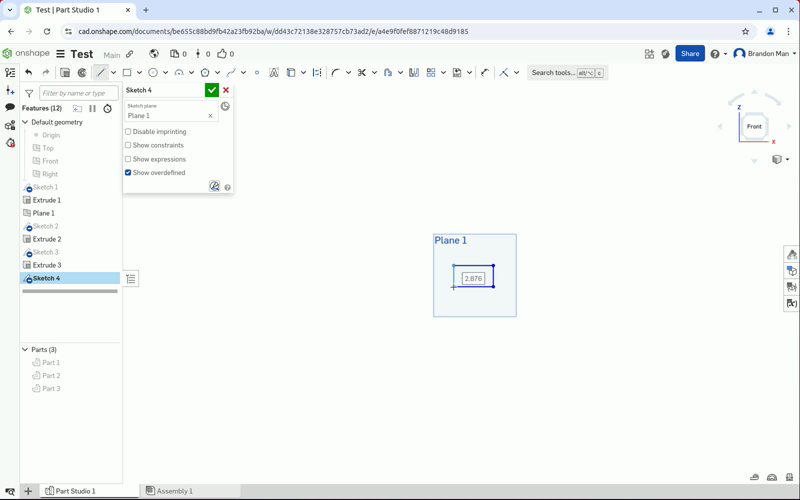
scroll(6)
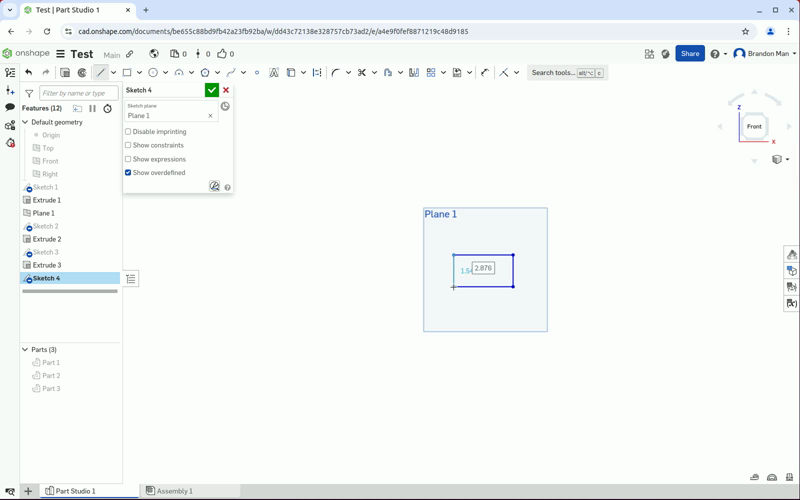
scroll(6)
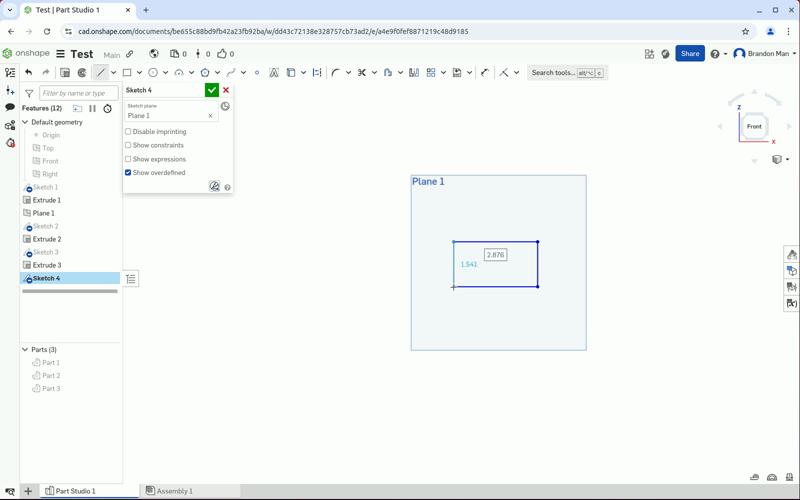
scroll(6)
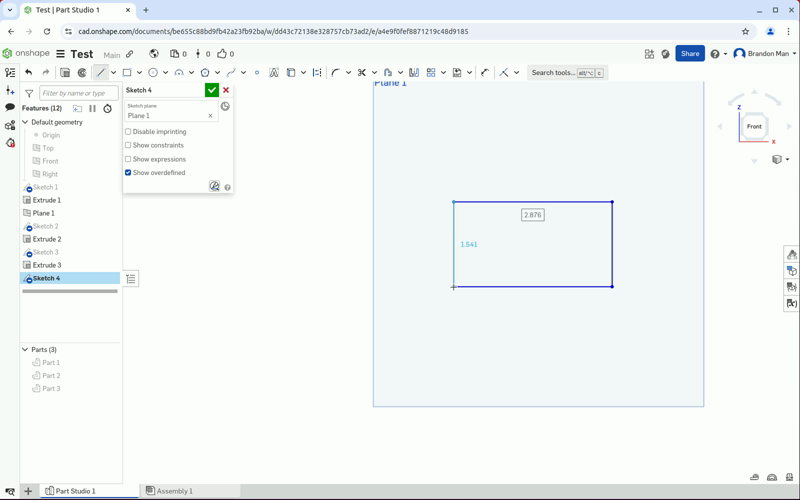
key_up(shift)
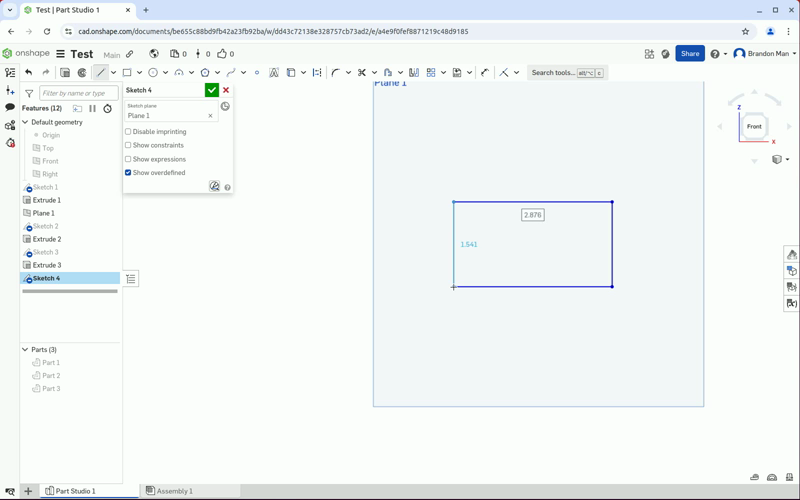
click(453, 286)
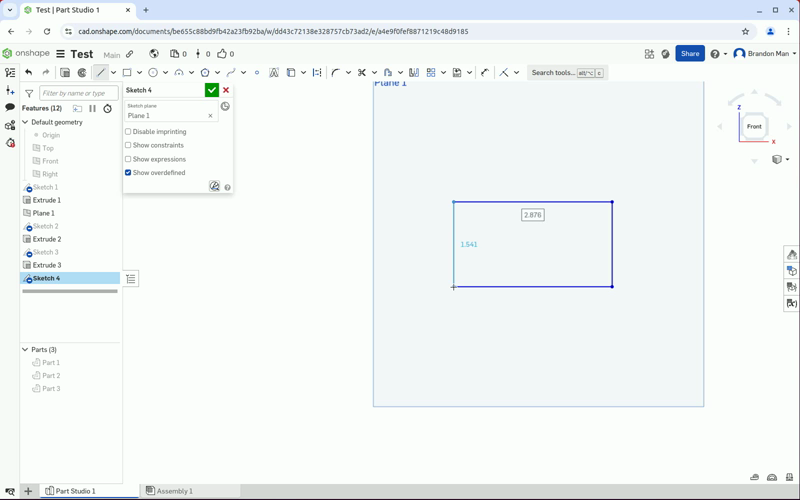
scroll(-6)
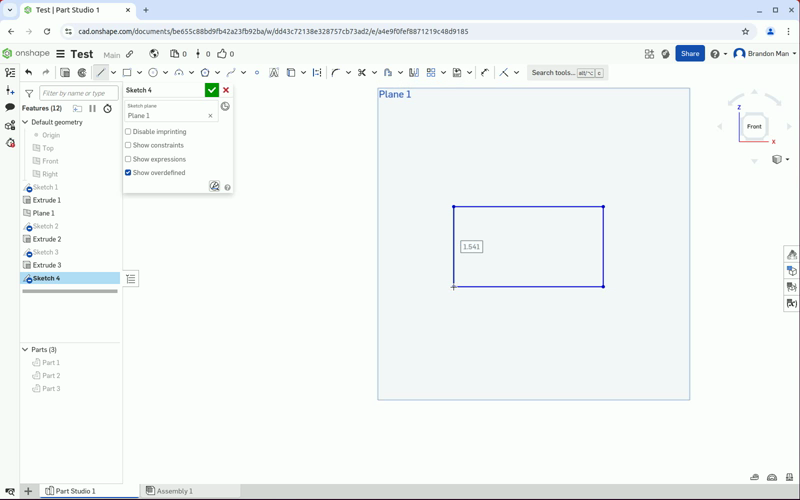
scroll(-6)
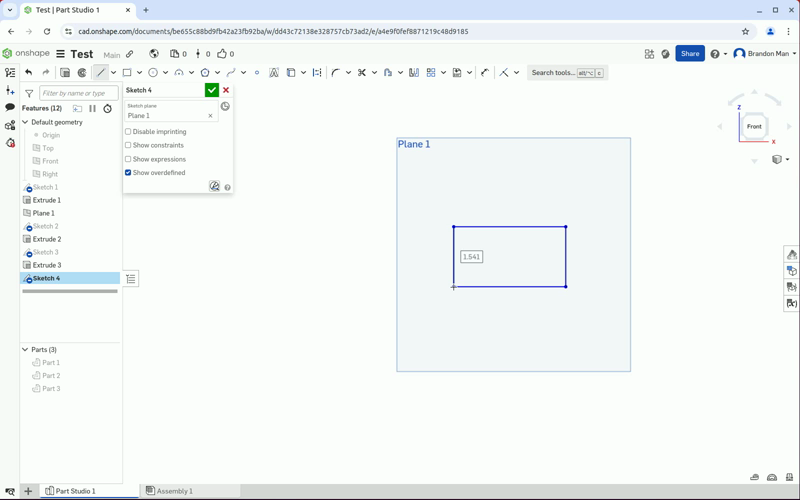
scroll(-6)
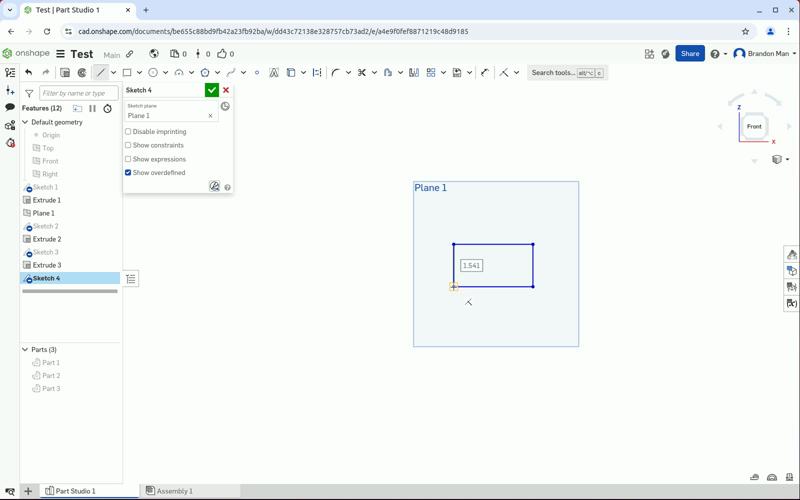
scroll(-6)
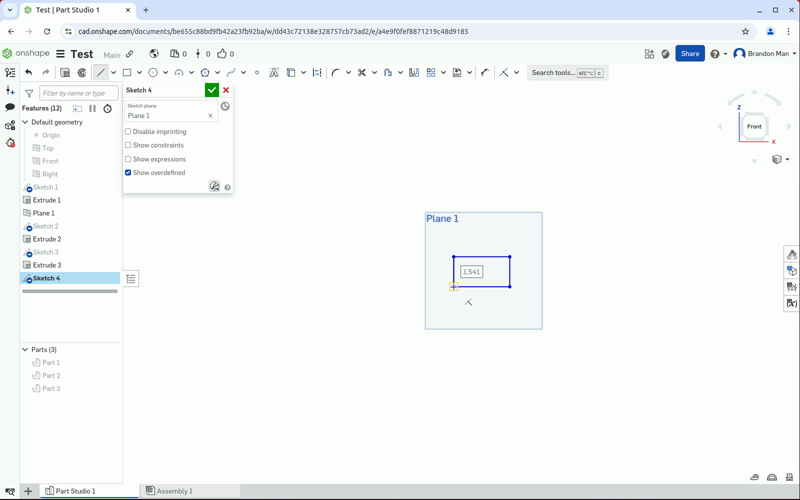
scroll(-6)
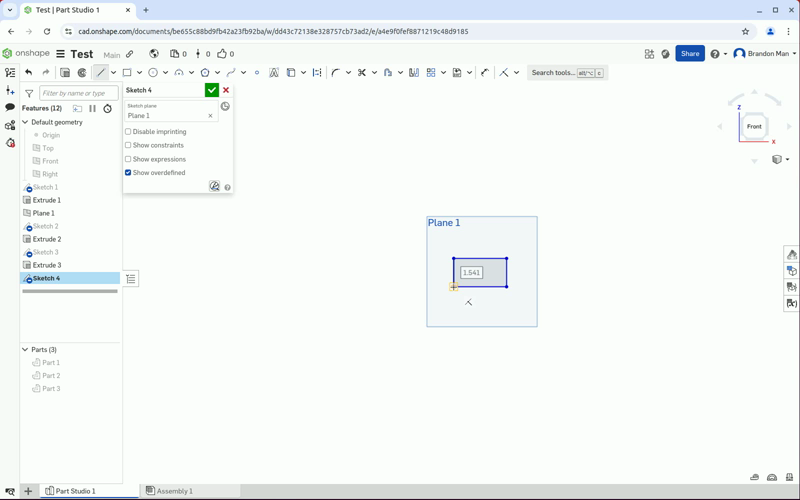
scroll(-6)
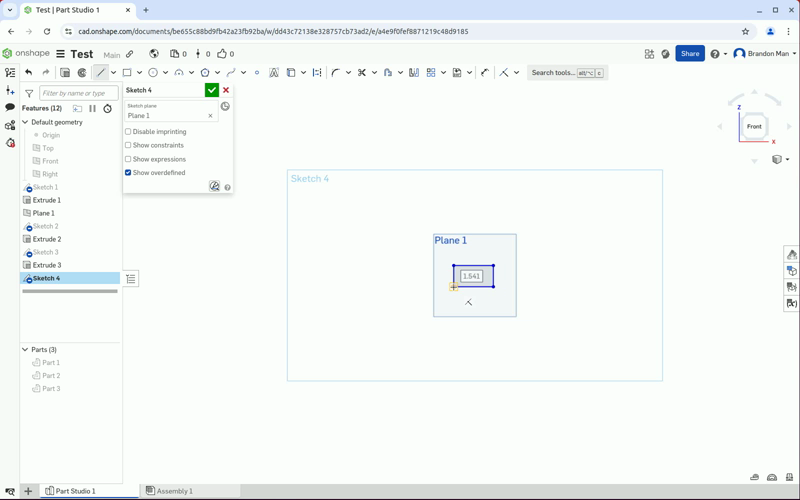
scroll(-6)
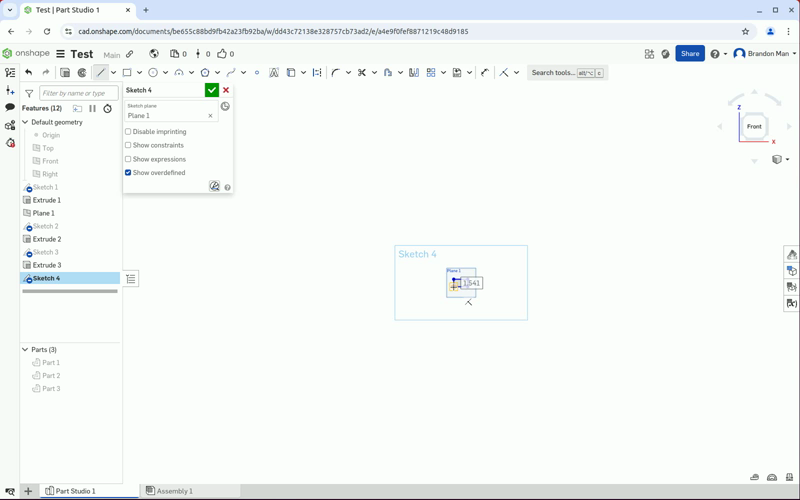
key(esc)
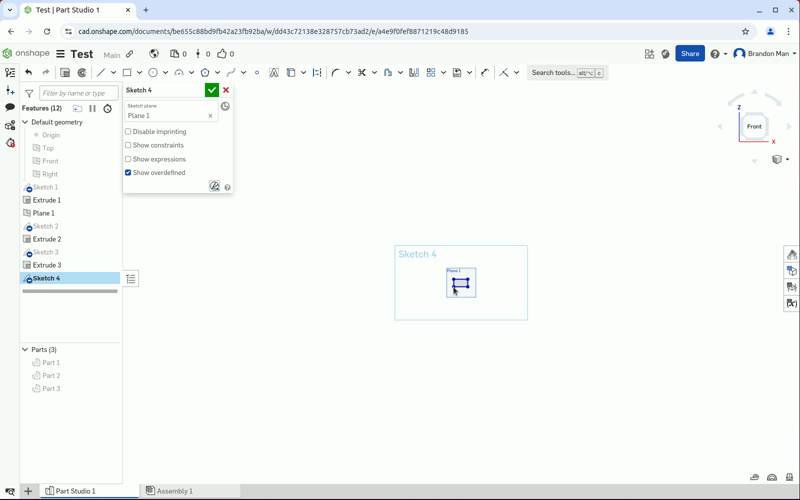
mouse_move(465, 279)
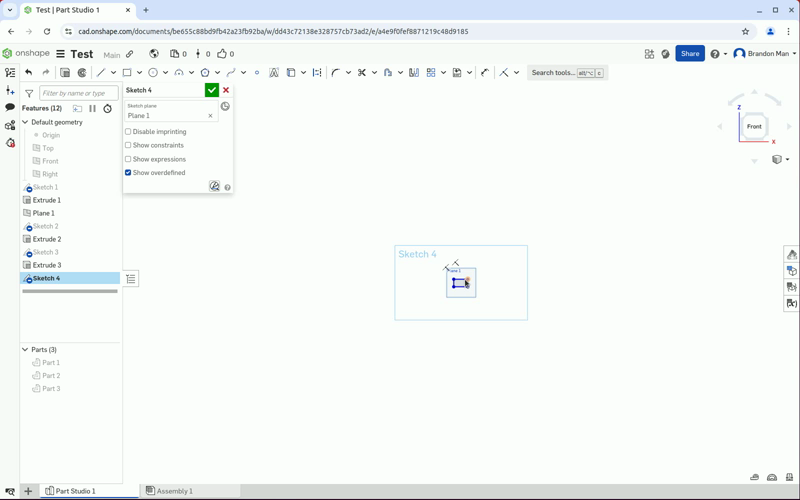
scroll(6)
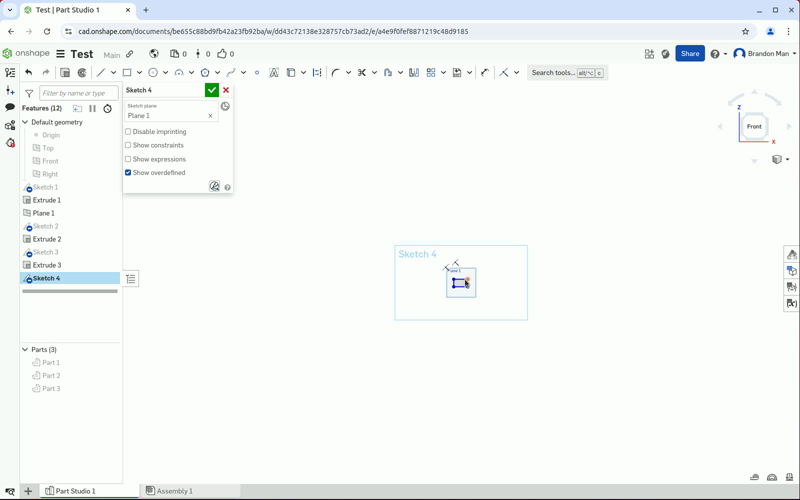
scroll(6)
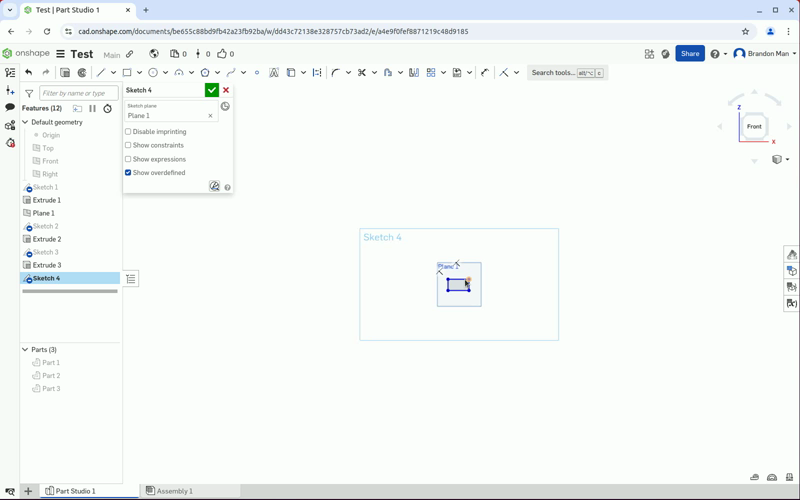
scroll(6)
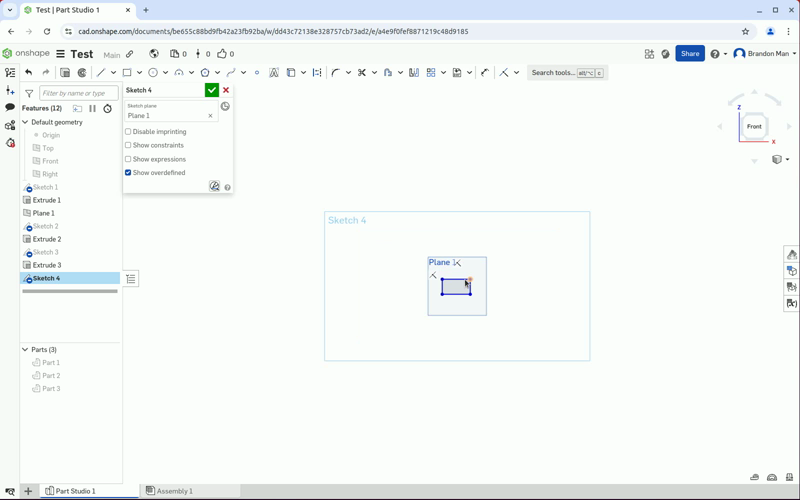
scroll(6)
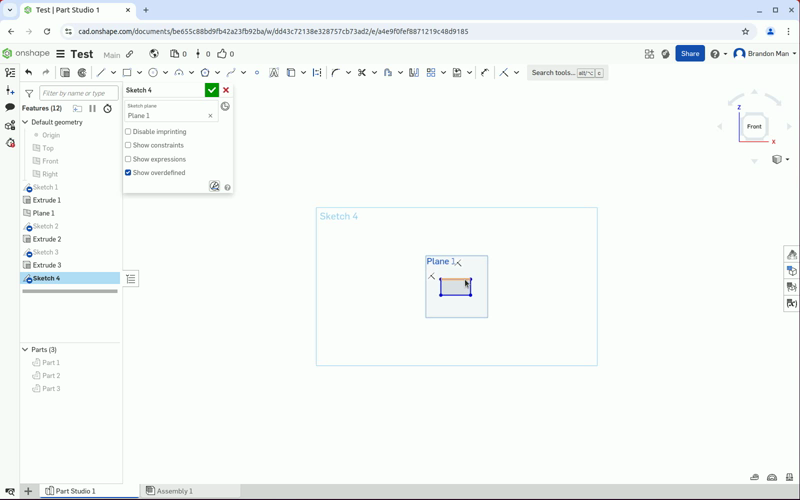
scroll(6)
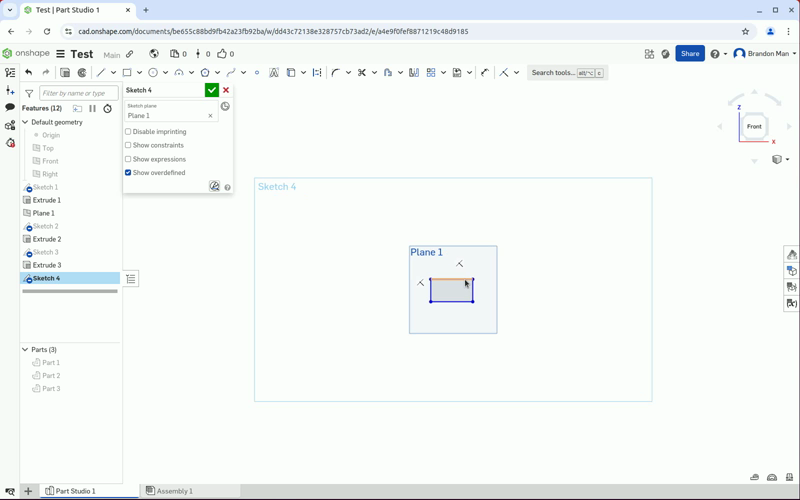
scroll(6)
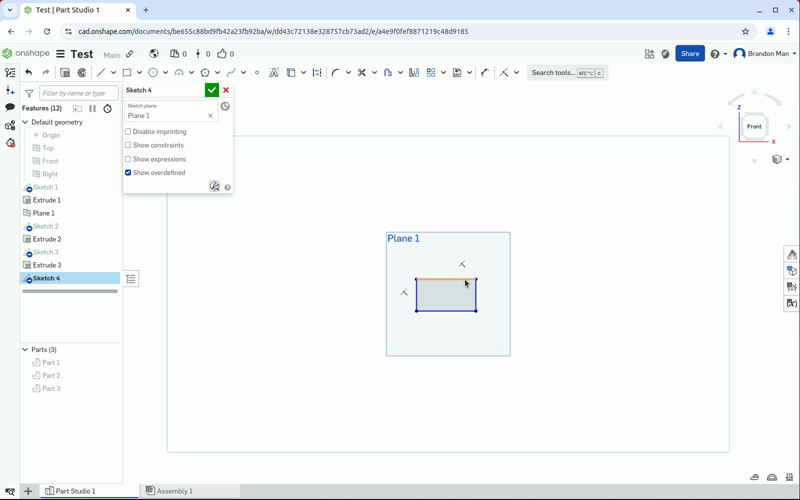
scroll(6)
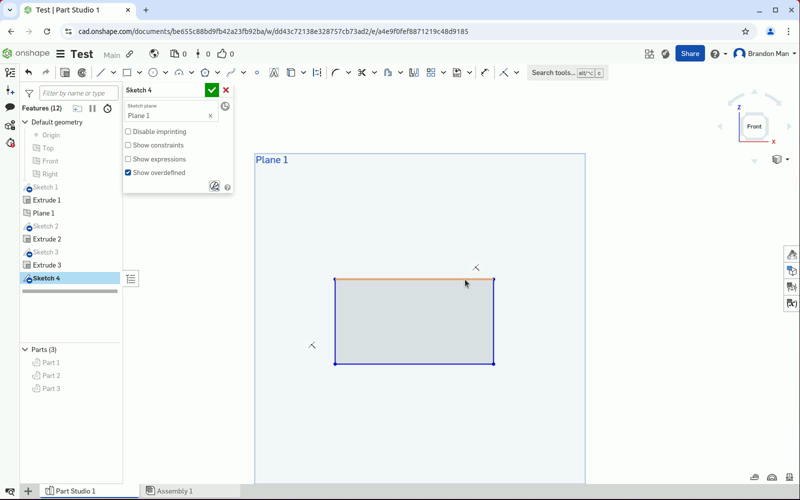
click(465, 279)
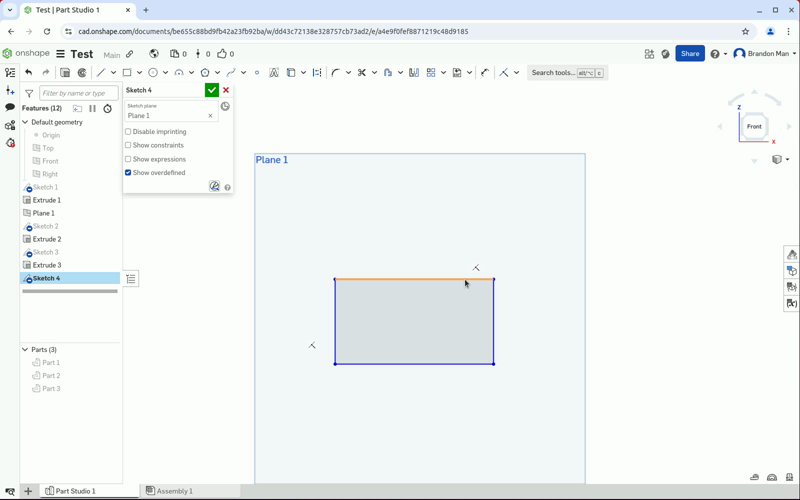
scroll(-6)
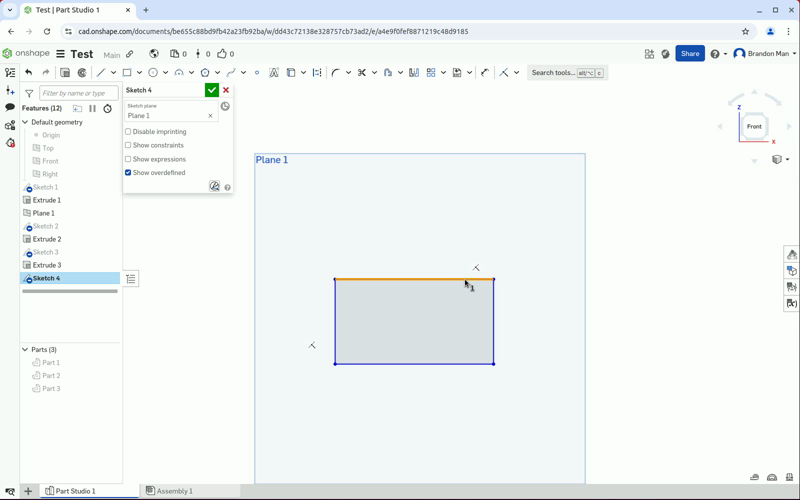
scroll(-6)
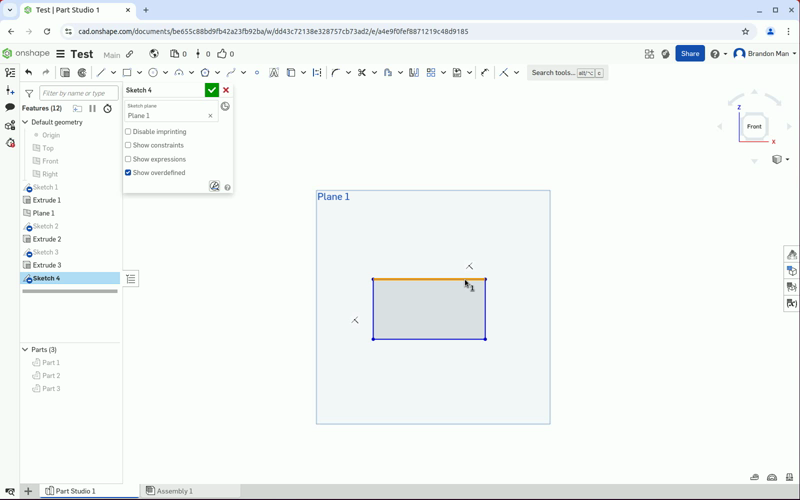
scroll(-6)
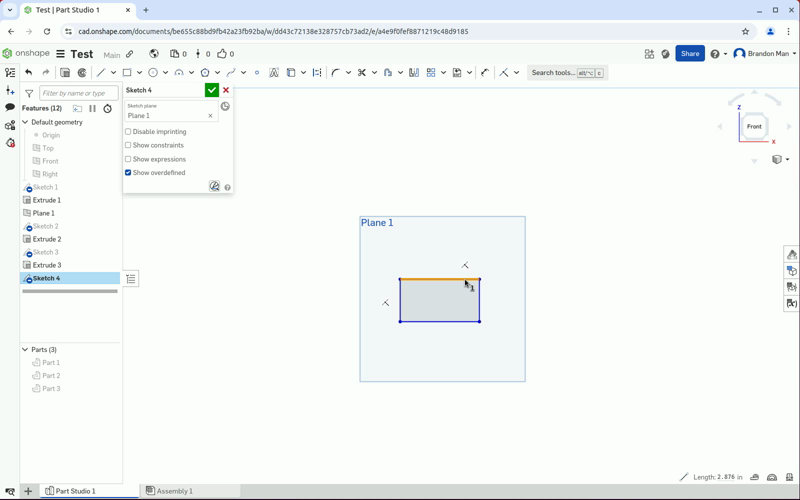
scroll(-6)
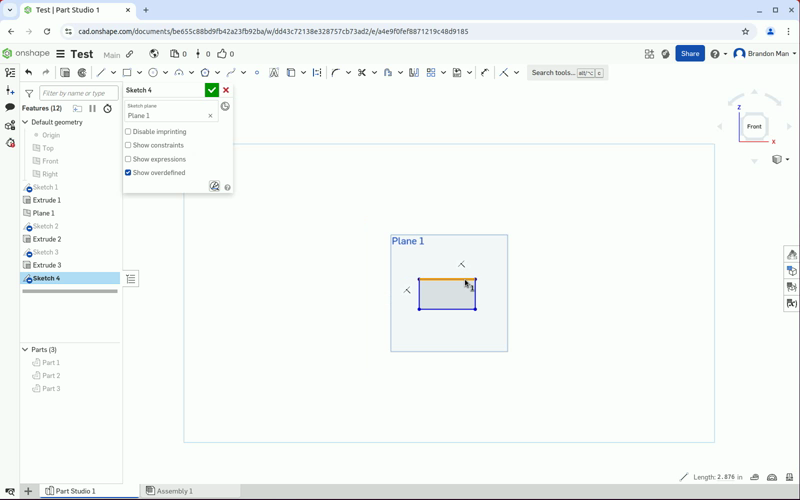
scroll(-6)
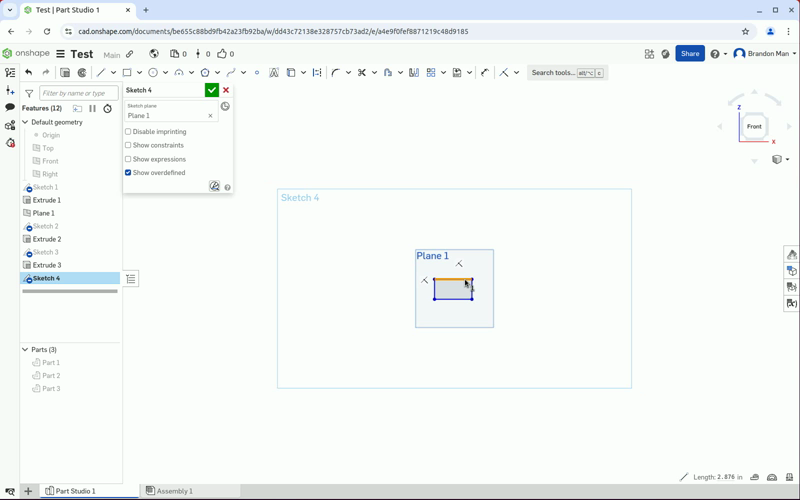
scroll(-6)
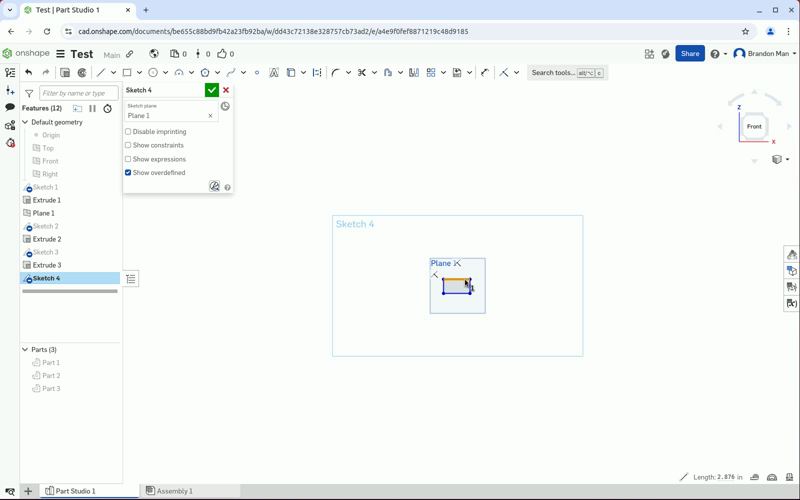
scroll(-6)
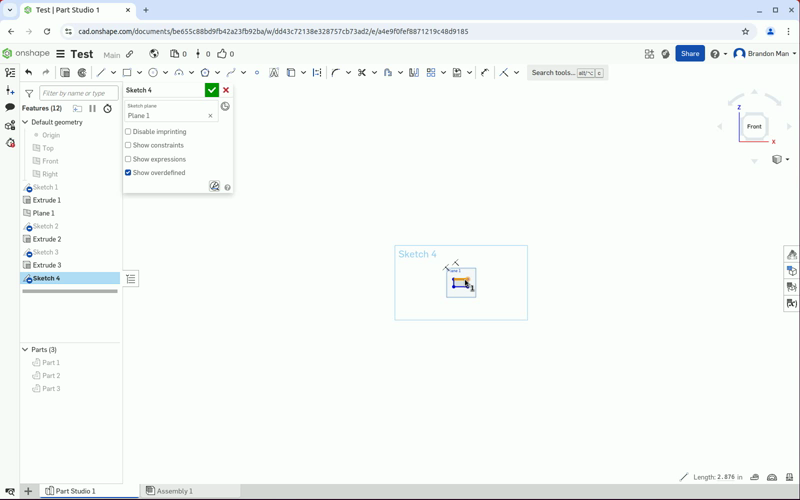
mouse_move(73, 352)
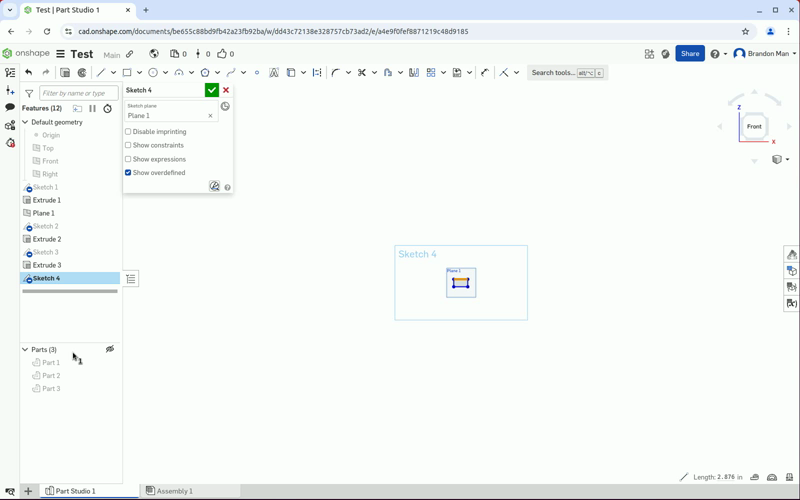
key(shift+y)
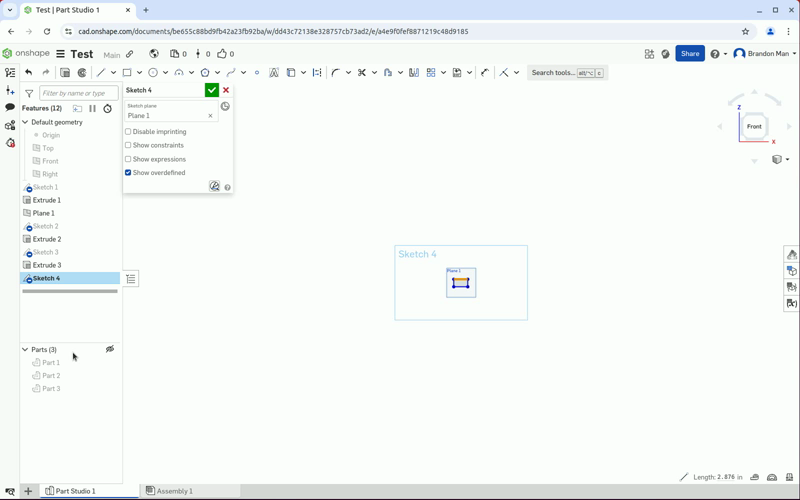
key(shift+e)
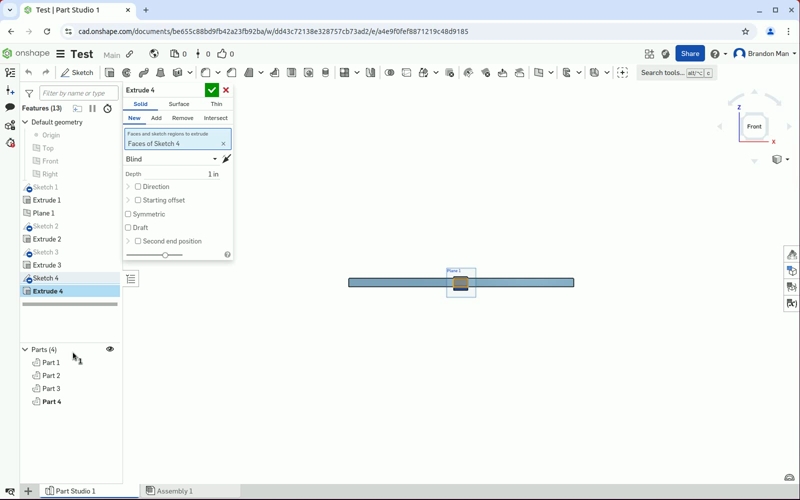
mouse_move(143, 106)
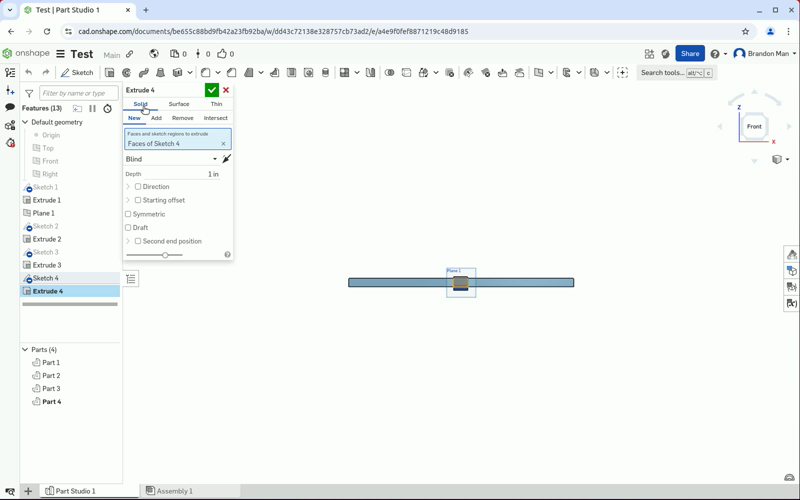
click(143, 106)
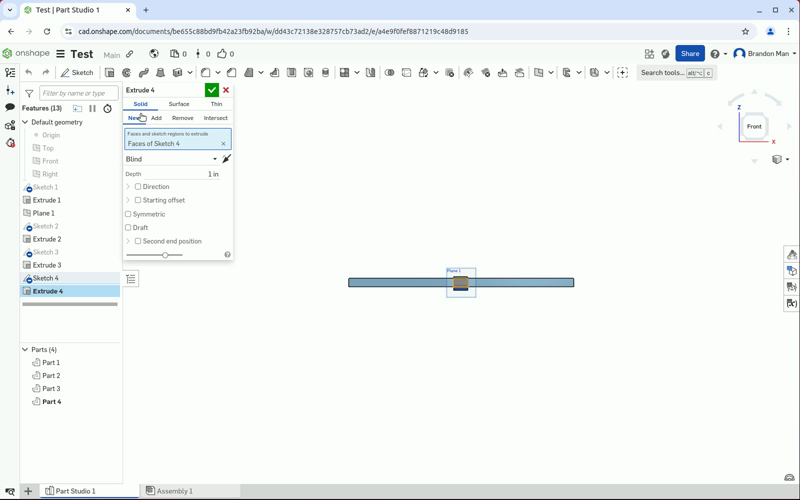
mouse_move(137, 120)
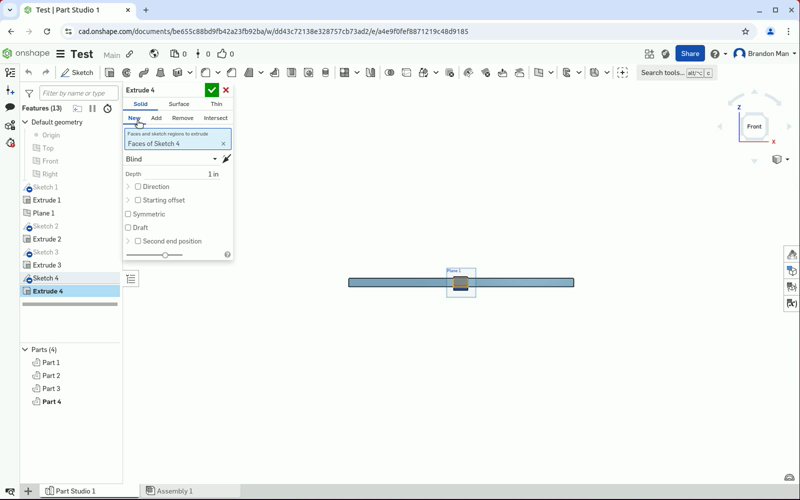
click(137, 120)
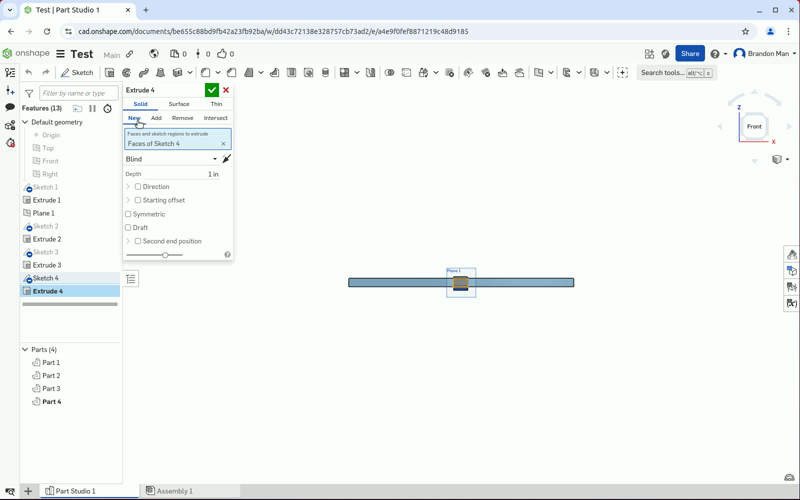
key(tab, 4)
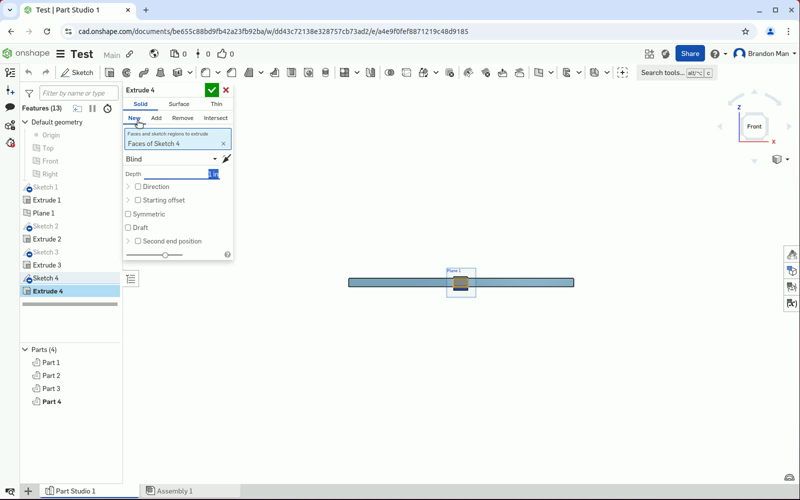
text(0.241)
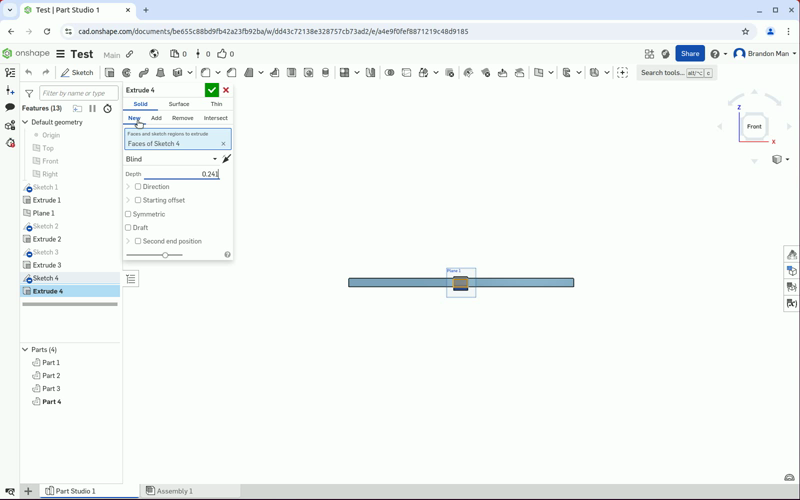
key(enter)
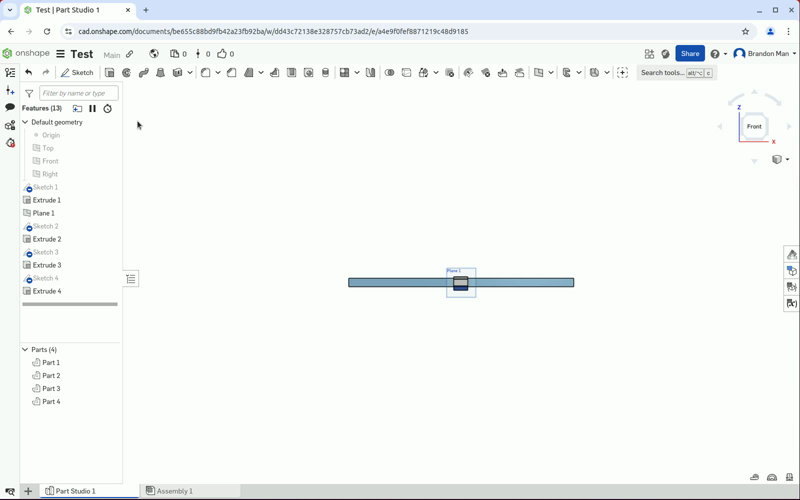
key(shift+h)
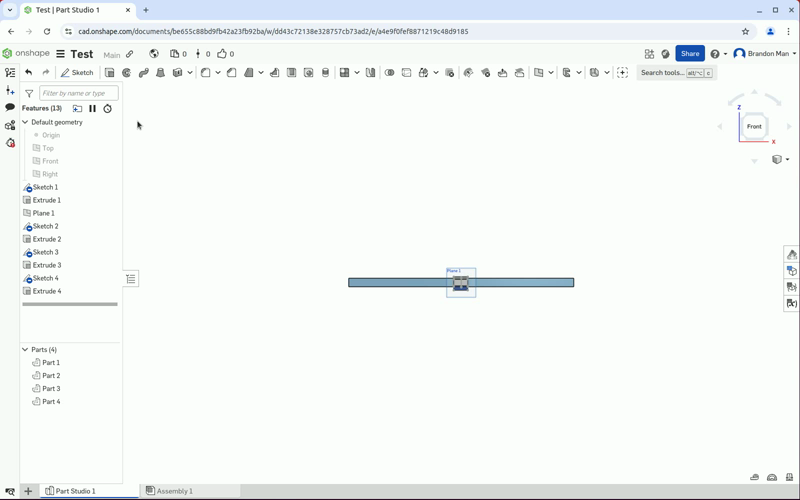
key(shift+h)
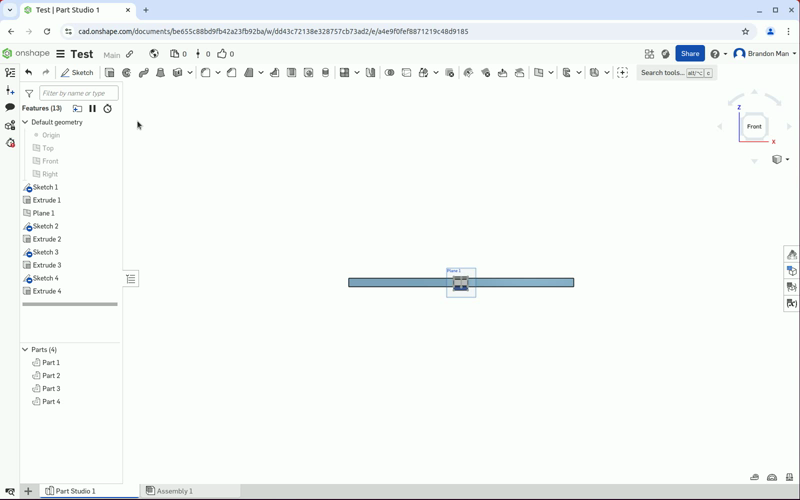
key(shift+7)
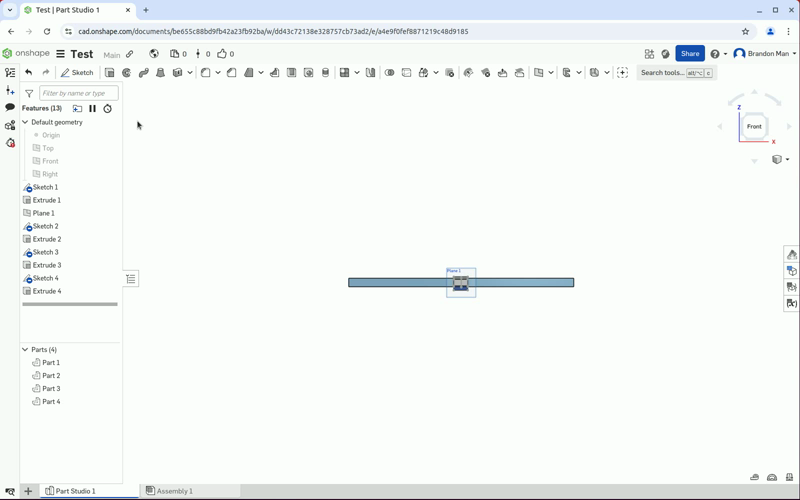
key(left, 2)
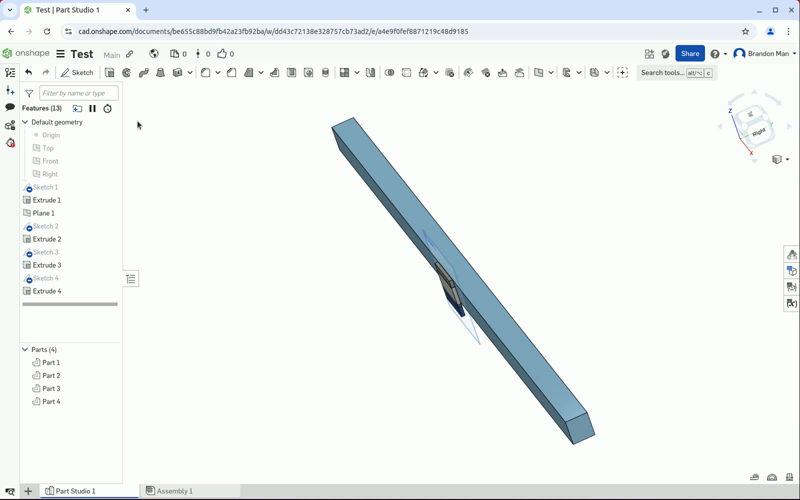
key(down, 2)
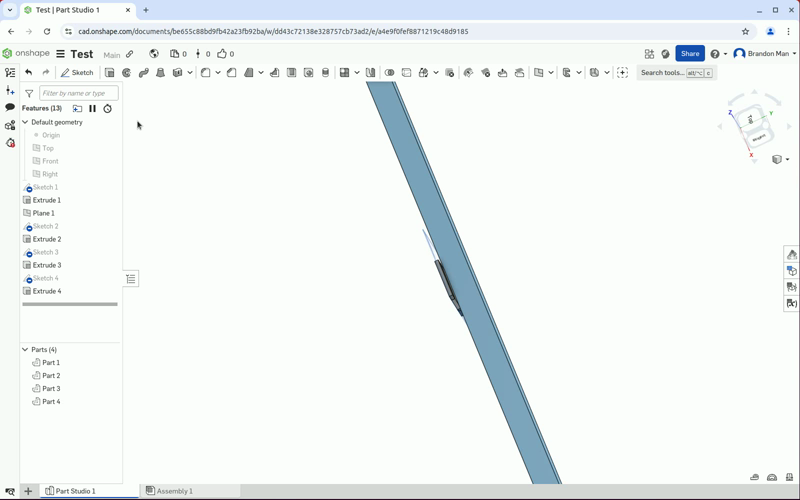
key(up, 2)
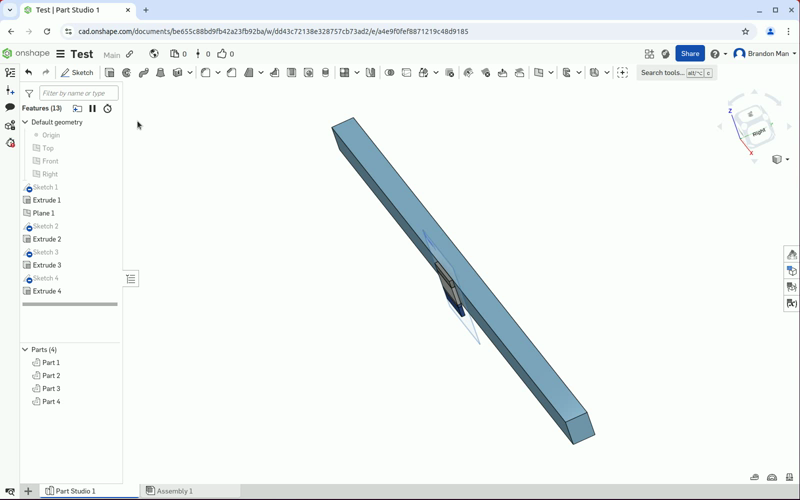
key(right, 2)
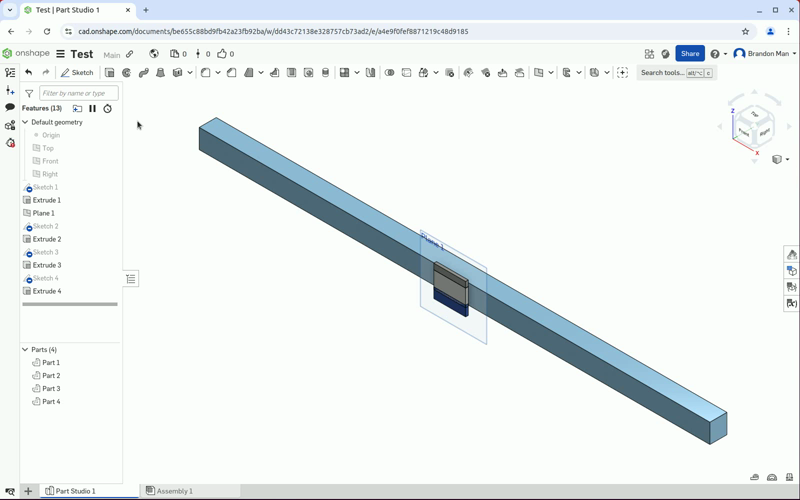
mouse_move(73, 189)
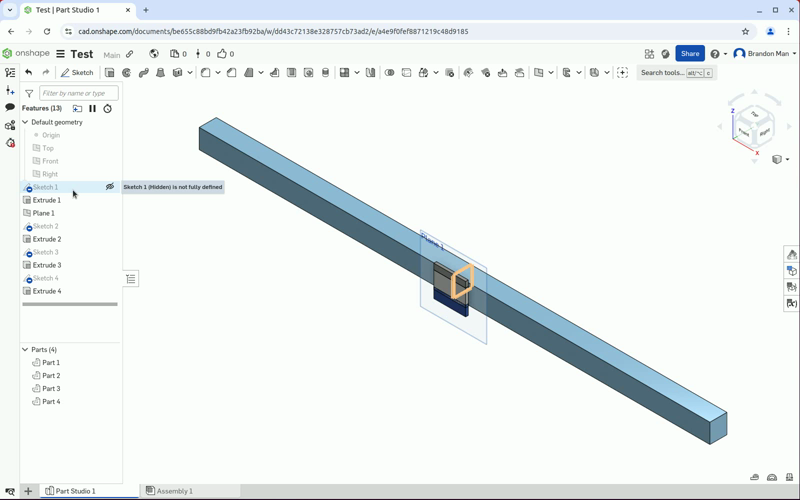
click(73, 189)